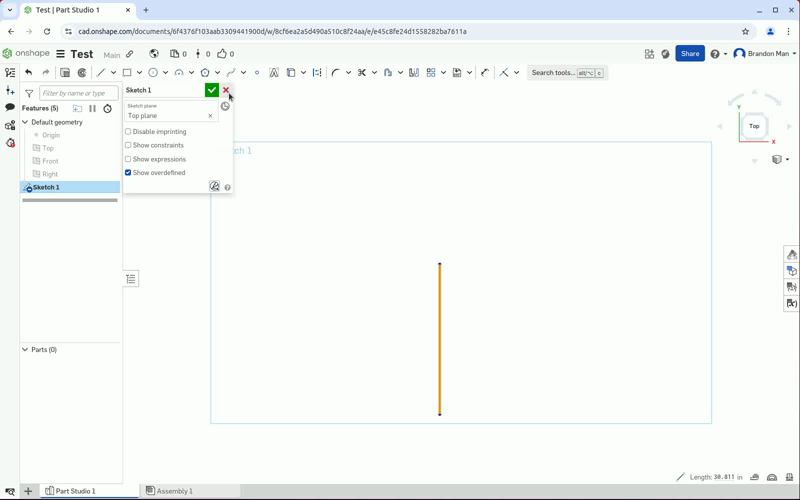
key(shift+h)
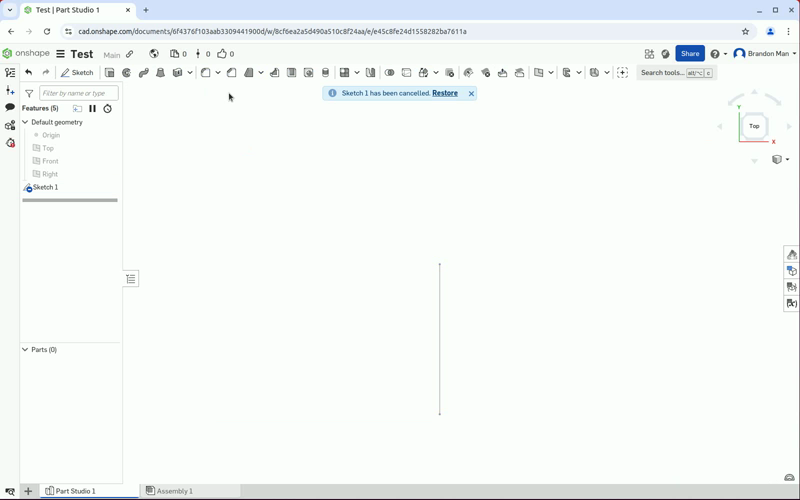
key(shift+s)
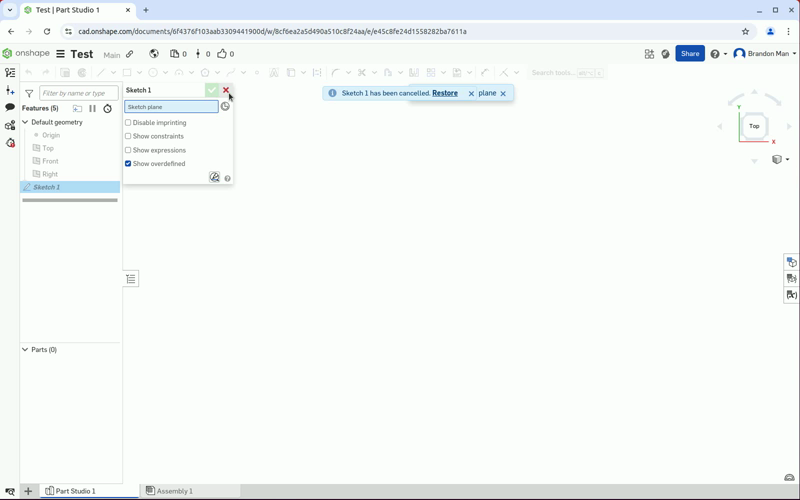
mouse_move(73, 150)
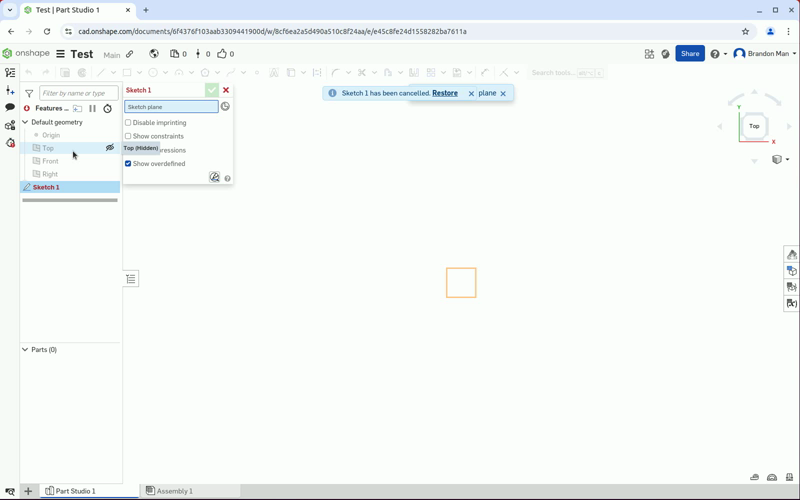
click(73, 150)
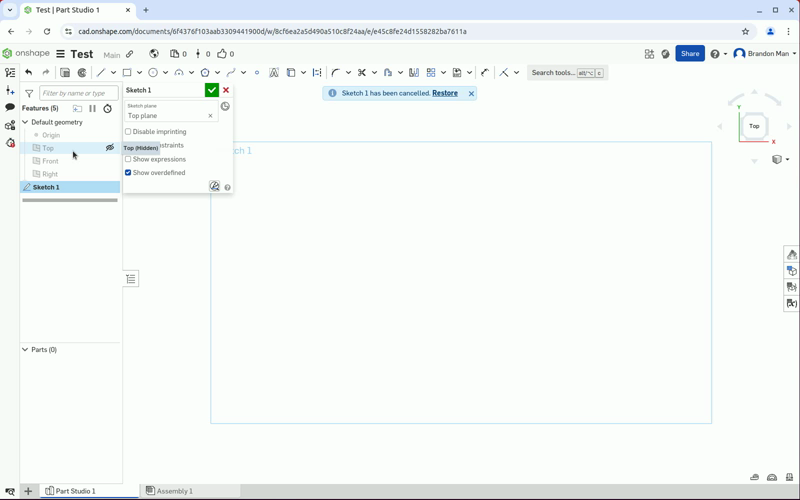
mouse_move(73, 352)
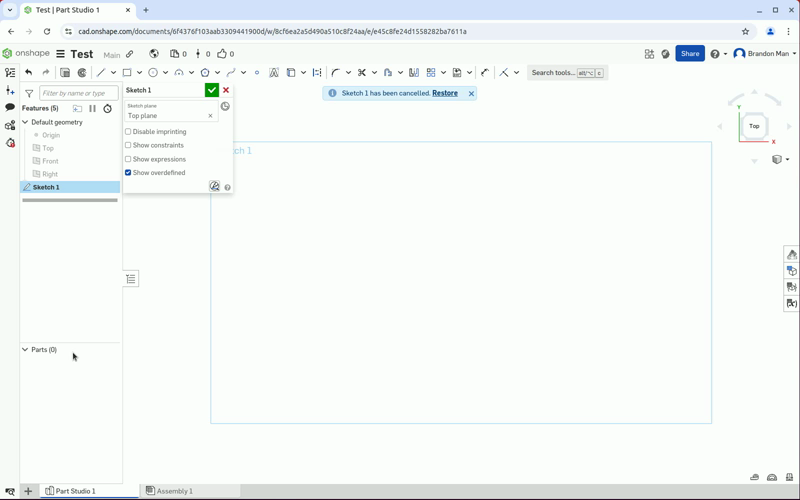
key(y)
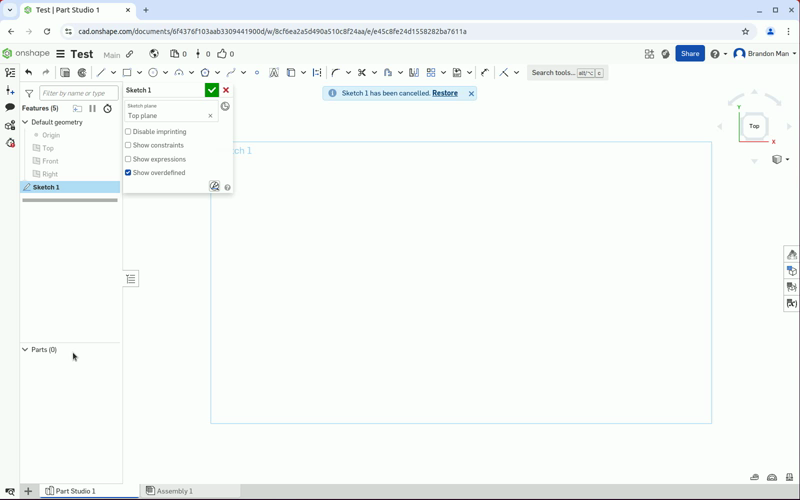
key(a)
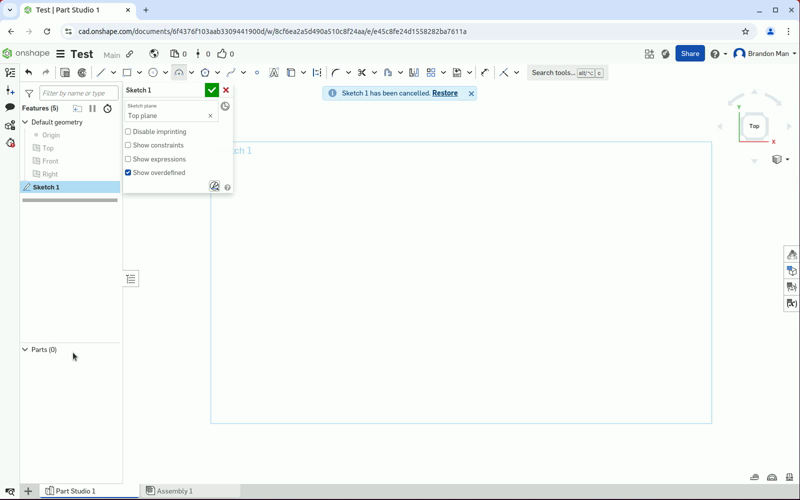
key_down(shift)
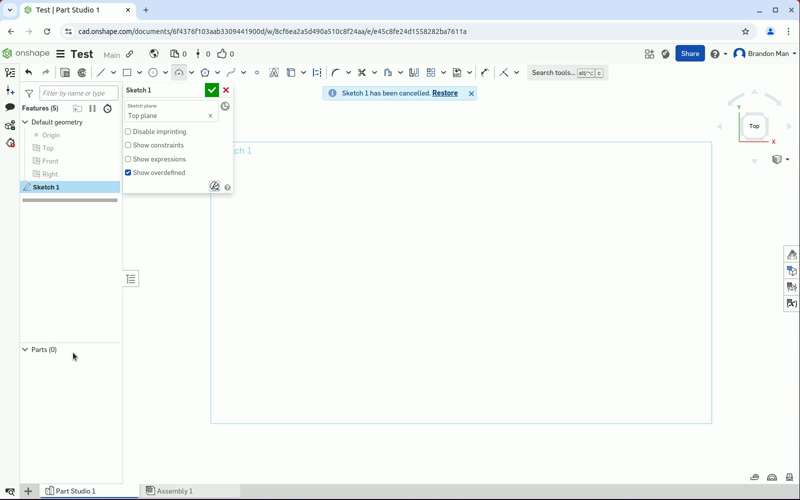
mouse_move(460, 280)
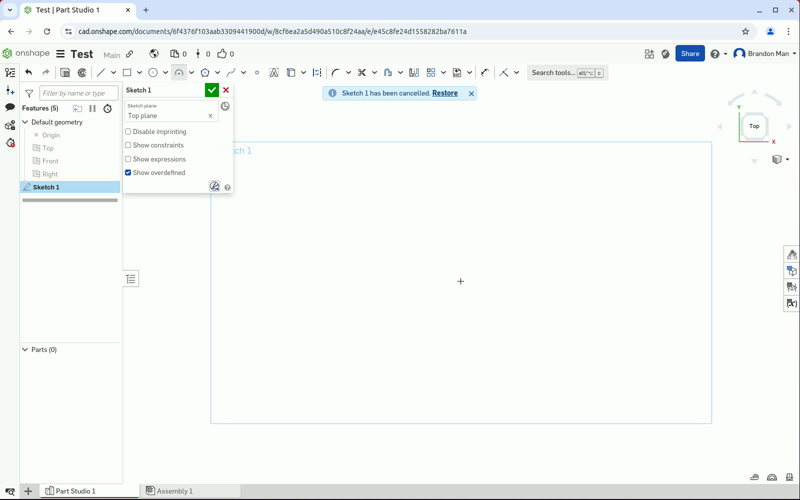
click(460, 280)
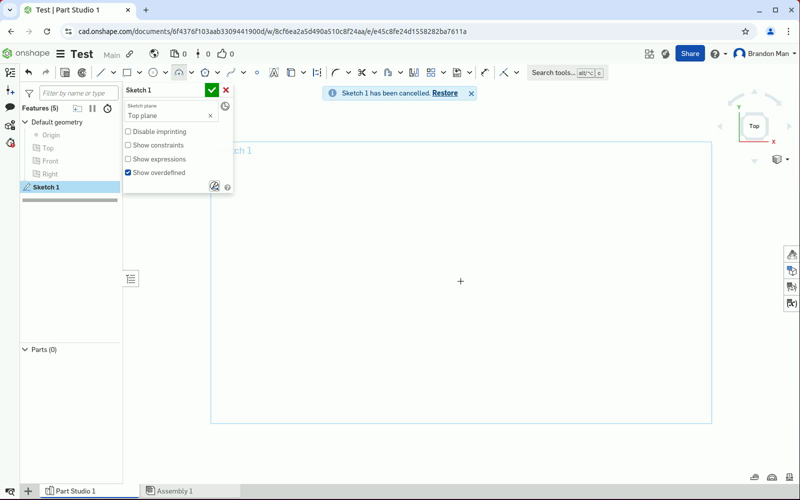
key_up(shift)
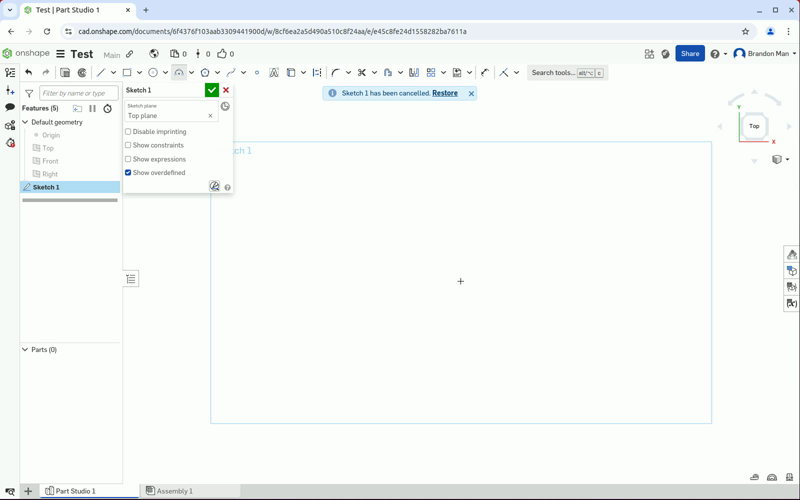
key_down(shift)
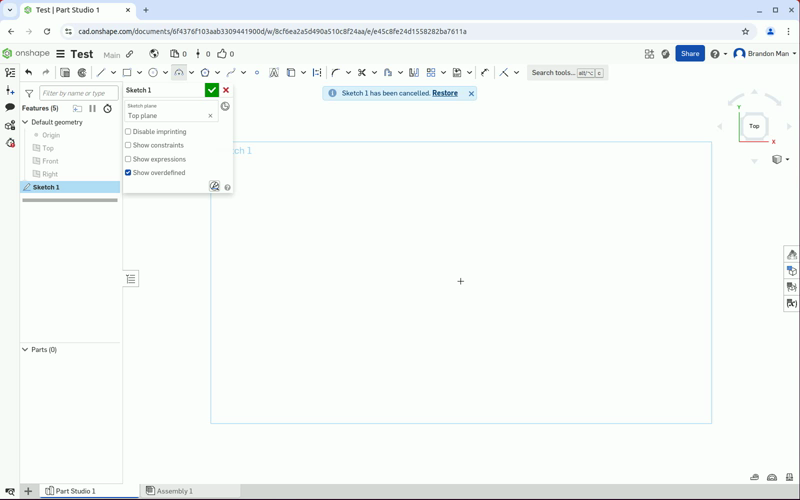
mouse_move(463, 283)
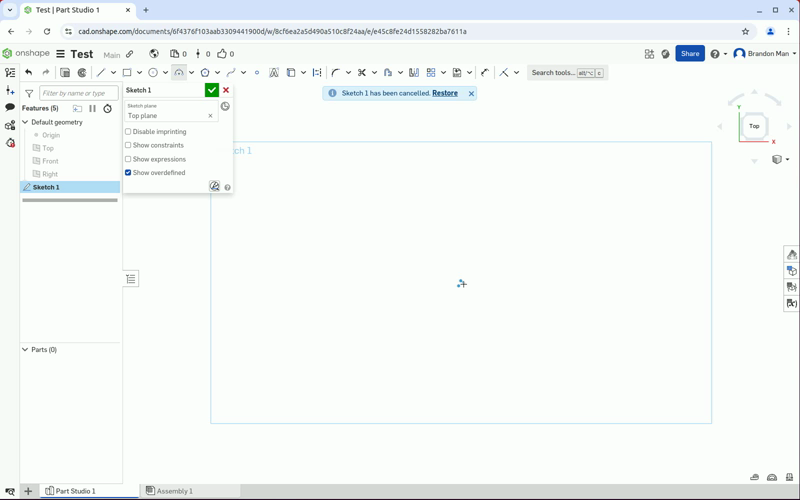
scroll(6)
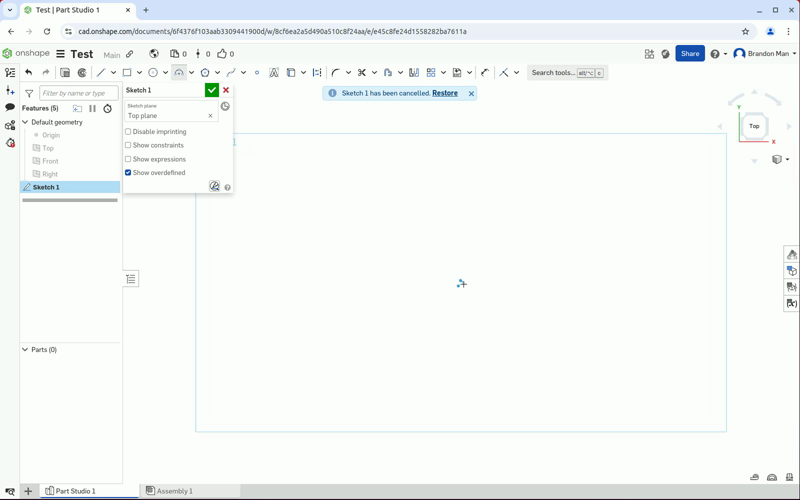
scroll(6)
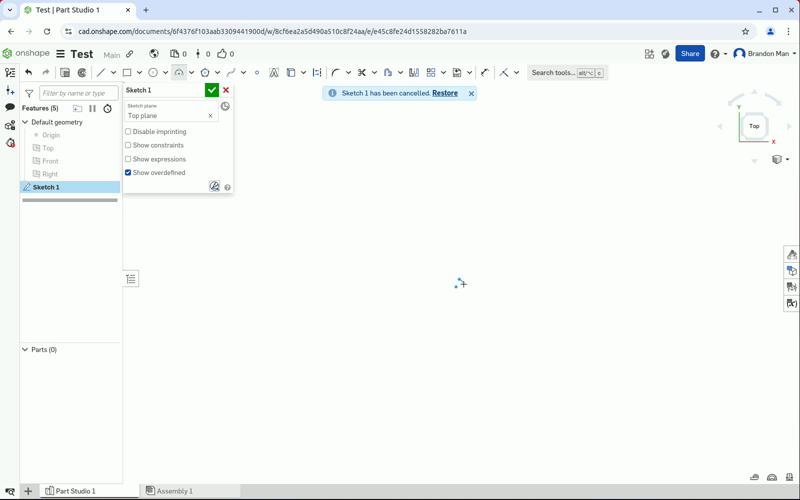
scroll(6)
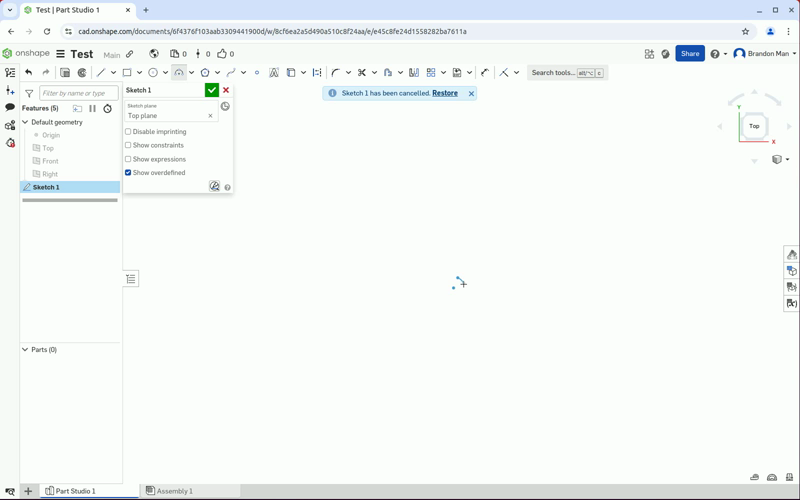
scroll(6)
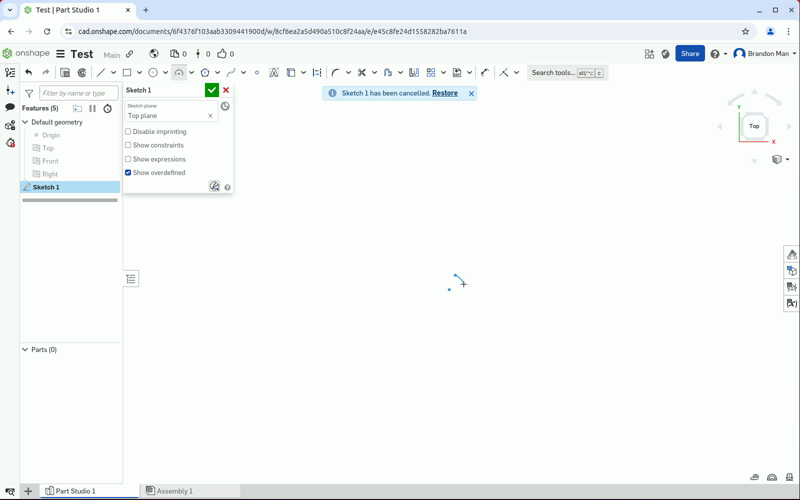
scroll(6)
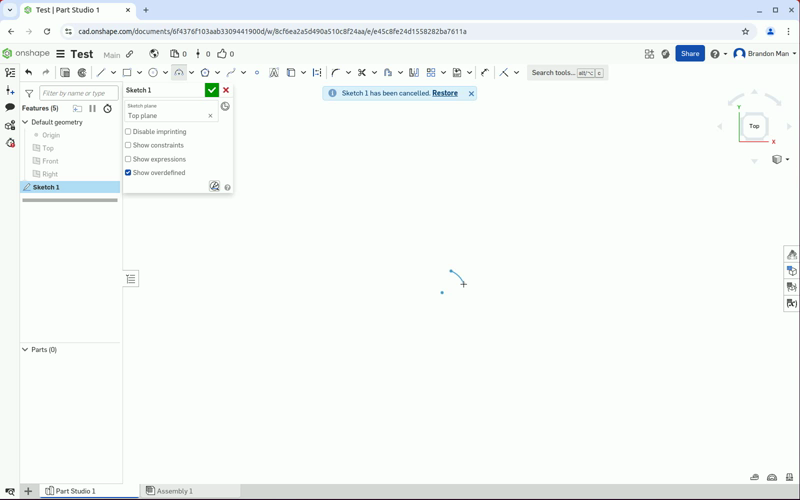
scroll(6)
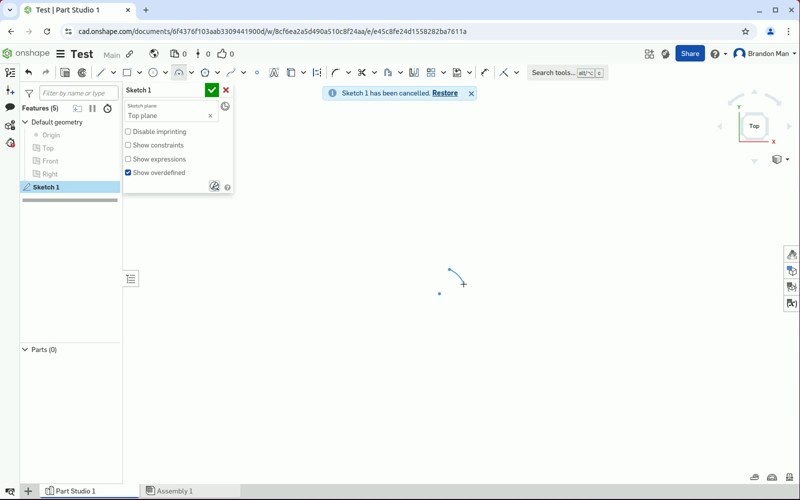
scroll(6)
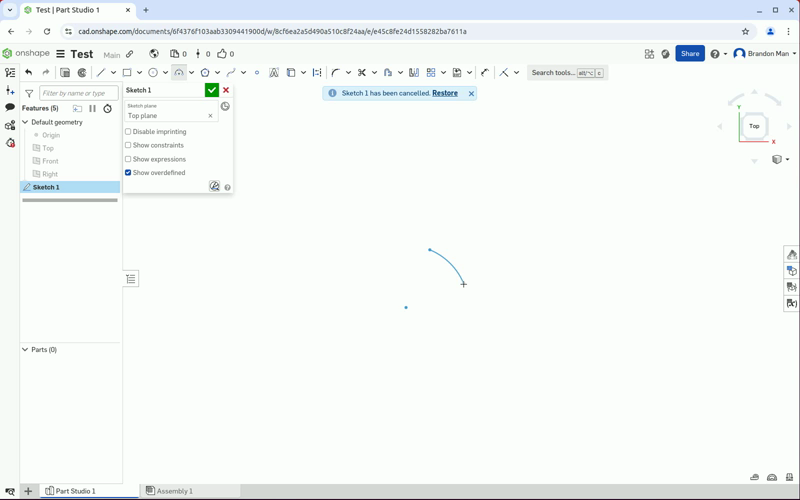
click(463, 283)
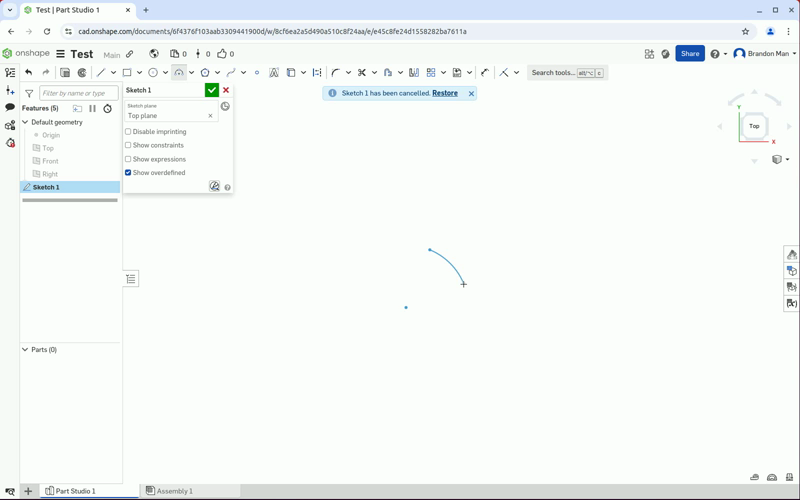
scroll(-6)
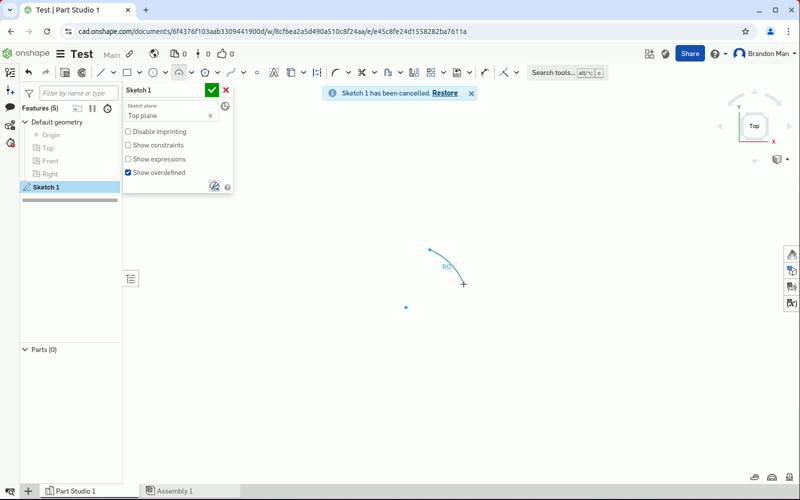
scroll(-6)
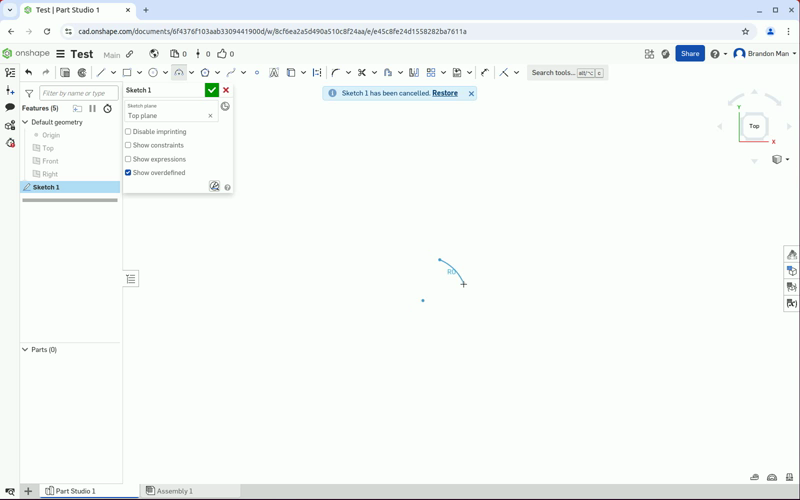
scroll(-6)
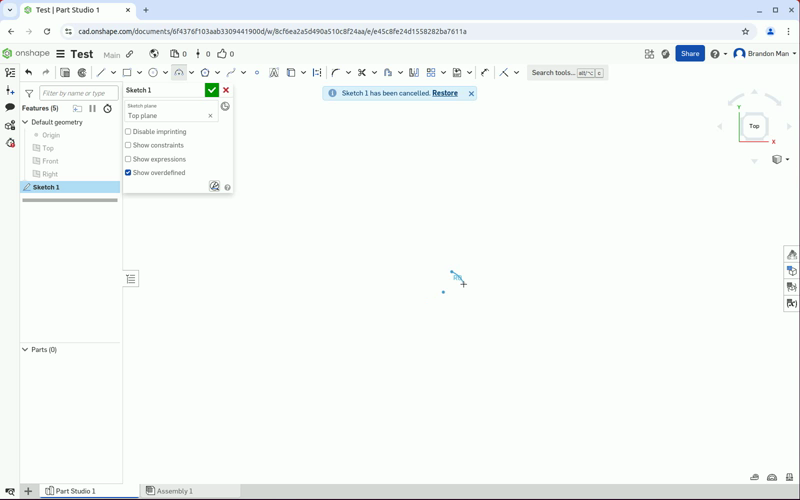
scroll(-6)
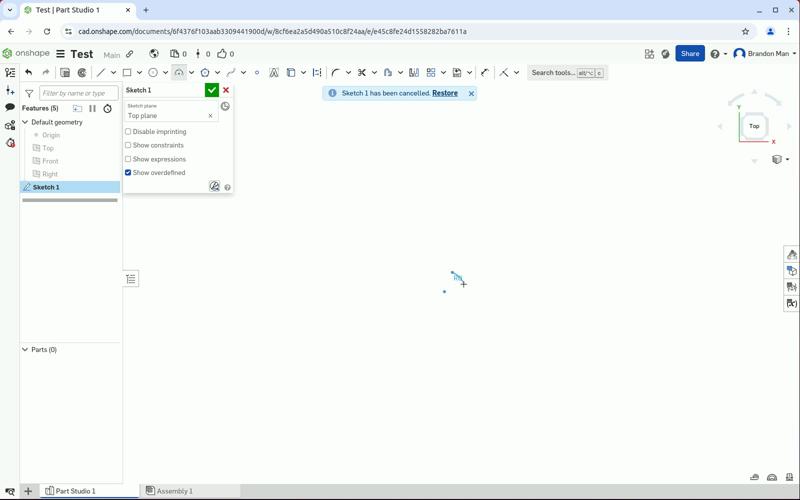
scroll(-6)
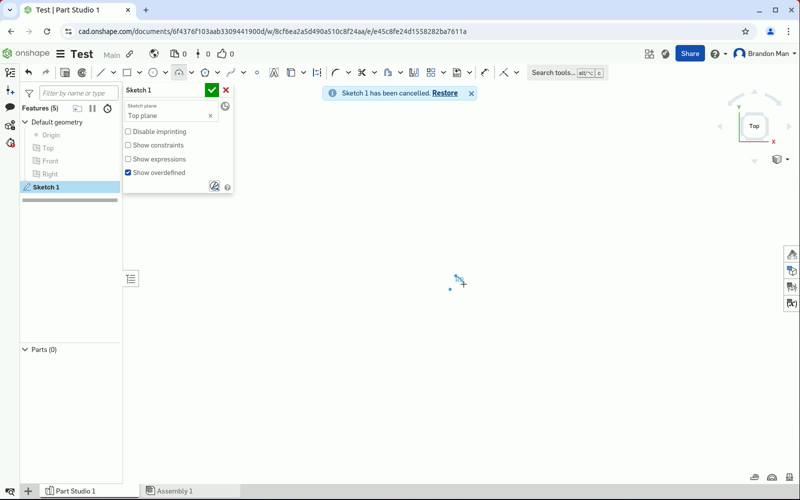
scroll(-6)
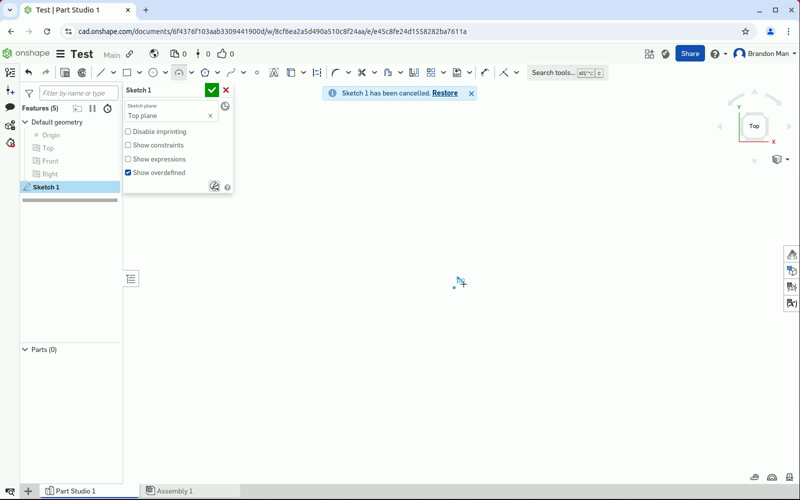
scroll(-6)
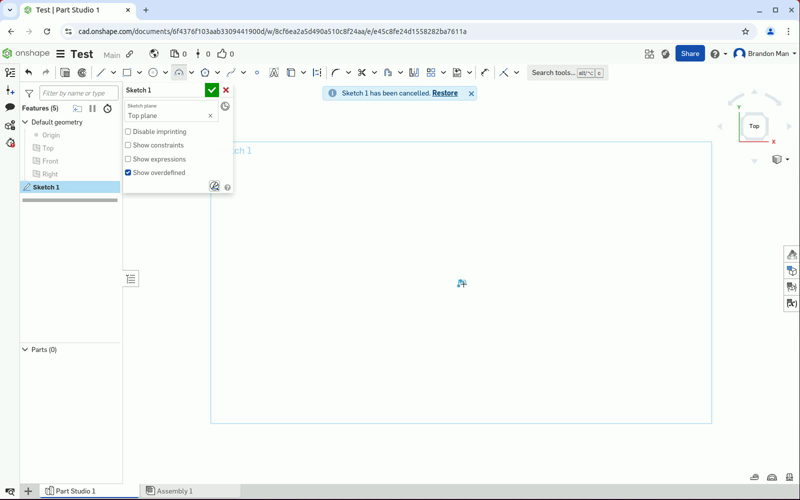
mouse_move(461, 282)
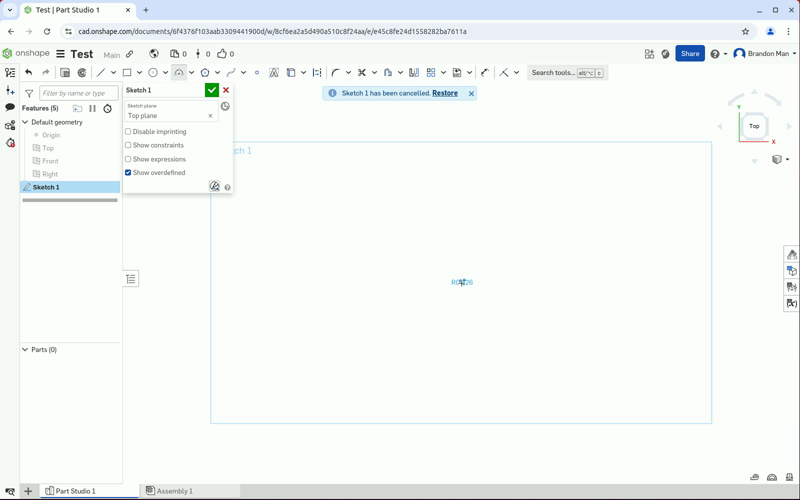
scroll(6)
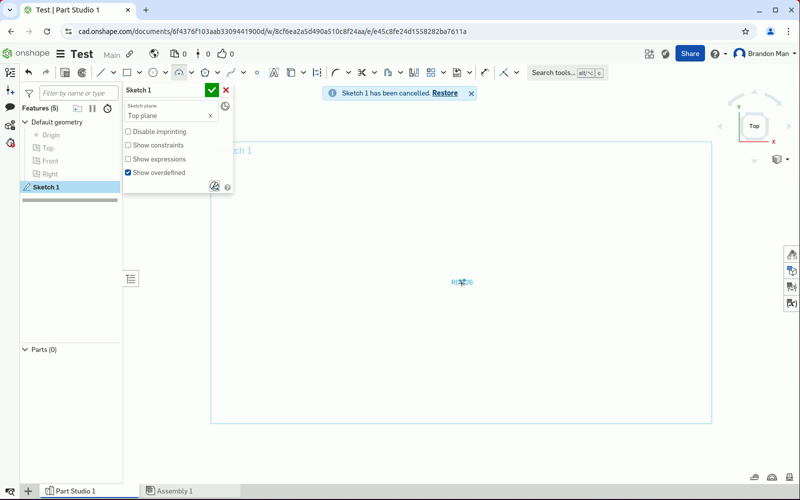
scroll(6)
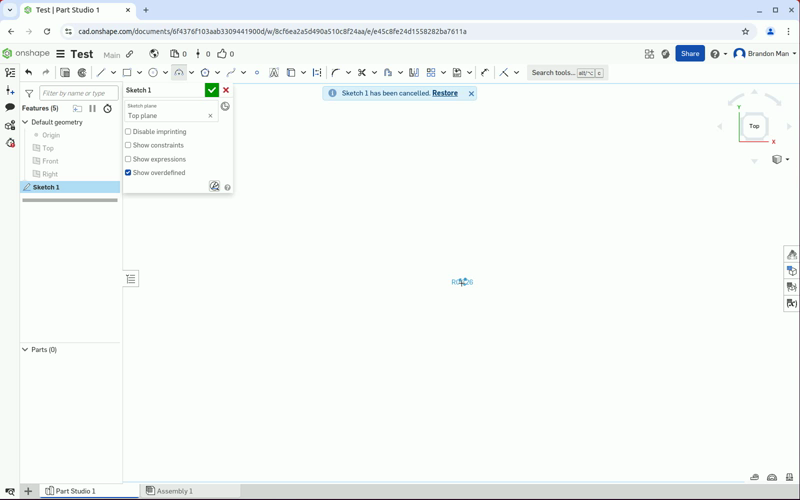
scroll(6)
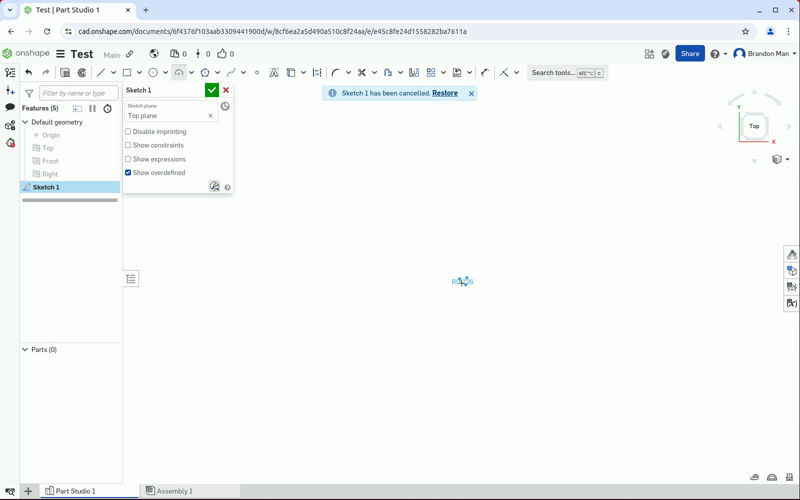
scroll(6)
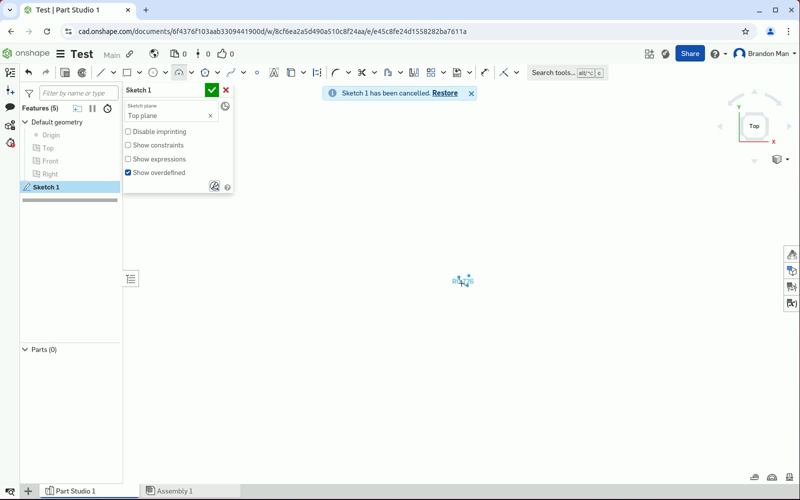
scroll(6)
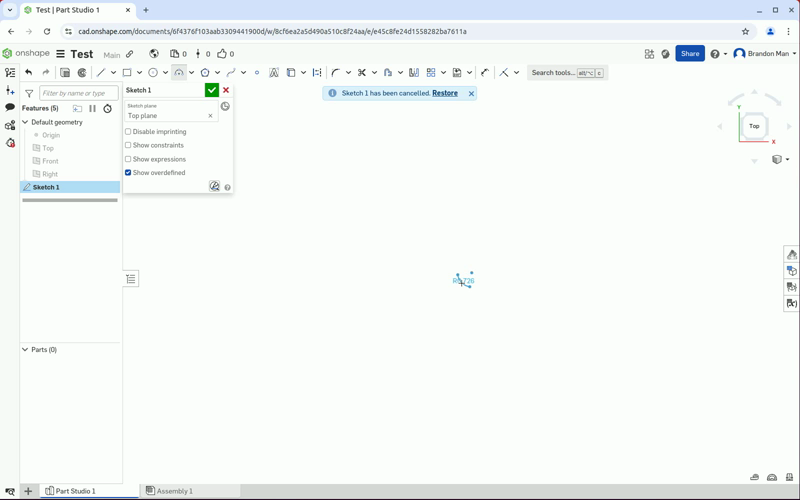
scroll(6)
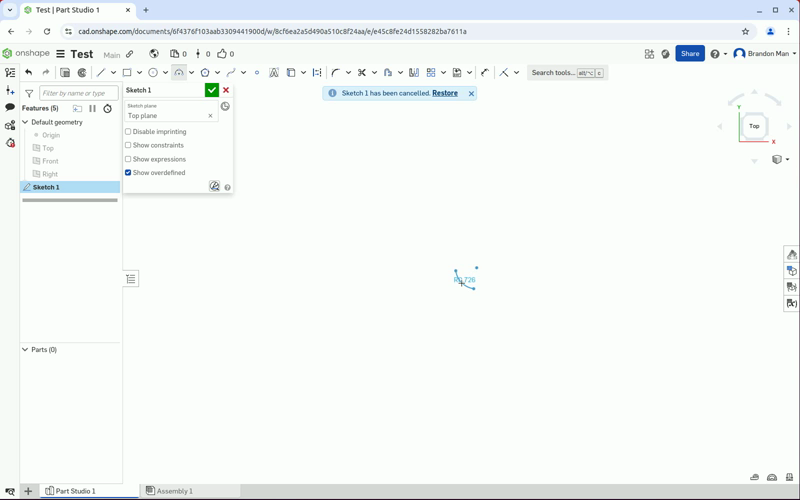
scroll(6)
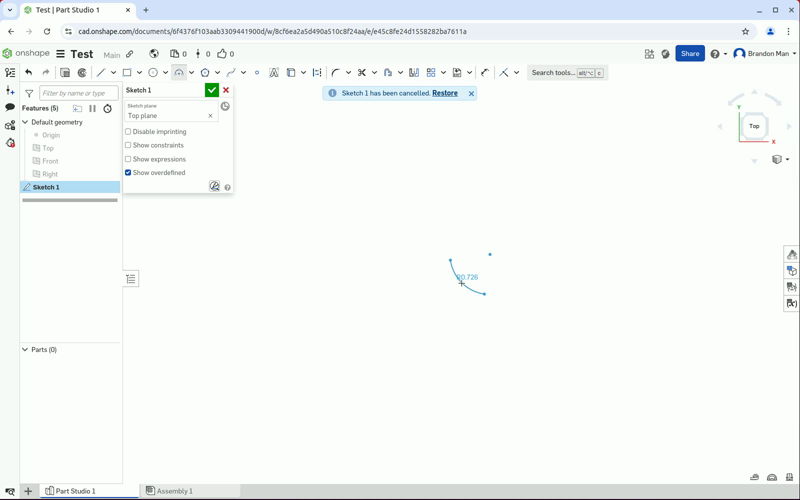
click(461, 282)
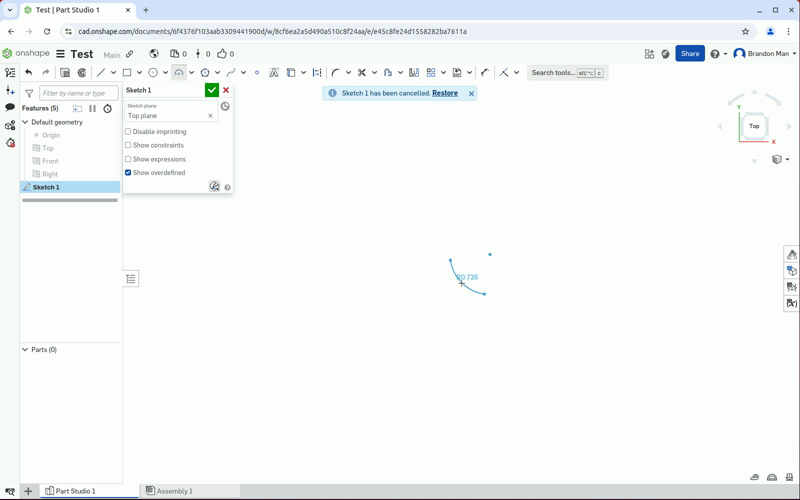
scroll(-6)
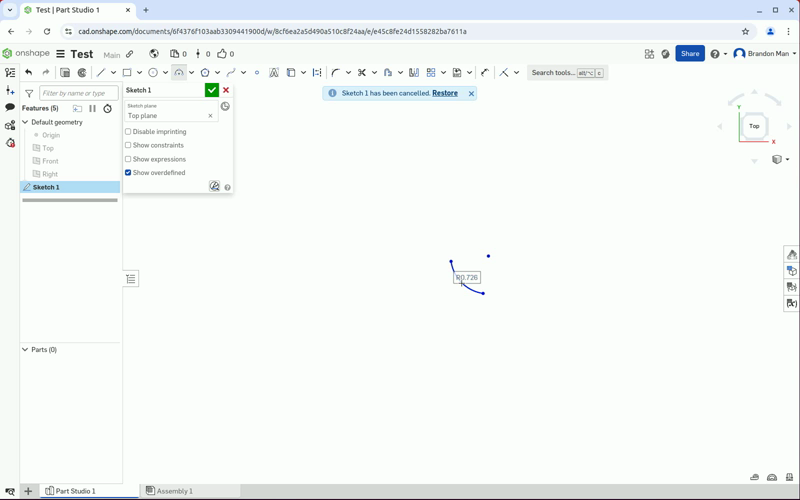
scroll(-6)
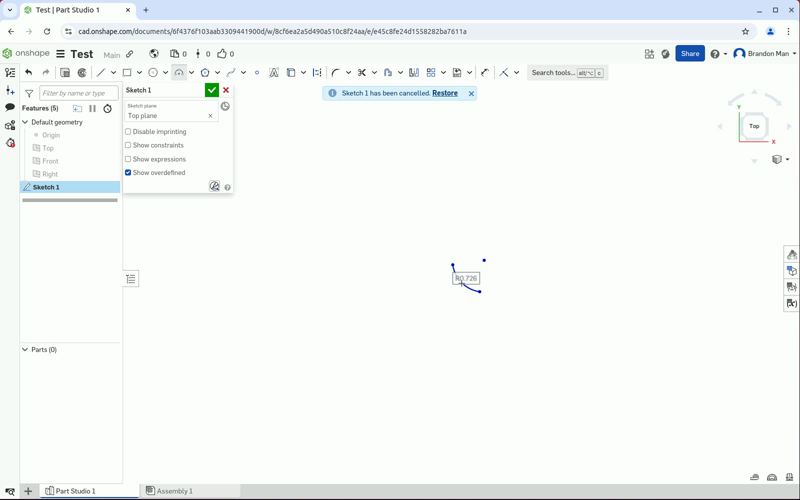
scroll(-6)
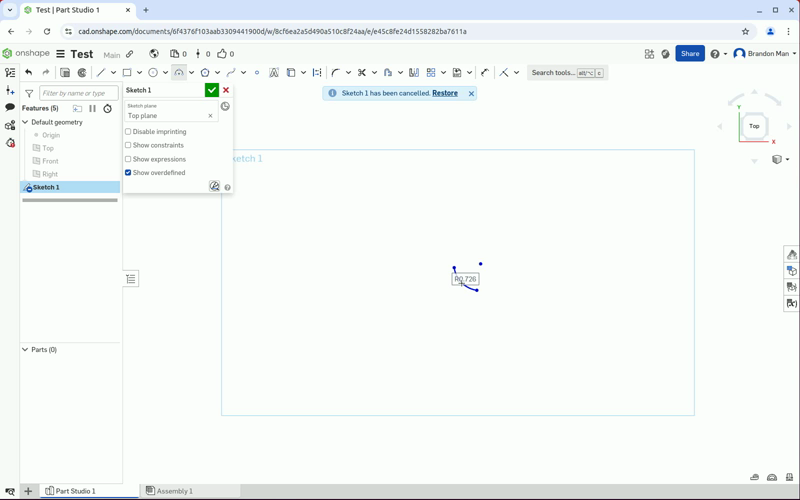
scroll(-6)
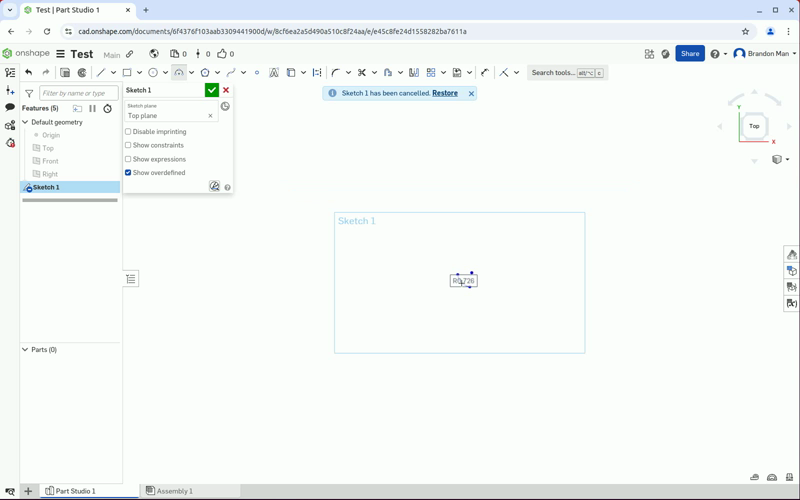
scroll(-6)
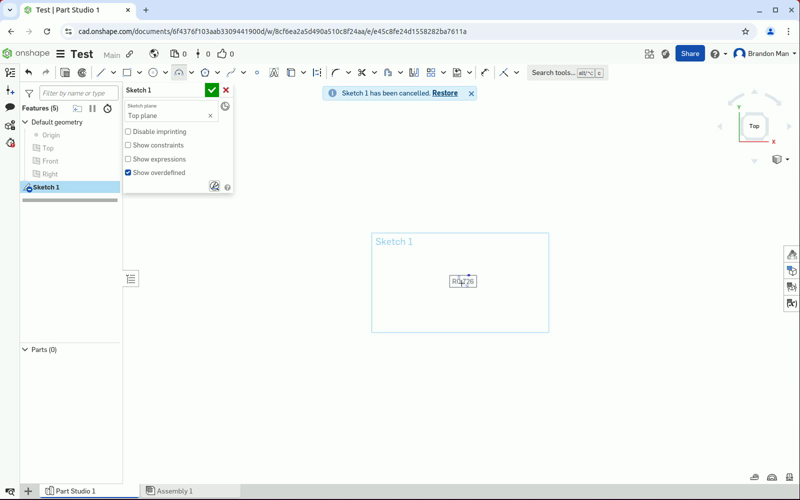
scroll(-6)
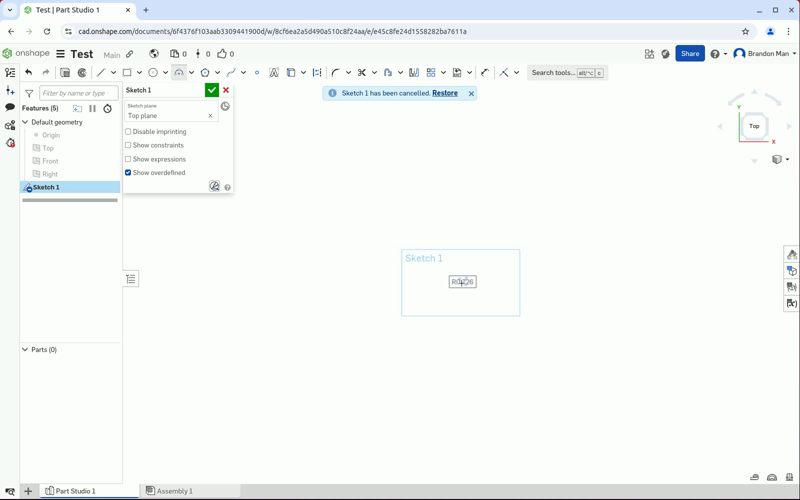
scroll(-6)
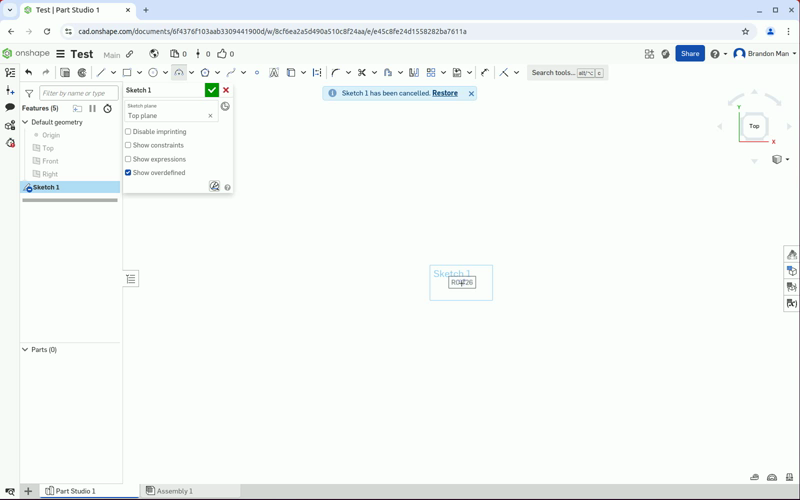
key_up(shift)
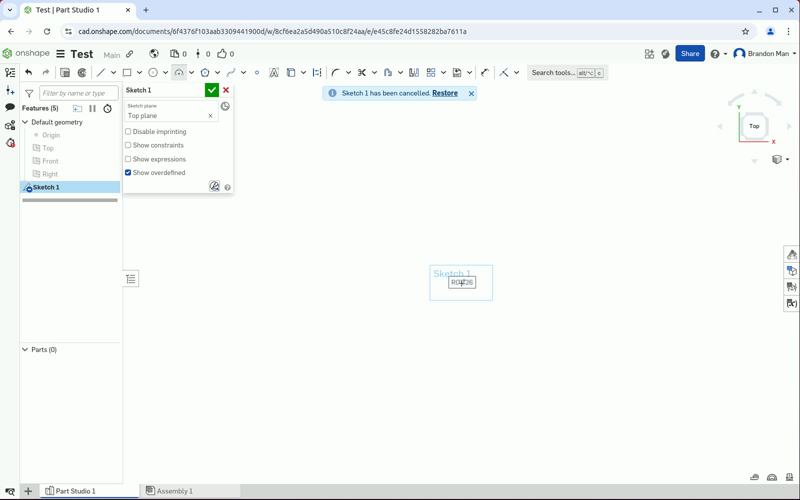
key(esc)
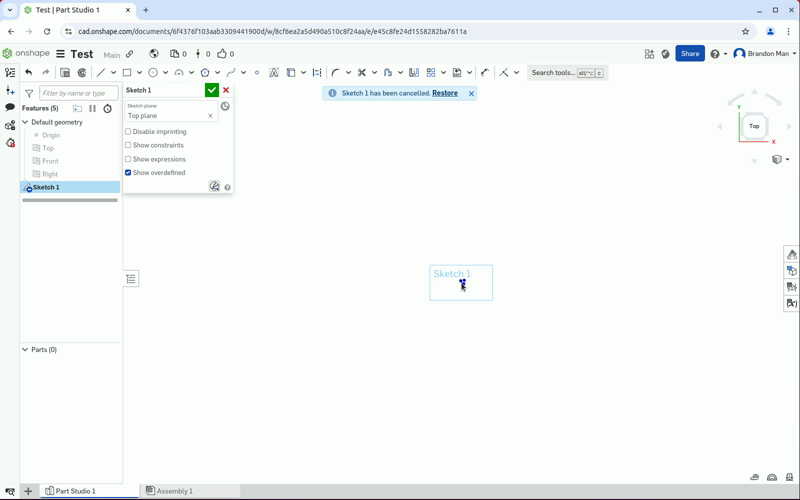
key(l)
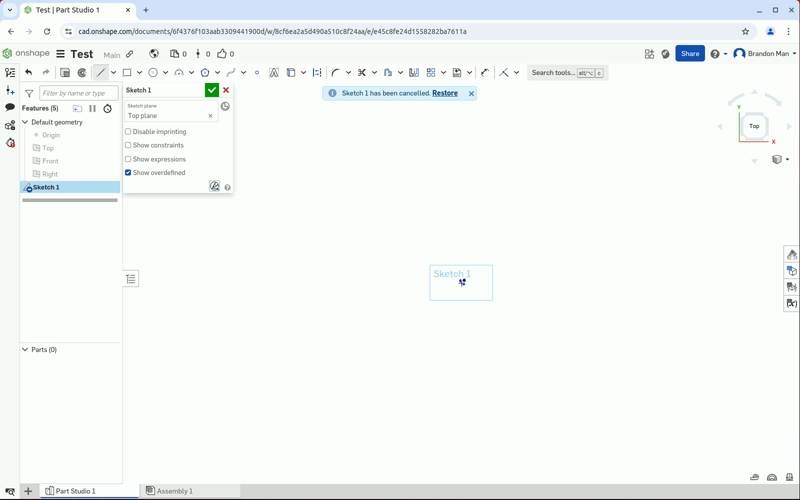
mouse_move(463, 283)
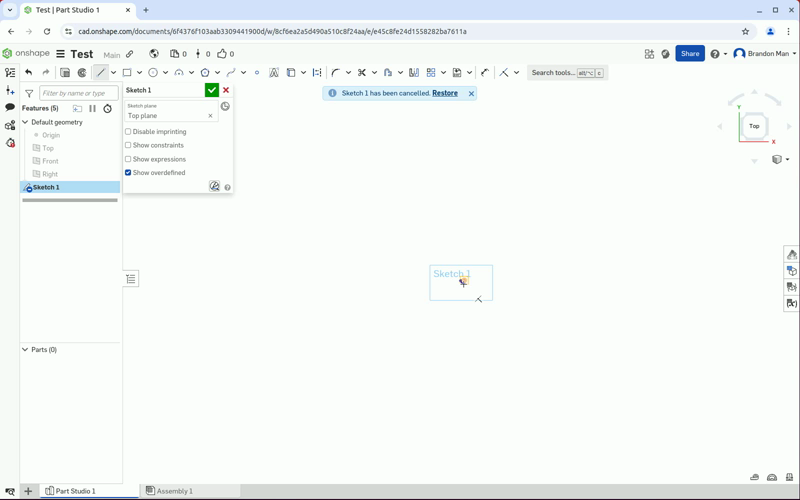
scroll(6)
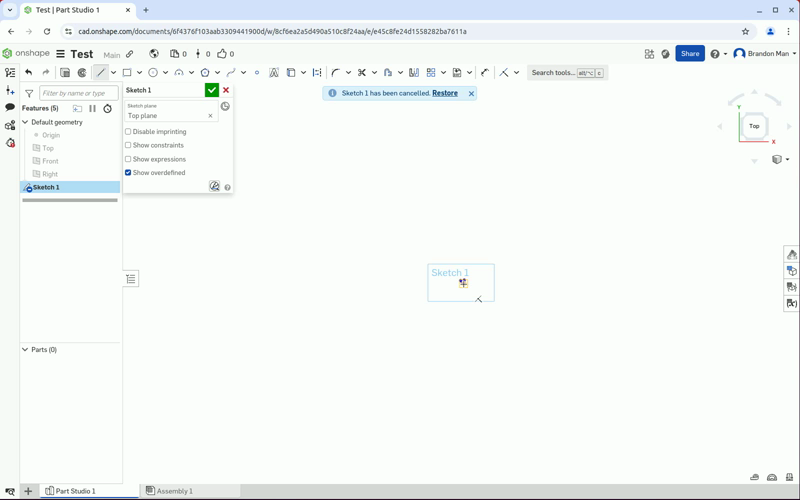
scroll(6)
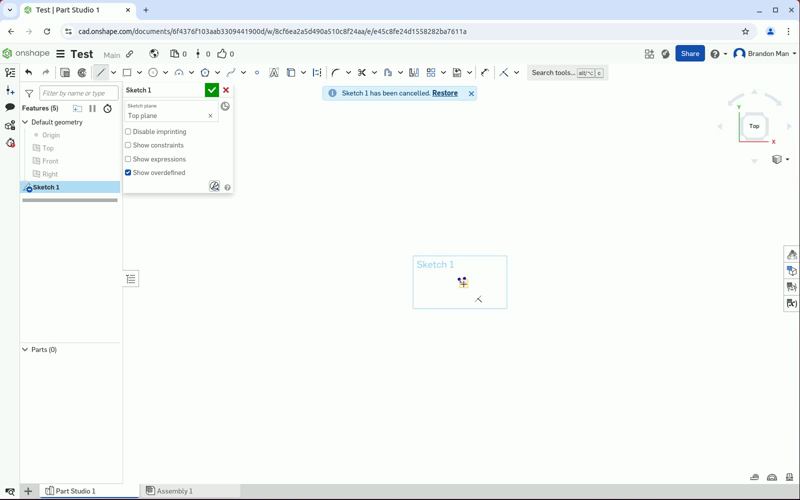
scroll(6)
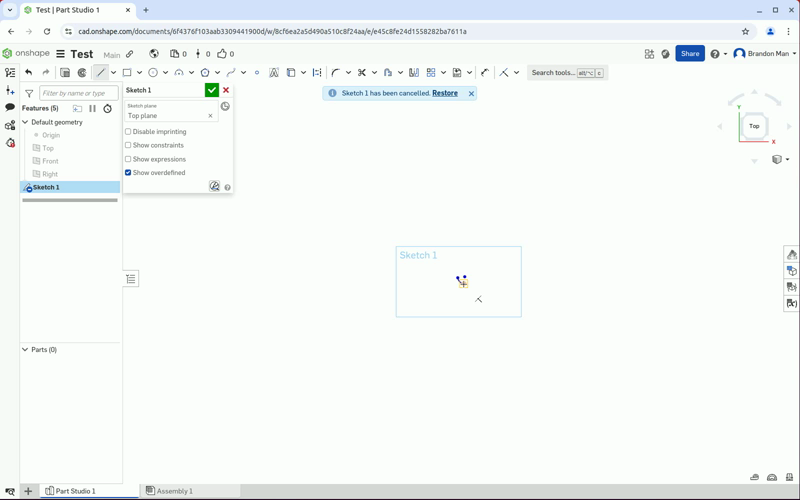
scroll(6)
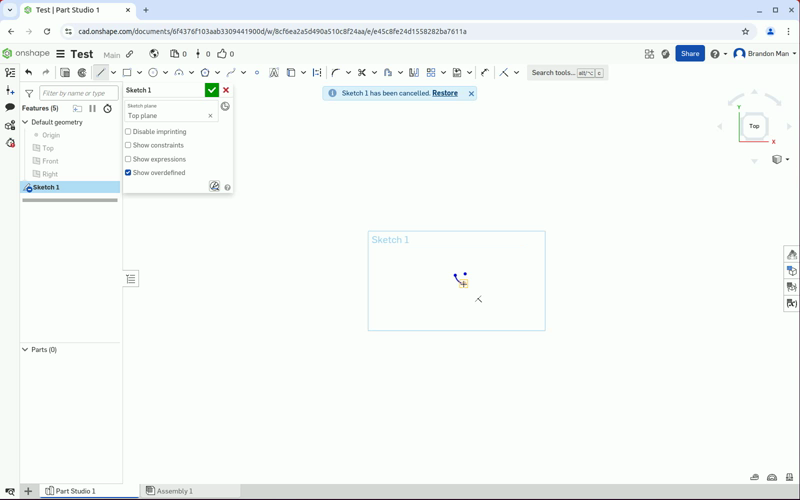
scroll(6)
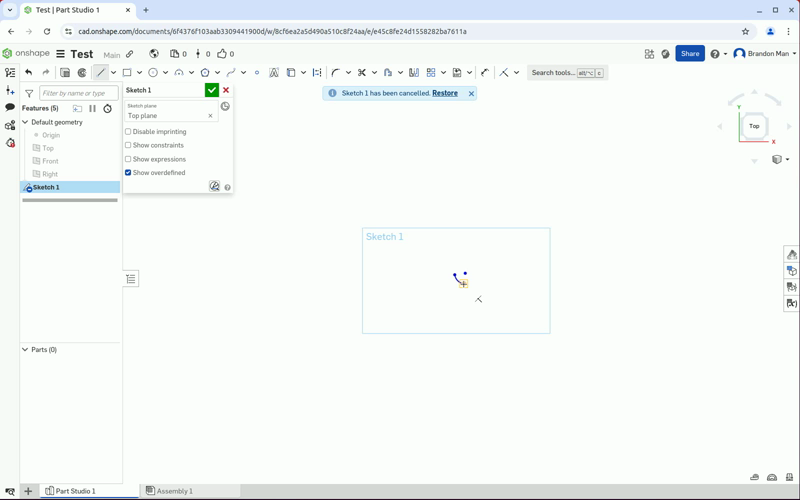
scroll(6)
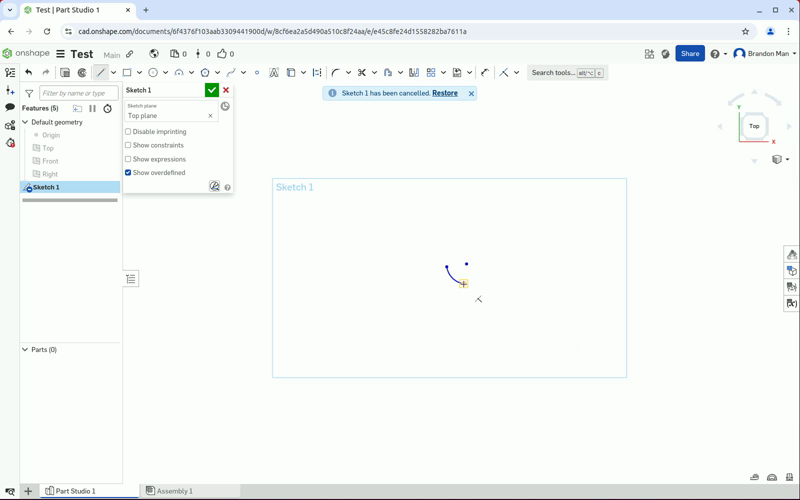
scroll(6)
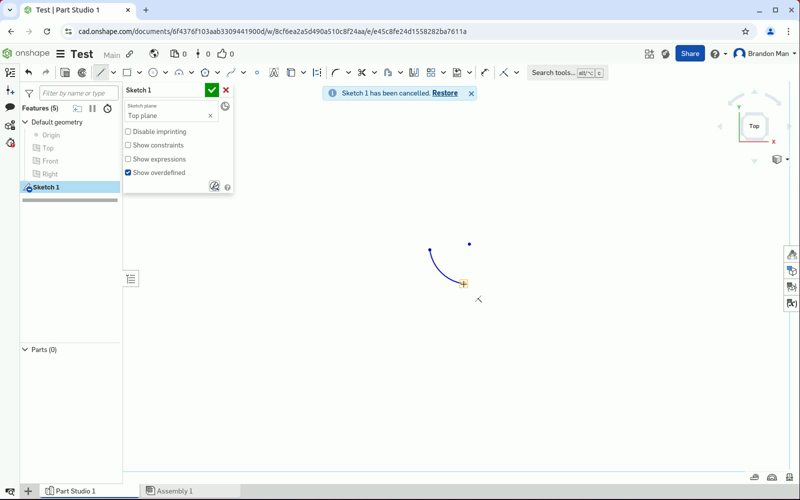
click(463, 283)
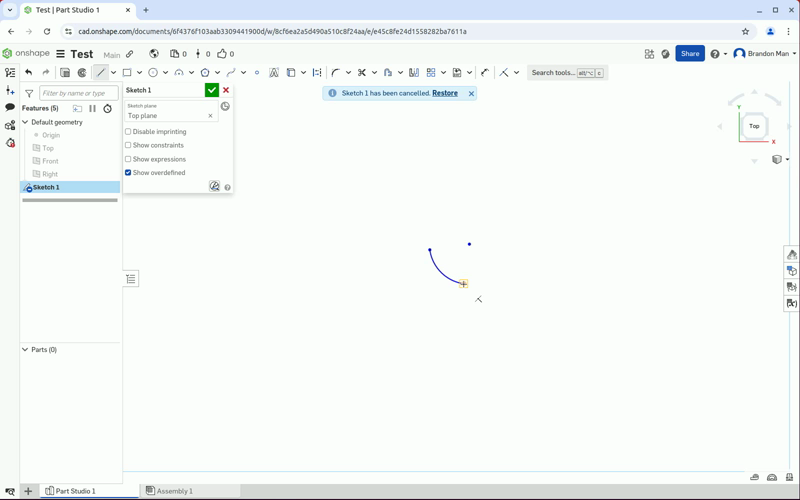
scroll(-6)
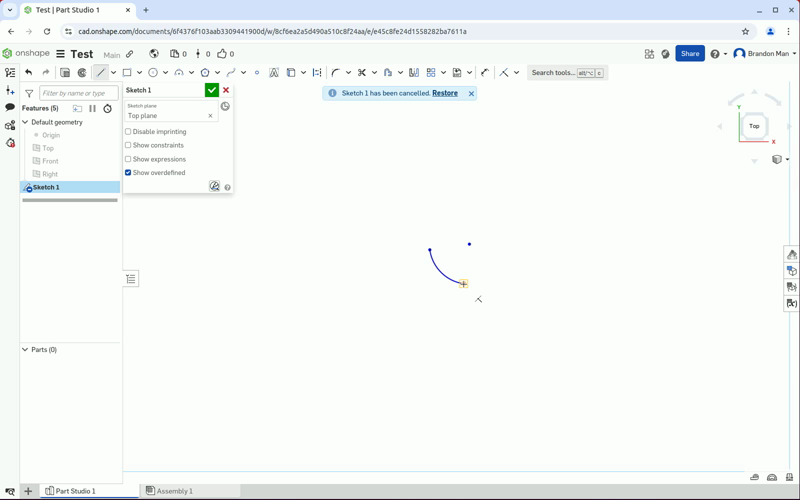
scroll(-6)
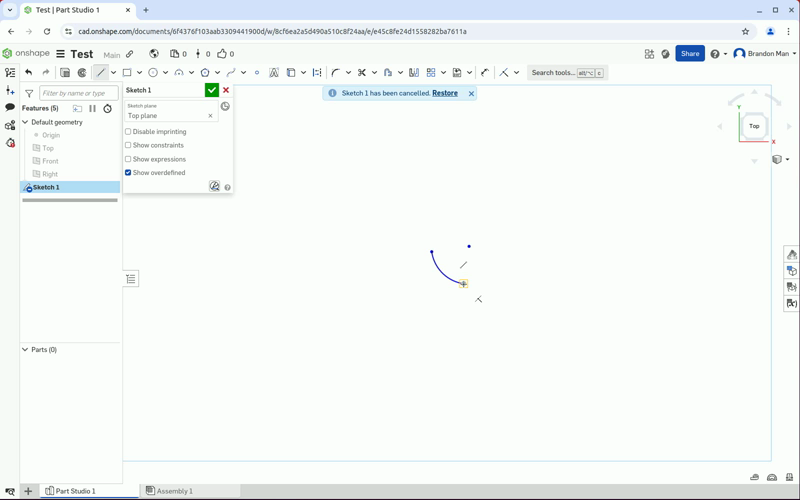
scroll(-6)
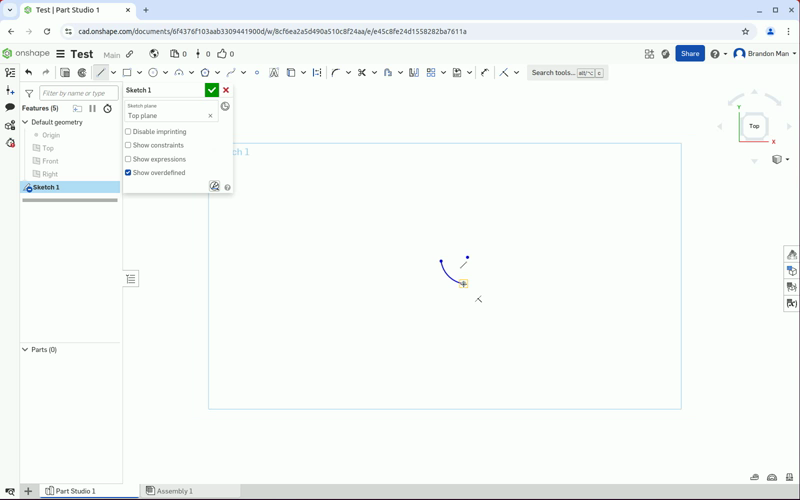
scroll(-6)
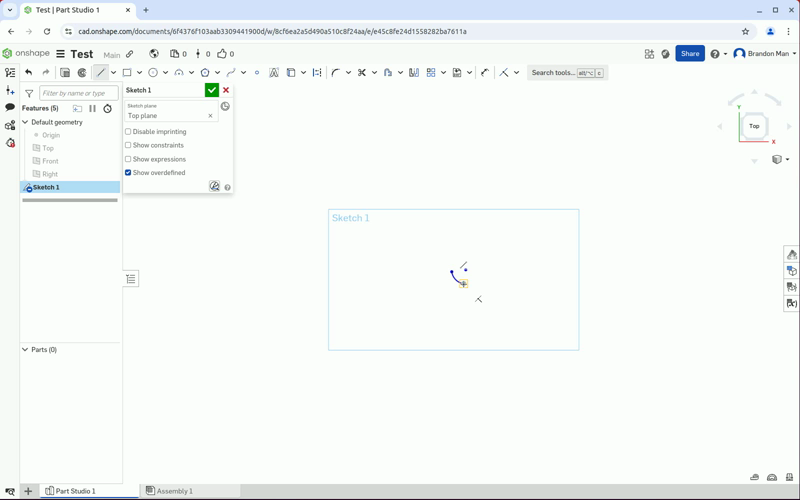
scroll(-6)
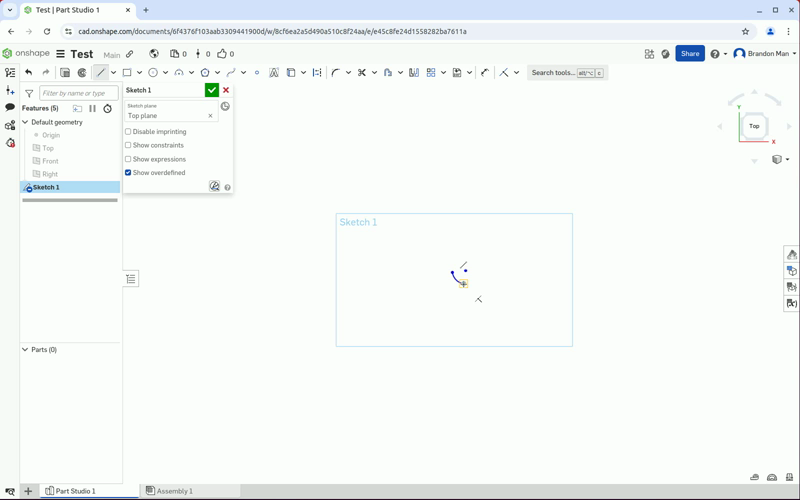
scroll(-6)
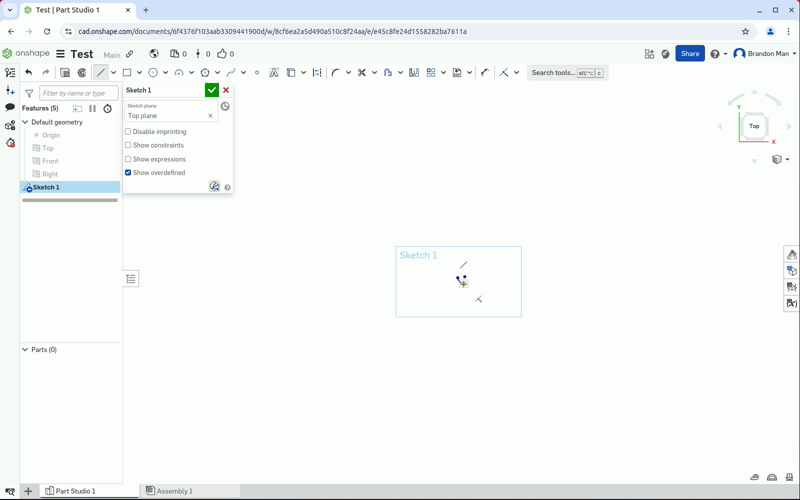
scroll(-6)
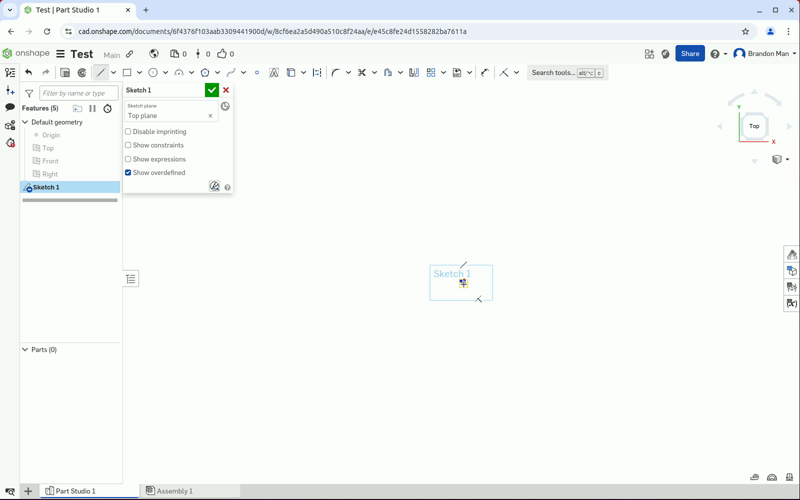
key_down(shift)
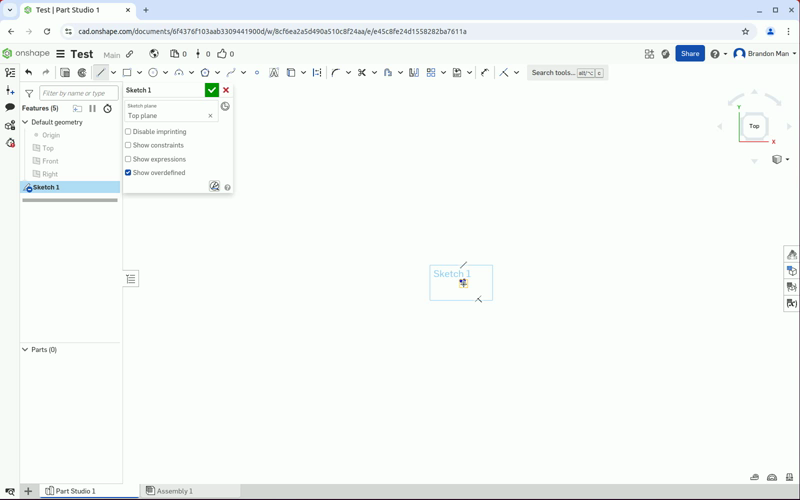
mouse_move(493, 283)
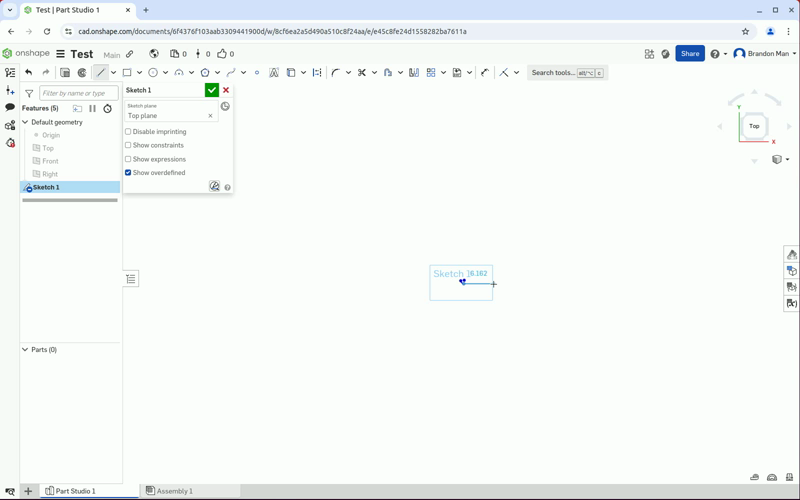
mouse_move(486, 283)
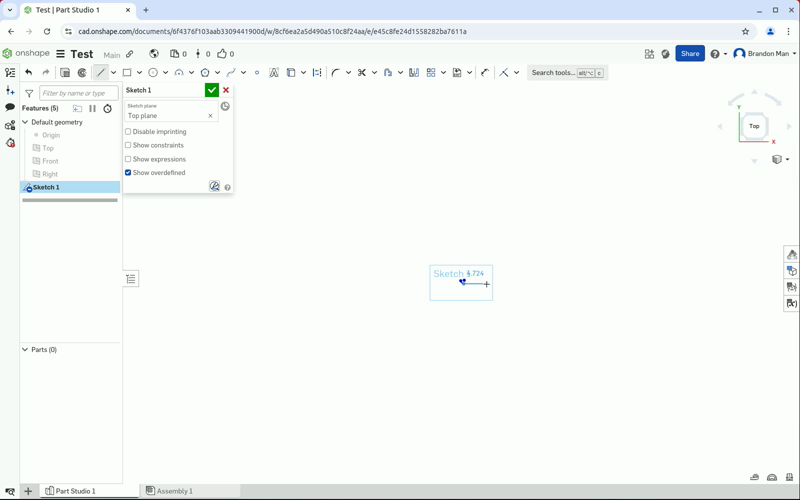
click(486, 283)
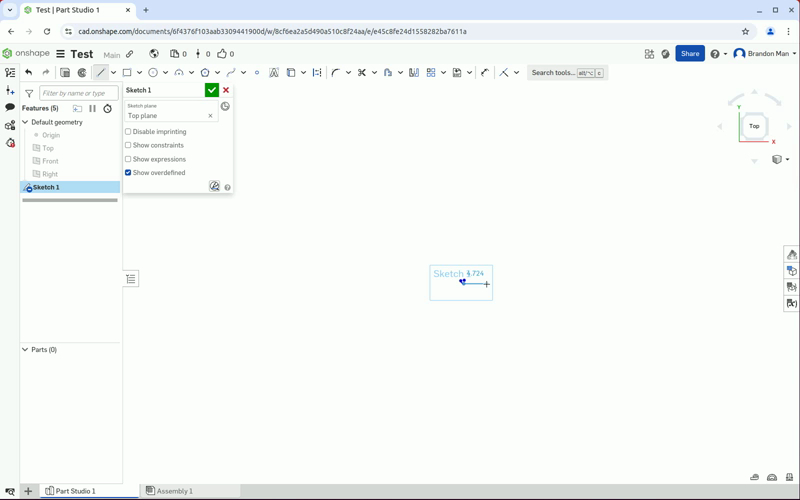
key_up(shift)
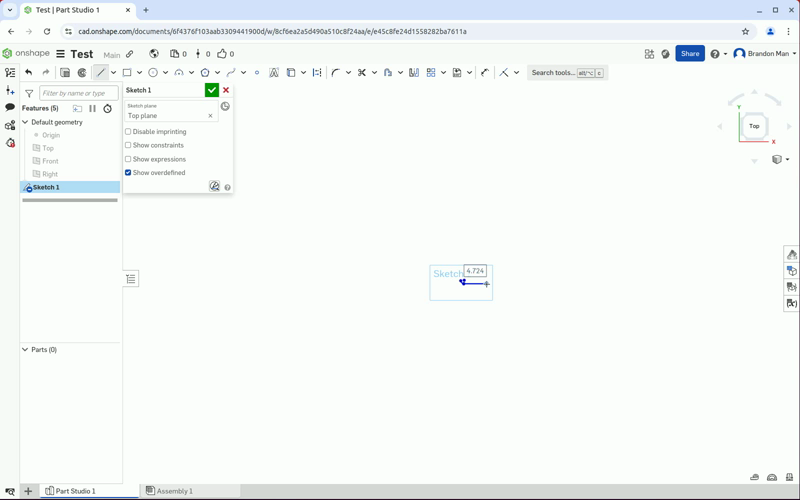
key(esc)
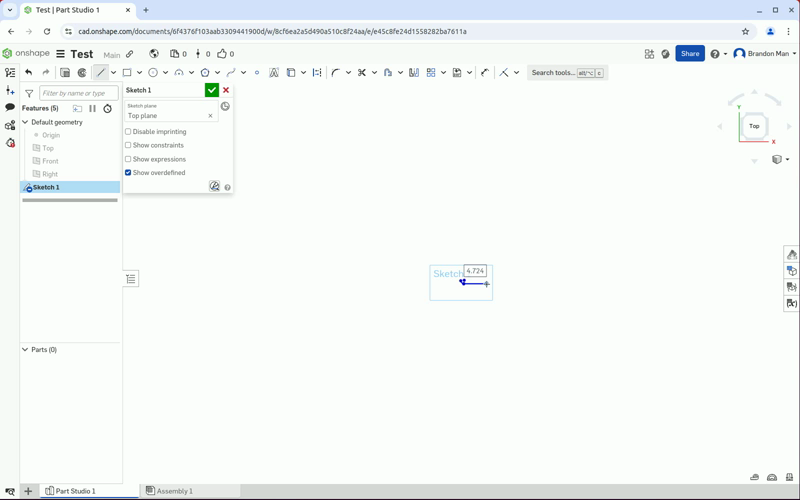
key(a)
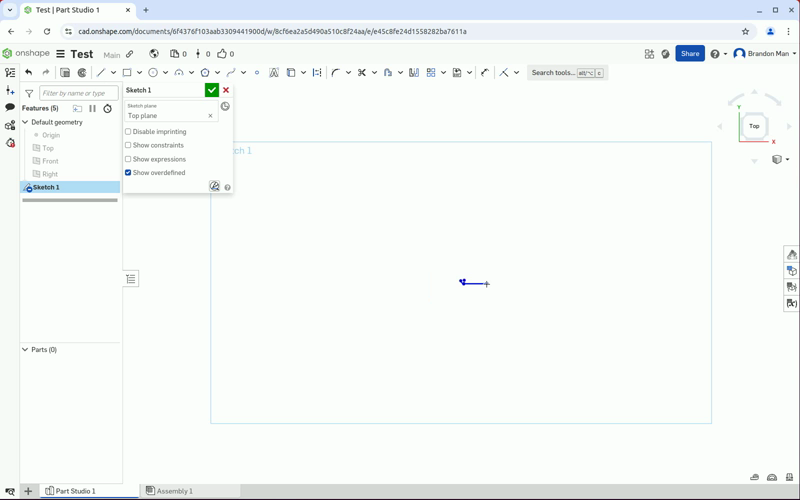
mouse_move(486, 283)
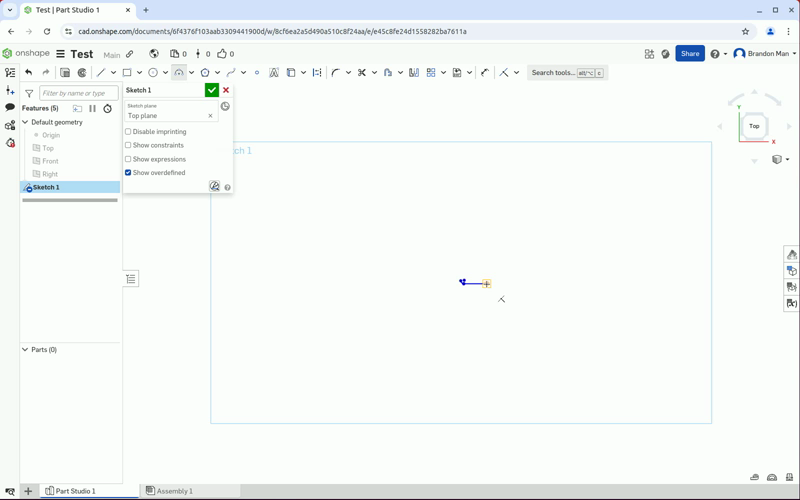
click(486, 283)
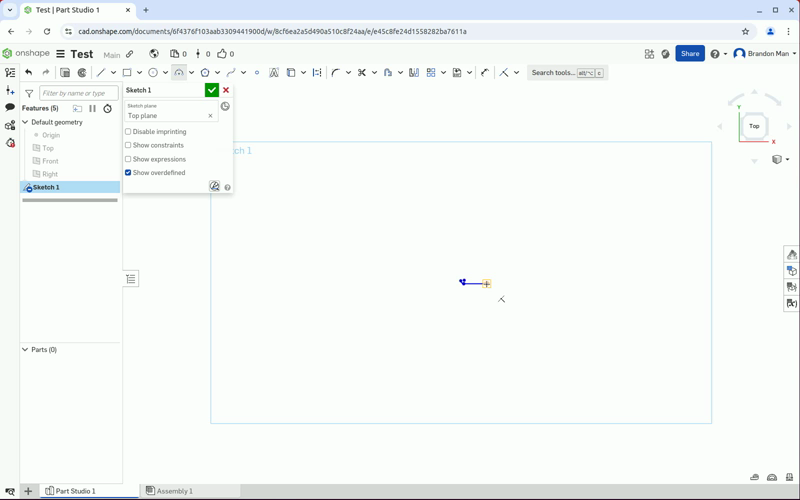
key_down(shift)
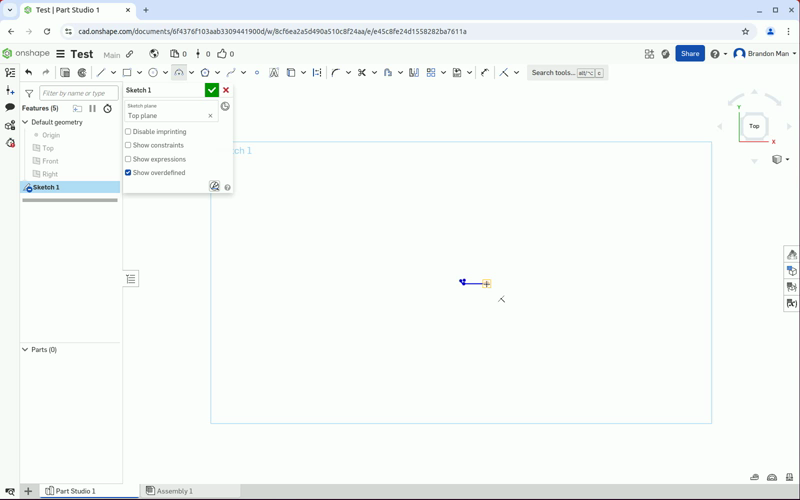
mouse_move(489, 280)
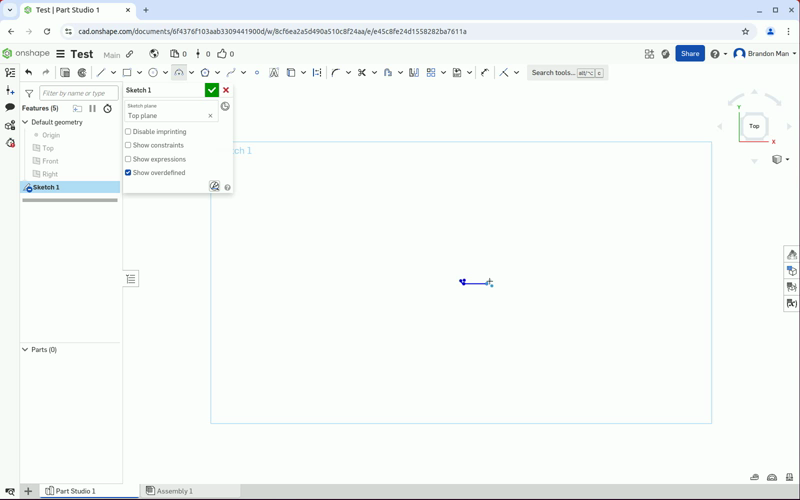
scroll(6)
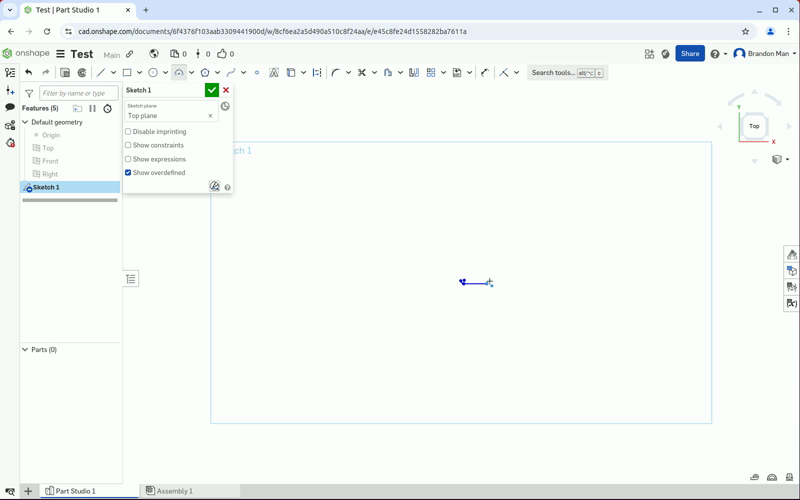
scroll(6)
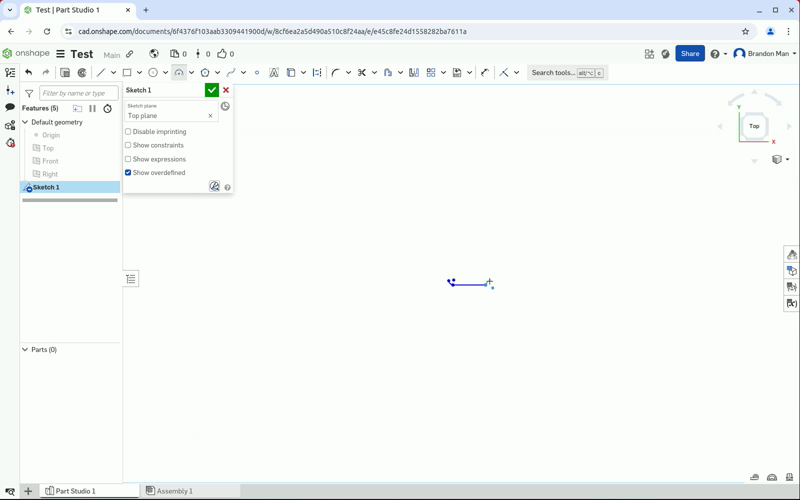
scroll(6)
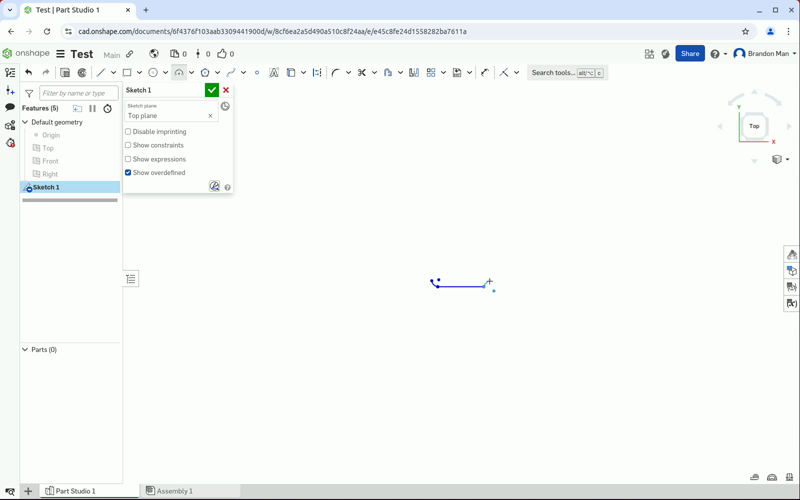
scroll(6)
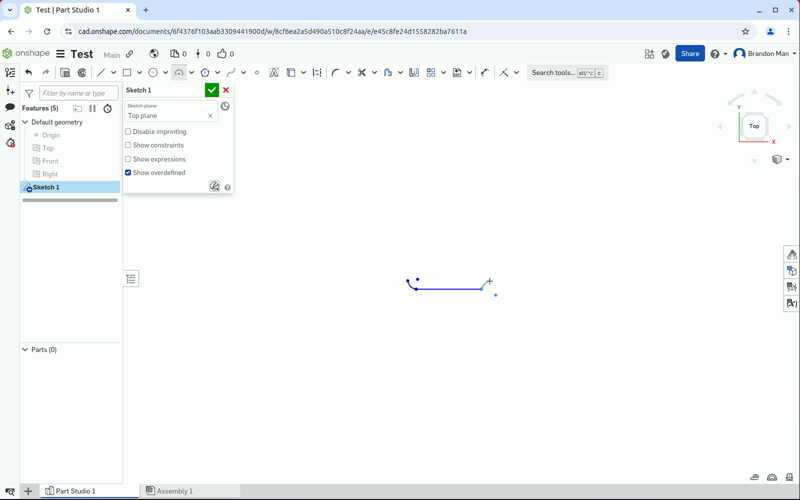
scroll(6)
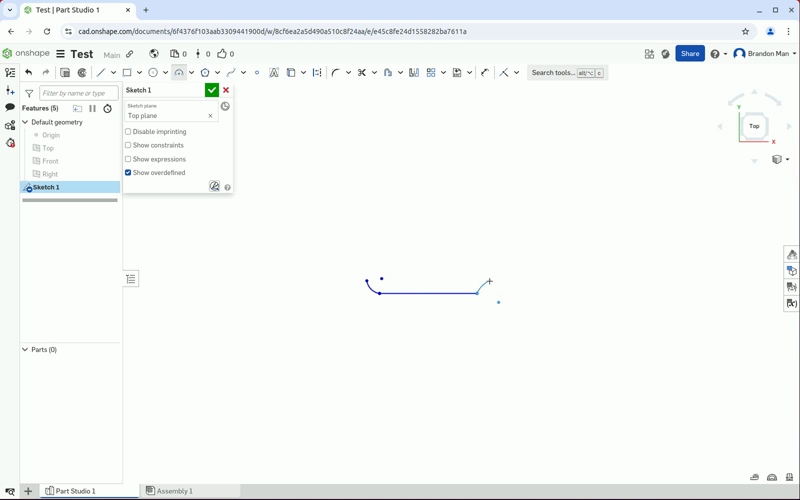
scroll(6)
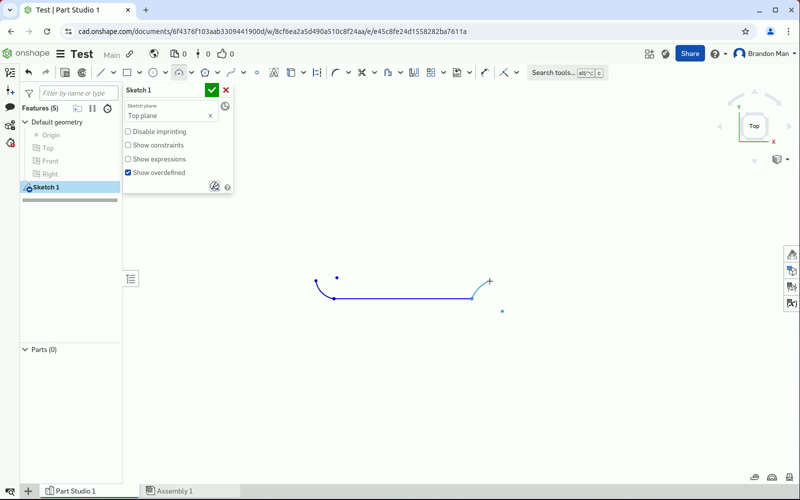
scroll(6)
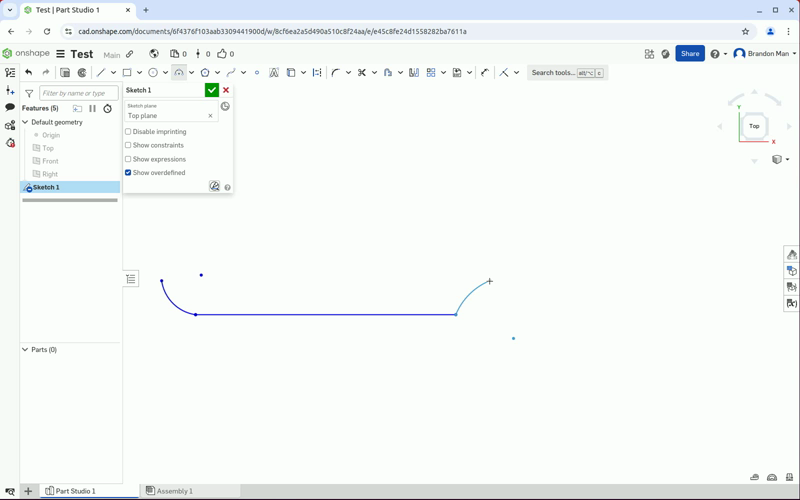
click(489, 280)
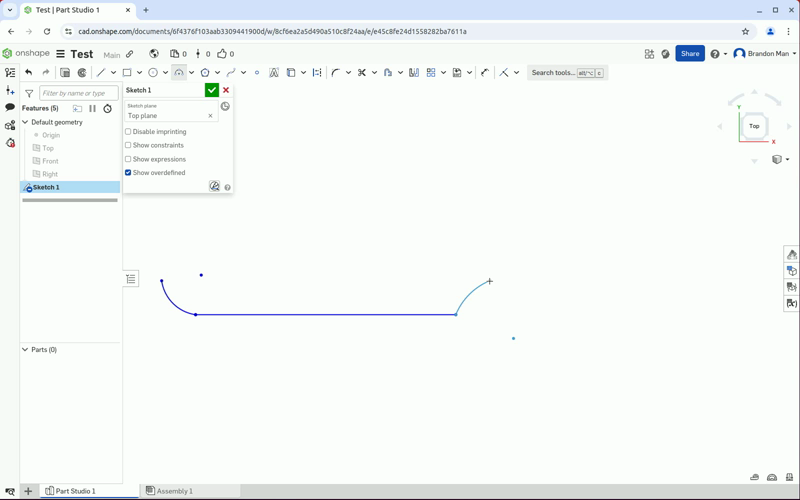
scroll(-6)
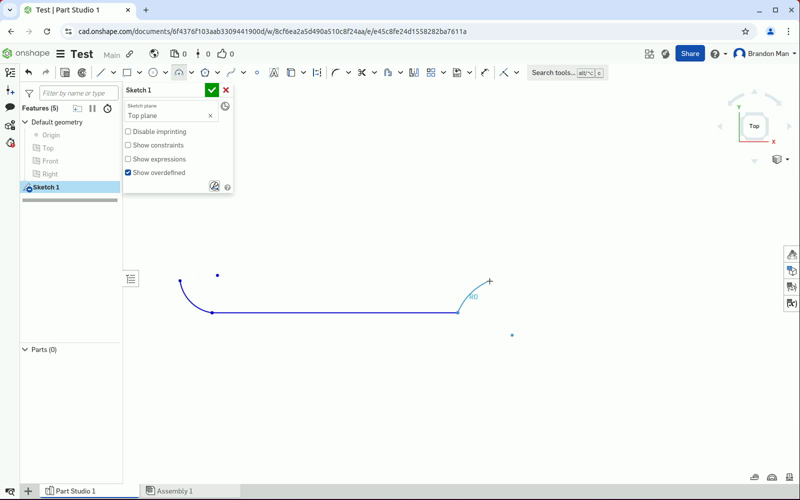
scroll(-6)
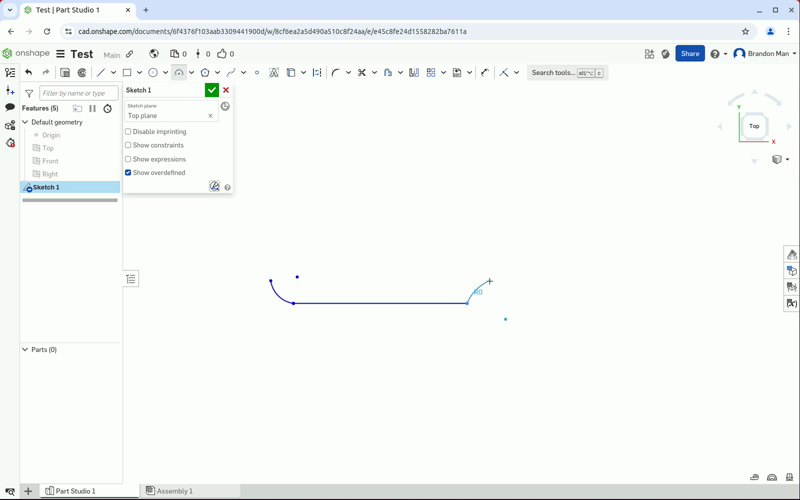
scroll(-6)
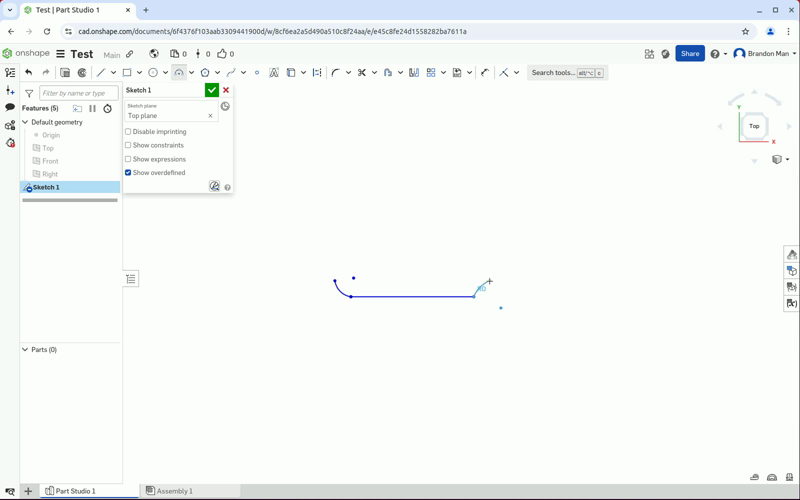
scroll(-6)
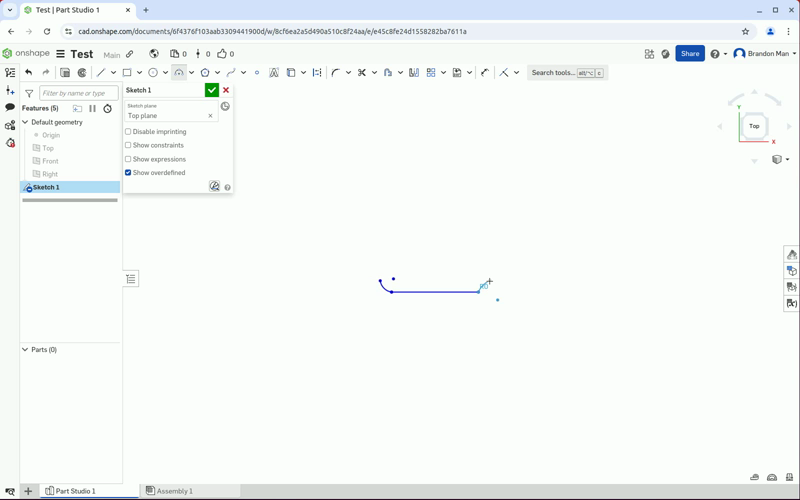
scroll(-6)
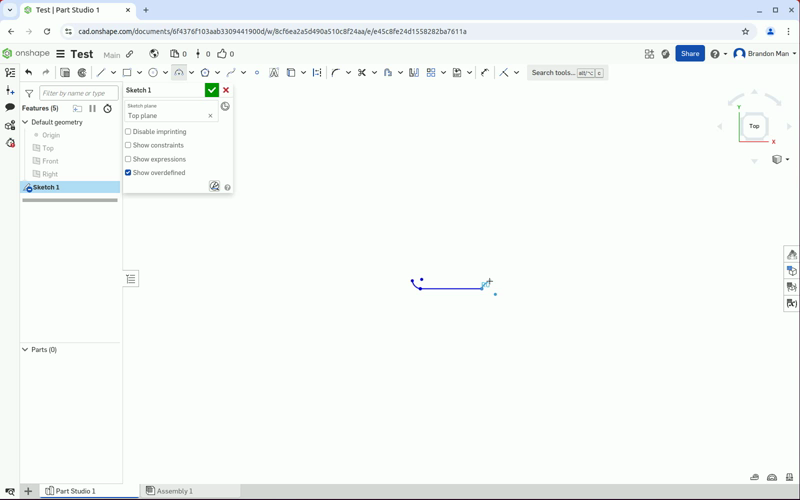
scroll(-6)
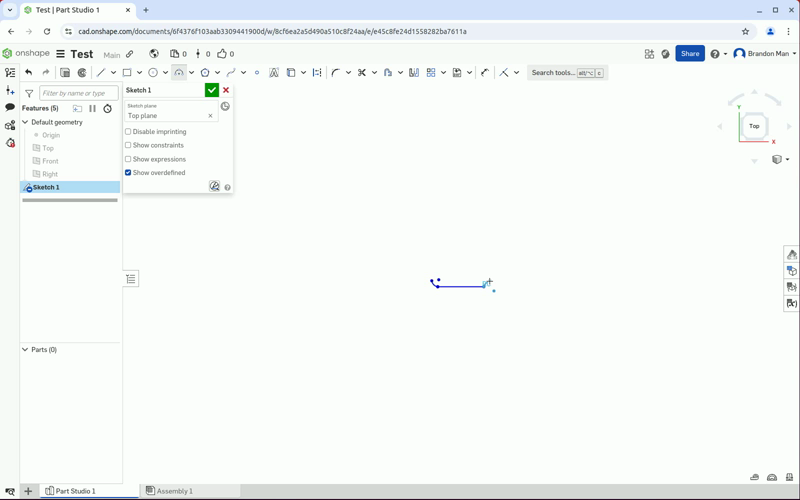
scroll(-6)
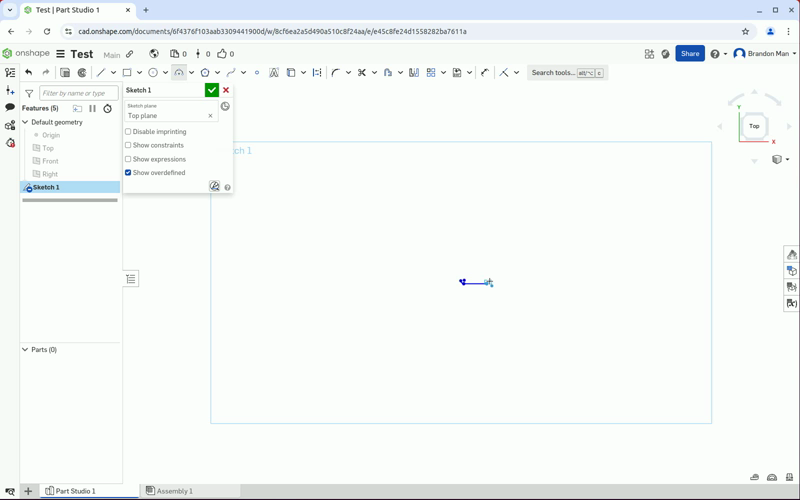
mouse_move(489, 282)
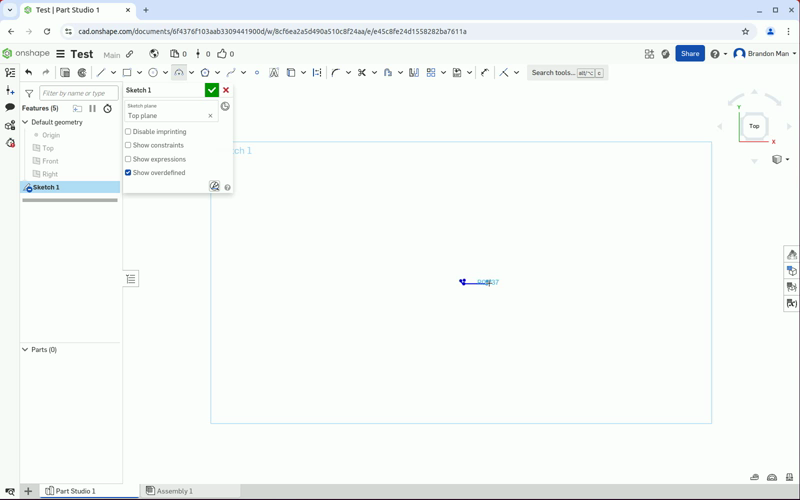
scroll(6)
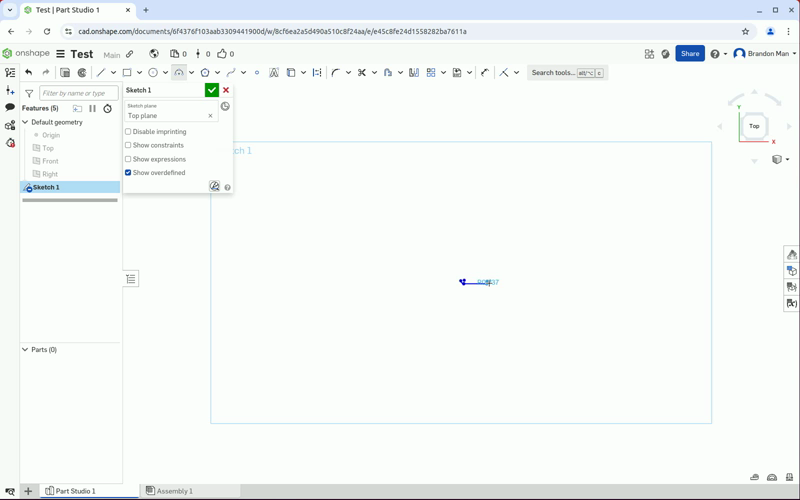
scroll(6)
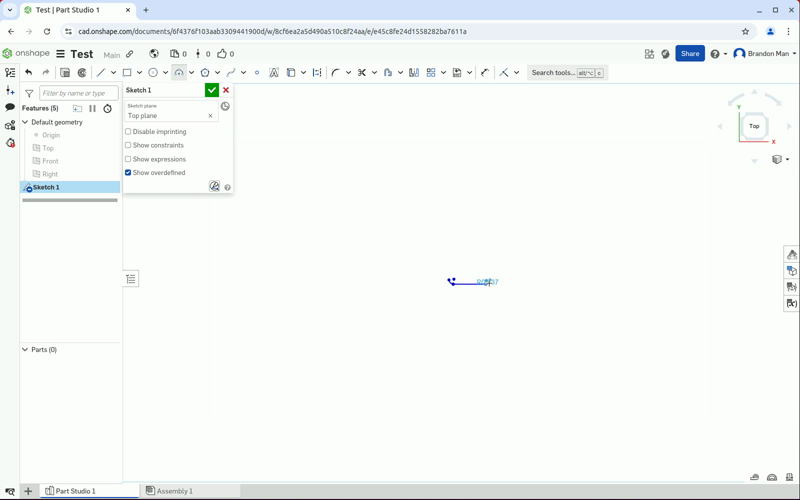
scroll(6)
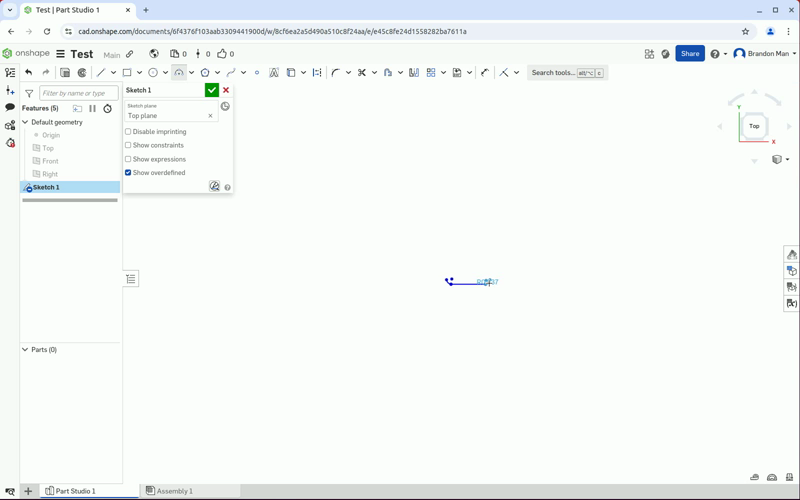
scroll(6)
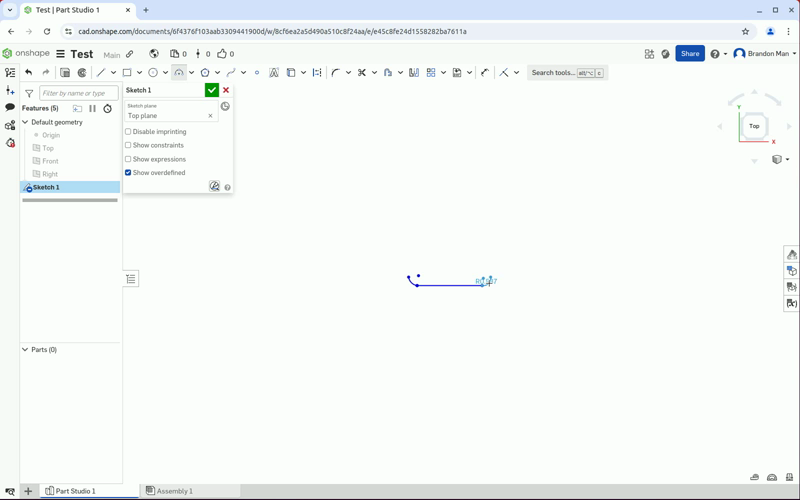
scroll(6)
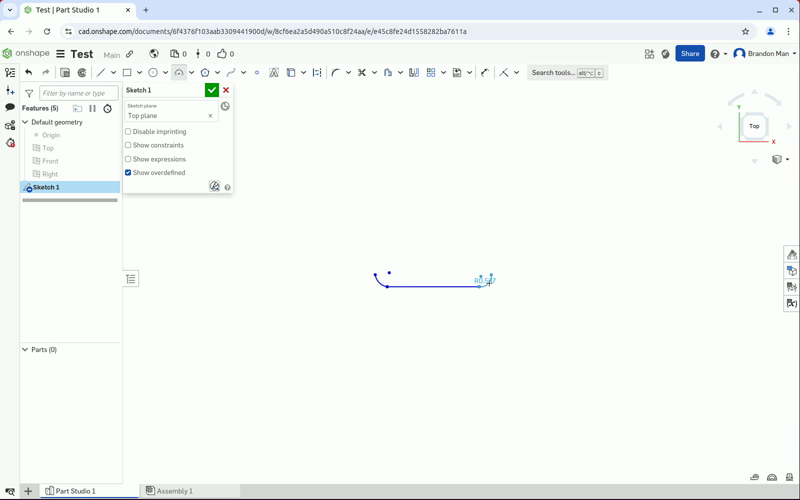
scroll(6)
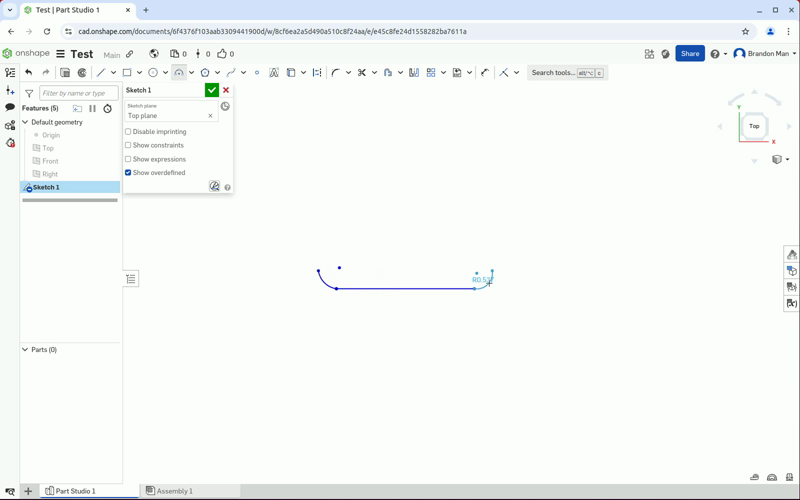
scroll(6)
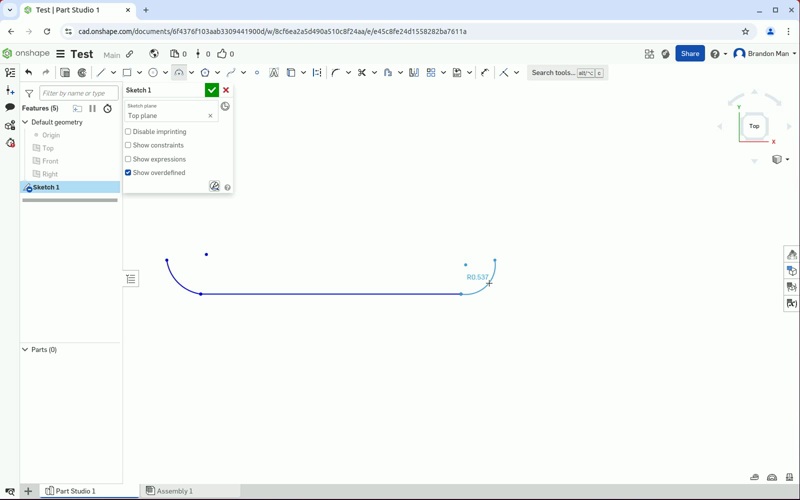
click(489, 282)
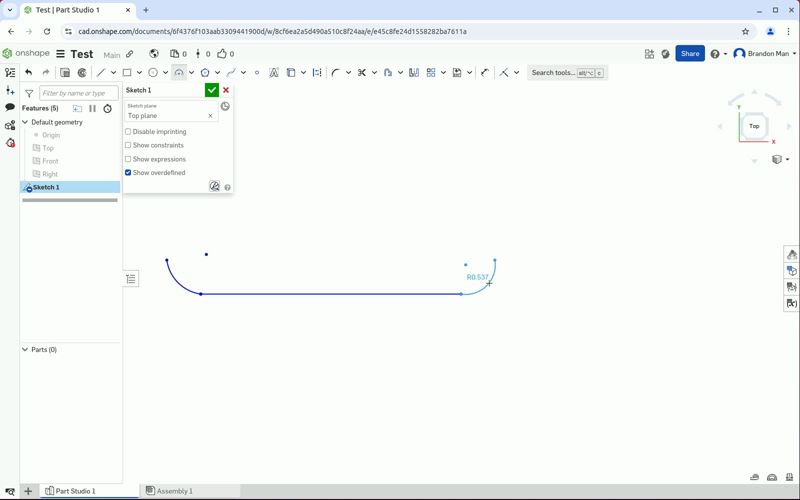
scroll(-6)
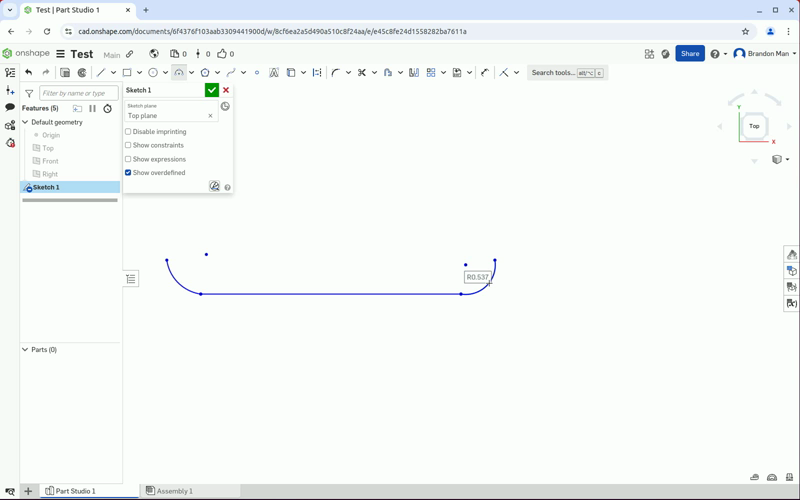
scroll(-6)
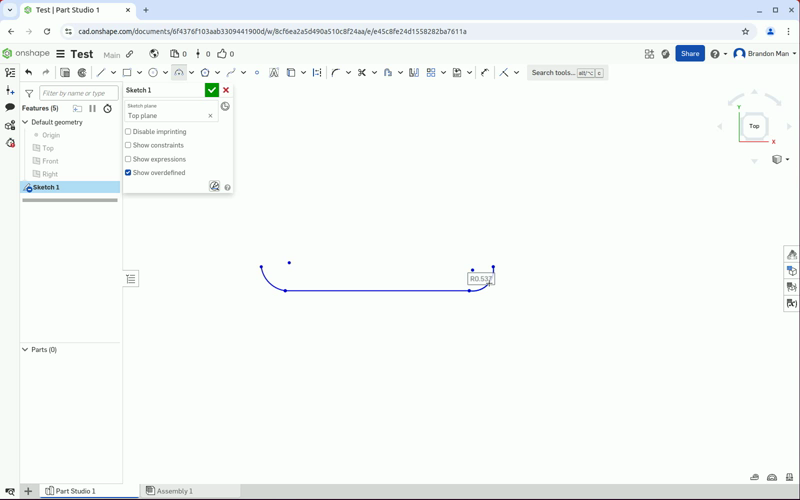
scroll(-6)
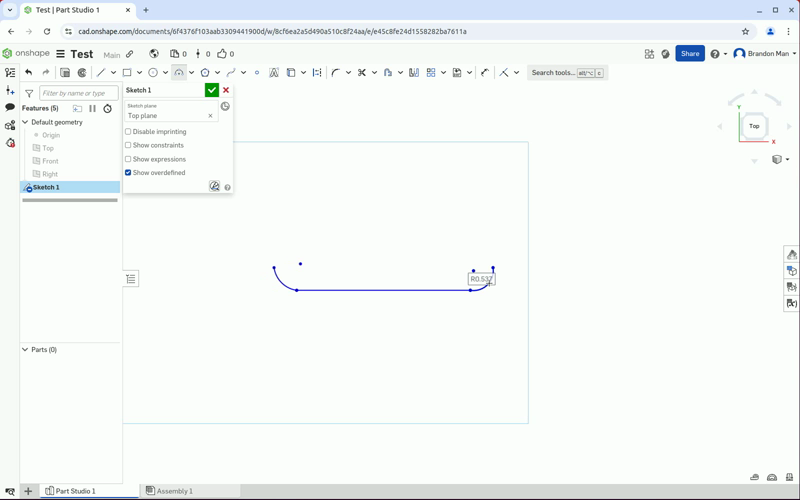
scroll(-6)
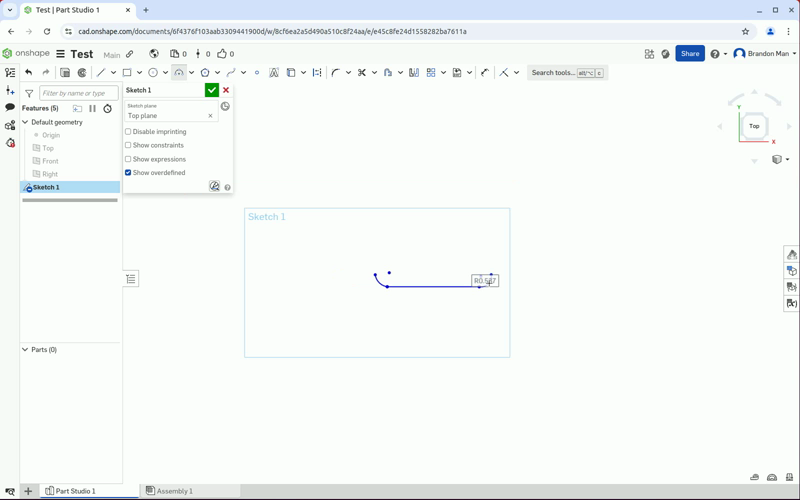
scroll(-6)
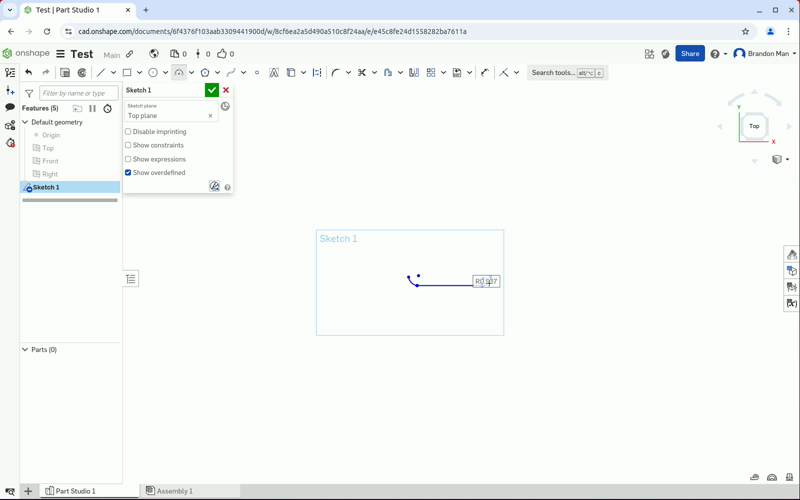
scroll(-6)
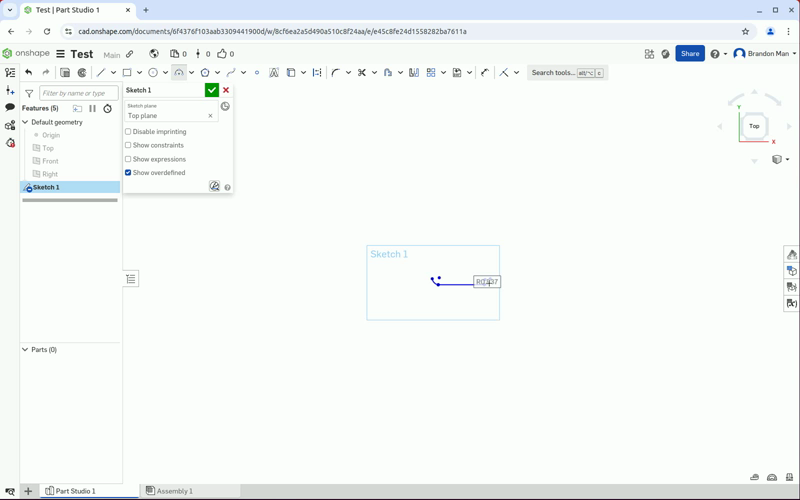
scroll(-6)
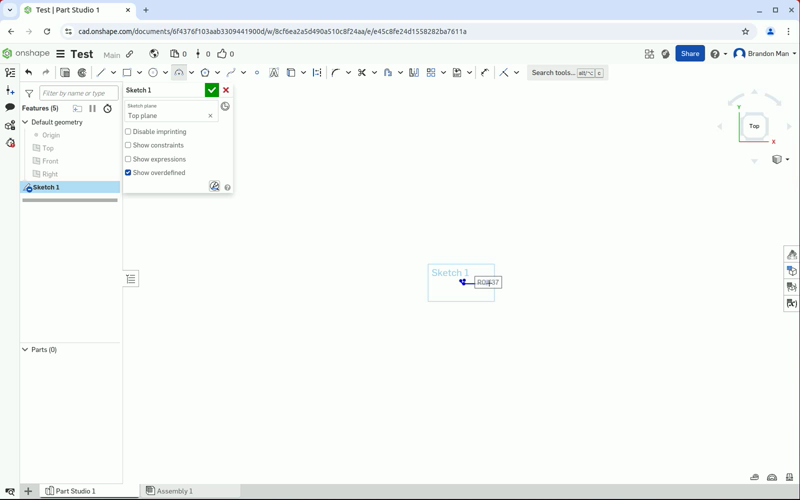
key_up(shift)
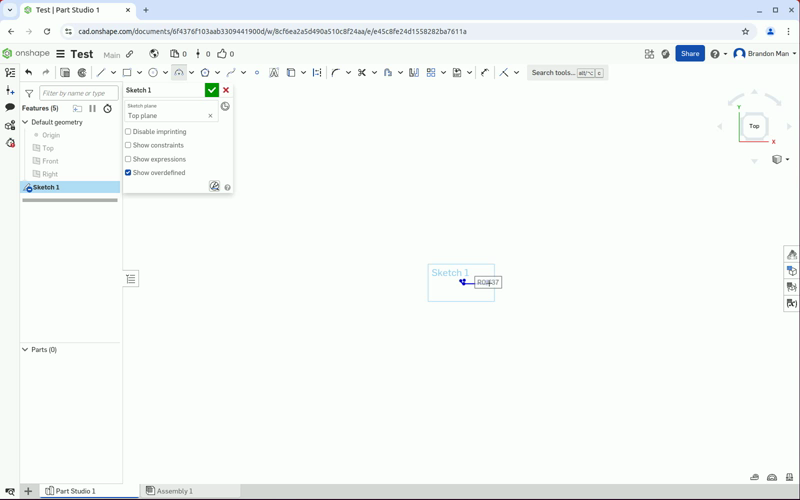
key(esc)
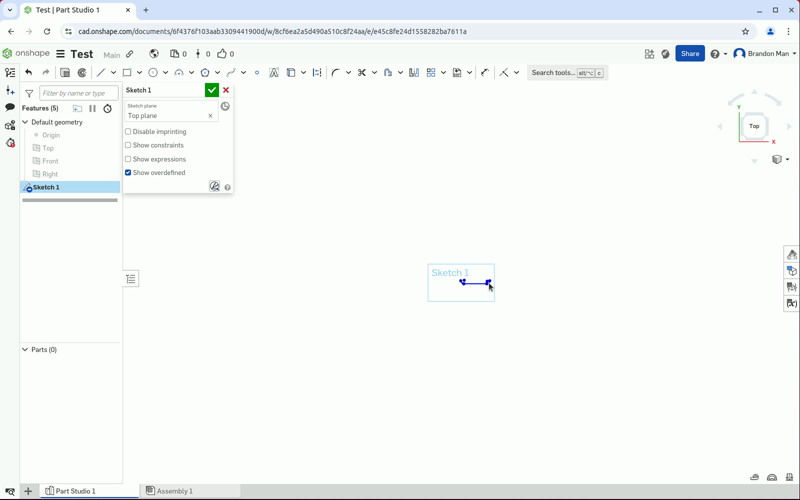
key(l)
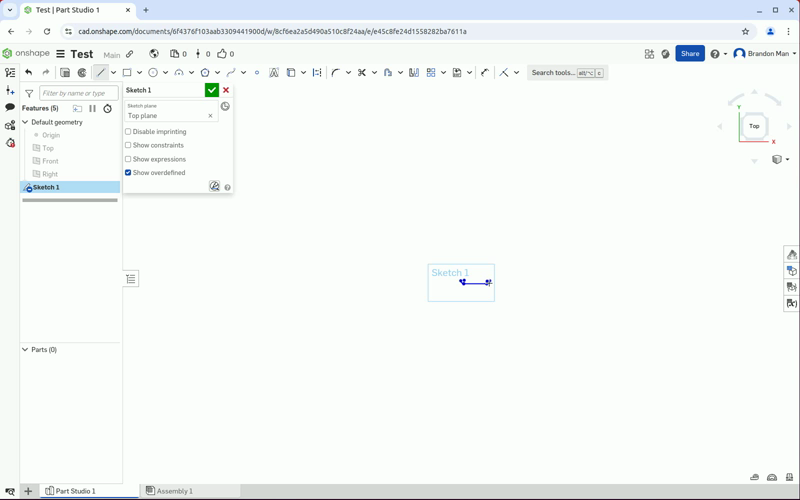
mouse_move(489, 280)
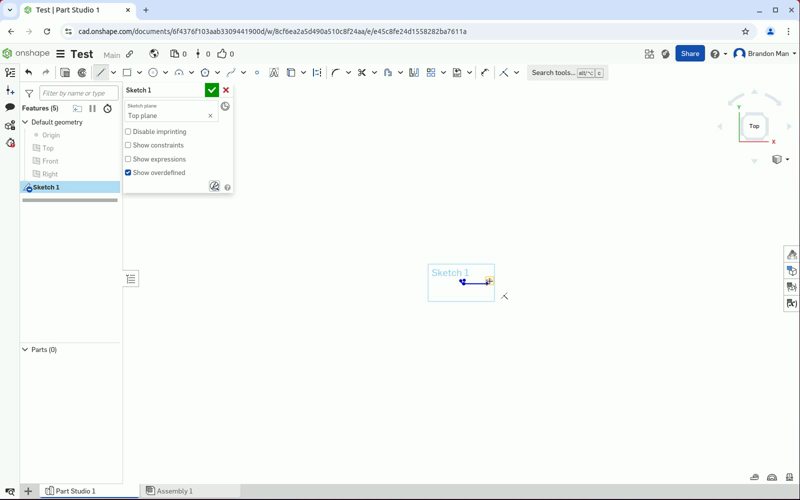
scroll(6)
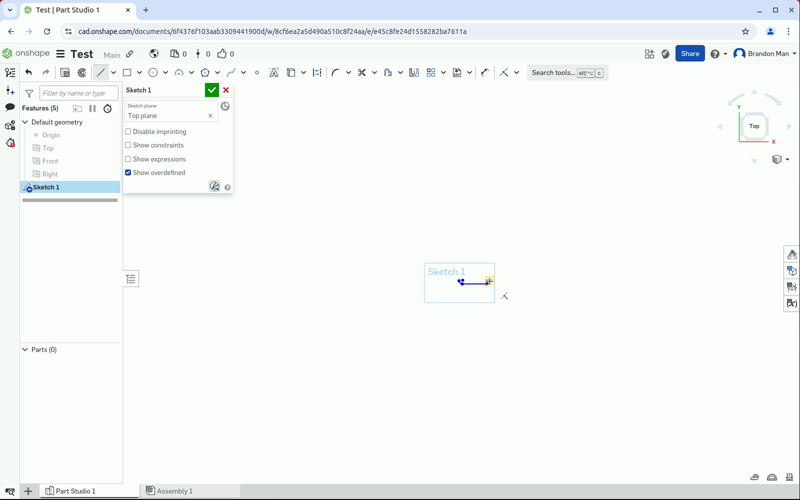
scroll(6)
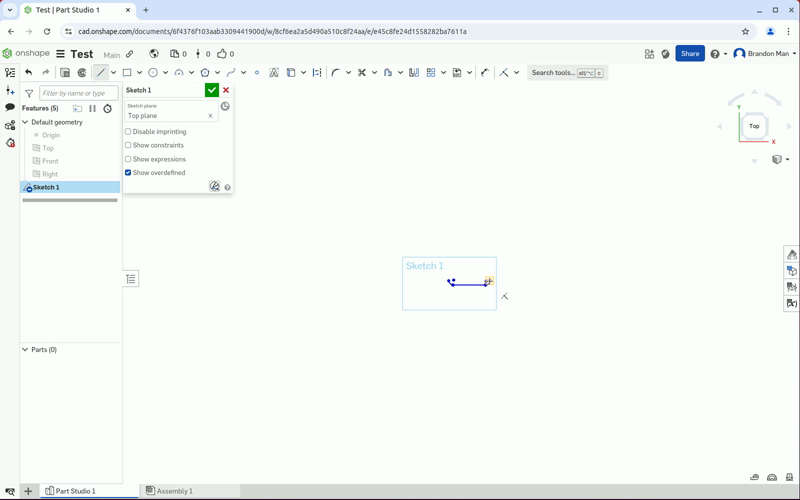
scroll(6)
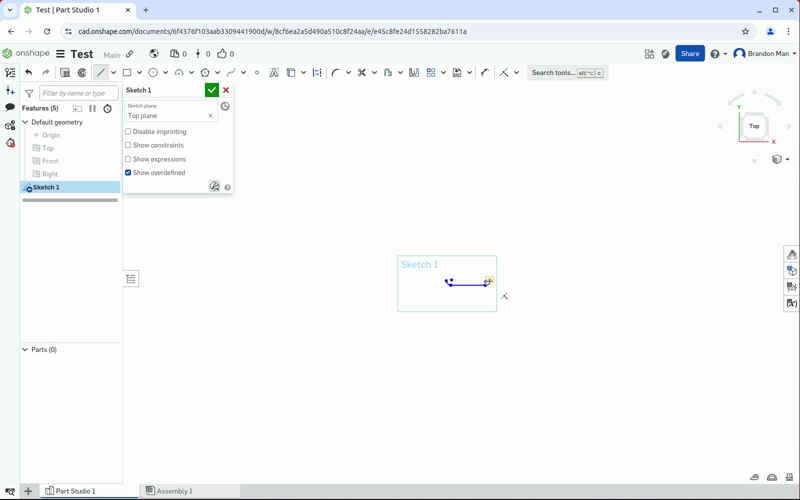
scroll(6)
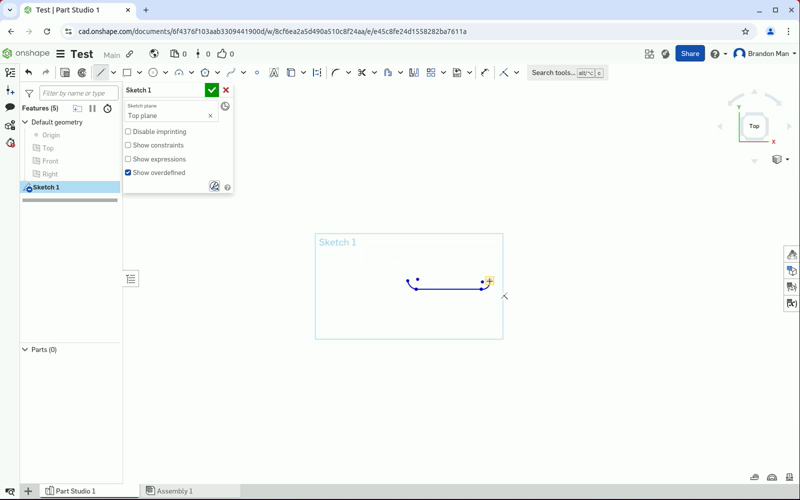
scroll(6)
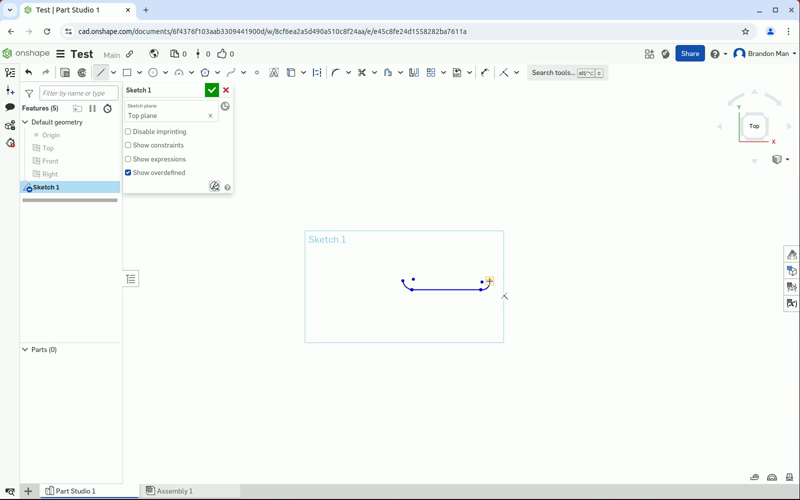
scroll(6)
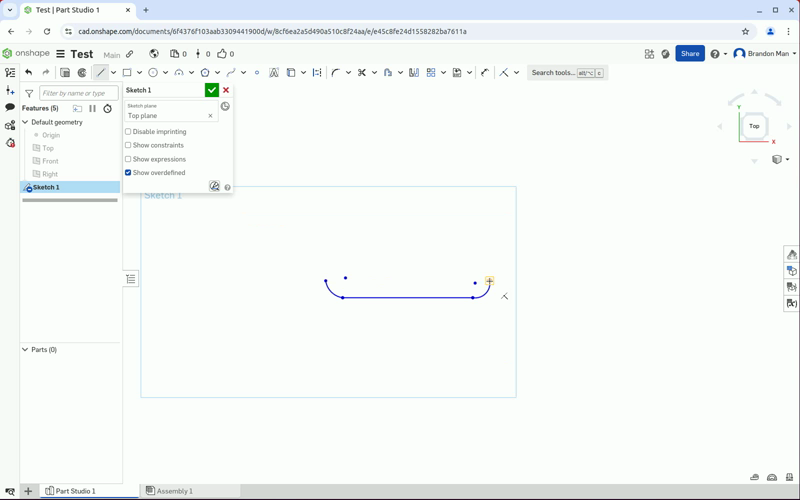
scroll(6)
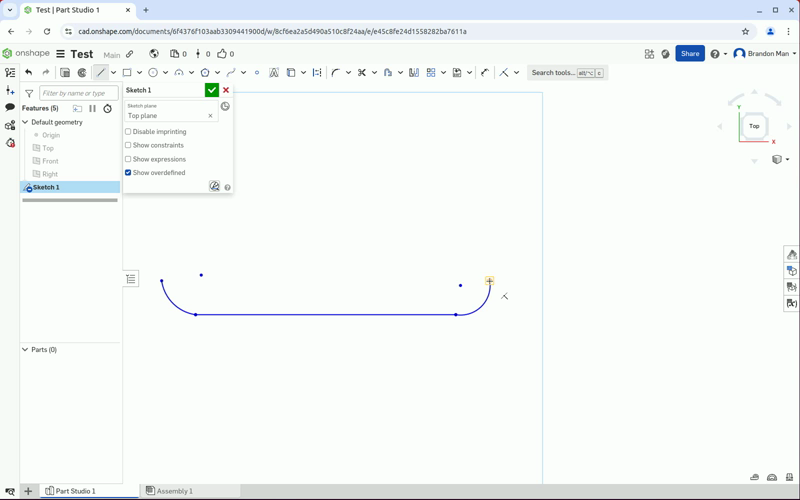
click(489, 280)
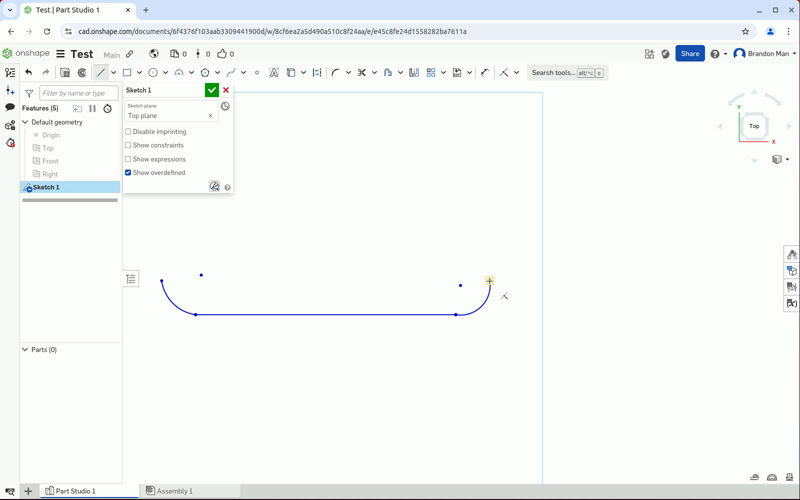
scroll(-6)
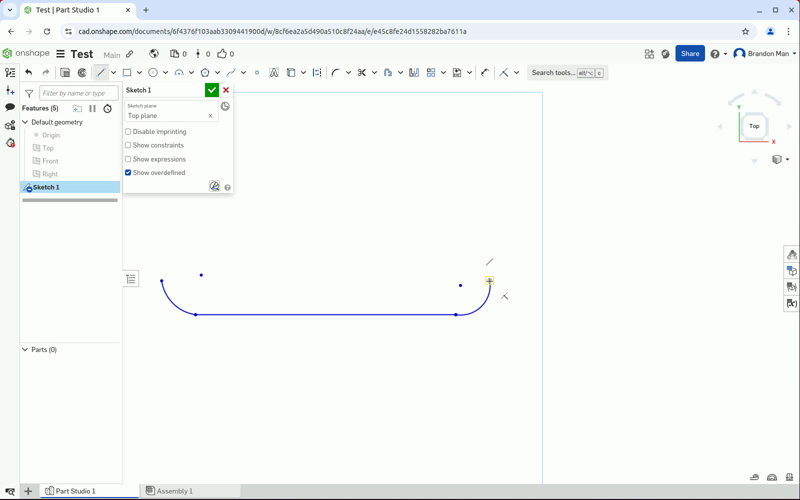
scroll(-6)
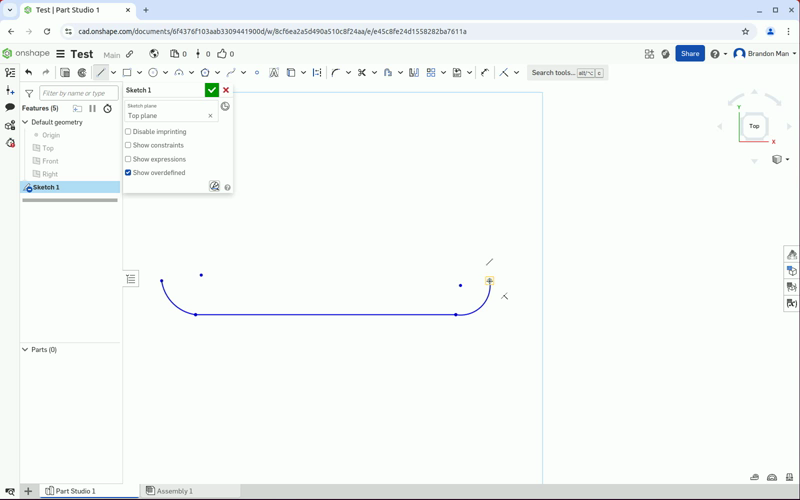
scroll(-6)
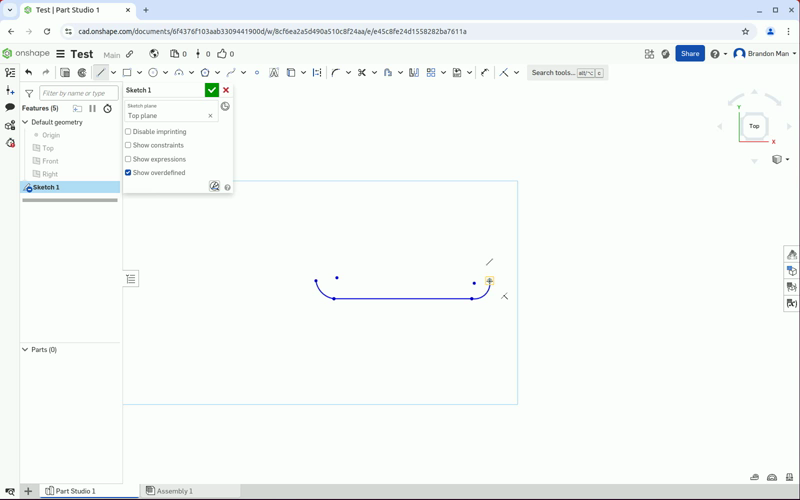
scroll(-6)
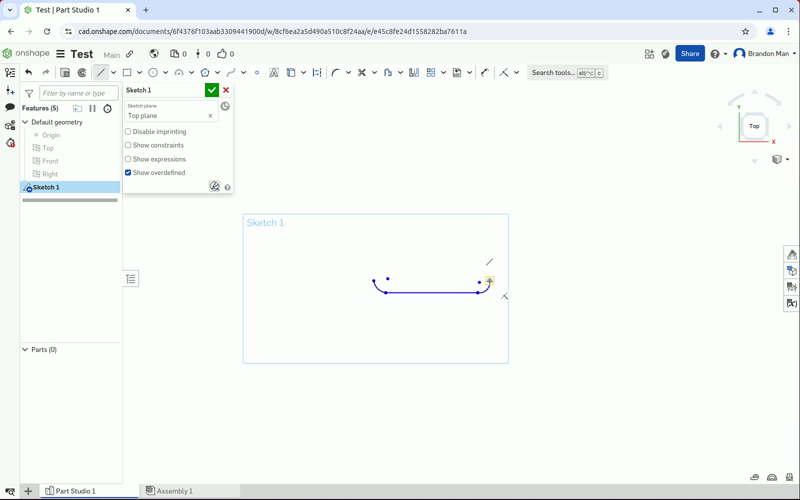
scroll(-6)
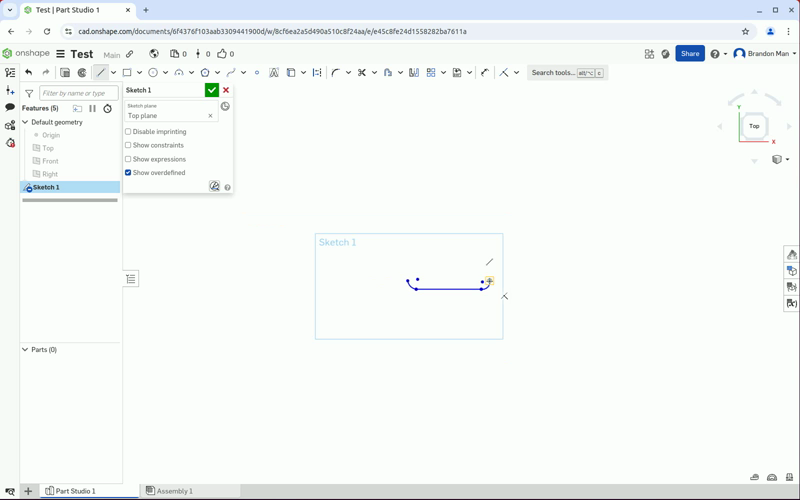
scroll(-6)
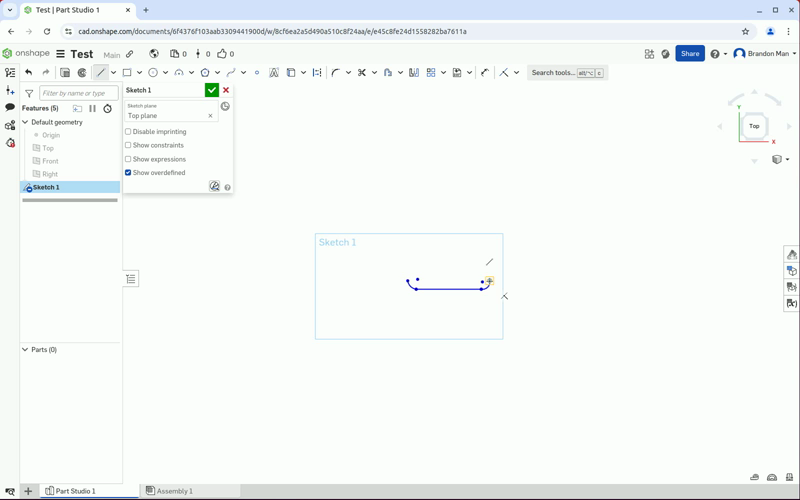
scroll(-6)
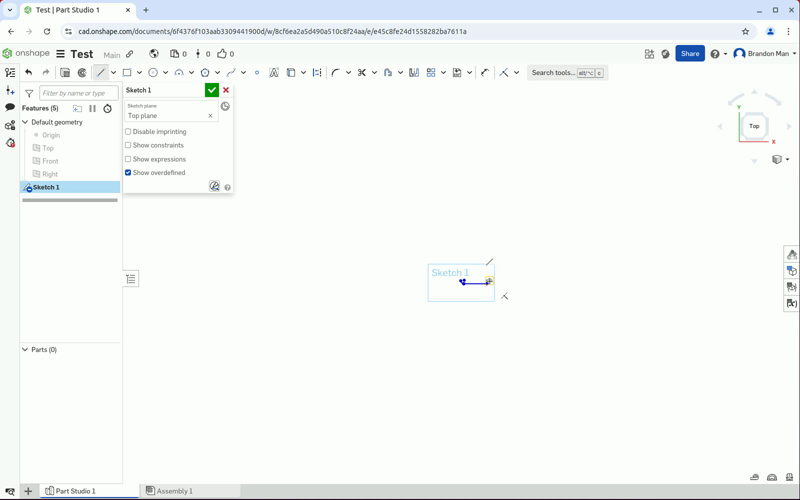
key_down(shift)
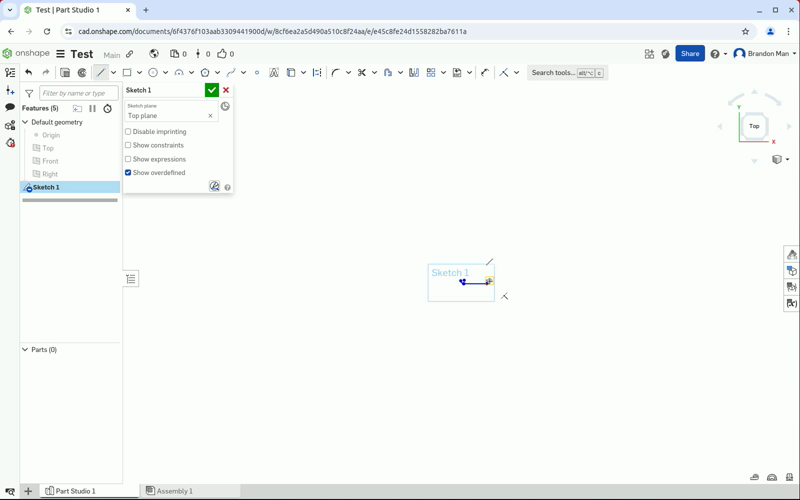
mouse_move(519, 280)
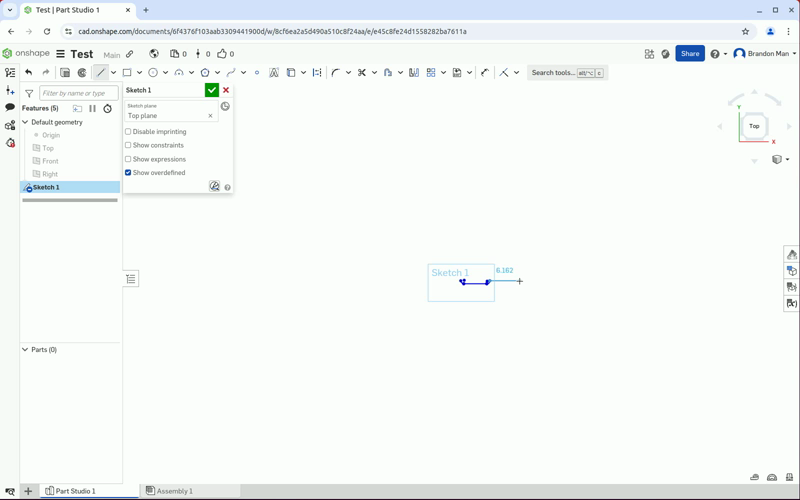
mouse_move(489, 257)
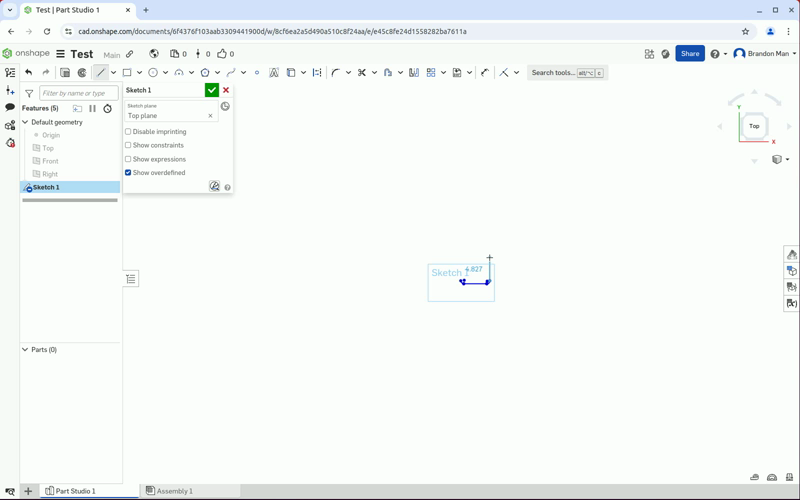
click(489, 257)
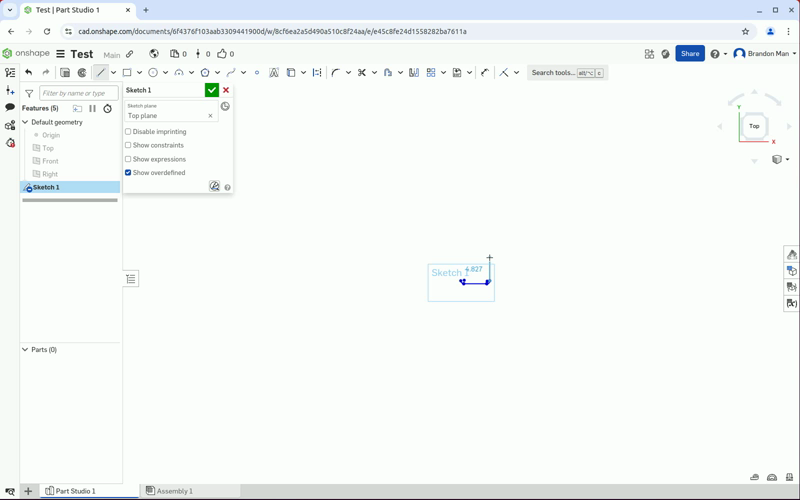
key_up(shift)
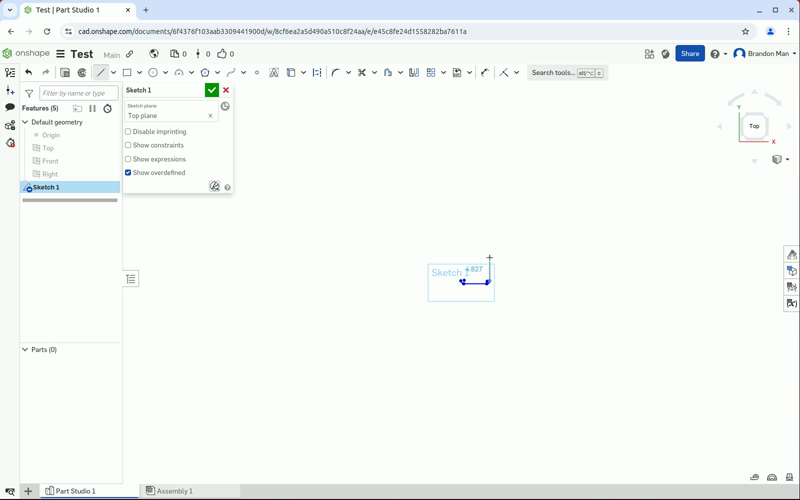
key(esc)
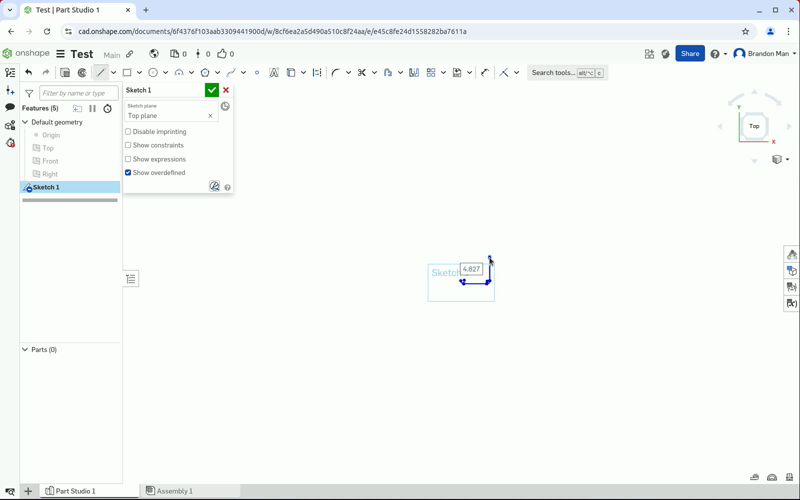
key(a)
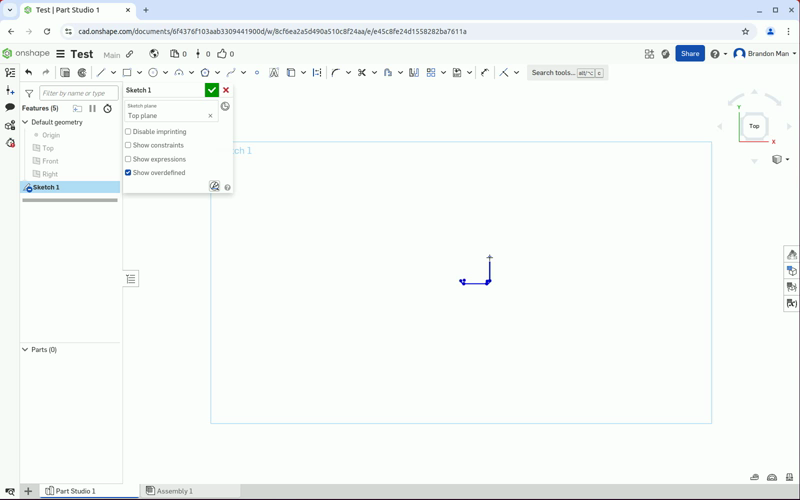
mouse_move(489, 257)
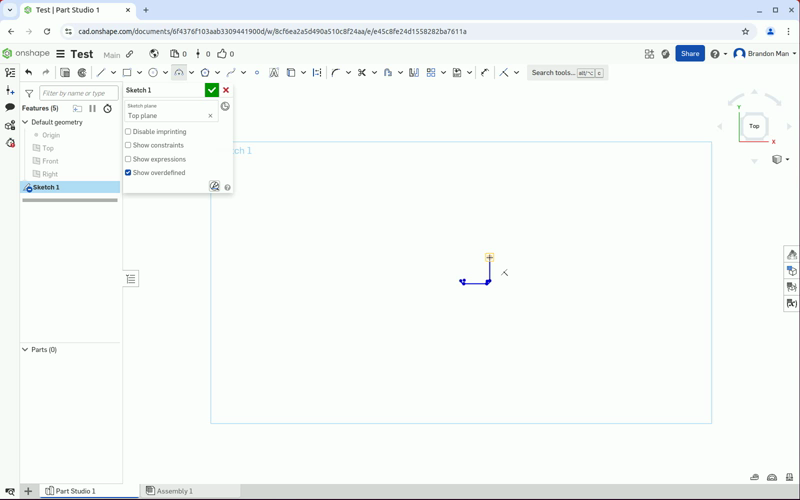
click(489, 257)
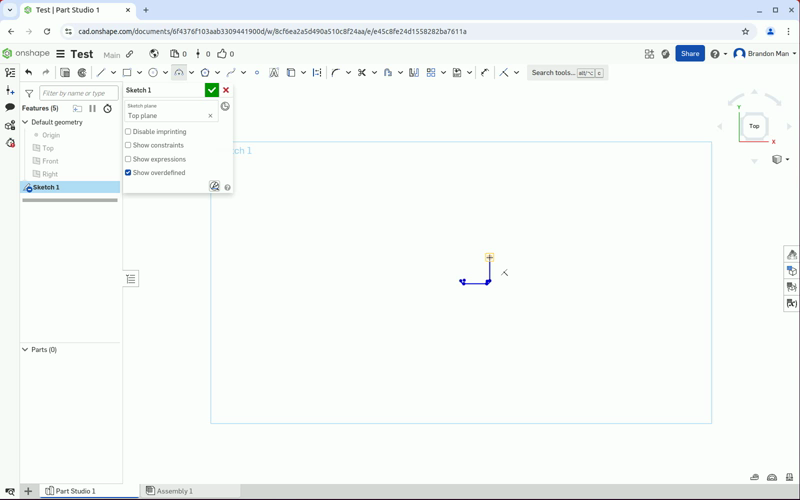
key_down(shift)
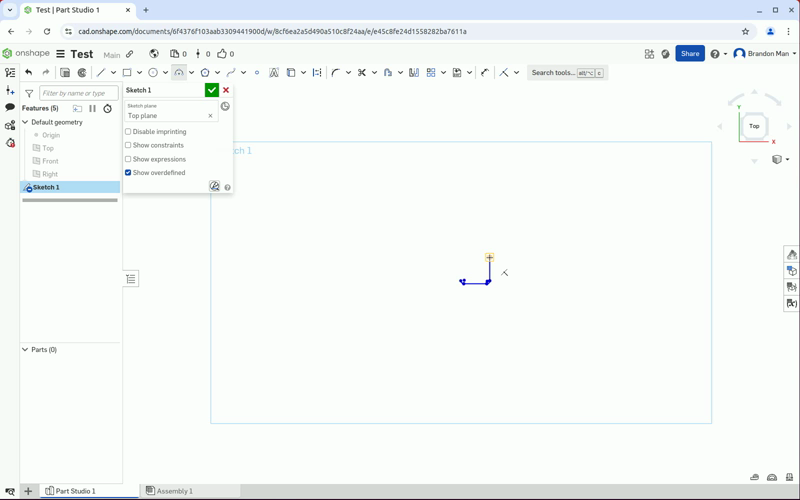
mouse_move(486, 254)
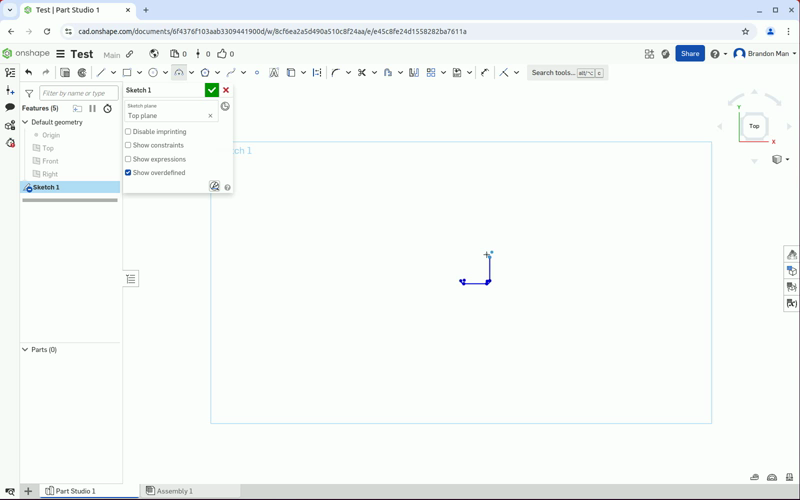
scroll(6)
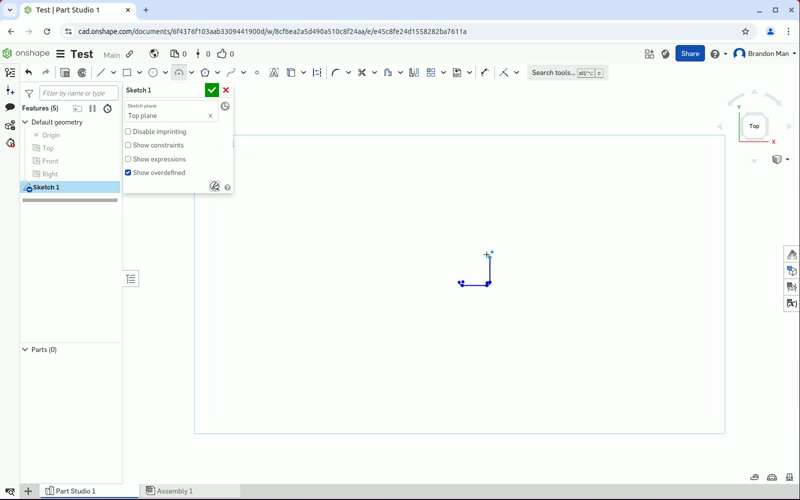
scroll(6)
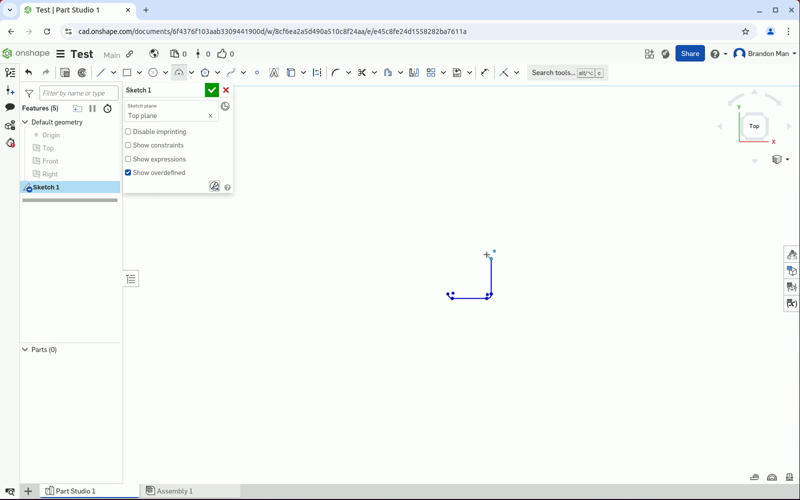
scroll(6)
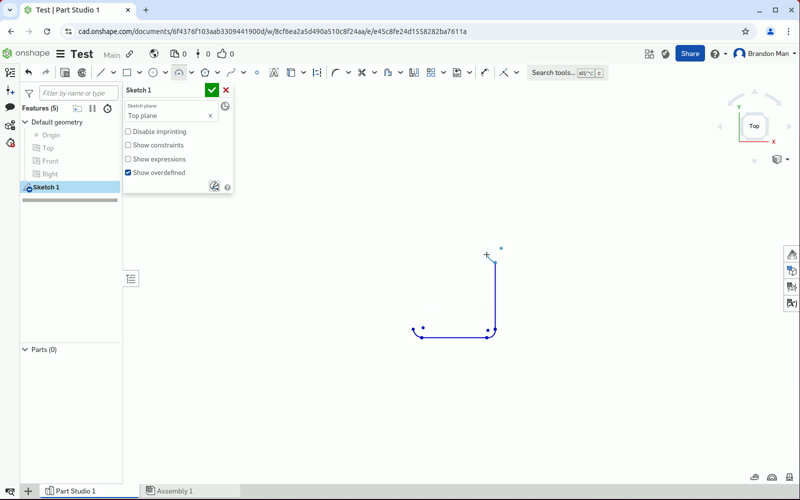
scroll(6)
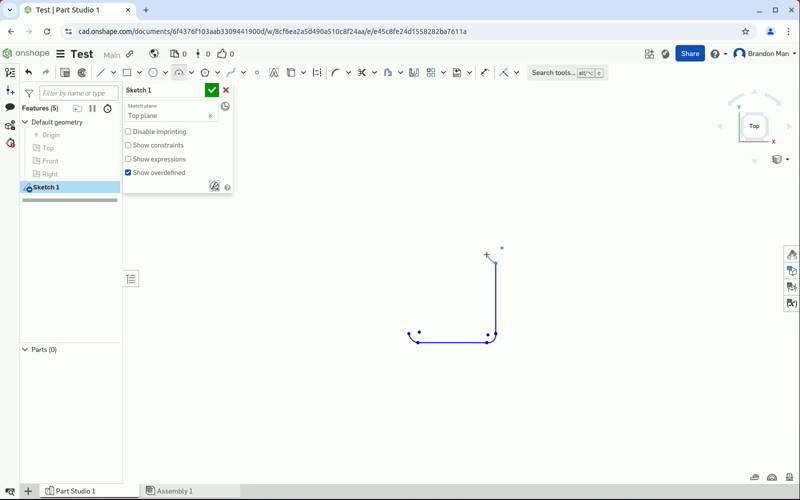
scroll(6)
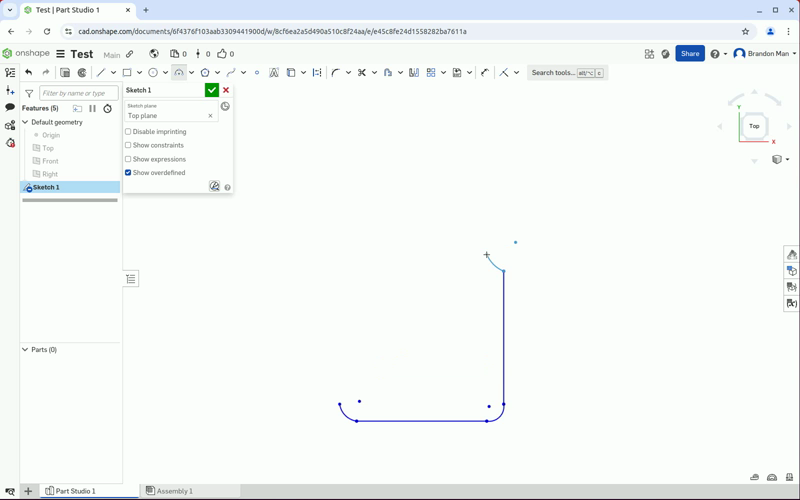
scroll(6)
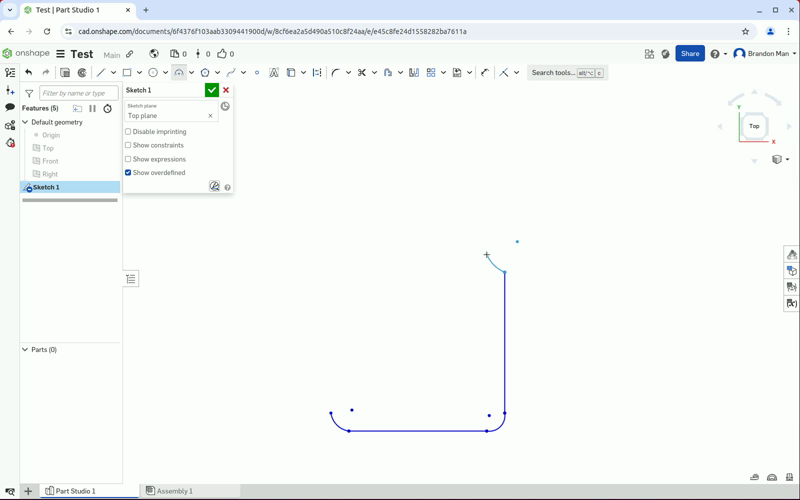
scroll(6)
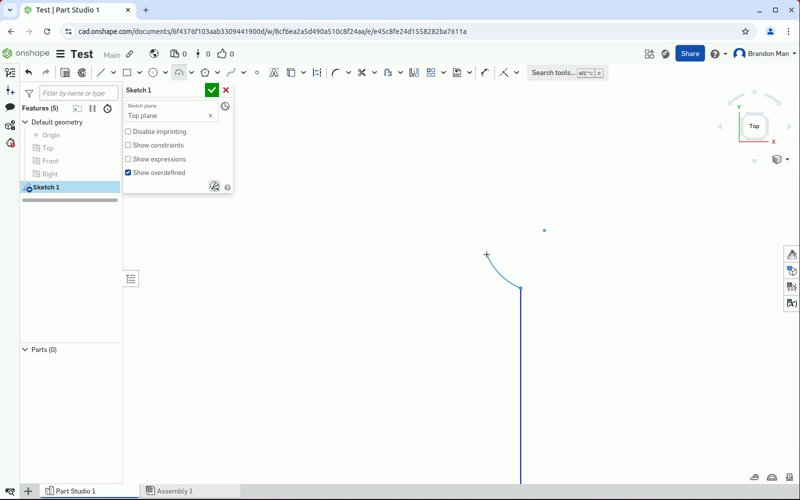
click(486, 254)
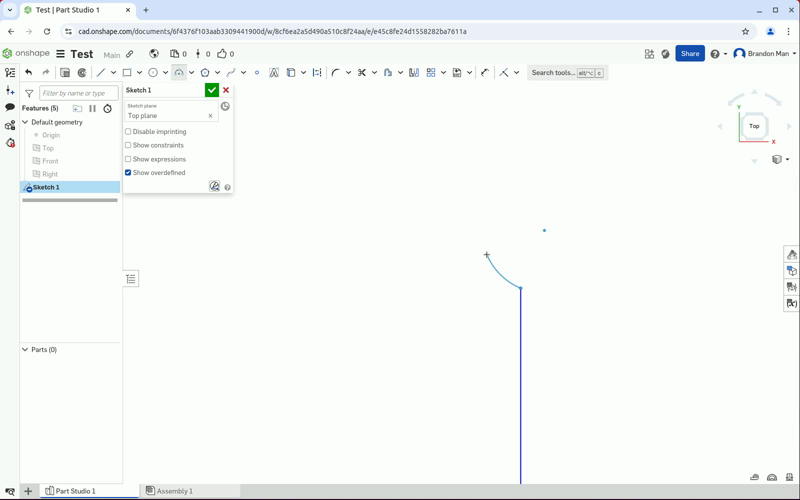
scroll(-6)
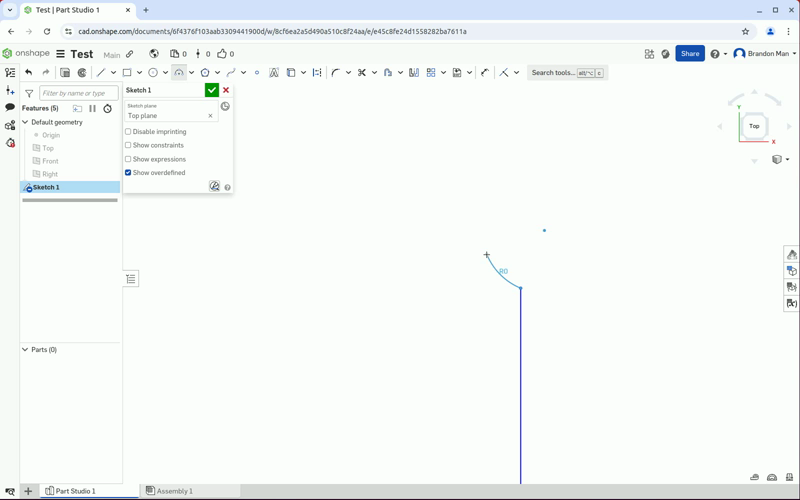
scroll(-6)
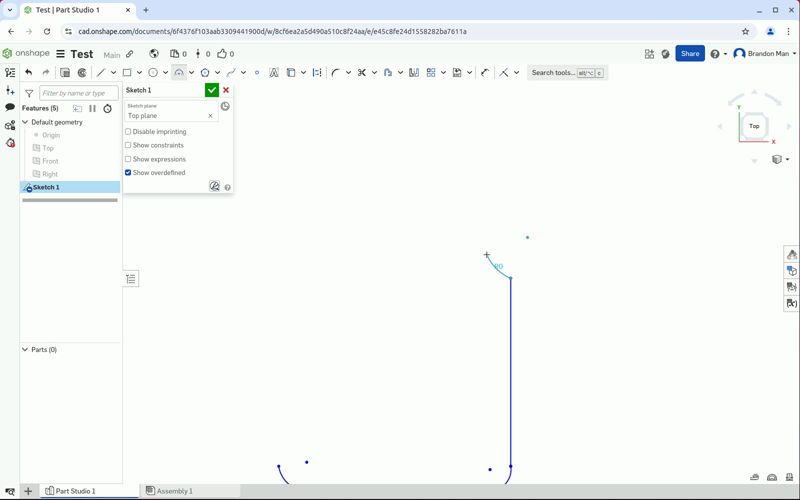
scroll(-6)
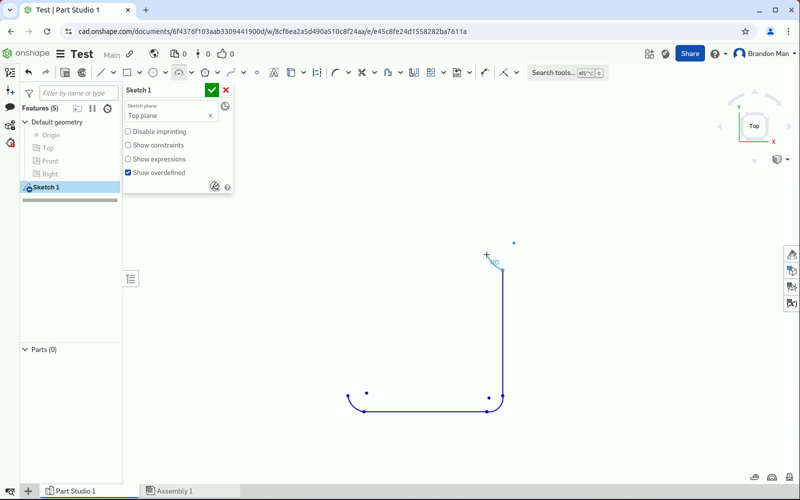
scroll(-6)
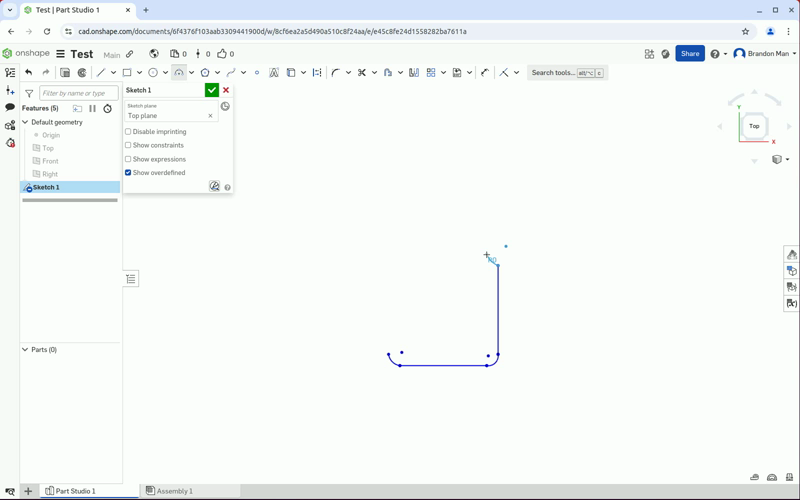
scroll(-6)
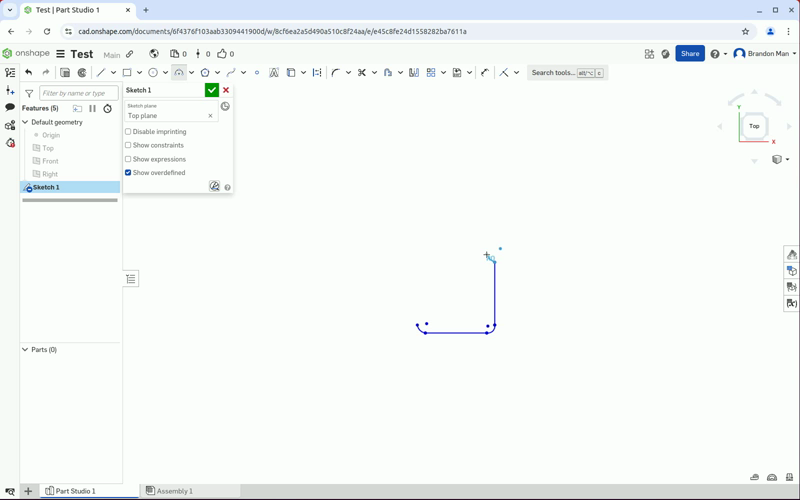
scroll(-6)
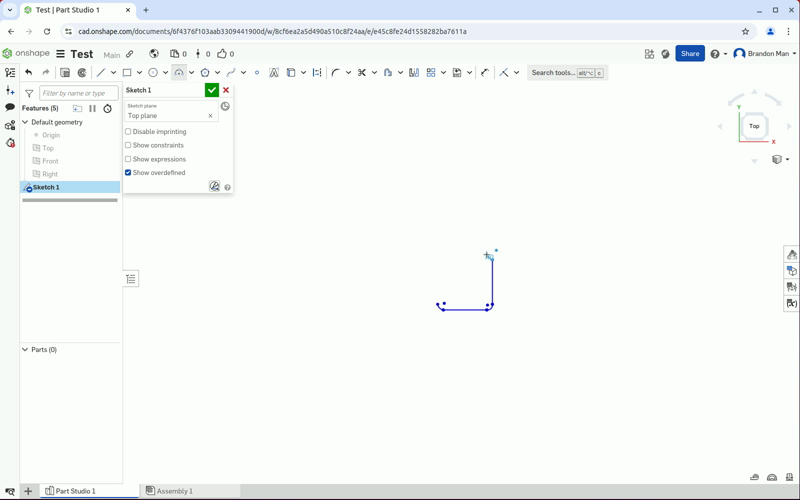
scroll(-6)
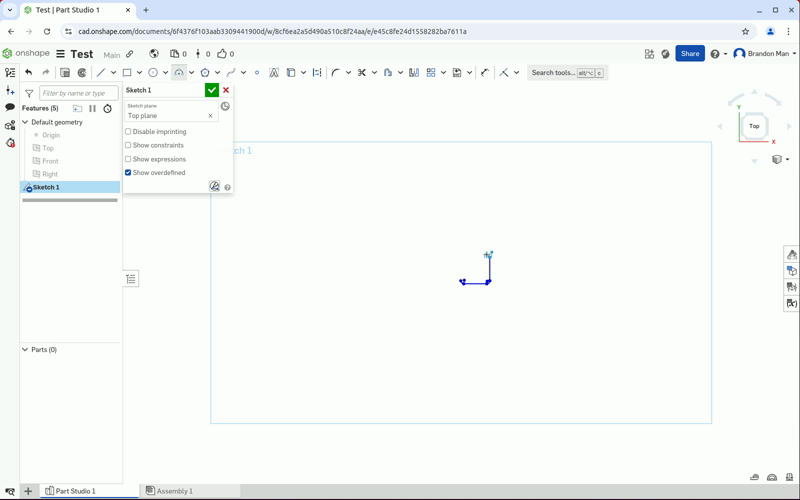
mouse_move(489, 255)
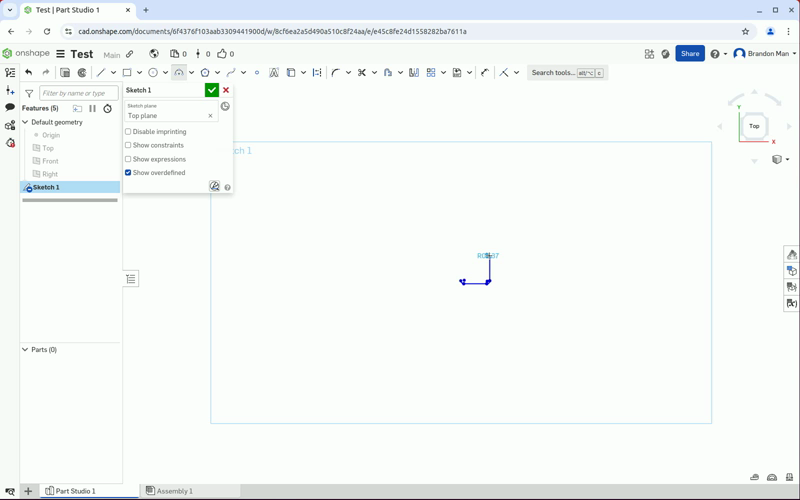
scroll(6)
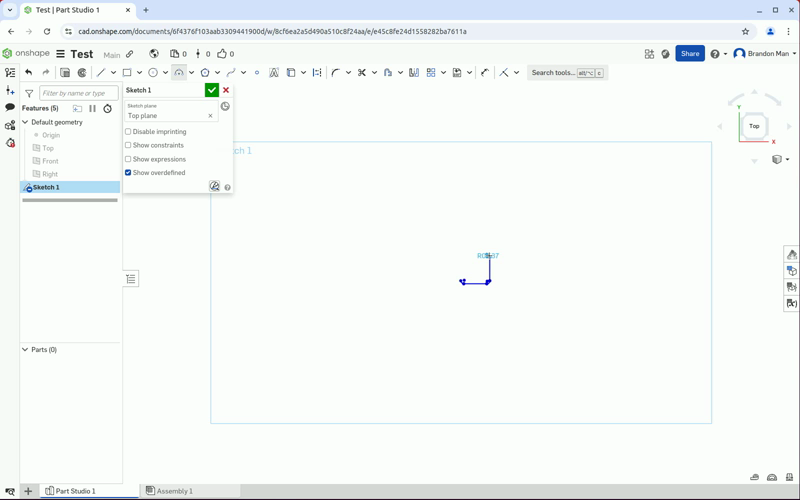
scroll(6)
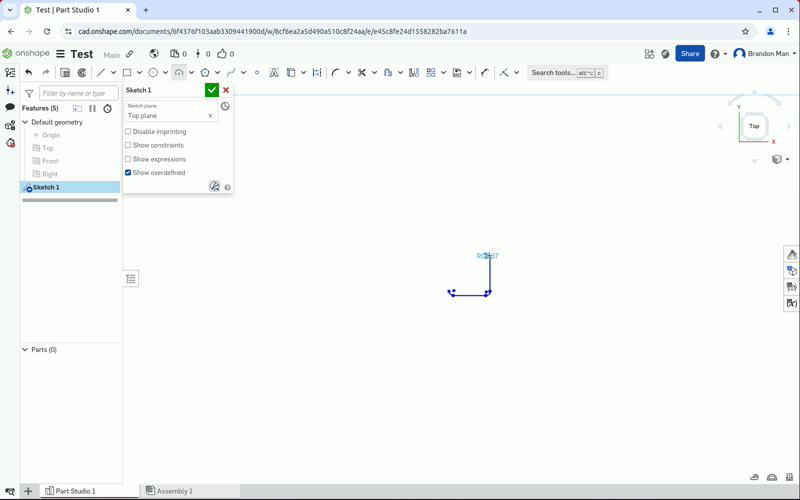
scroll(6)
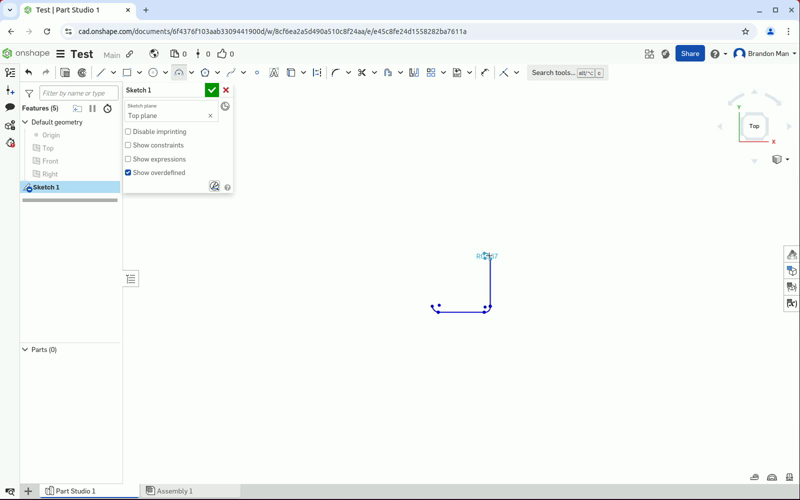
scroll(6)
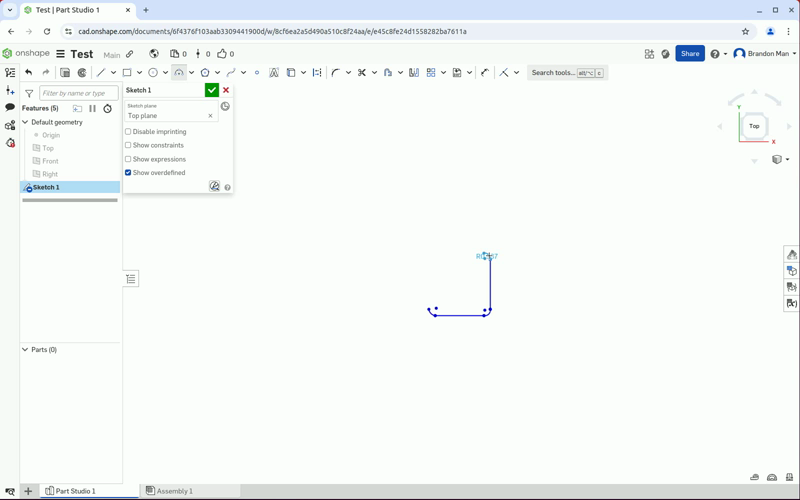
scroll(6)
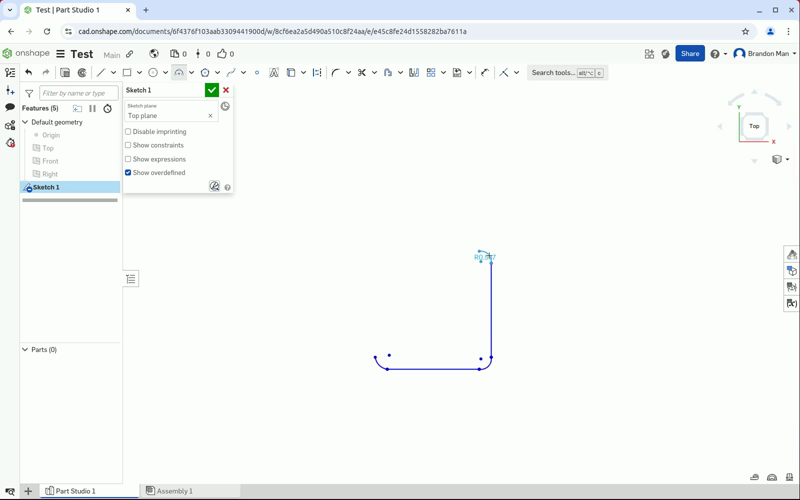
scroll(6)
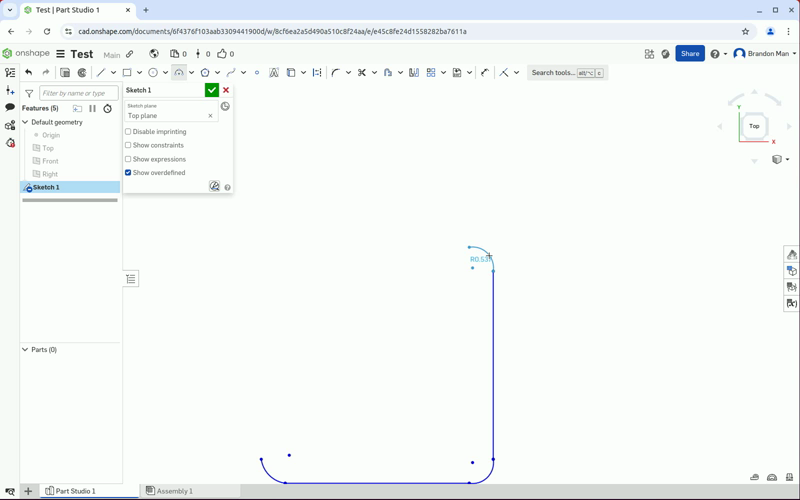
scroll(6)
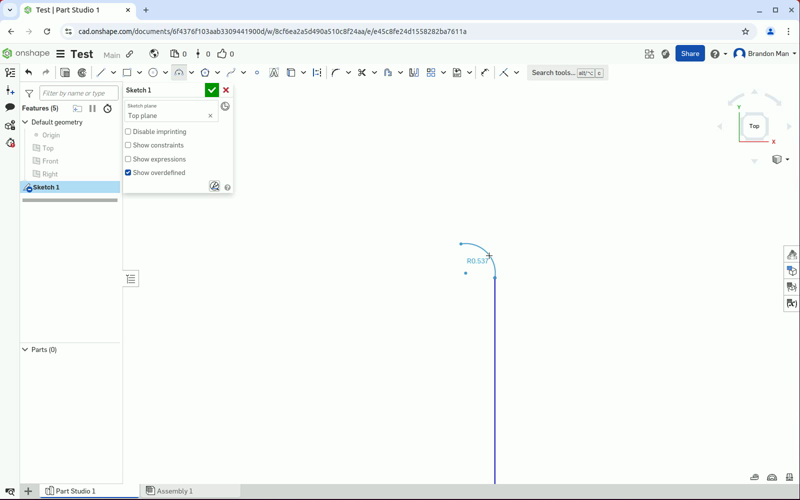
click(489, 255)
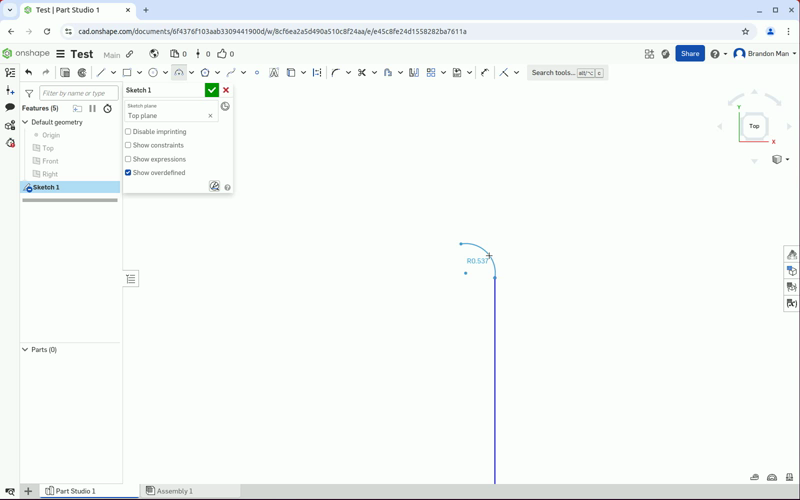
scroll(-6)
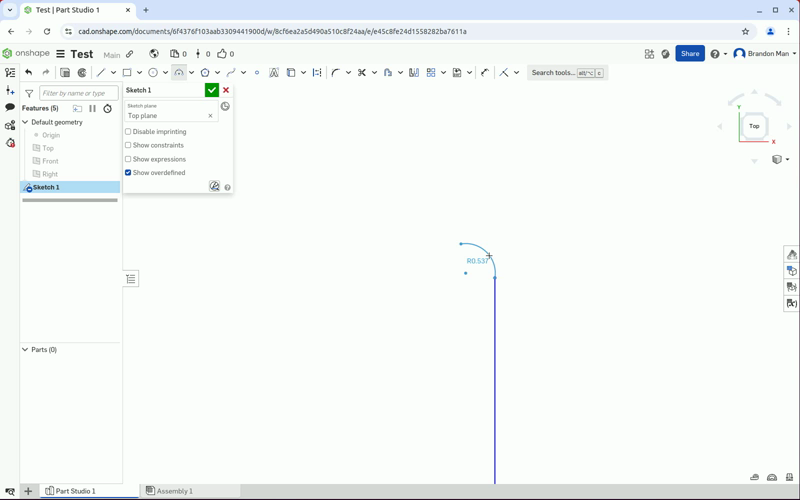
scroll(-6)
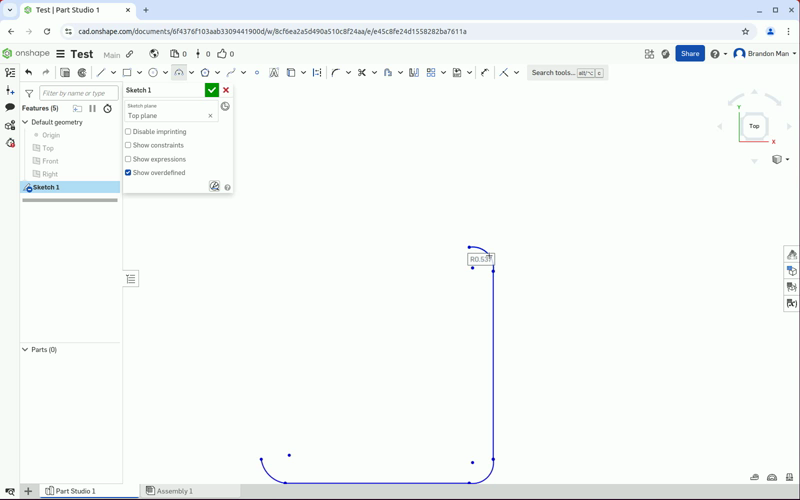
scroll(-6)
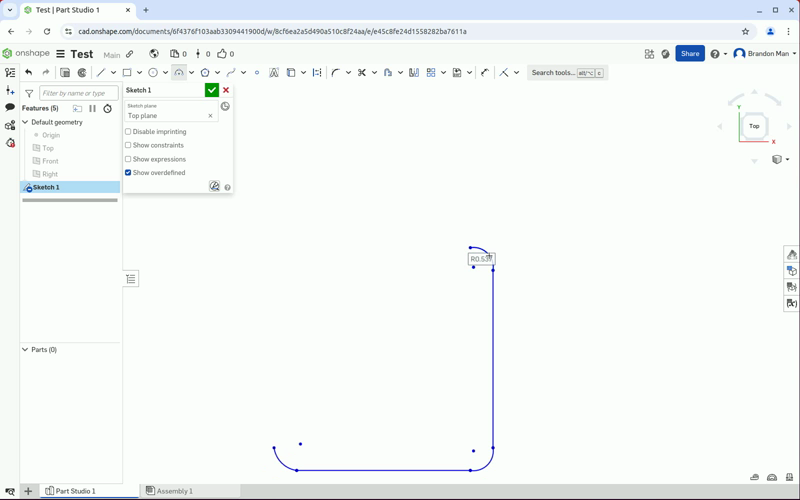
scroll(-6)
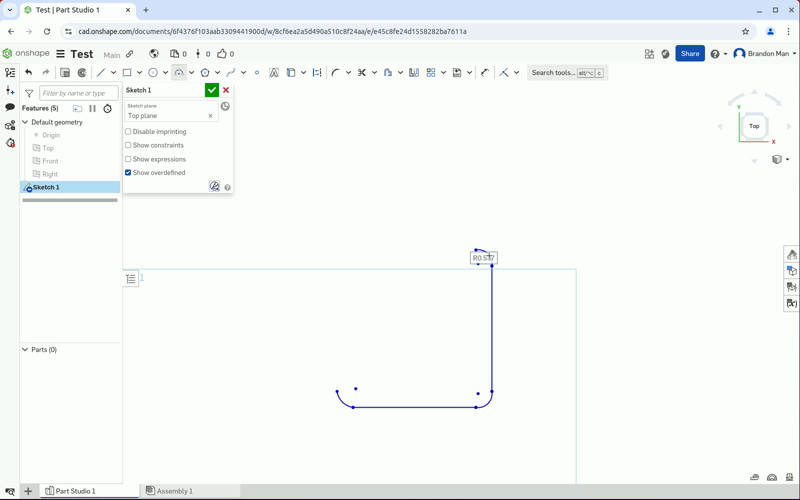
scroll(-6)
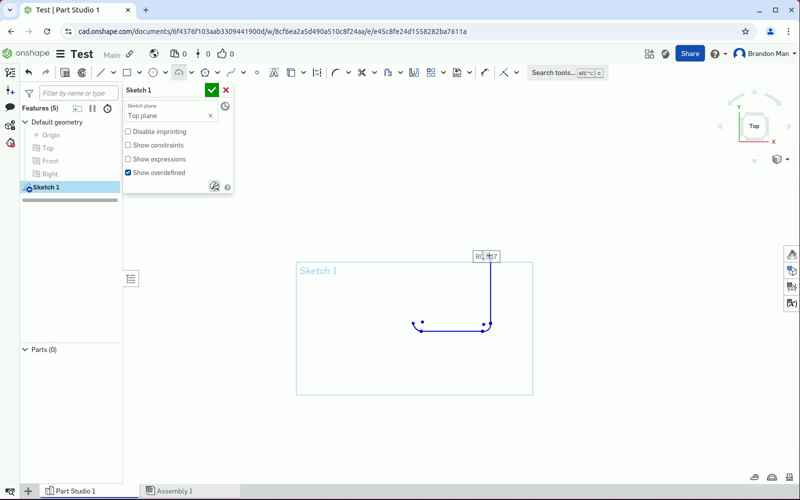
scroll(-6)
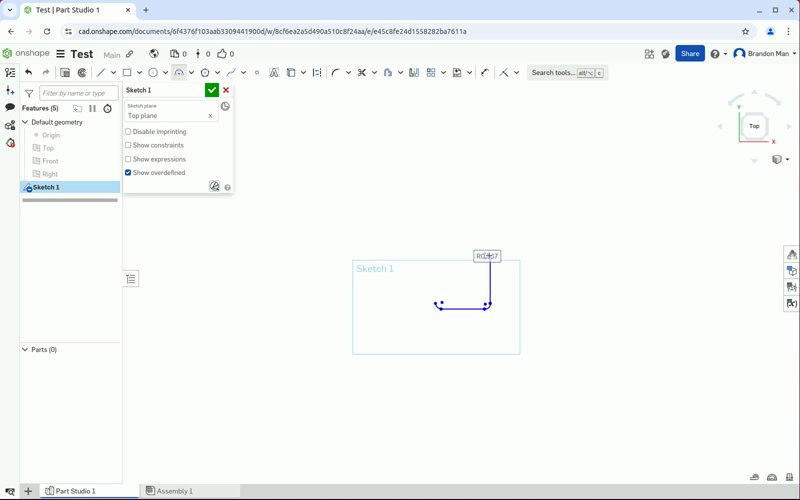
scroll(-6)
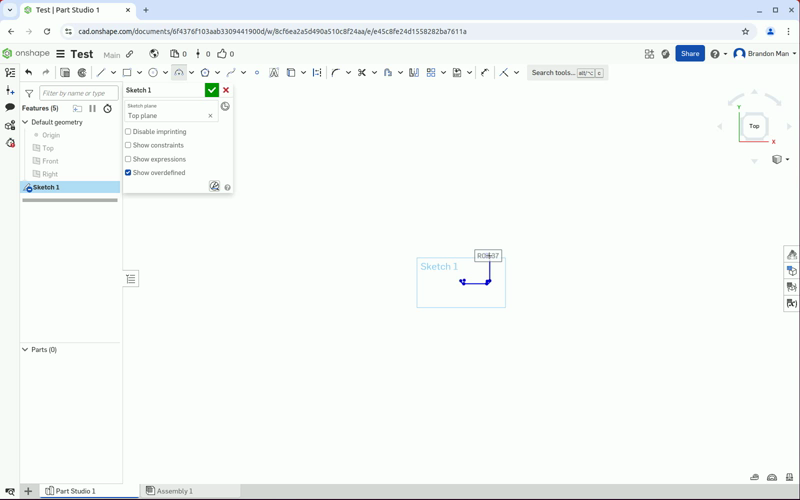
key_up(shift)
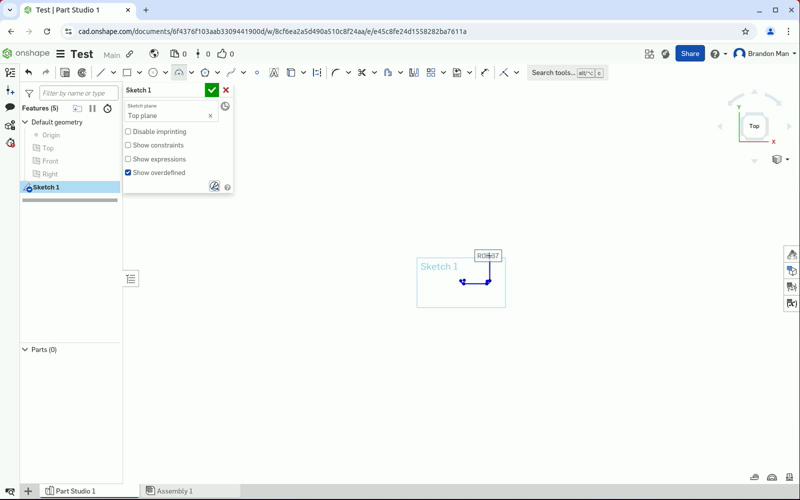
key(esc)
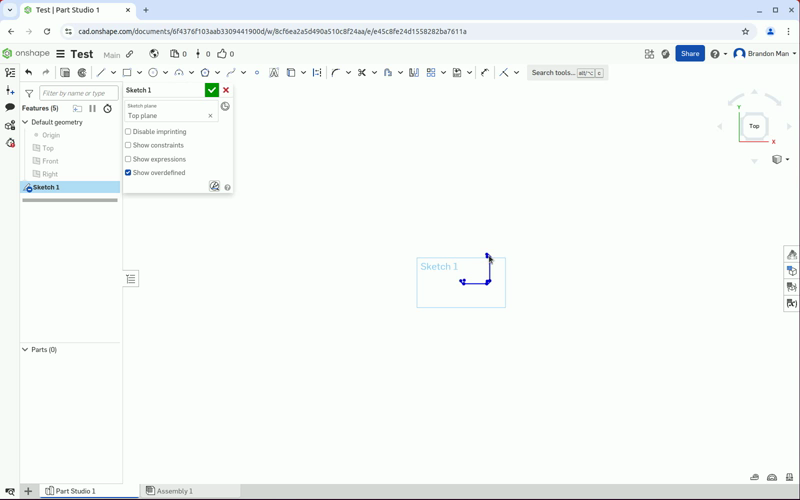
key(l)
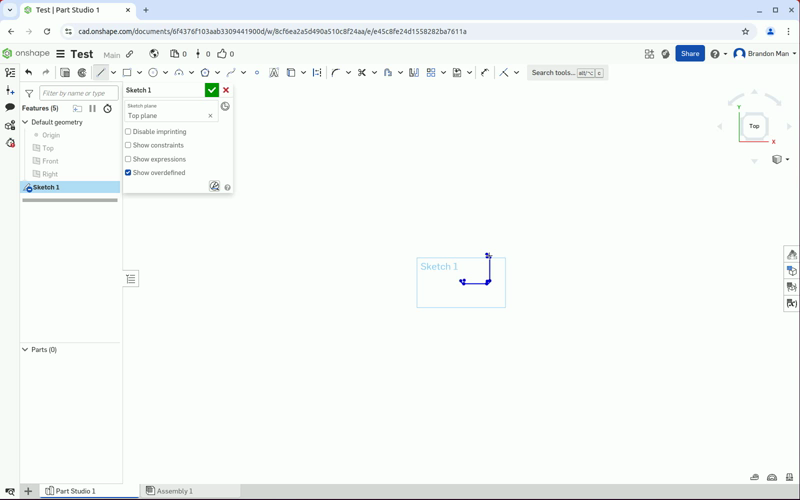
mouse_move(486, 254)
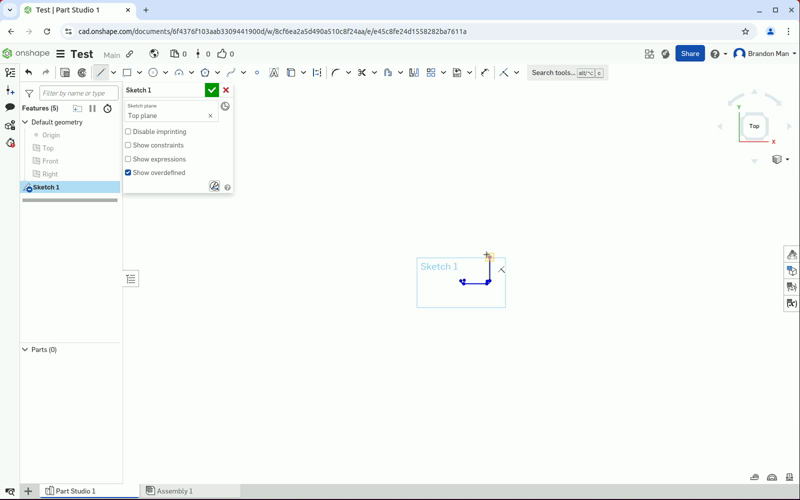
scroll(6)
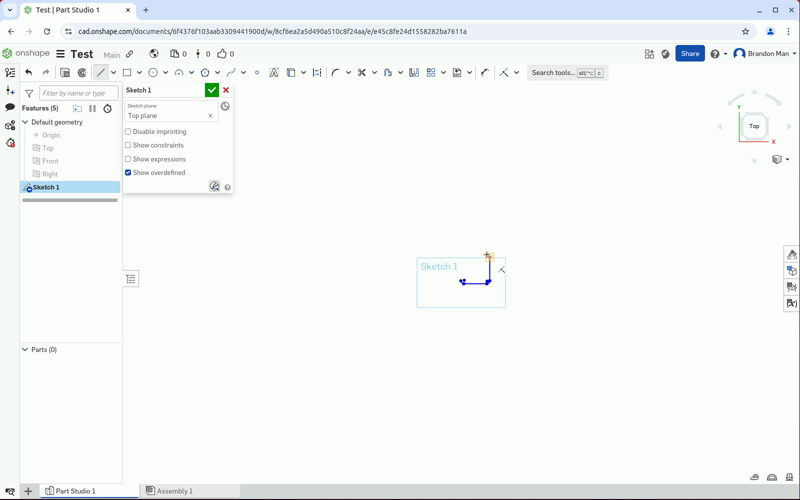
scroll(6)
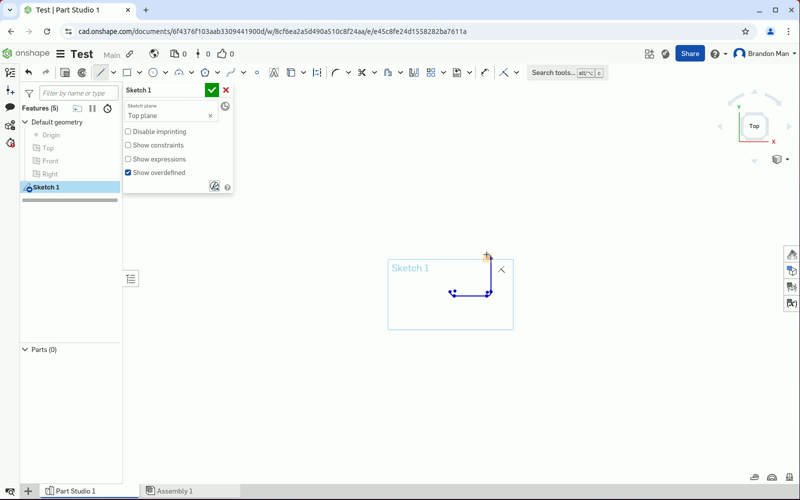
scroll(6)
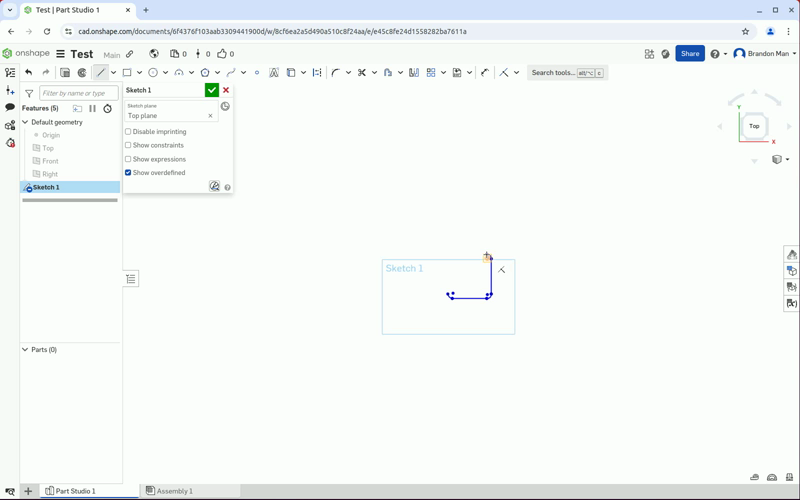
scroll(6)
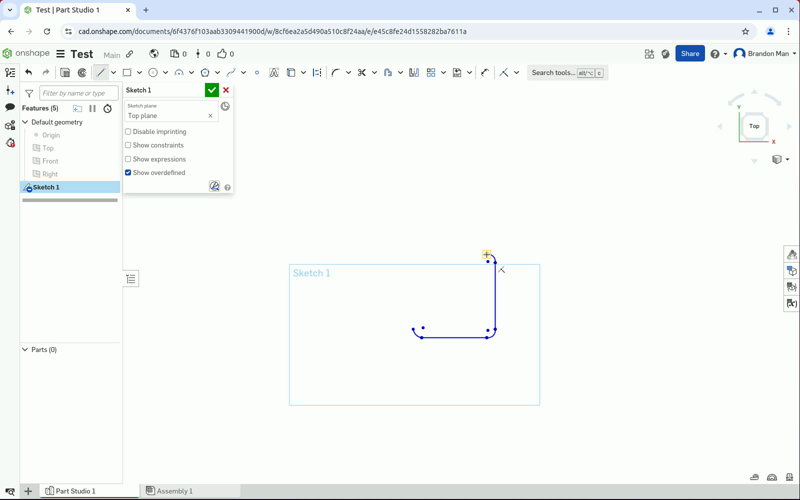
scroll(6)
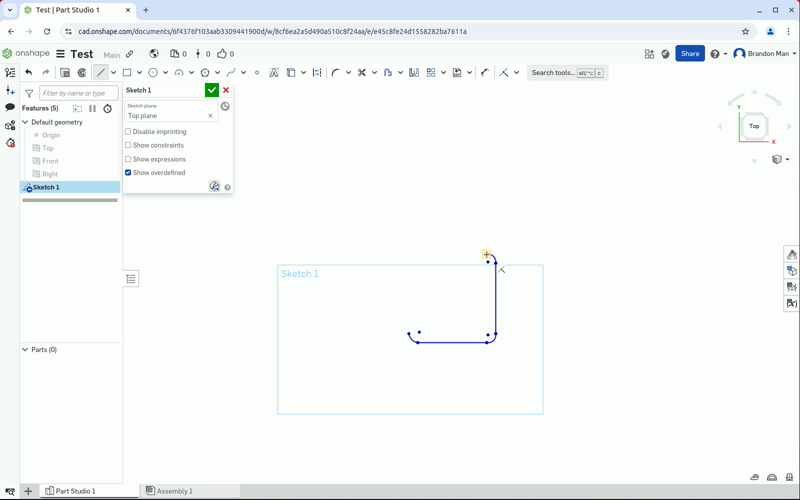
scroll(6)
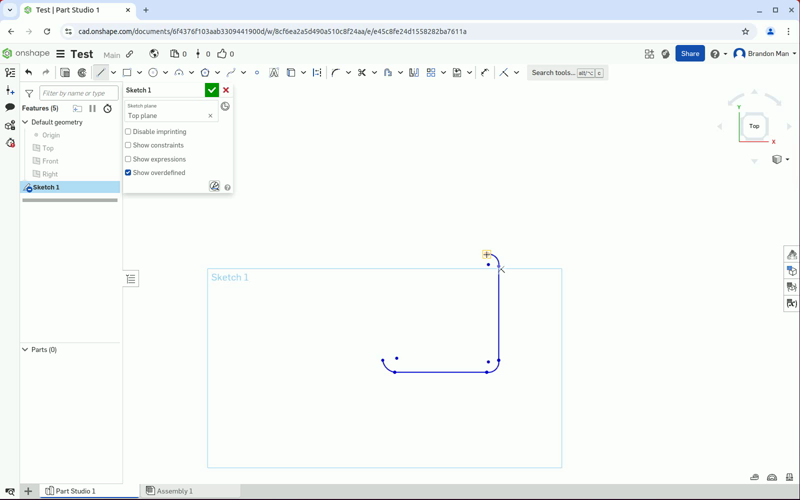
scroll(6)
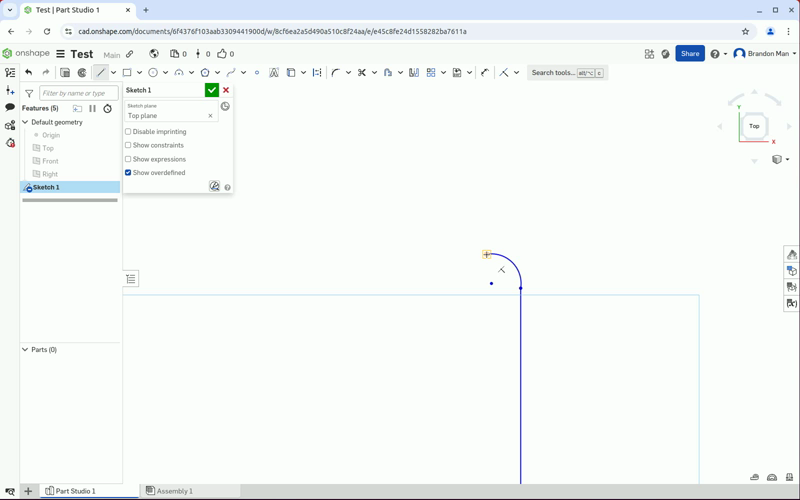
click(486, 254)
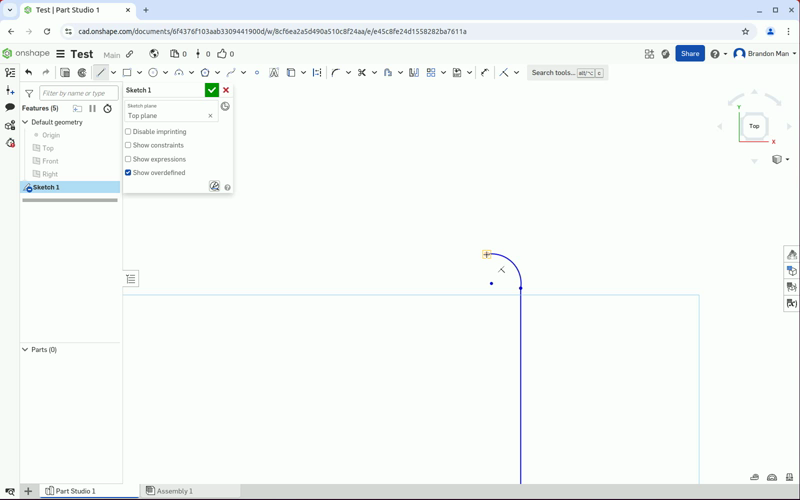
scroll(-6)
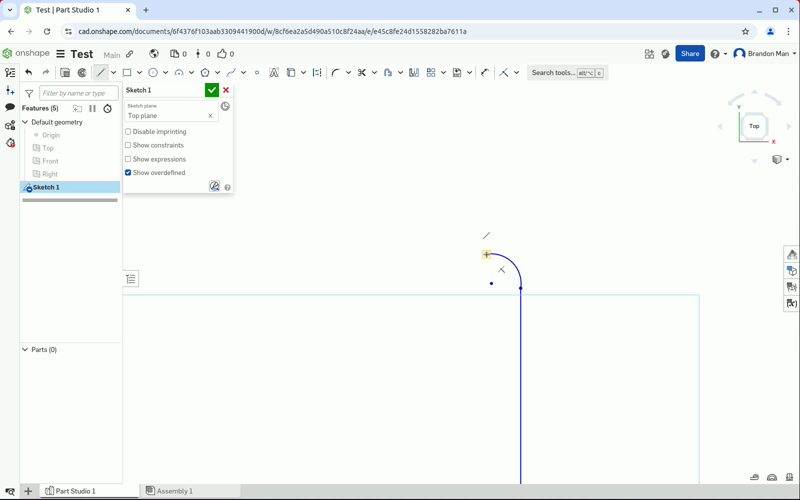
scroll(-6)
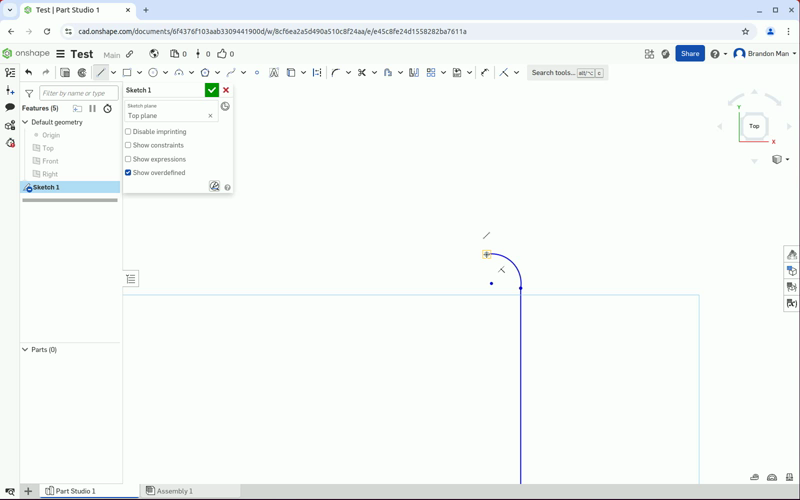
scroll(-6)
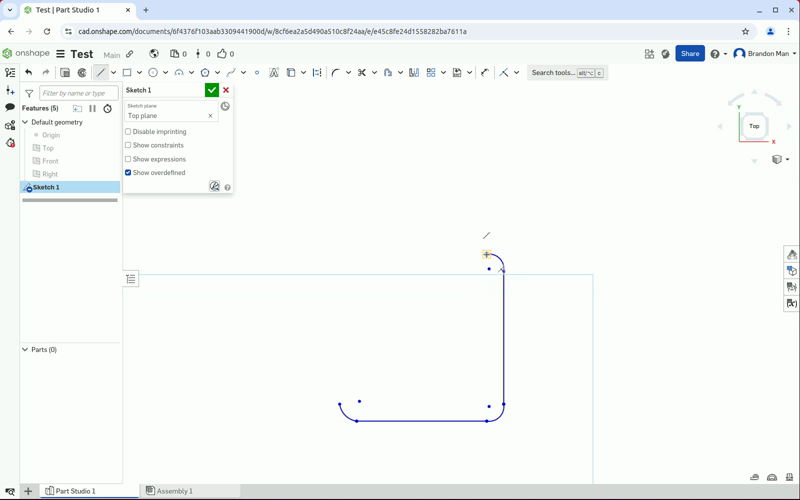
scroll(-6)
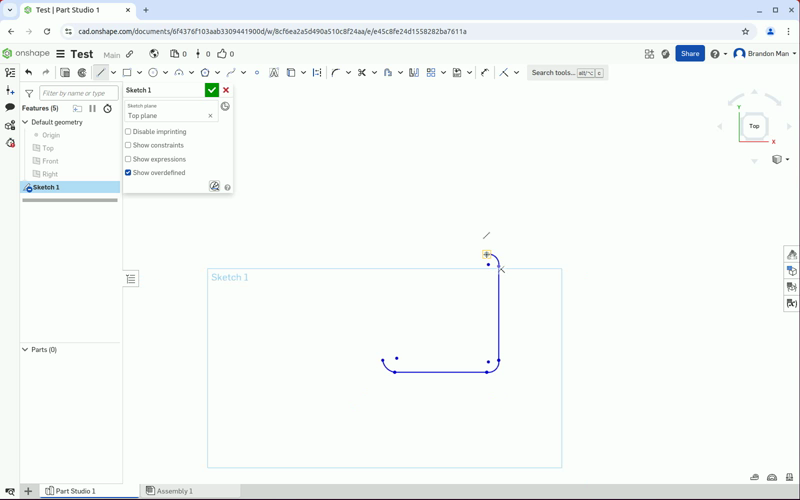
scroll(-6)
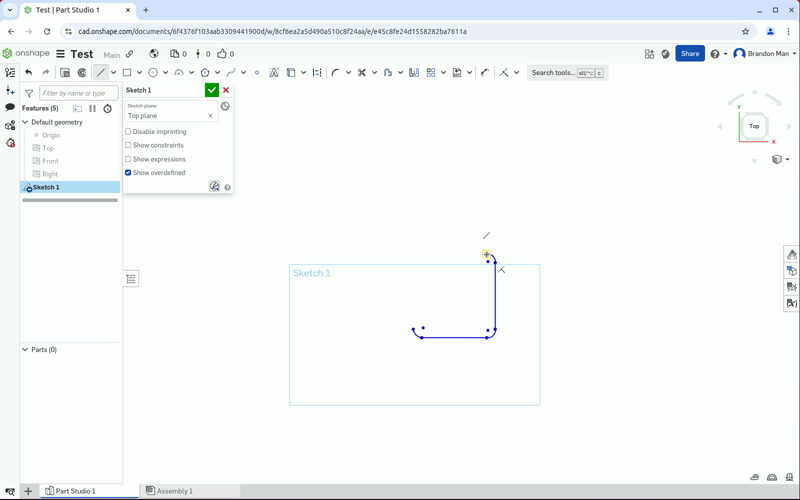
scroll(-6)
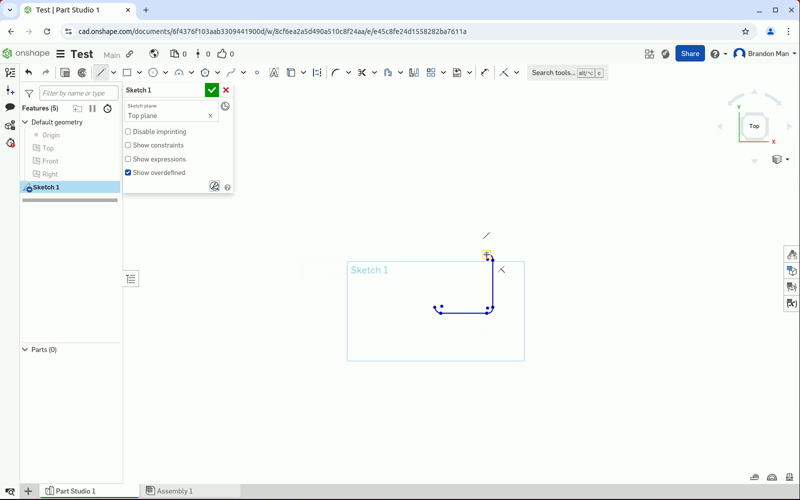
scroll(-6)
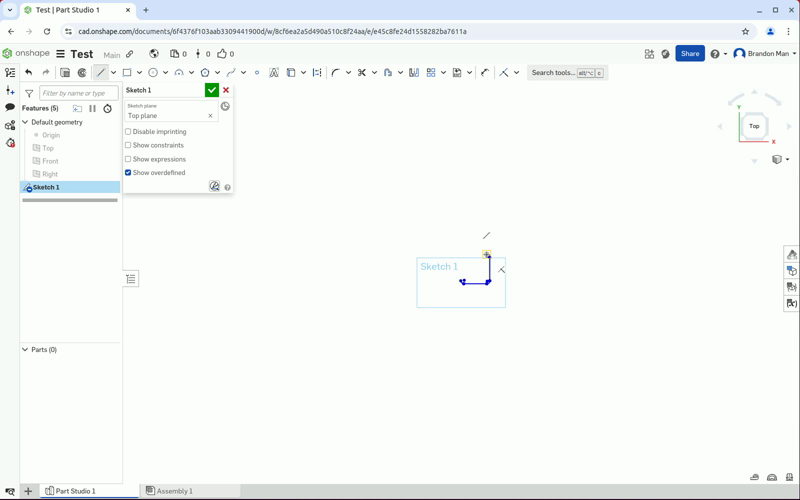
key_down(shift)
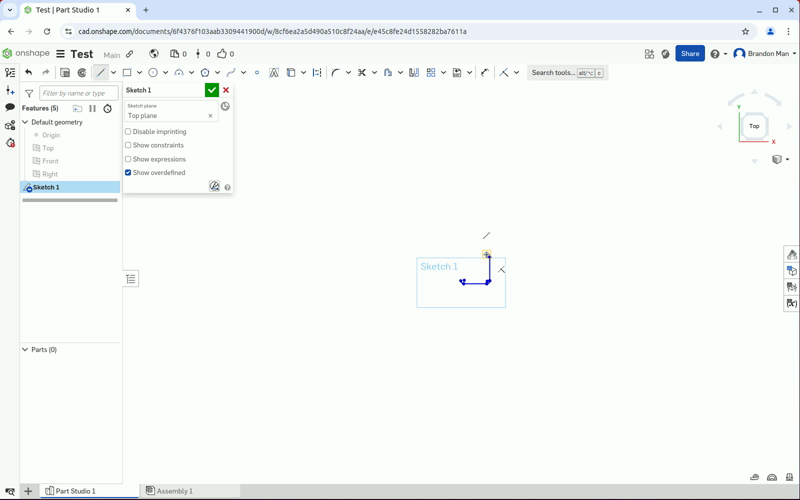
mouse_move(516, 254)
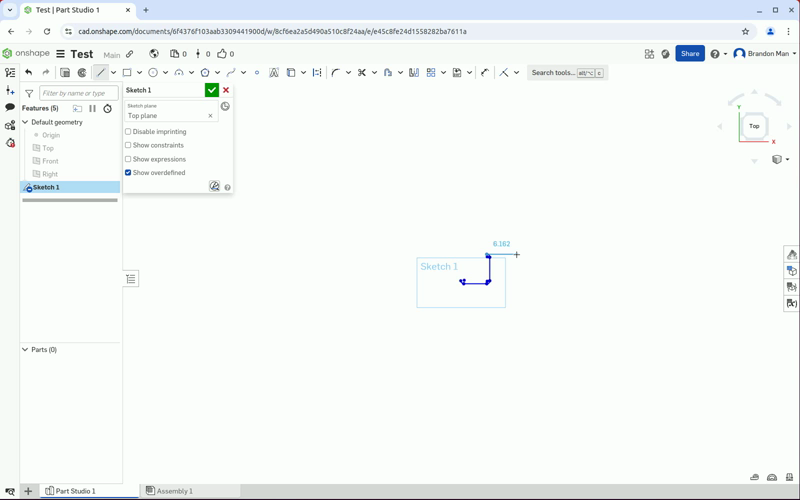
mouse_move(463, 254)
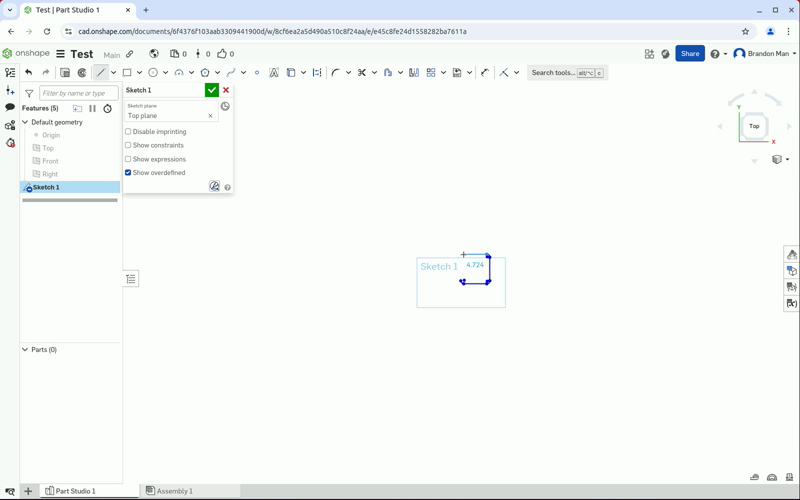
click(463, 254)
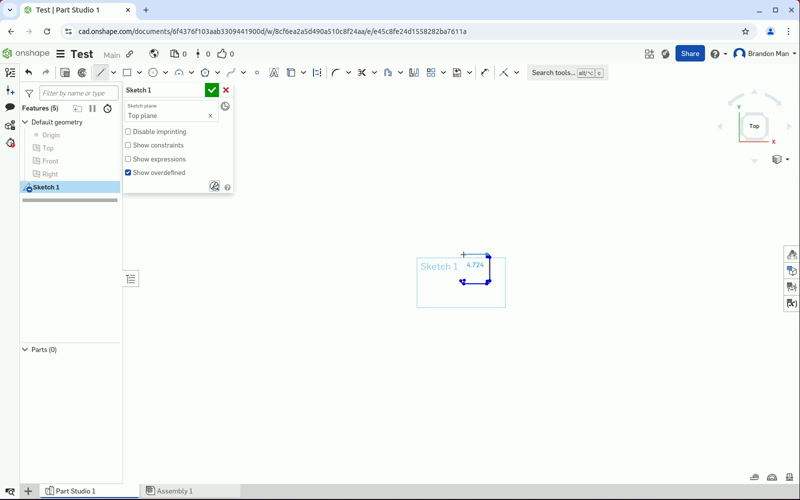
key_up(shift)
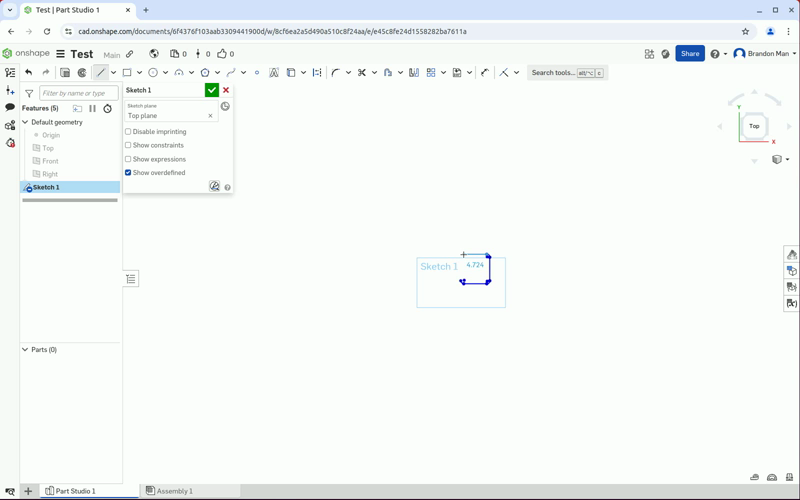
key(esc)
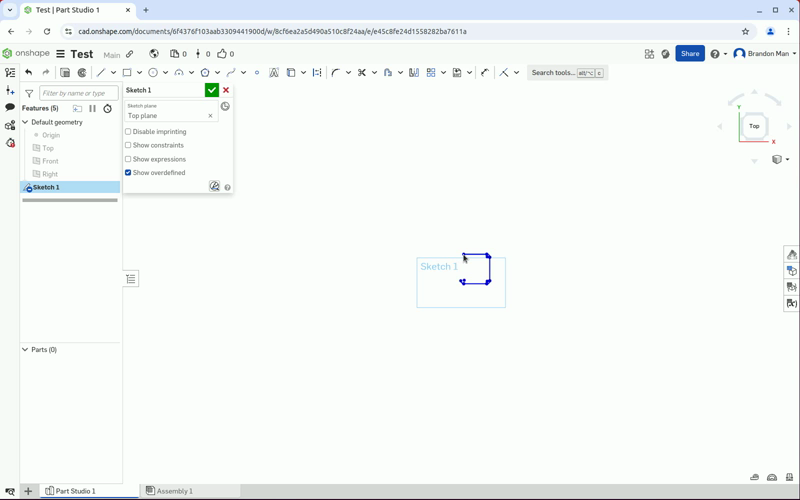
key(a)
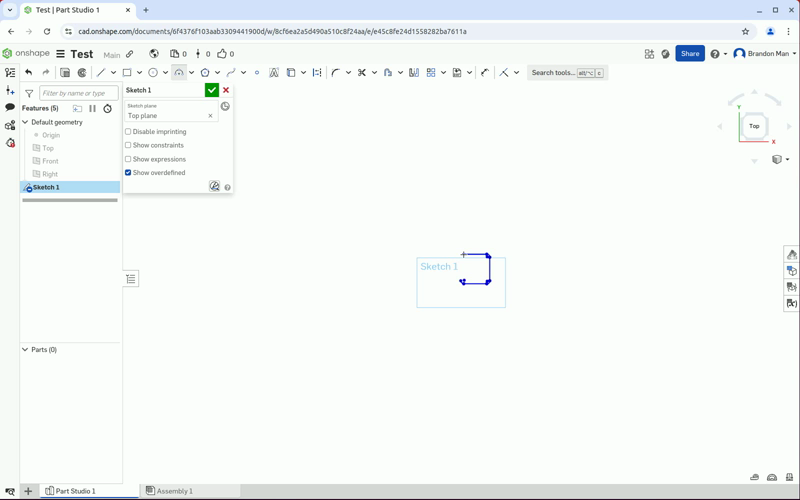
mouse_move(463, 254)
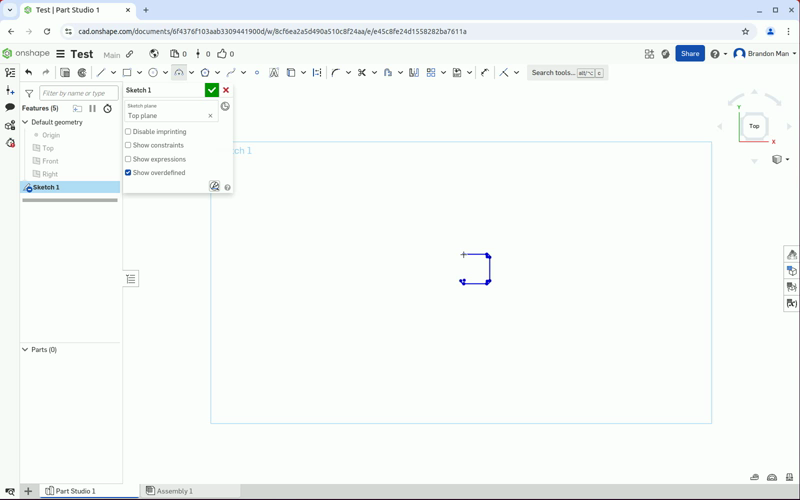
click(463, 254)
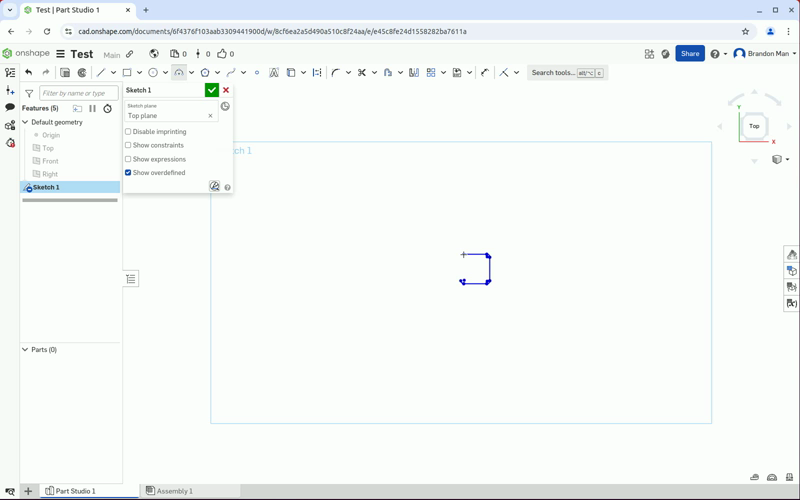
key_down(shift)
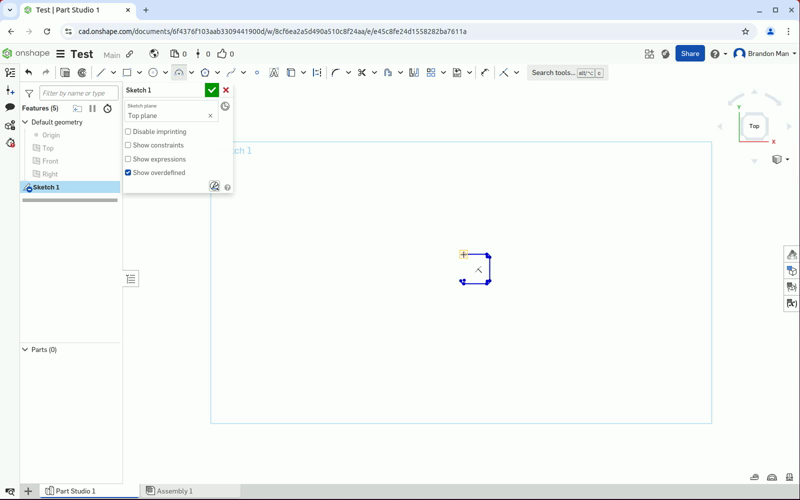
mouse_move(460, 257)
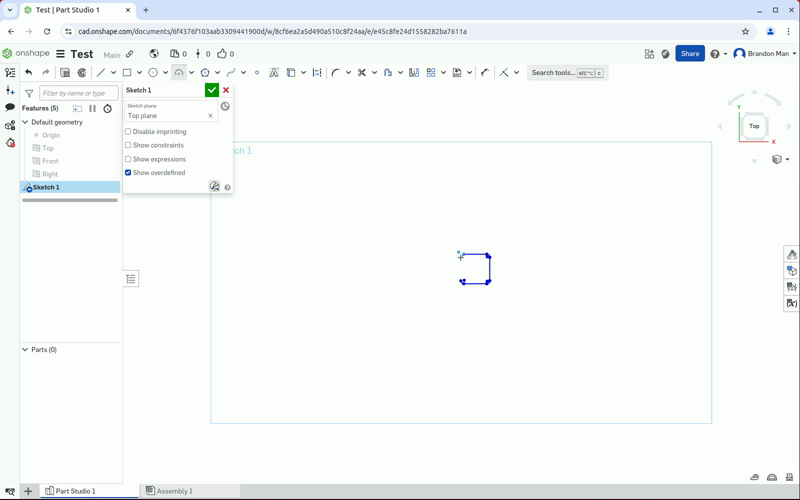
scroll(6)
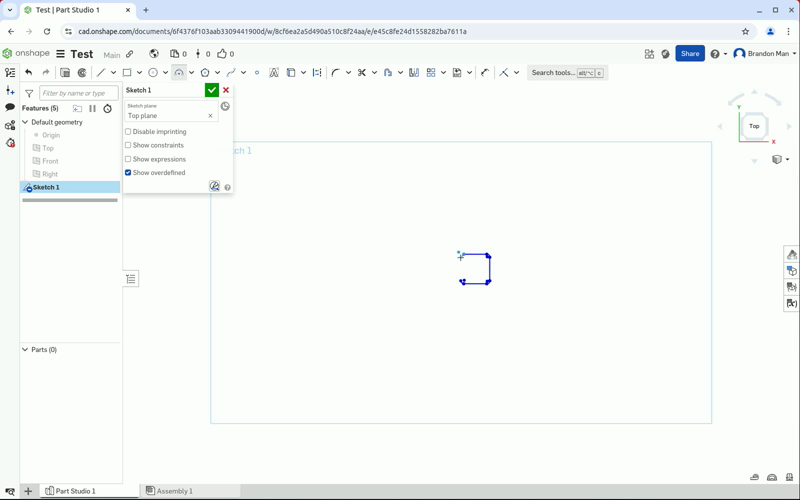
scroll(6)
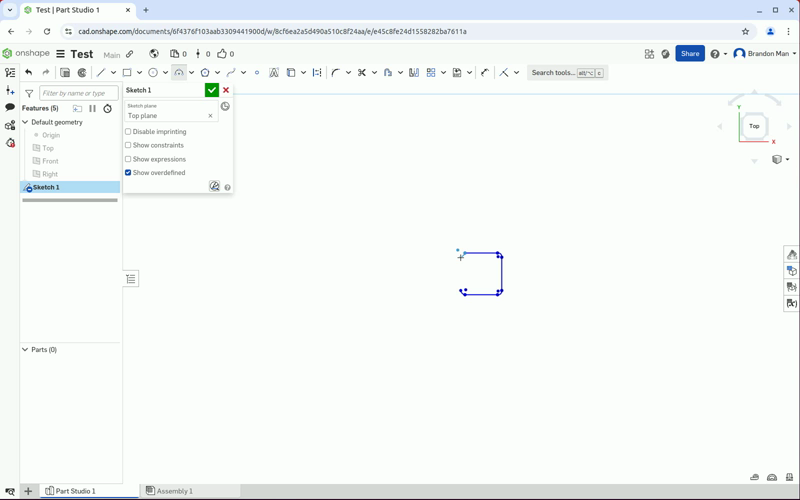
scroll(6)
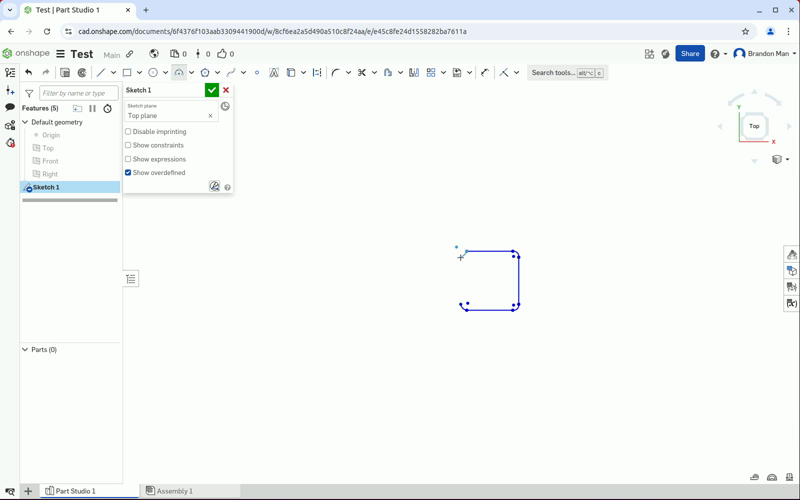
scroll(6)
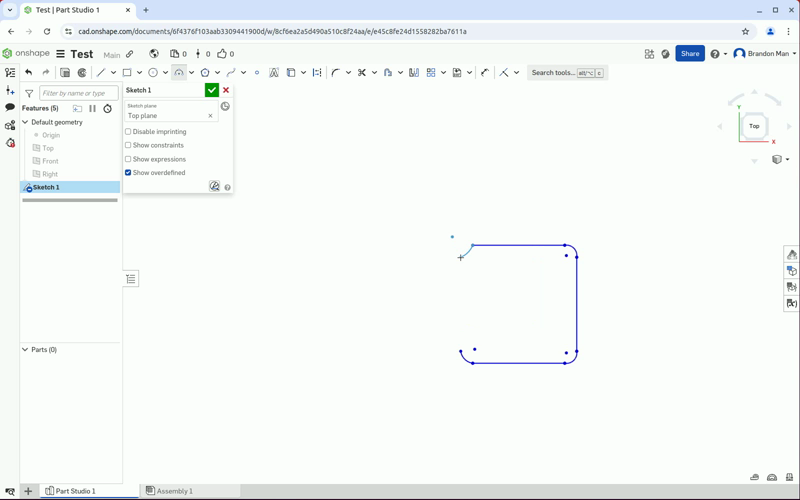
scroll(6)
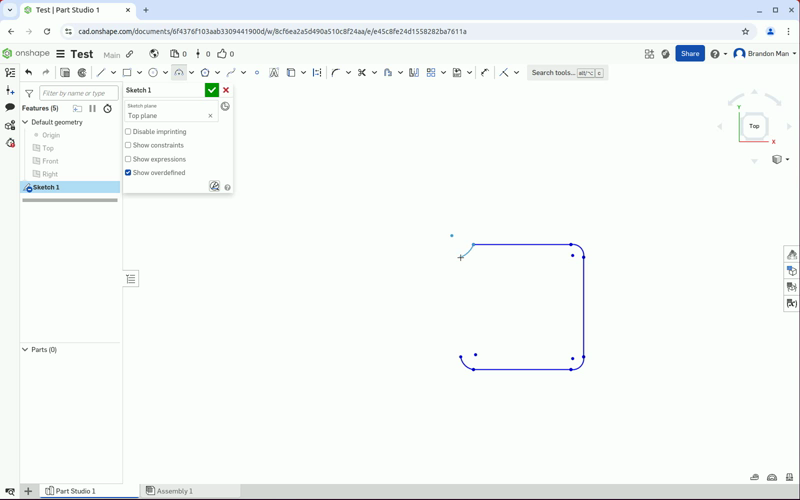
scroll(6)
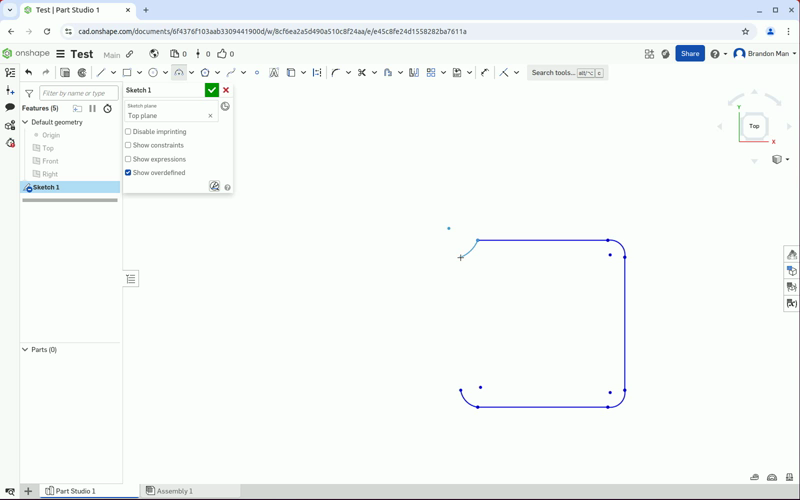
scroll(6)
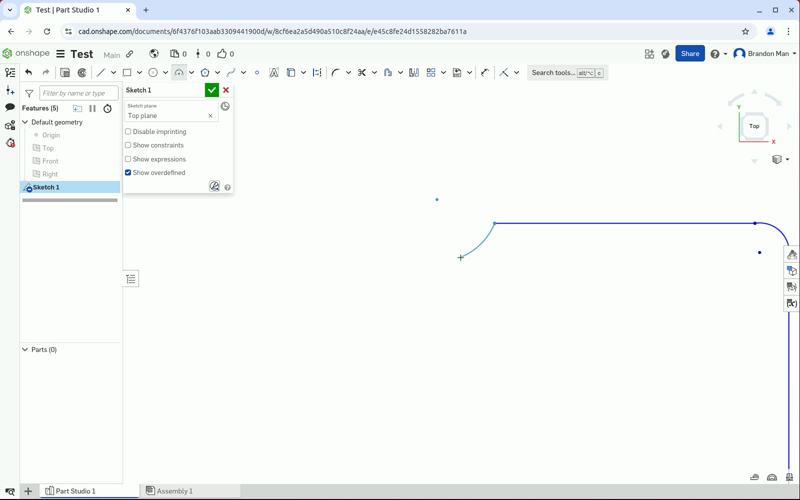
click(460, 257)
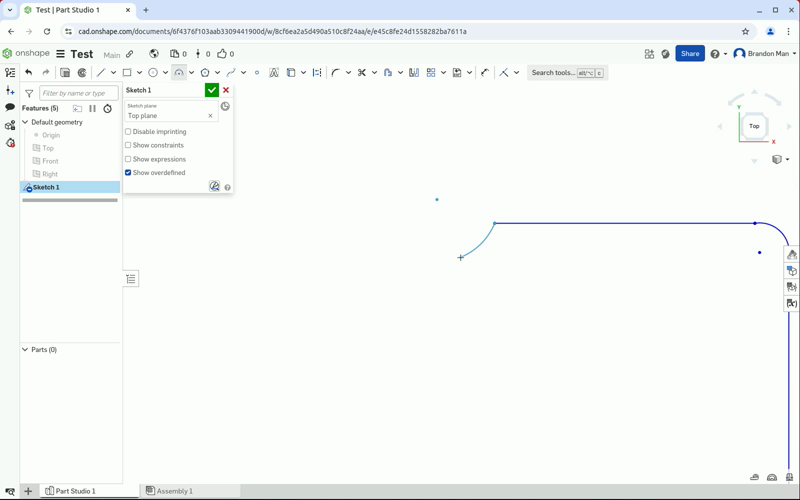
scroll(-6)
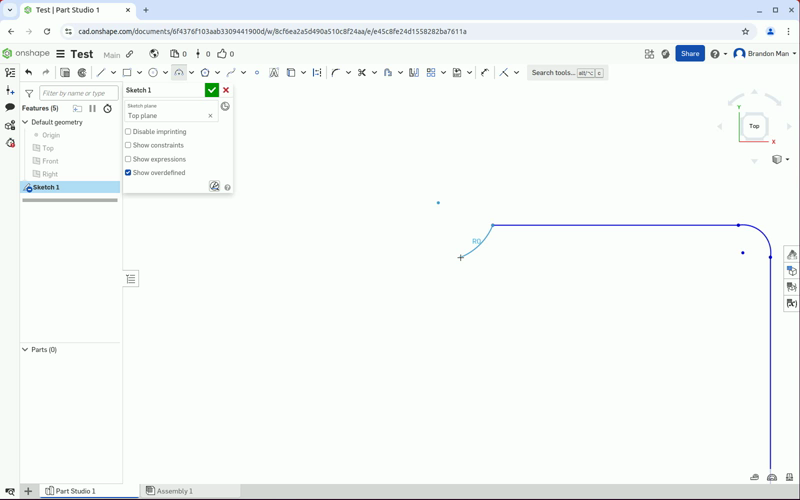
scroll(-6)
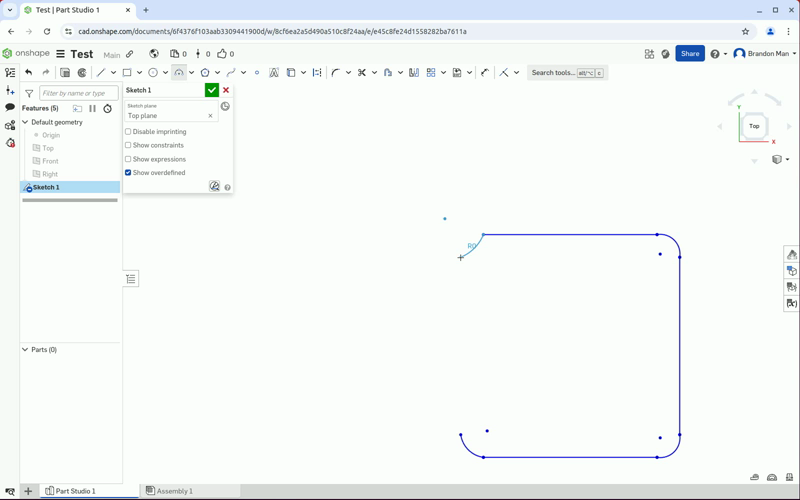
scroll(-6)
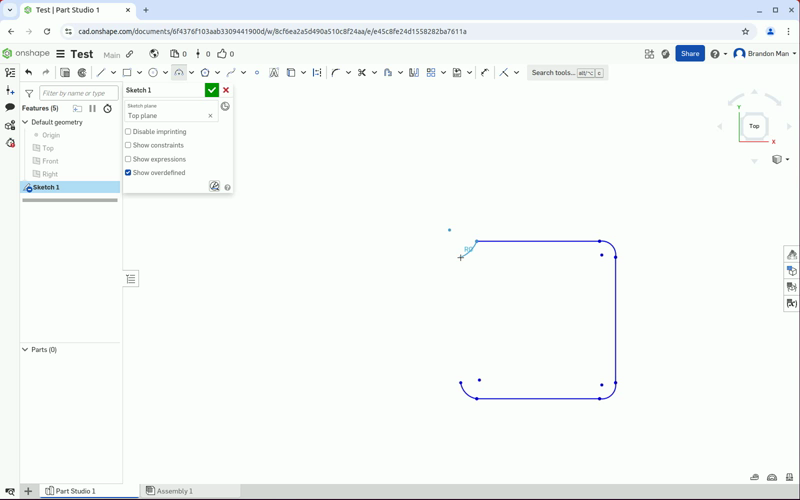
scroll(-6)
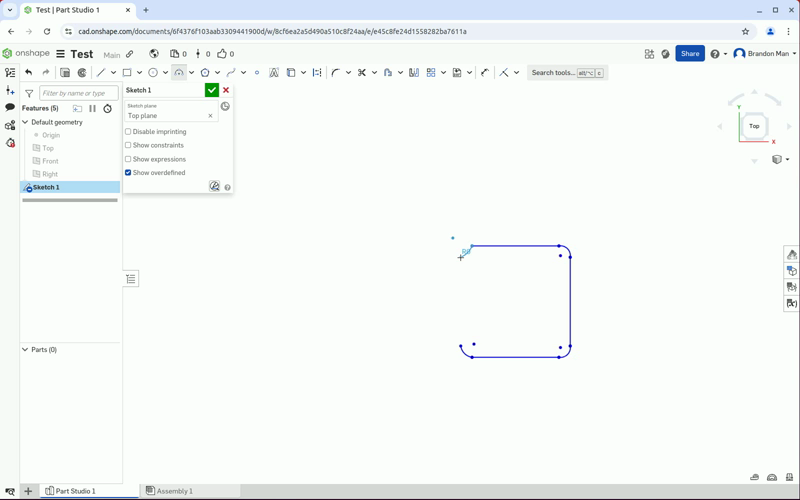
scroll(-6)
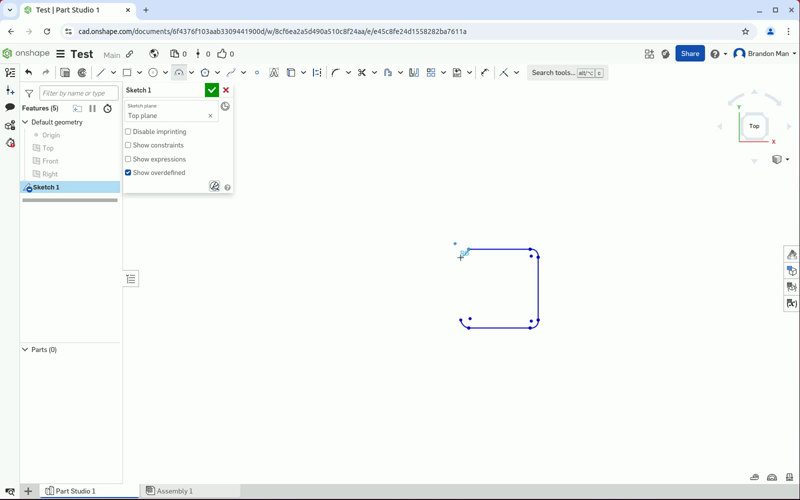
scroll(-6)
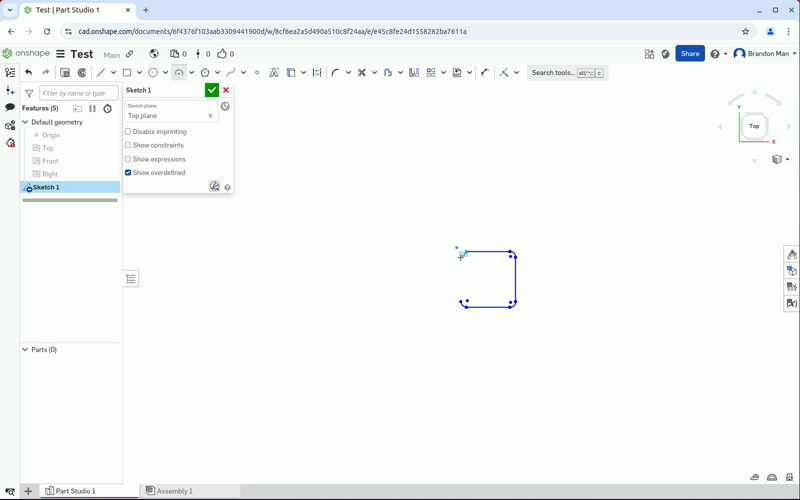
scroll(-6)
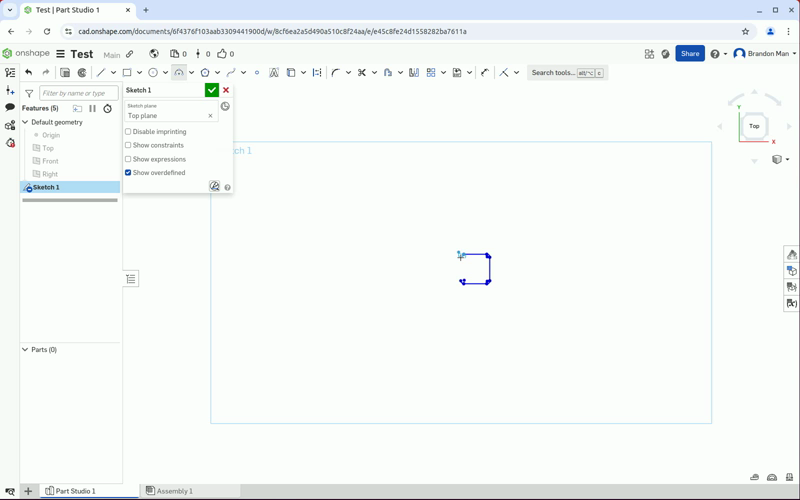
mouse_move(461, 255)
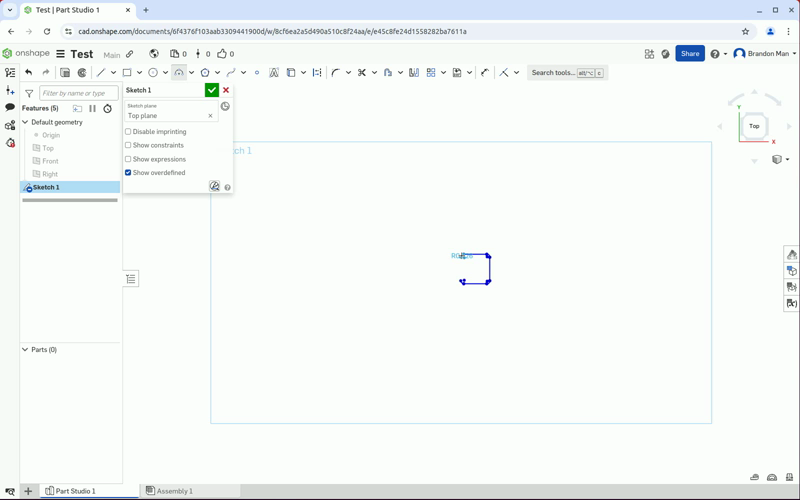
scroll(6)
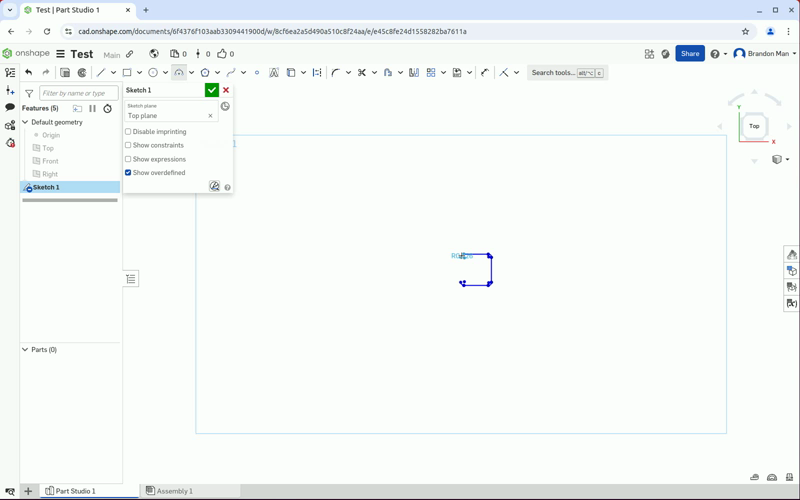
scroll(6)
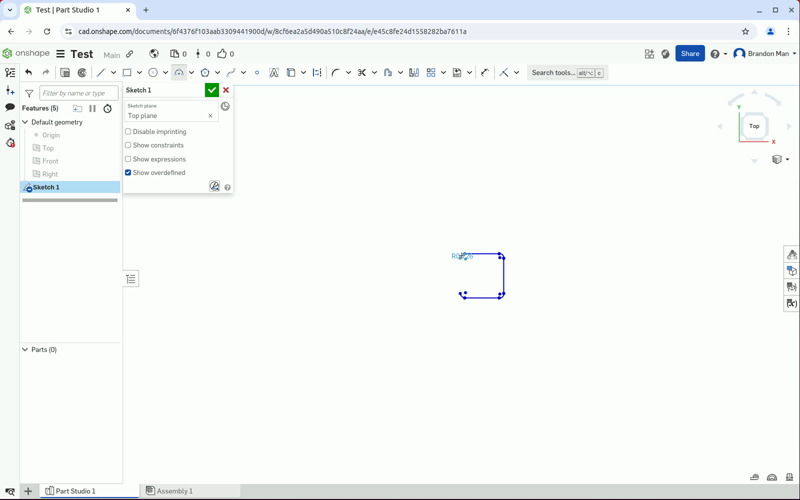
scroll(6)
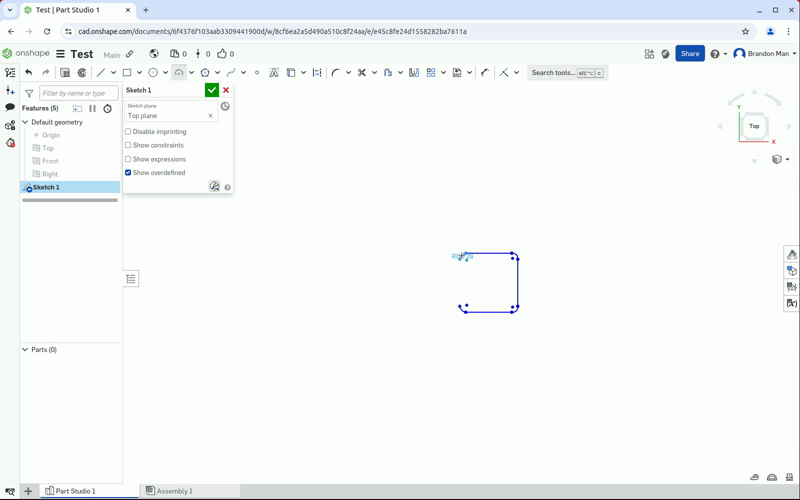
scroll(6)
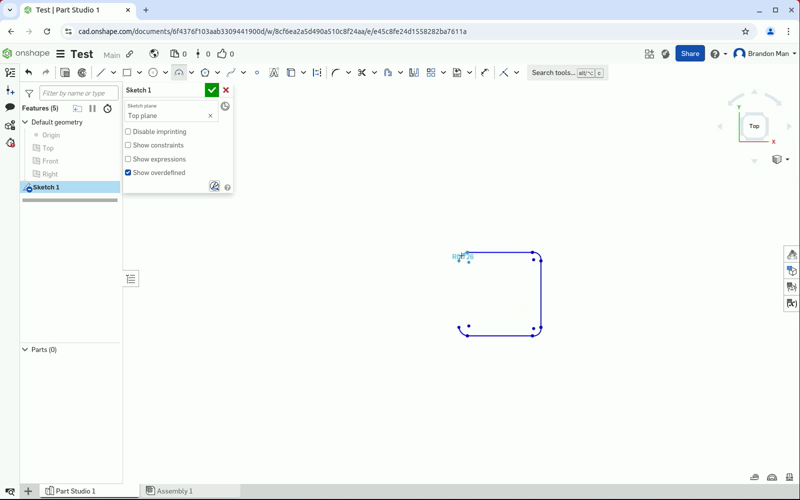
scroll(6)
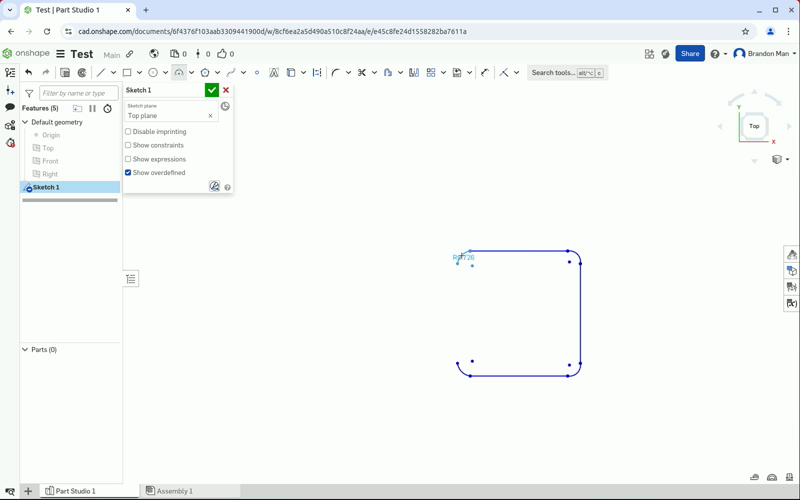
scroll(6)
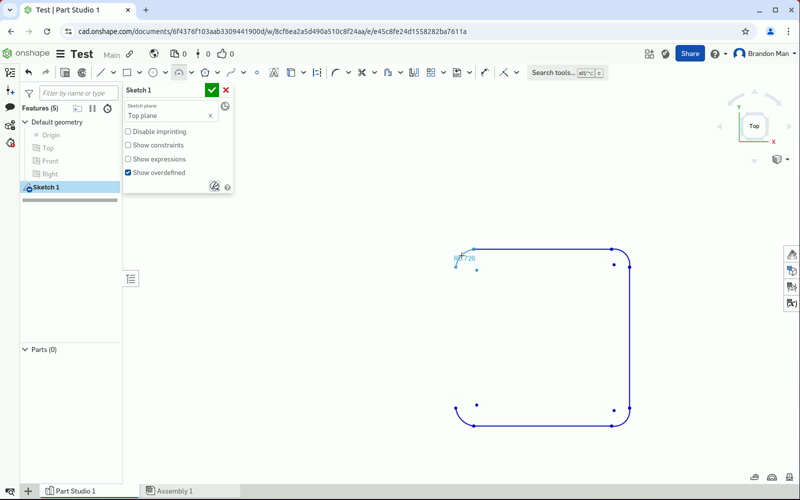
scroll(6)
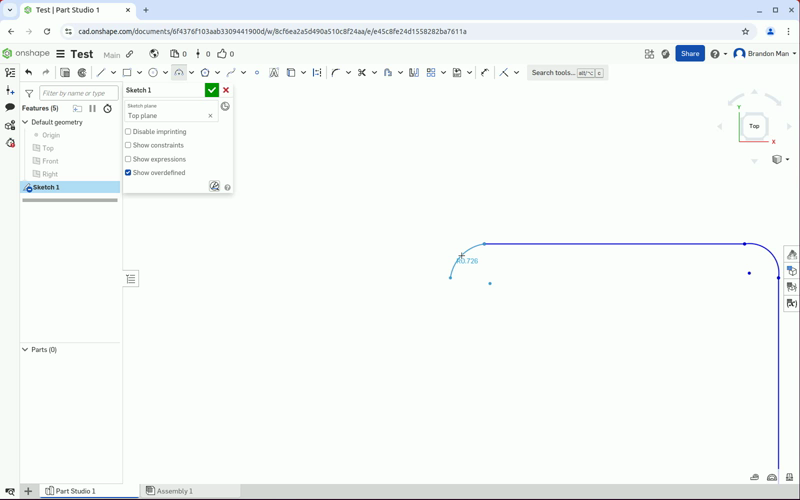
click(461, 255)
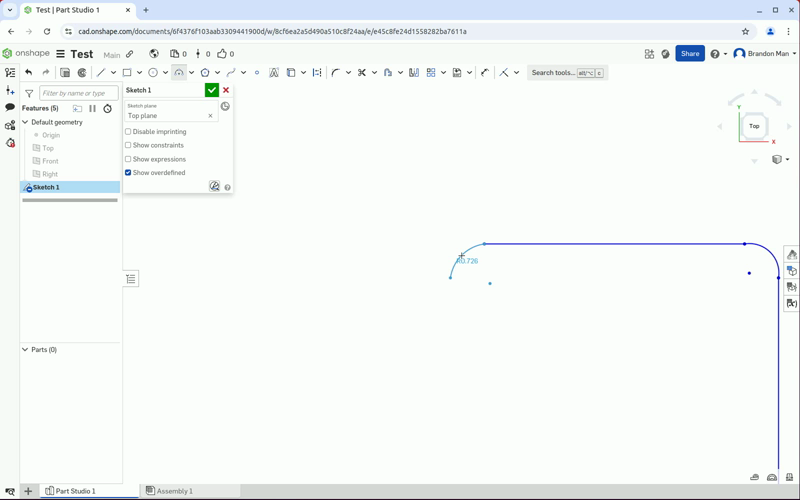
scroll(-6)
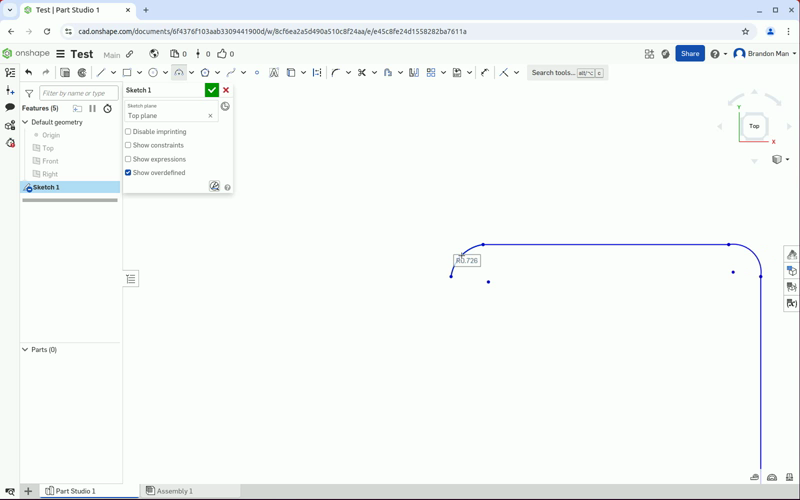
scroll(-6)
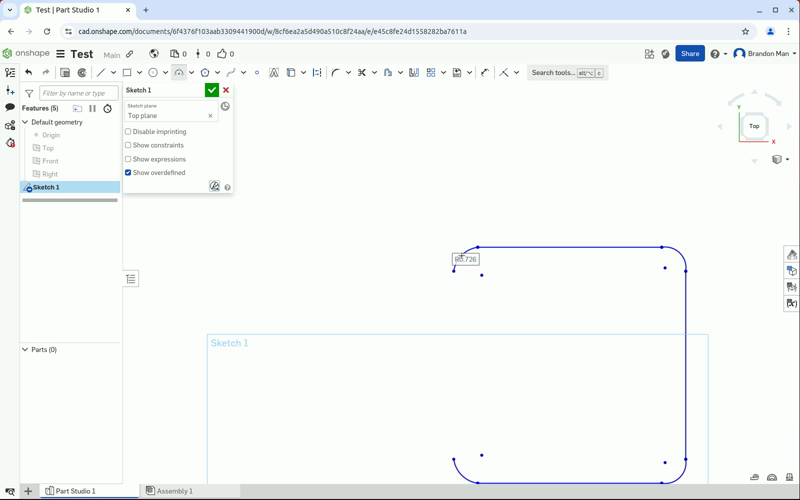
scroll(-6)
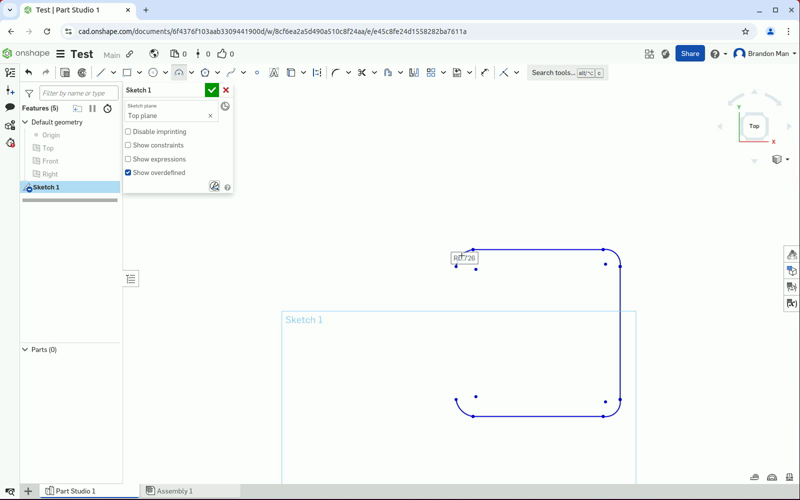
scroll(-6)
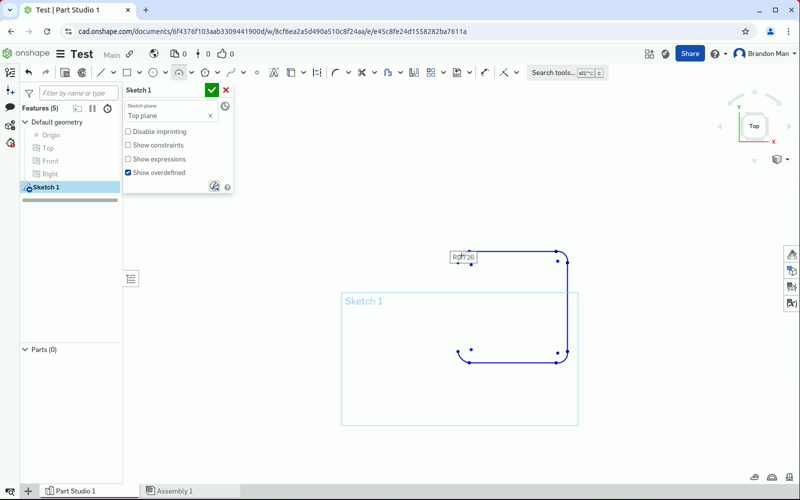
scroll(-6)
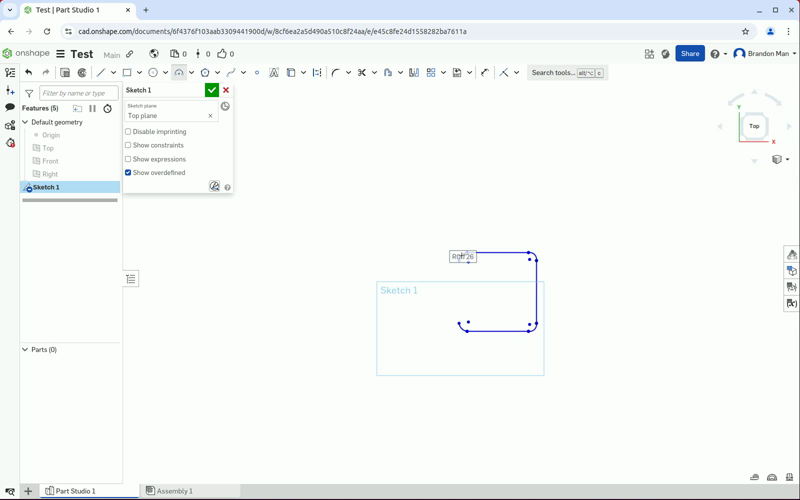
scroll(-6)
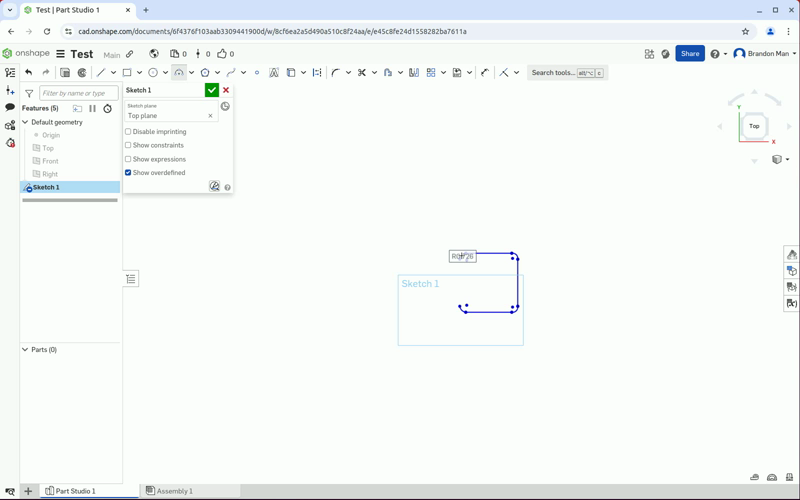
scroll(-6)
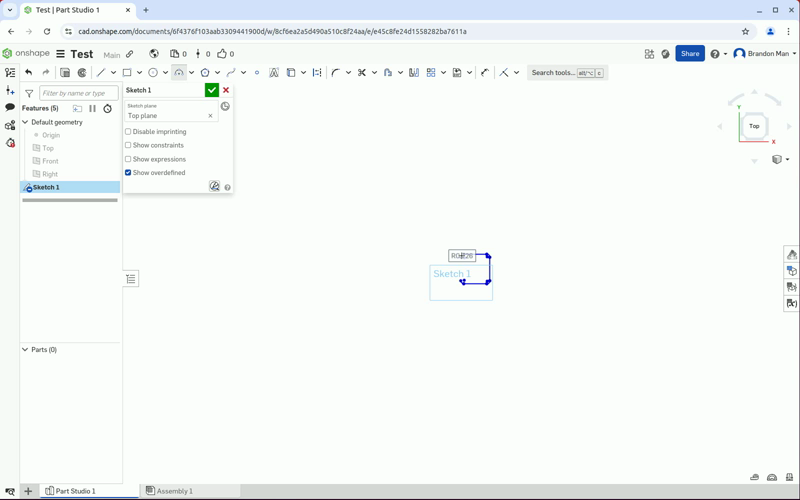
key_up(shift)
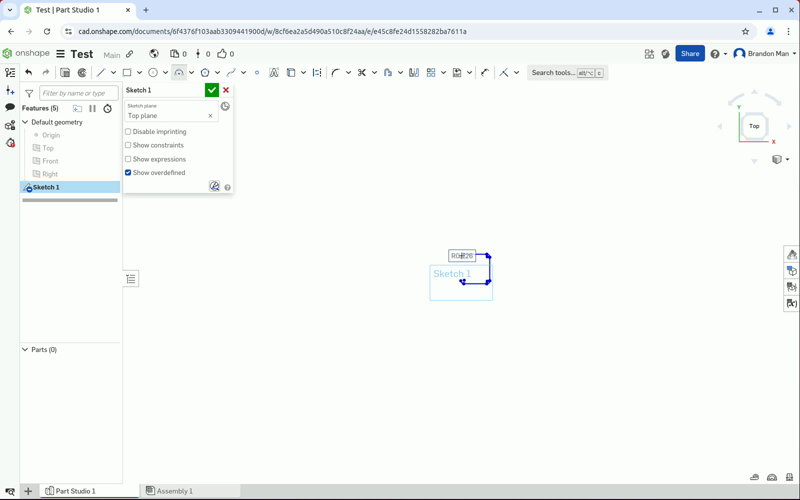
key(esc)
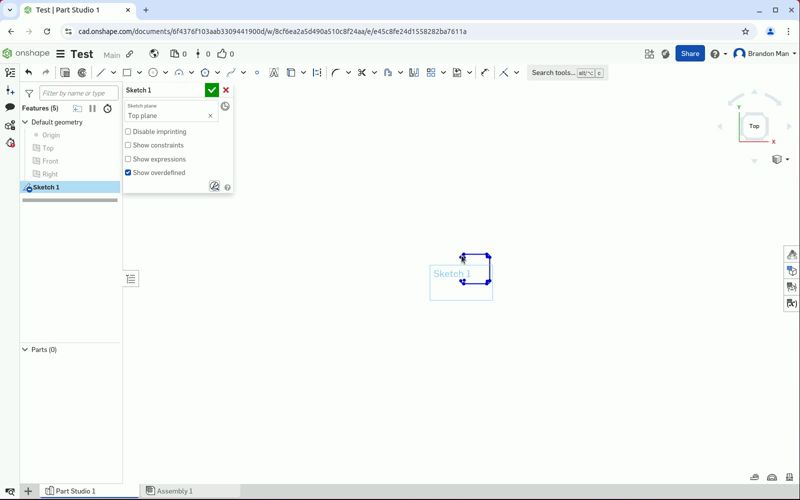
key(l)
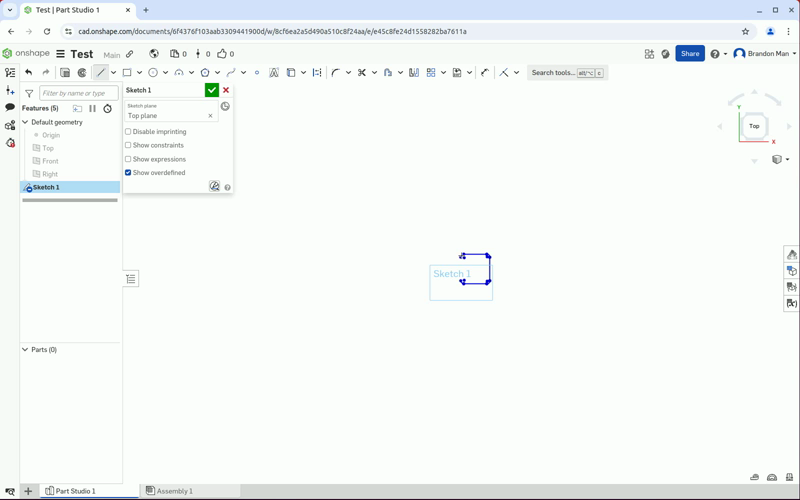
mouse_move(460, 257)
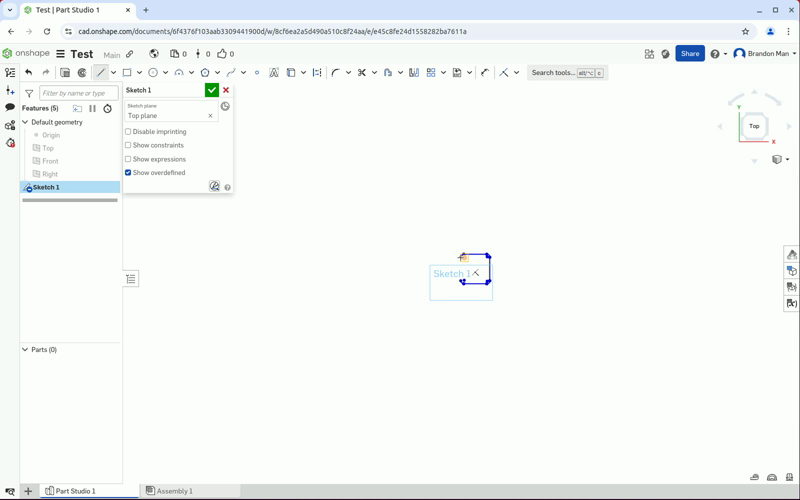
scroll(6)
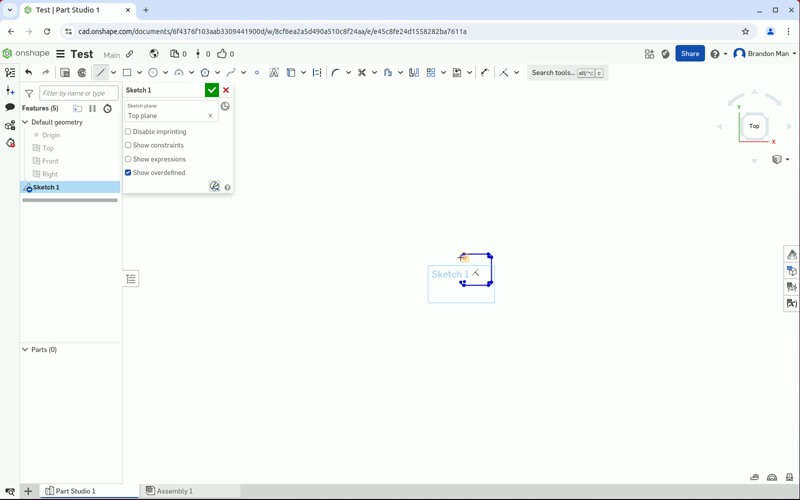
scroll(6)
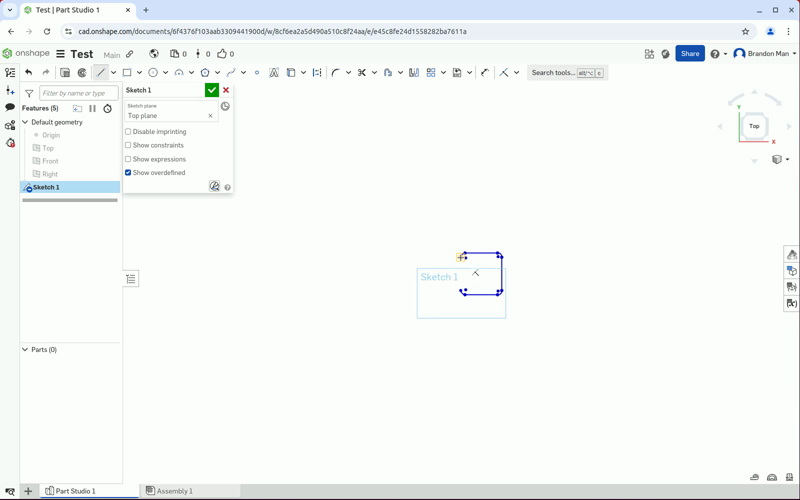
scroll(6)
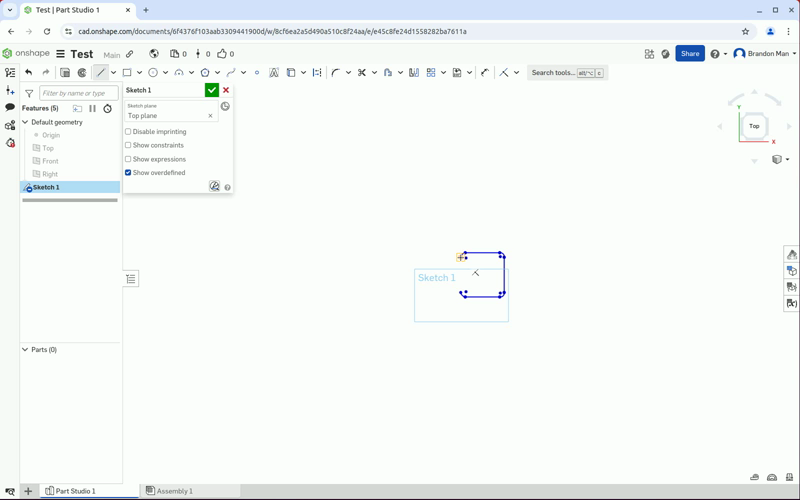
scroll(6)
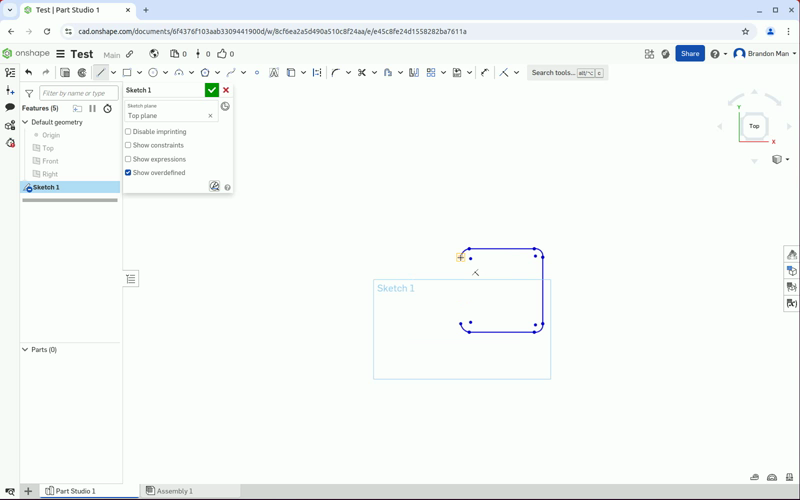
scroll(6)
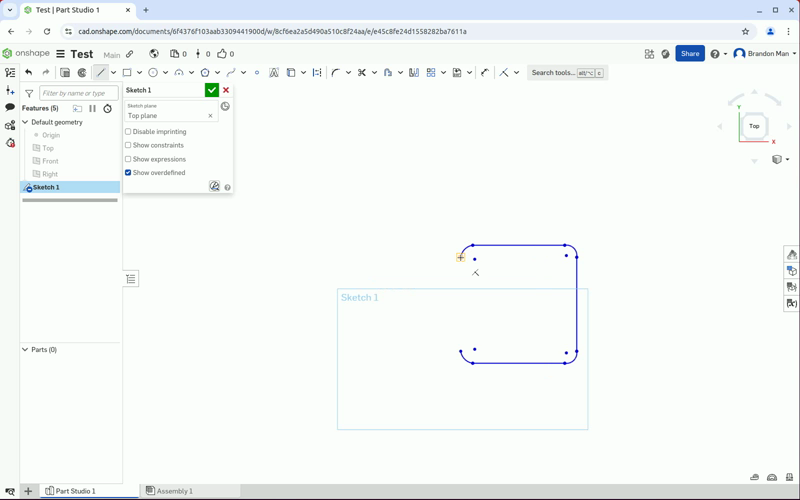
scroll(6)
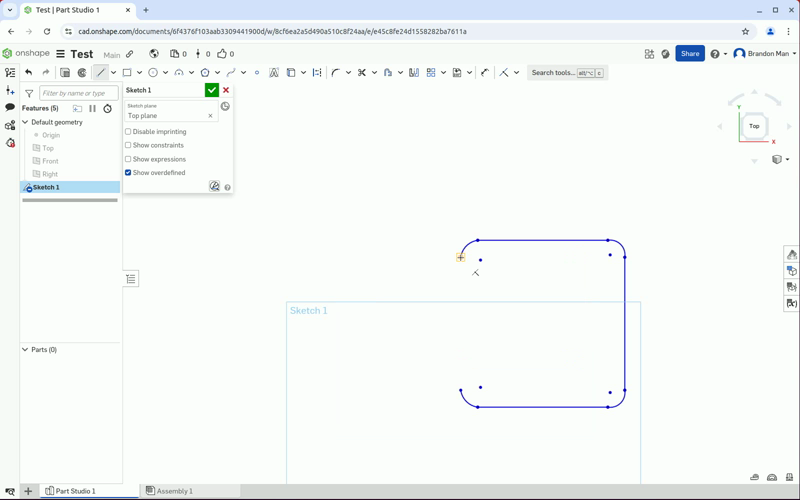
scroll(6)
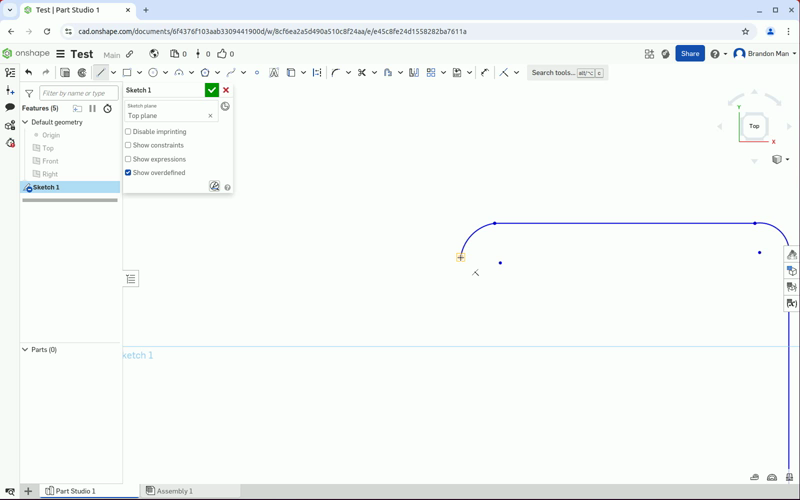
click(460, 257)
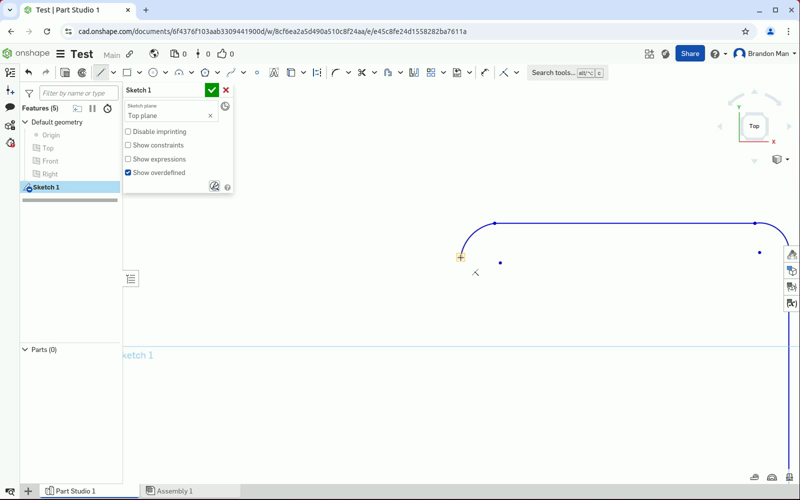
scroll(-6)
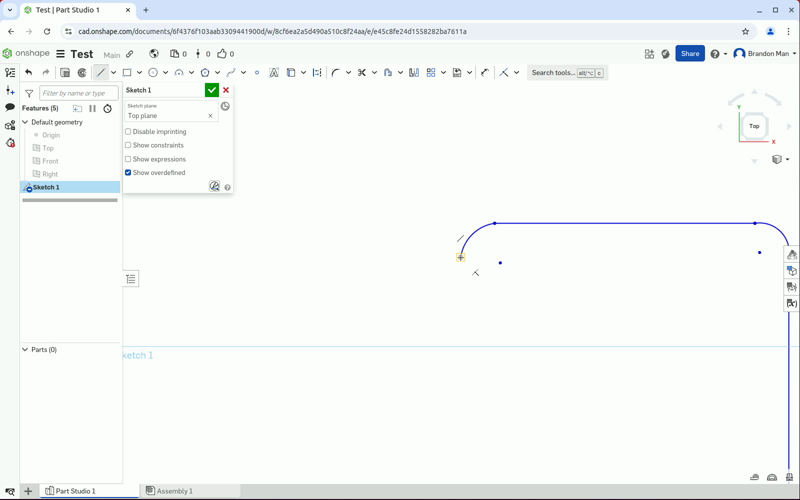
scroll(-6)
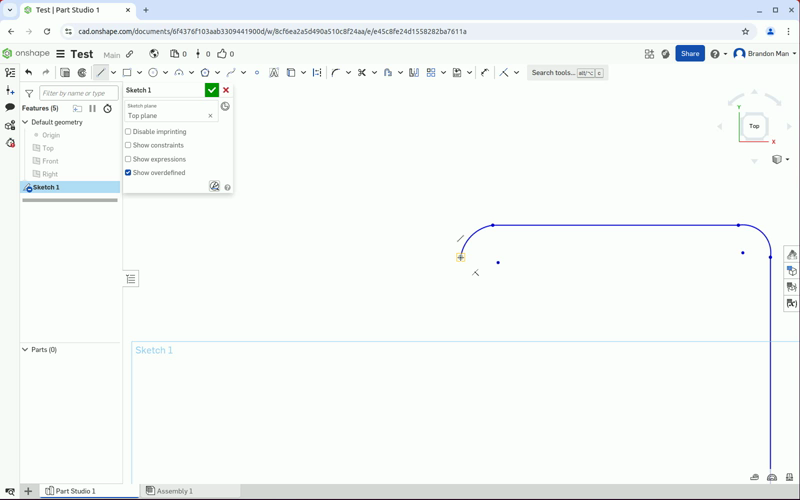
scroll(-6)
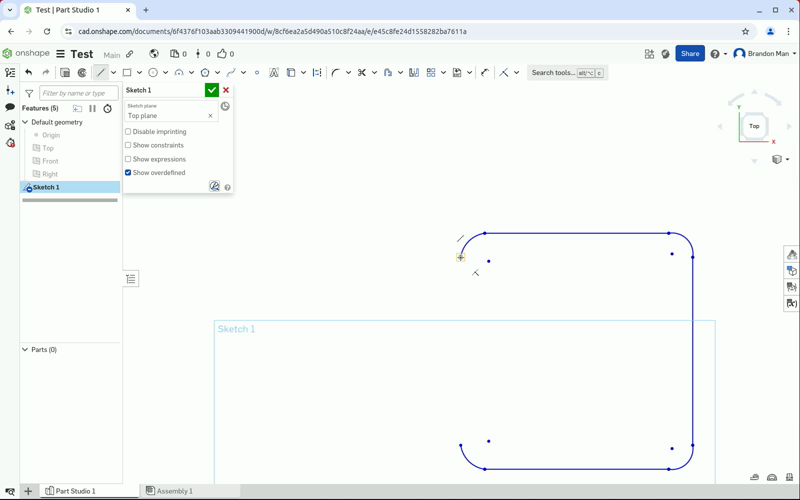
scroll(-6)
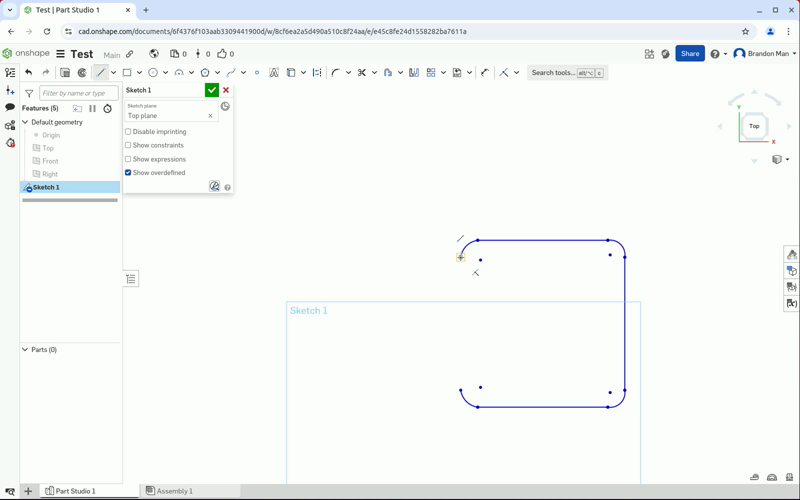
scroll(-6)
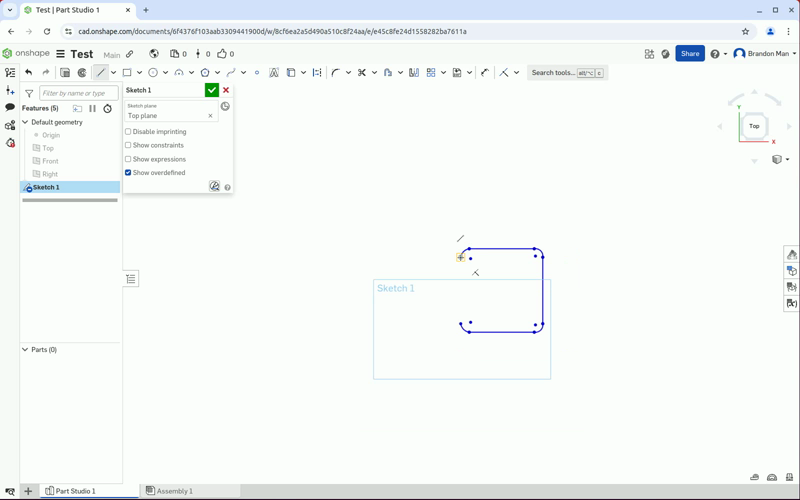
scroll(-6)
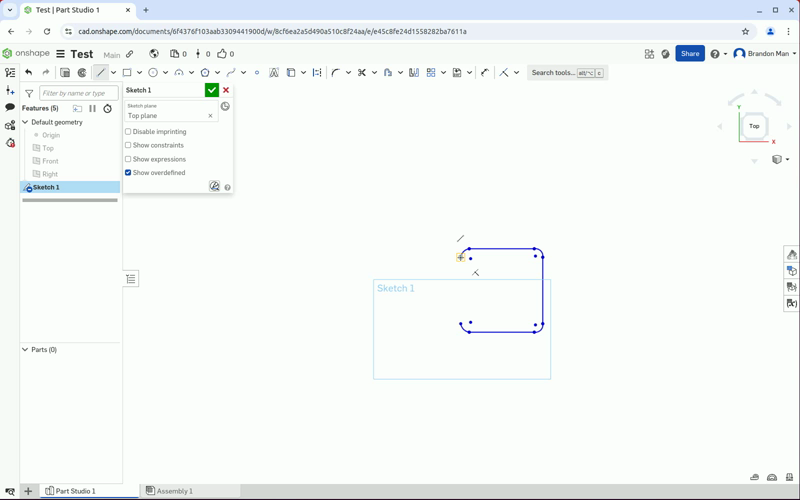
scroll(-6)
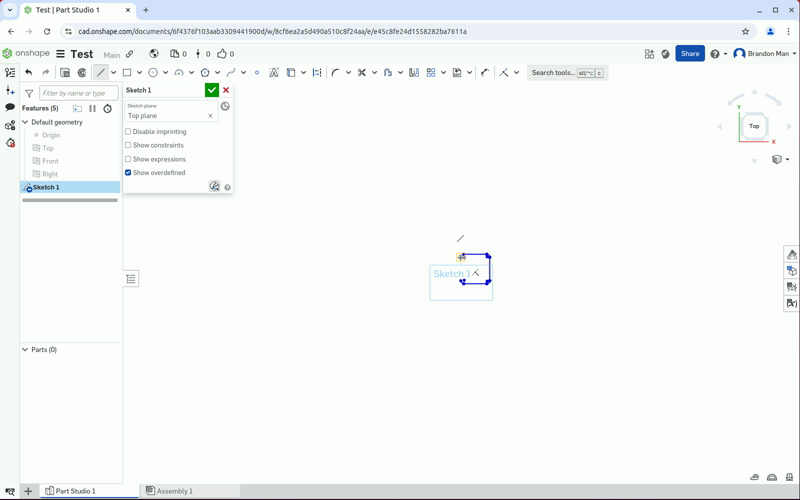
mouse_move(490, 257)
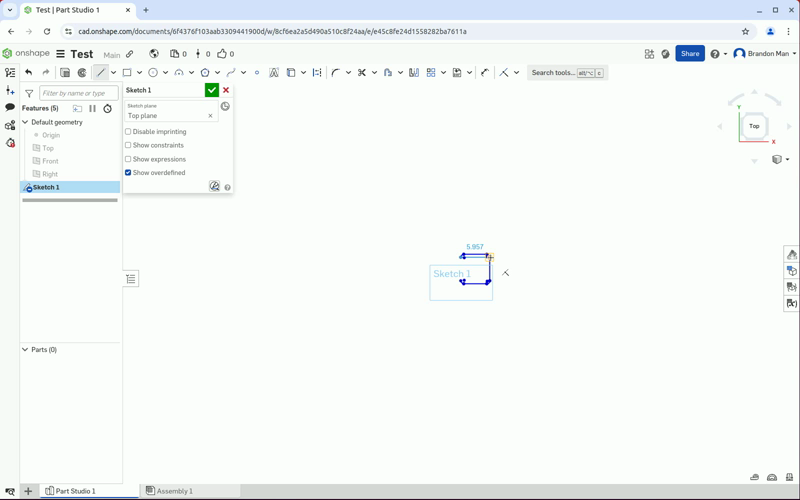
key_down(shift)
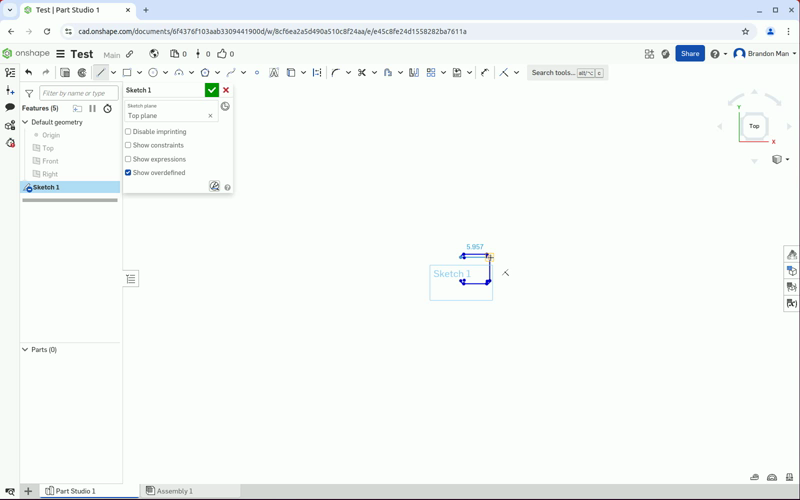
mouse_move(460, 280)
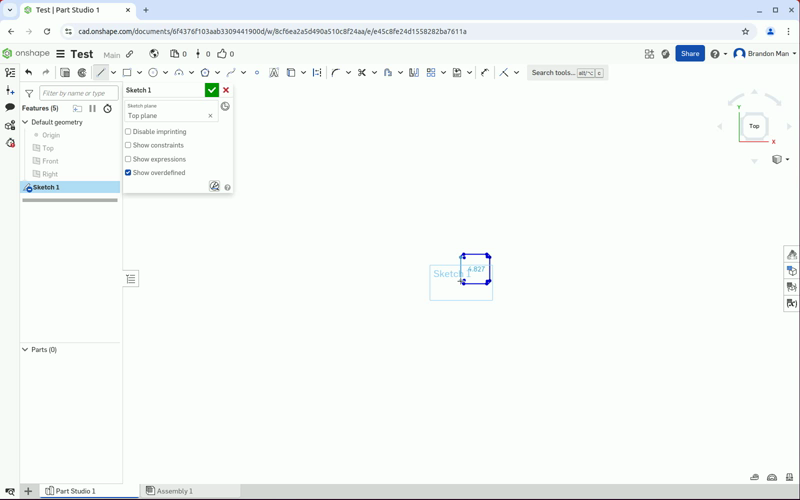
scroll(6)
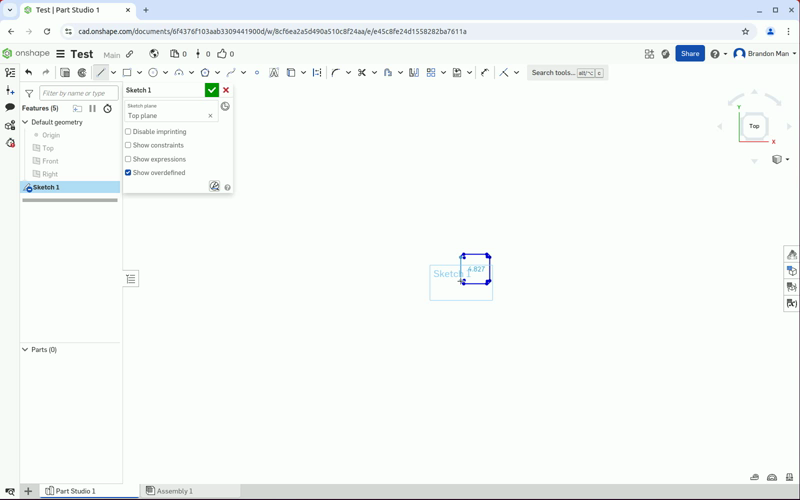
scroll(6)
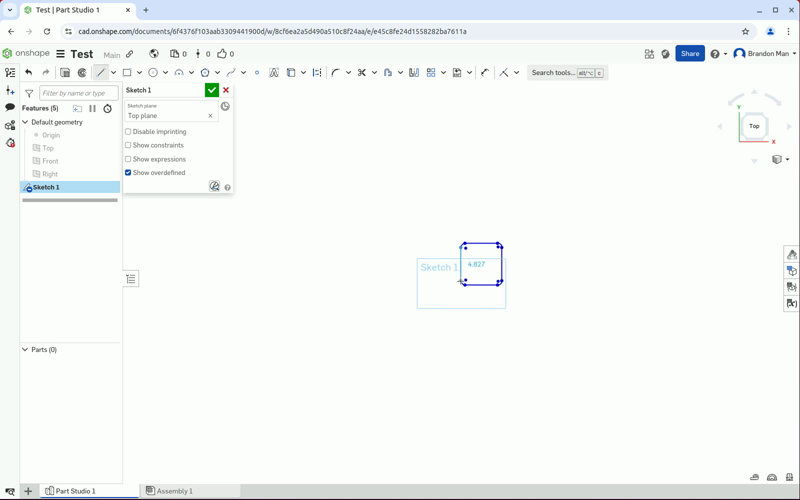
scroll(6)
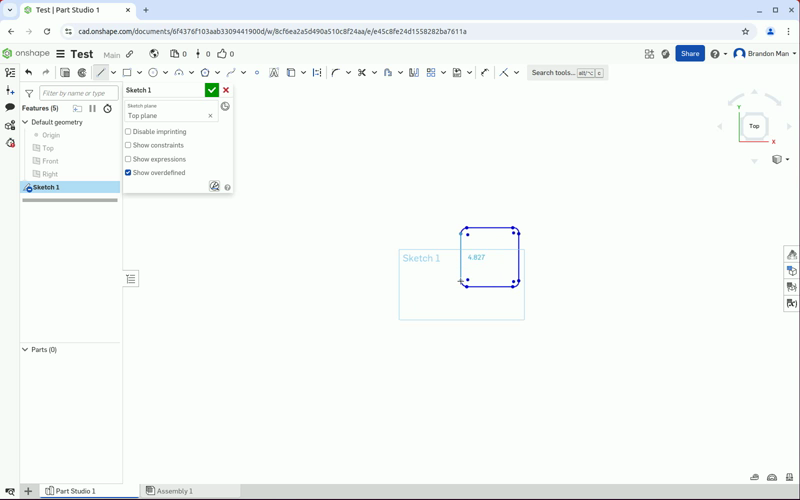
scroll(6)
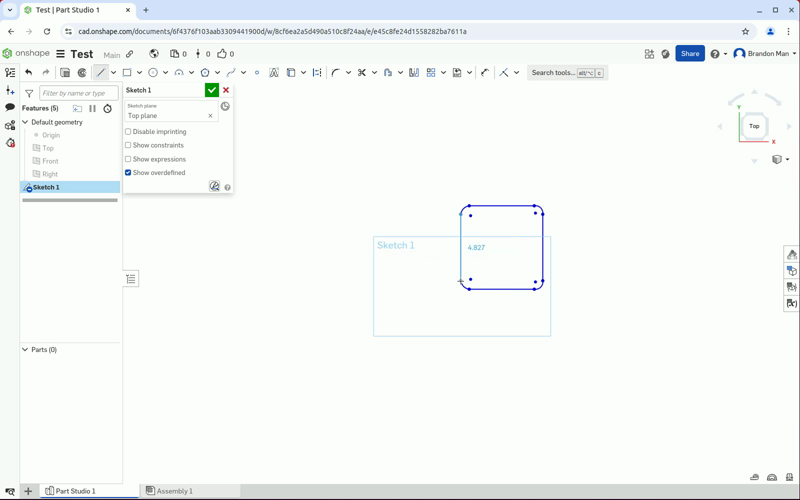
scroll(6)
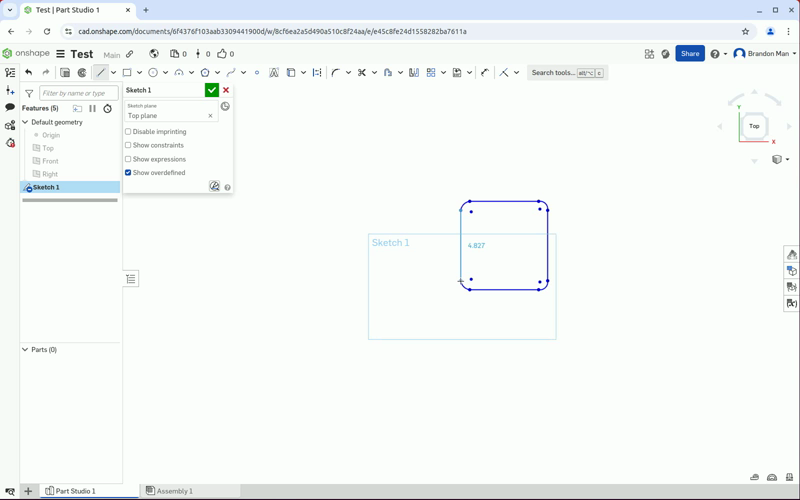
scroll(6)
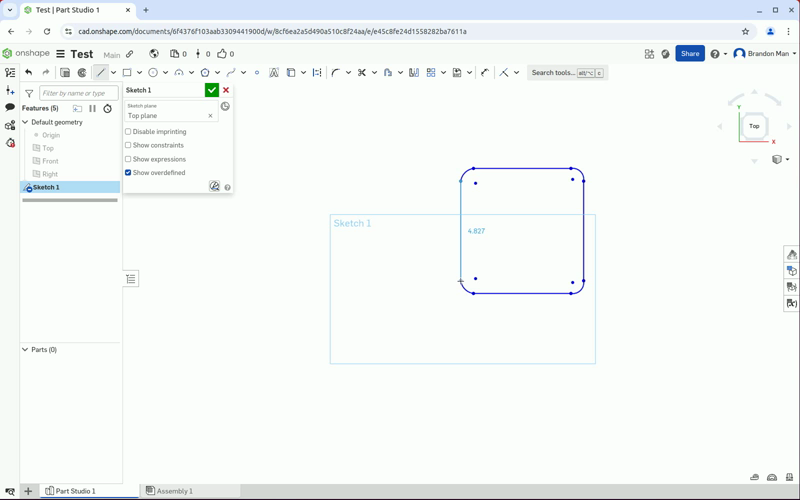
scroll(6)
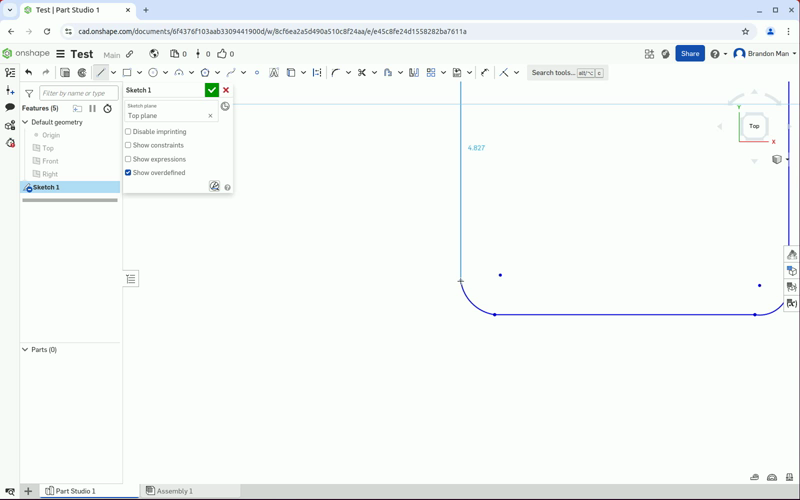
key_up(shift)
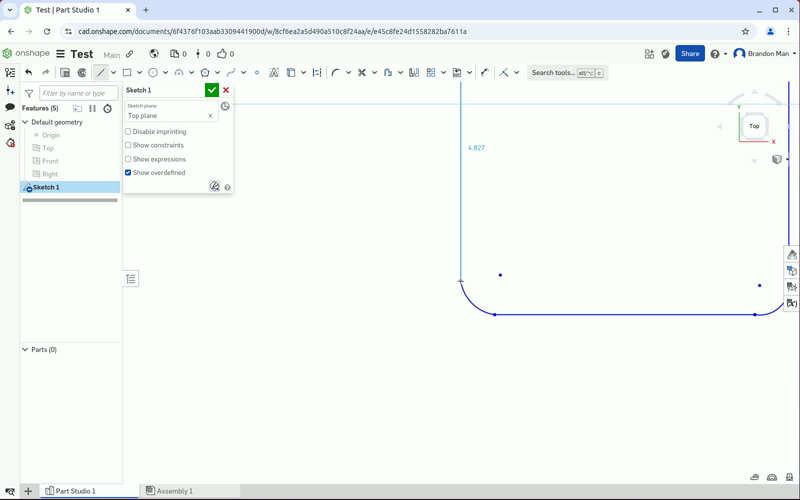
click(460, 280)
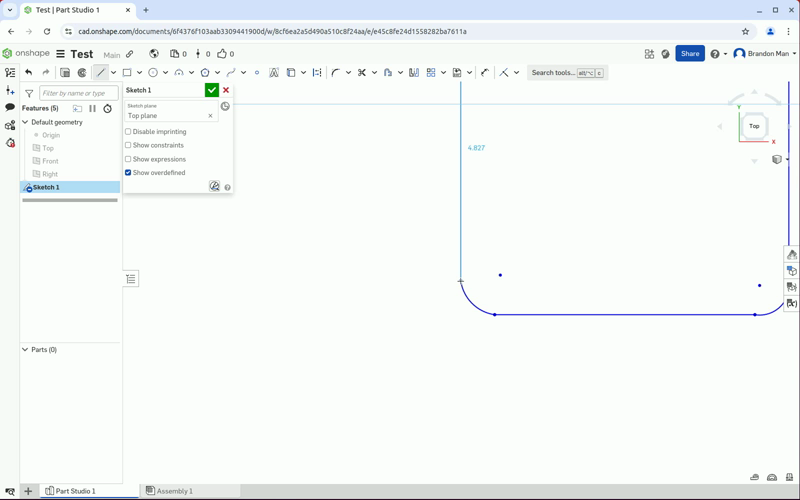
scroll(-6)
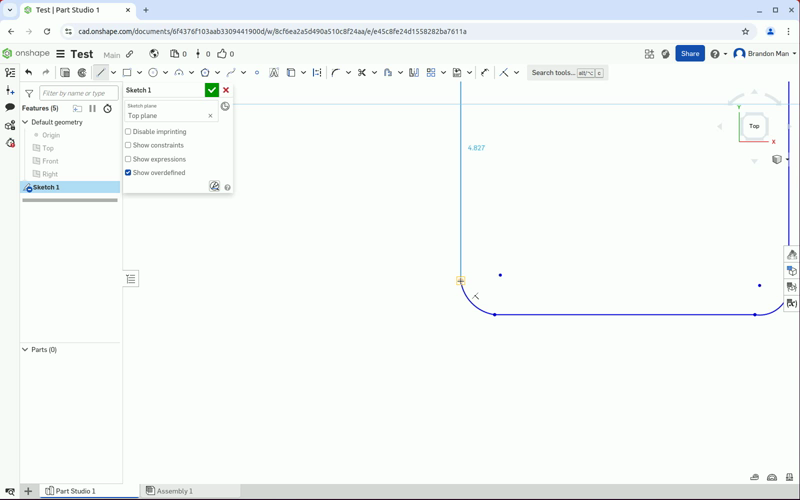
scroll(-6)
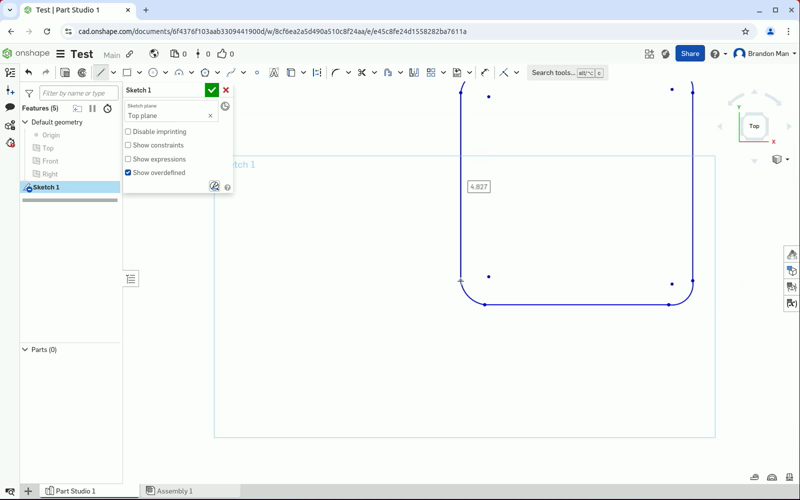
scroll(-6)
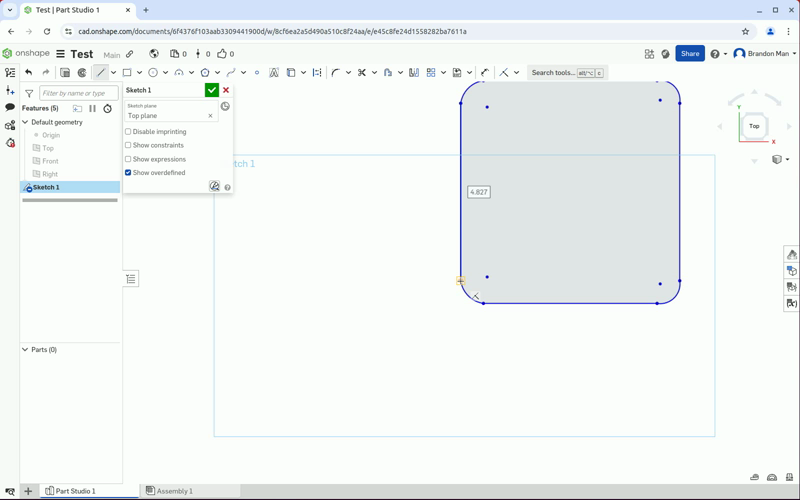
scroll(-6)
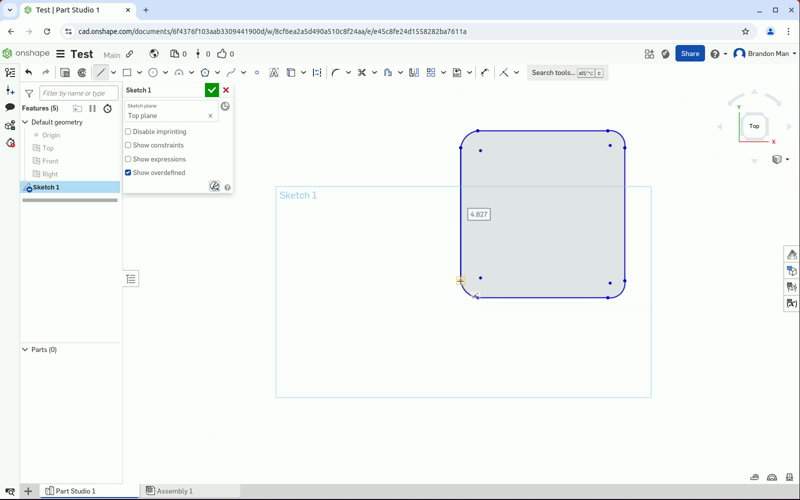
scroll(-6)
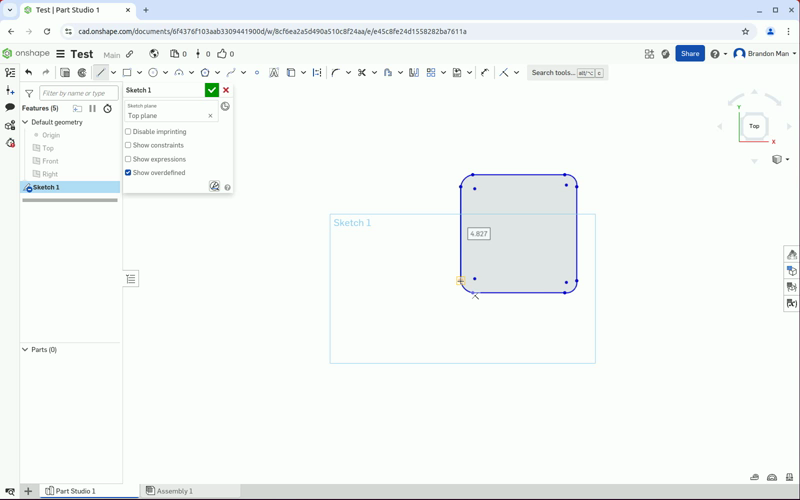
scroll(-6)
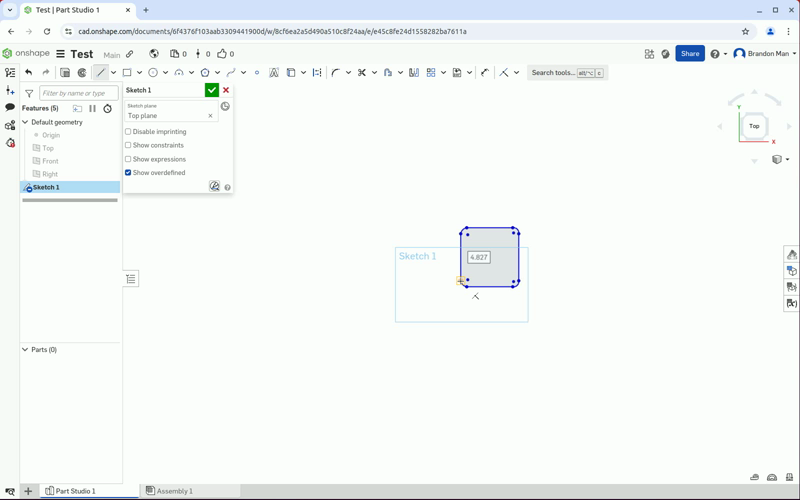
scroll(-6)
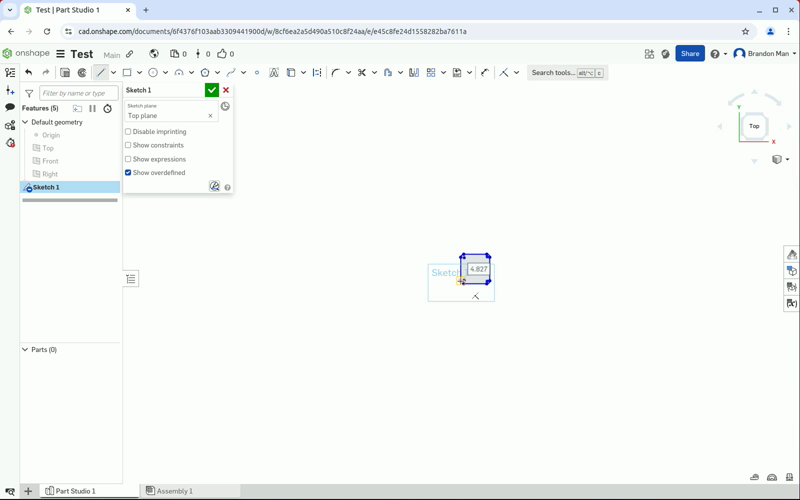
key(esc)
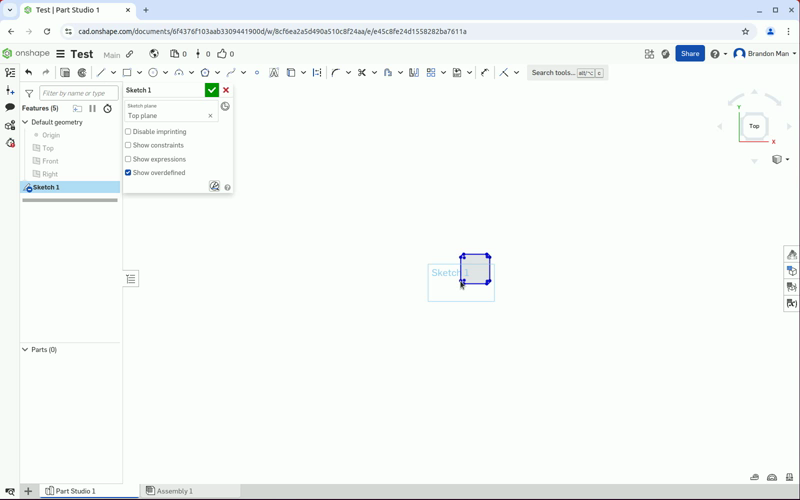
mouse_move(466, 281)
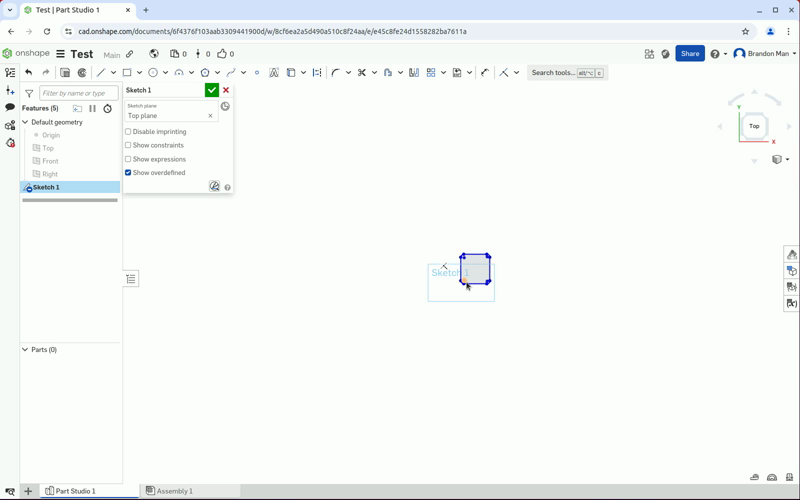
scroll(6)
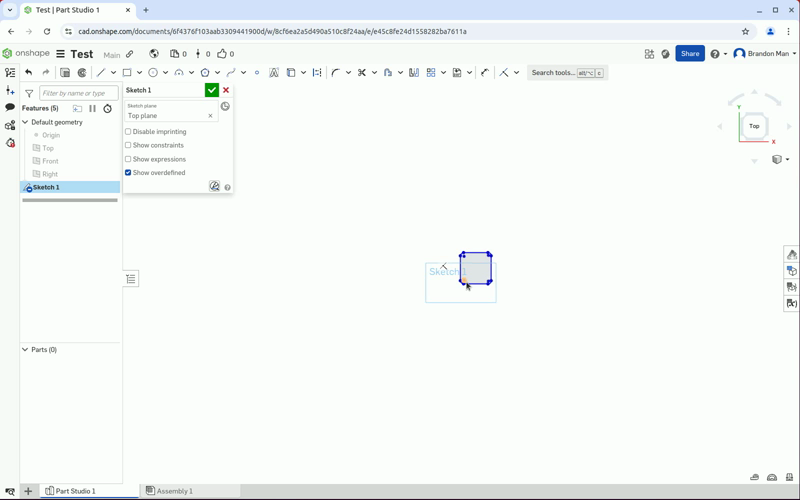
scroll(6)
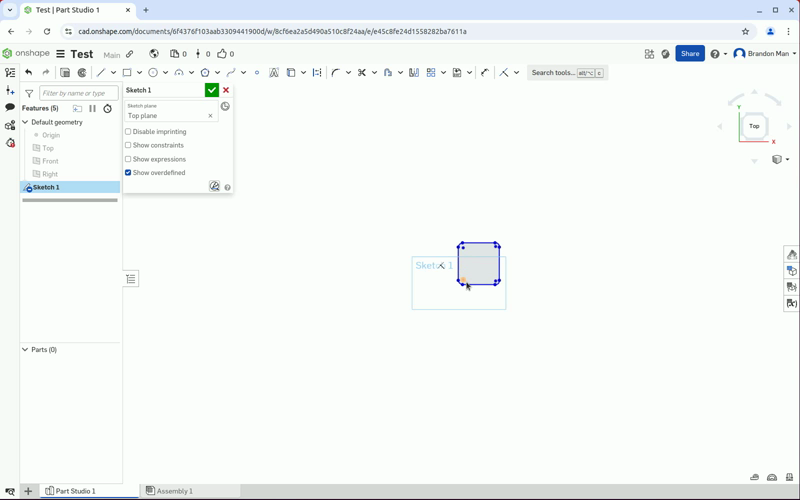
scroll(6)
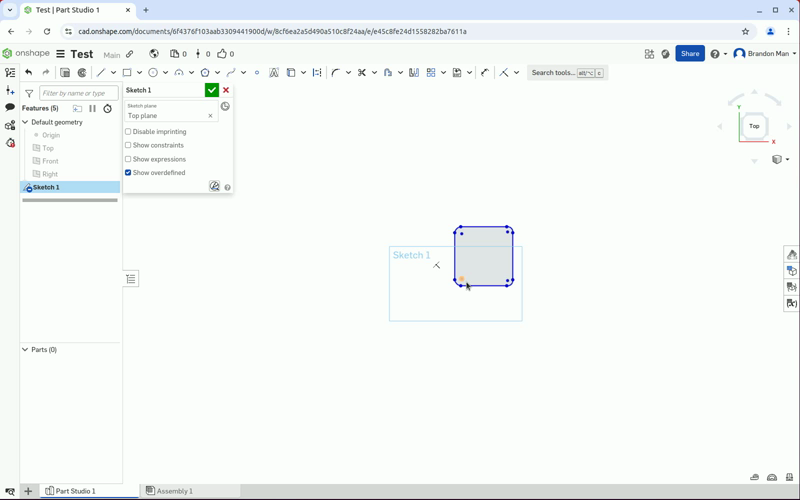
scroll(6)
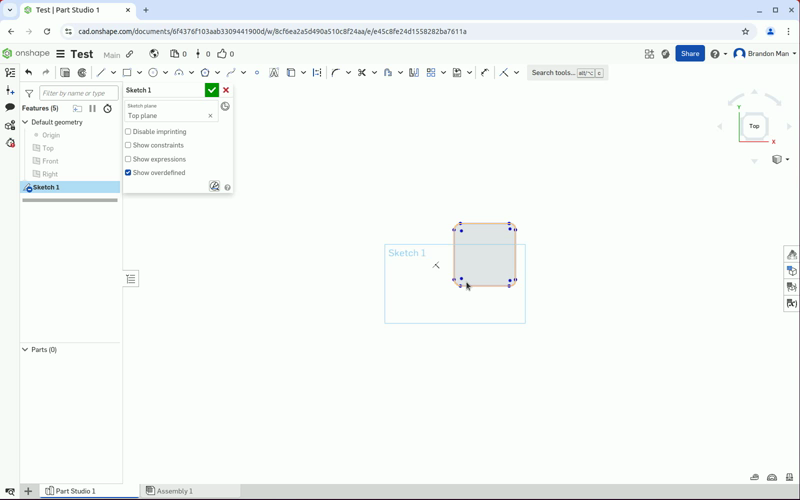
scroll(6)
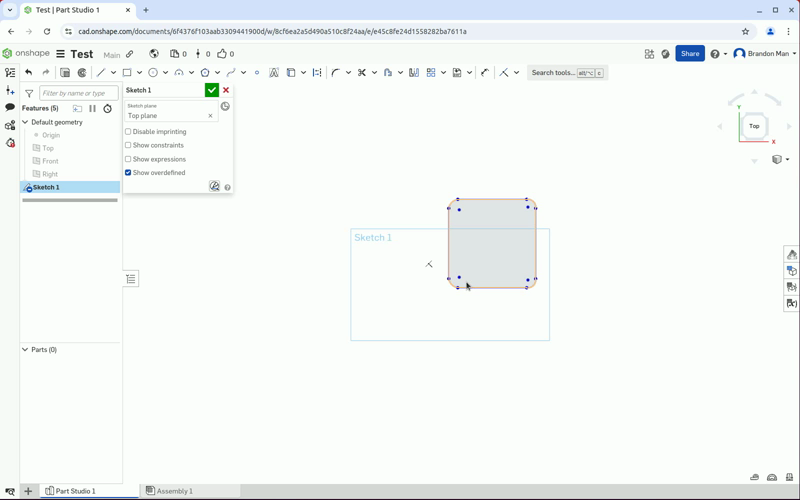
scroll(6)
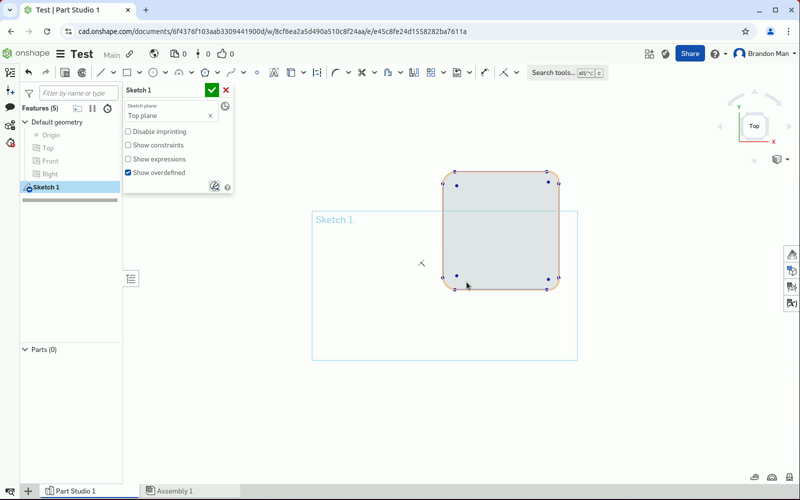
scroll(6)
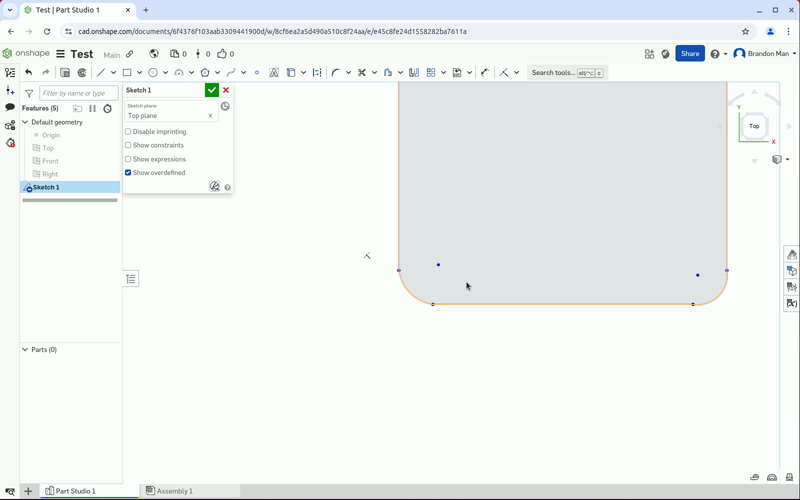
click(466, 281)
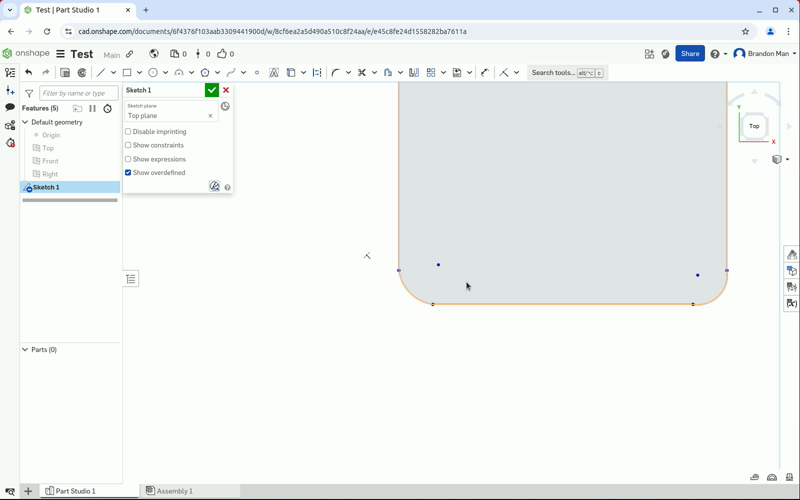
scroll(-6)
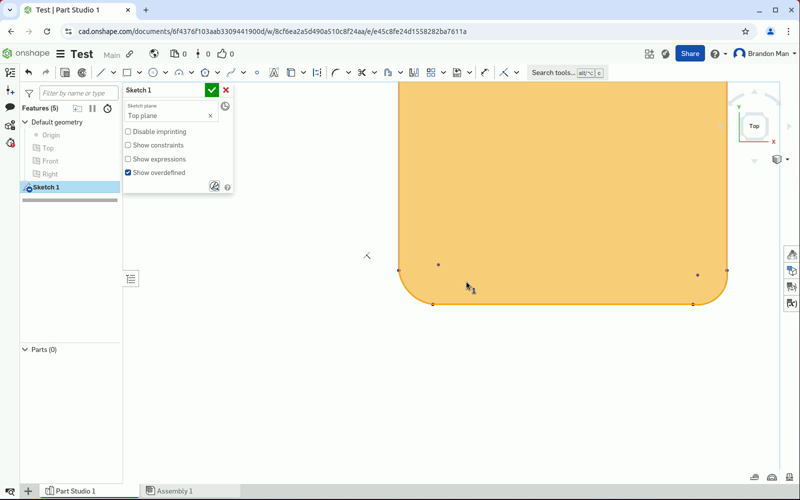
scroll(-6)
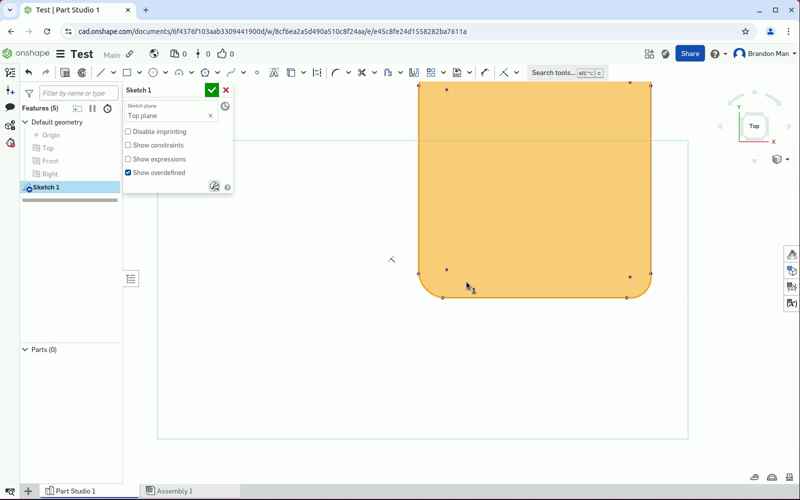
scroll(-6)
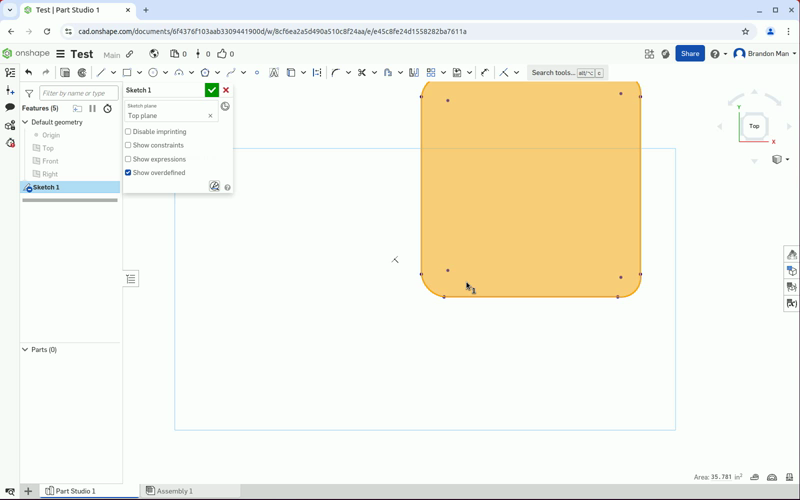
scroll(-6)
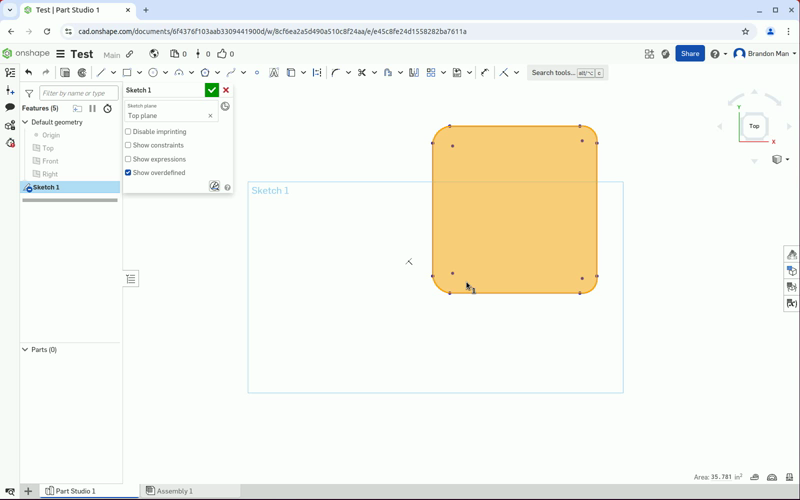
scroll(-6)
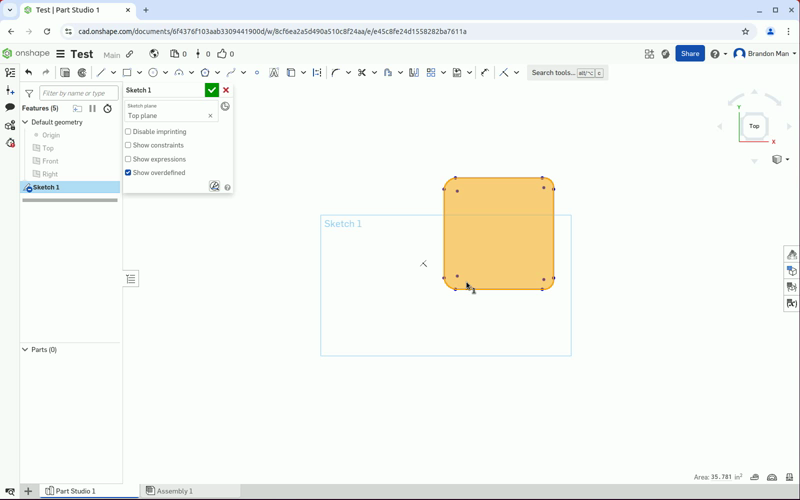
scroll(-6)
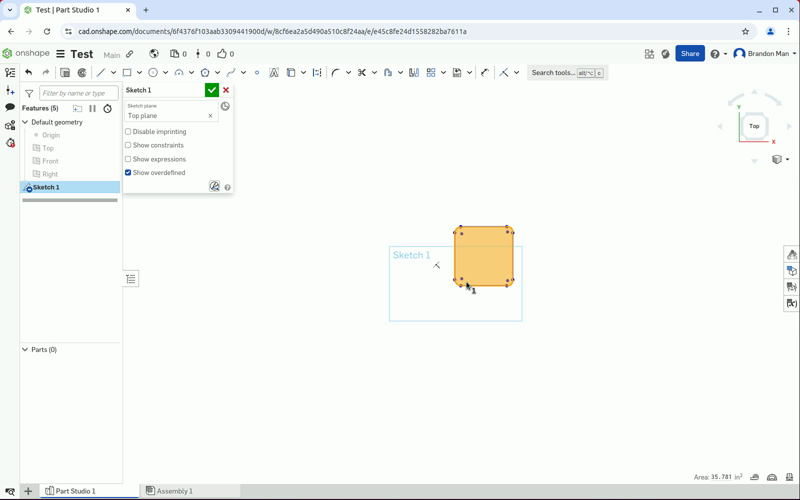
scroll(-6)
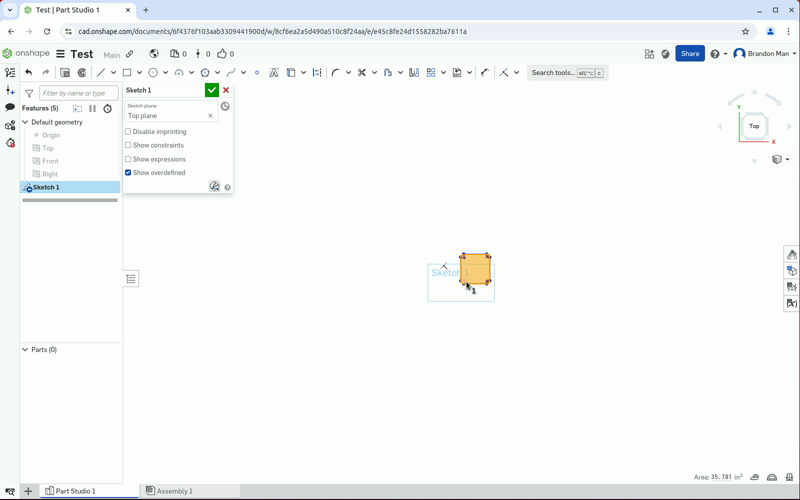
mouse_move(73, 352)
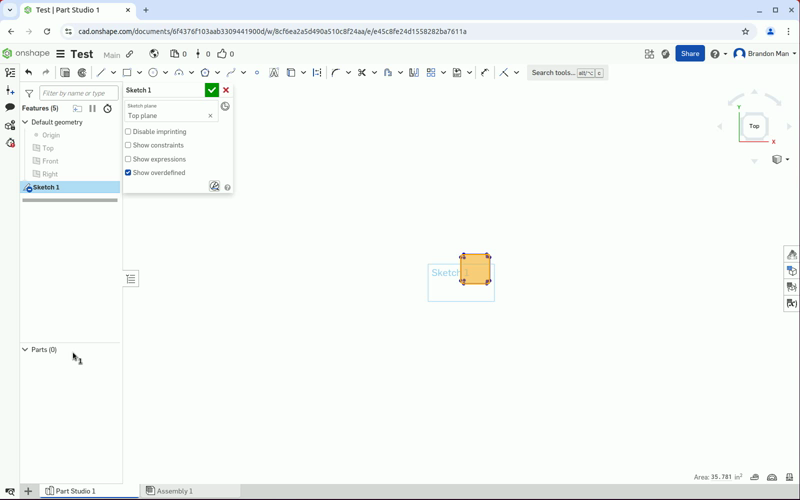
key(shift+y)
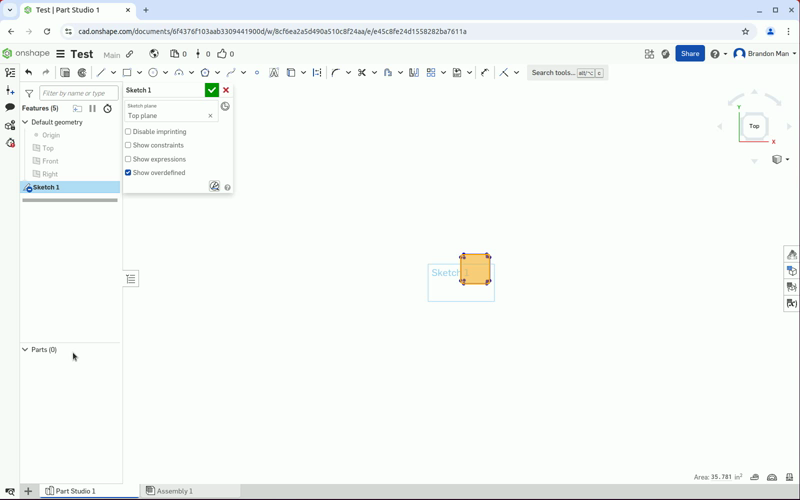
key(shift+e)
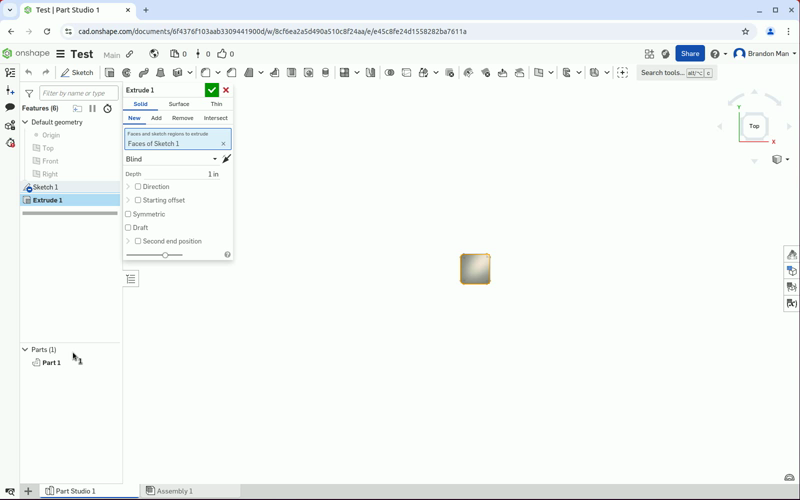
mouse_move(143, 106)
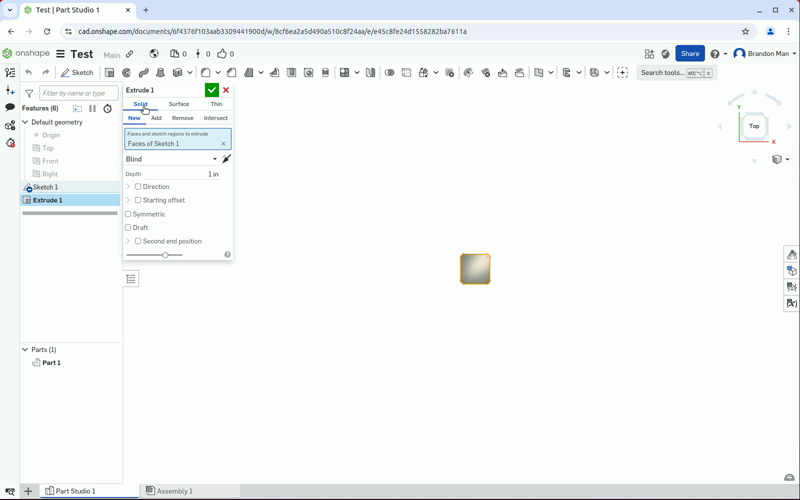
click(143, 106)
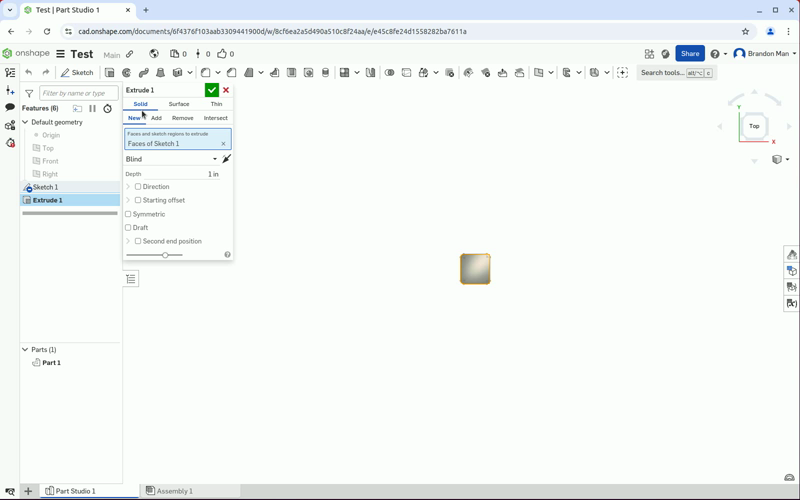
mouse_move(137, 120)
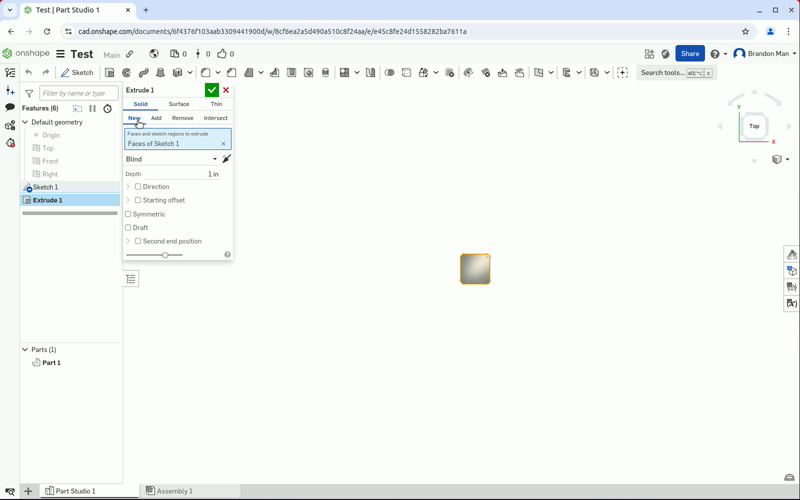
click(137, 120)
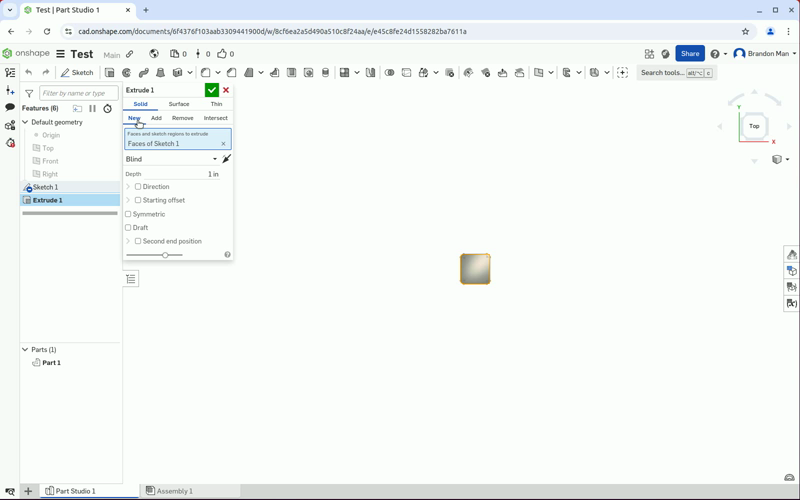
key(tab, 4)
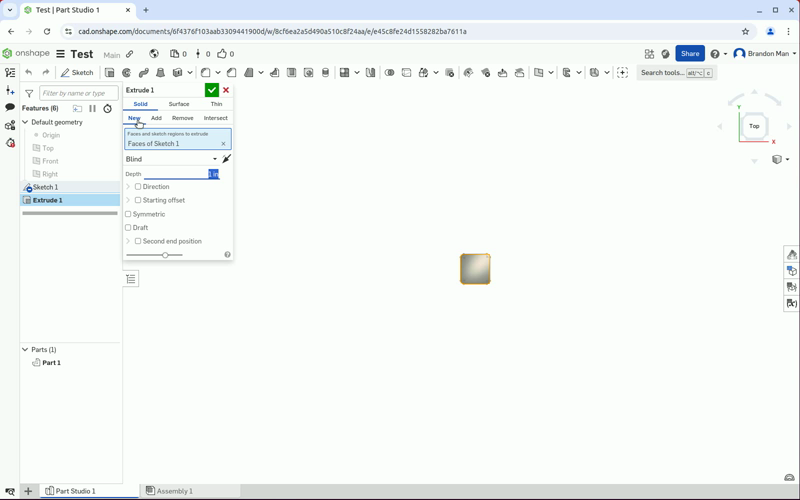
text(23.108)
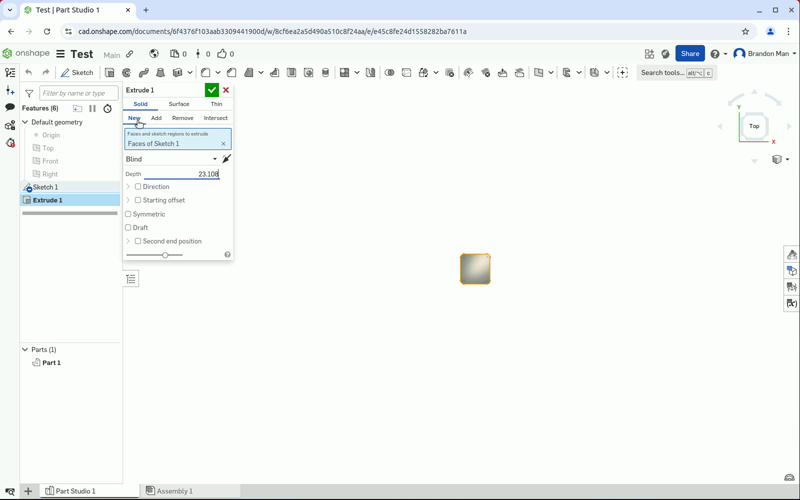
key(enter)
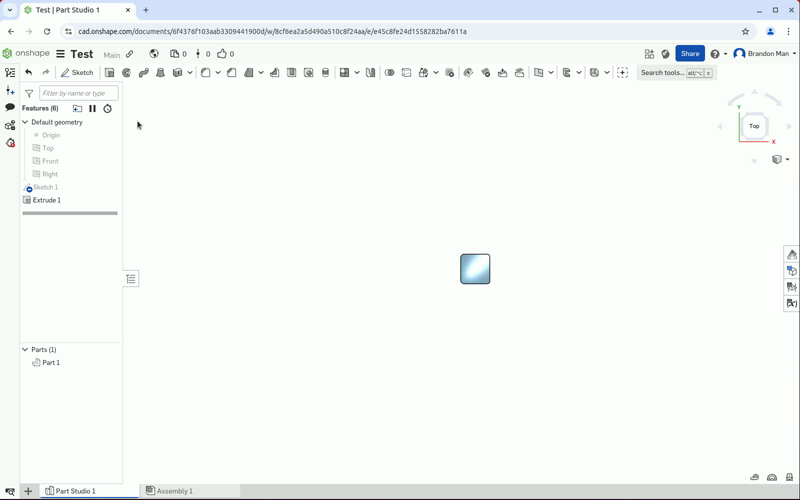
key(shift+h)
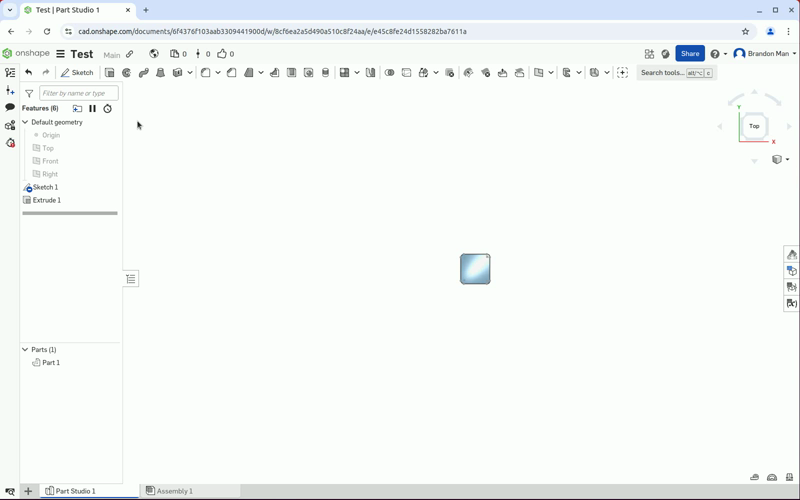
key(shift+h)
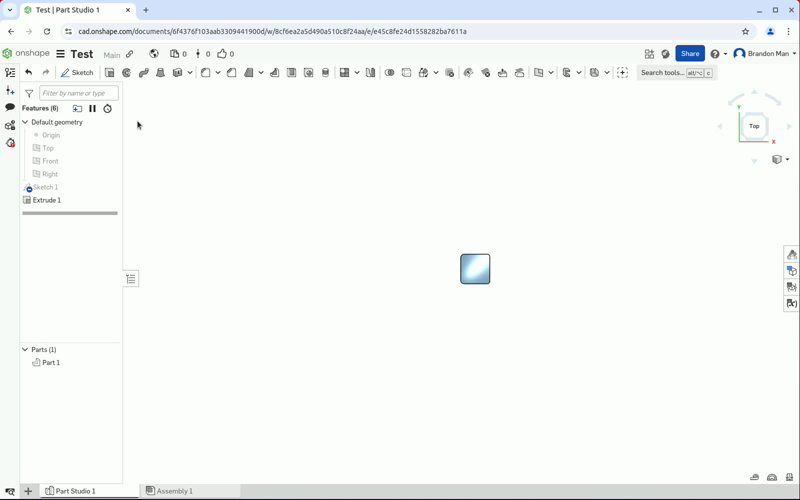
mouse_move(73, 189)
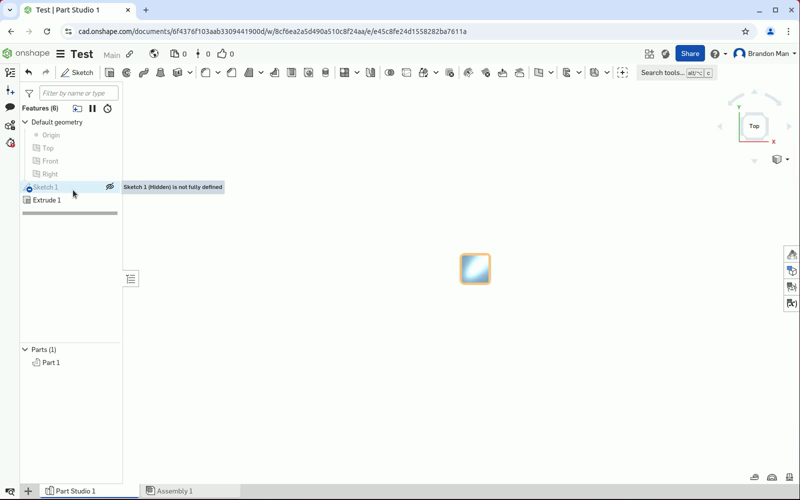
click(73, 189)
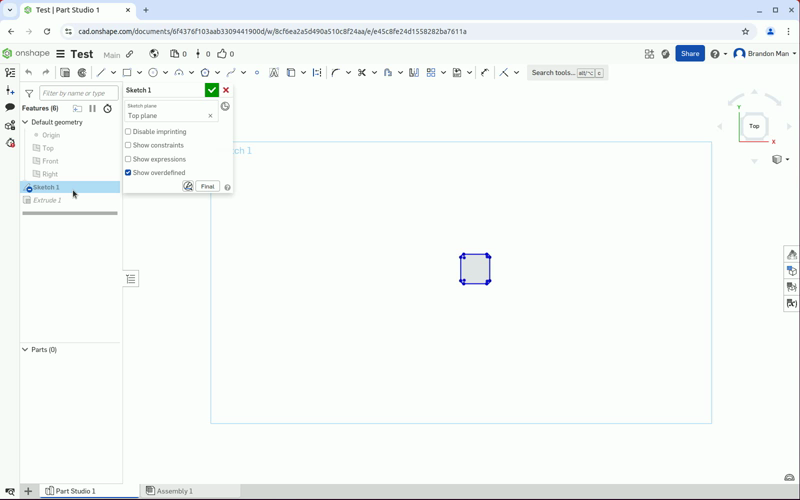
mouse_move(229, 92)
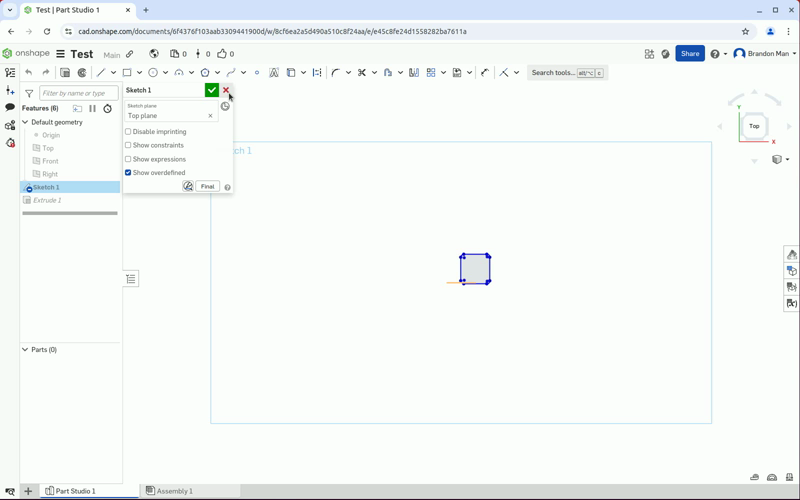
click(229, 92)
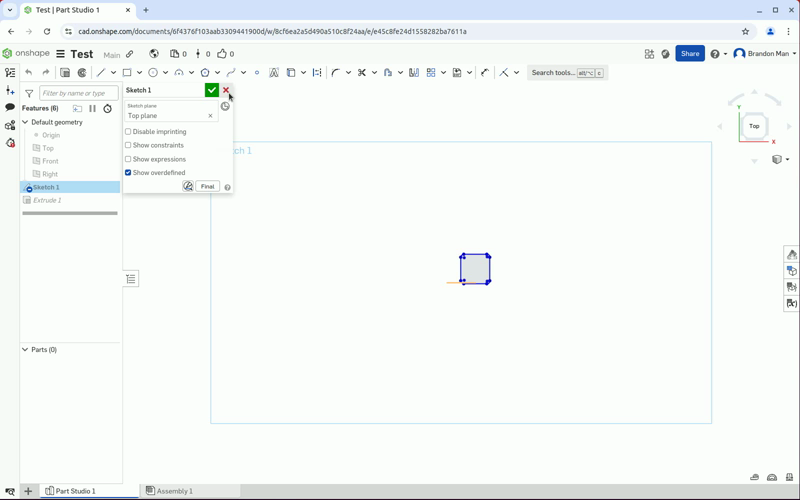
key(shift+s)
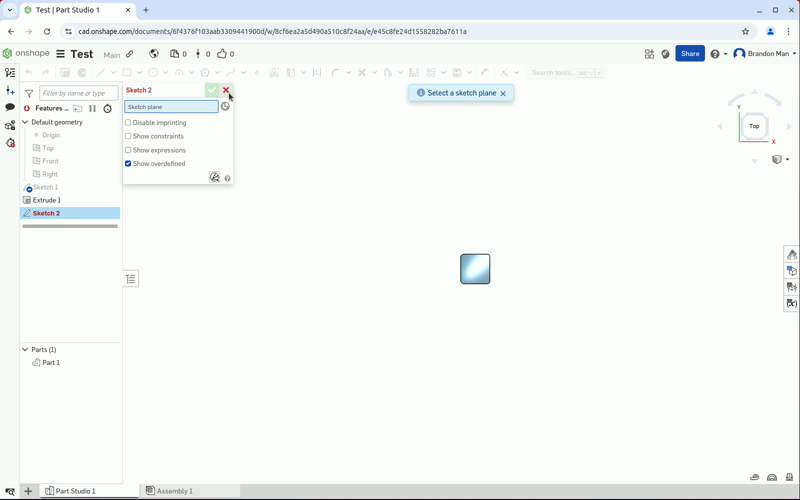
mouse_move(73, 150)
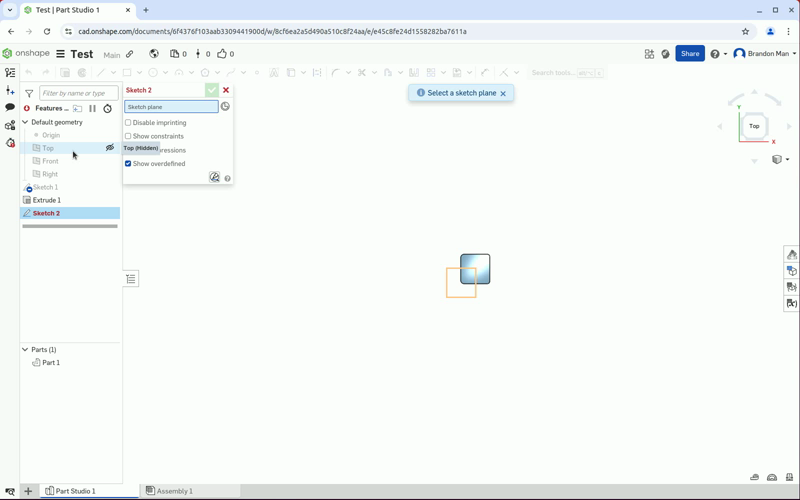
click(73, 150)
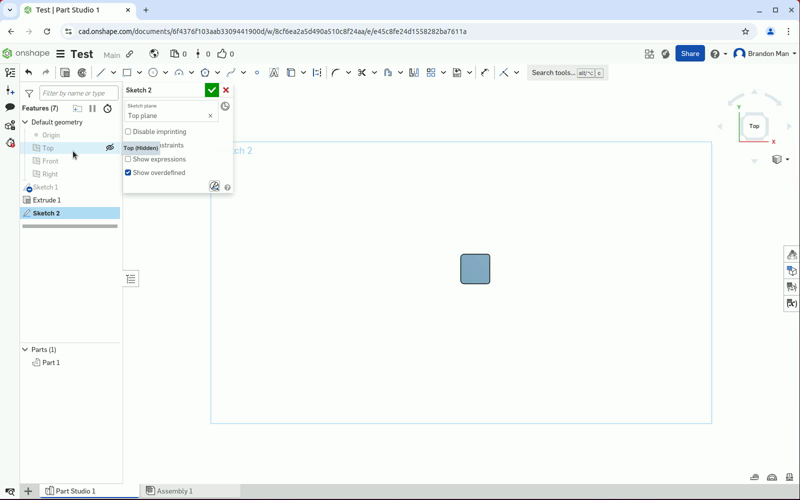
mouse_move(73, 352)
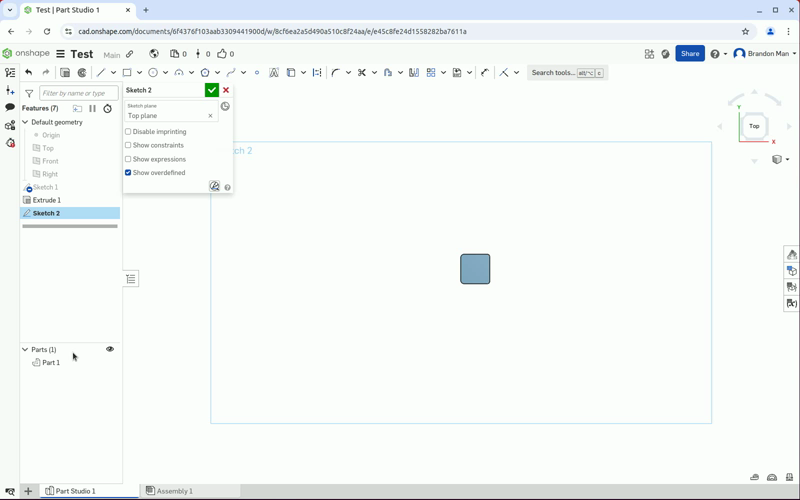
key(y)
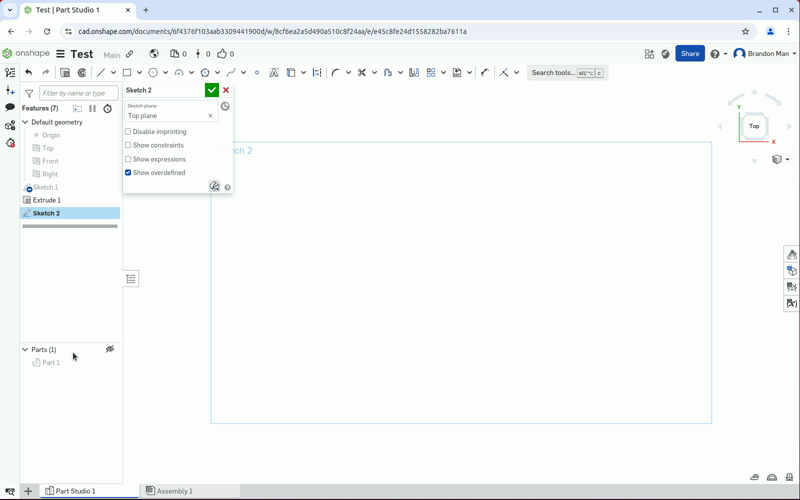
key(a)
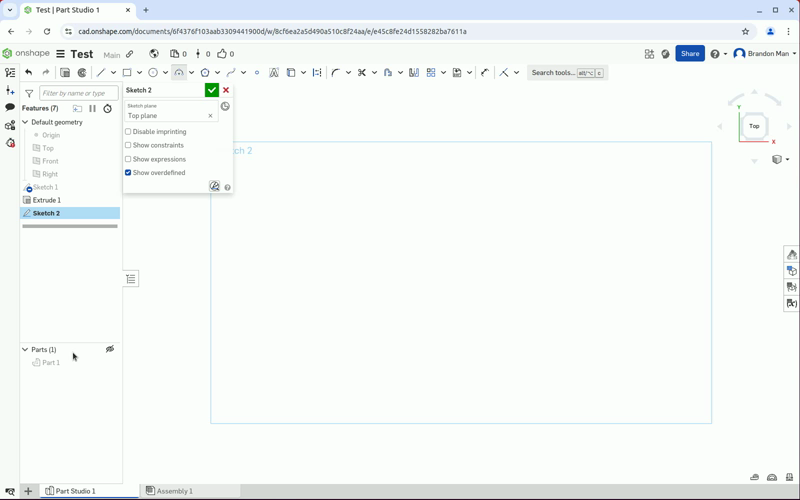
key_down(shift)
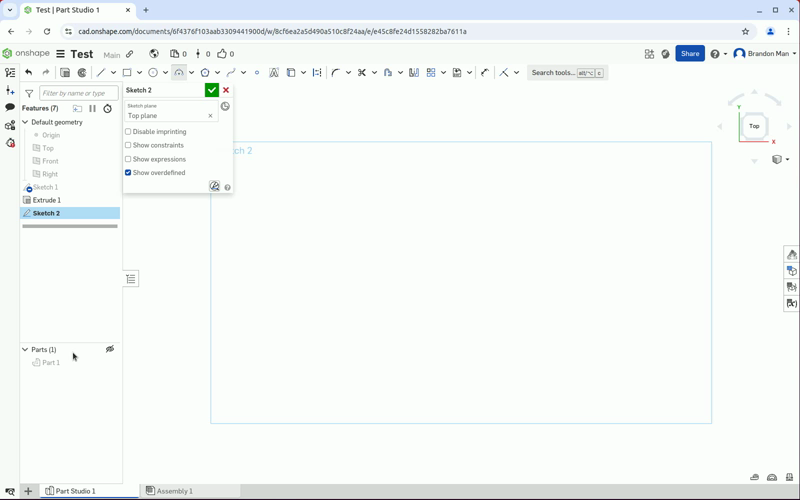
mouse_move(463, 278)
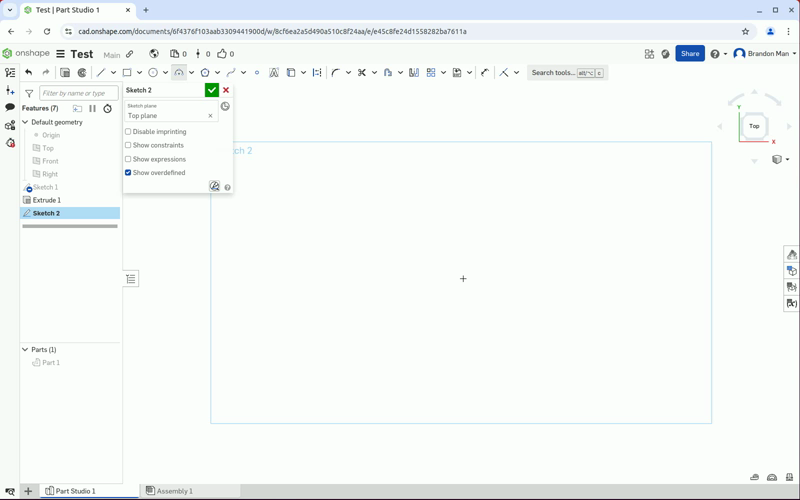
click(463, 278)
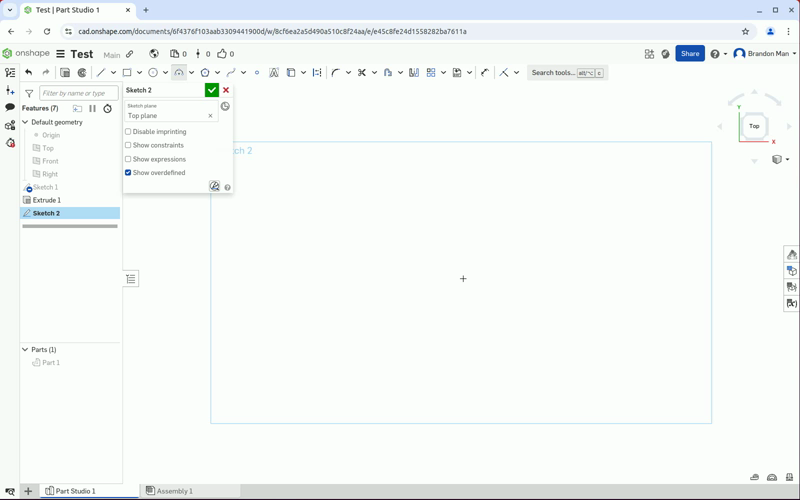
key_up(shift)
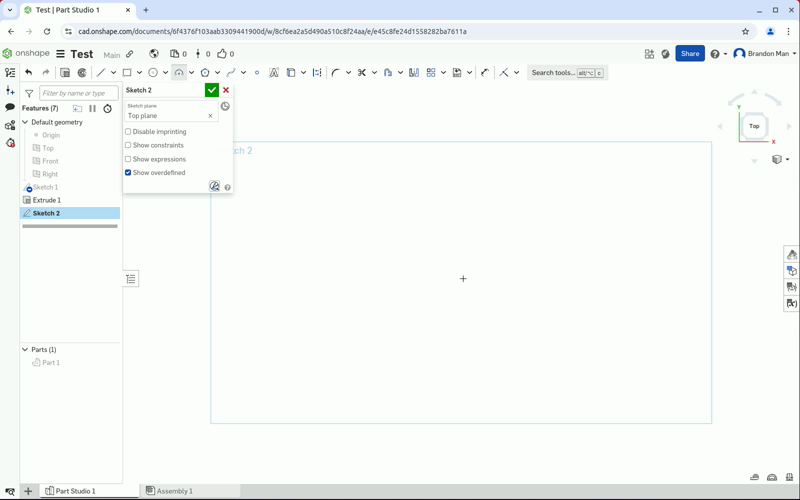
key_down(shift)
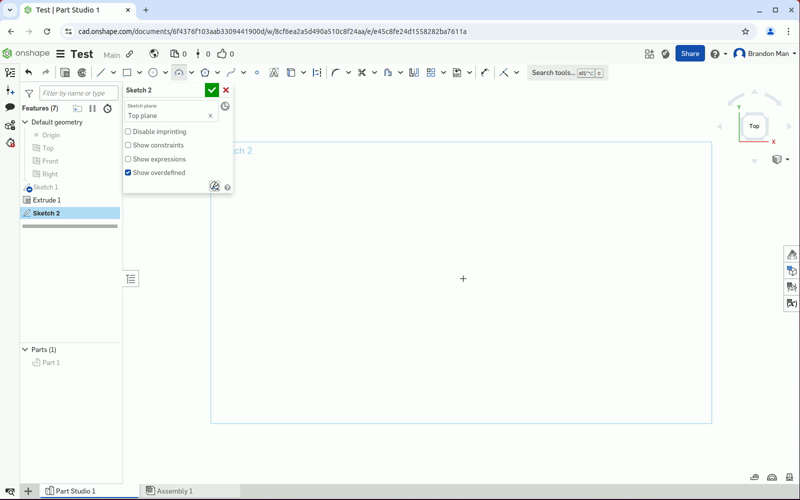
mouse_move(464, 279)
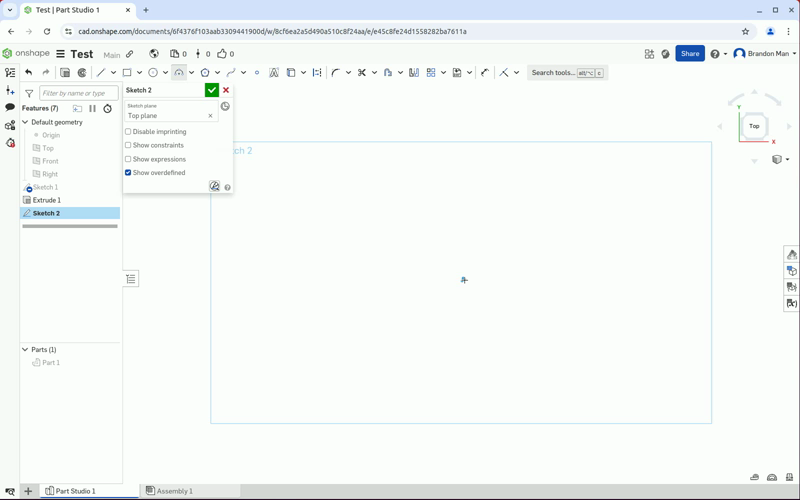
scroll(6)
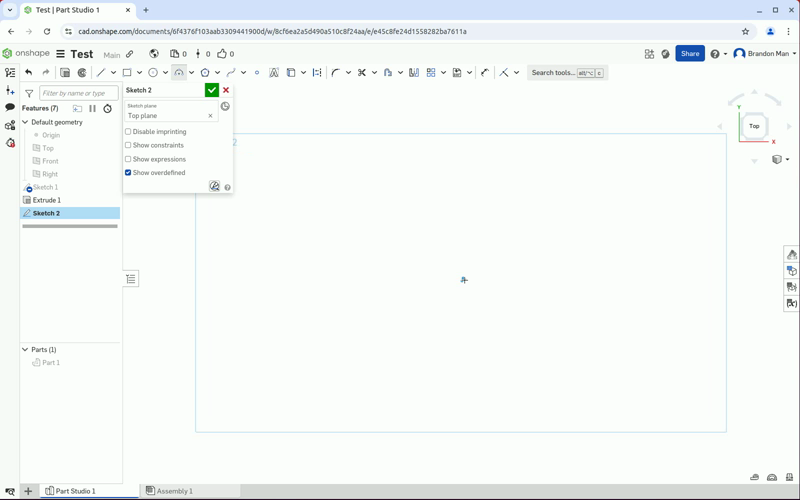
scroll(6)
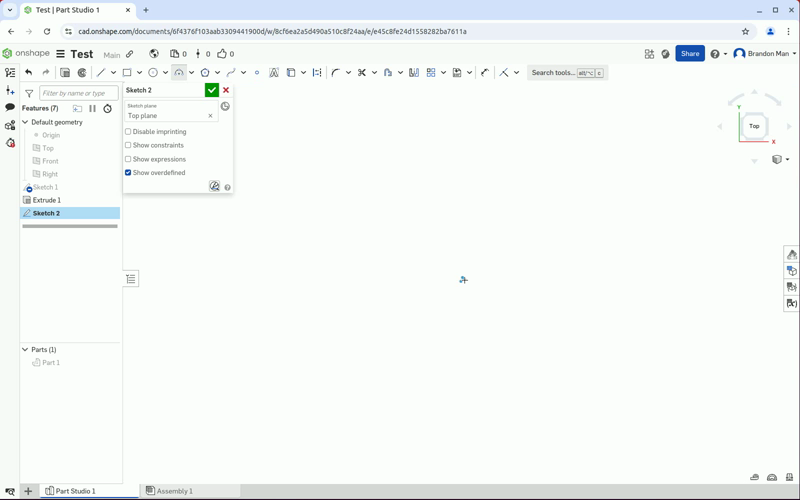
scroll(6)
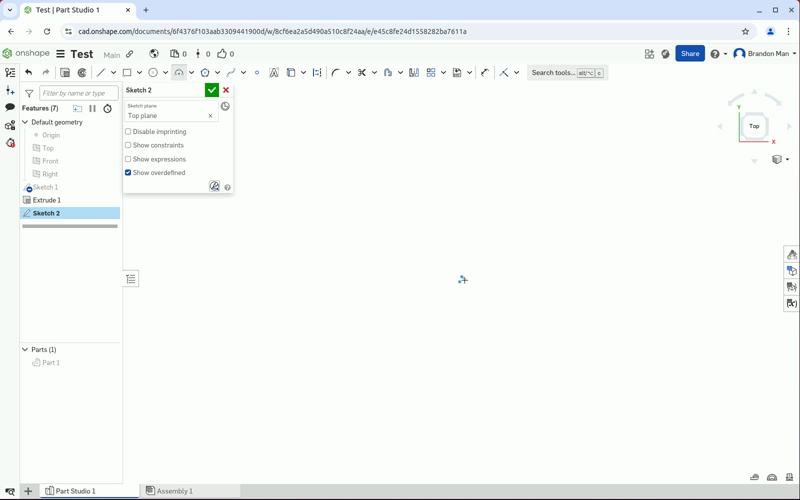
scroll(6)
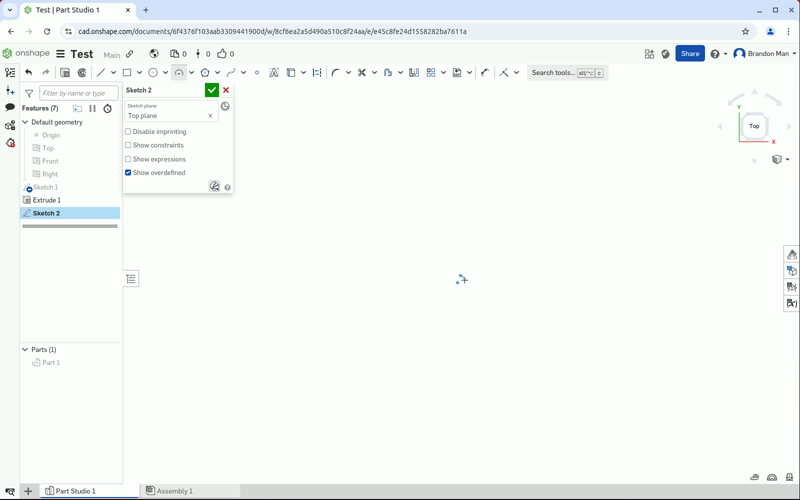
scroll(6)
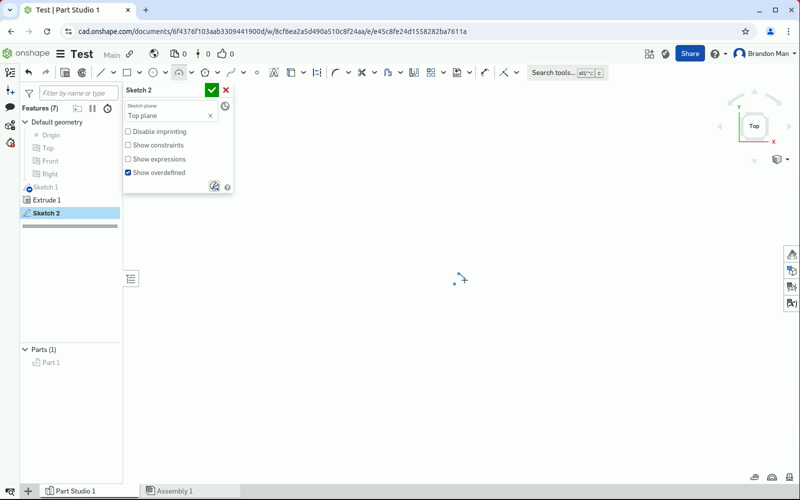
scroll(6)
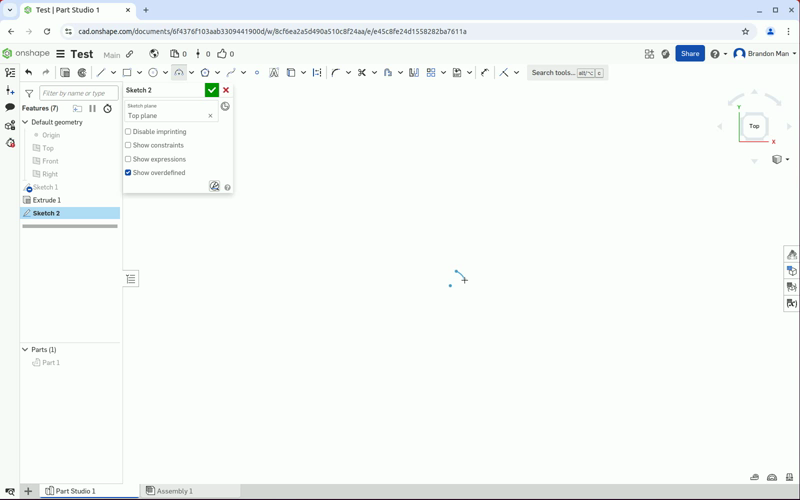
scroll(6)
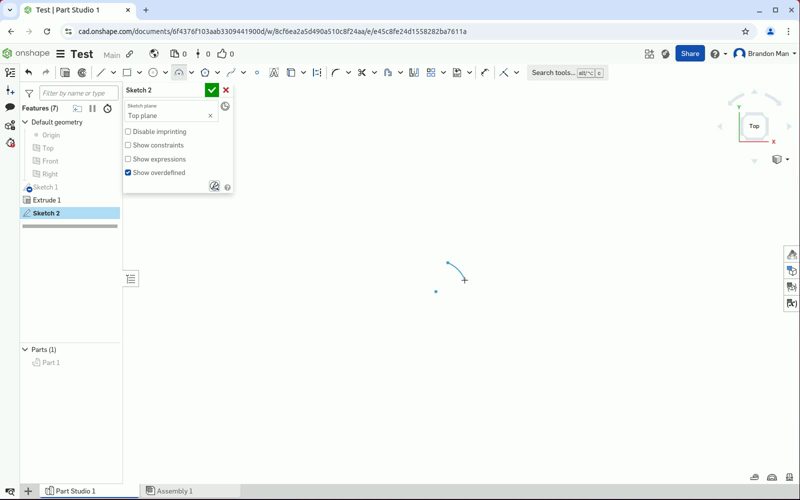
click(464, 279)
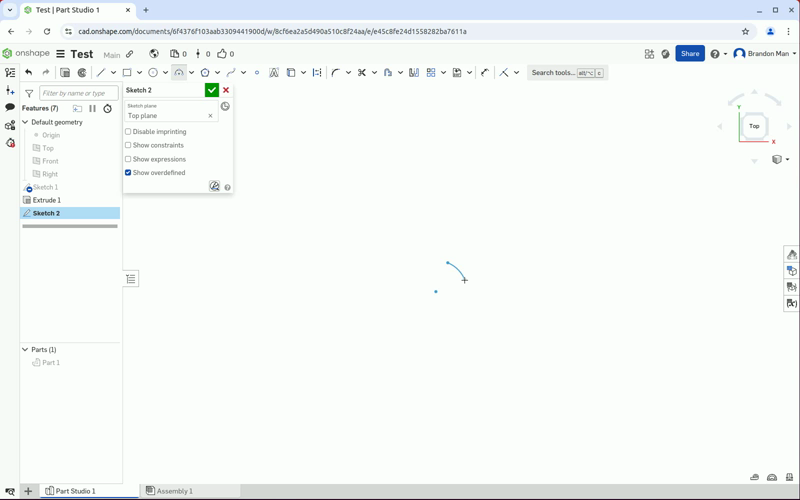
scroll(-6)
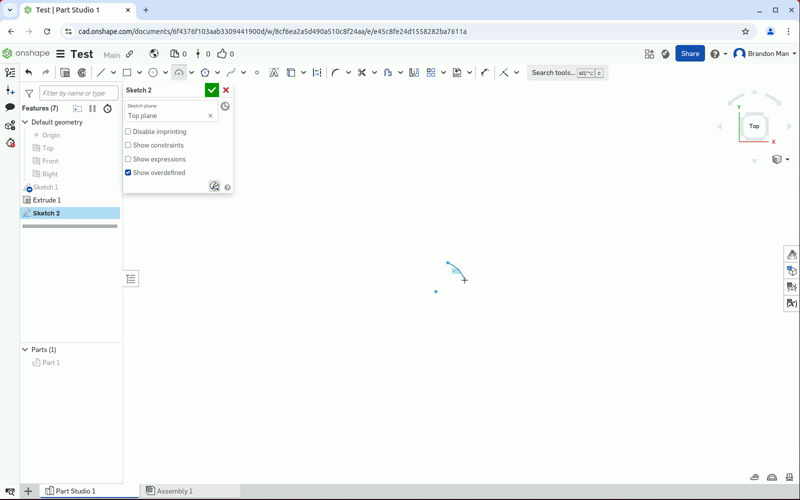
scroll(-6)
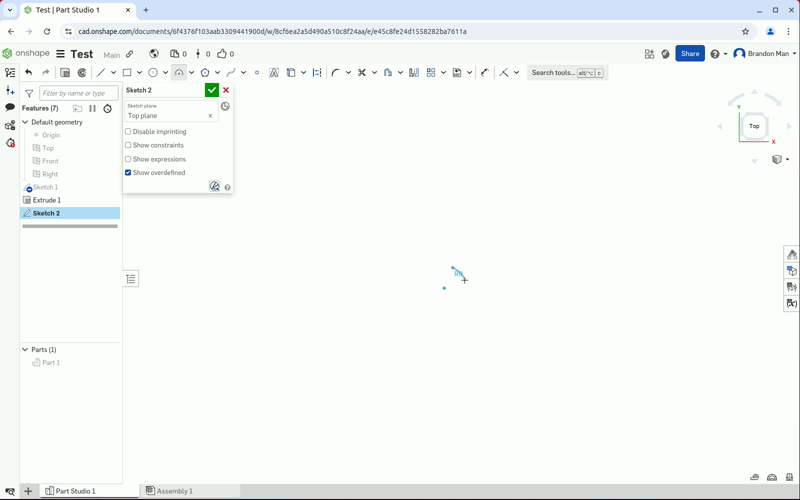
scroll(-6)
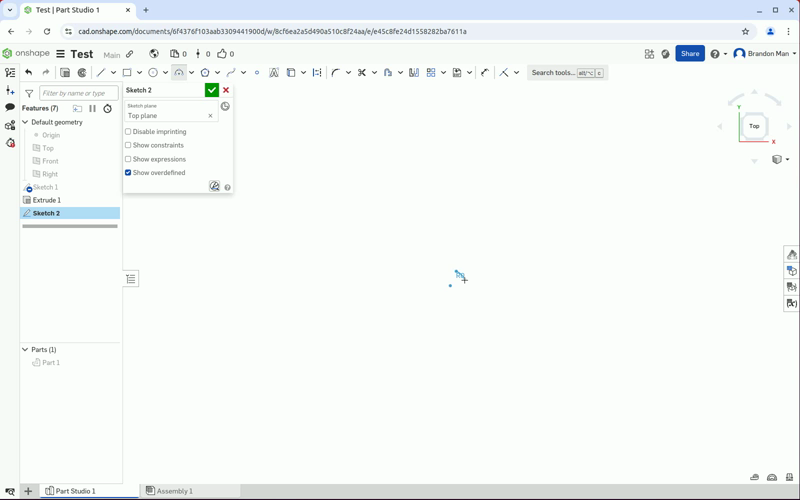
scroll(-6)
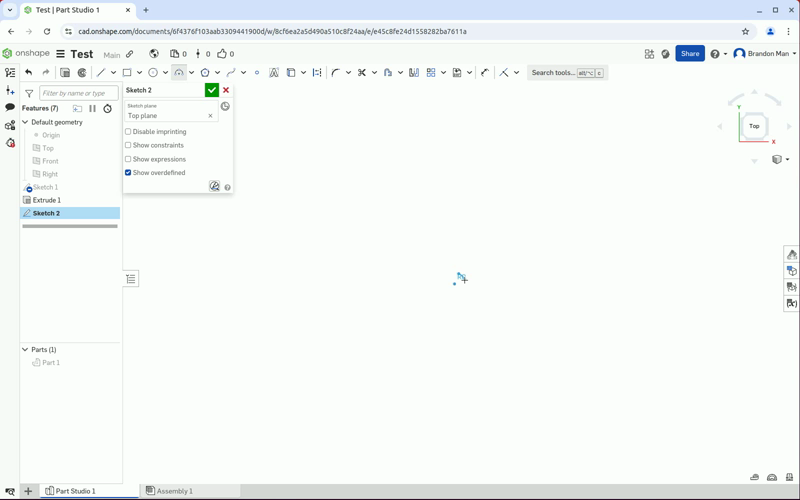
scroll(-6)
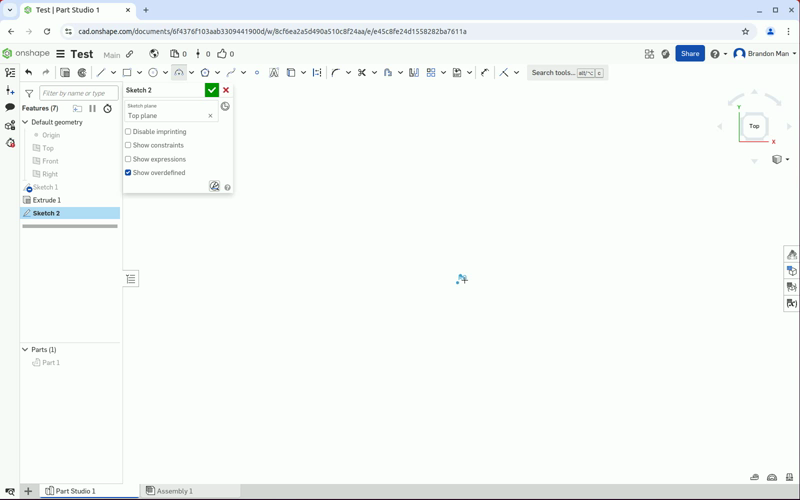
scroll(-6)
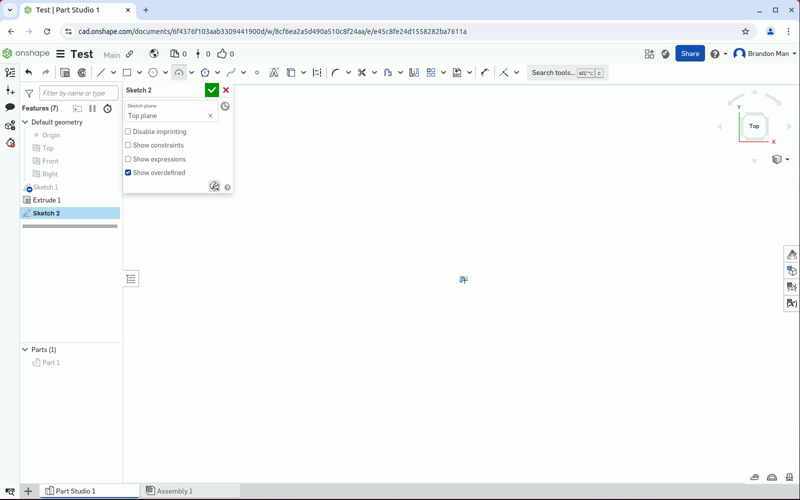
scroll(-6)
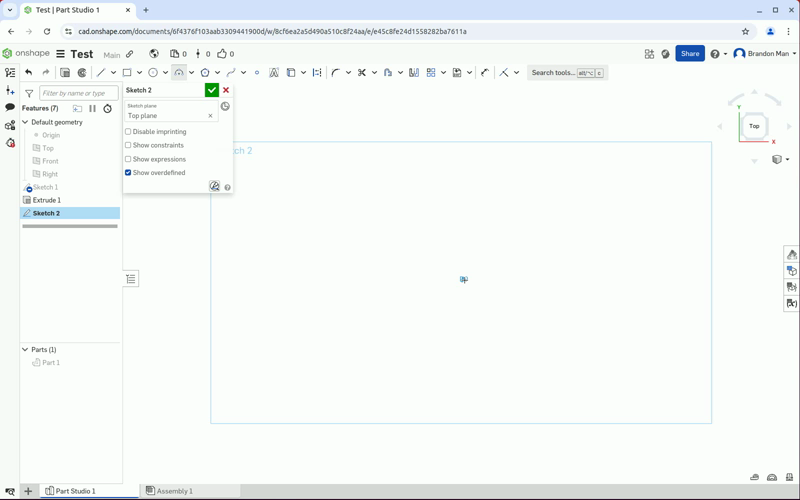
mouse_move(463, 279)
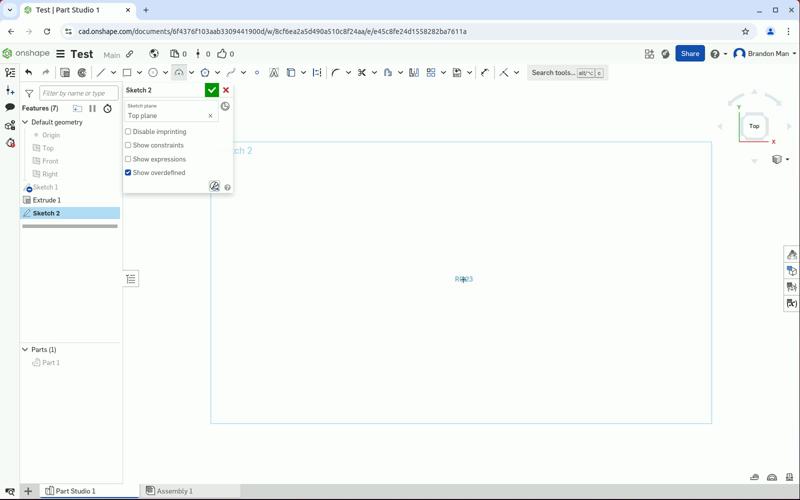
scroll(6)
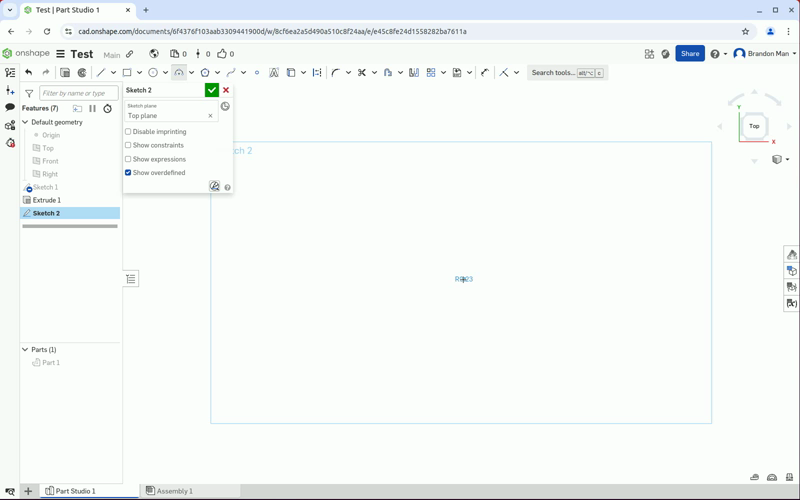
scroll(6)
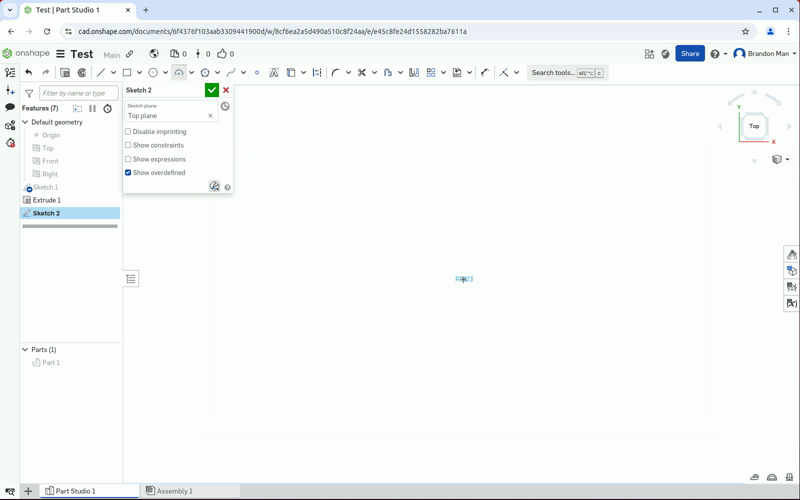
scroll(6)
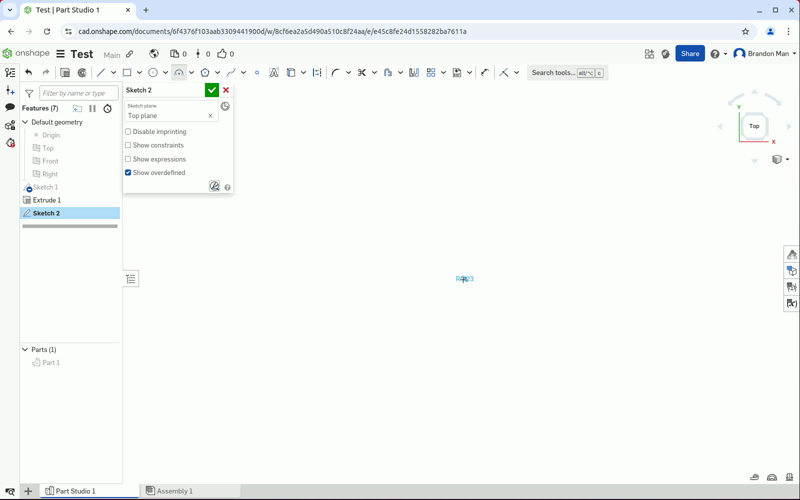
scroll(6)
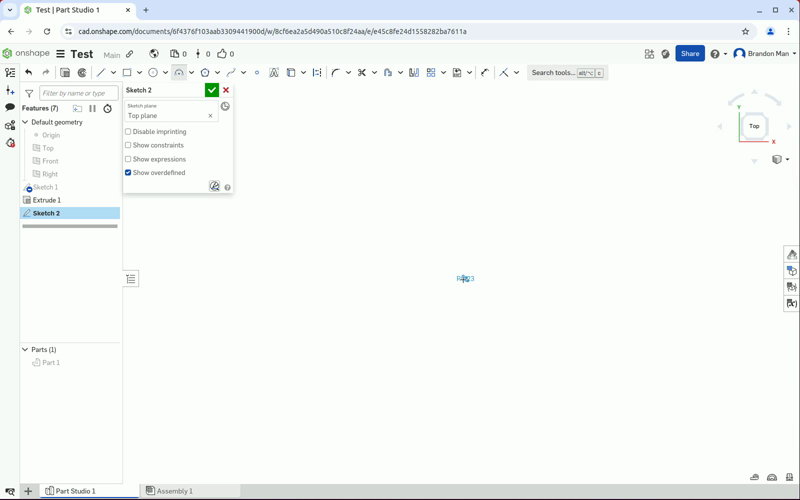
scroll(6)
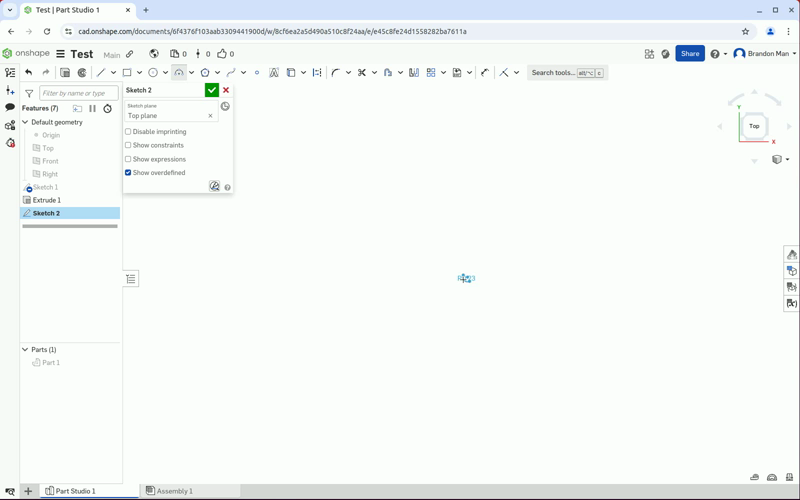
scroll(6)
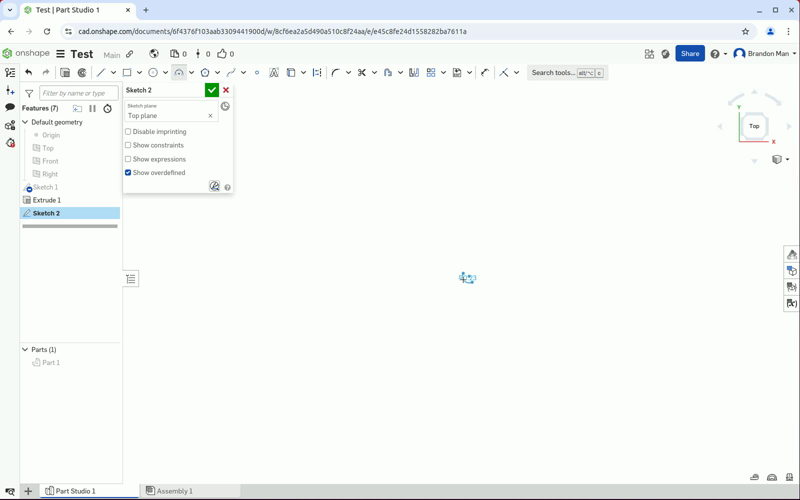
scroll(6)
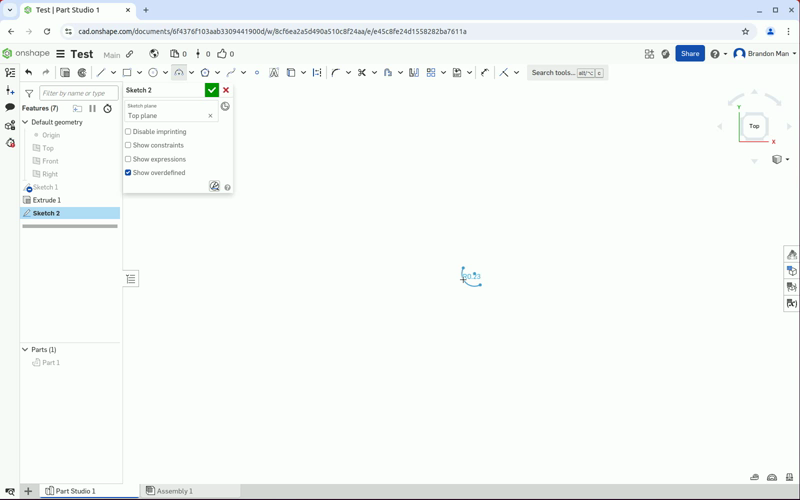
click(463, 279)
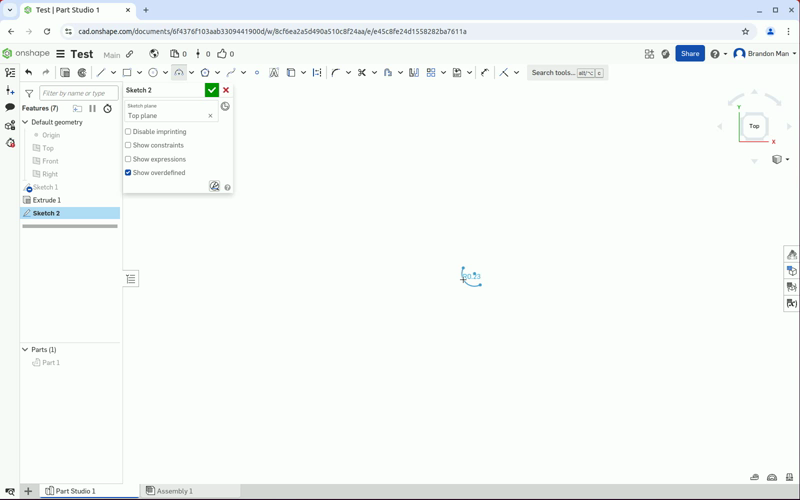
scroll(-6)
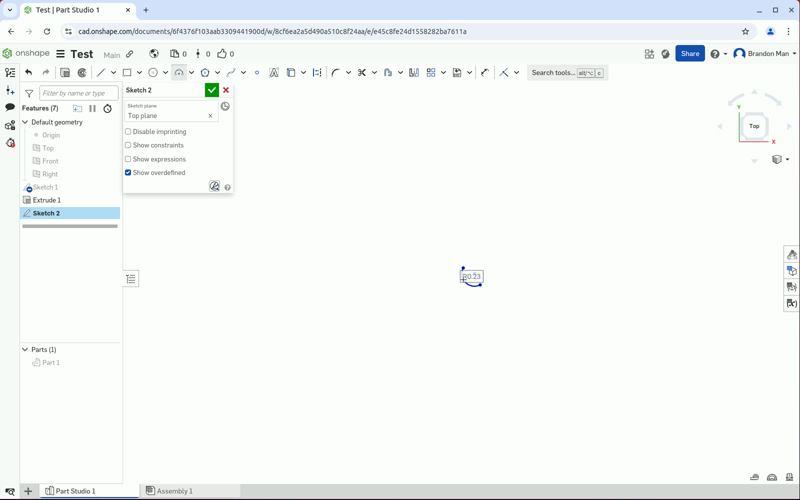
scroll(-6)
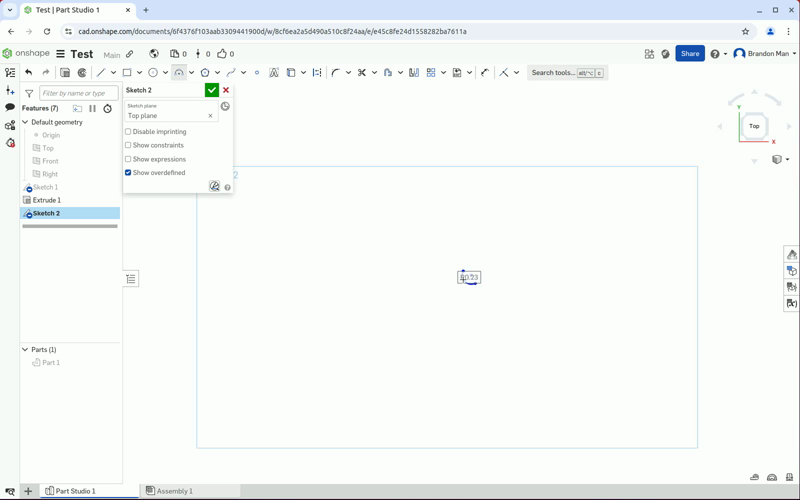
scroll(-6)
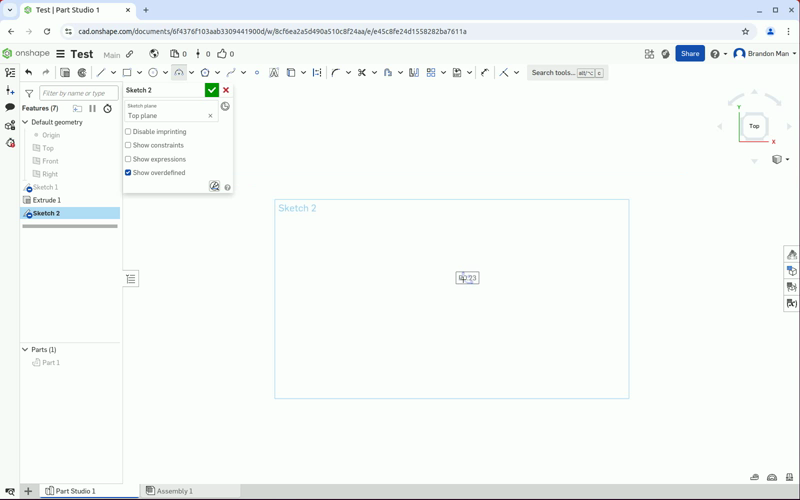
scroll(-6)
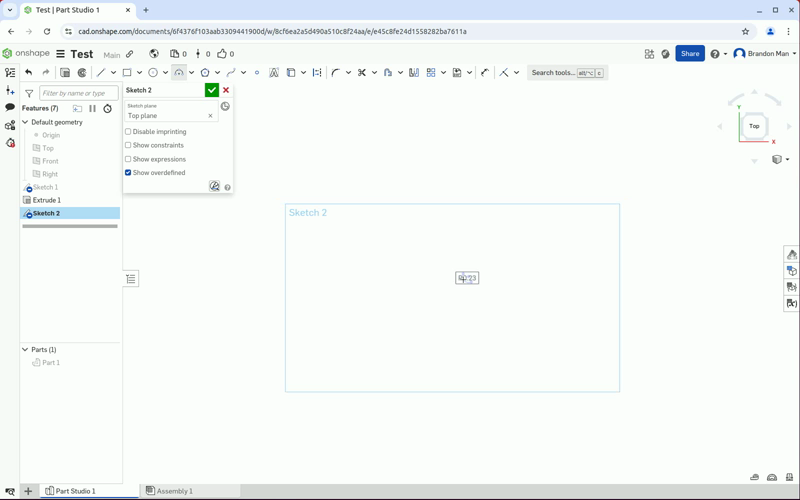
scroll(-6)
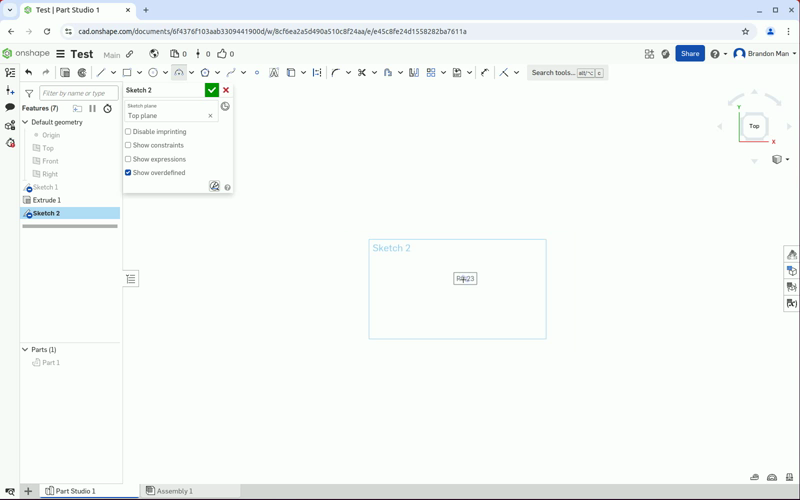
scroll(-6)
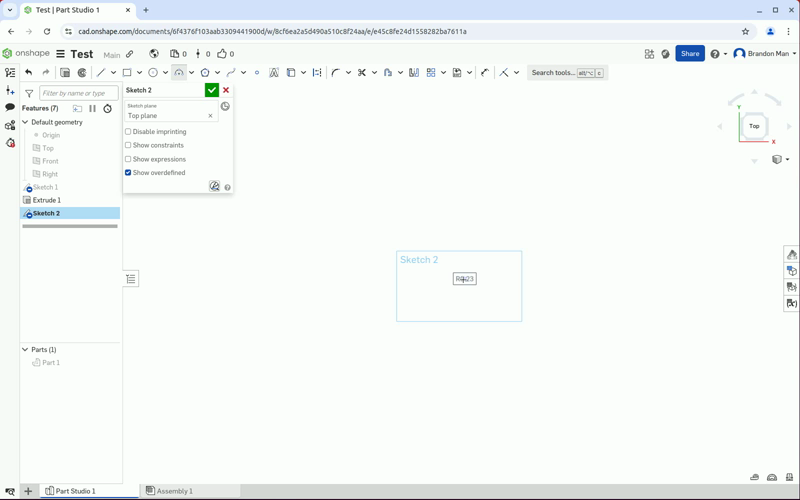
scroll(-6)
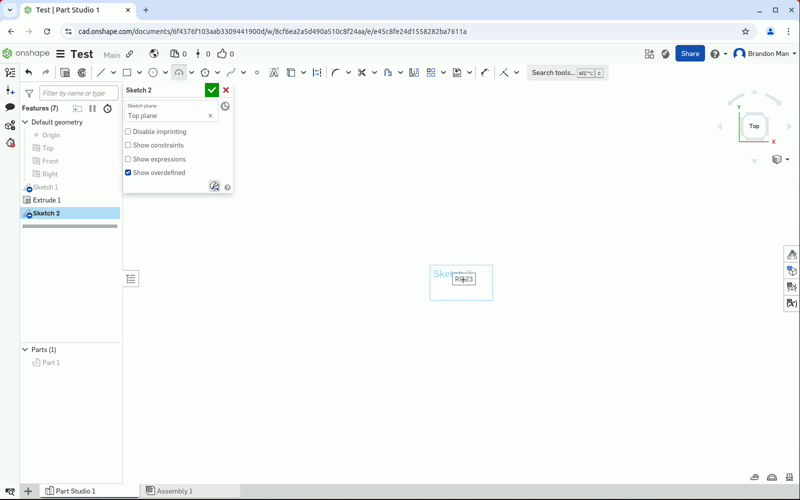
key_up(shift)
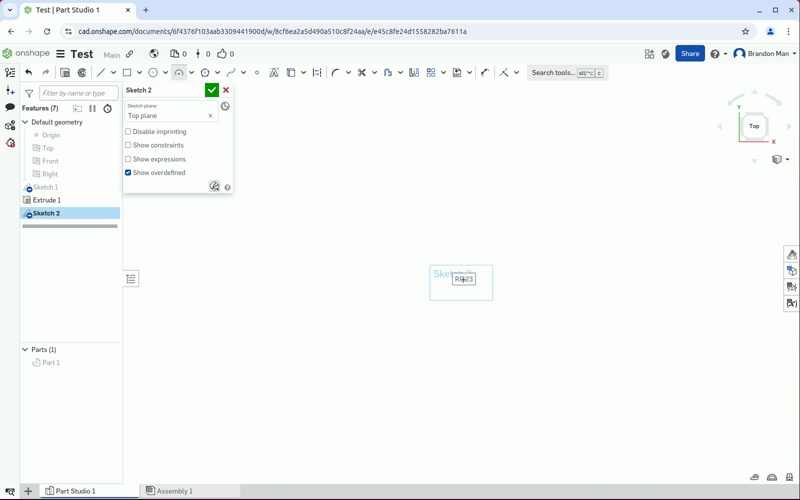
key(esc)
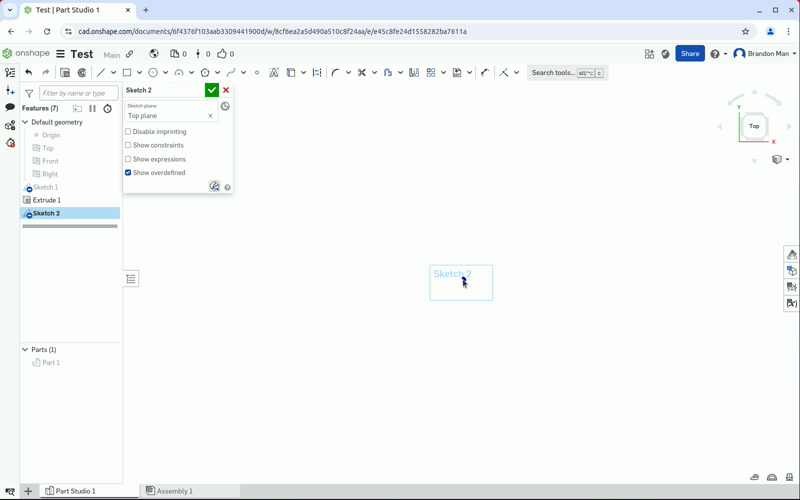
key(l)
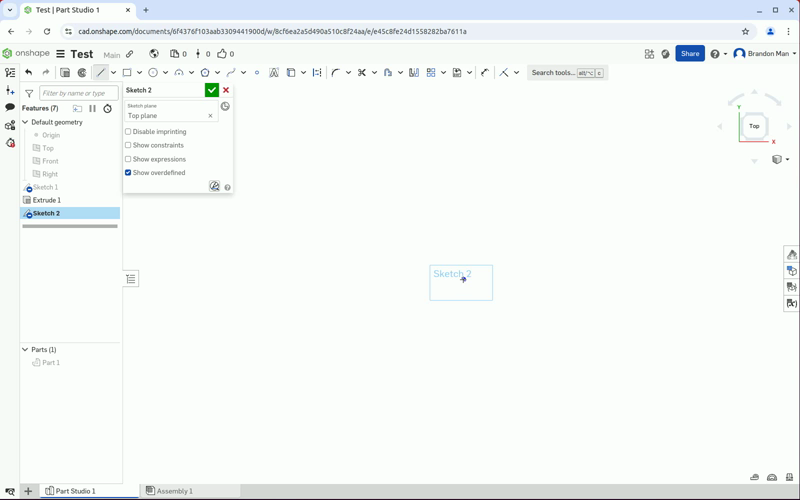
mouse_move(464, 279)
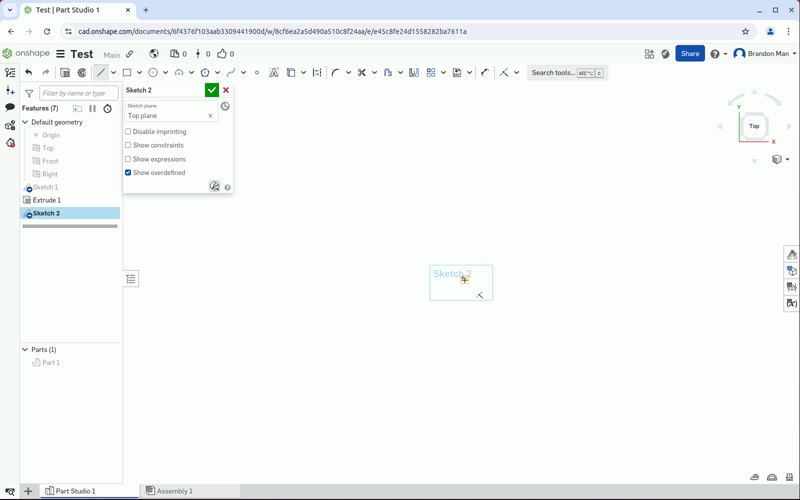
scroll(6)
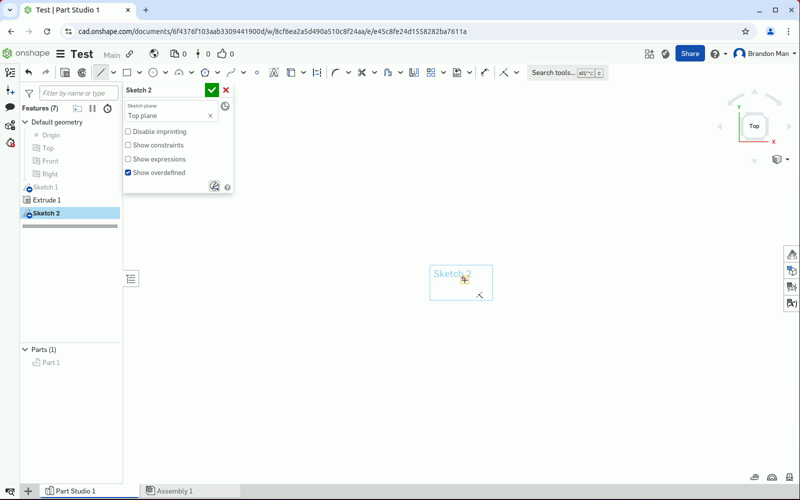
scroll(6)
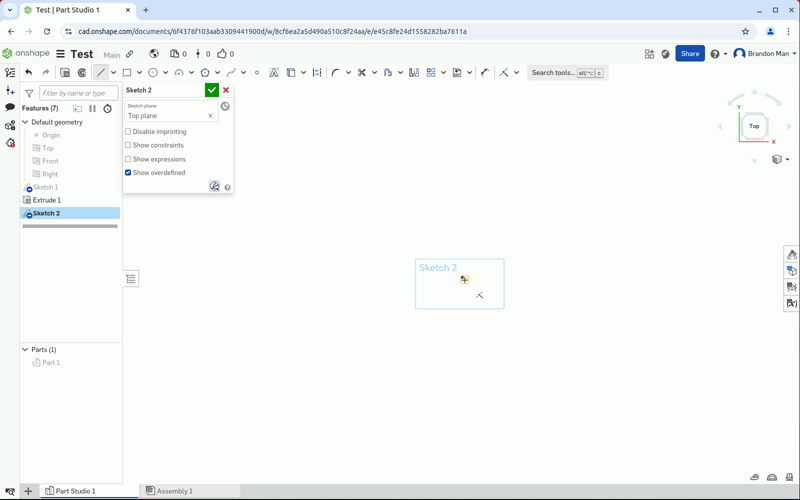
scroll(6)
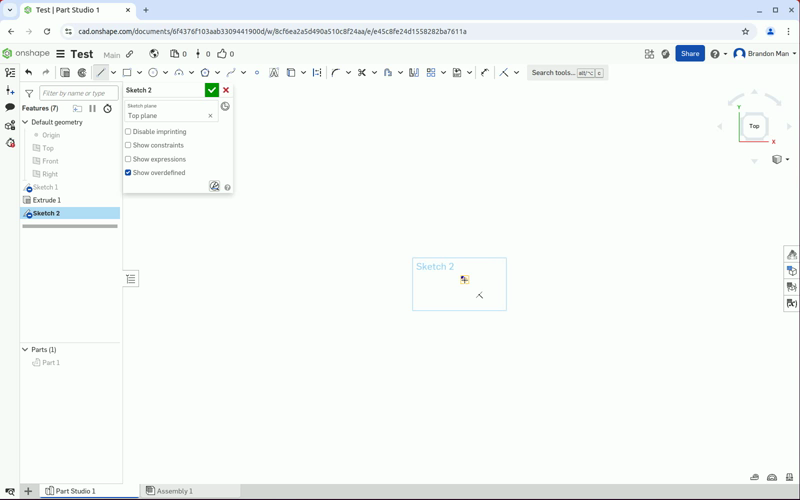
scroll(6)
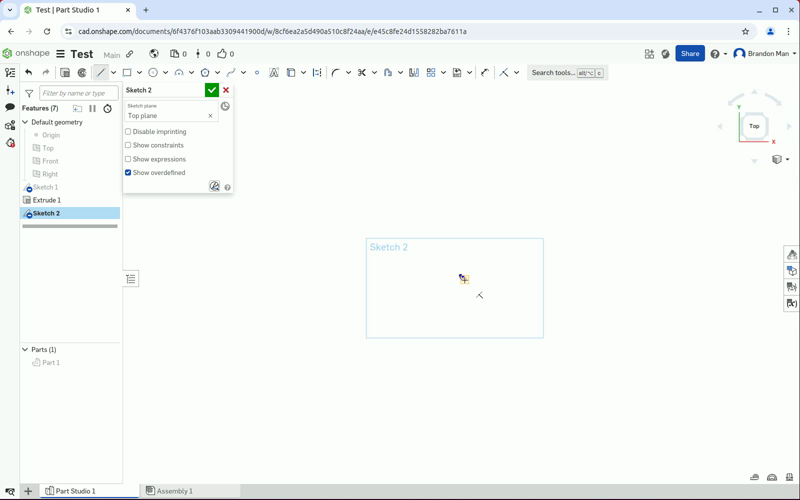
scroll(6)
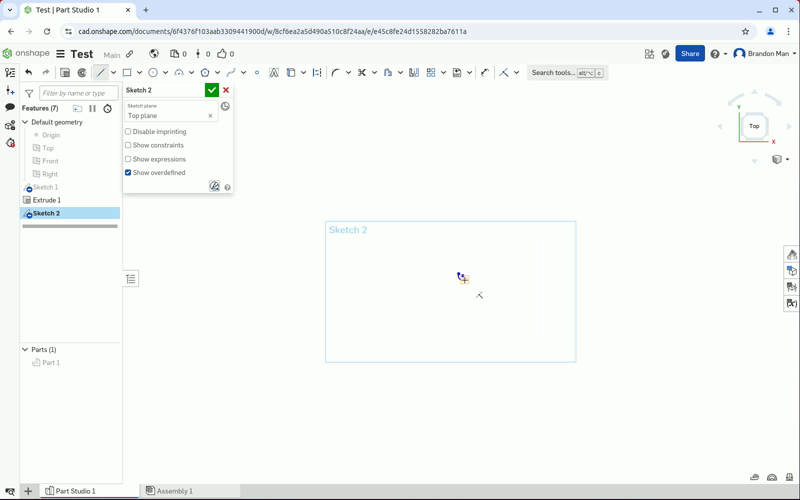
scroll(6)
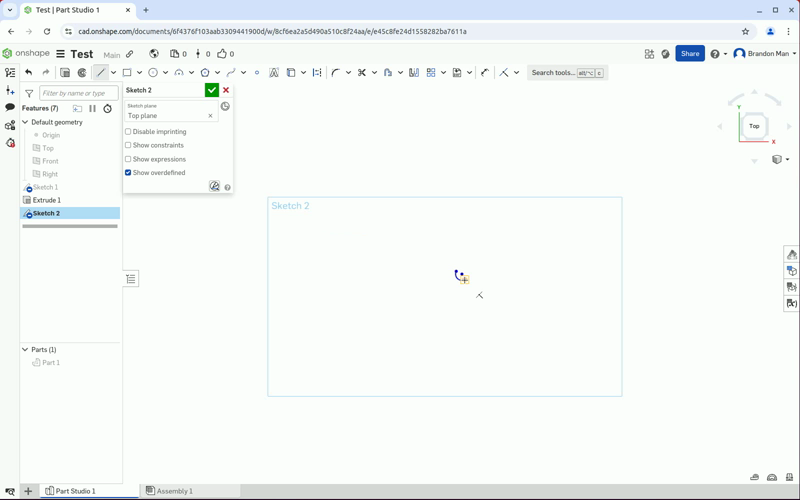
scroll(6)
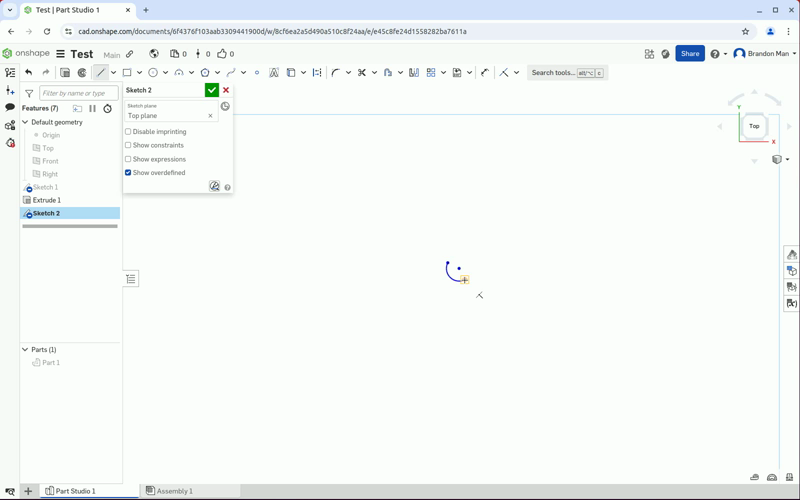
click(464, 279)
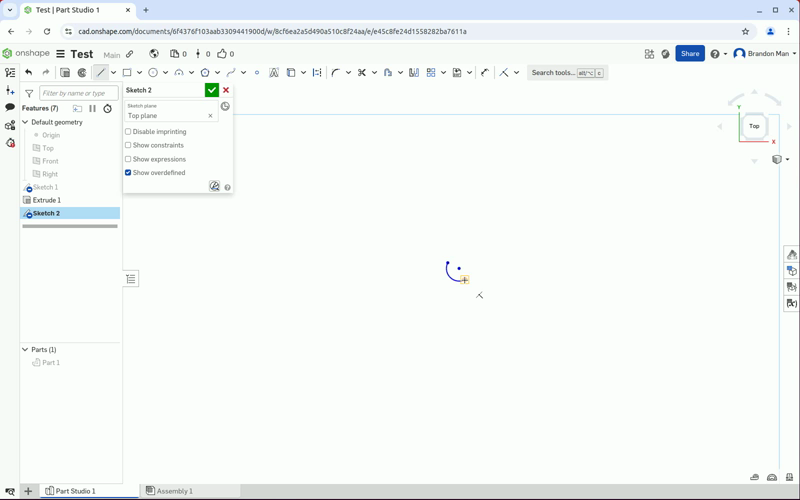
scroll(-6)
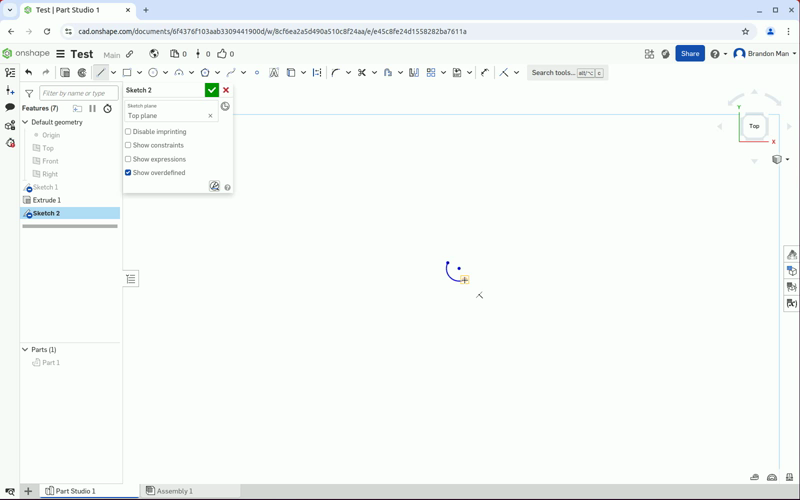
scroll(-6)
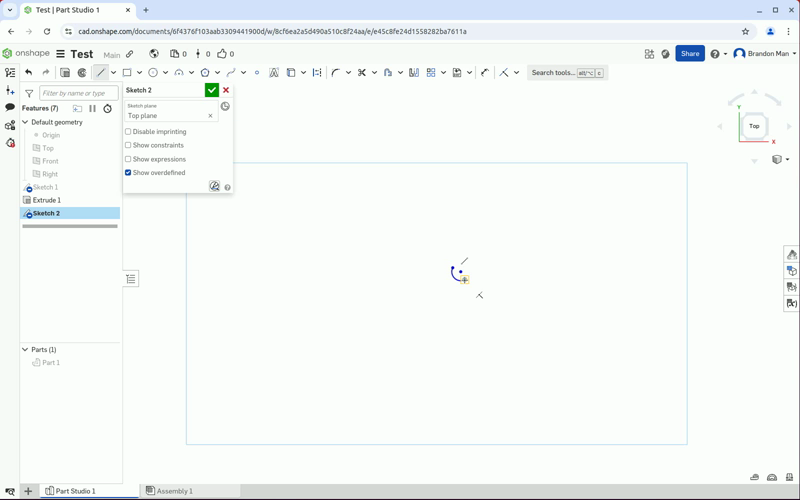
scroll(-6)
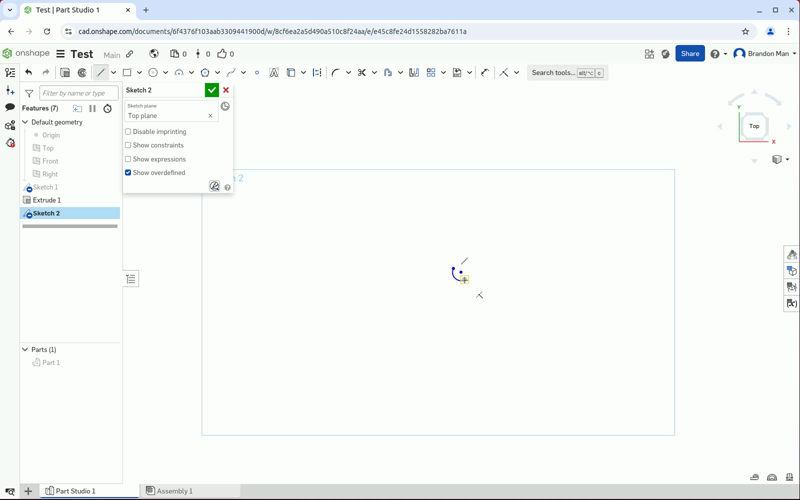
scroll(-6)
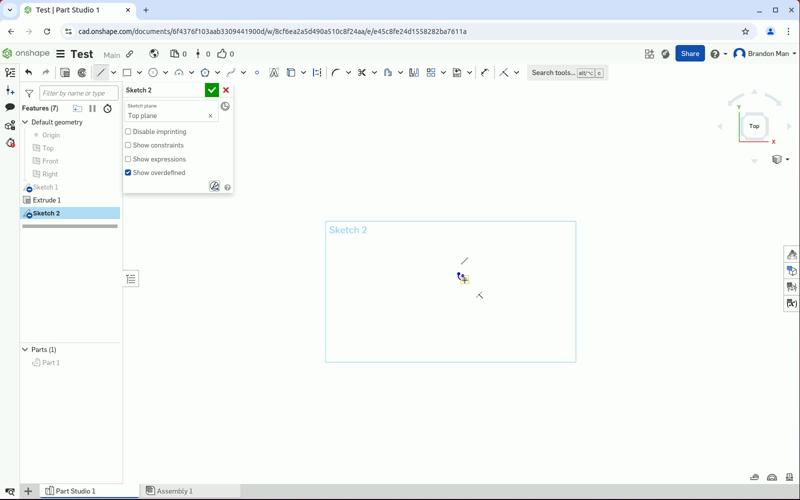
scroll(-6)
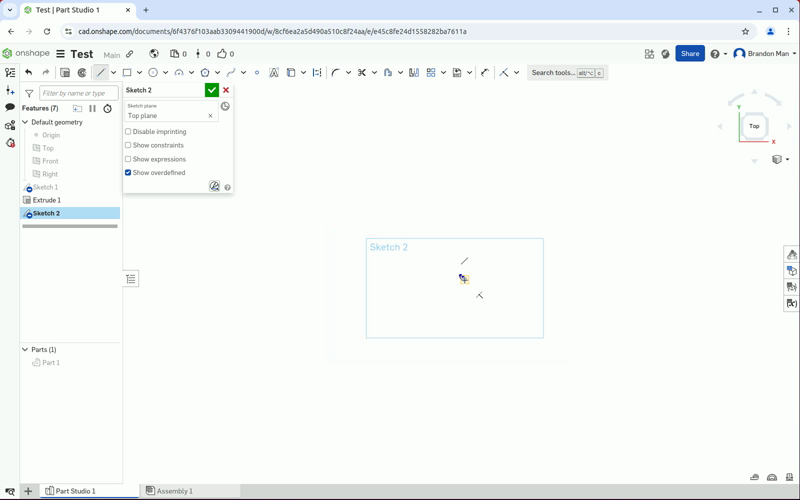
scroll(-6)
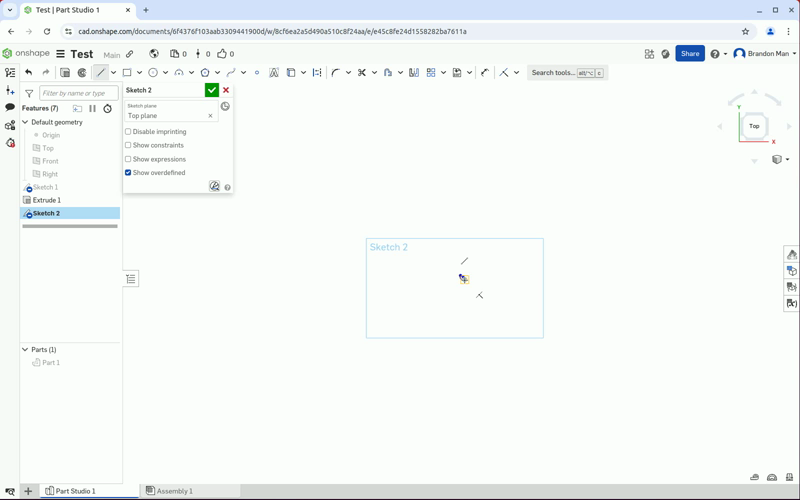
scroll(-6)
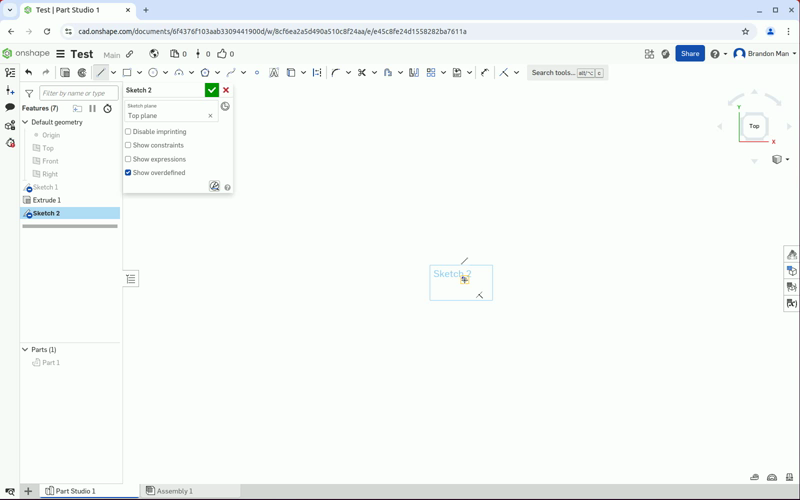
key_down(shift)
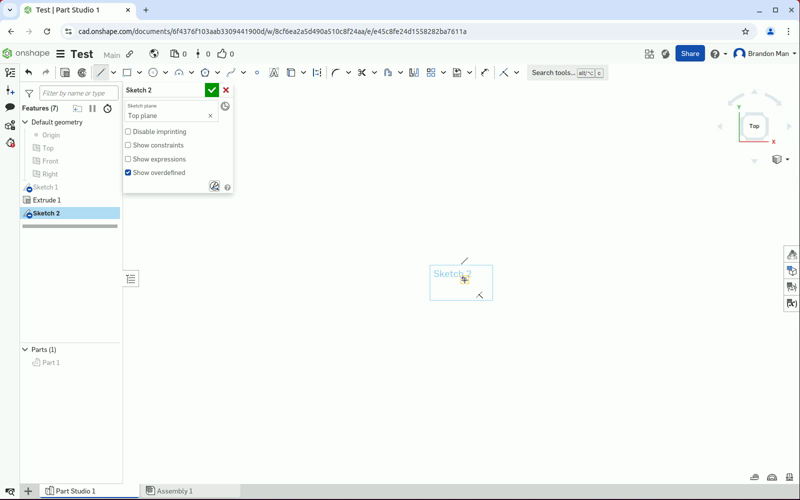
mouse_move(494, 279)
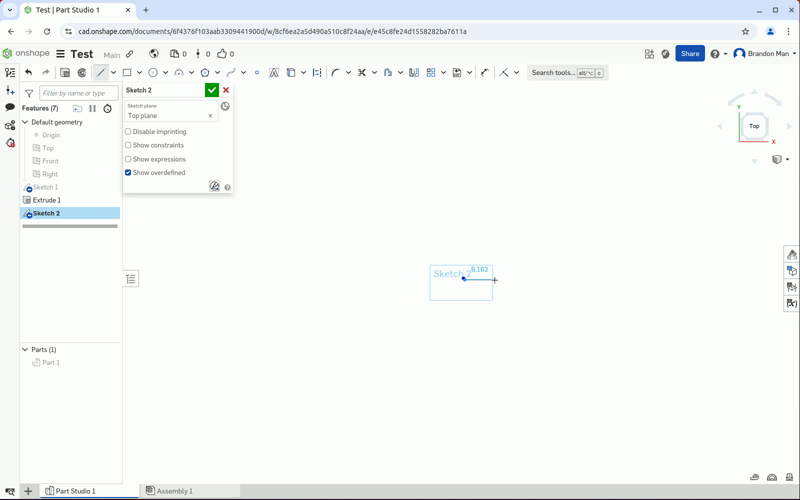
mouse_move(484, 279)
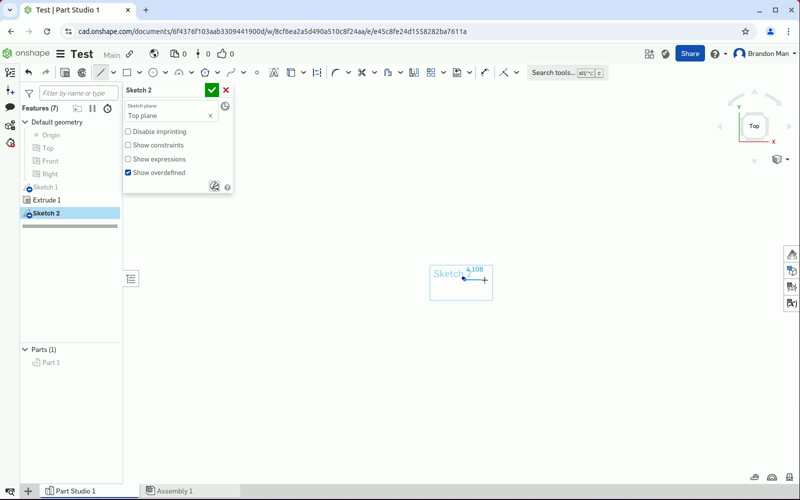
click(484, 279)
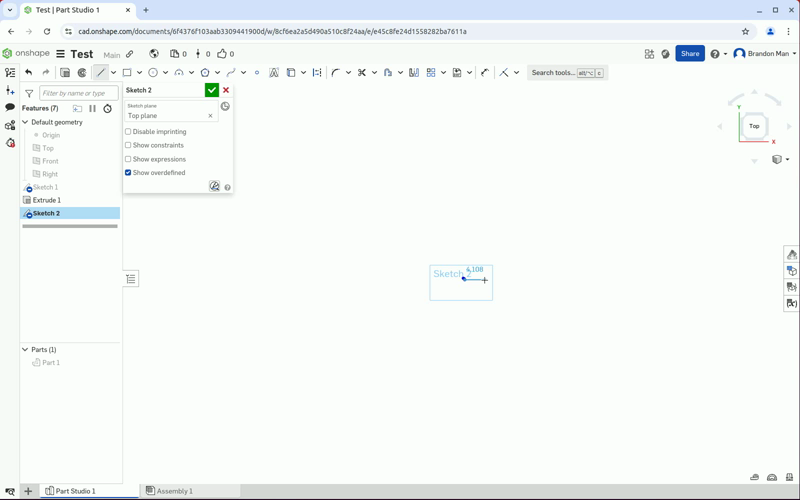
key_up(shift)
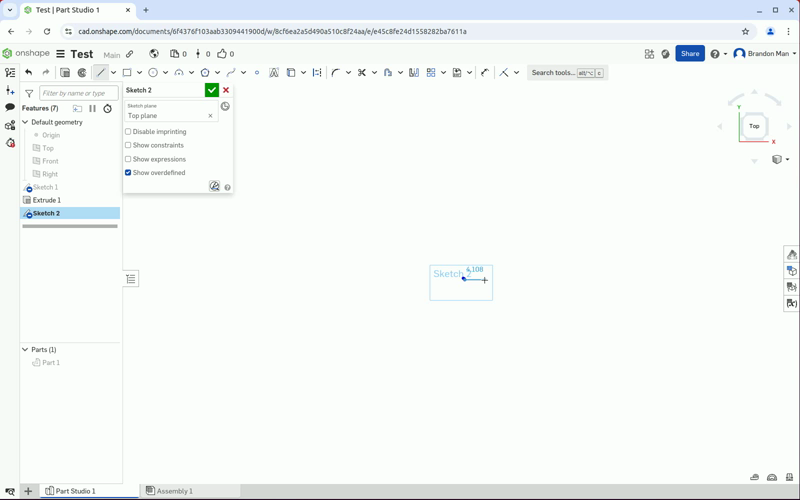
key(esc)
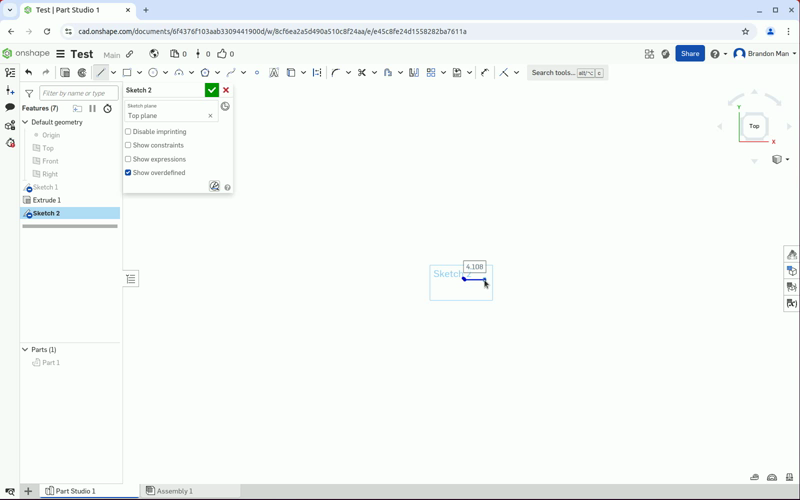
key(a)
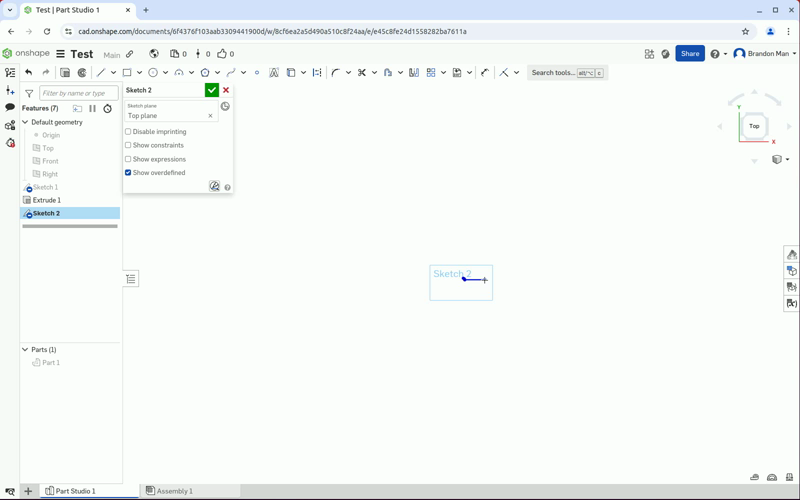
mouse_move(484, 279)
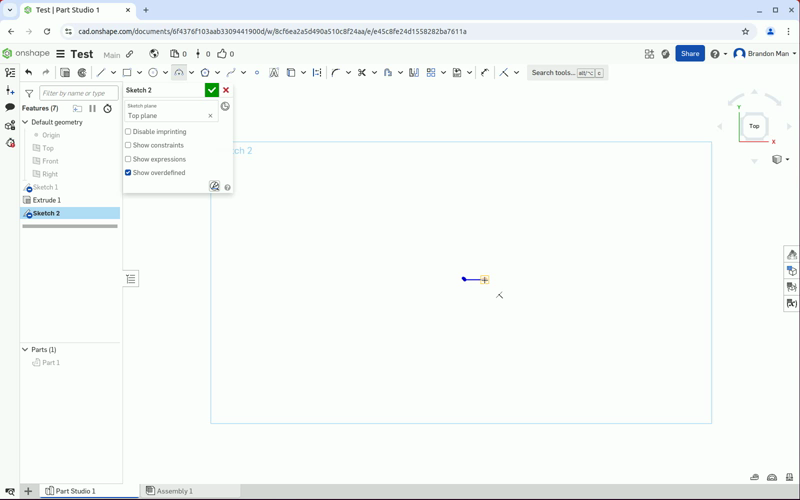
click(484, 279)
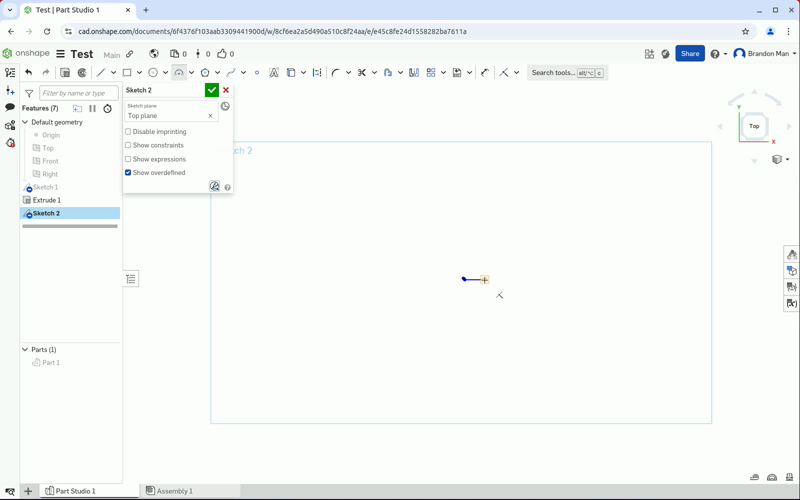
key_down(shift)
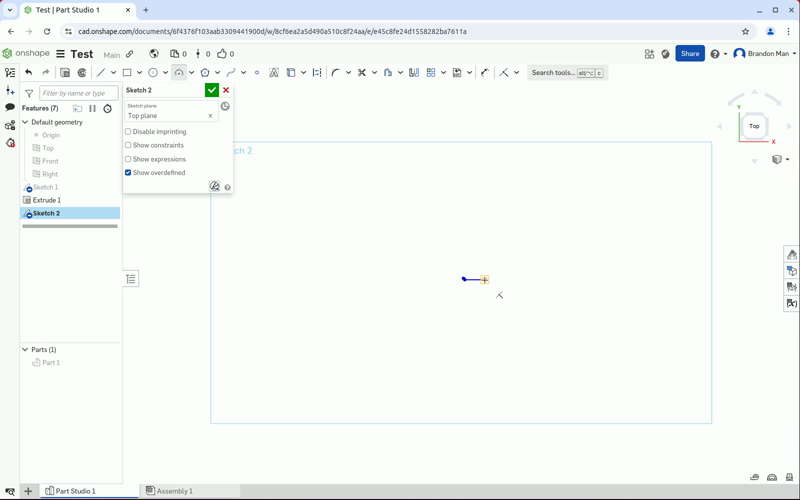
mouse_move(486, 278)
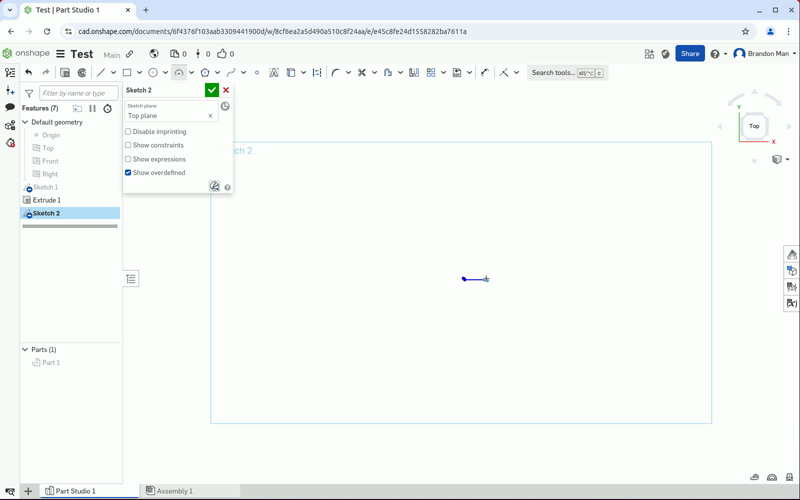
scroll(6)
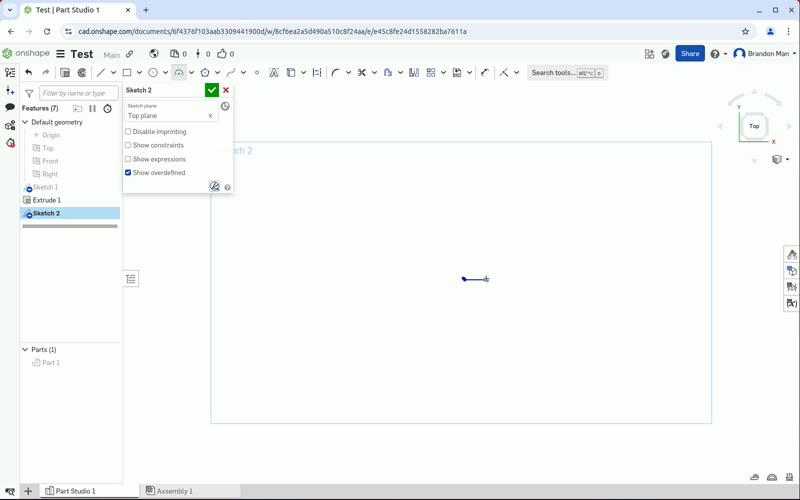
scroll(6)
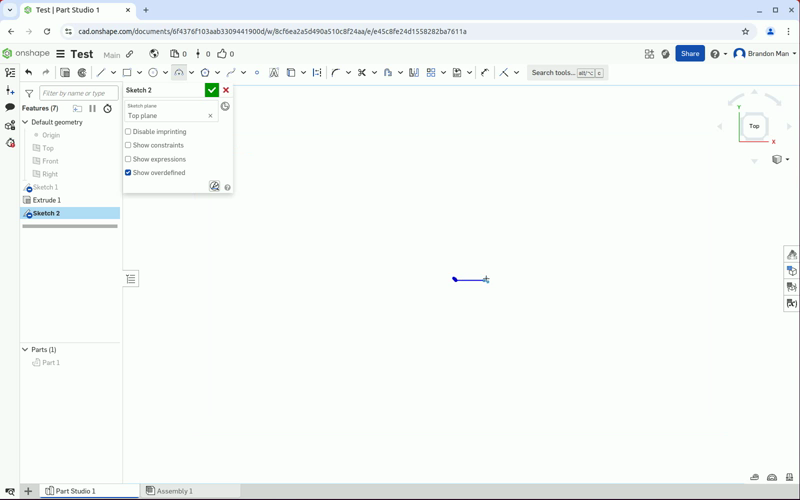
scroll(6)
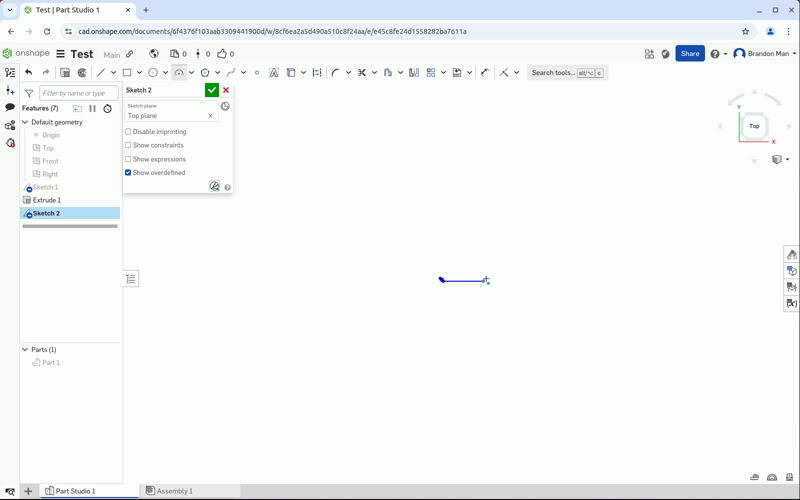
scroll(6)
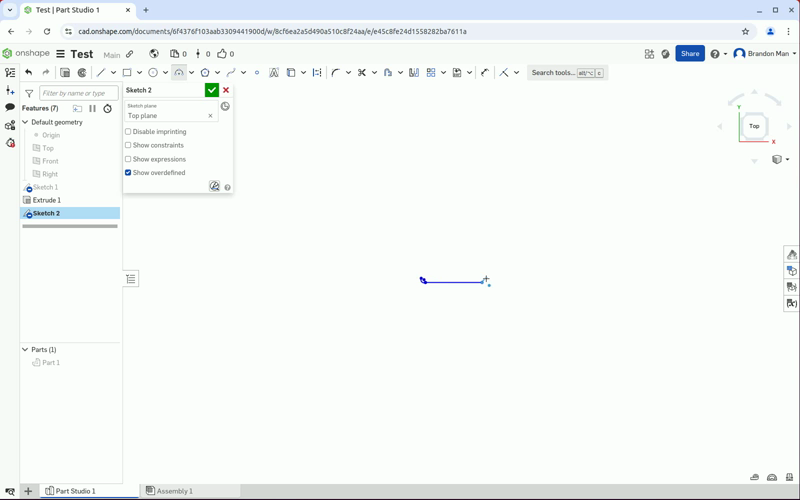
scroll(6)
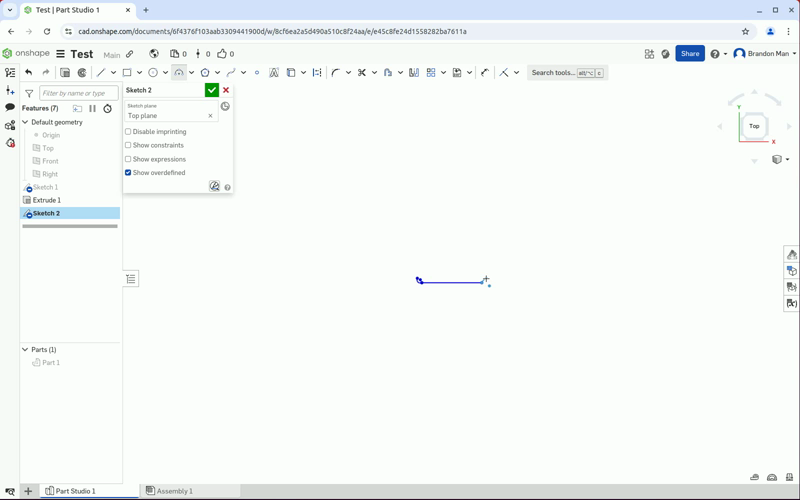
scroll(6)
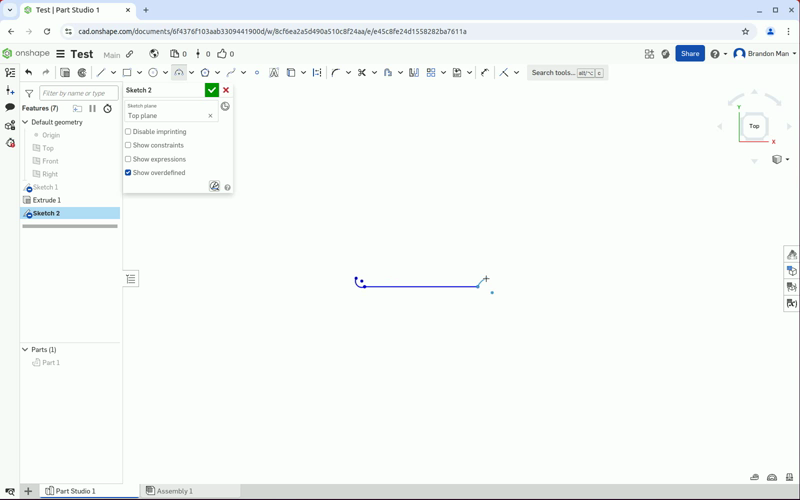
scroll(6)
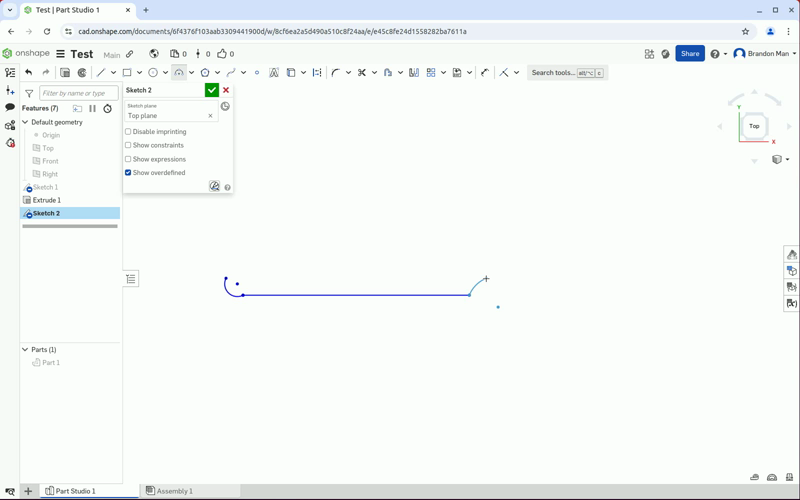
click(486, 278)
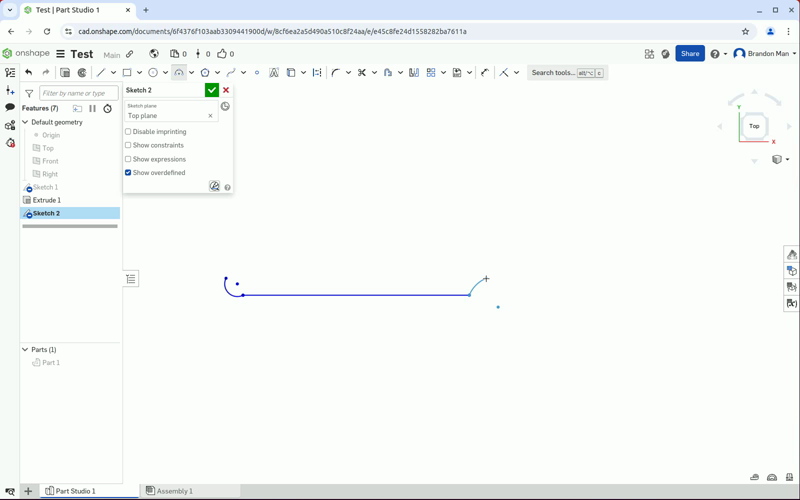
scroll(-6)
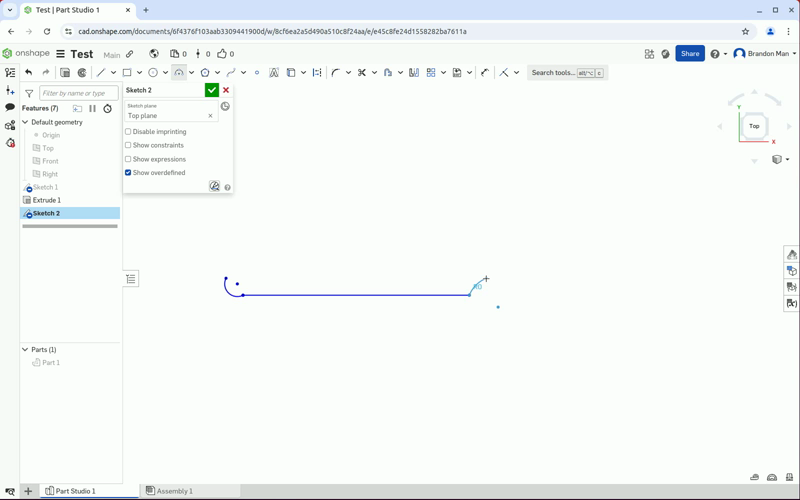
scroll(-6)
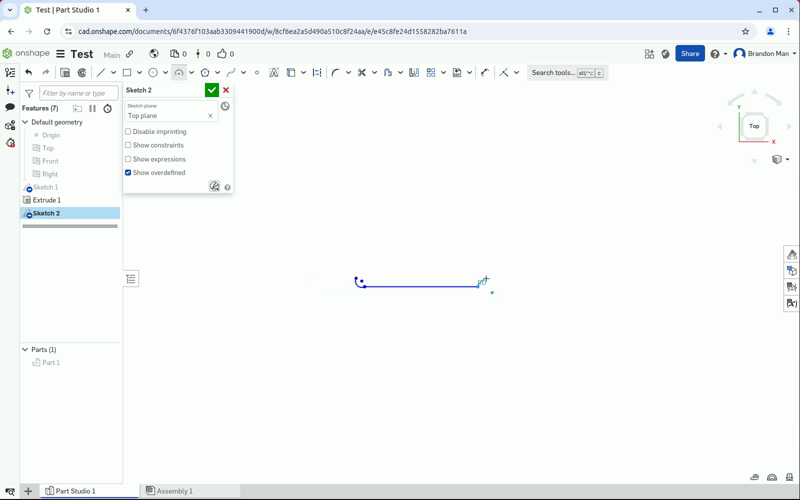
scroll(-6)
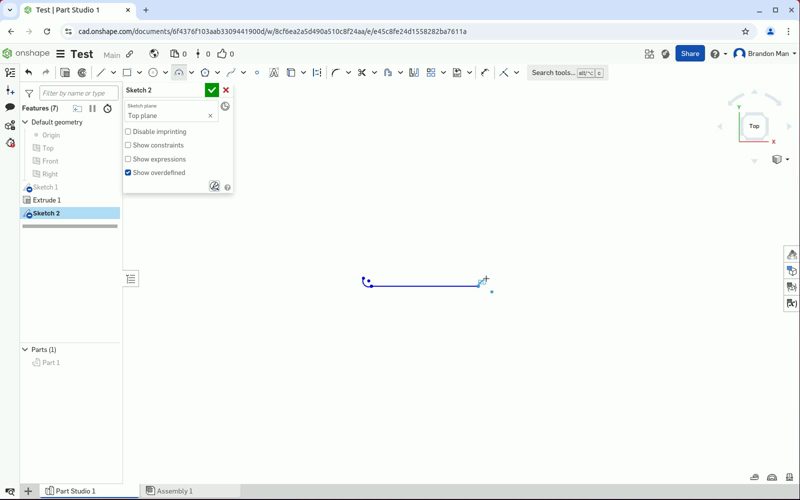
scroll(-6)
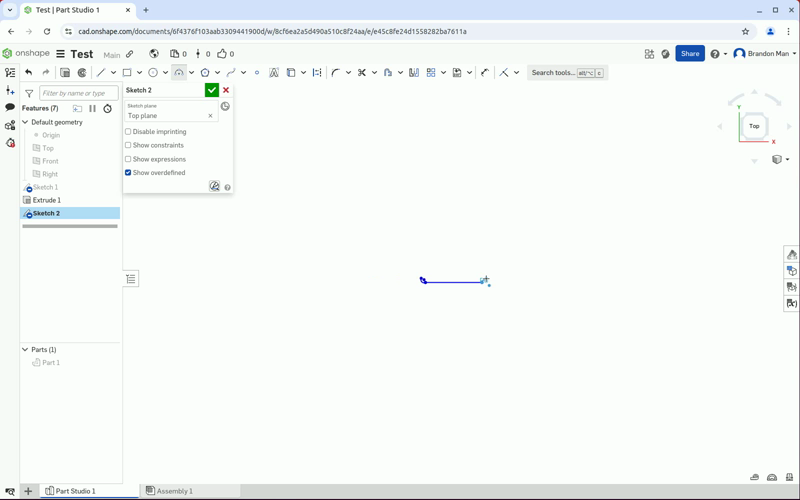
scroll(-6)
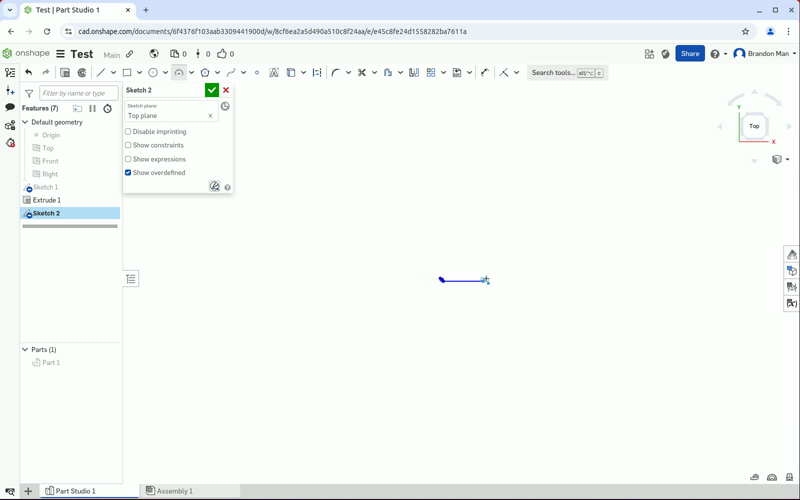
scroll(-6)
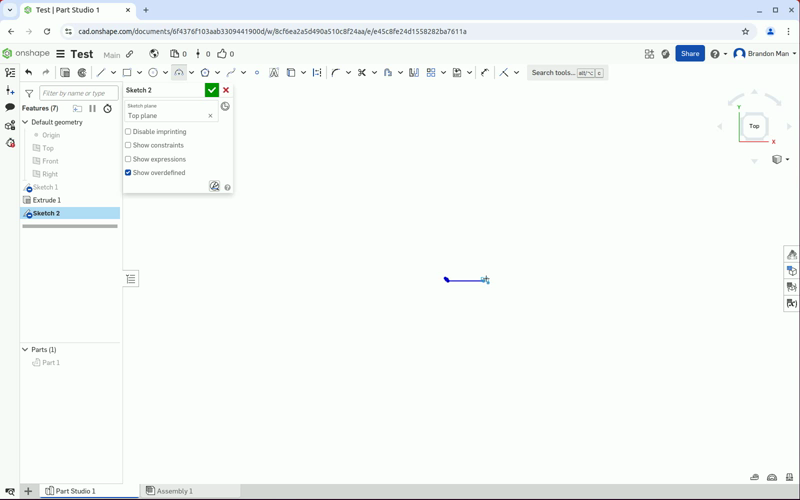
scroll(-6)
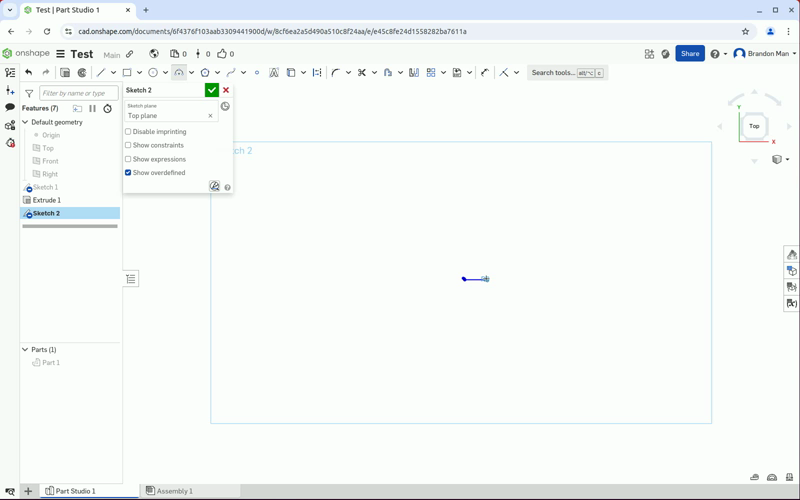
mouse_move(486, 279)
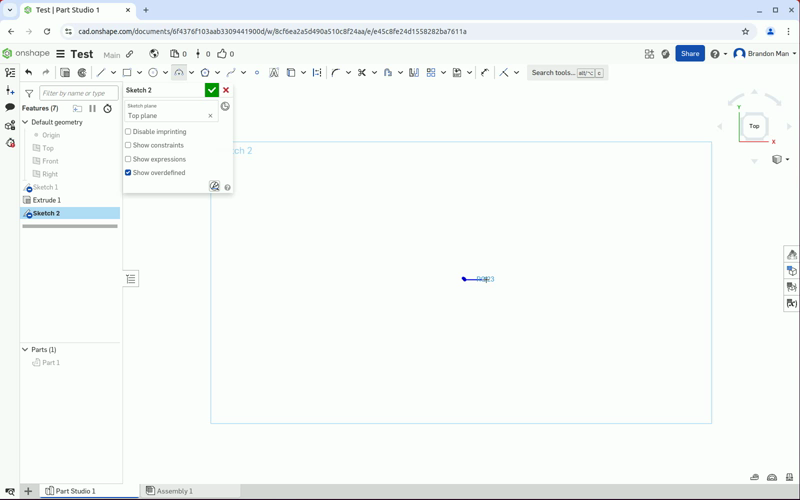
scroll(6)
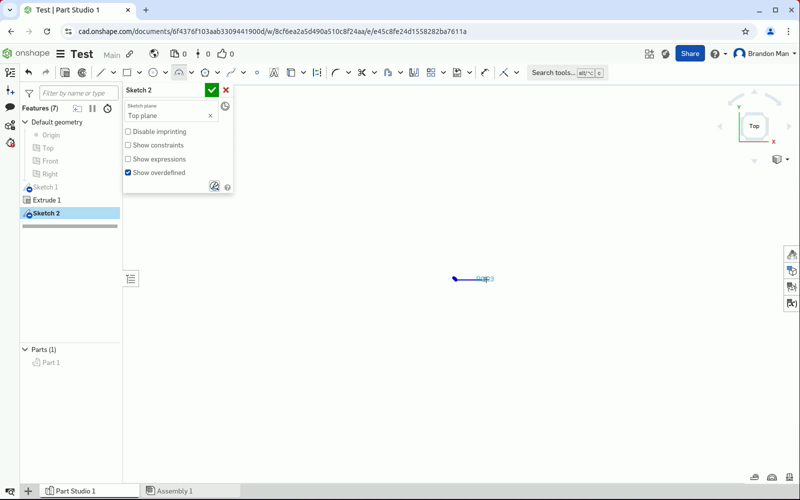
scroll(6)
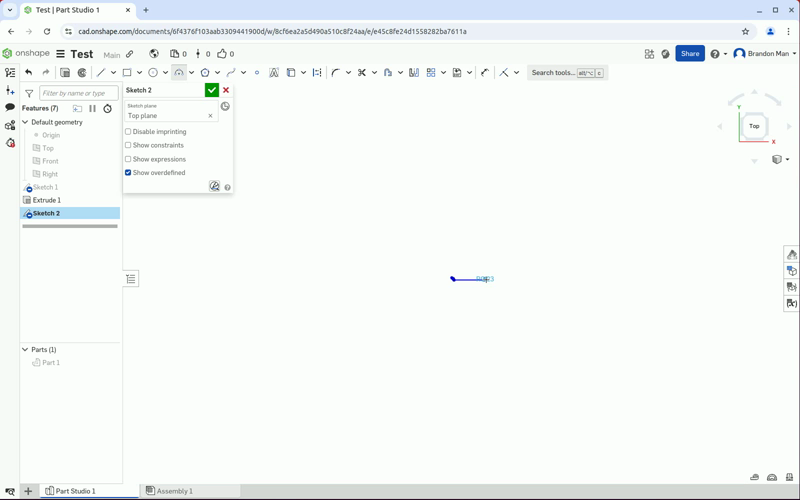
scroll(6)
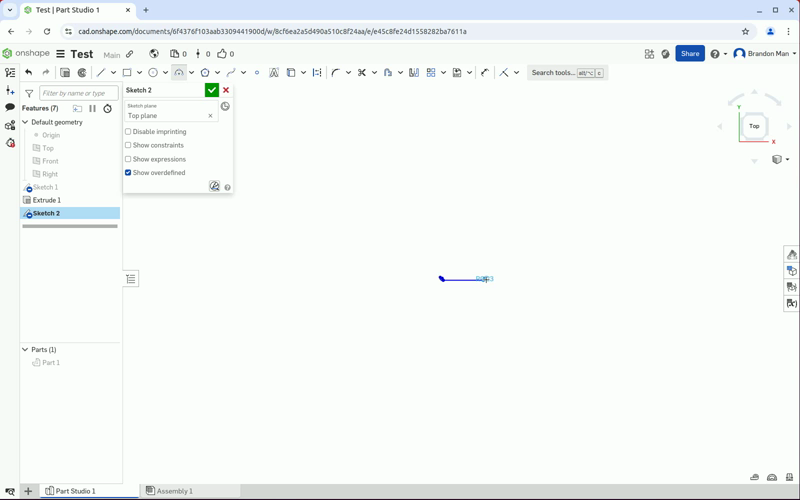
scroll(6)
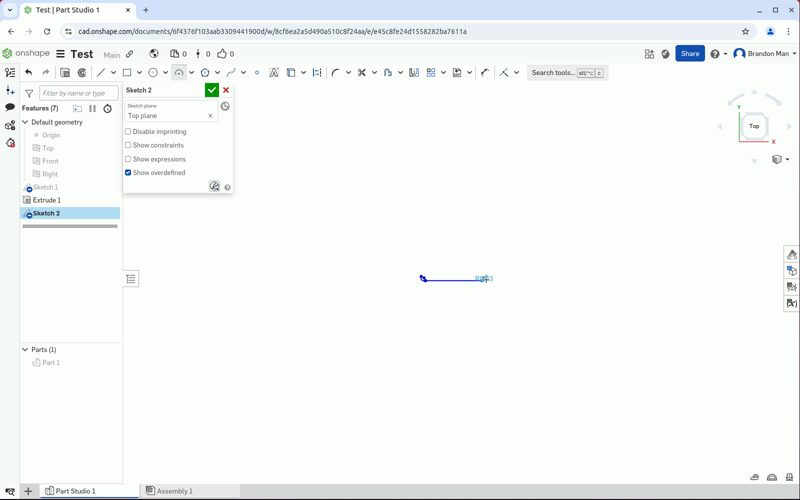
scroll(6)
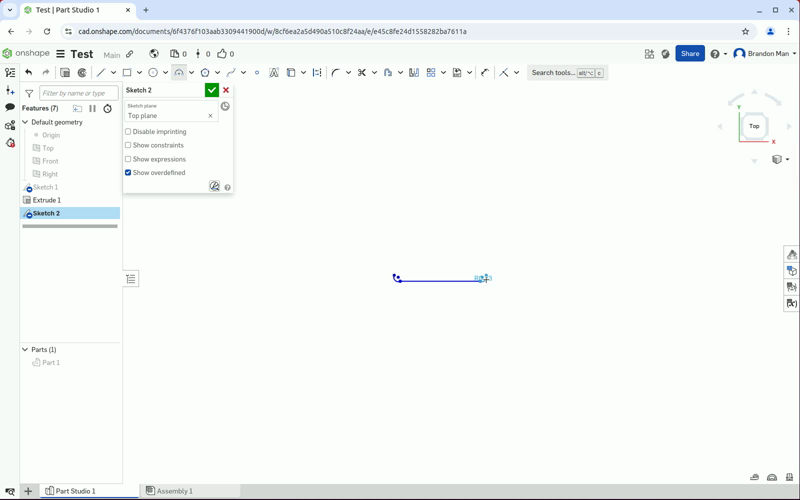
scroll(6)
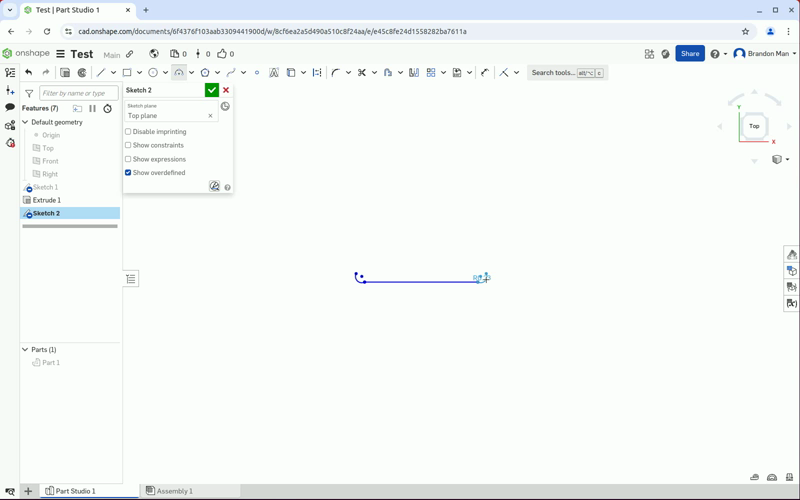
scroll(6)
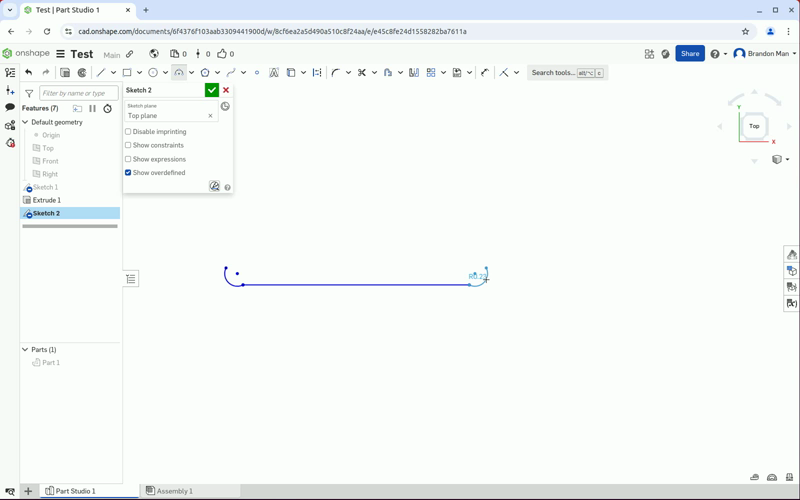
click(486, 279)
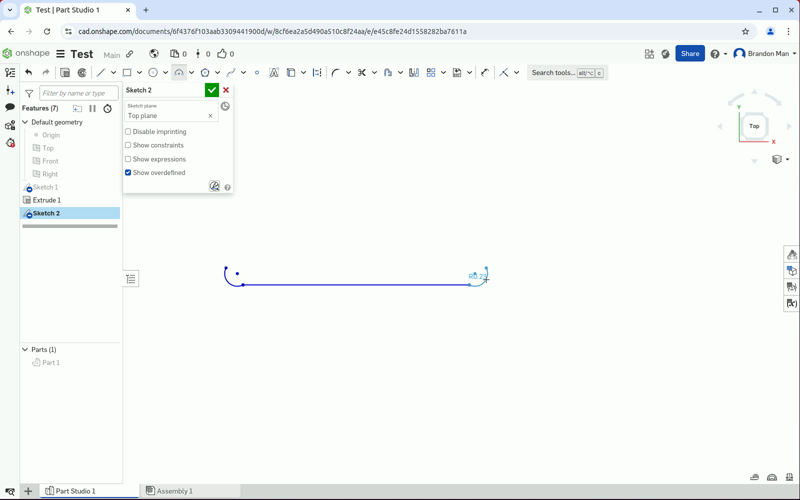
scroll(-6)
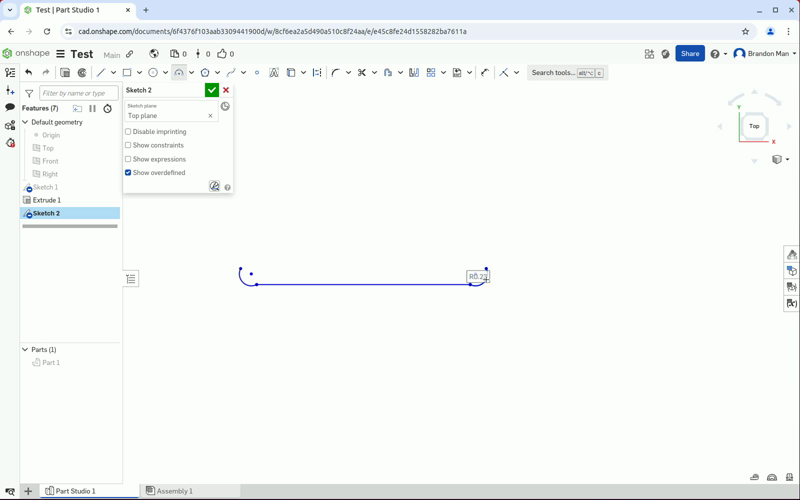
scroll(-6)
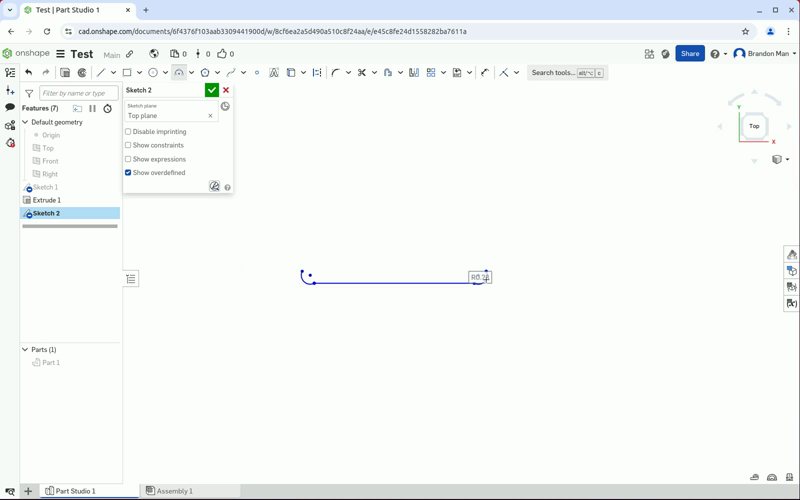
scroll(-6)
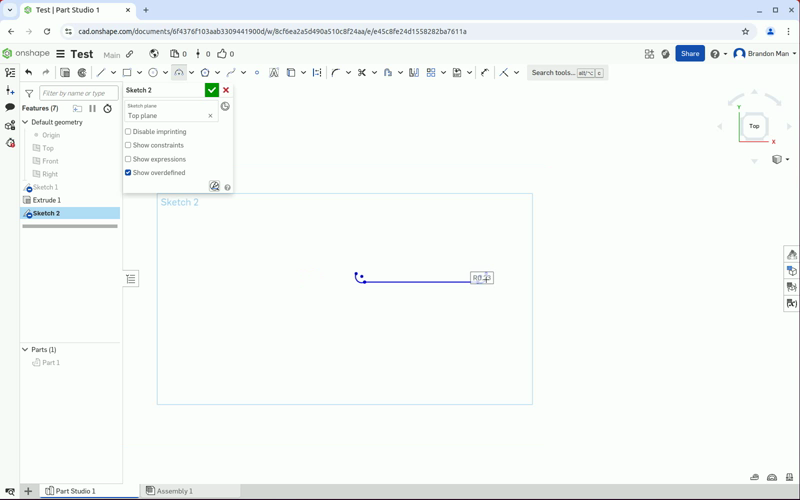
scroll(-6)
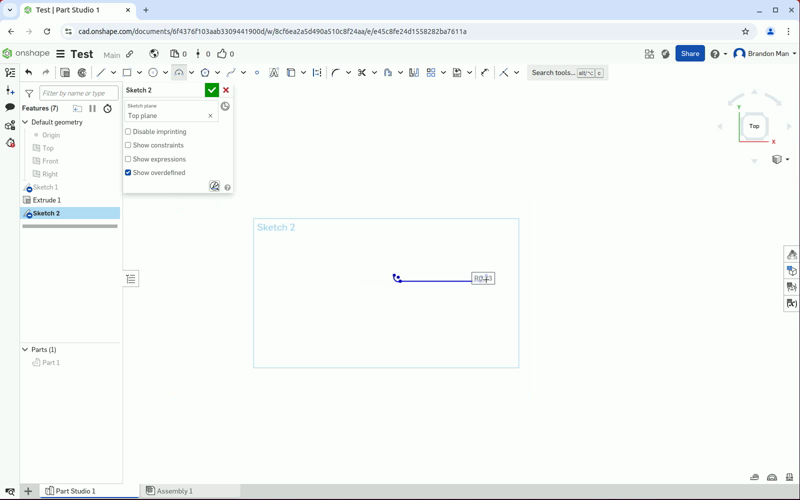
scroll(-6)
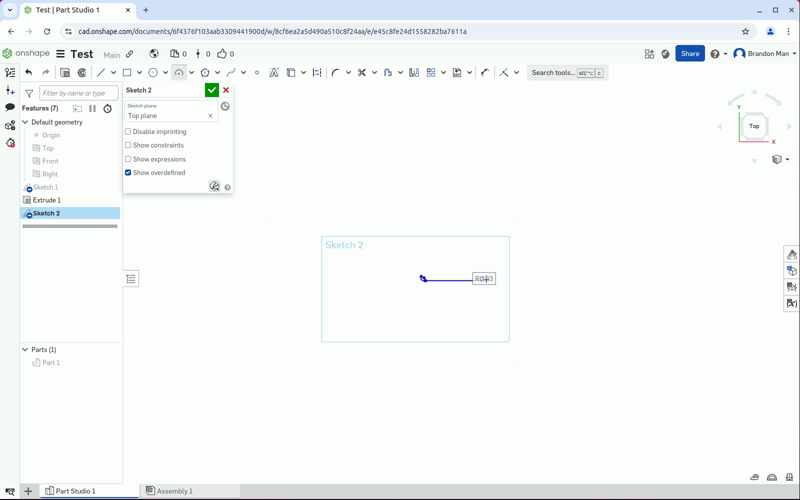
scroll(-6)
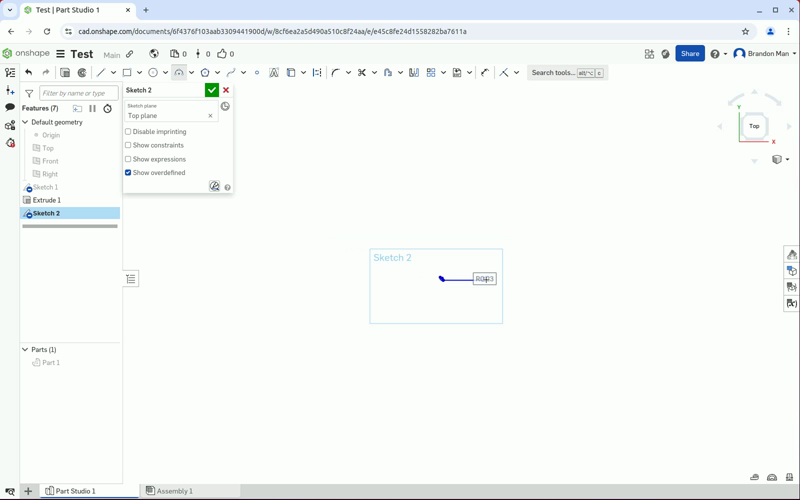
scroll(-6)
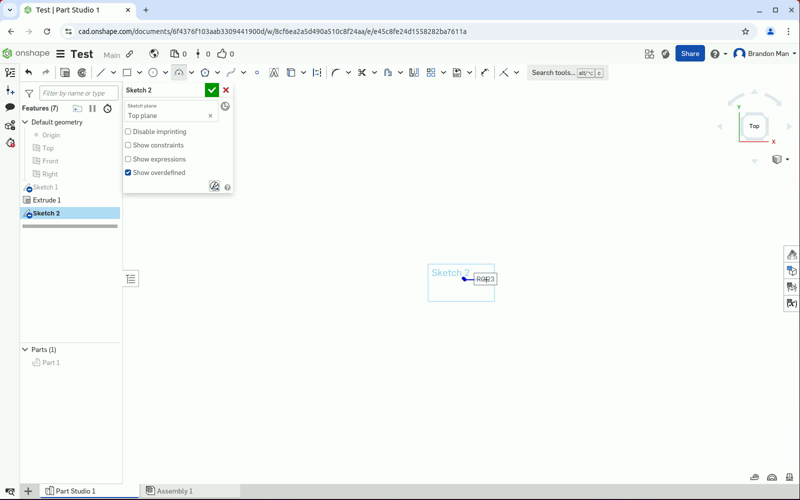
key_up(shift)
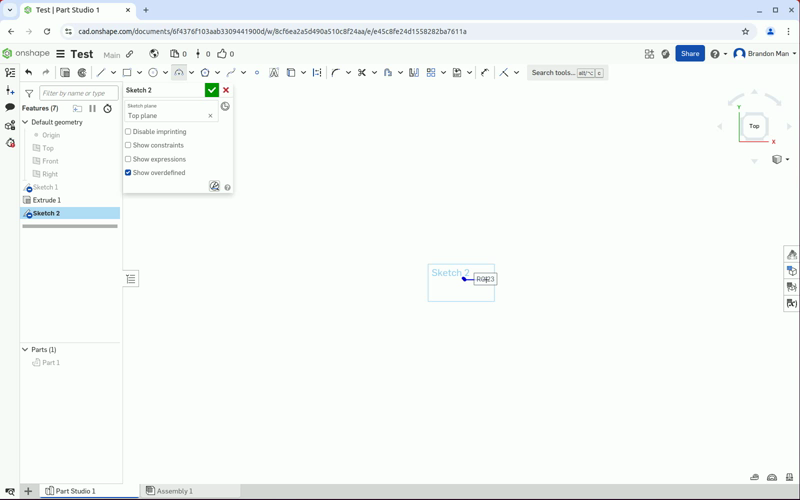
key(esc)
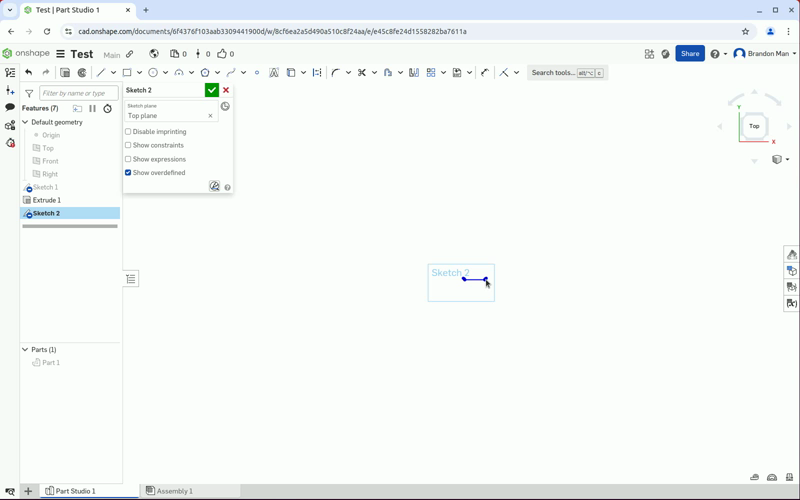
key(l)
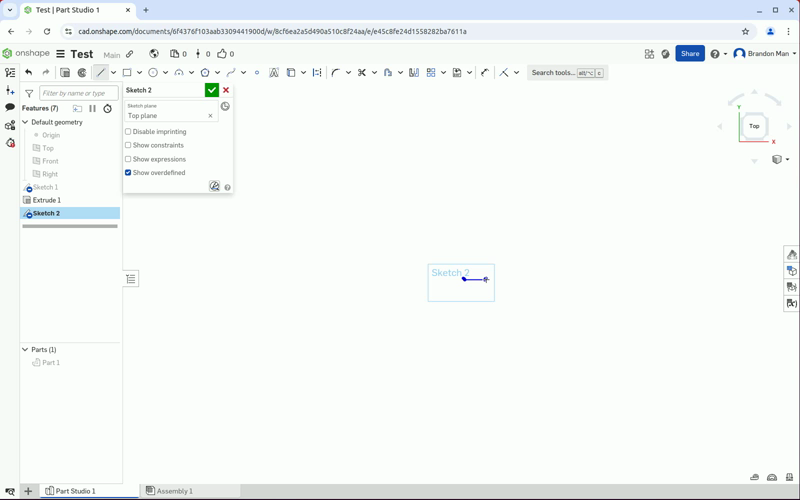
mouse_move(486, 278)
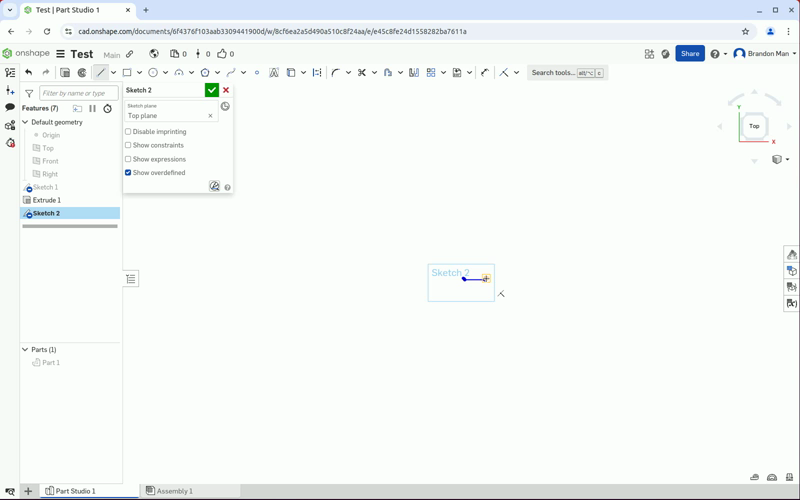
scroll(6)
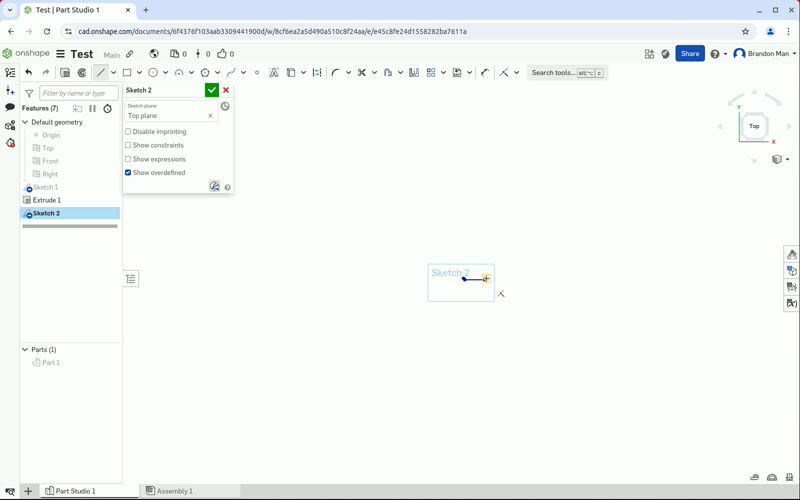
scroll(6)
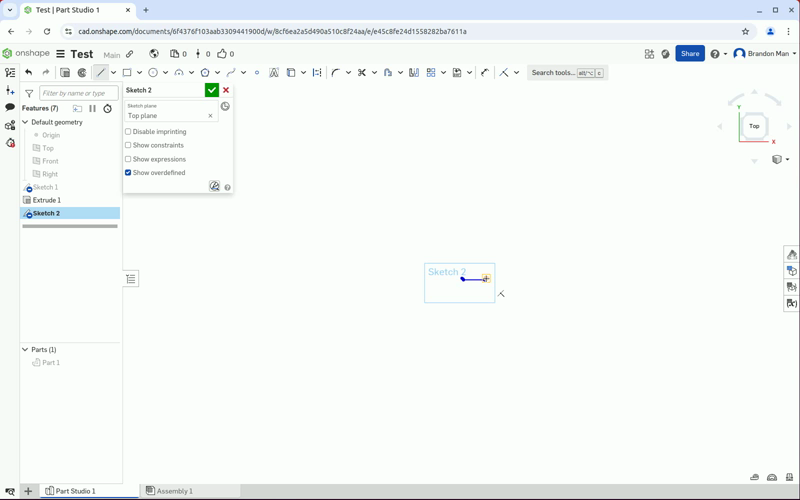
scroll(6)
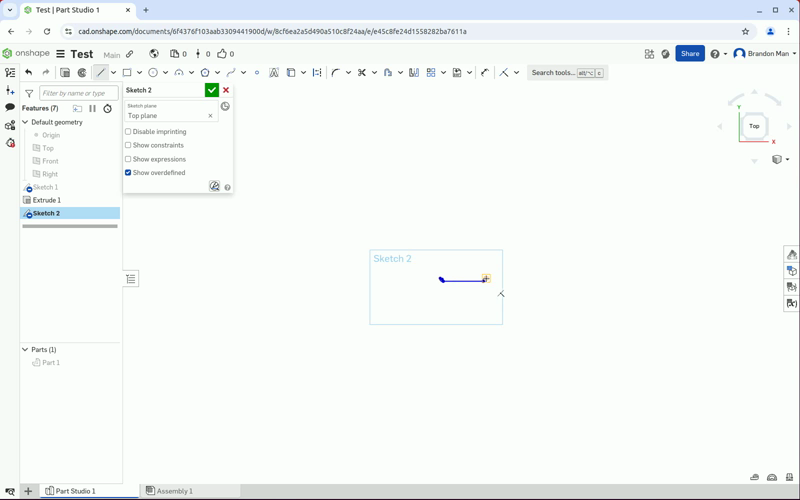
scroll(6)
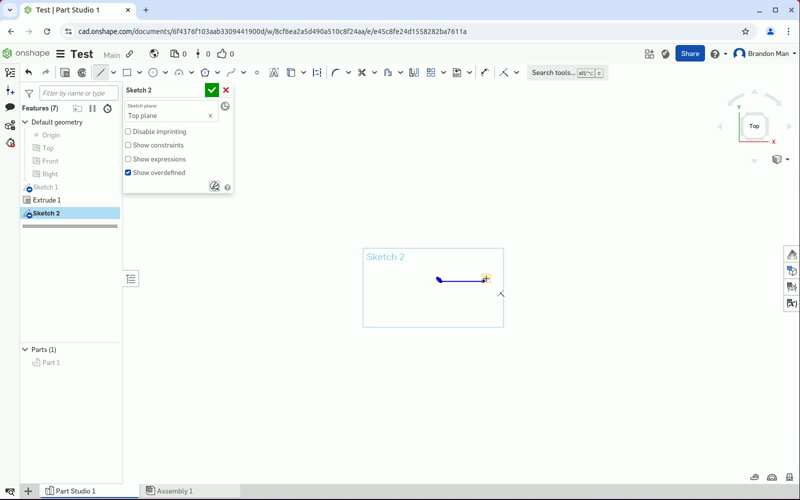
scroll(6)
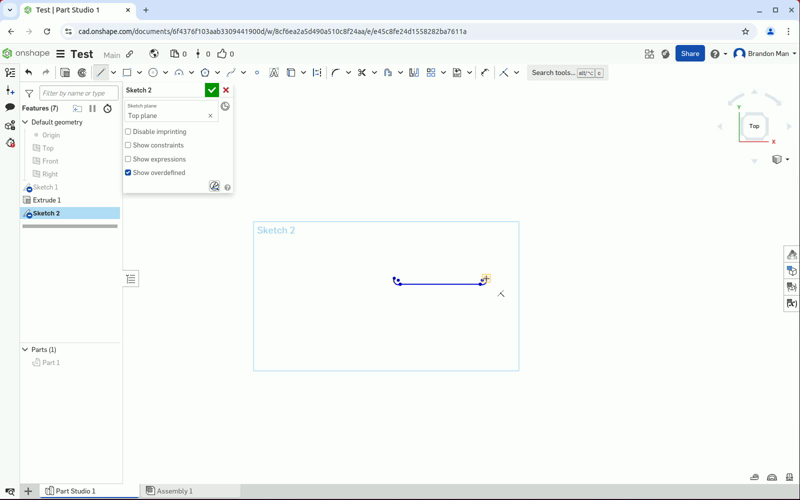
scroll(6)
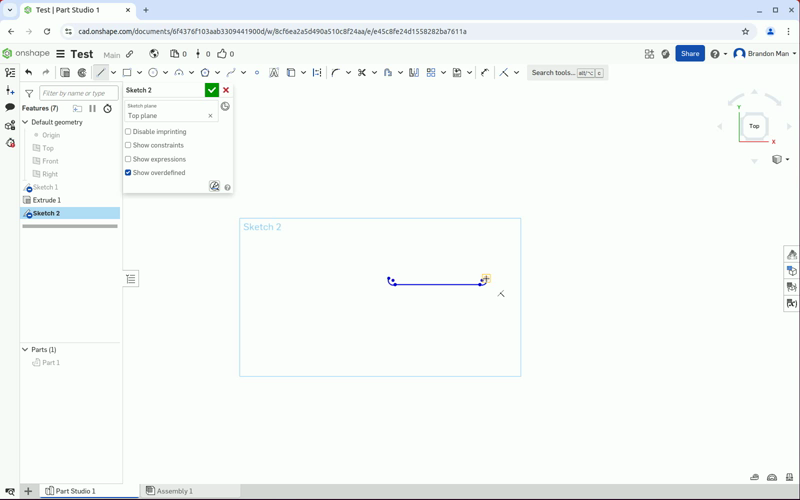
scroll(6)
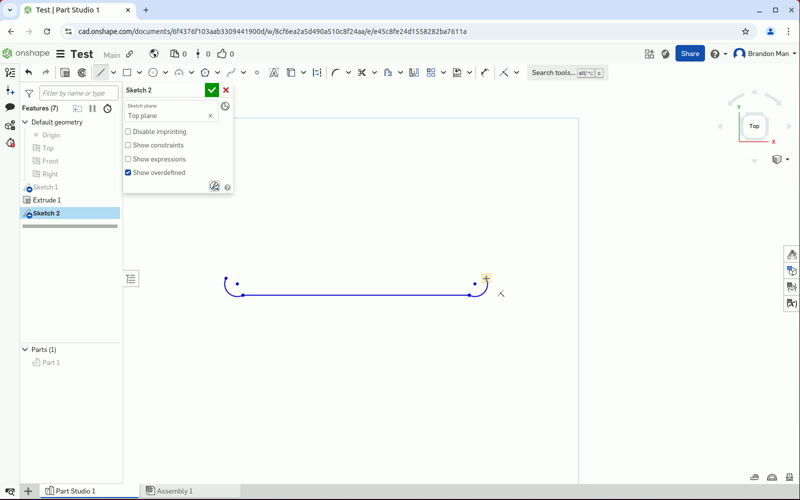
click(486, 278)
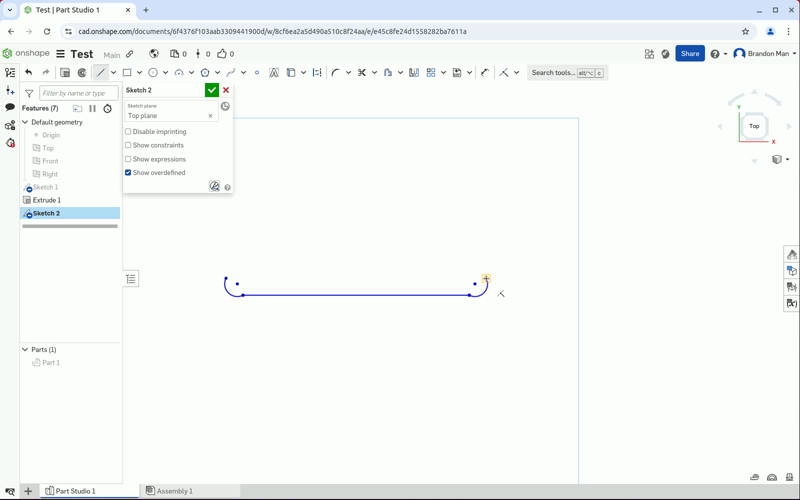
scroll(-6)
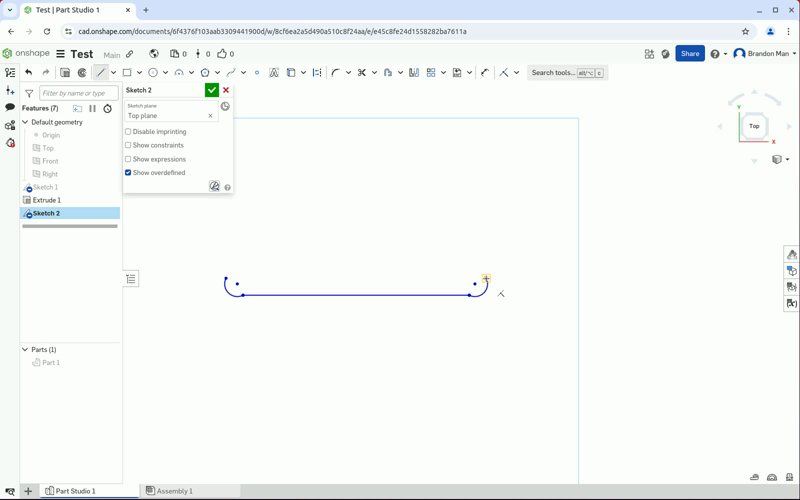
scroll(-6)
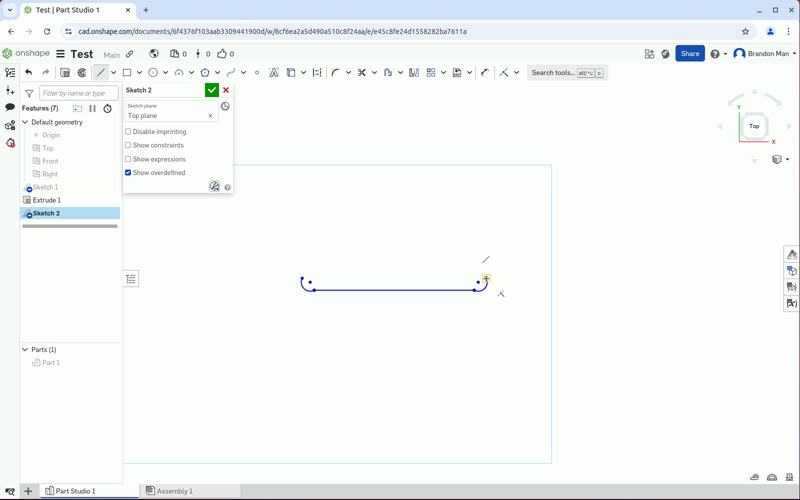
scroll(-6)
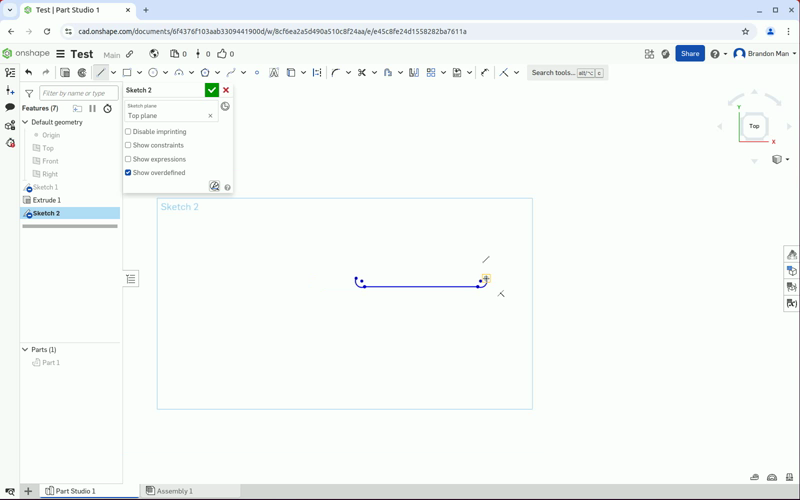
scroll(-6)
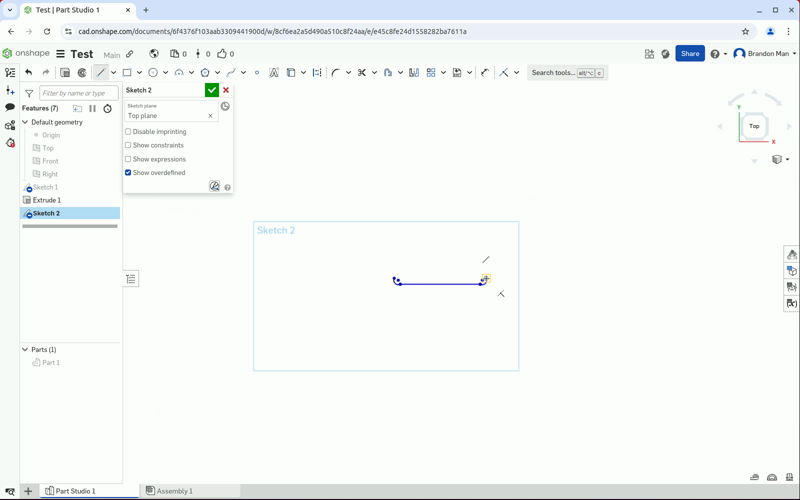
scroll(-6)
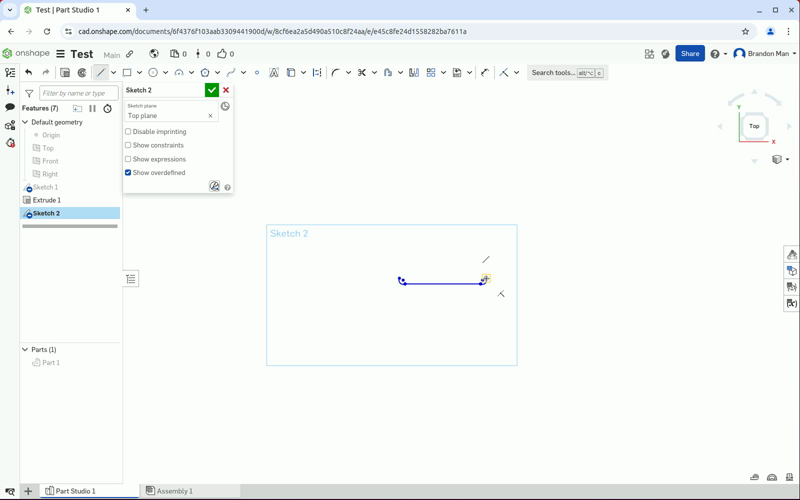
scroll(-6)
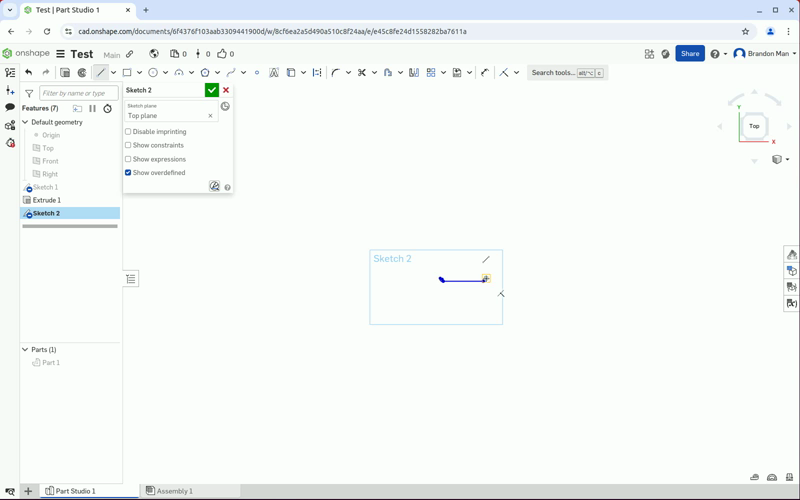
scroll(-6)
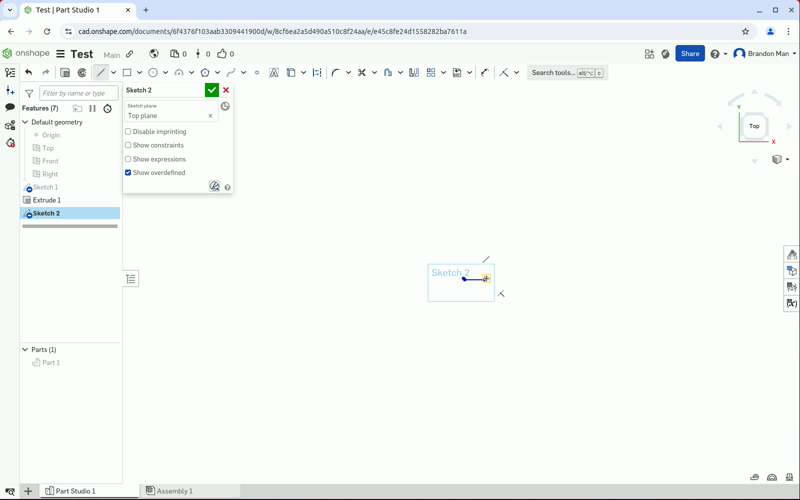
key_down(shift)
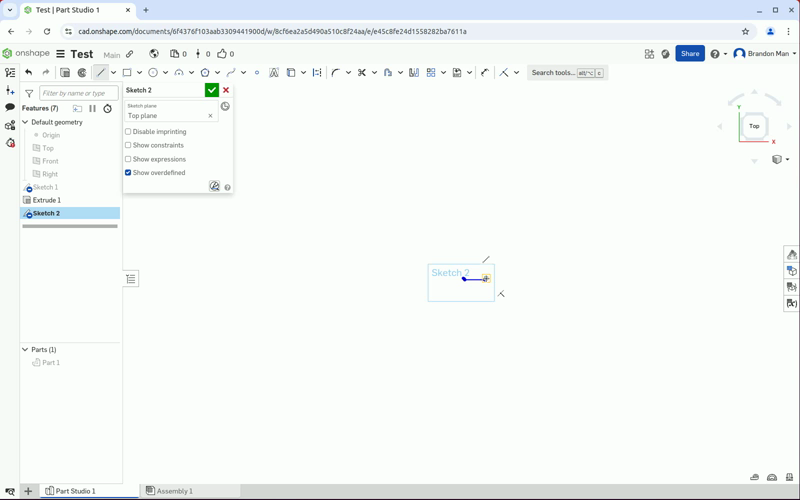
mouse_move(516, 278)
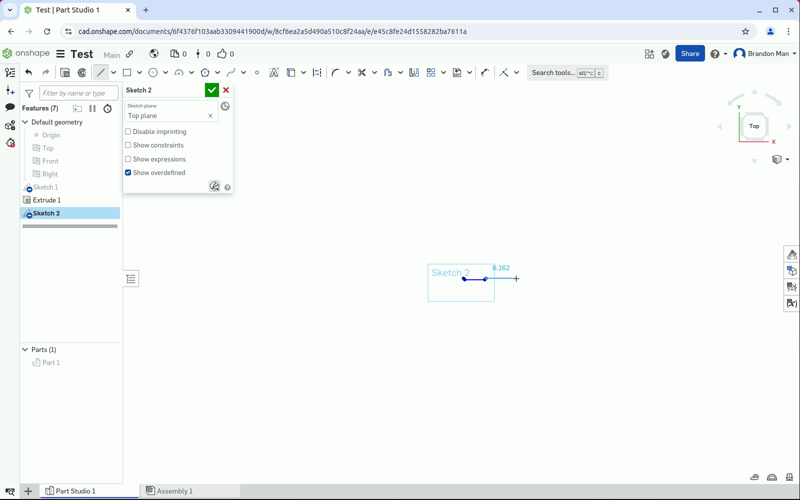
mouse_move(486, 258)
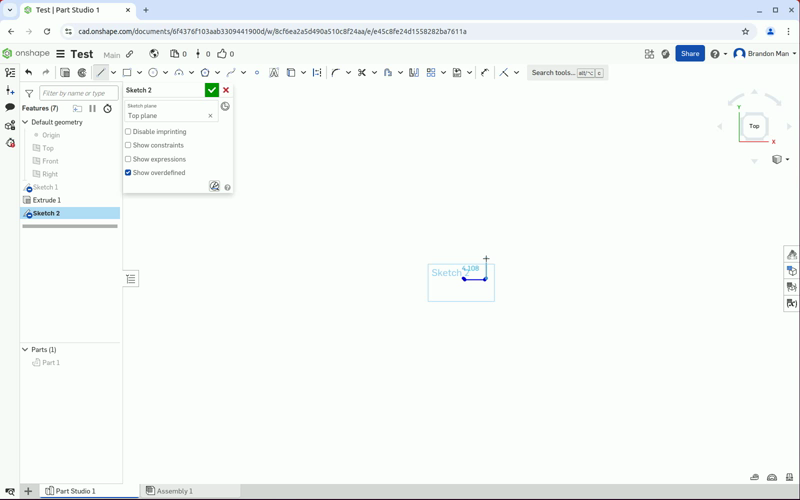
click(486, 258)
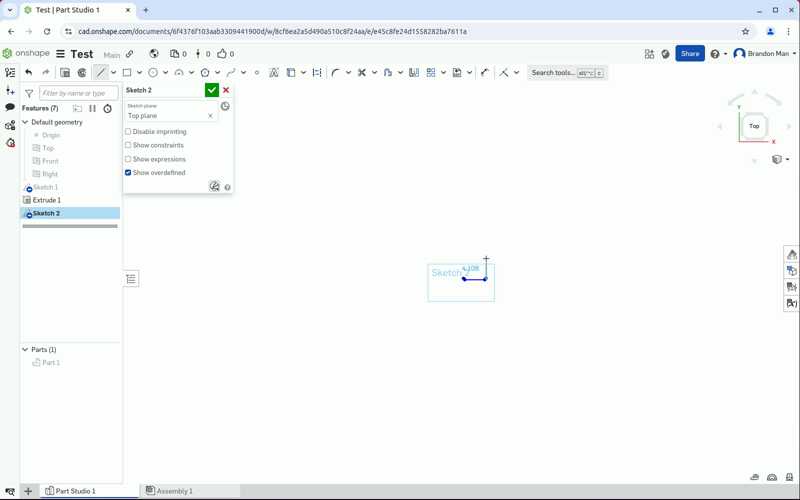
key_up(shift)
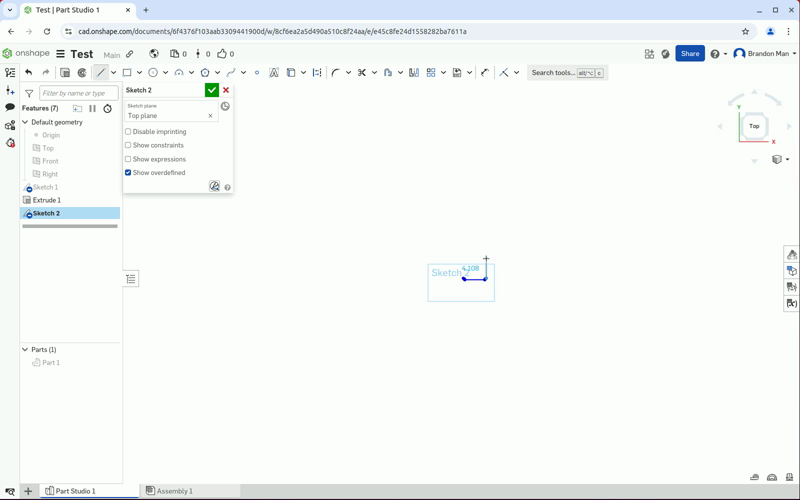
key(esc)
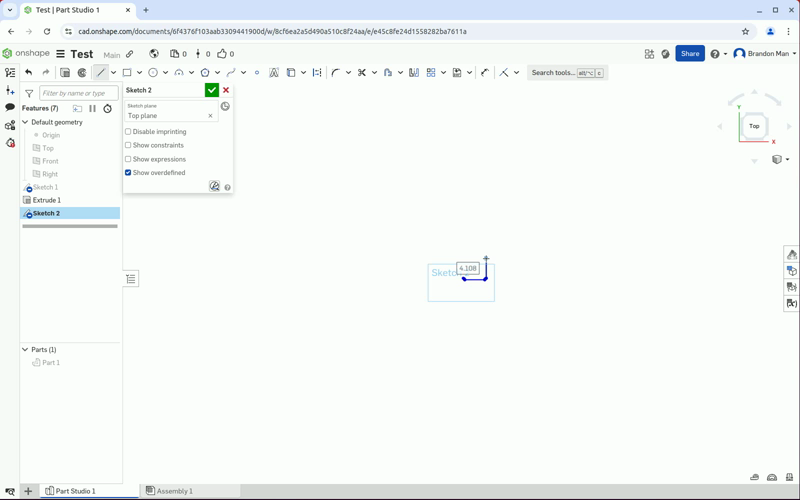
key(a)
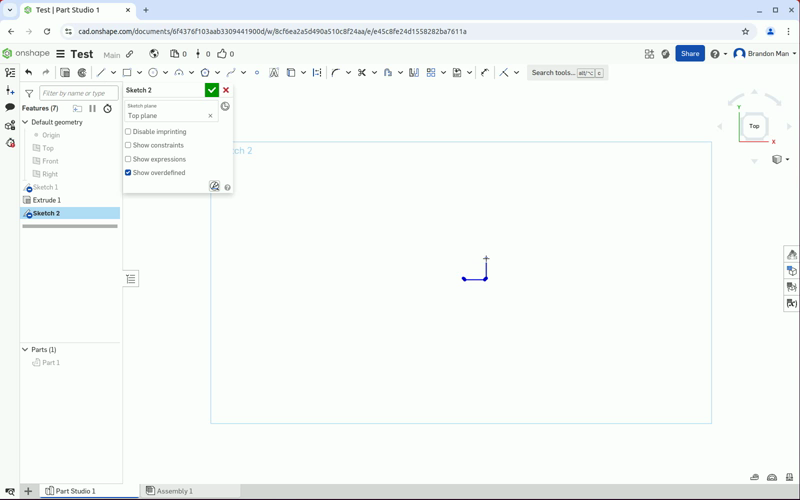
mouse_move(486, 258)
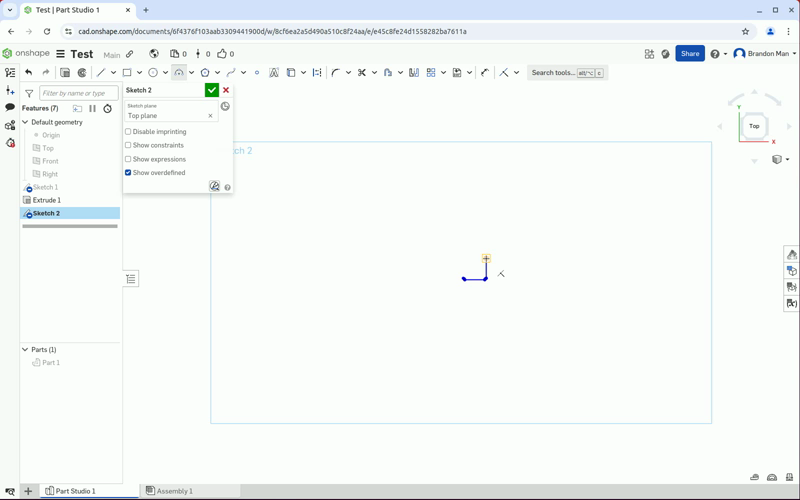
click(486, 258)
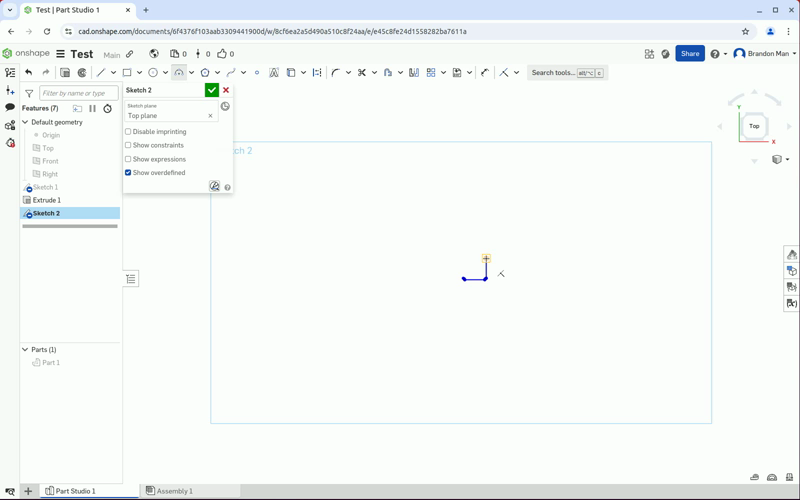
key_down(shift)
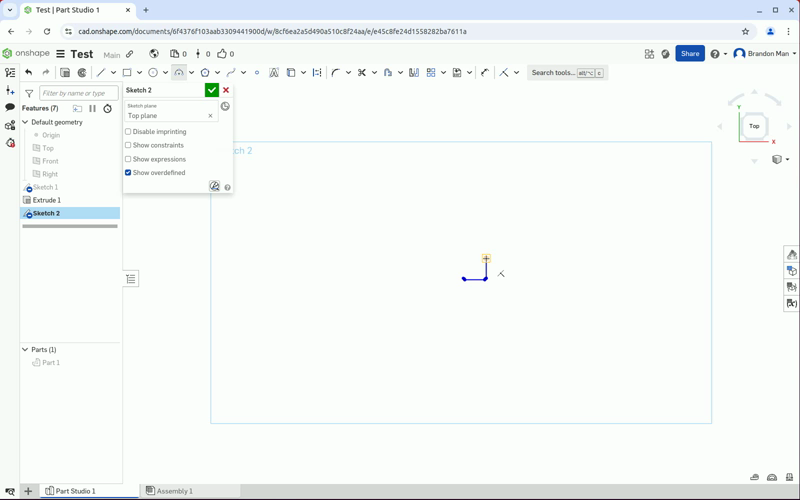
mouse_move(484, 256)
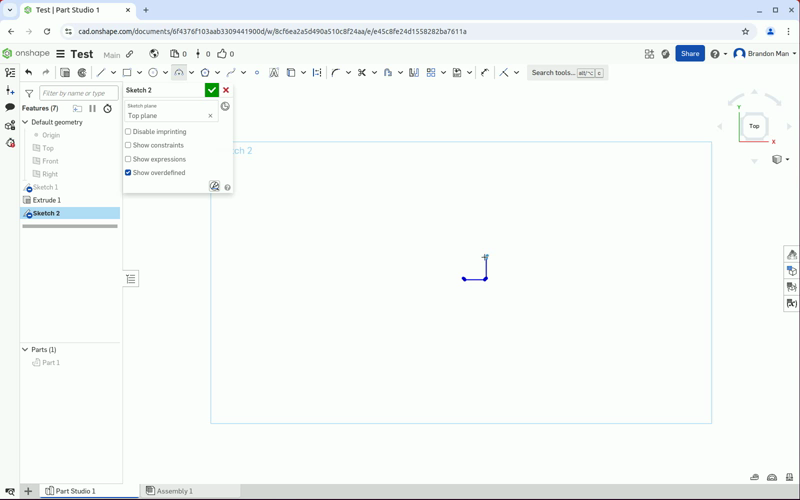
scroll(6)
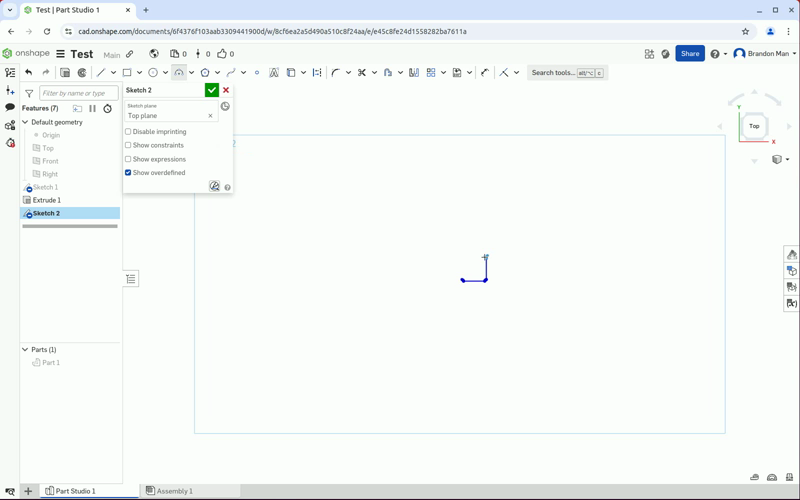
scroll(6)
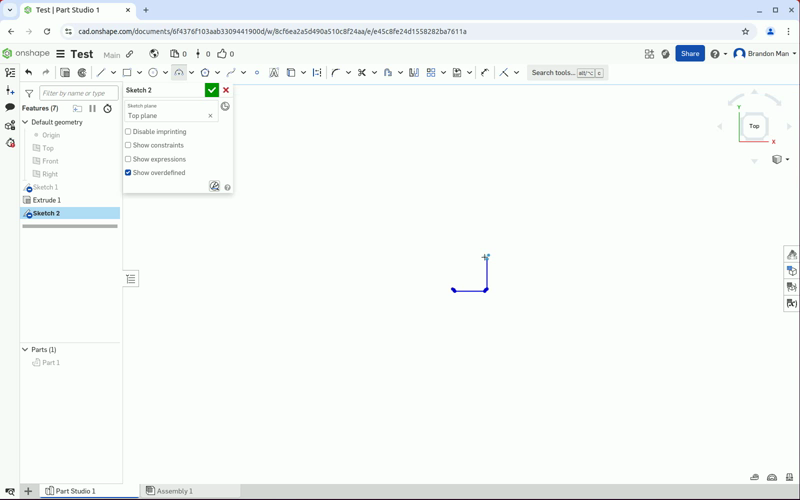
scroll(6)
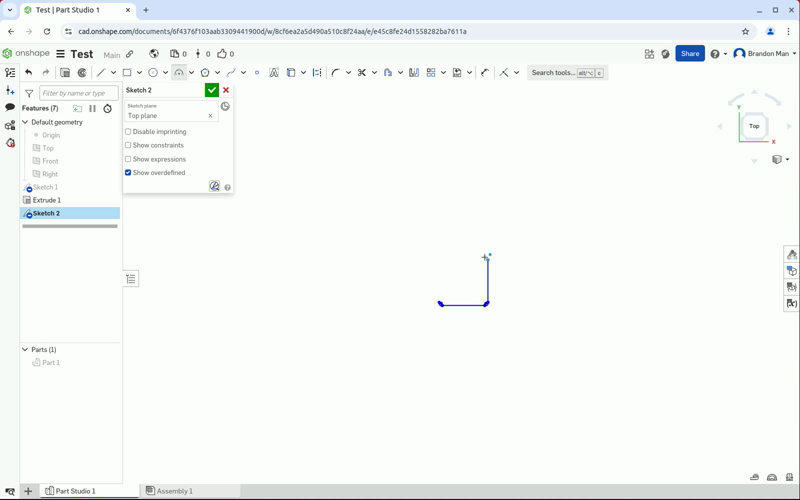
scroll(6)
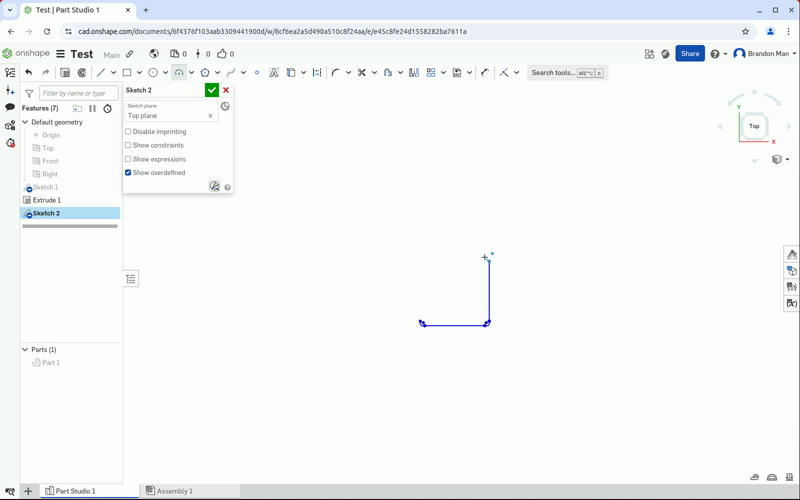
scroll(6)
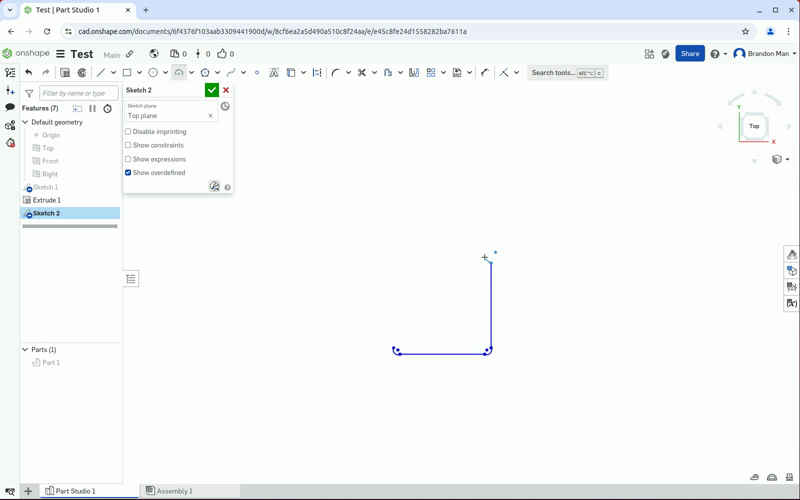
scroll(6)
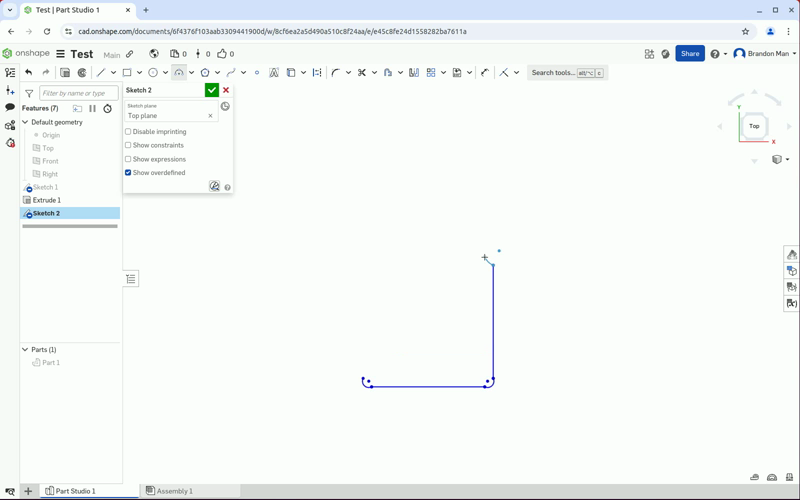
scroll(6)
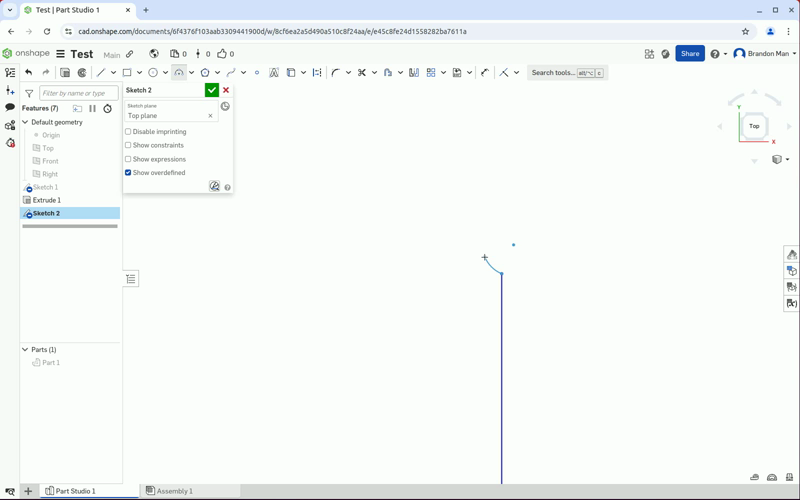
click(484, 256)
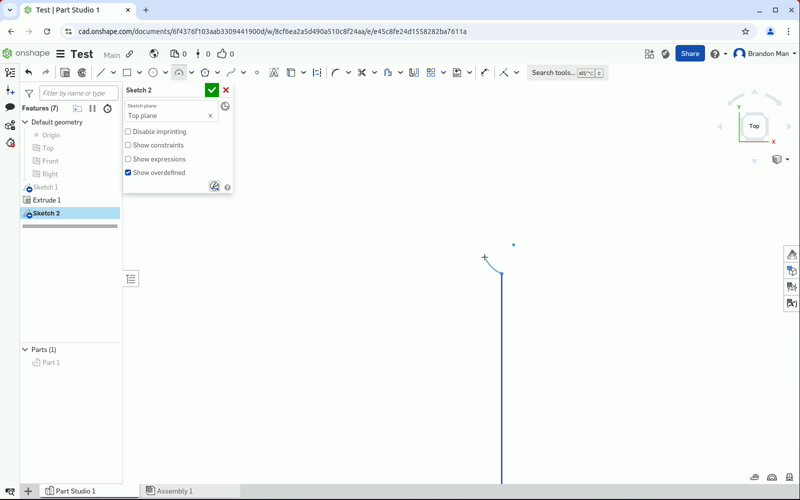
scroll(-6)
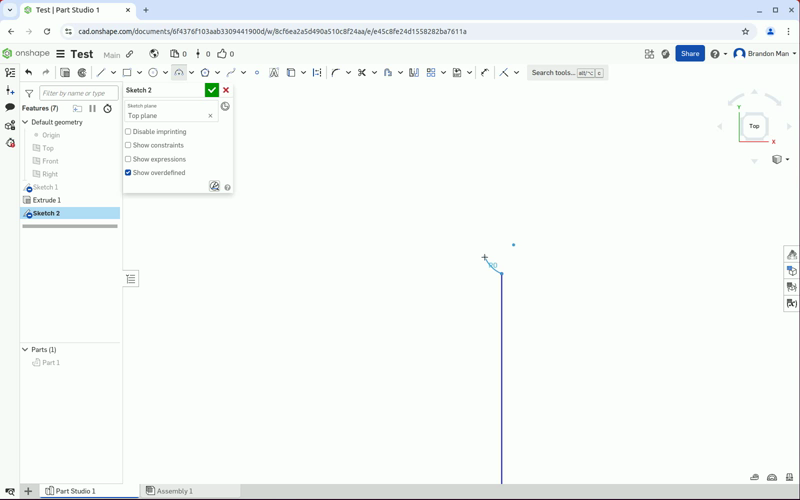
scroll(-6)
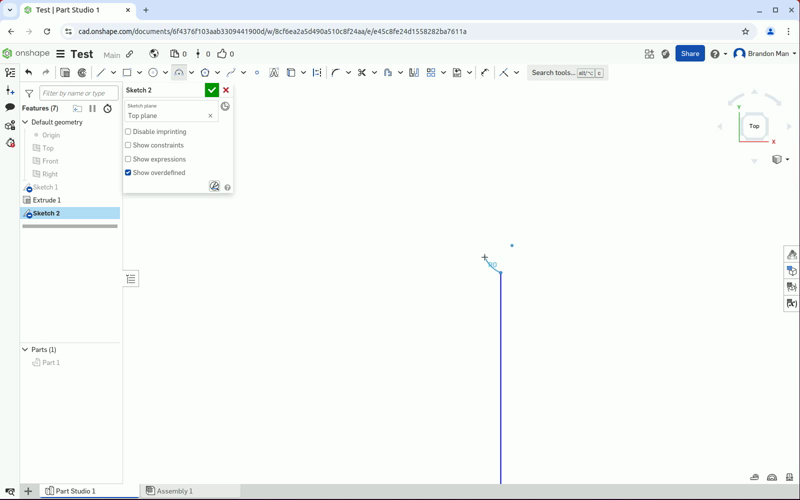
scroll(-6)
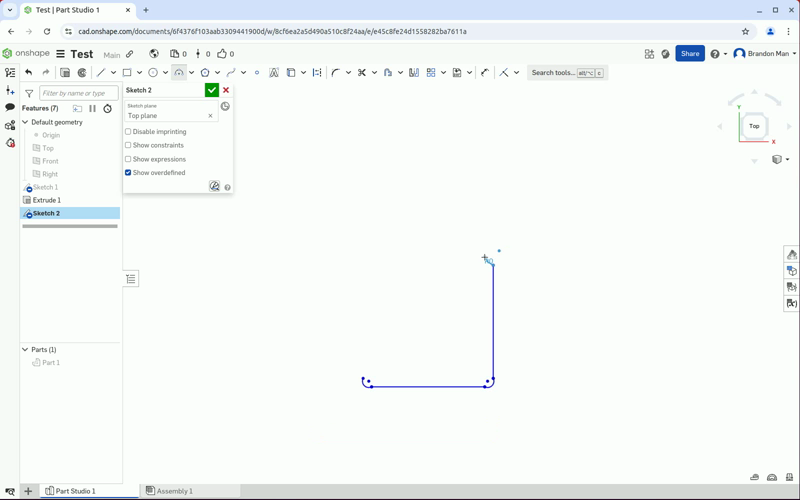
scroll(-6)
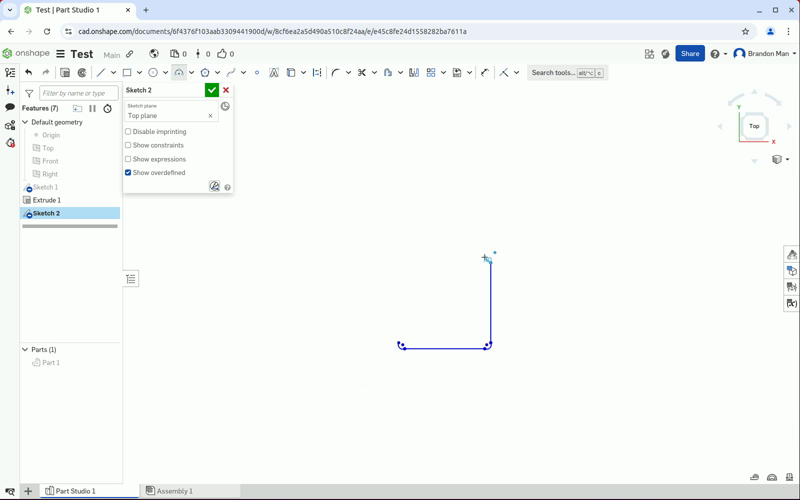
scroll(-6)
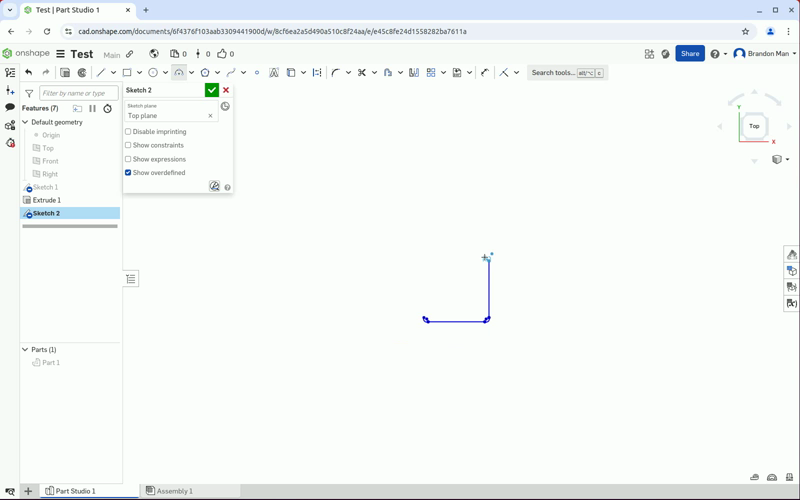
scroll(-6)
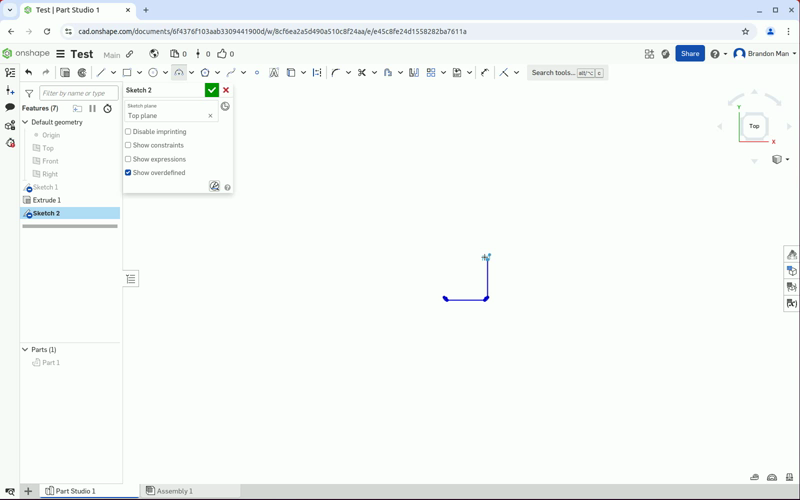
scroll(-6)
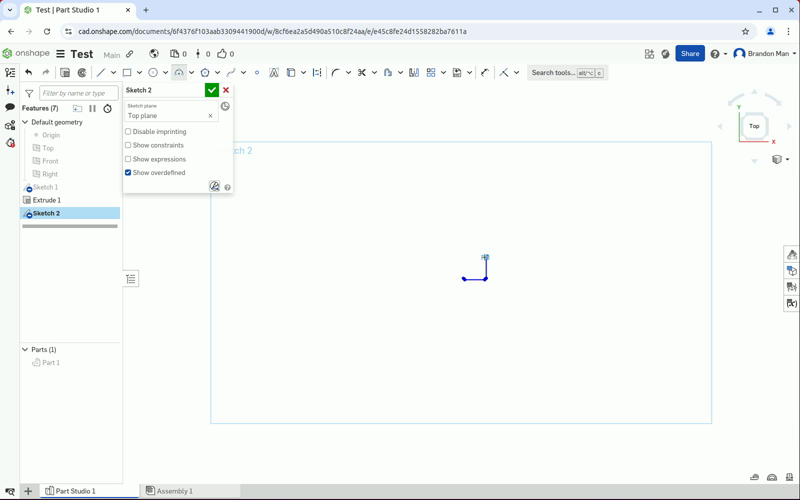
mouse_move(486, 257)
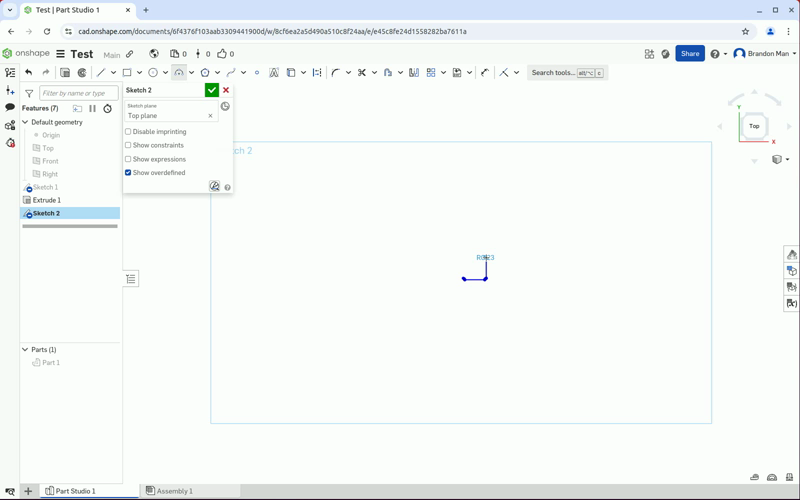
scroll(6)
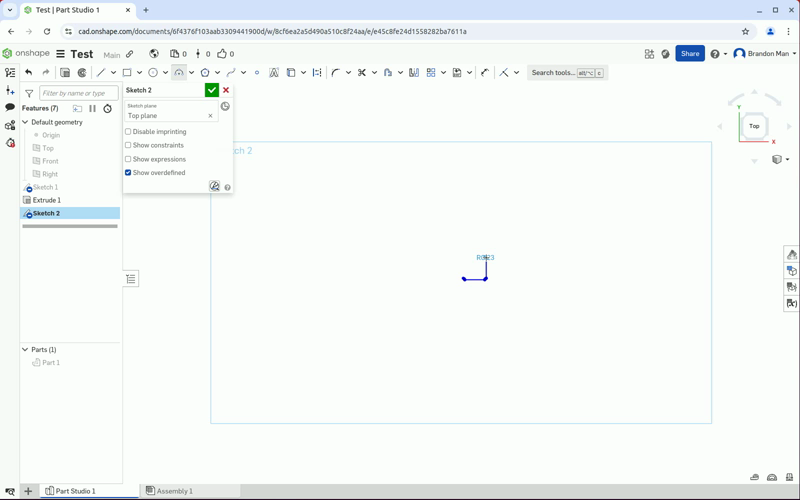
scroll(6)
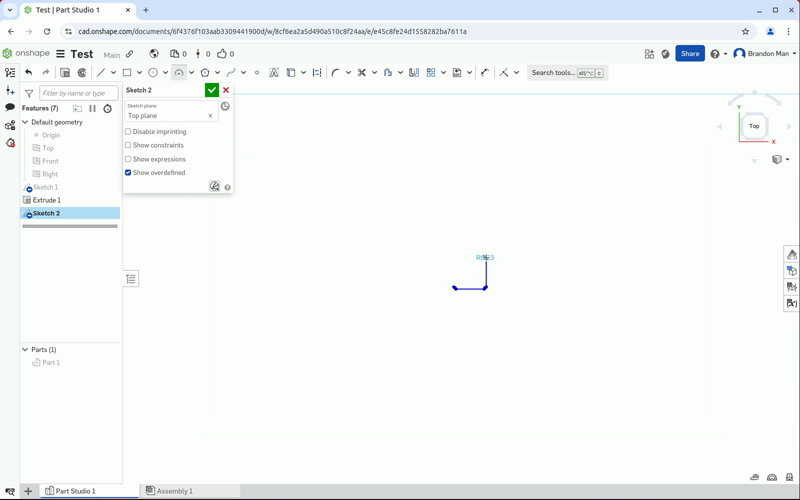
scroll(6)
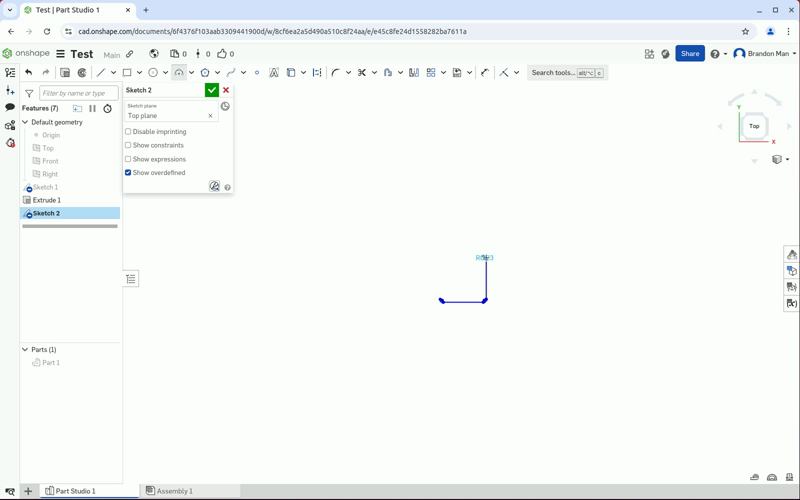
scroll(6)
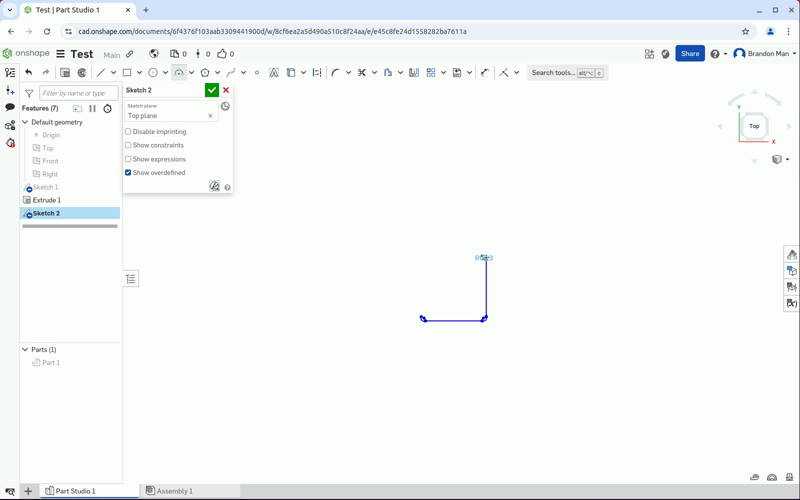
scroll(6)
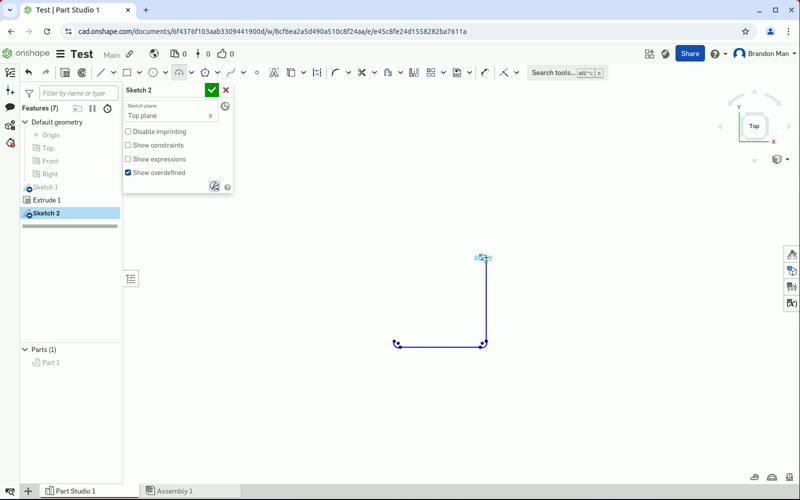
scroll(6)
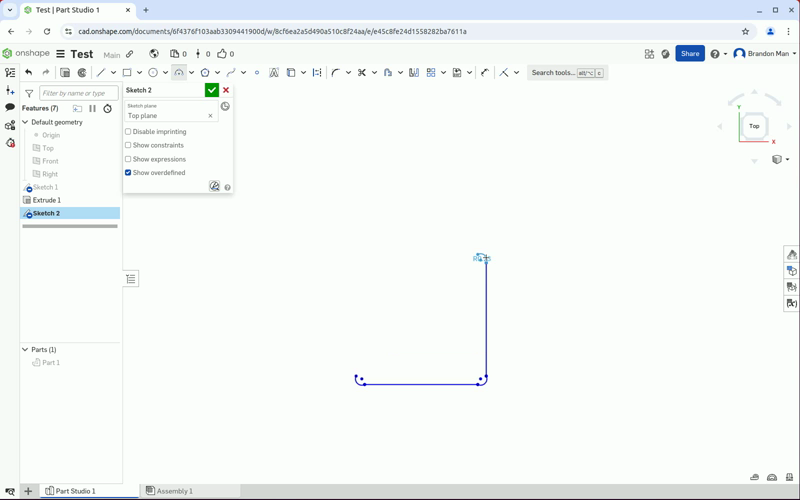
scroll(6)
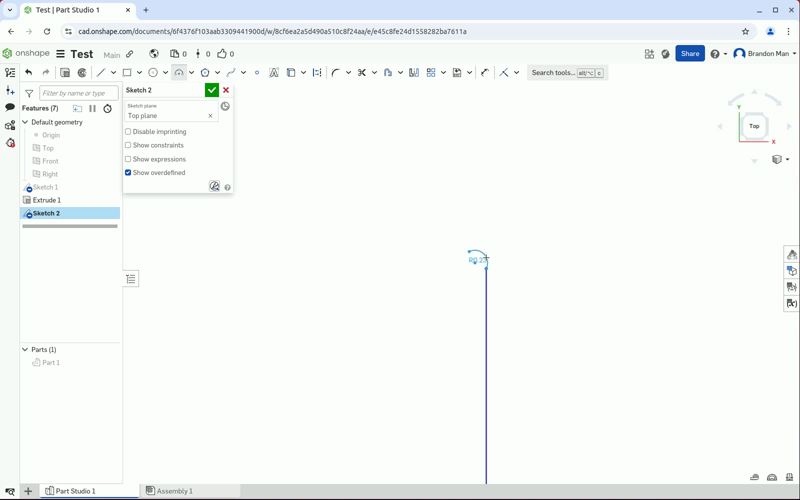
click(486, 257)
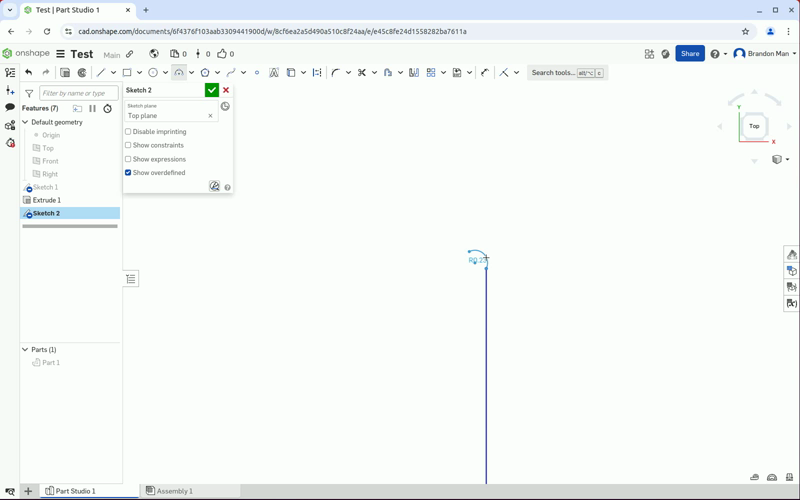
scroll(-6)
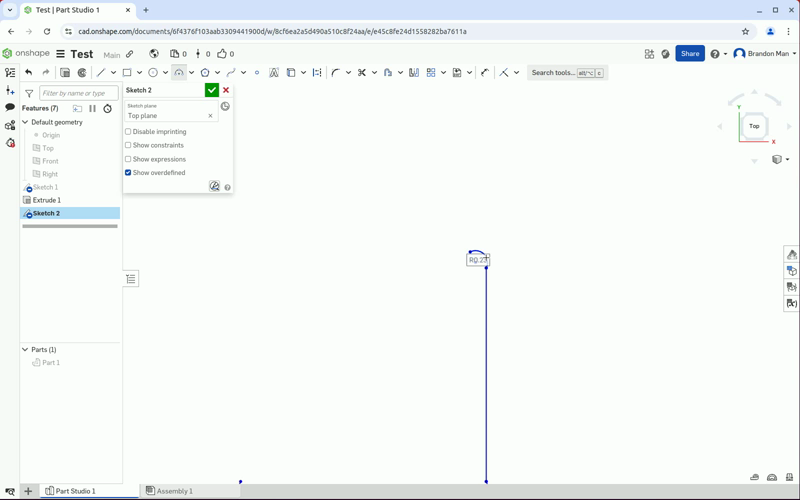
scroll(-6)
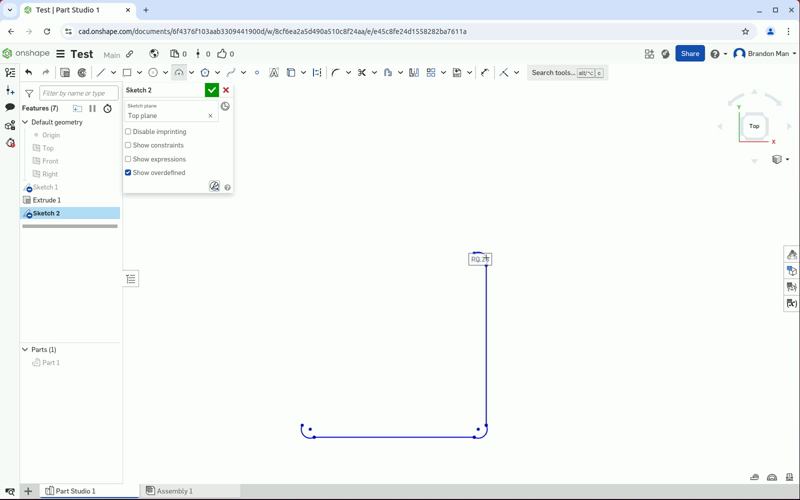
scroll(-6)
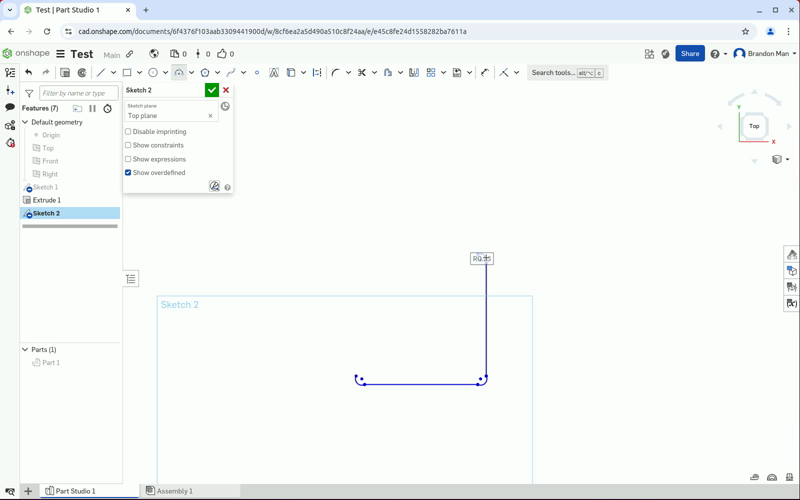
scroll(-6)
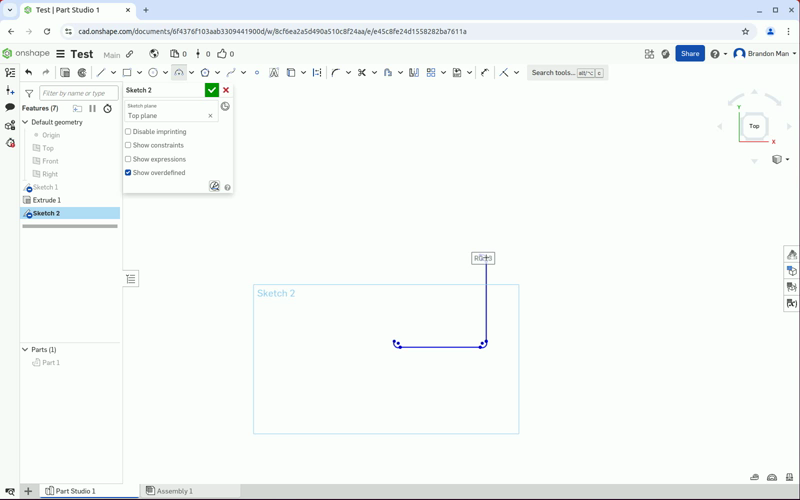
scroll(-6)
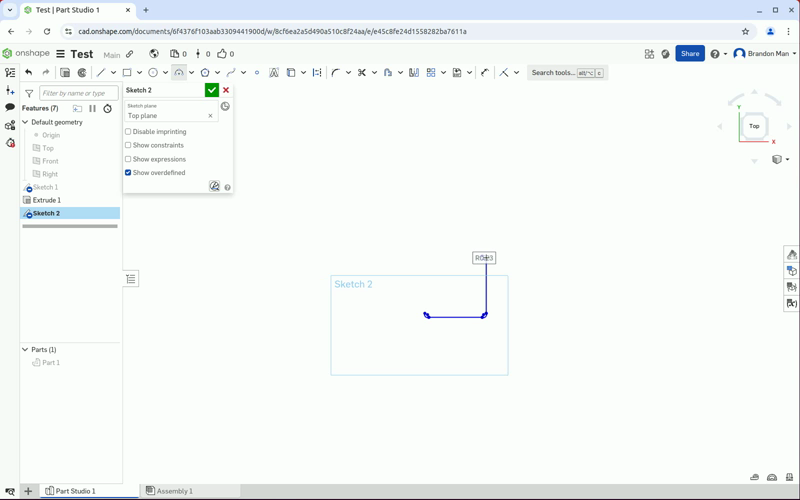
scroll(-6)
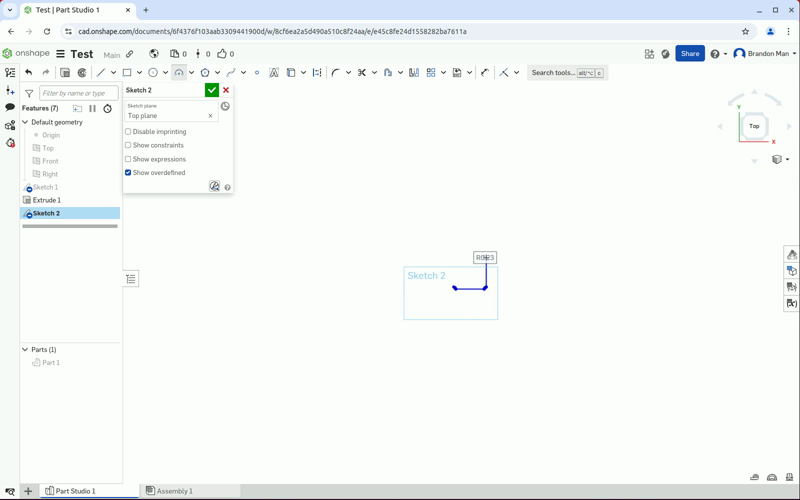
scroll(-6)
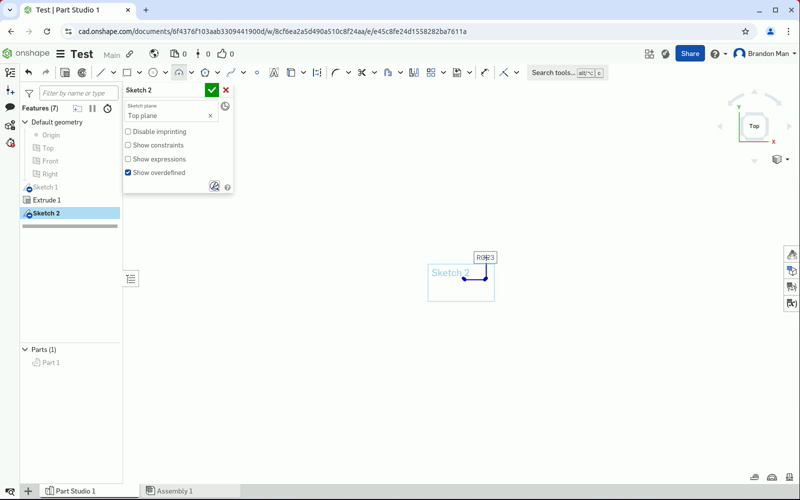
key_up(shift)
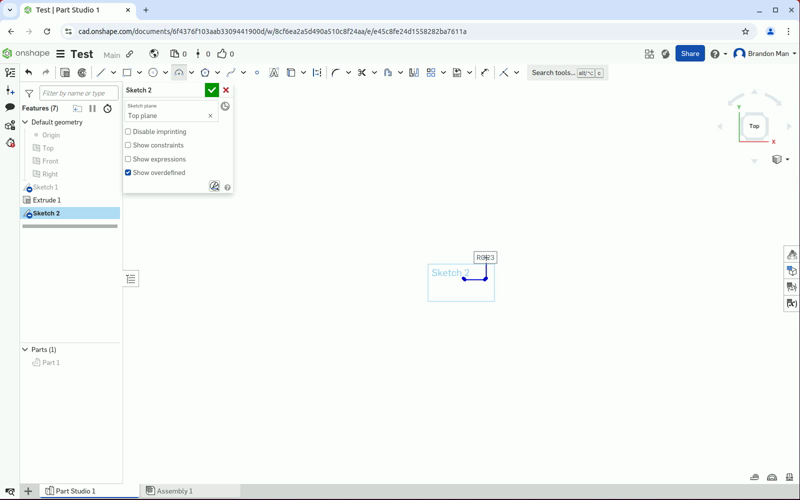
key(esc)
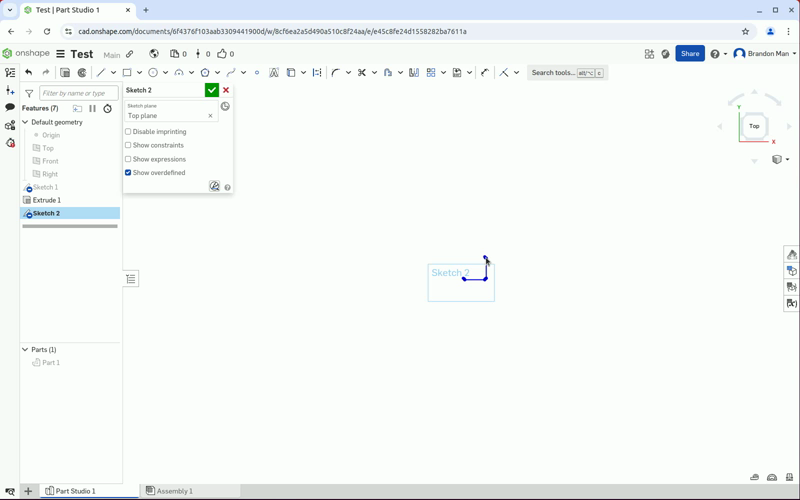
key(l)
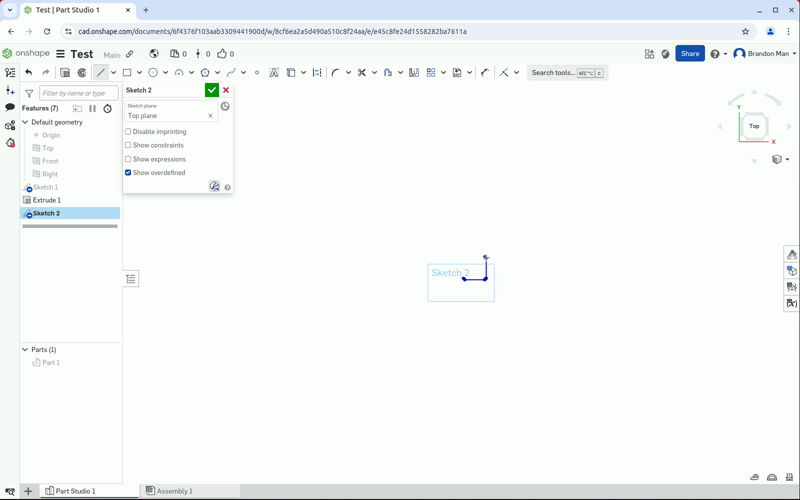
mouse_move(484, 256)
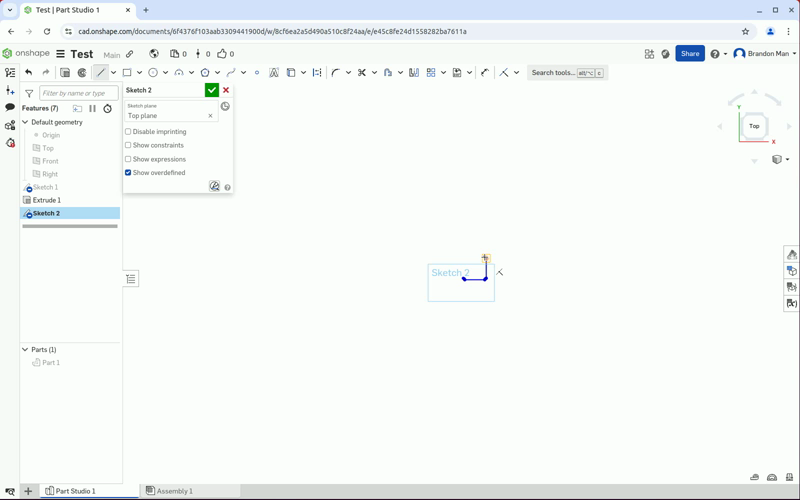
scroll(6)
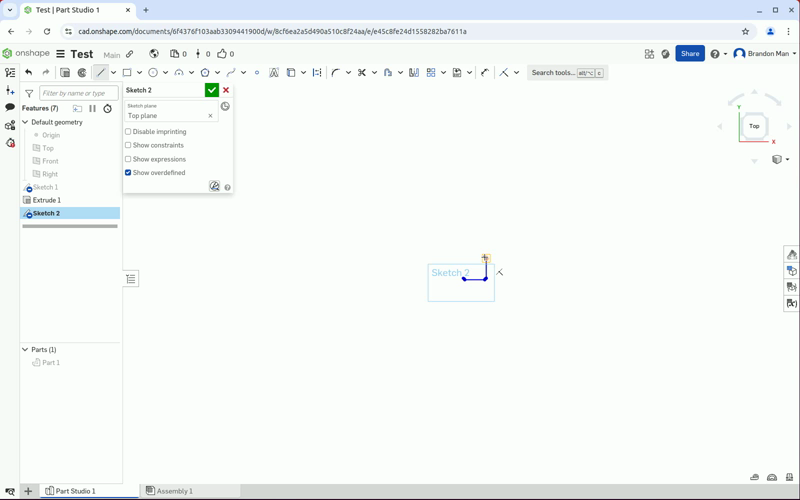
scroll(6)
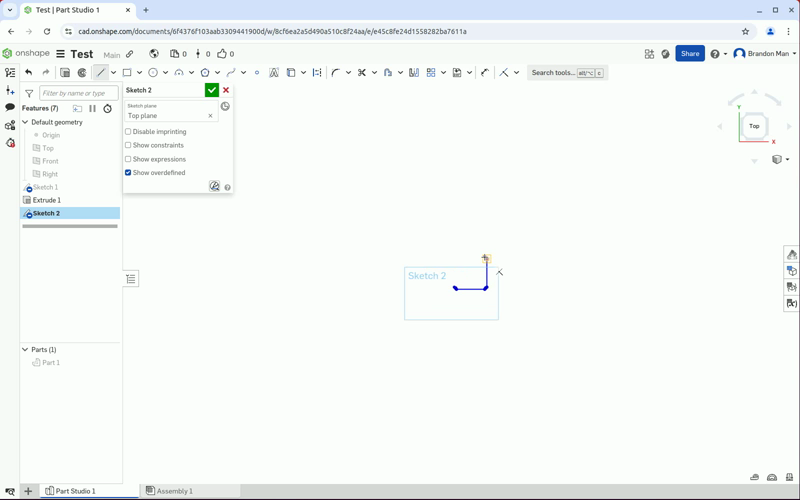
scroll(6)
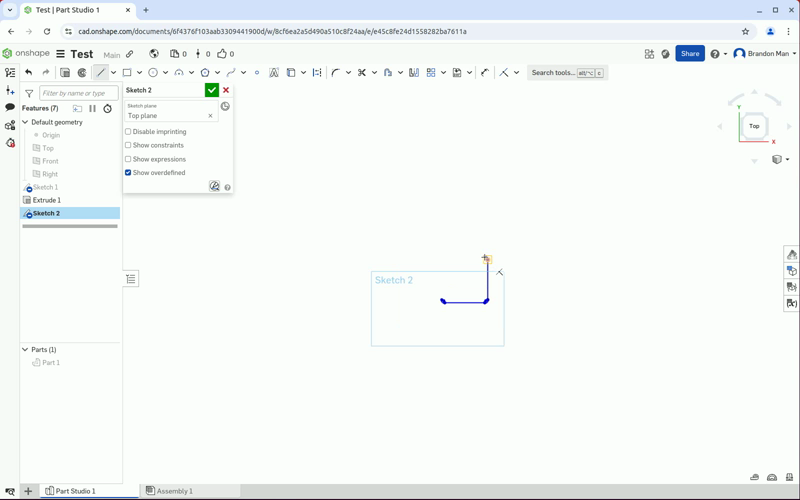
scroll(6)
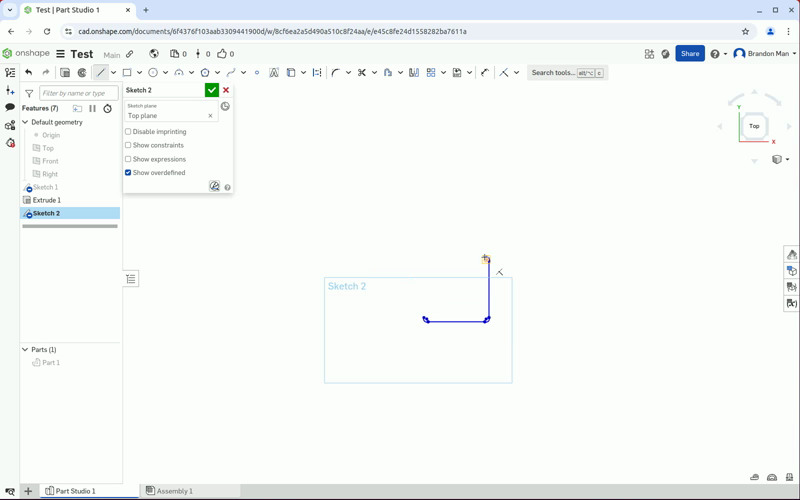
scroll(6)
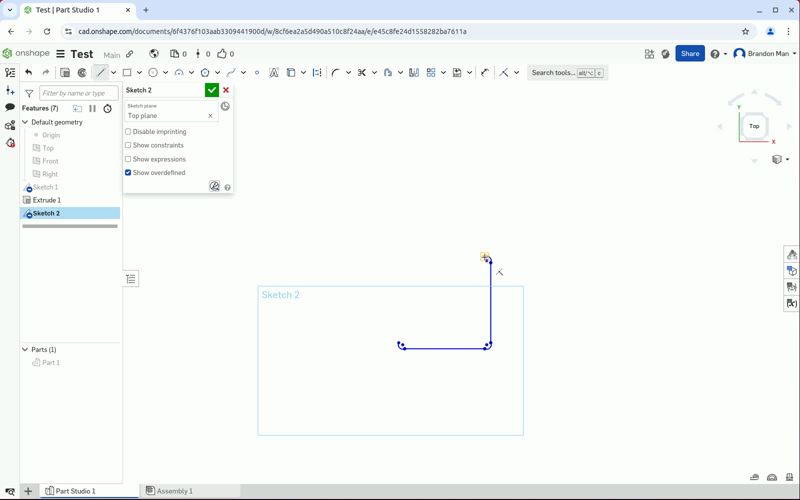
scroll(6)
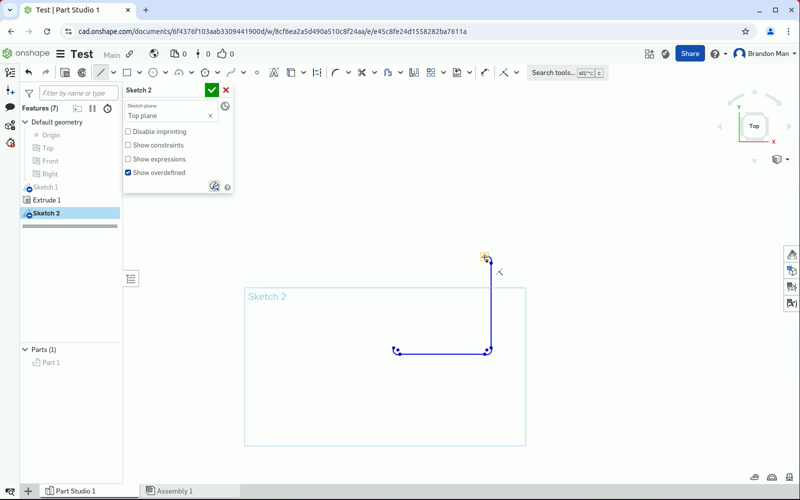
scroll(6)
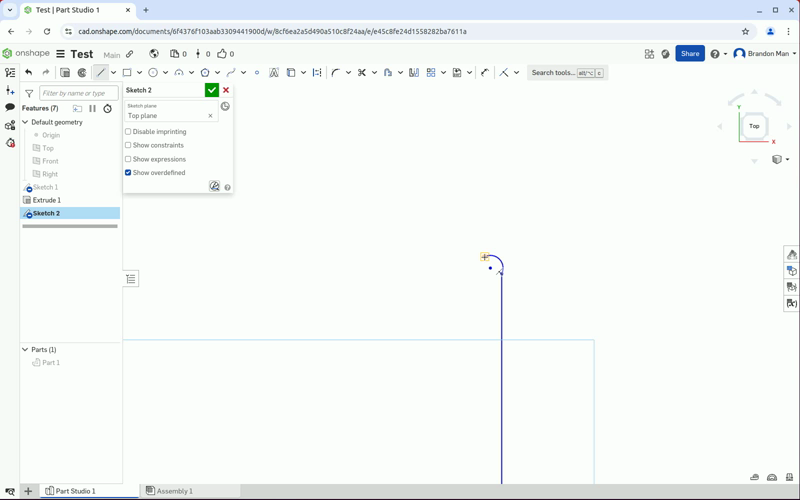
click(484, 256)
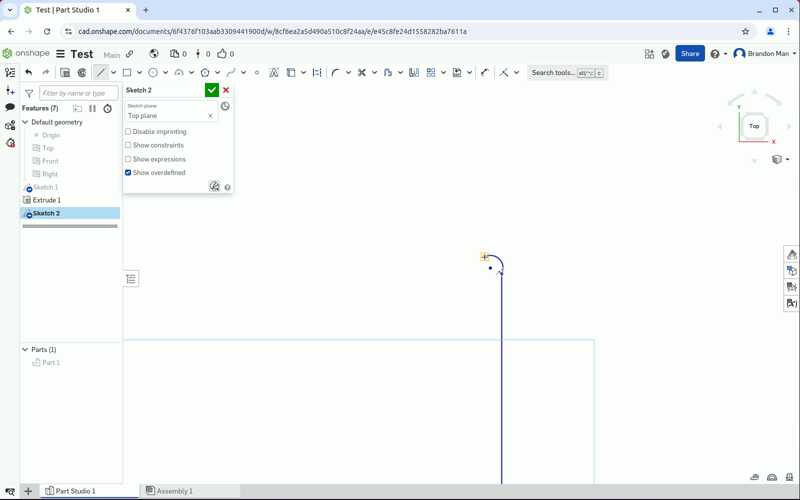
scroll(-6)
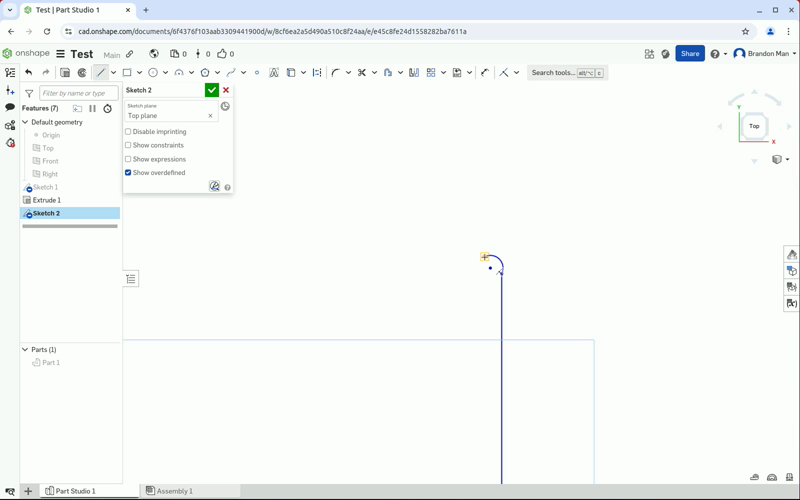
scroll(-6)
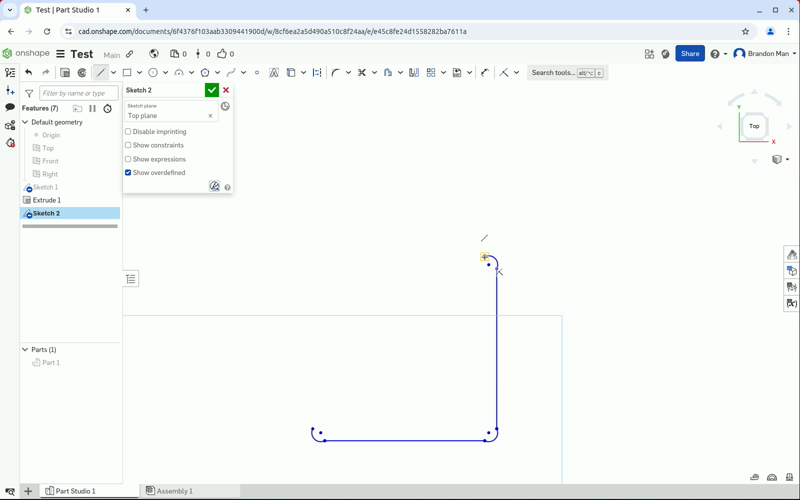
scroll(-6)
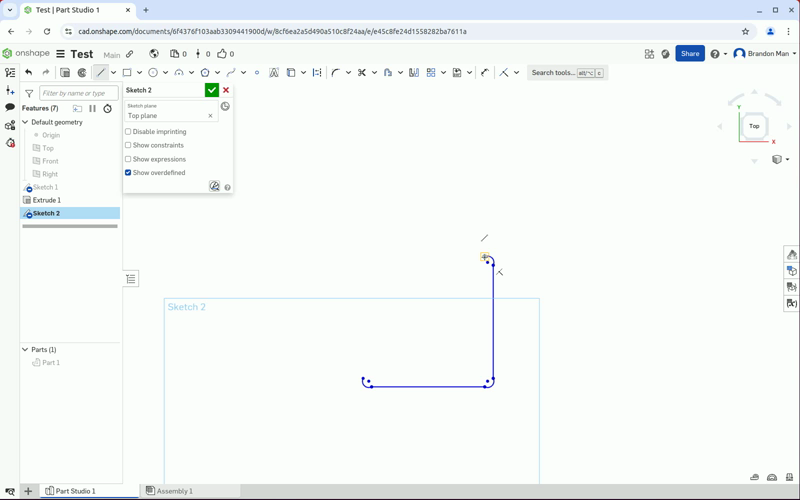
scroll(-6)
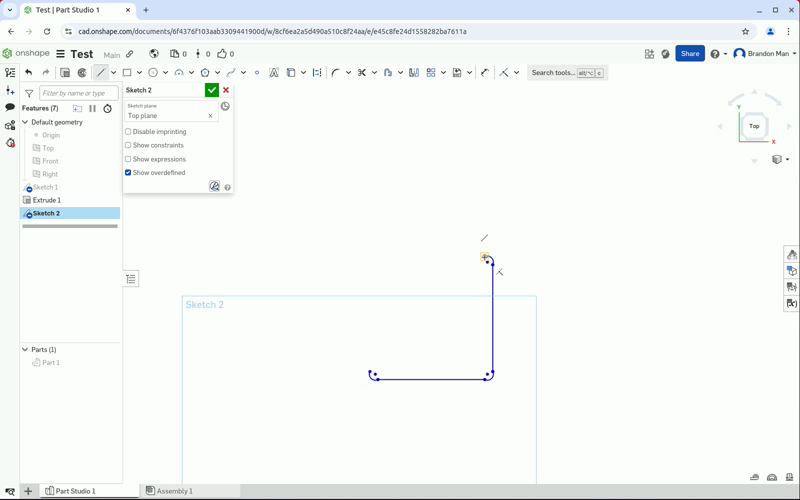
scroll(-6)
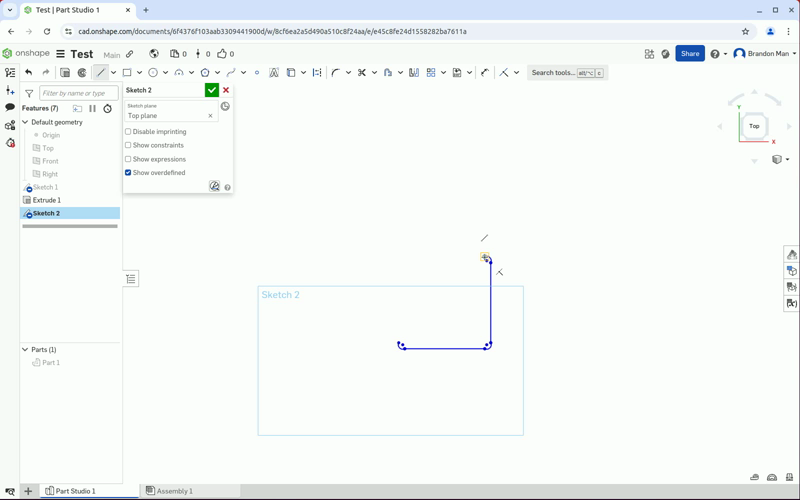
scroll(-6)
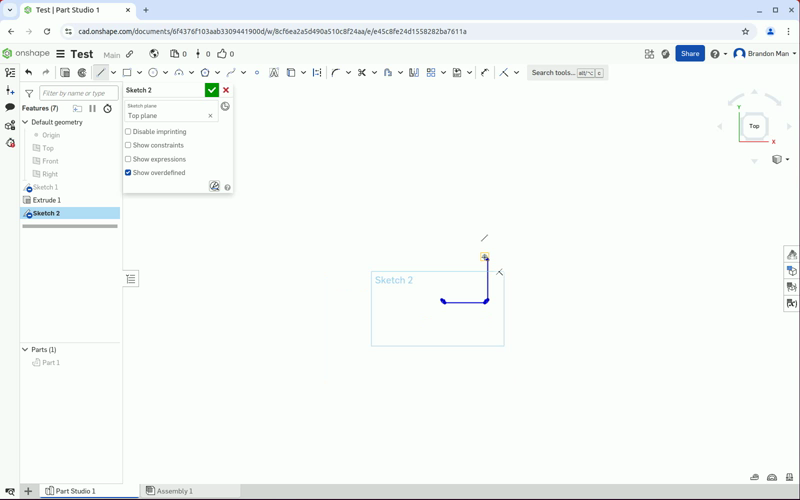
scroll(-6)
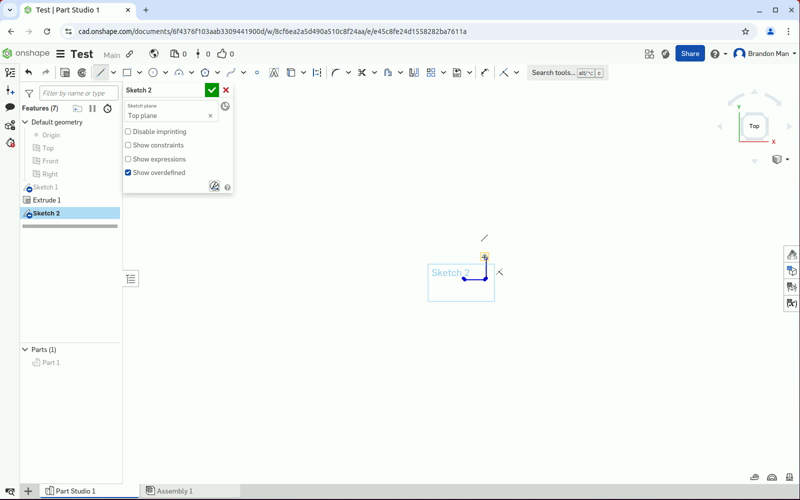
key_down(shift)
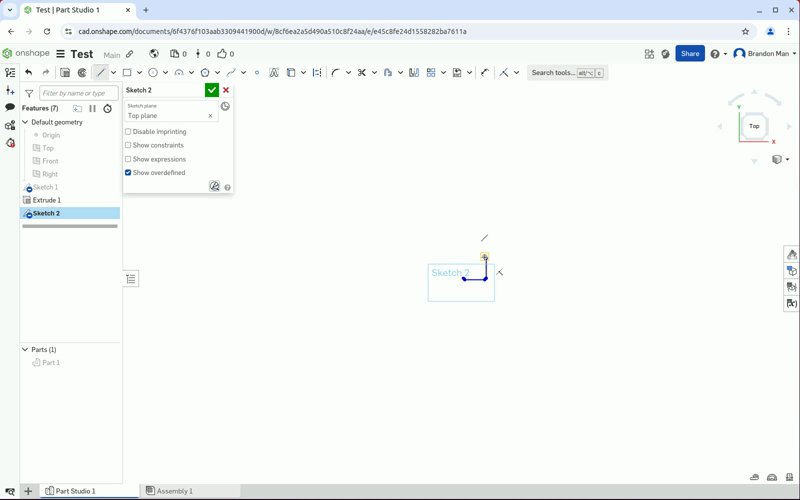
mouse_move(514, 256)
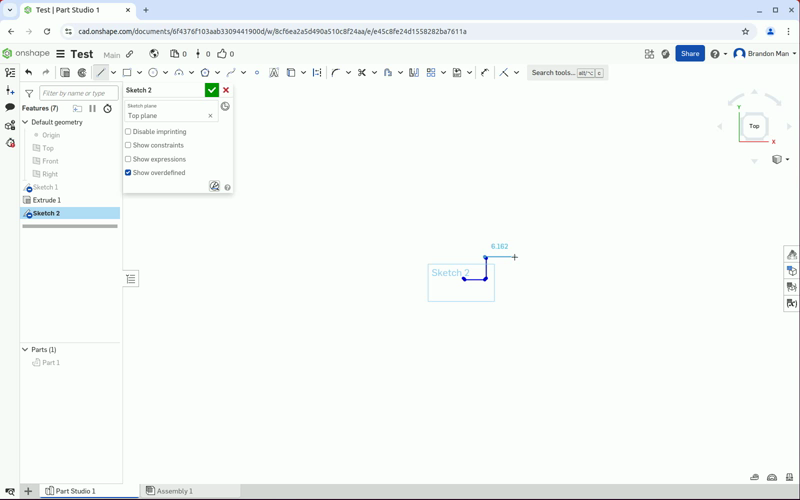
mouse_move(464, 256)
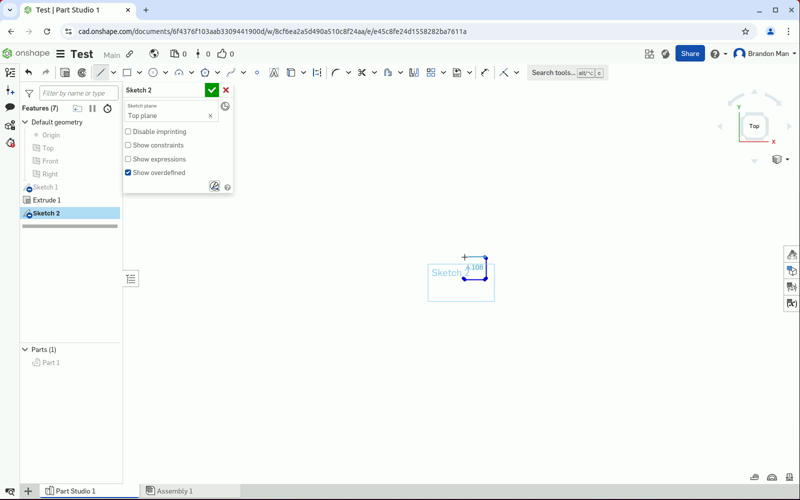
click(464, 256)
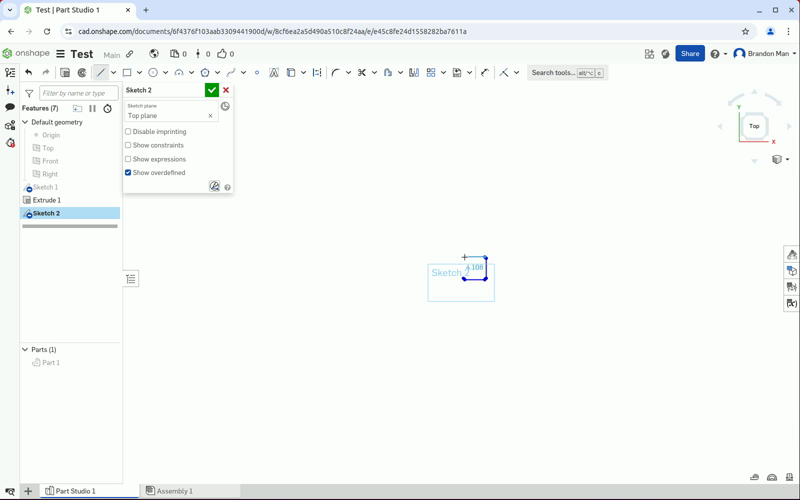
key_up(shift)
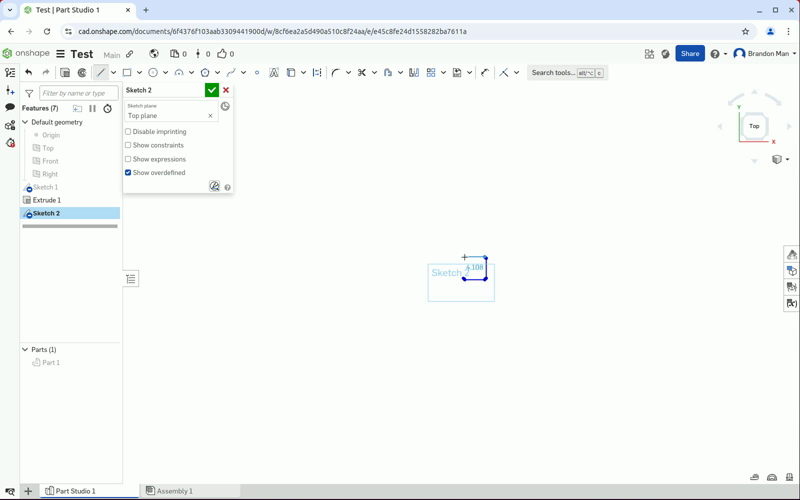
key(esc)
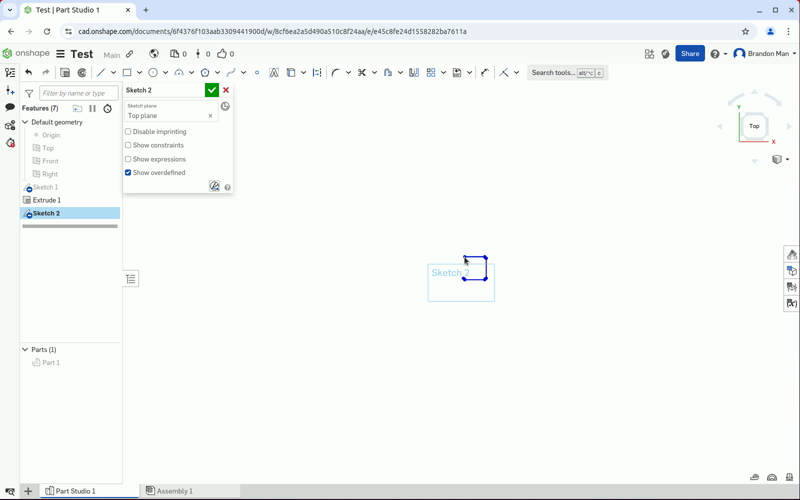
key(a)
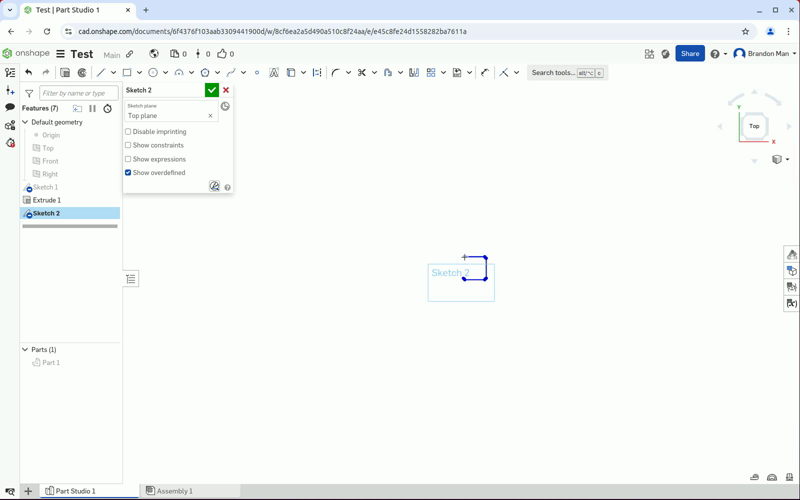
mouse_move(464, 256)
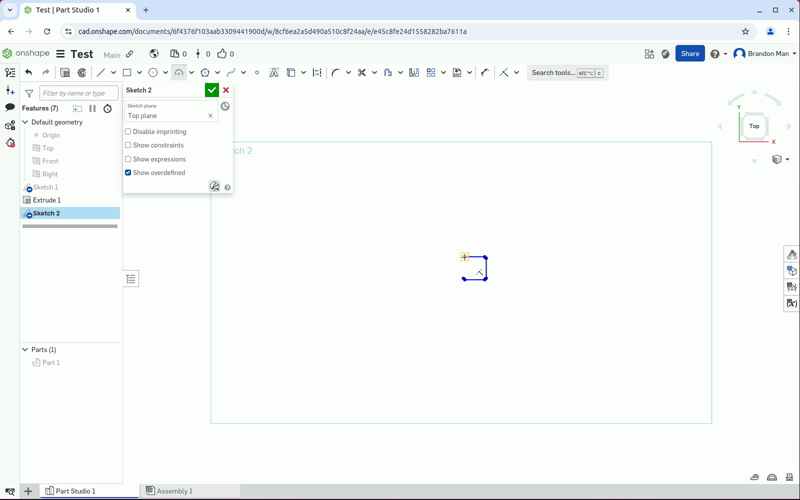
click(464, 256)
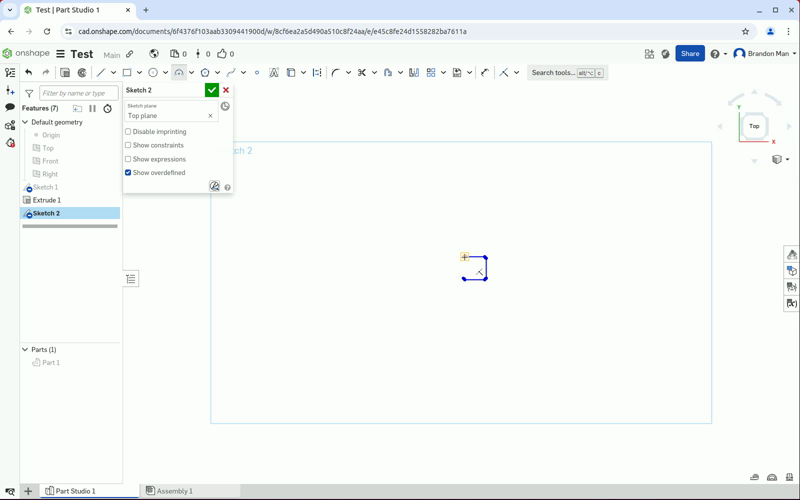
key_down(shift)
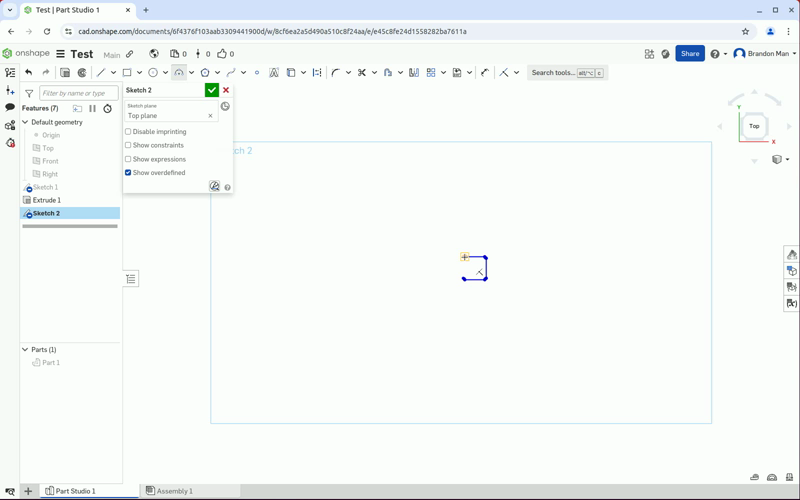
mouse_move(463, 258)
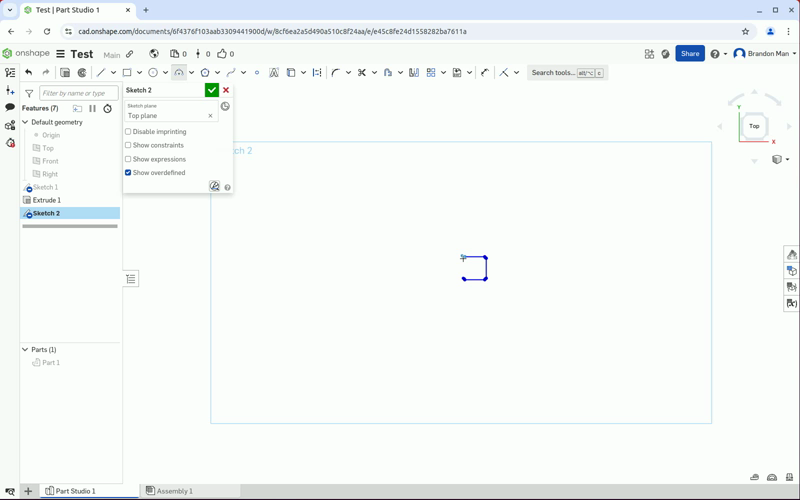
scroll(6)
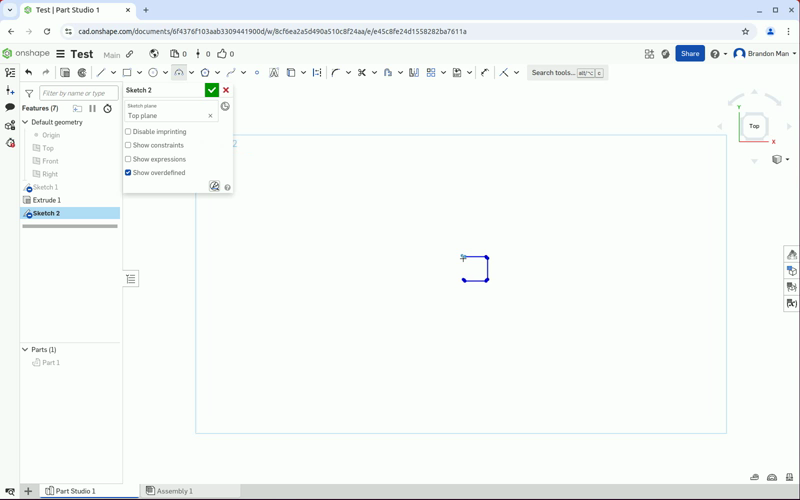
scroll(6)
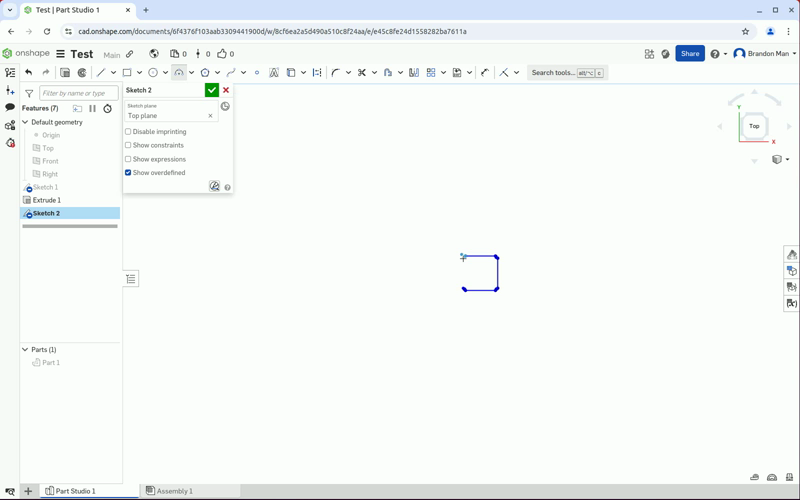
scroll(6)
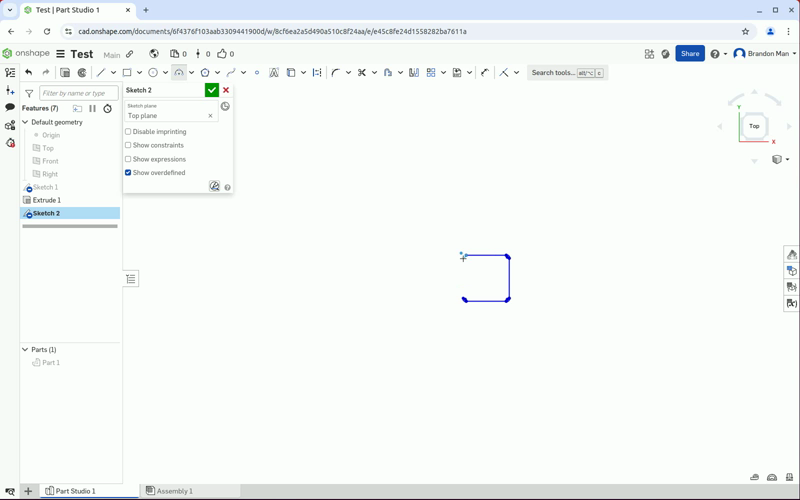
scroll(6)
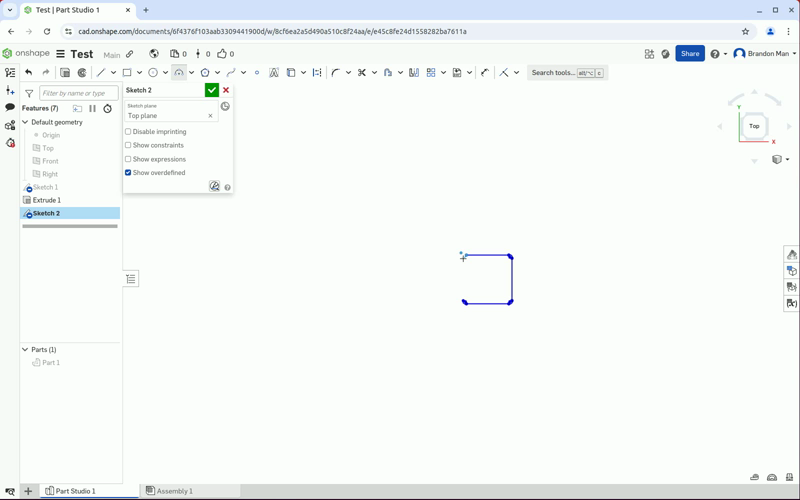
scroll(6)
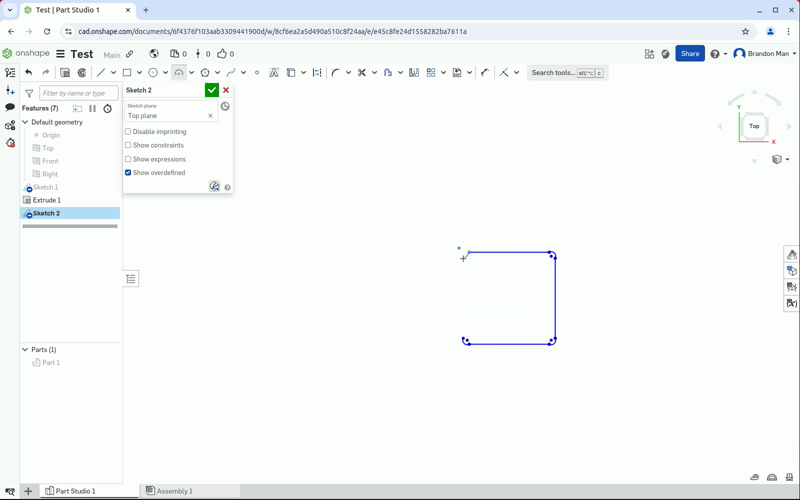
scroll(6)
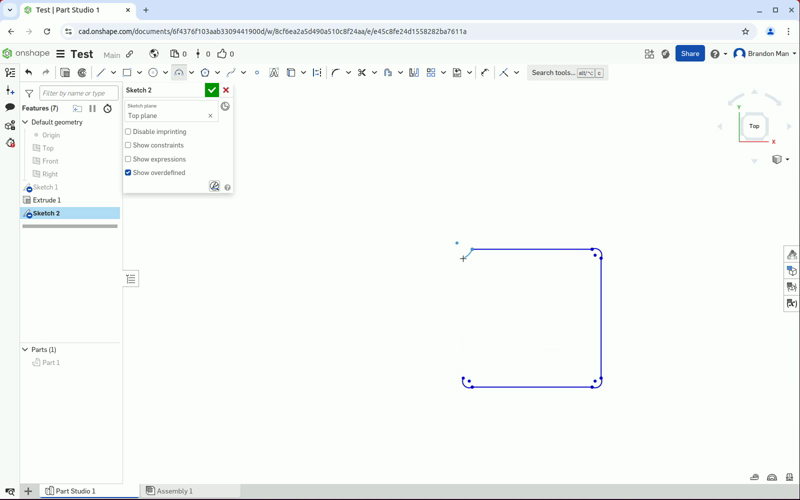
scroll(6)
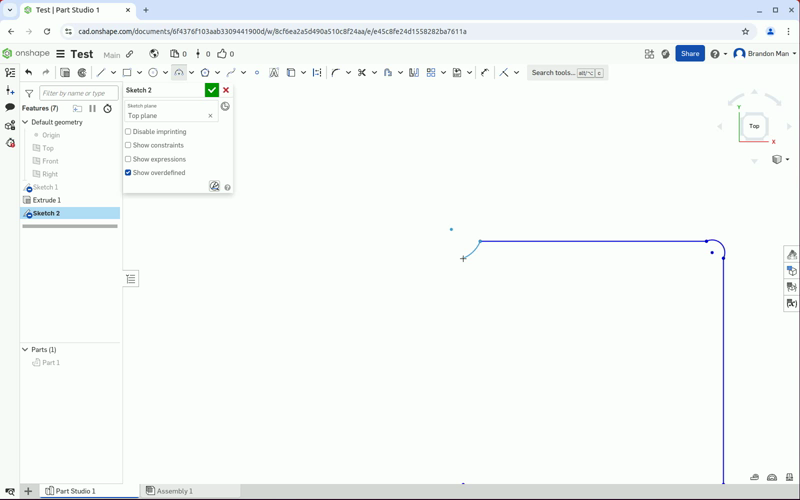
click(463, 258)
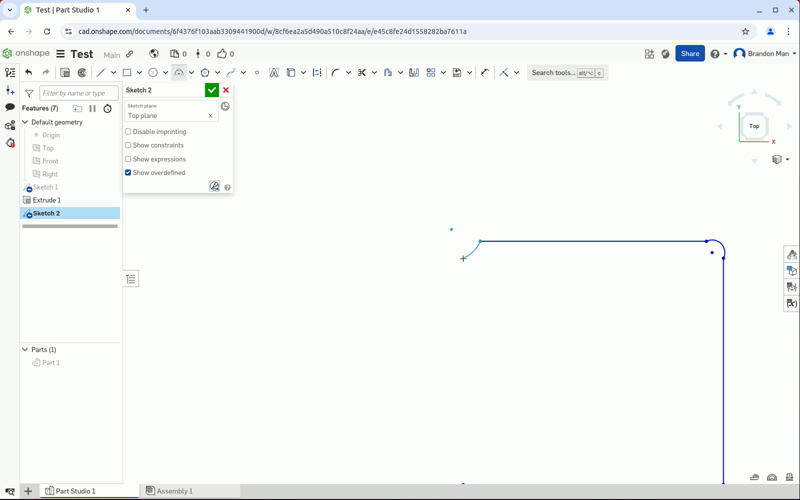
scroll(-6)
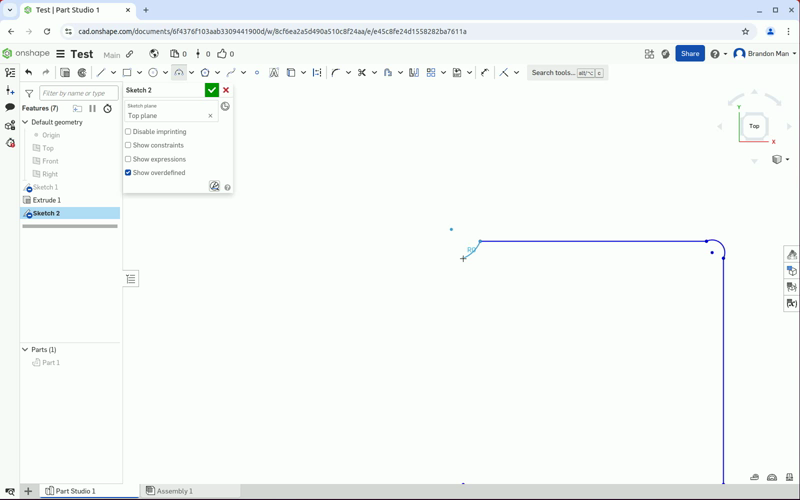
scroll(-6)
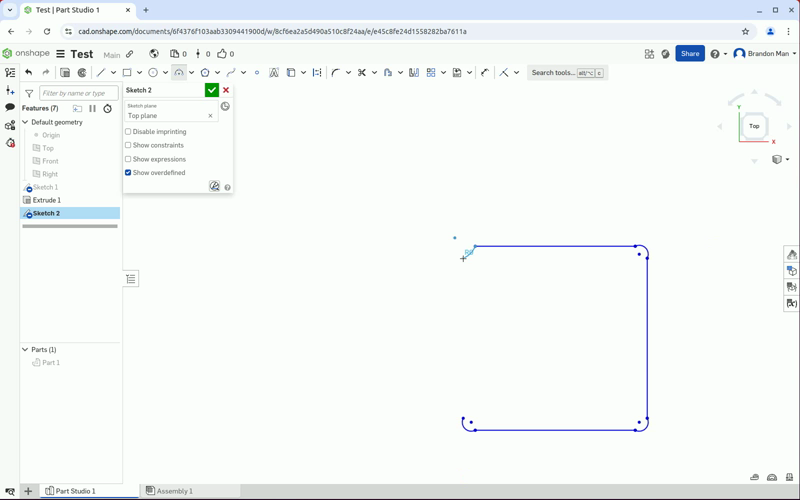
scroll(-6)
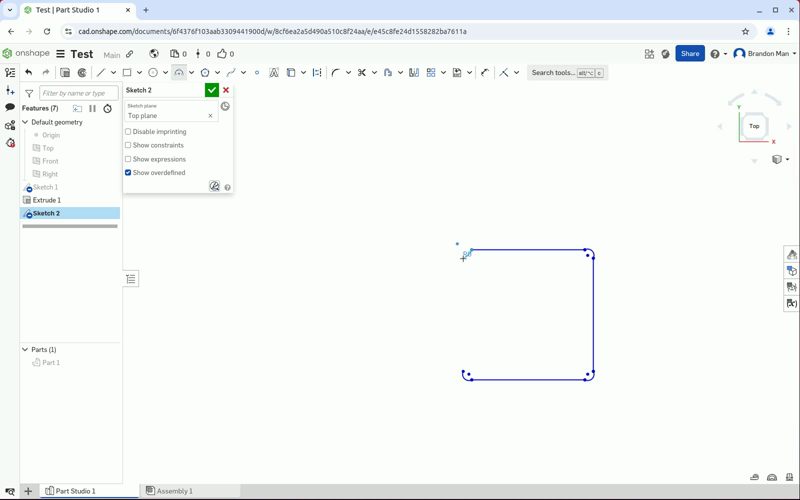
scroll(-6)
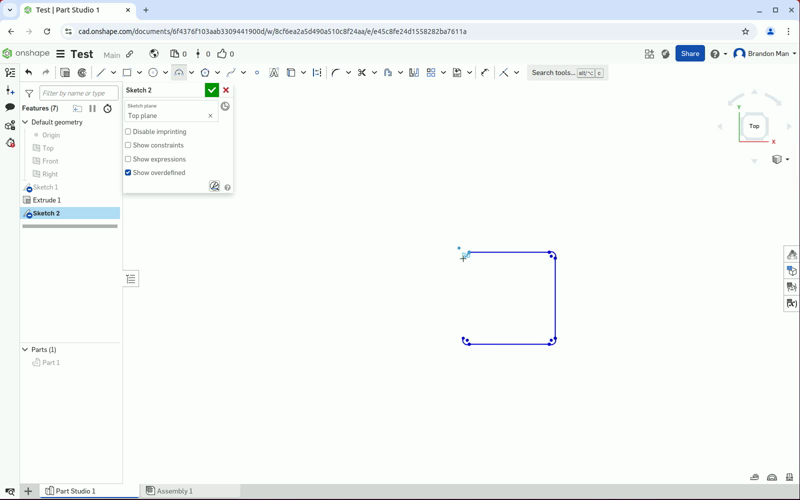
scroll(-6)
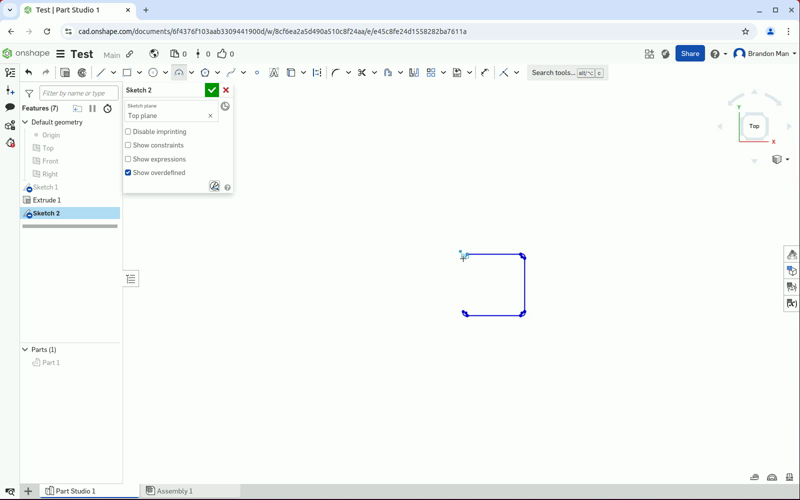
scroll(-6)
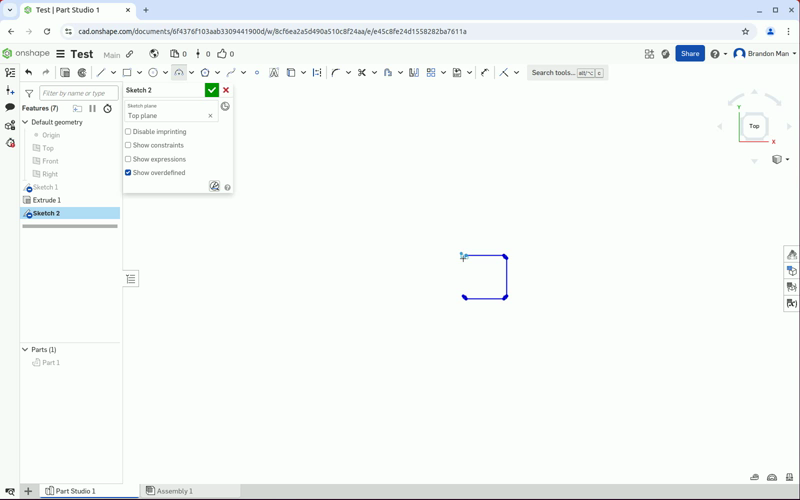
scroll(-6)
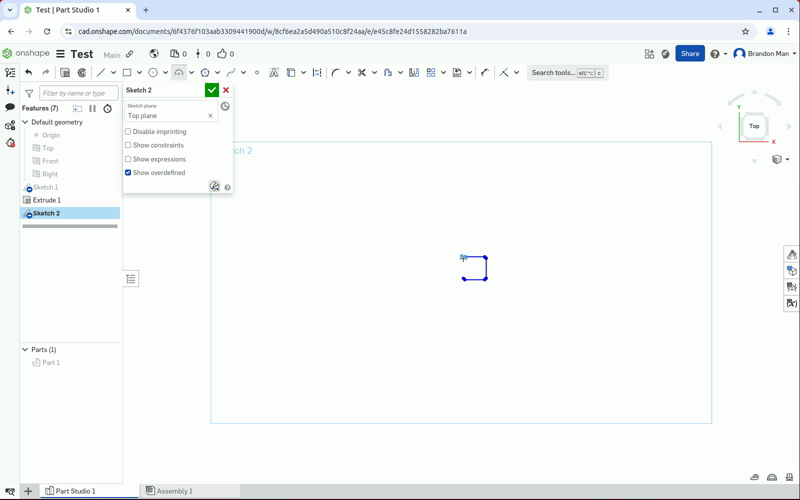
mouse_move(463, 257)
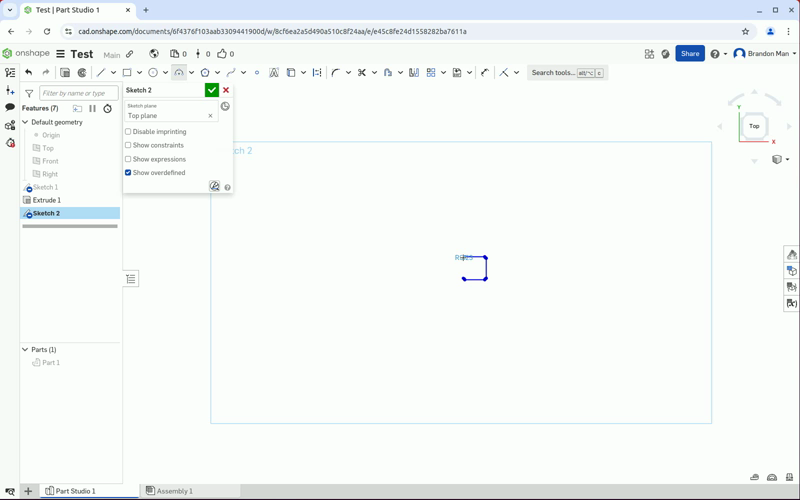
scroll(6)
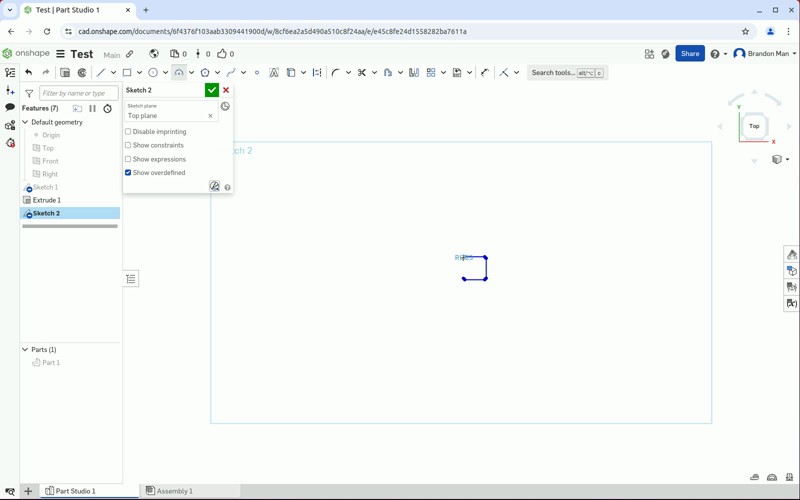
scroll(6)
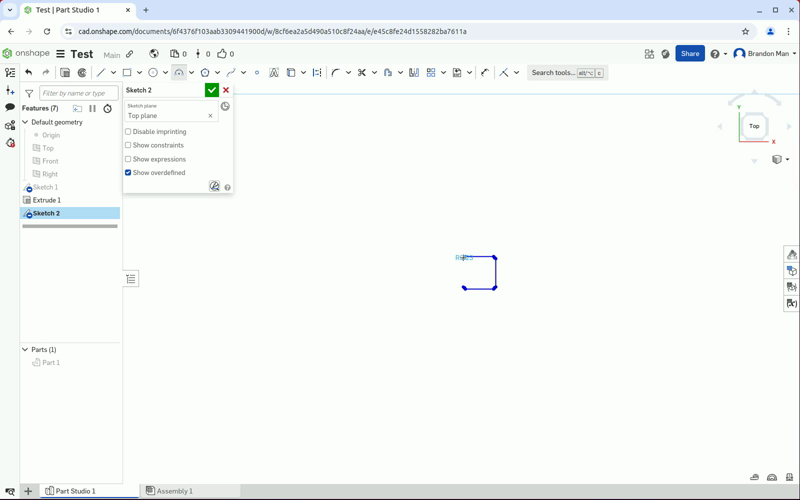
scroll(6)
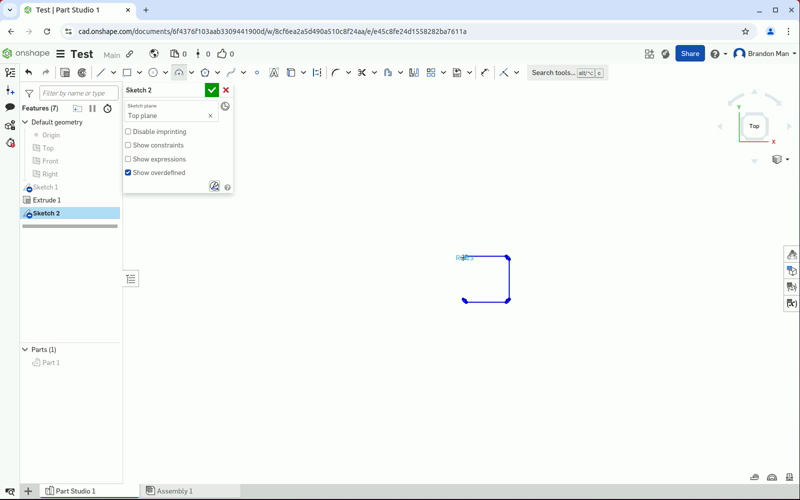
scroll(6)
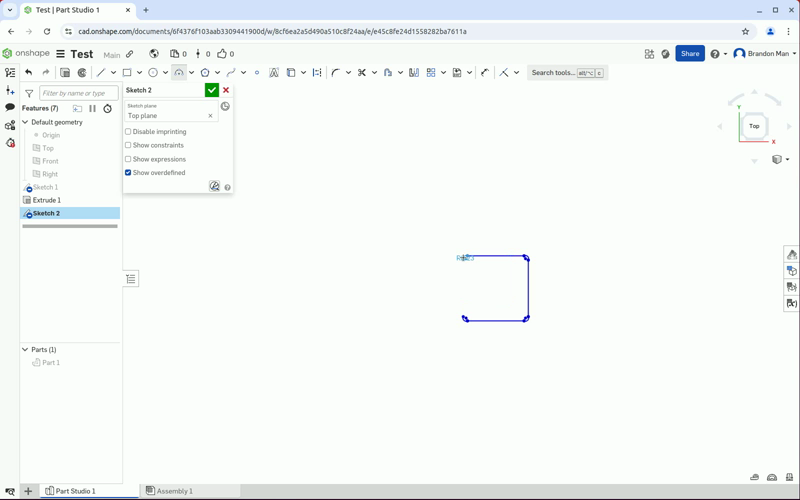
scroll(6)
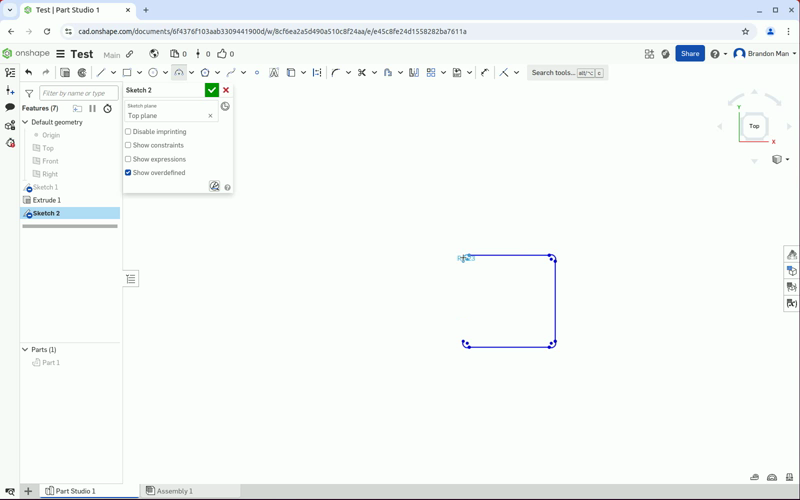
scroll(6)
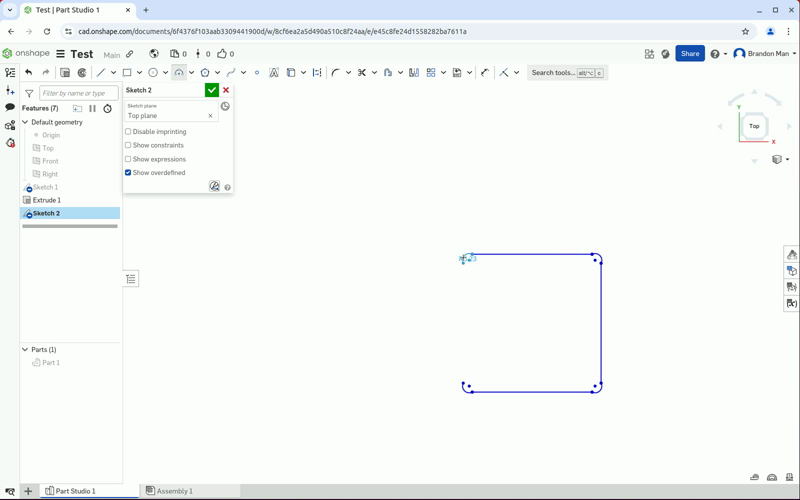
scroll(6)
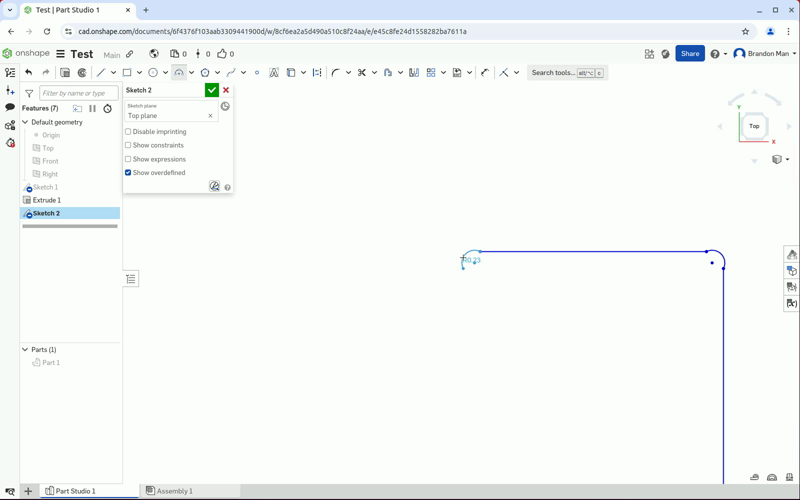
click(463, 257)
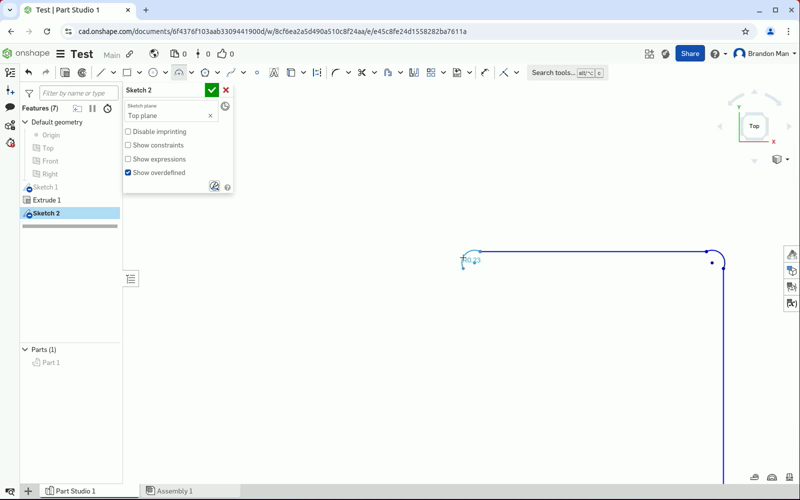
scroll(-6)
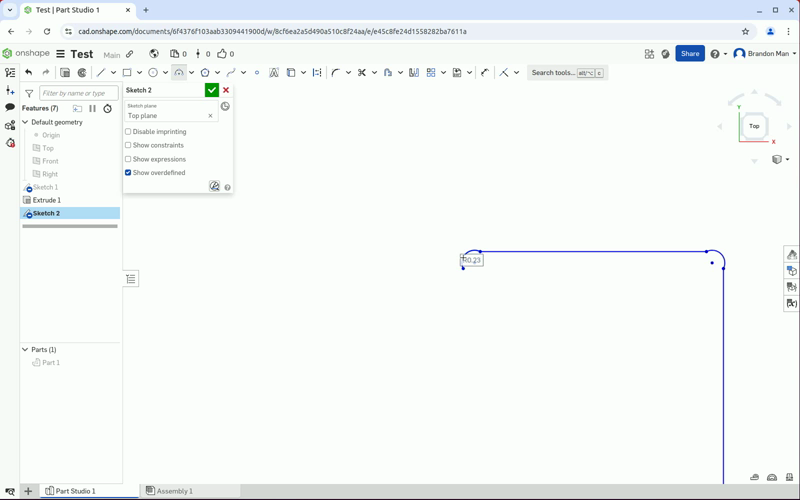
scroll(-6)
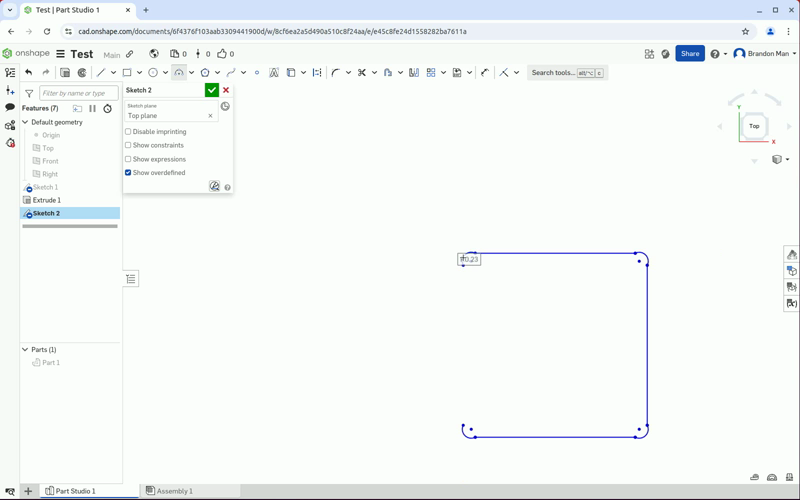
scroll(-6)
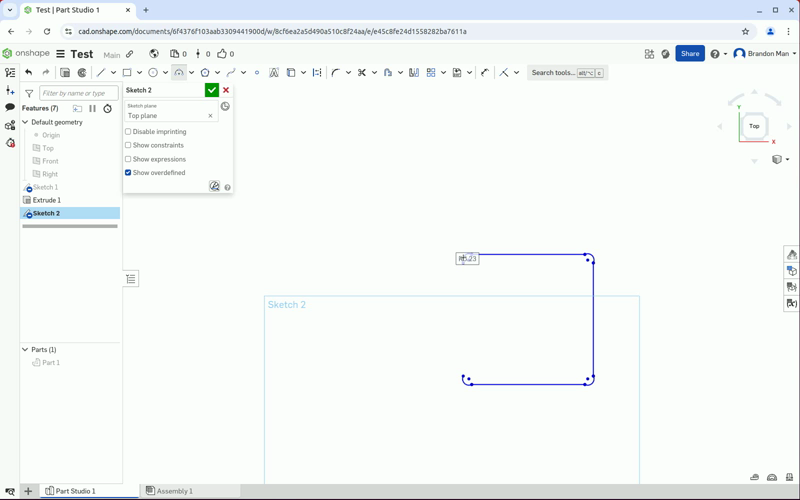
scroll(-6)
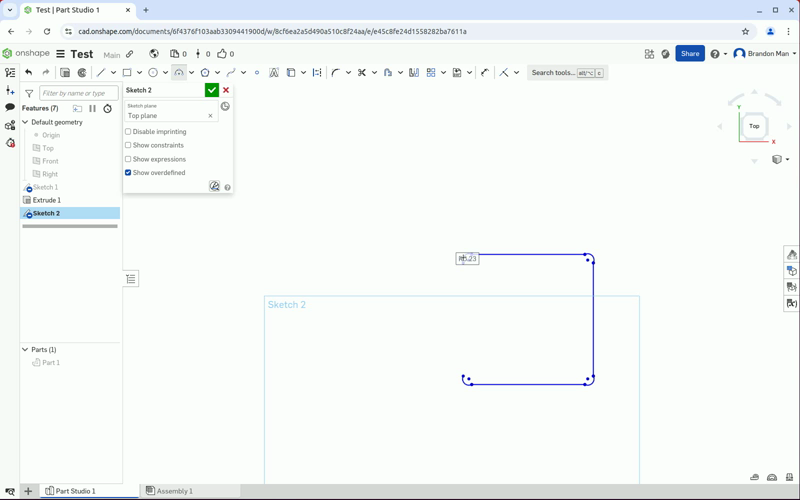
scroll(-6)
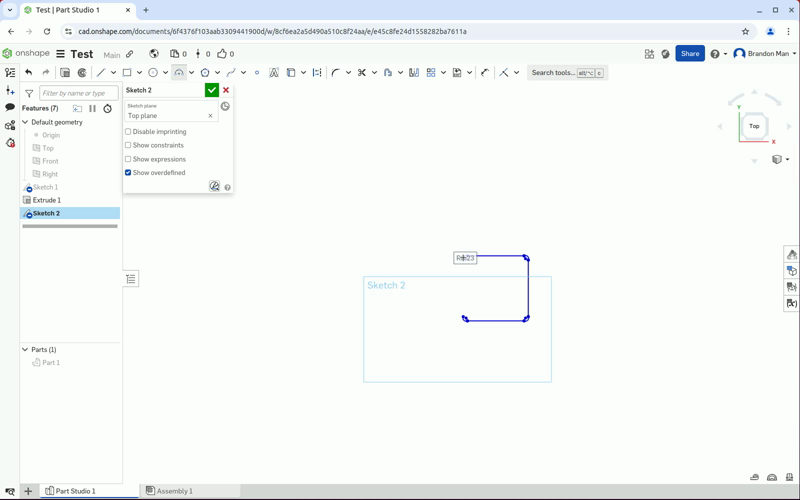
scroll(-6)
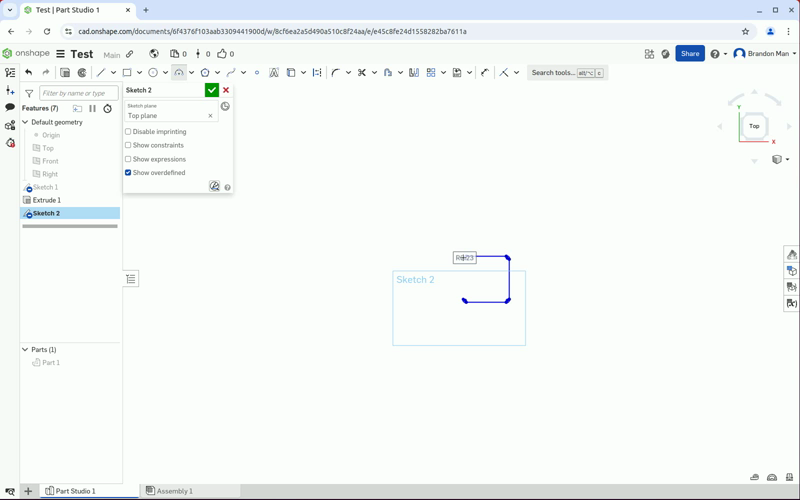
scroll(-6)
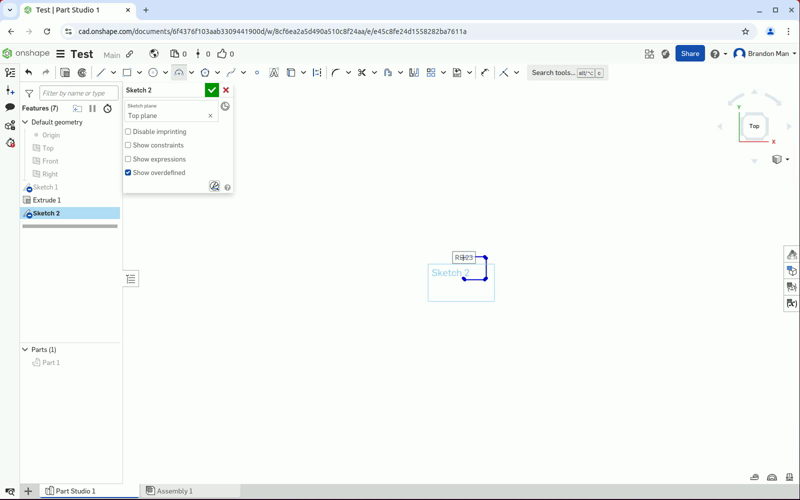
key_up(shift)
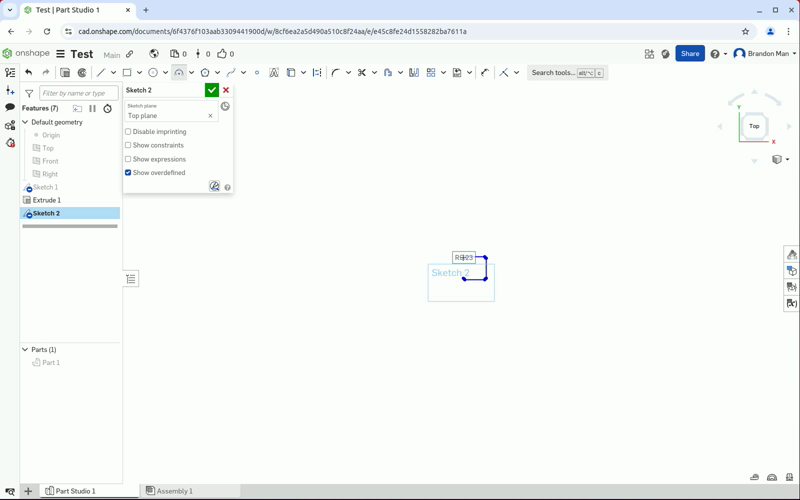
key(esc)
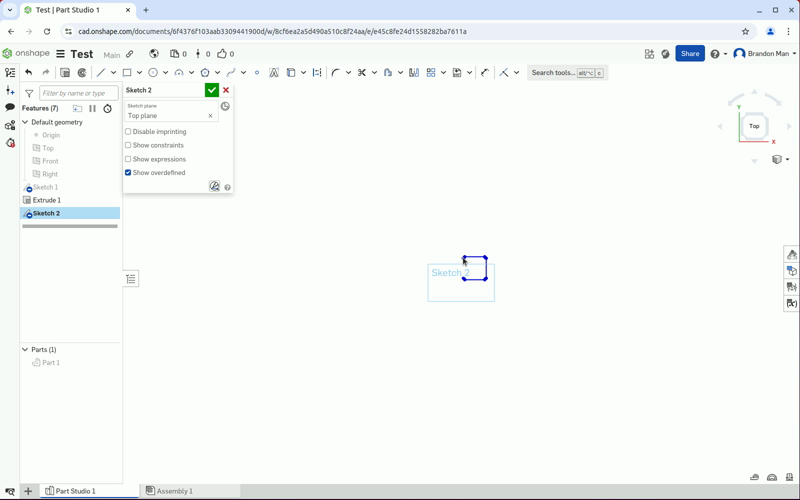
key(l)
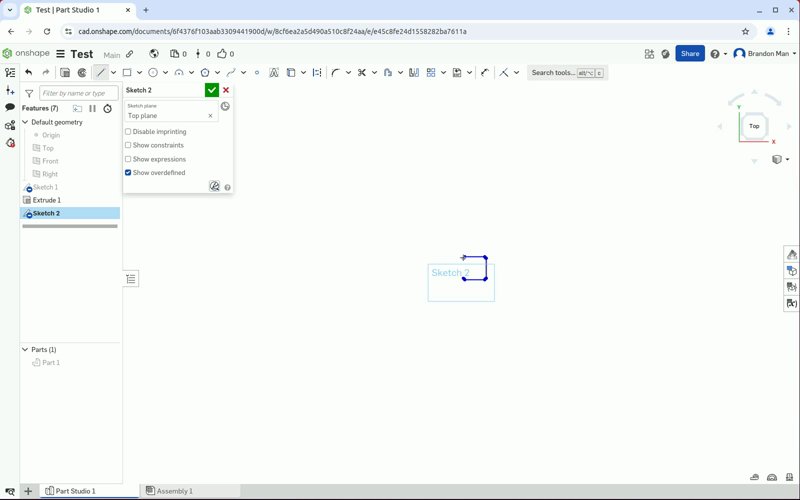
mouse_move(463, 258)
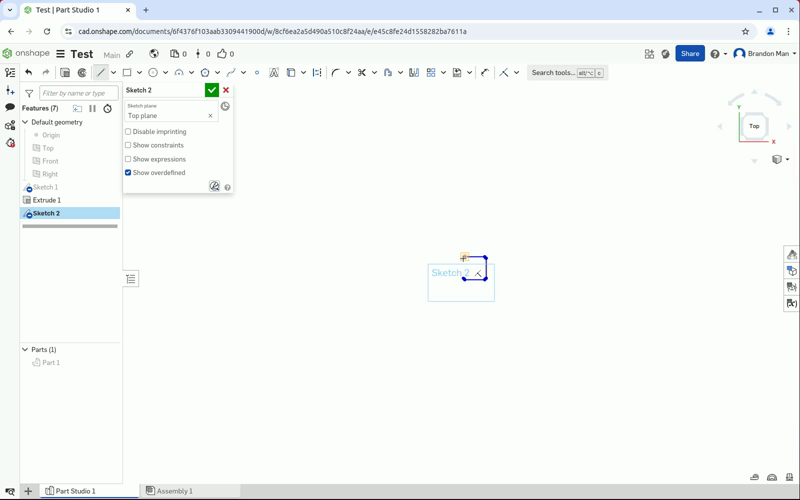
scroll(6)
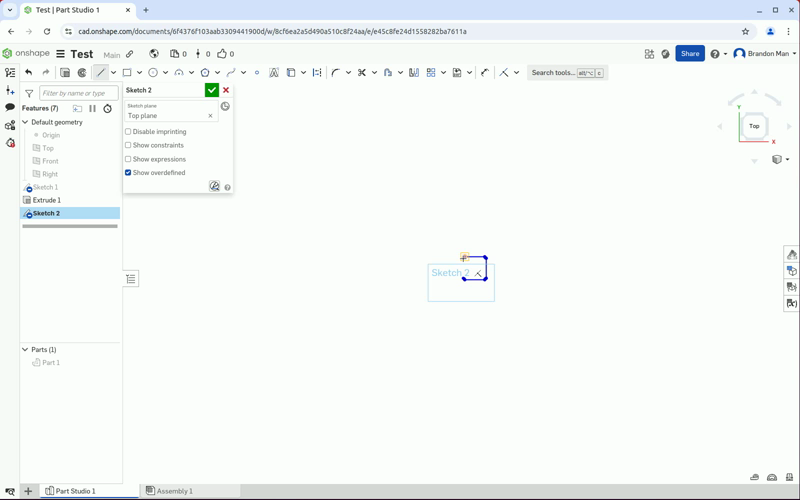
scroll(6)
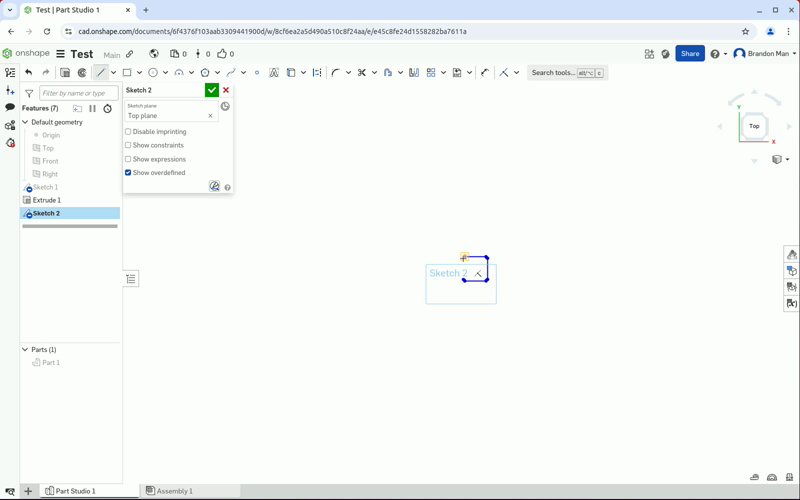
scroll(6)
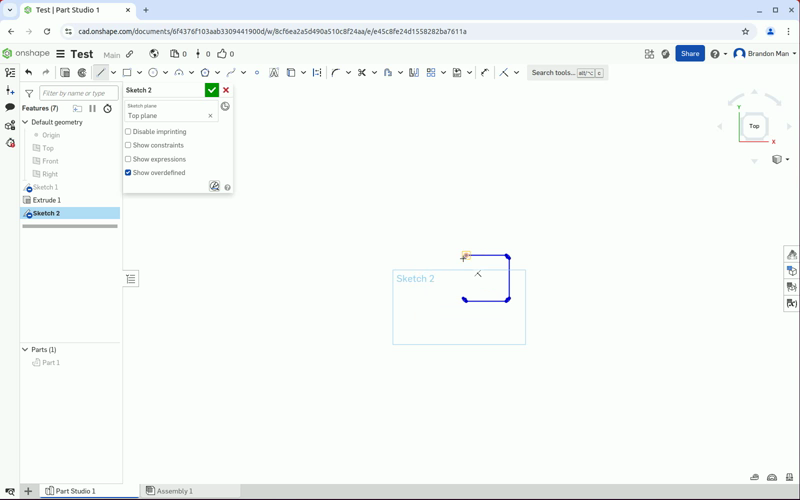
scroll(6)
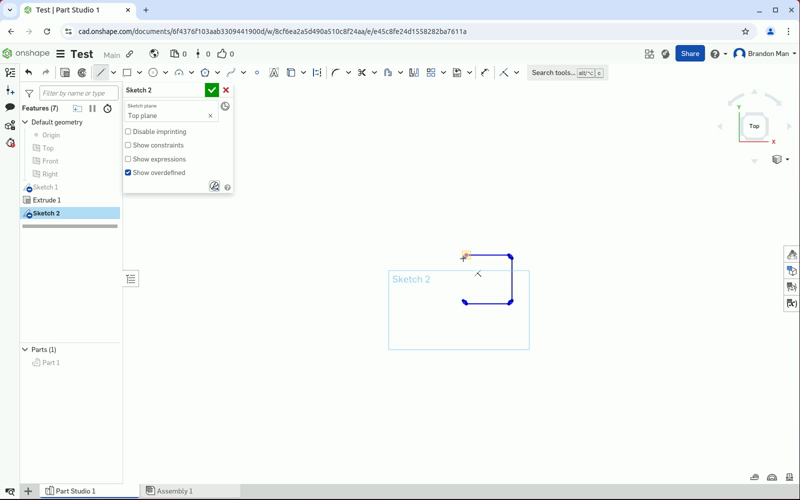
scroll(6)
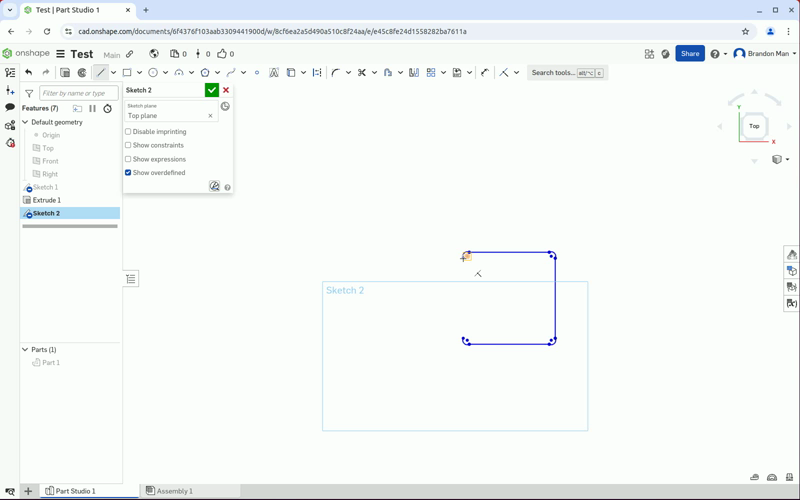
scroll(6)
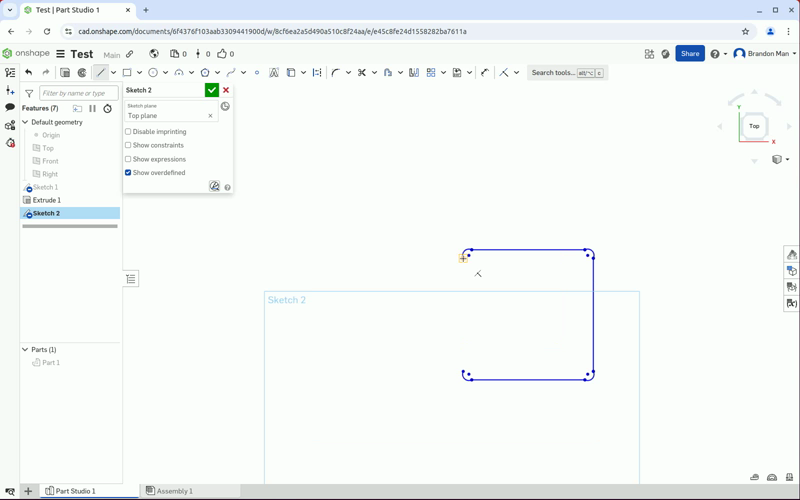
scroll(6)
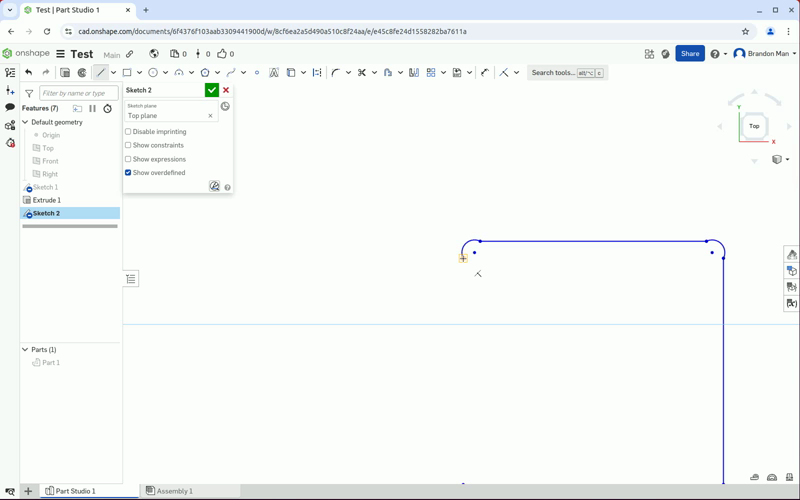
click(463, 258)
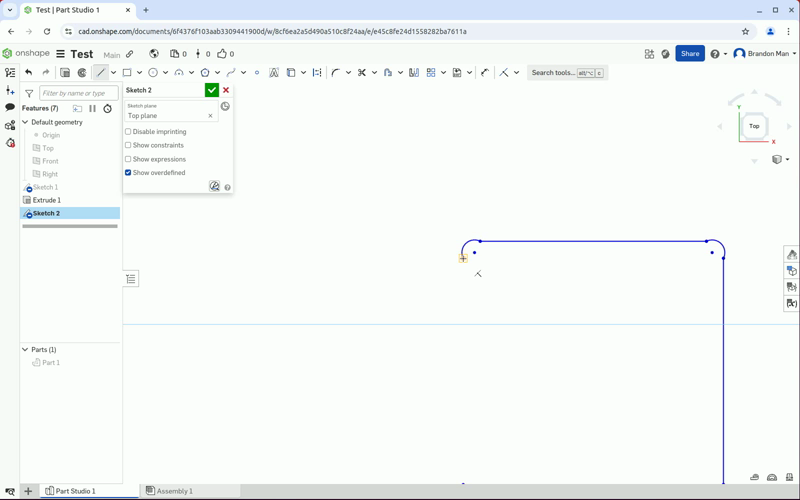
scroll(-6)
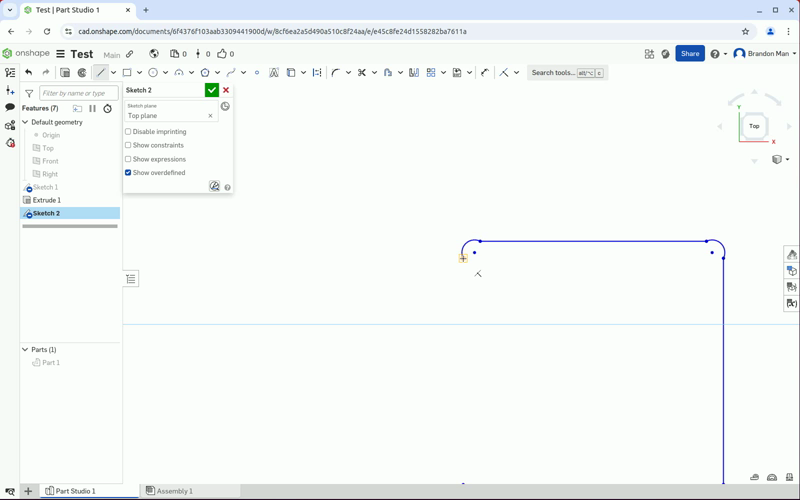
scroll(-6)
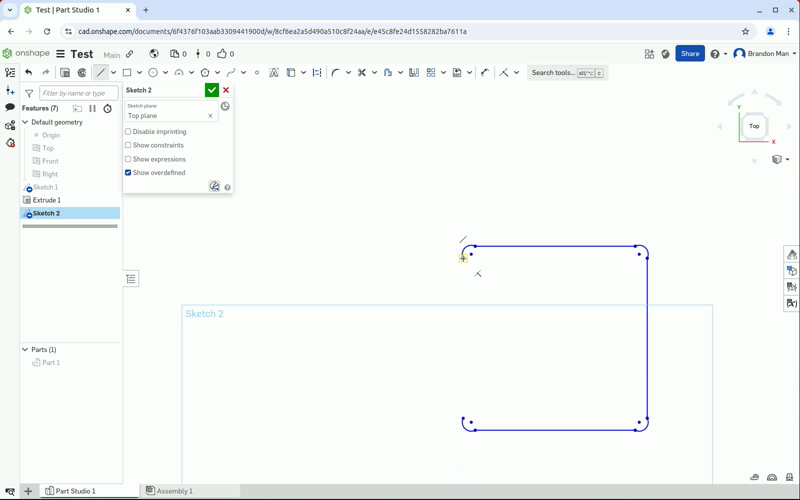
scroll(-6)
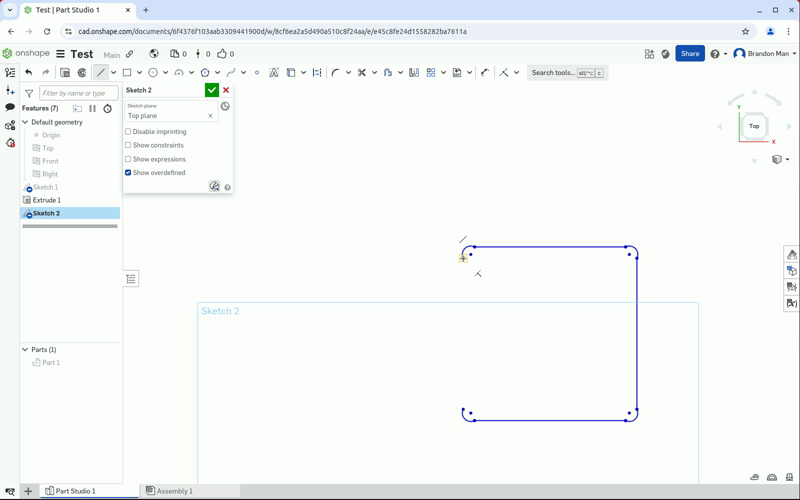
scroll(-6)
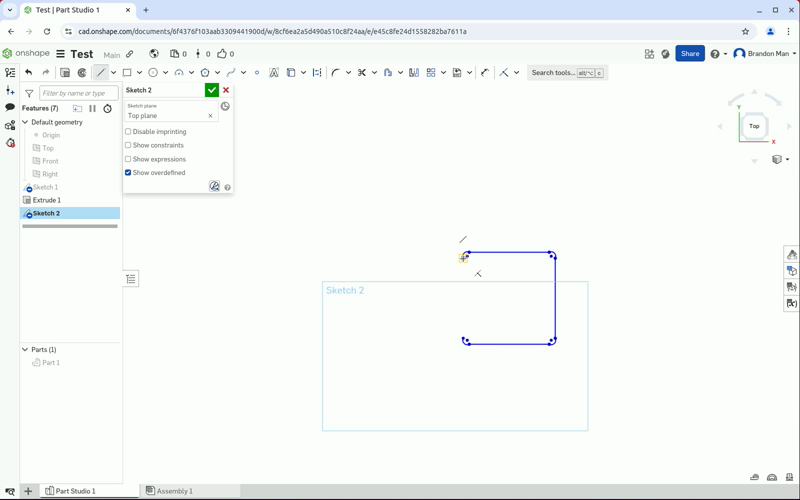
scroll(-6)
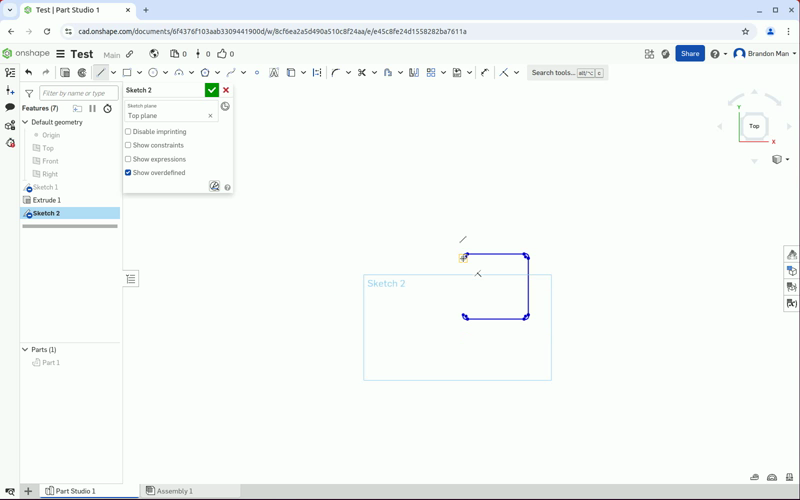
scroll(-6)
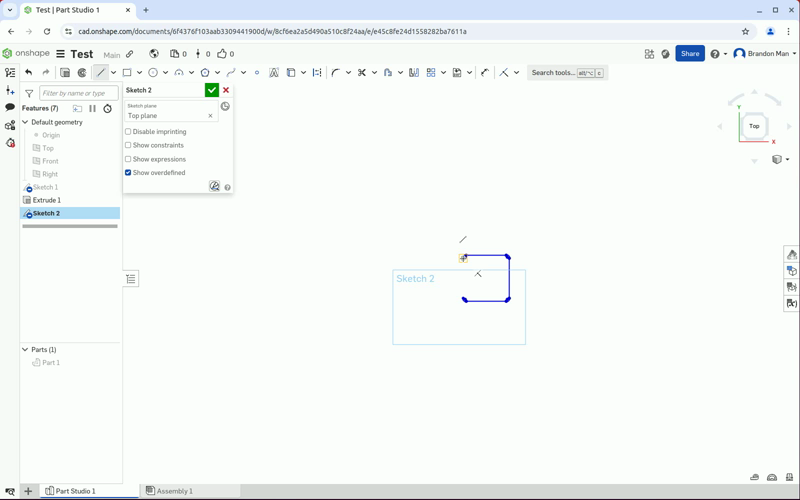
scroll(-6)
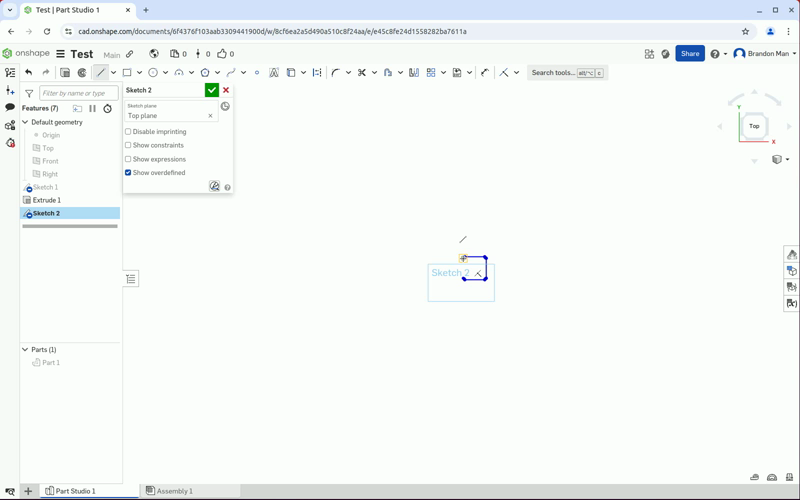
mouse_move(493, 258)
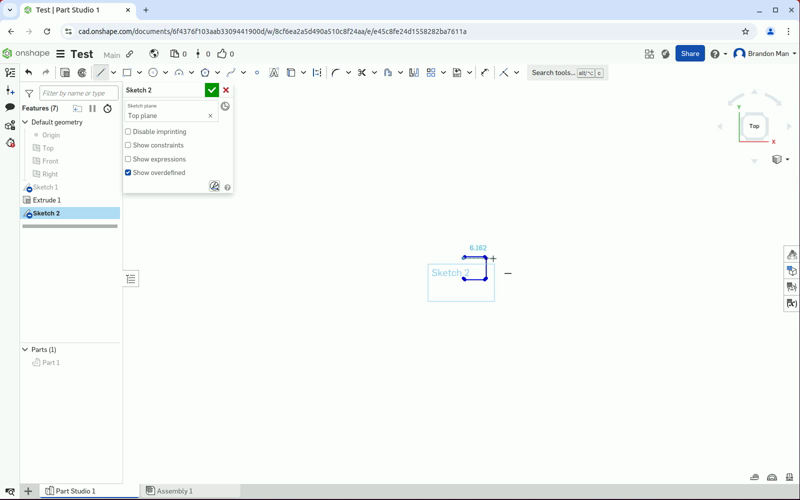
key_down(shift)
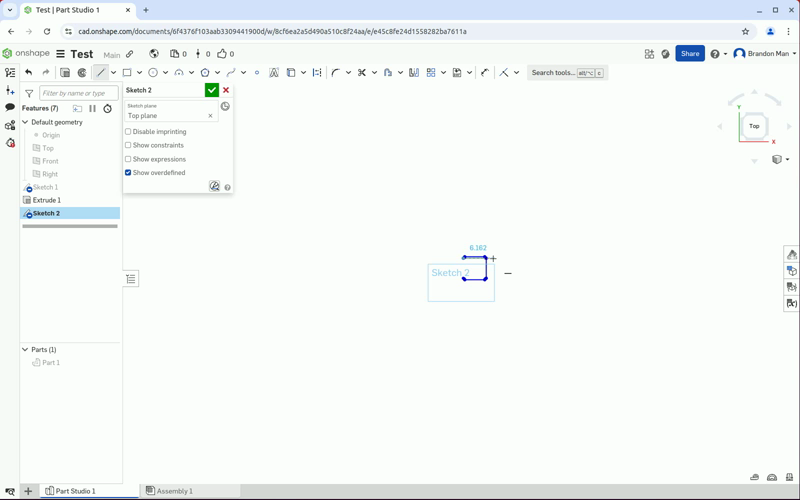
mouse_move(463, 278)
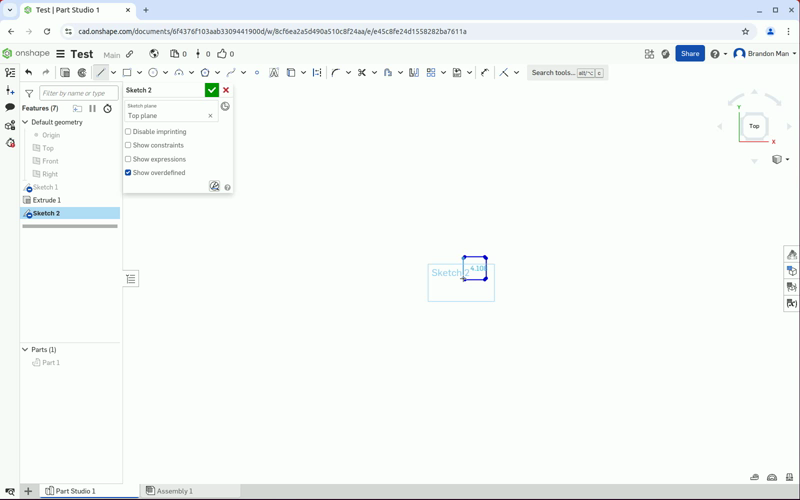
scroll(6)
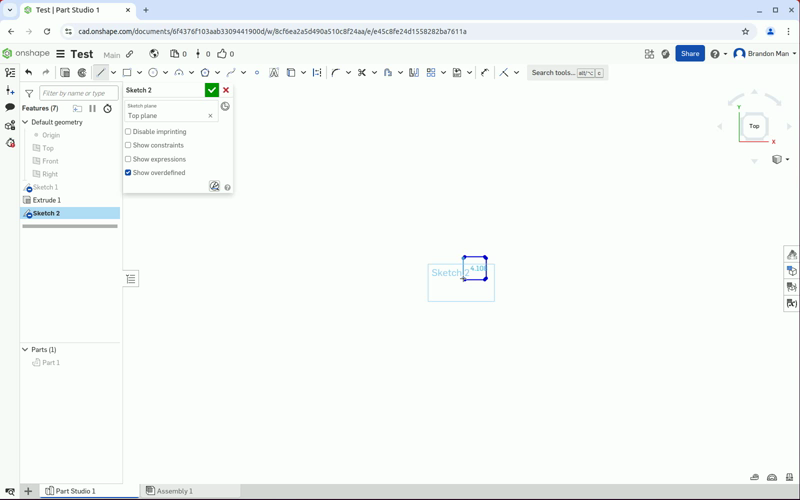
scroll(6)
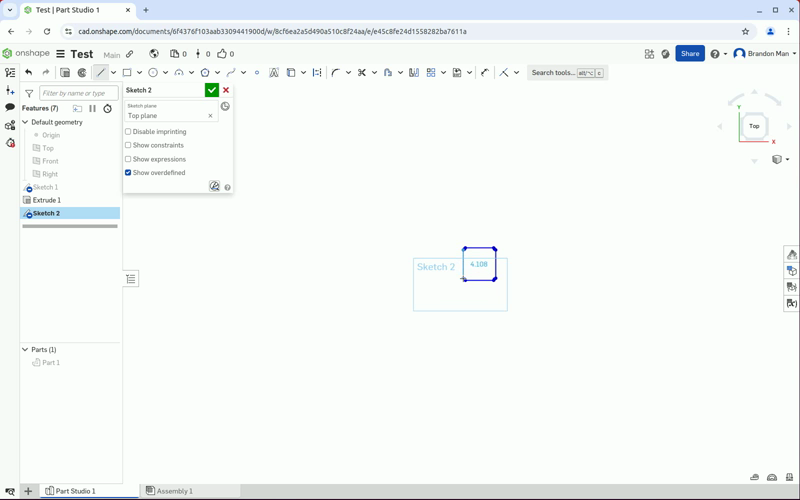
scroll(6)
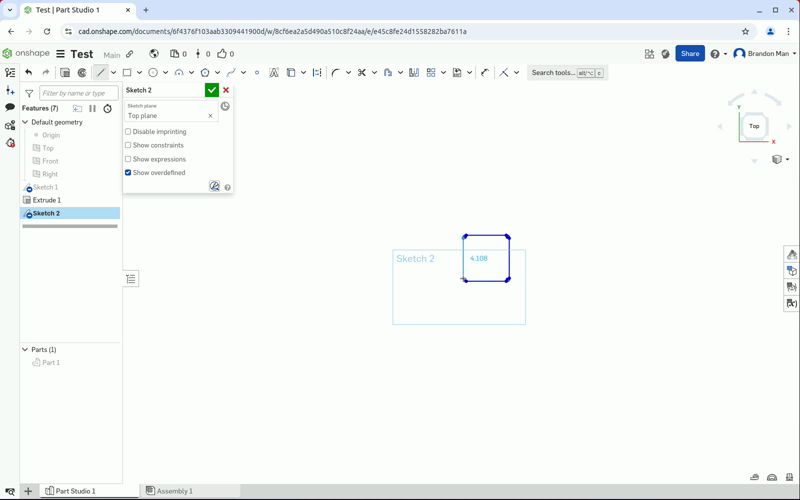
scroll(6)
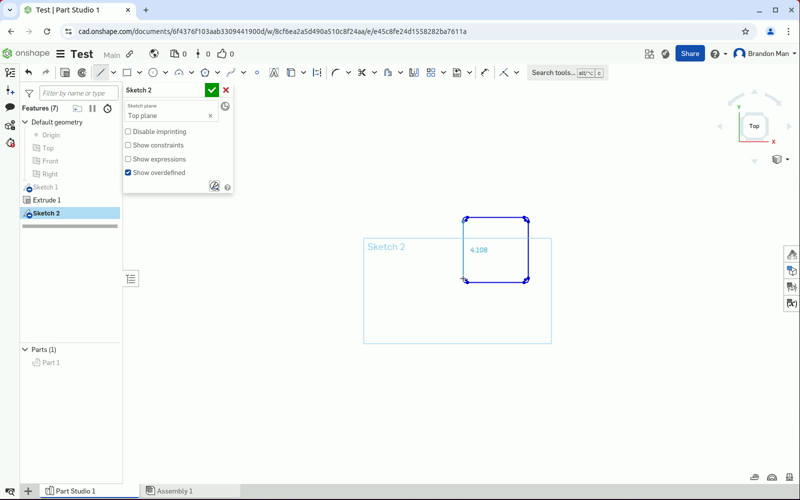
scroll(6)
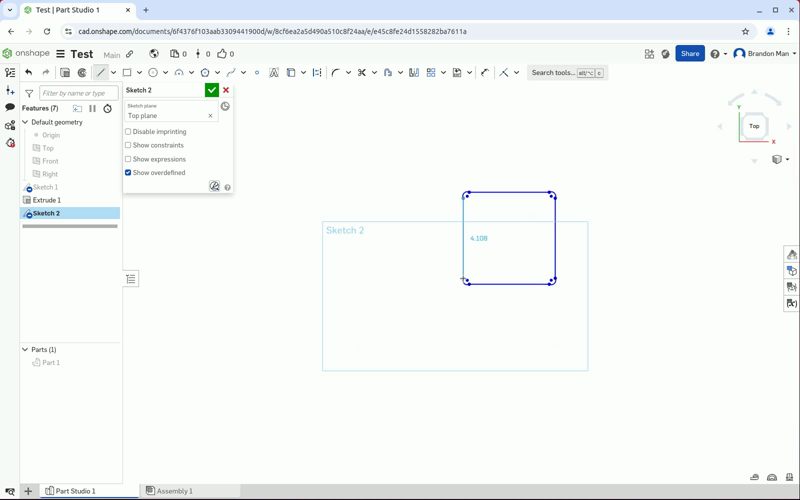
scroll(6)
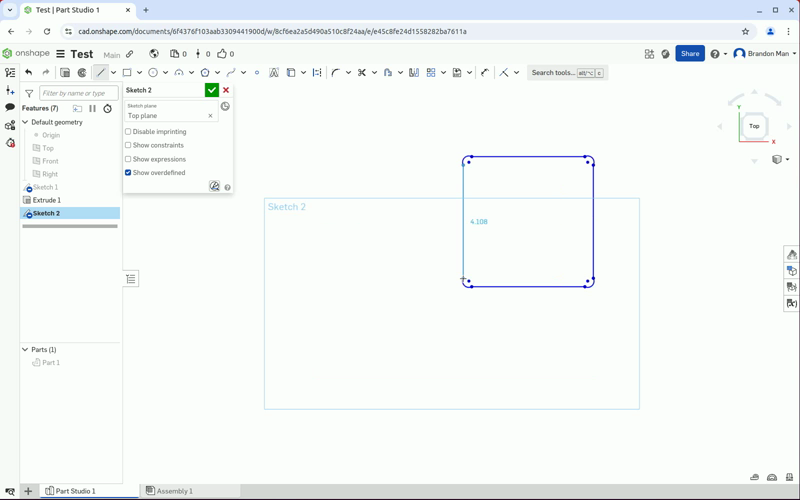
scroll(6)
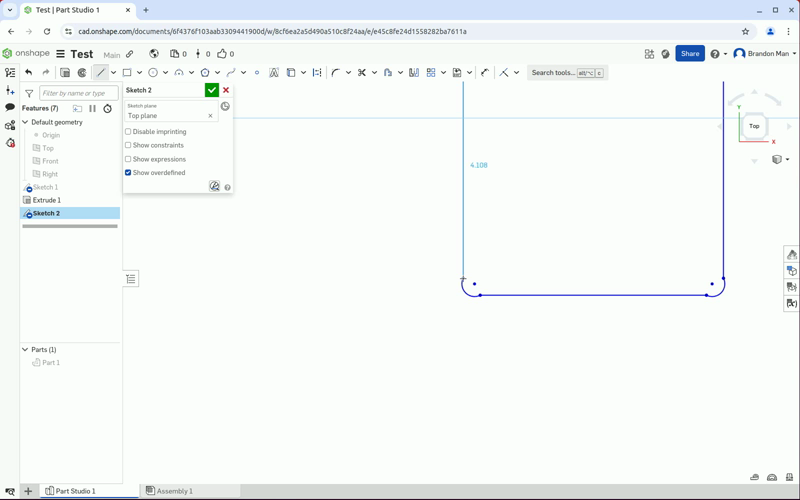
key_up(shift)
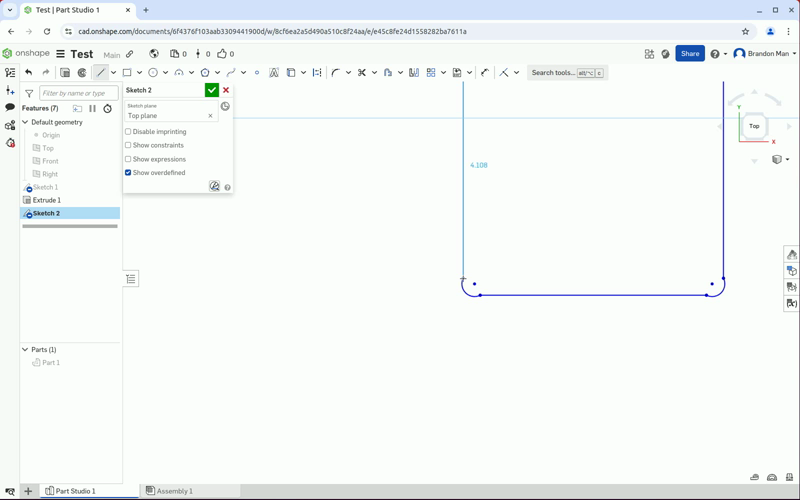
click(463, 278)
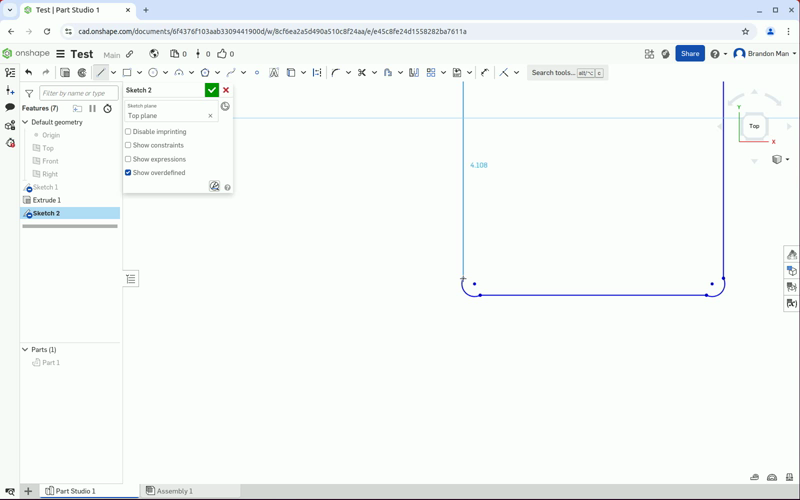
scroll(-6)
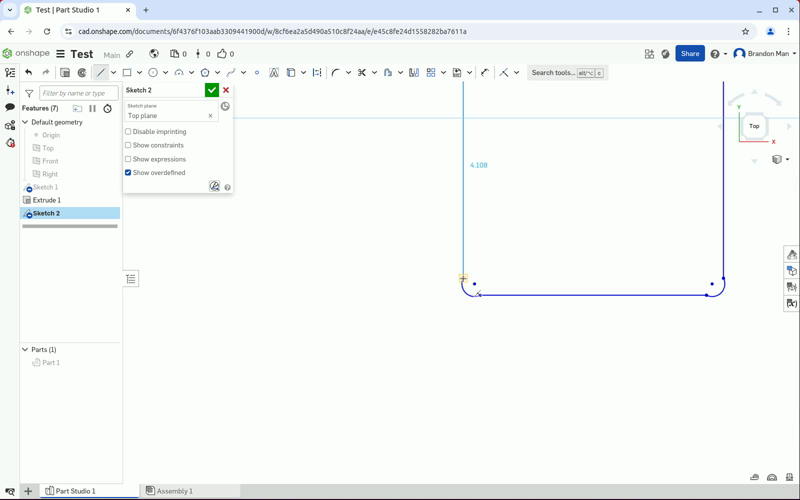
scroll(-6)
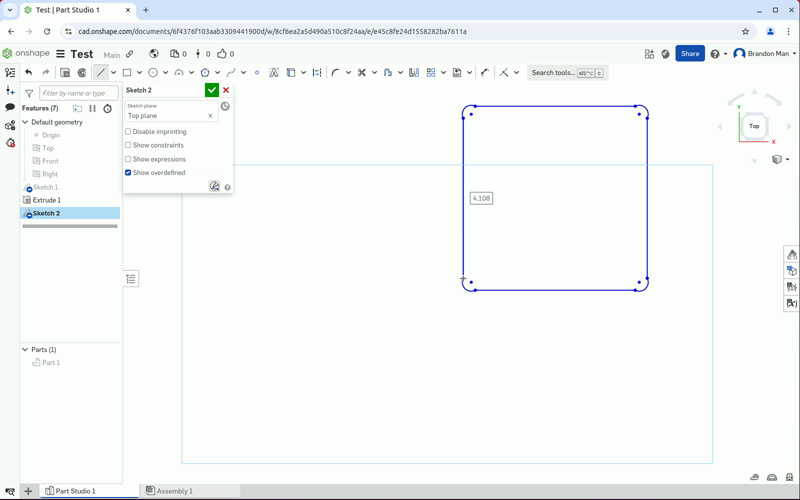
scroll(-6)
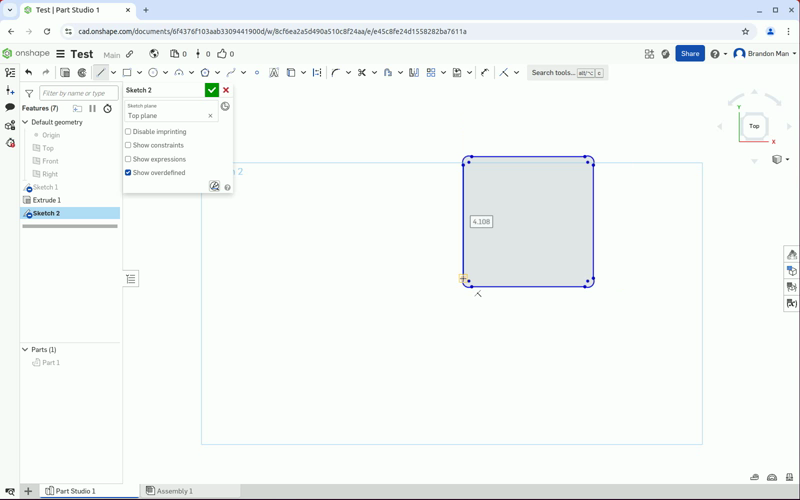
scroll(-6)
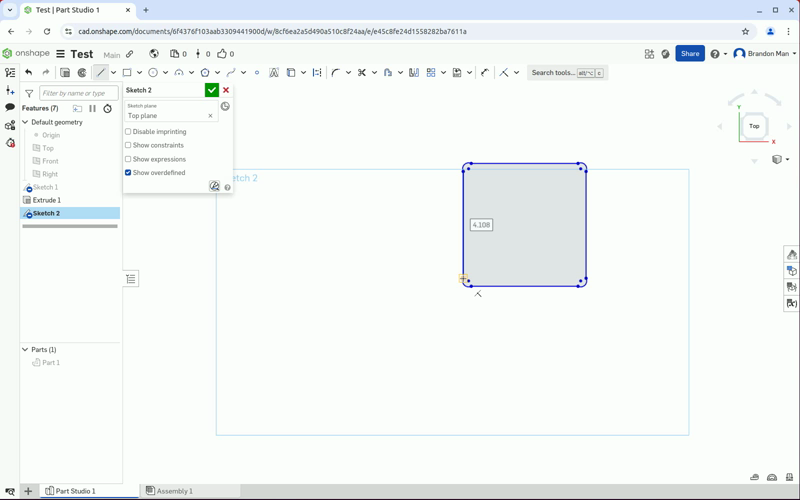
scroll(-6)
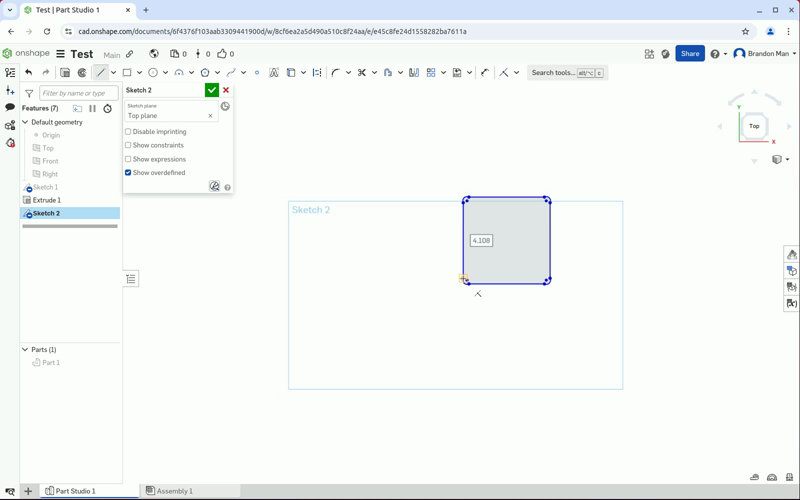
scroll(-6)
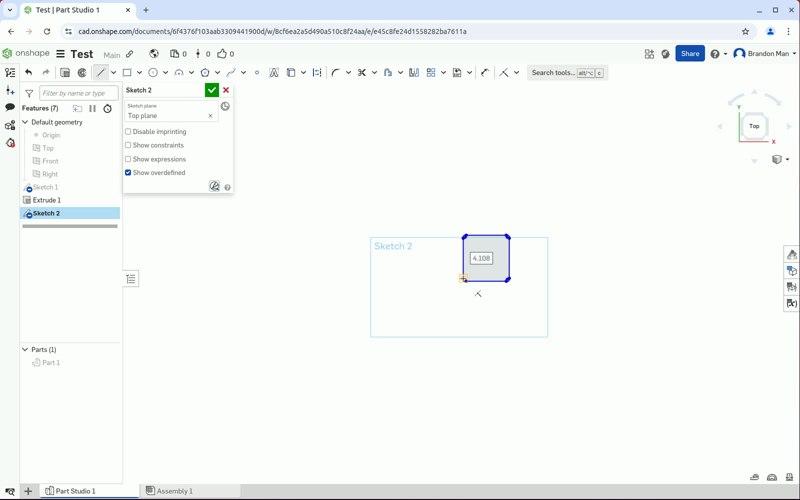
scroll(-6)
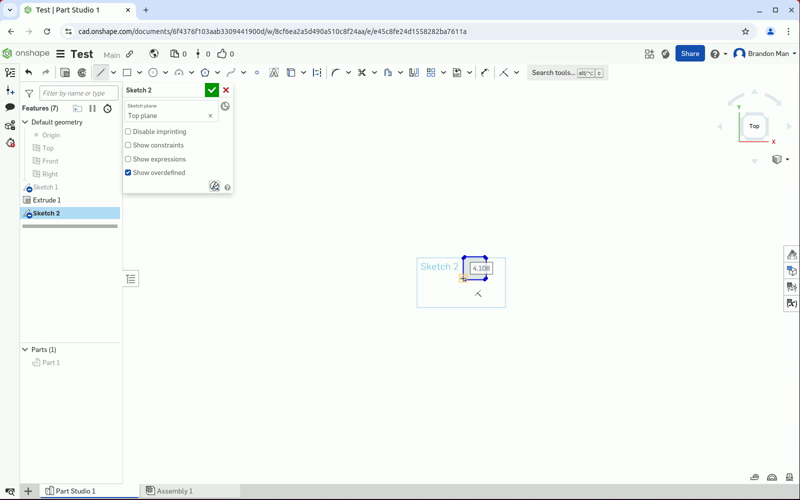
key(esc)
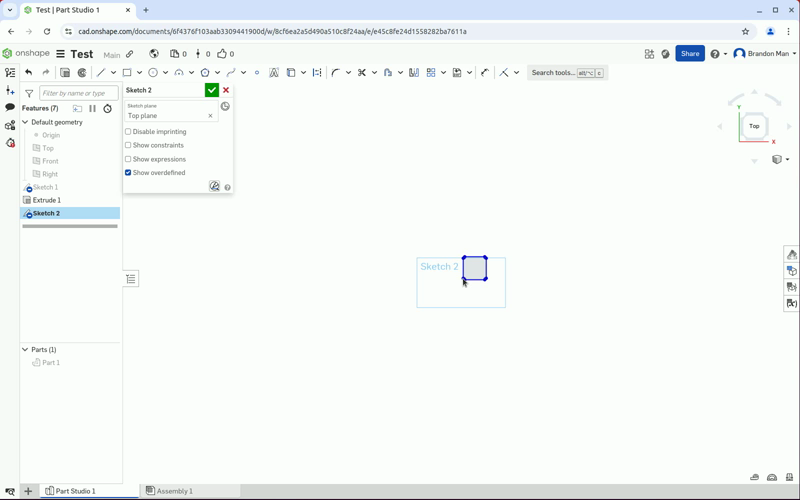
mouse_move(468, 260)
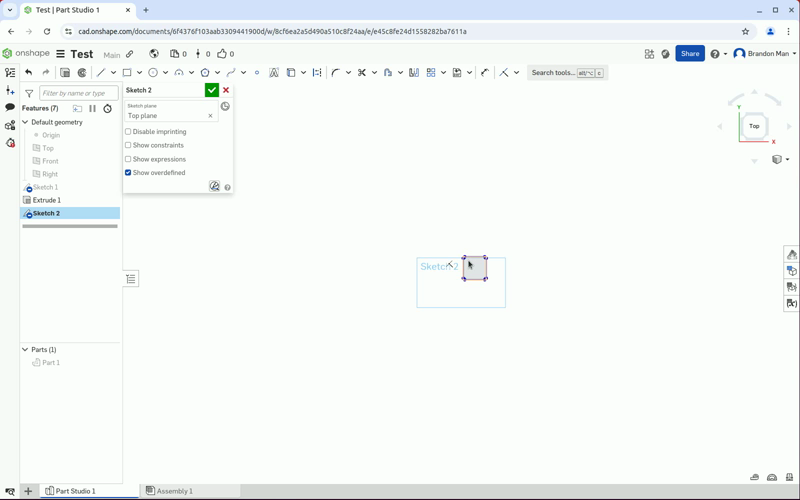
scroll(6)
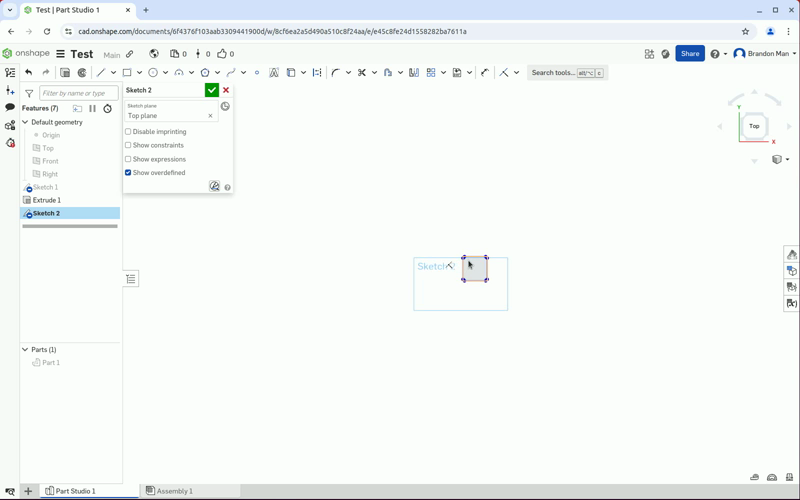
scroll(6)
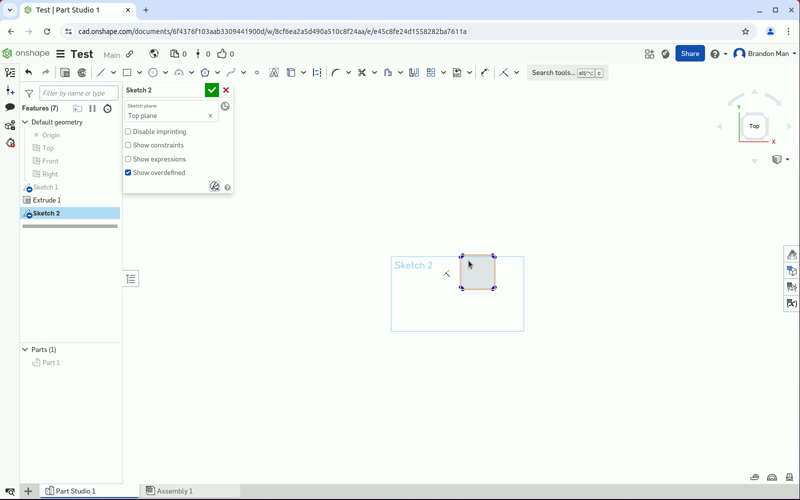
scroll(6)
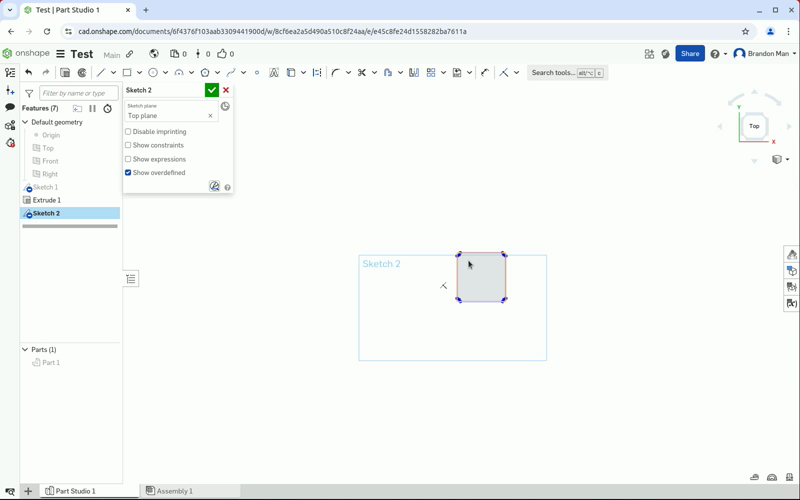
scroll(6)
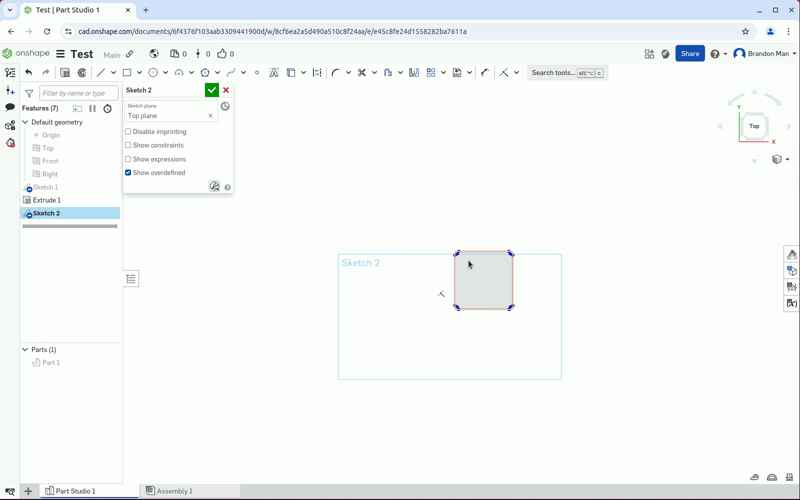
scroll(6)
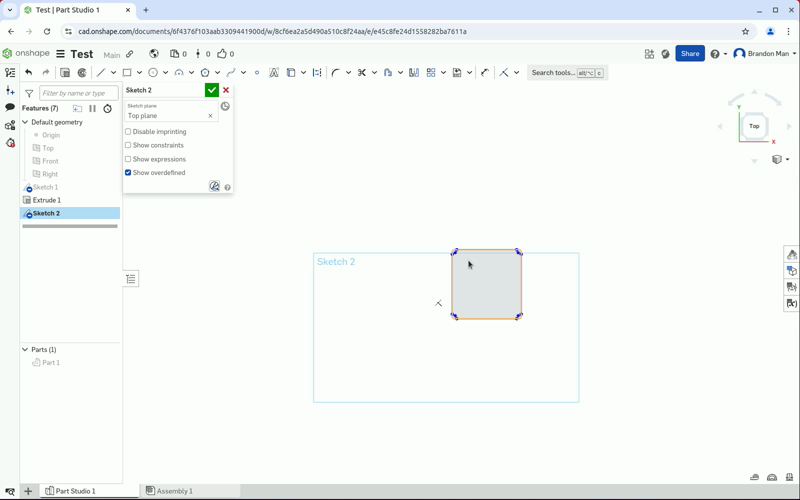
scroll(6)
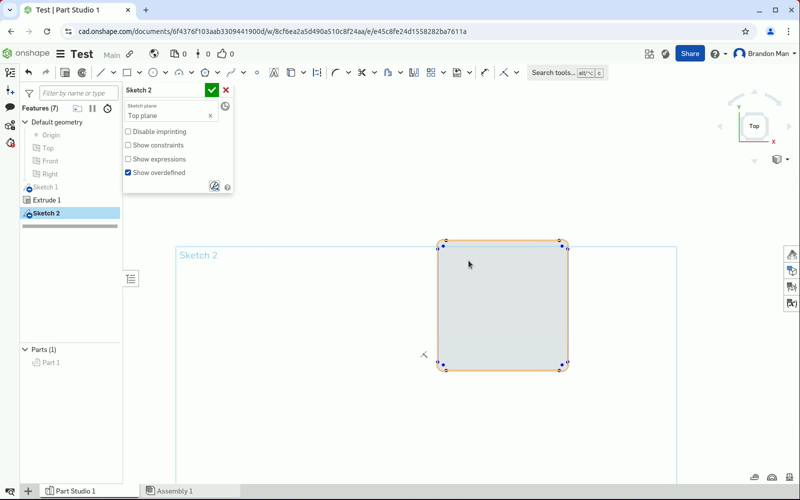
scroll(6)
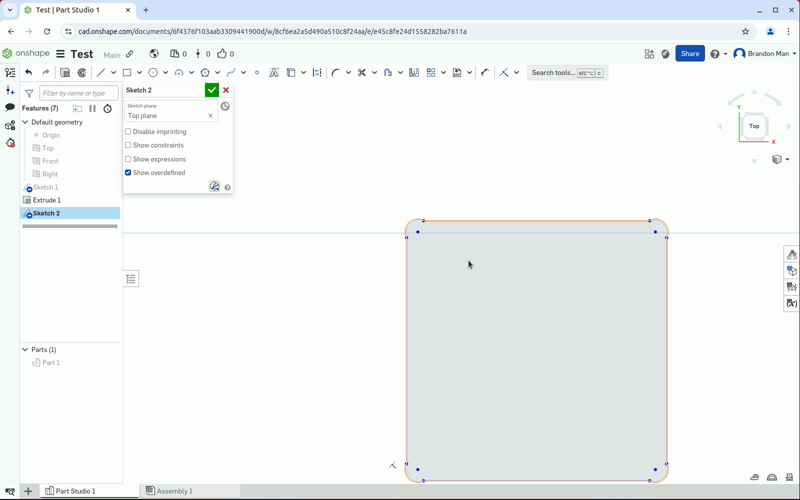
click(468, 260)
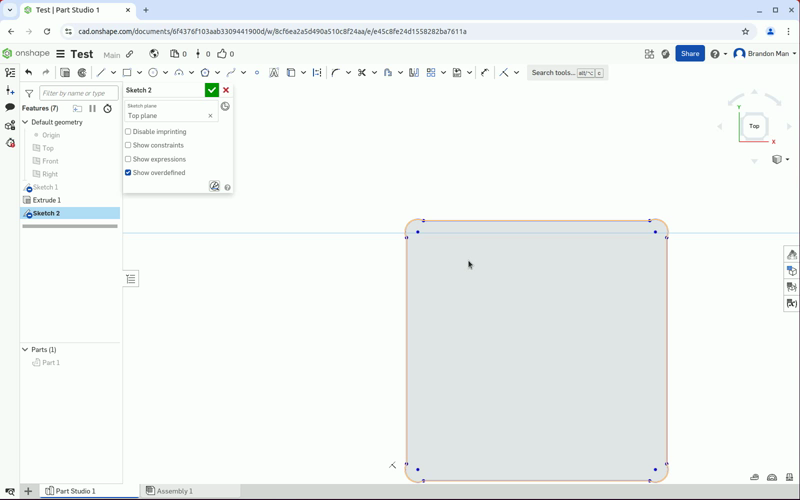
scroll(-6)
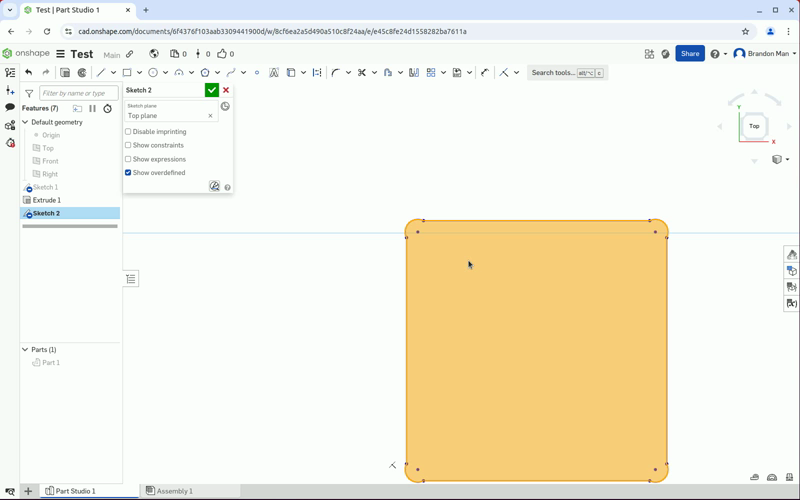
scroll(-6)
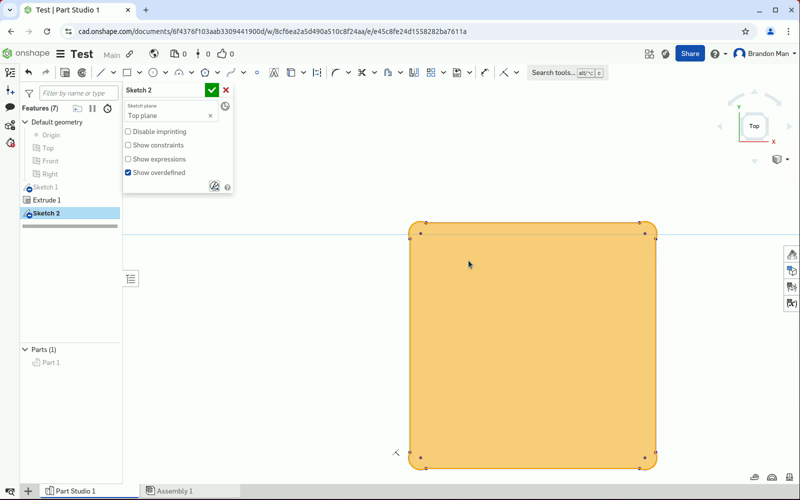
scroll(-6)
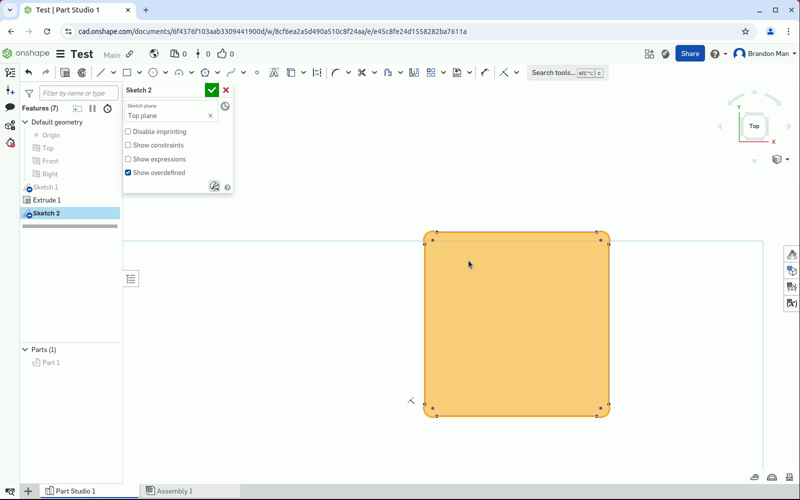
scroll(-6)
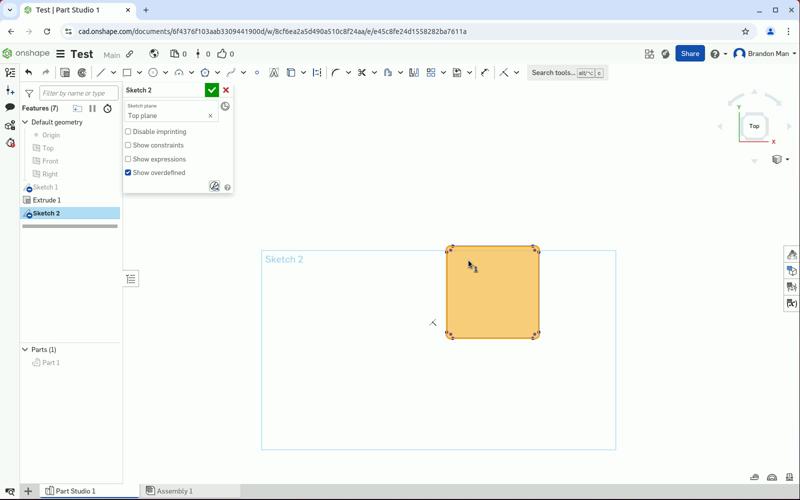
scroll(-6)
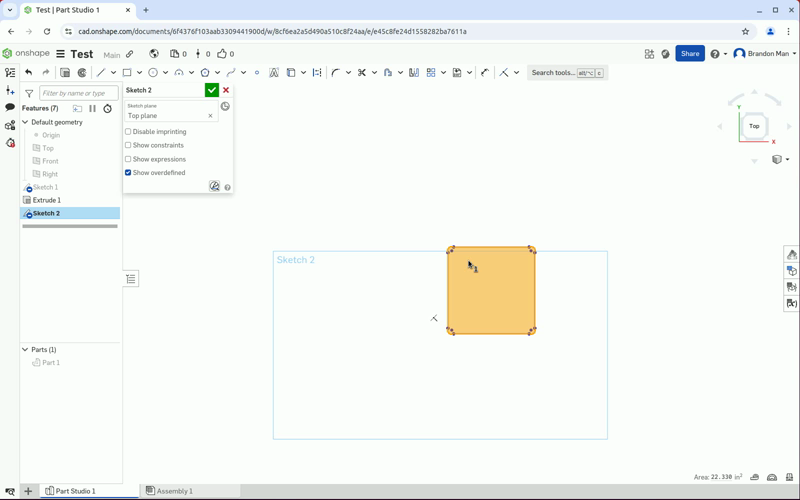
scroll(-6)
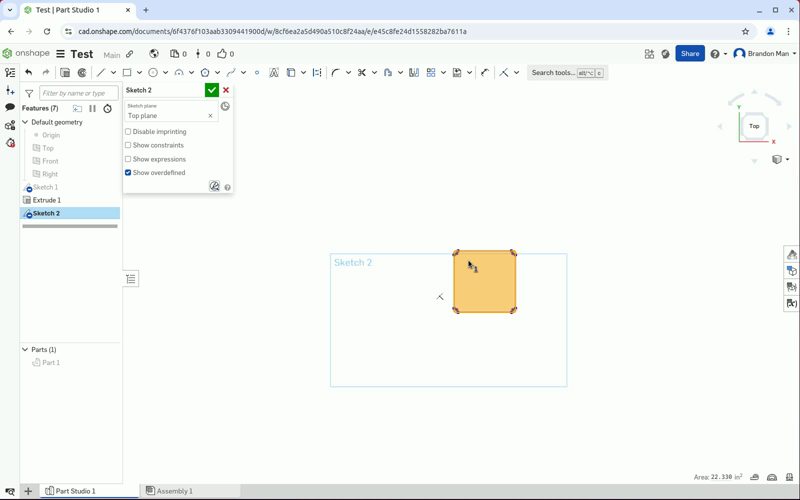
scroll(-6)
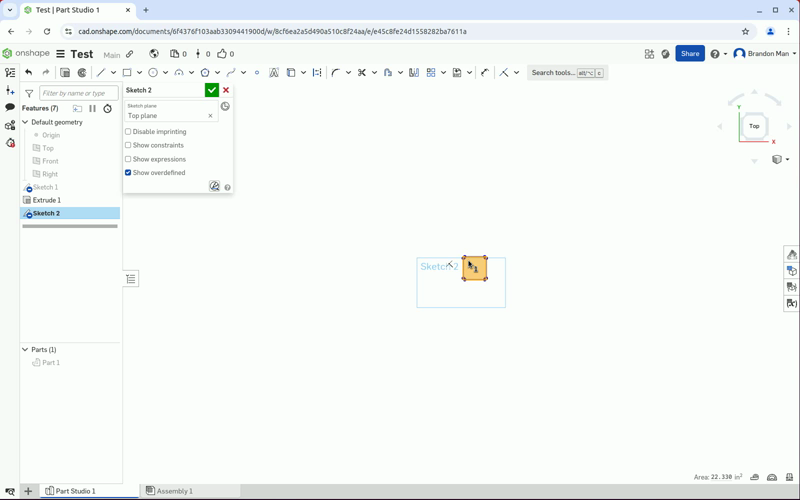
mouse_move(73, 352)
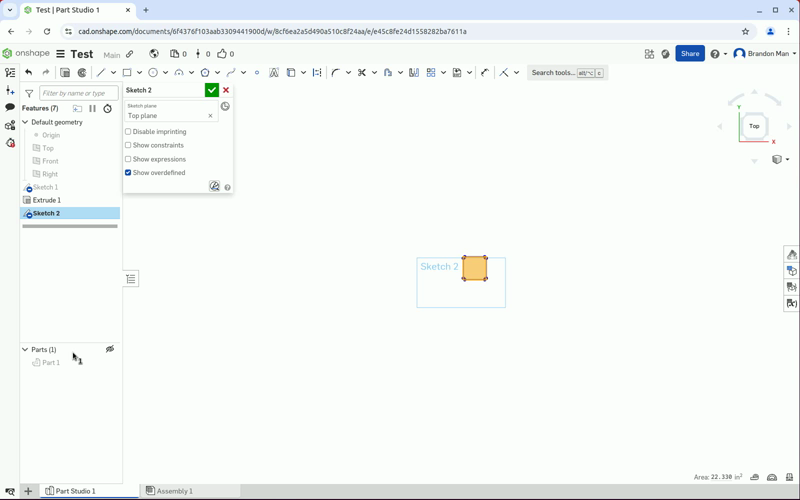
key(shift+y)
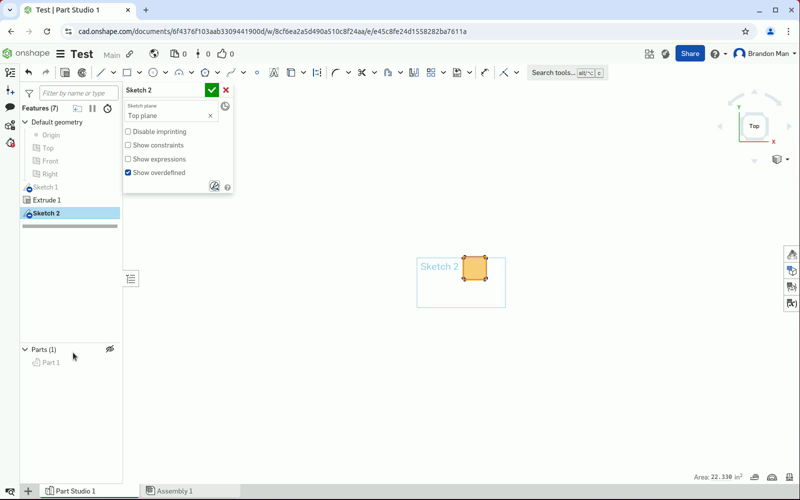
key(shift+e)
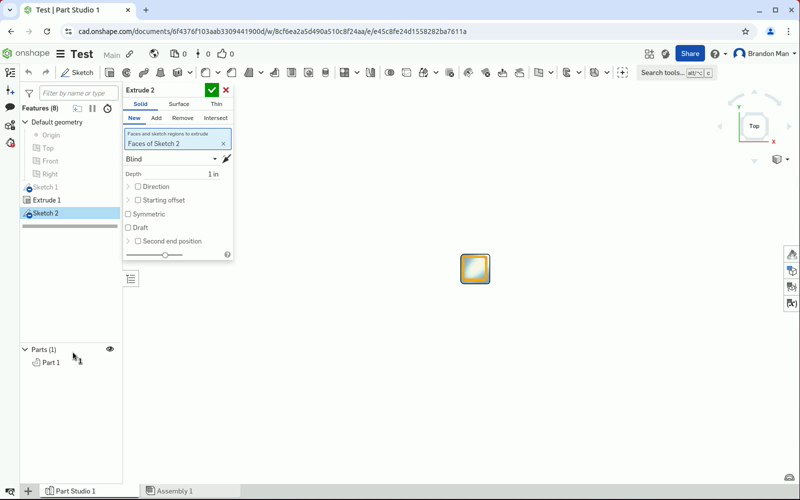
mouse_move(143, 106)
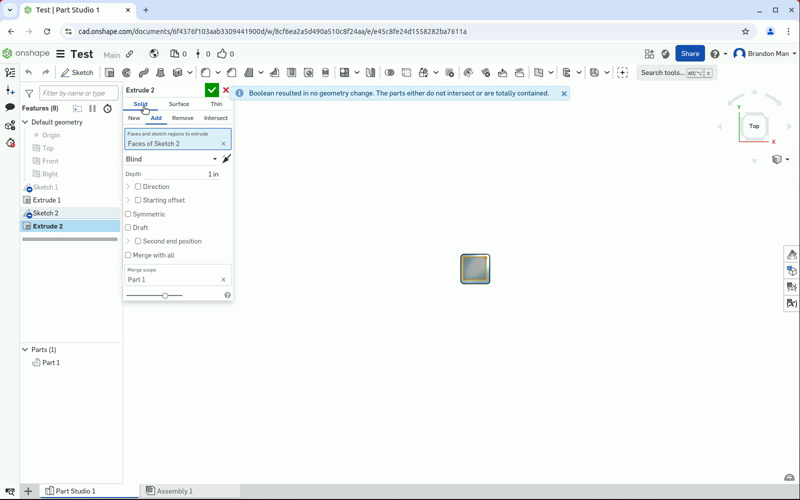
click(143, 106)
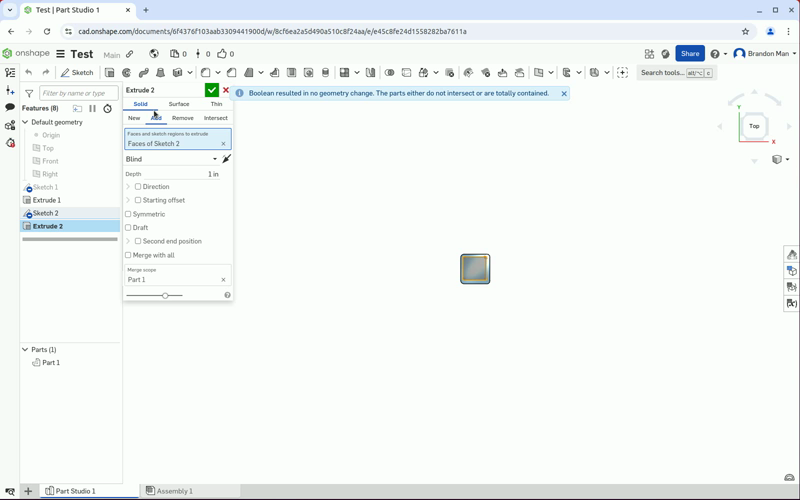
mouse_move(186, 120)
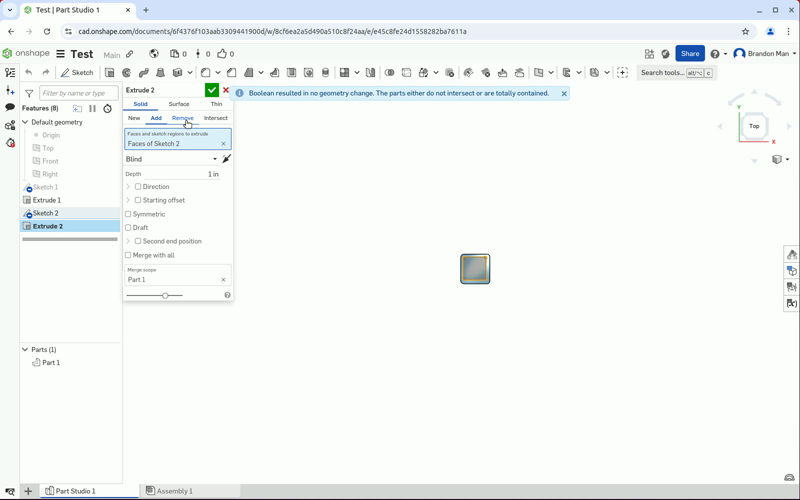
click(186, 120)
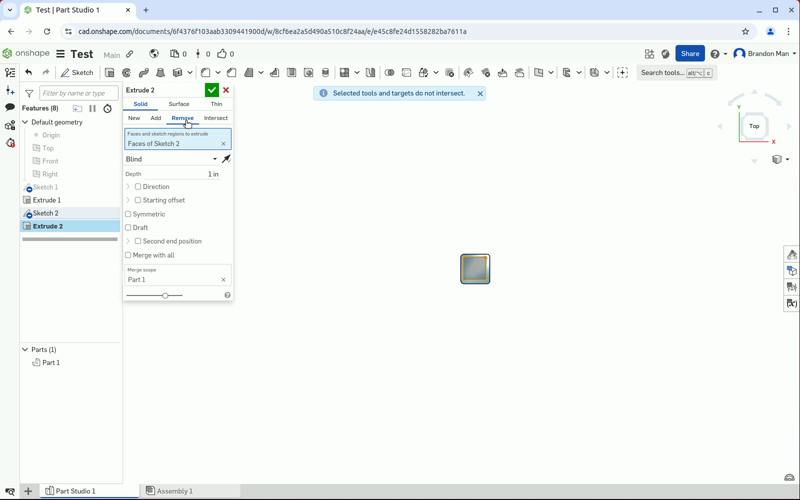
key(tab, 4)
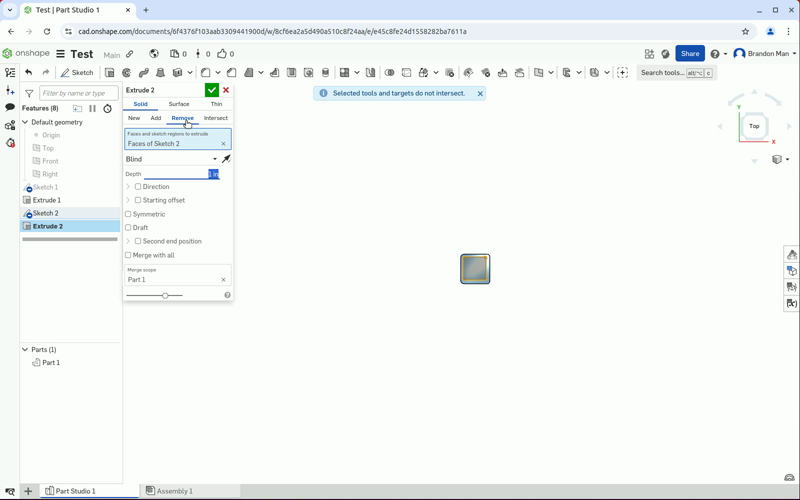
text(-23.108)
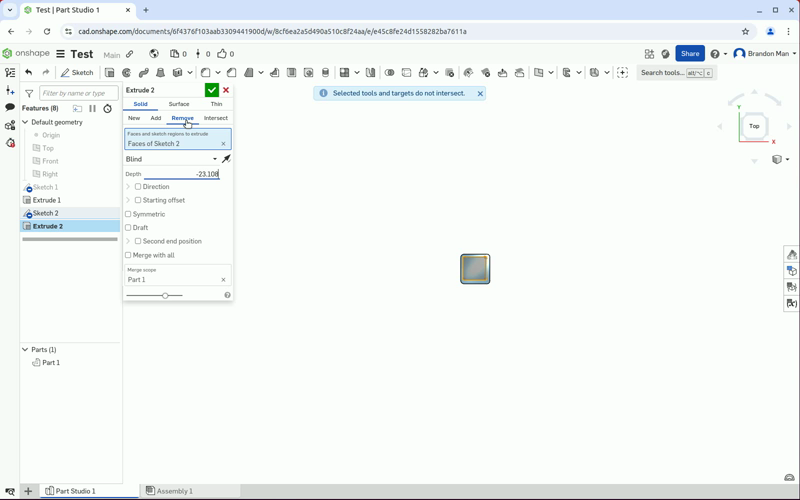
key(tab, 6)
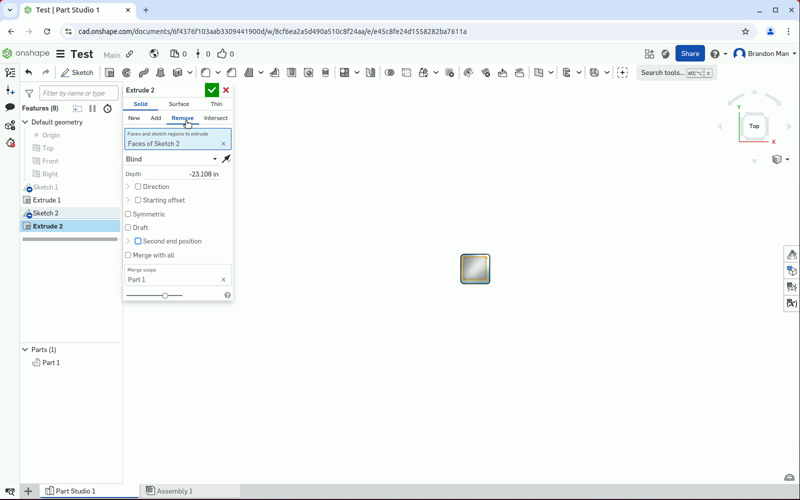
key(space)
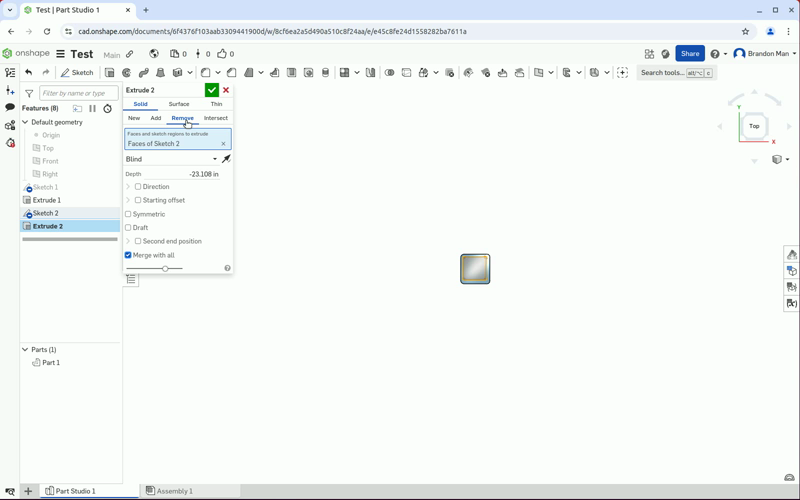
key(enter)
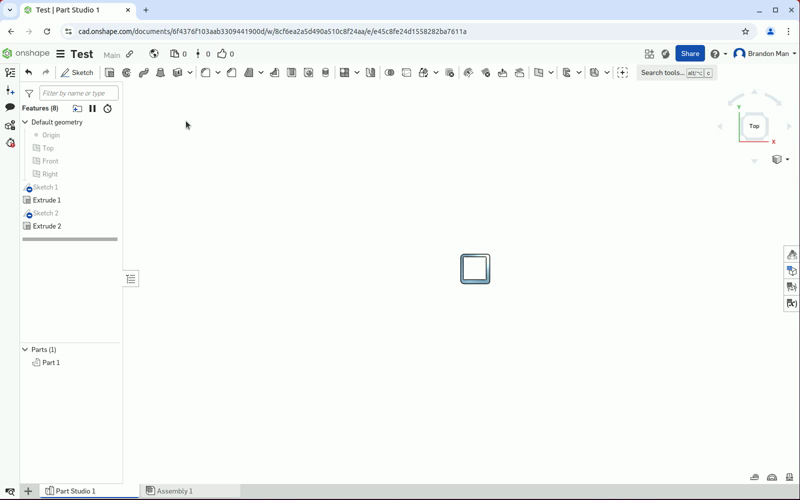
key(shift+h)
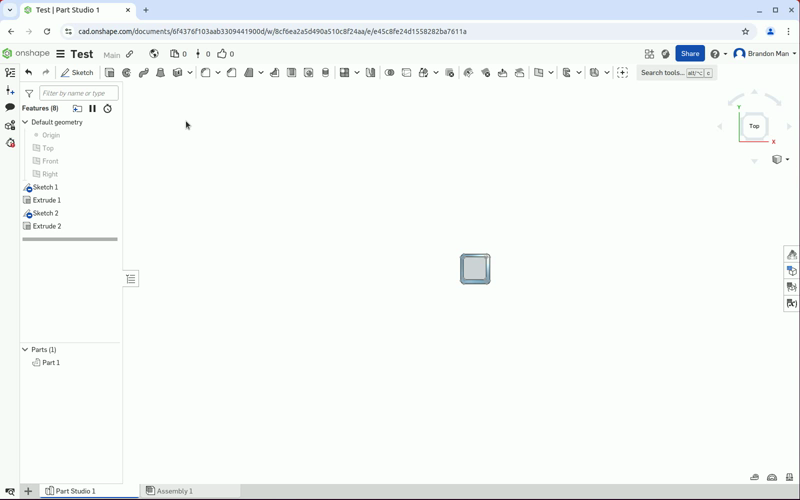
key(shift+h)
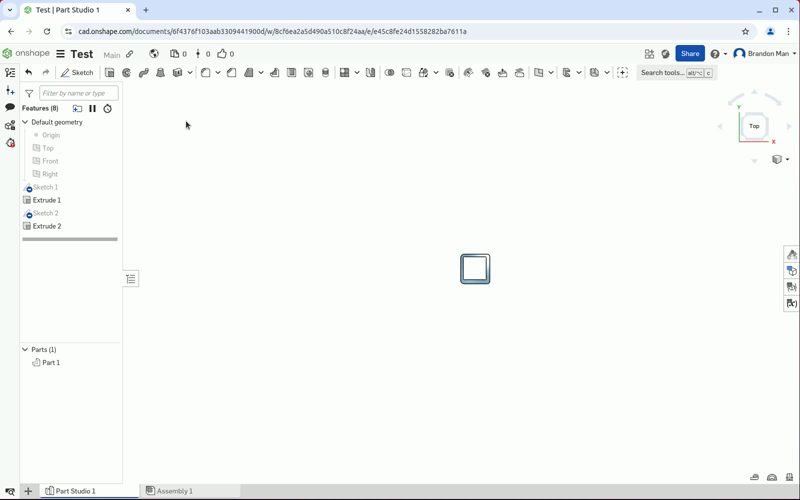
mouse_move(73, 189)
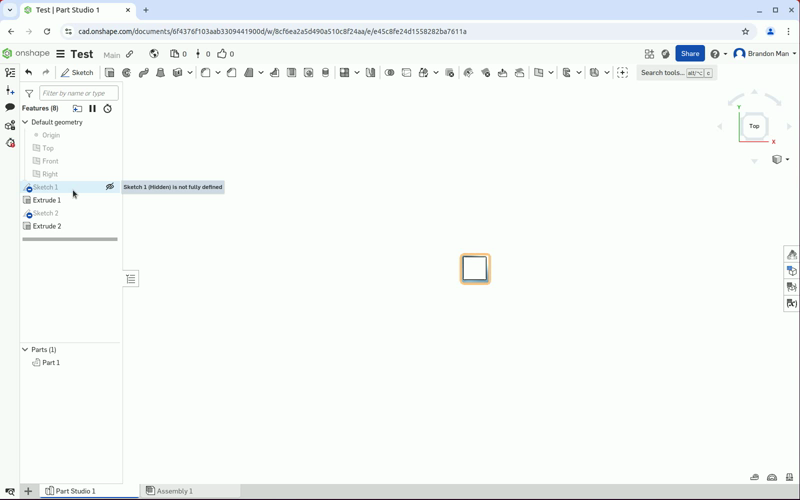
click(73, 189)
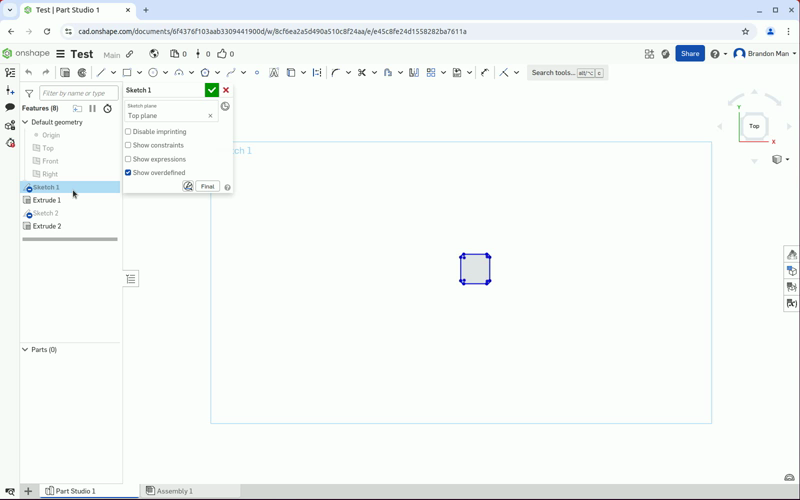
mouse_move(229, 92)
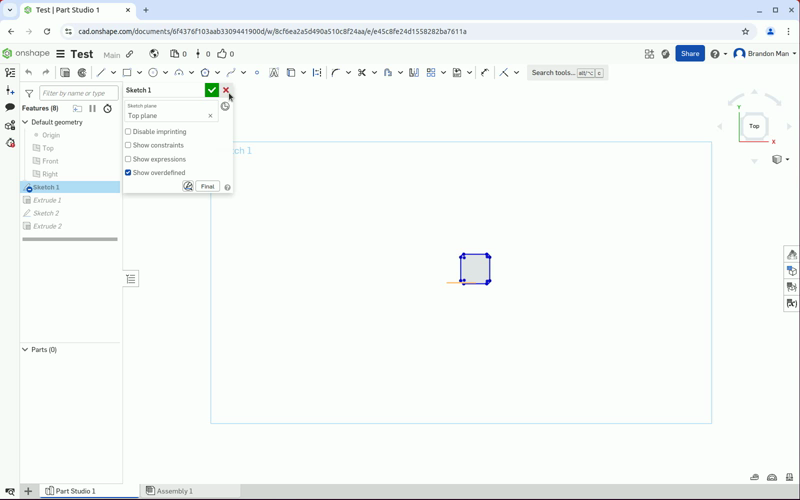
click(229, 92)
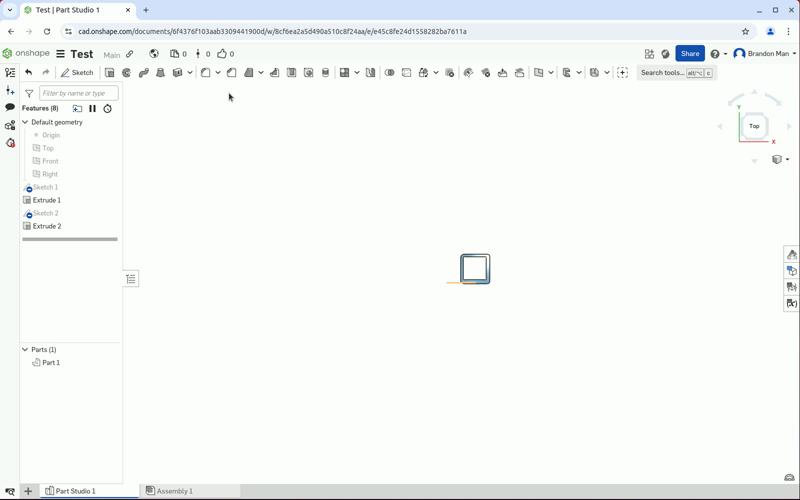
mouse_move(73, 352)
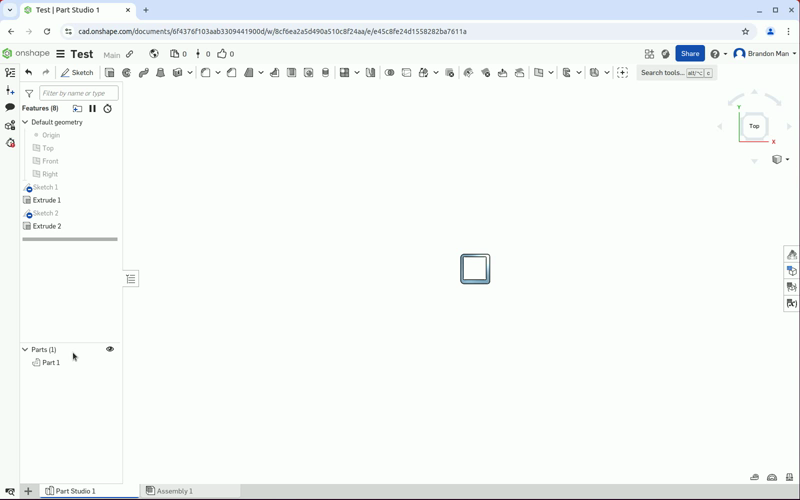
key(y)
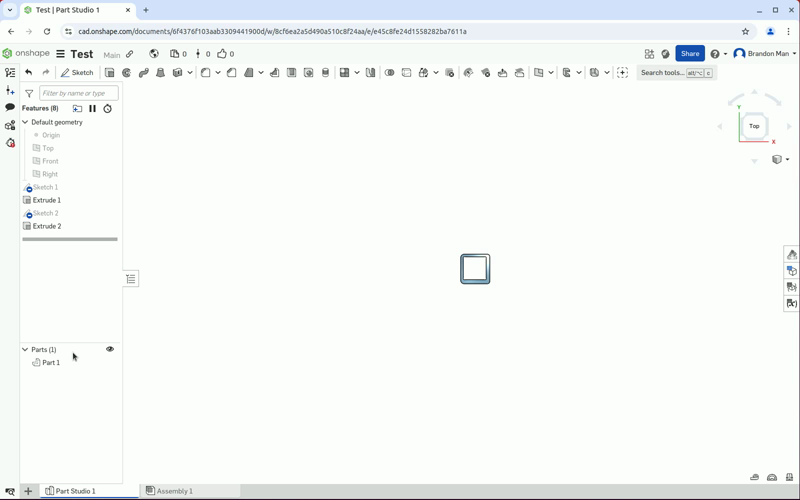
key(shift+p)
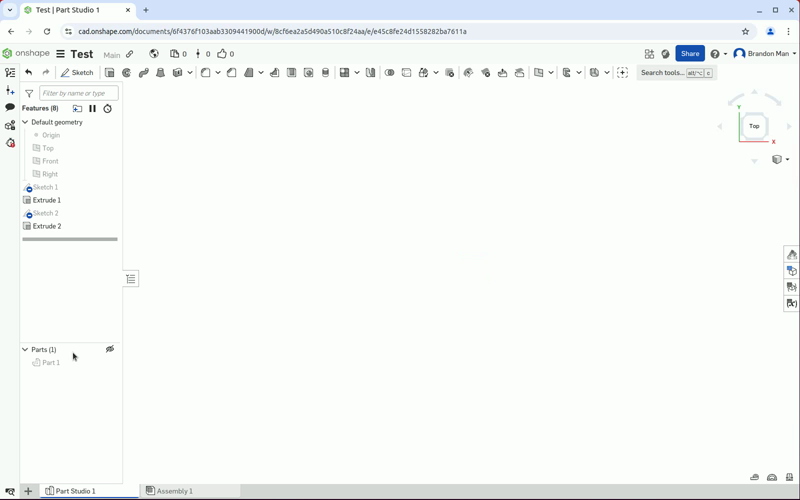
key(space)
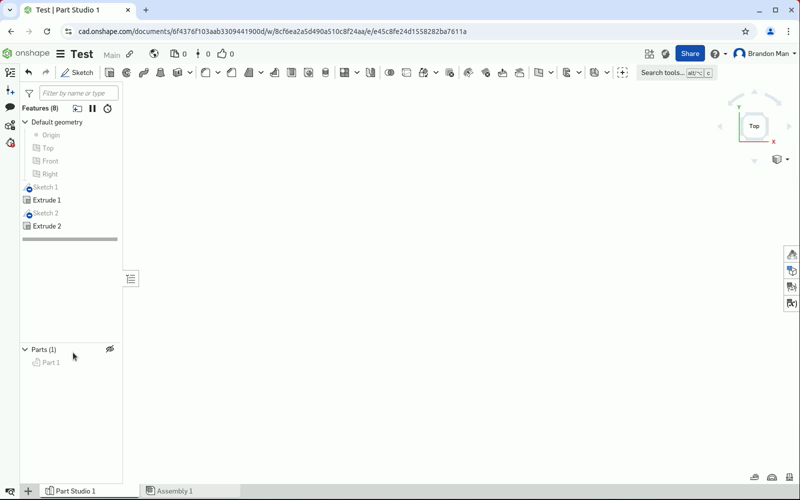
key_down(shift)
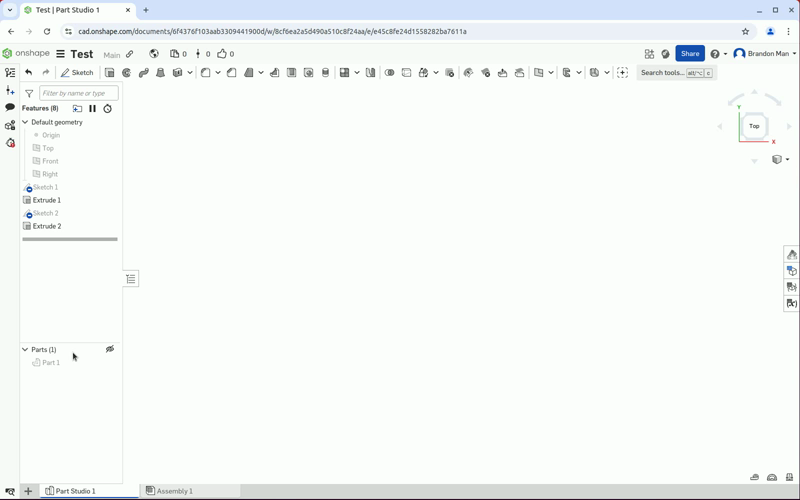
key(up)
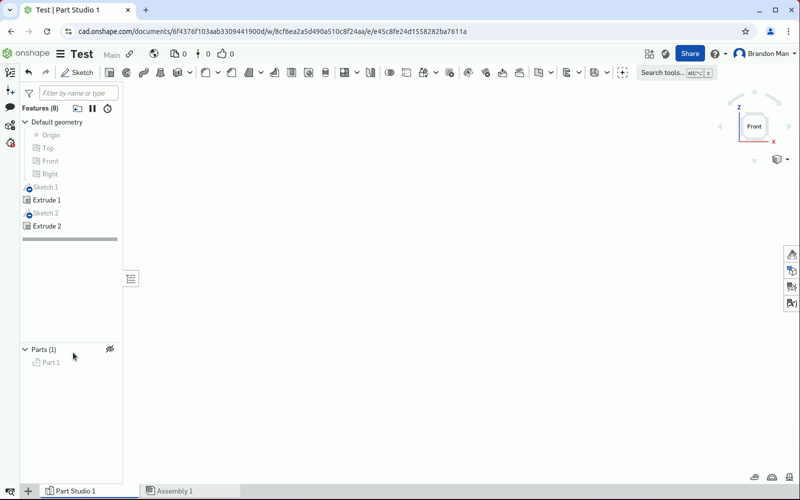
key_up(shift)
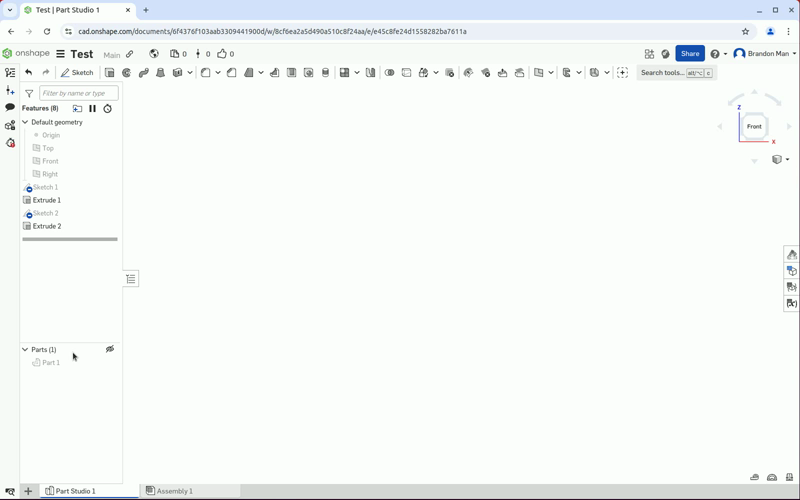
key(space)
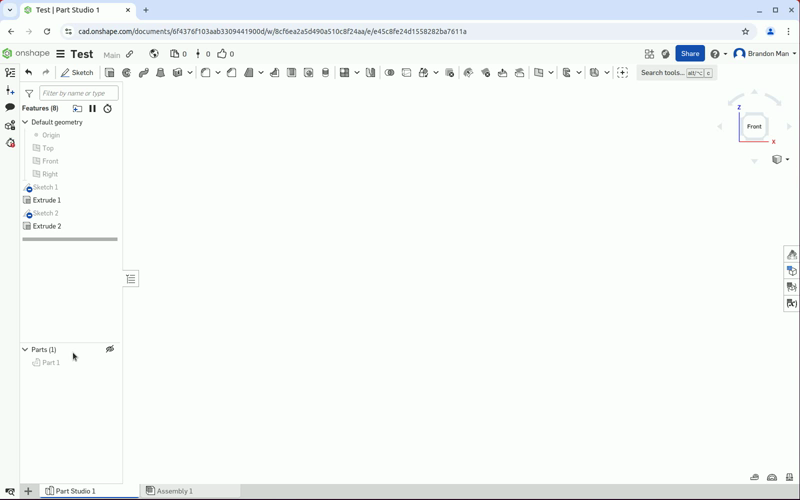
key_down(shift)
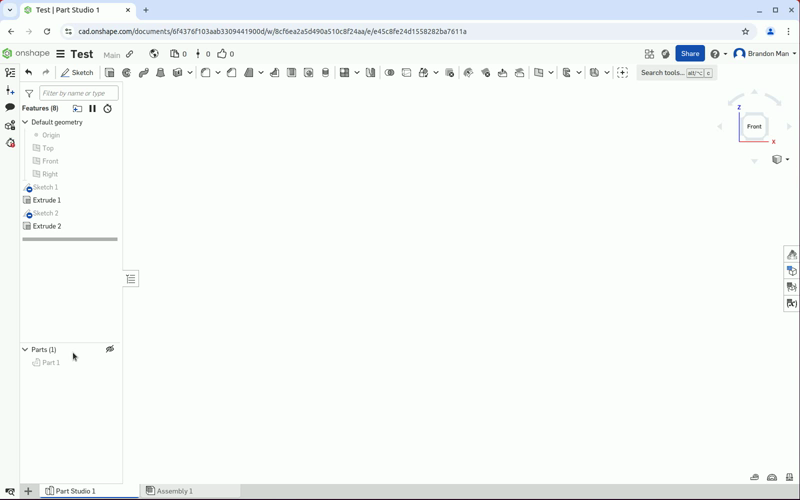
key(left)
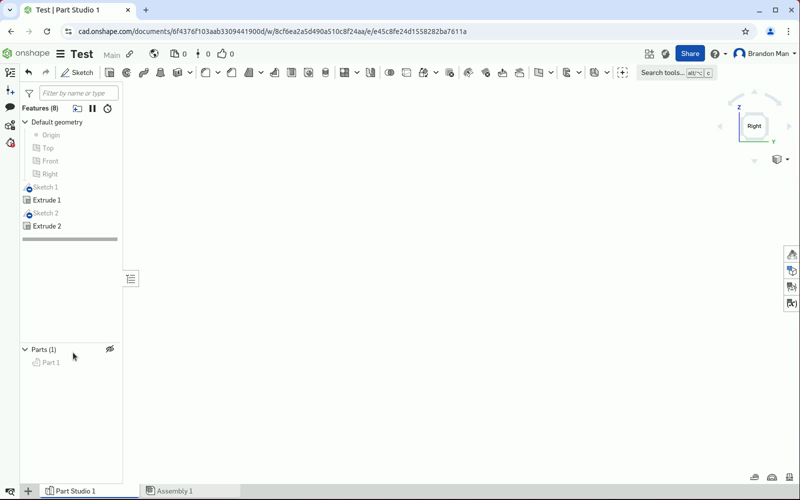
key_up(shift)
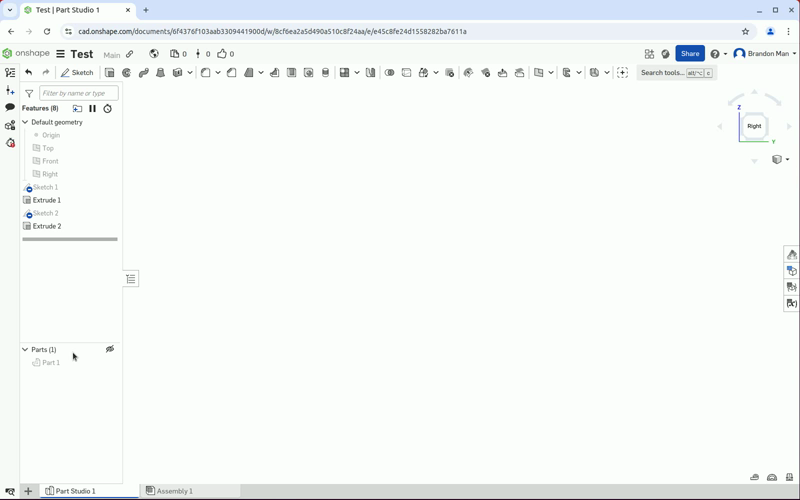
mouse_move(73, 352)
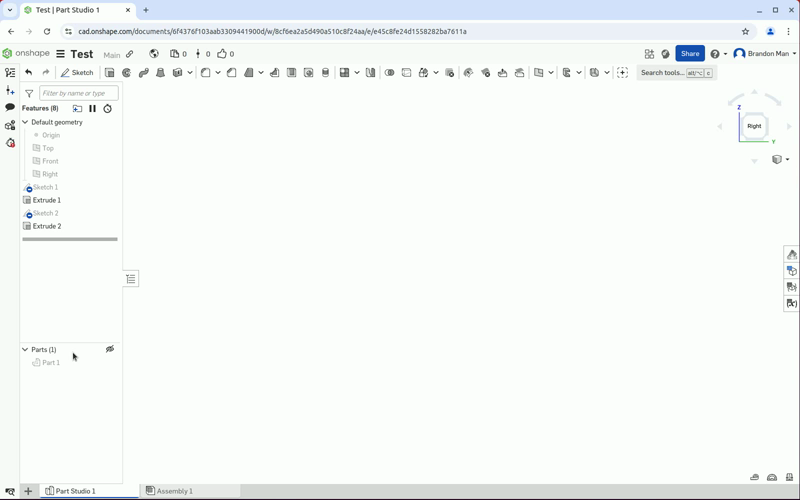
key(shift+y)
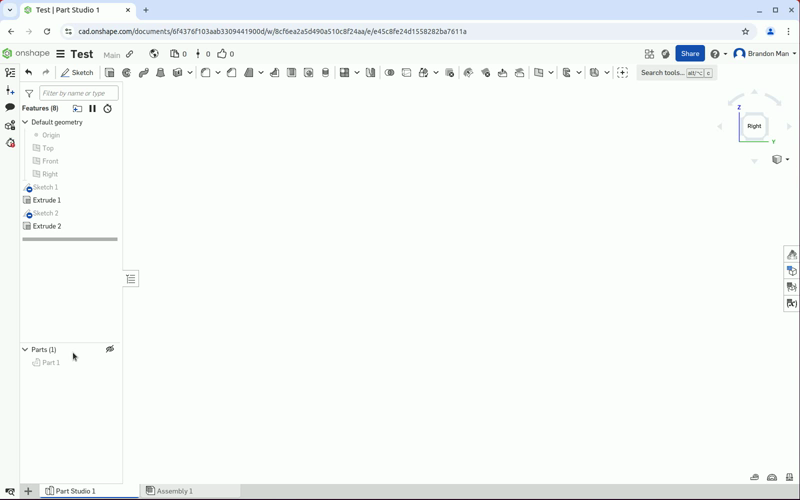
key(shift+s)
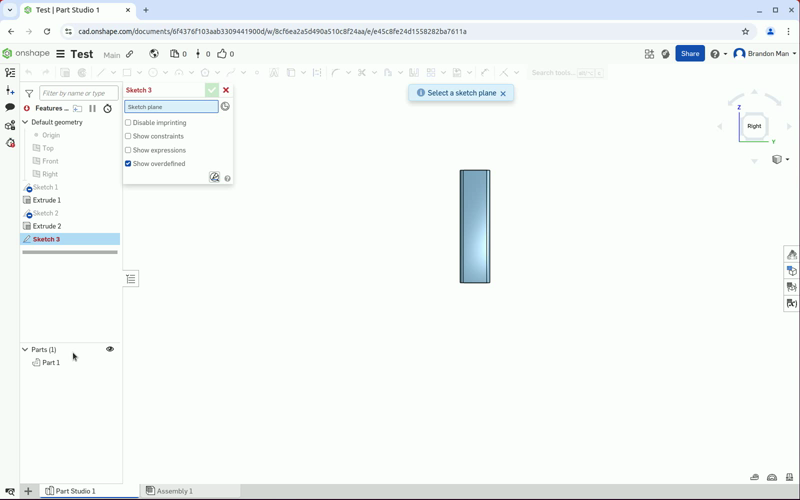
mouse_move(73, 176)
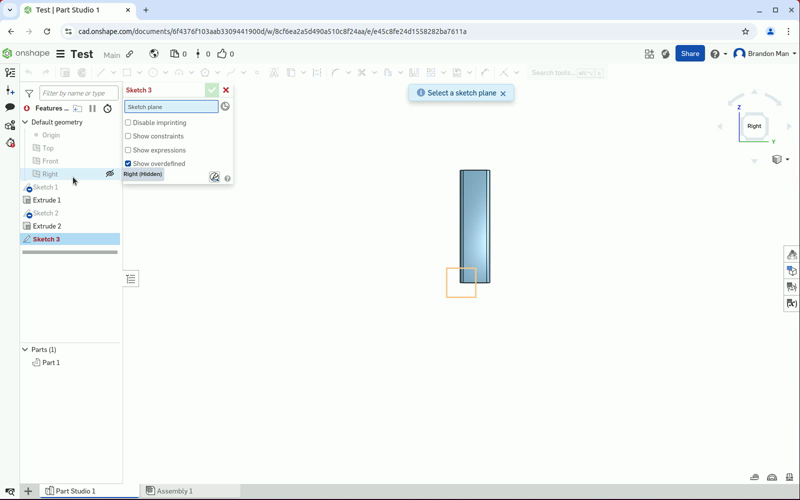
click(73, 176)
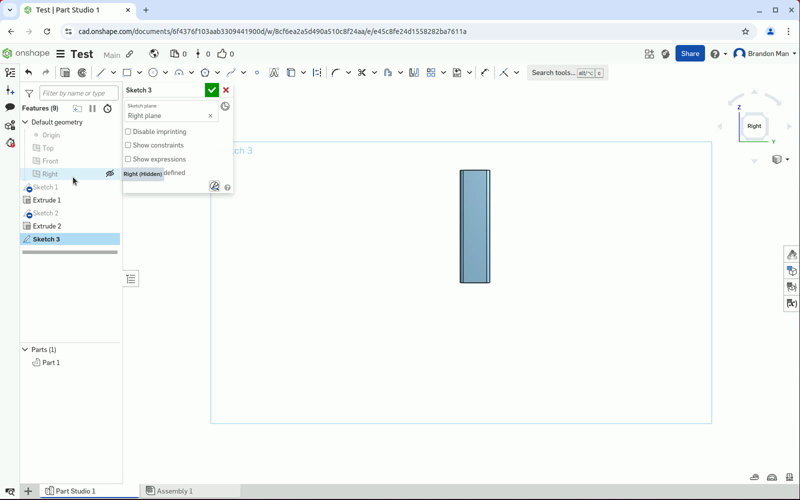
mouse_move(73, 352)
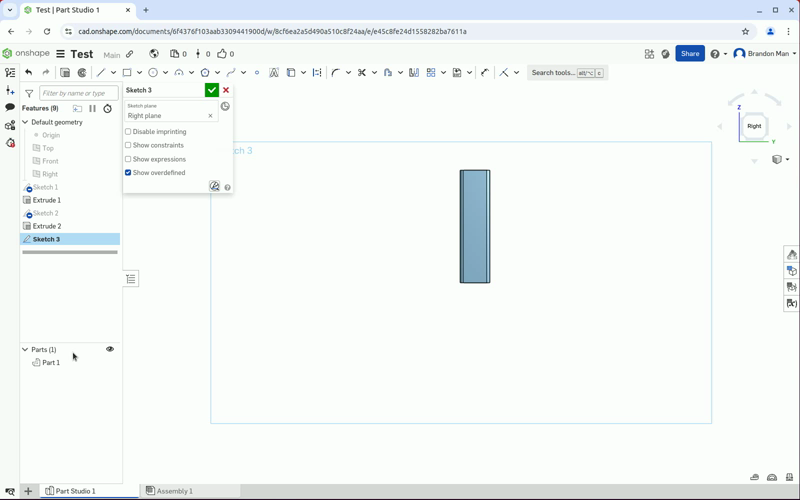
key(y)
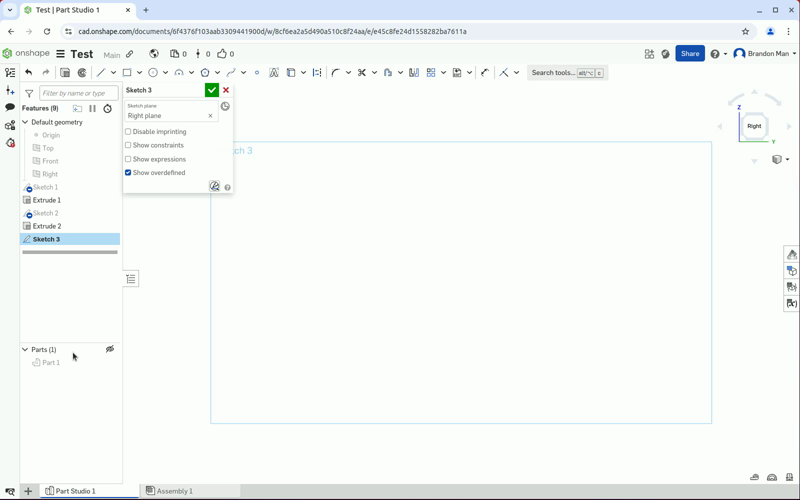
key(c)
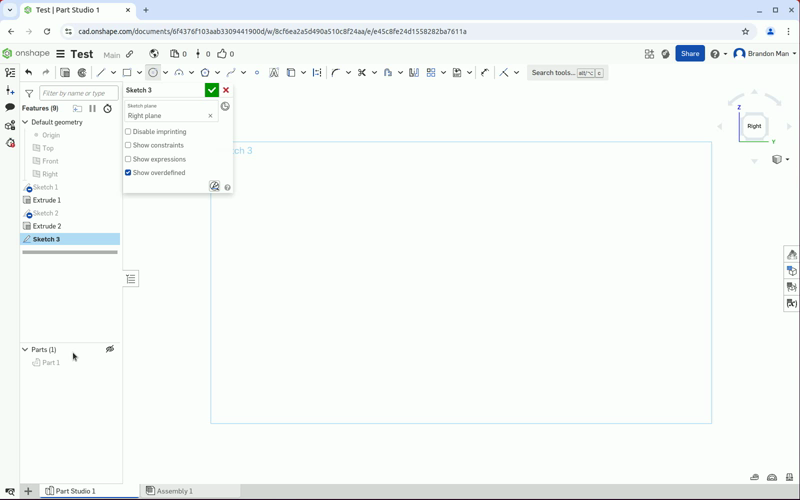
key_down(shift)
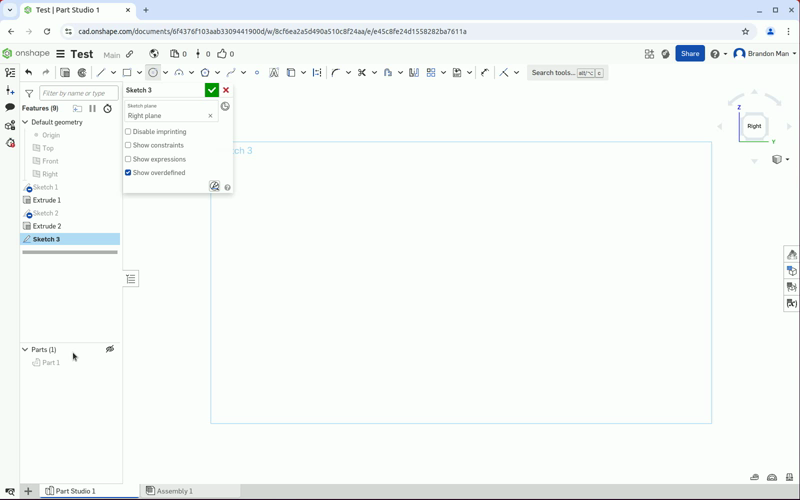
mouse_move(476, 184)
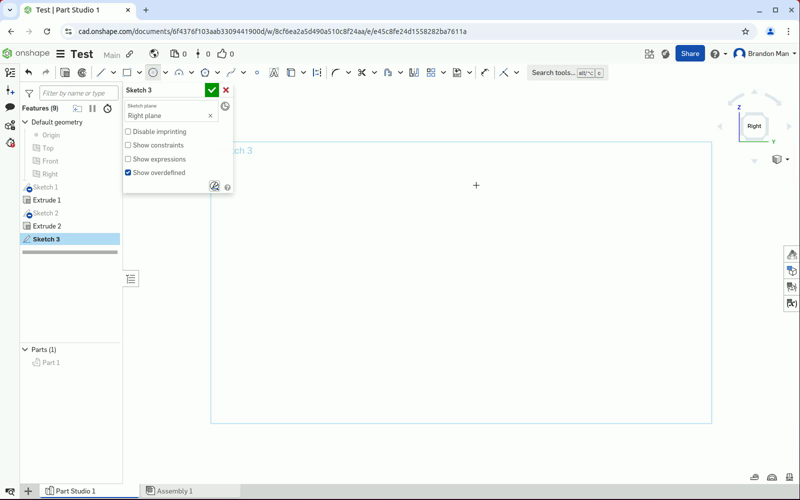
click(476, 184)
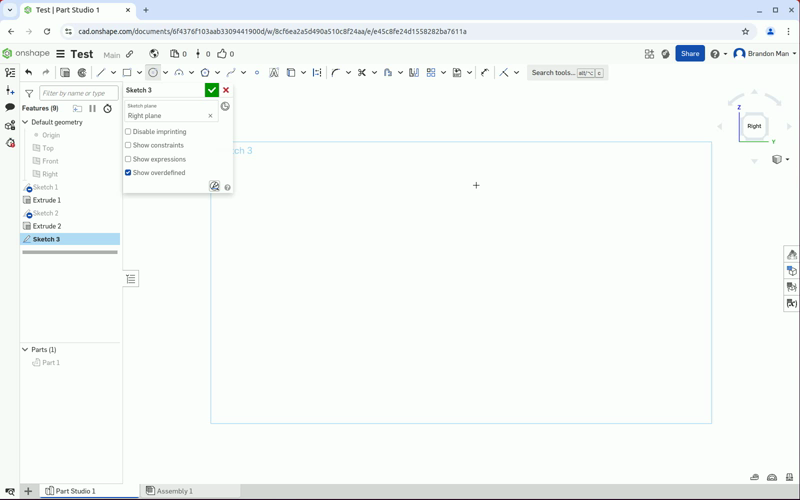
key_up(shift)
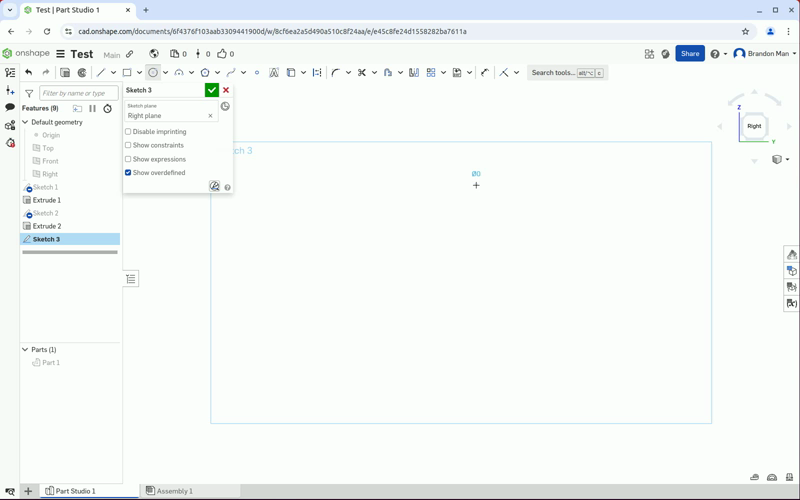
mouse_move(479, 184)
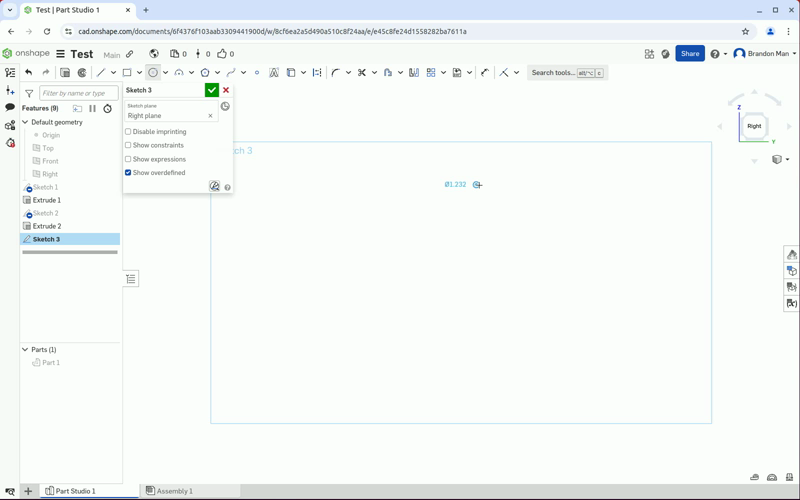
click(479, 184)
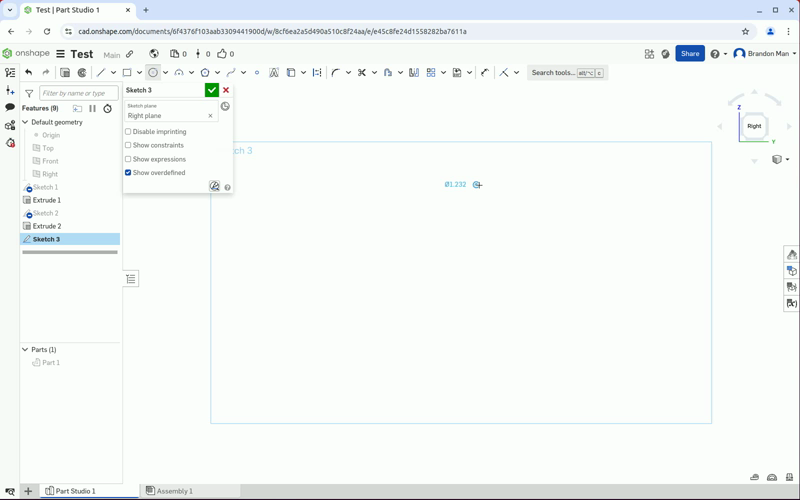
key(esc)
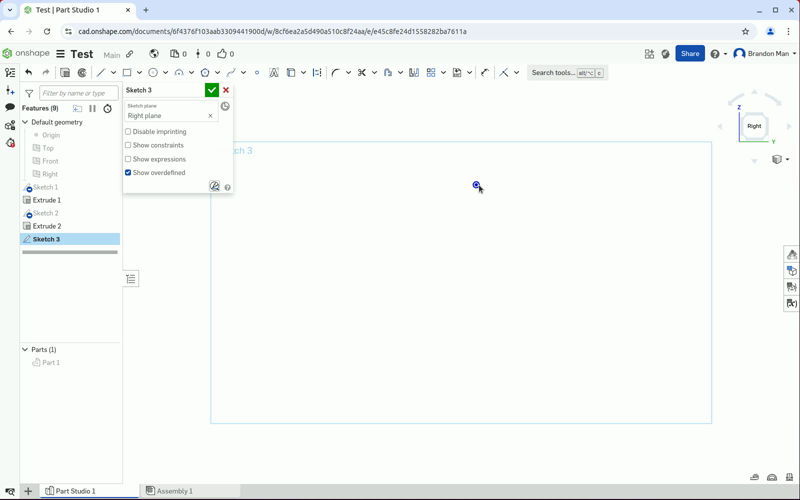
mouse_move(473, 182)
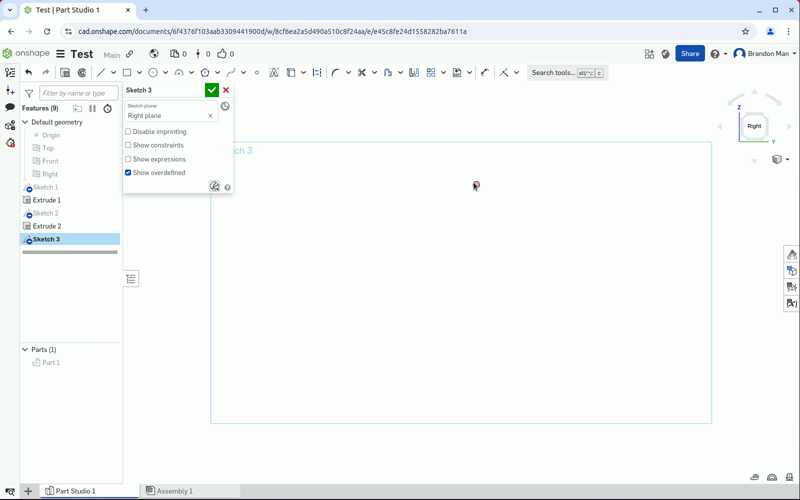
scroll(6)
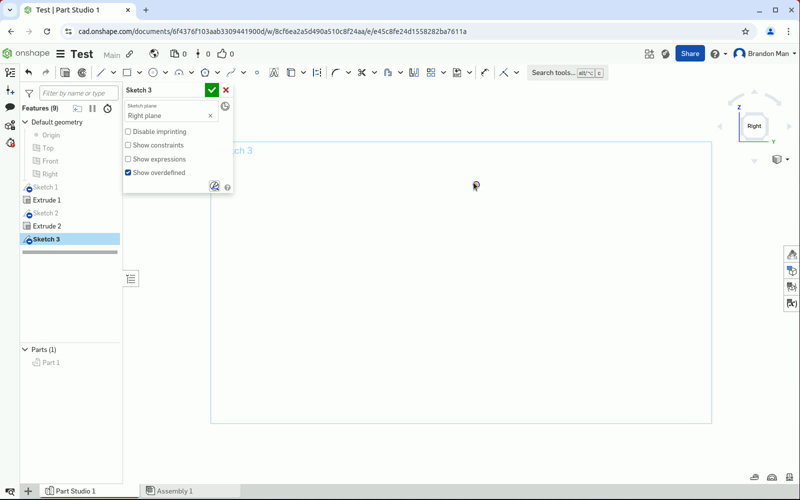
scroll(6)
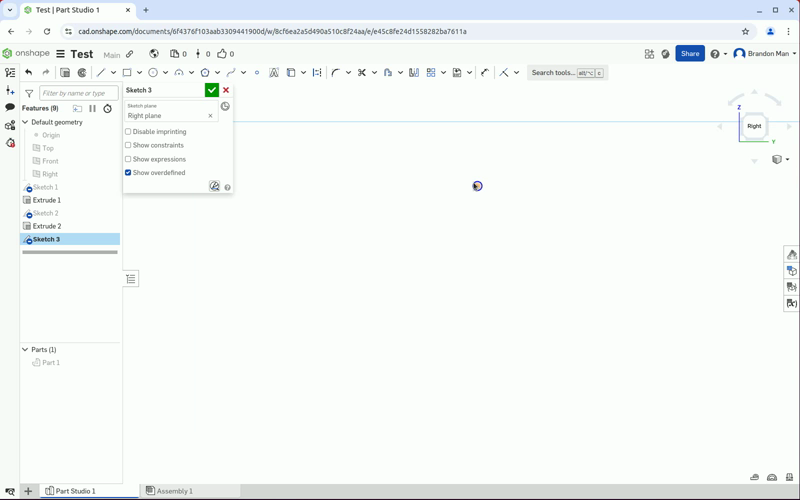
scroll(6)
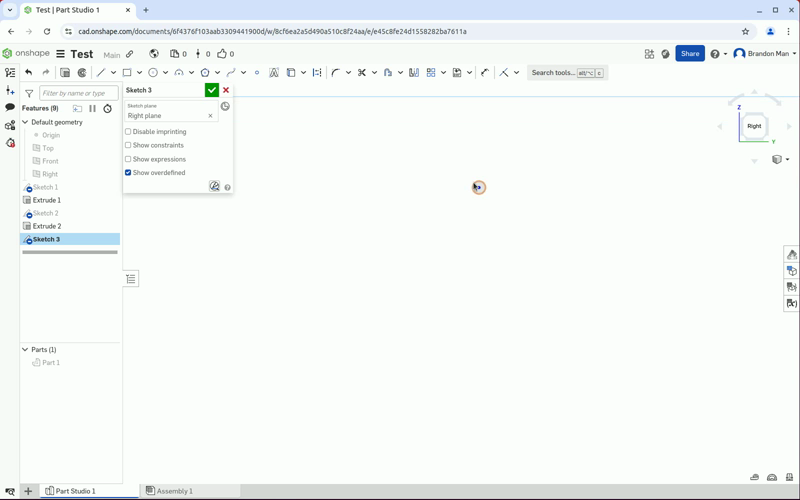
scroll(6)
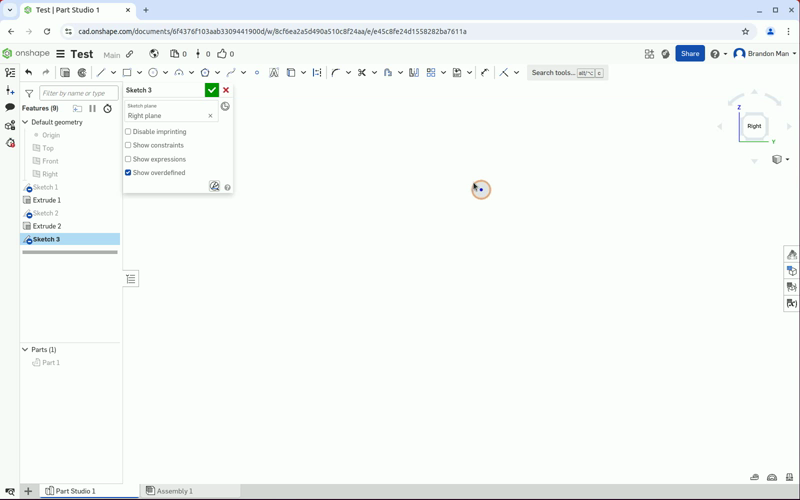
scroll(6)
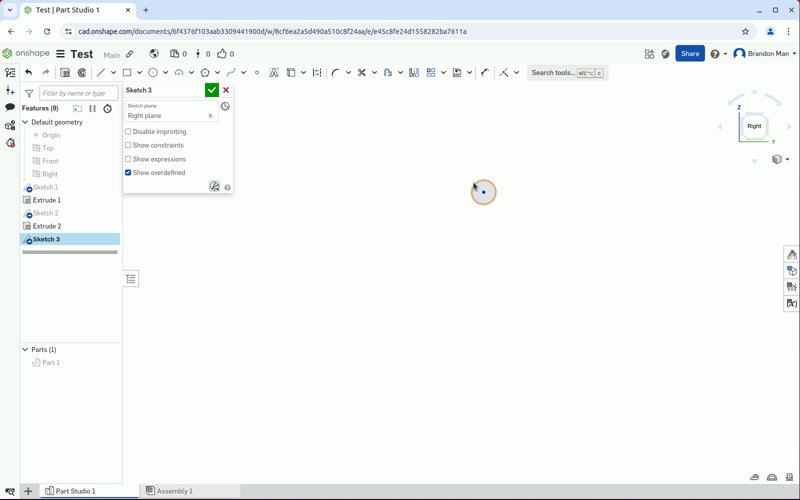
scroll(6)
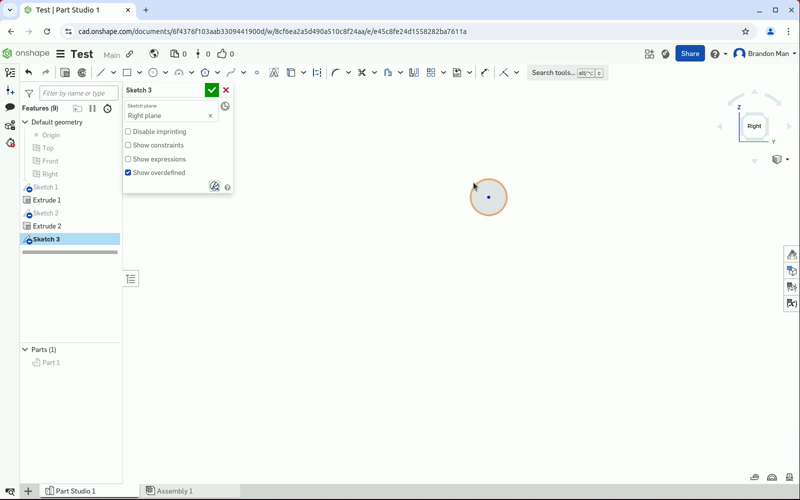
scroll(6)
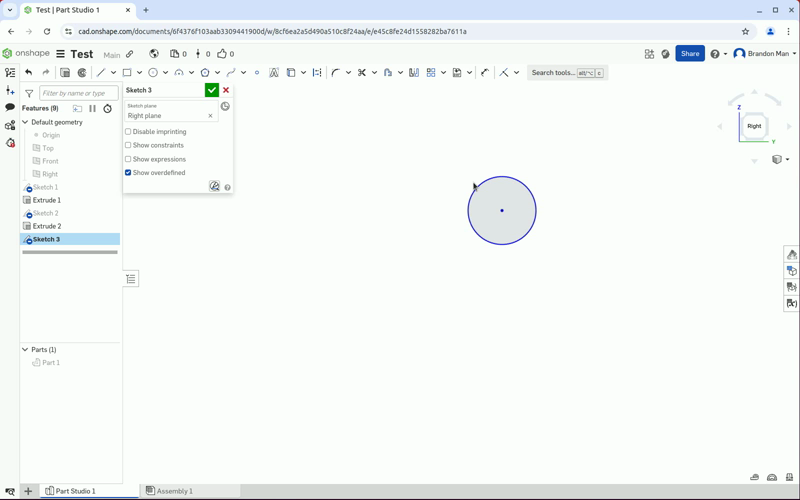
click(473, 182)
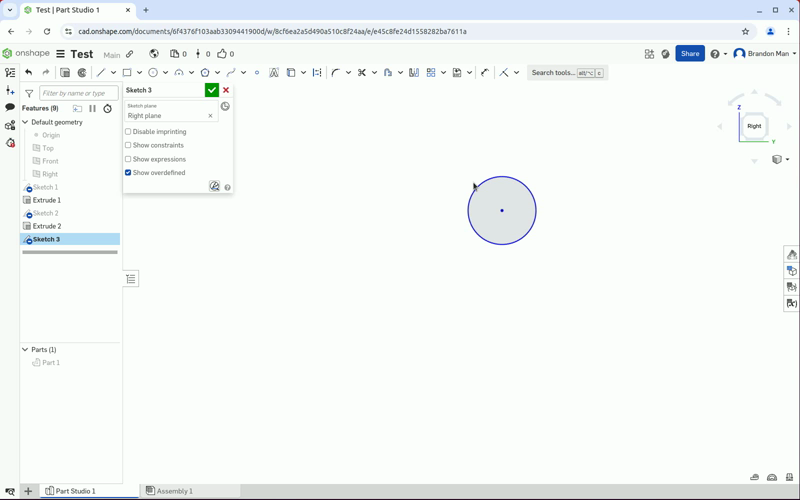
scroll(-6)
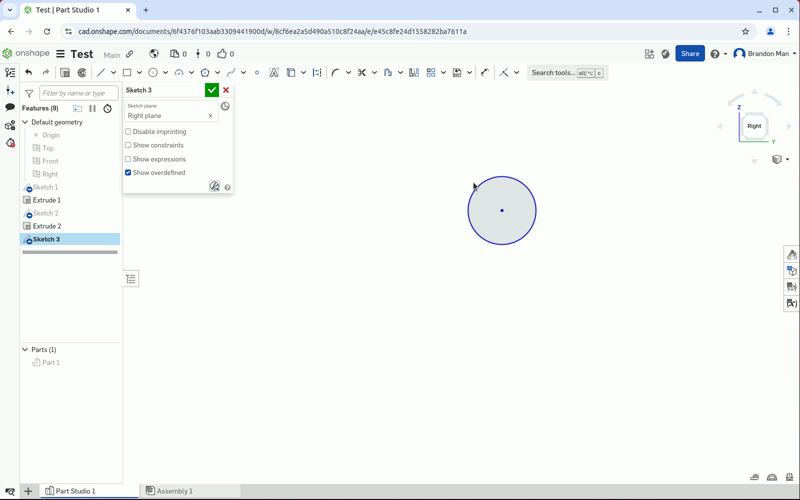
scroll(-6)
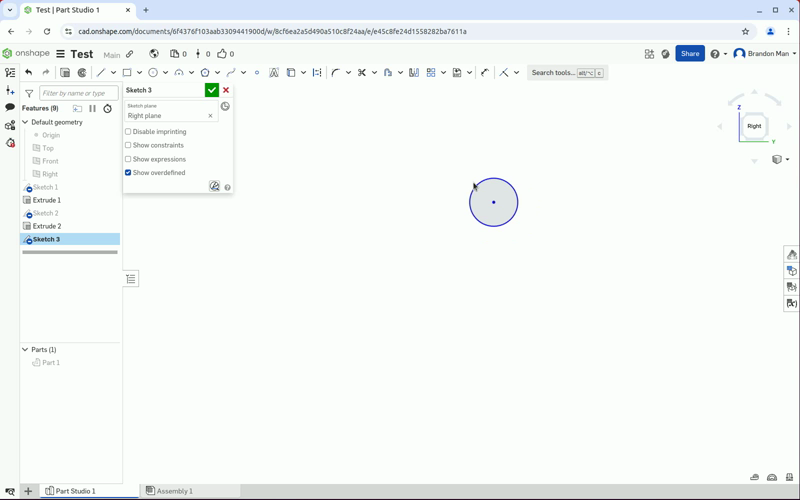
scroll(-6)
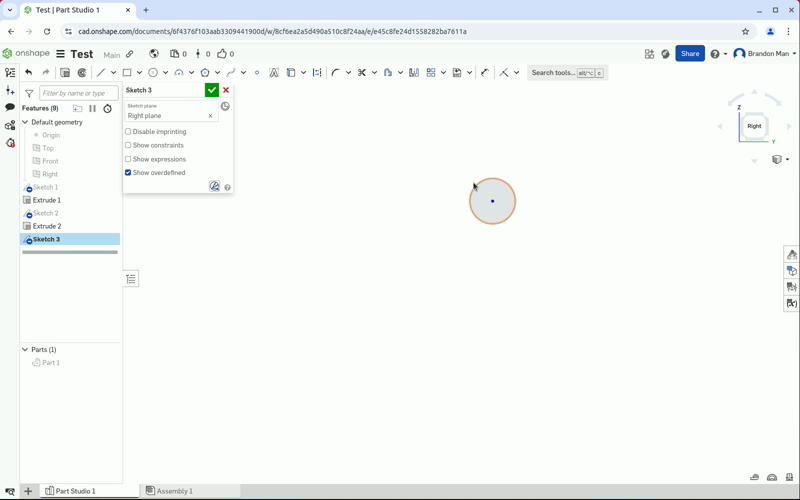
scroll(-6)
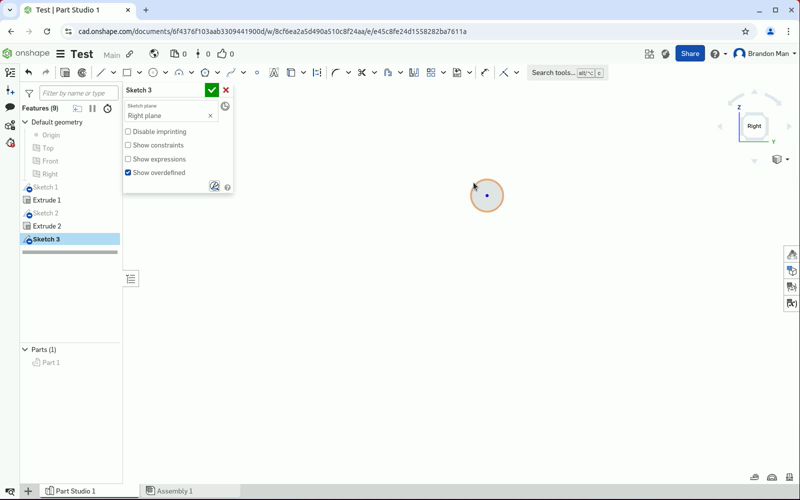
scroll(-6)
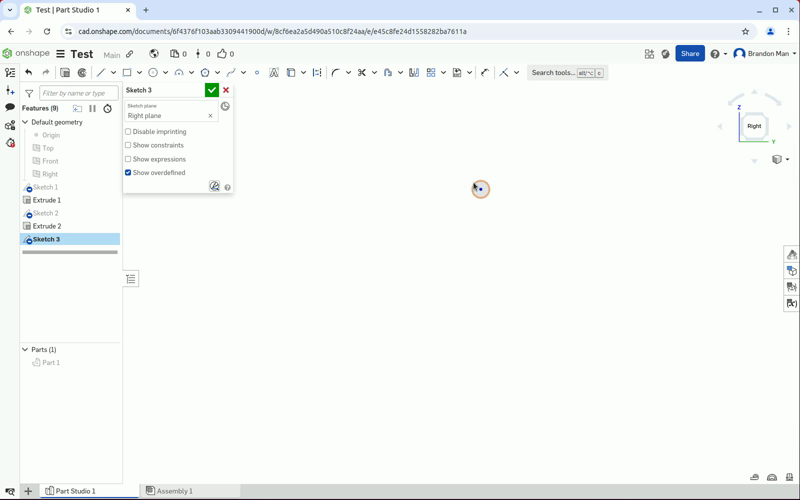
scroll(-6)
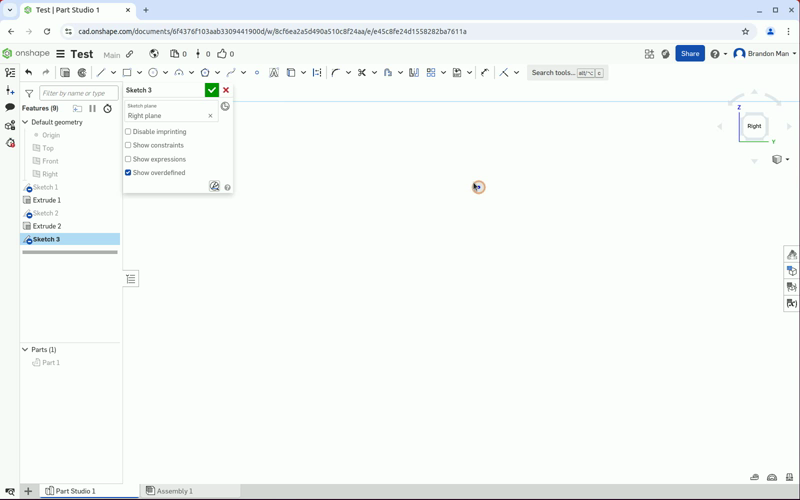
scroll(-6)
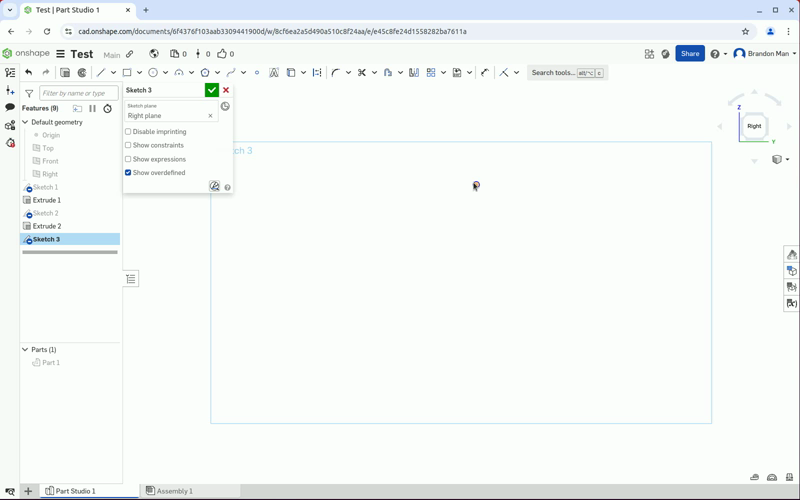
mouse_move(73, 352)
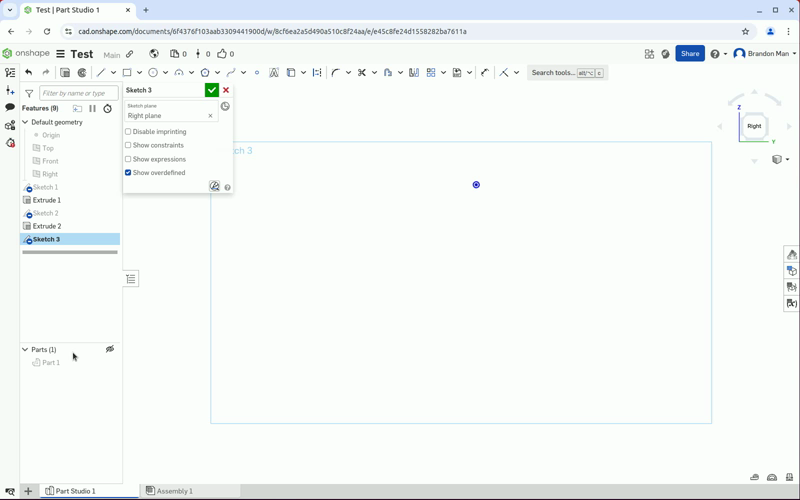
key(shift+y)
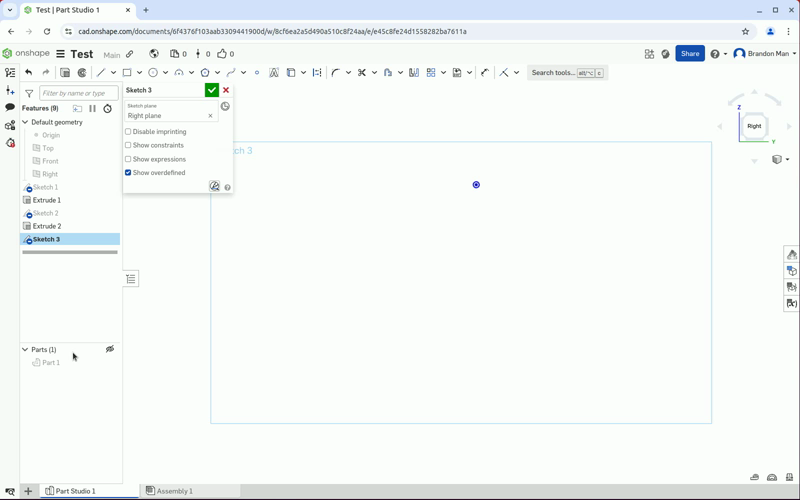
key(shift+e)
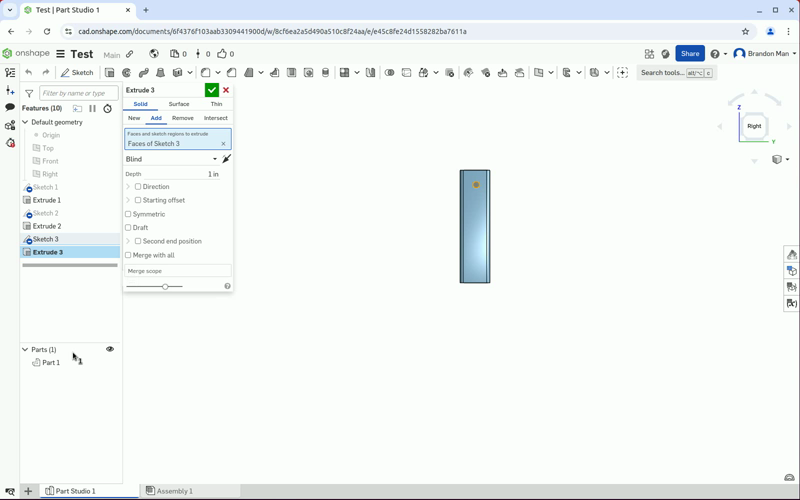
mouse_move(143, 106)
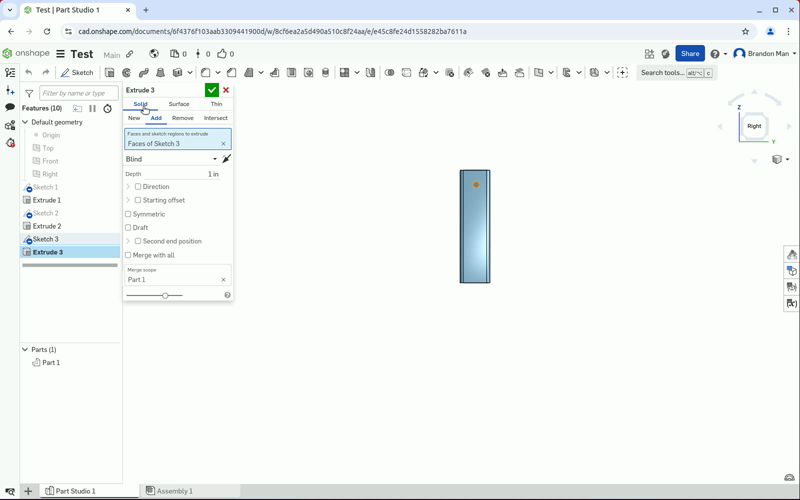
click(143, 106)
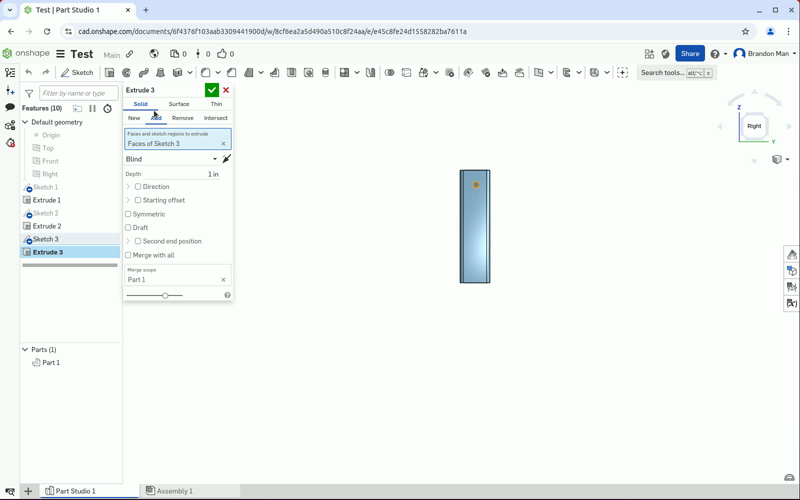
mouse_move(186, 120)
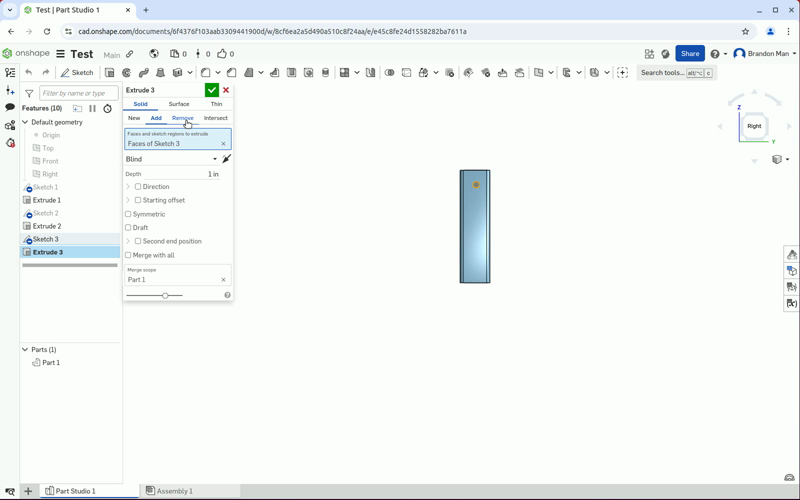
click(186, 120)
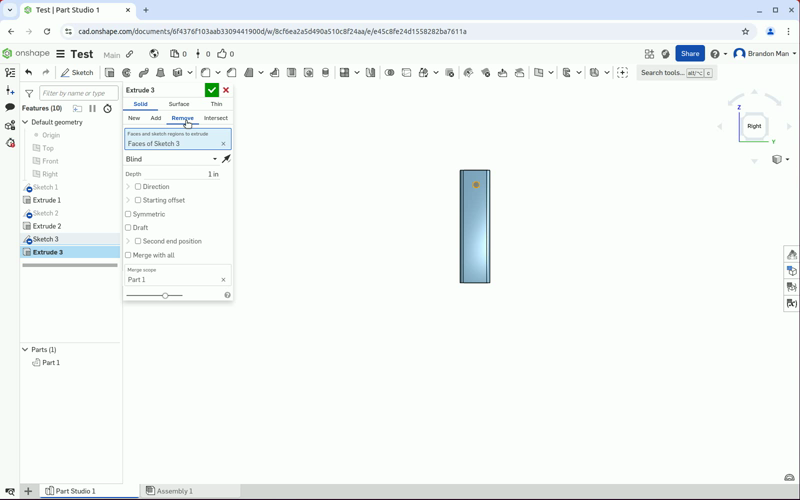
key(tab, 4)
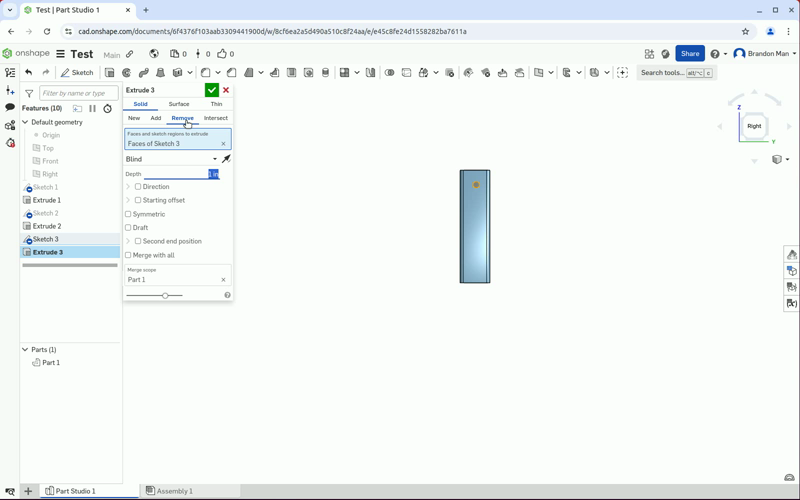
text(-5.777)
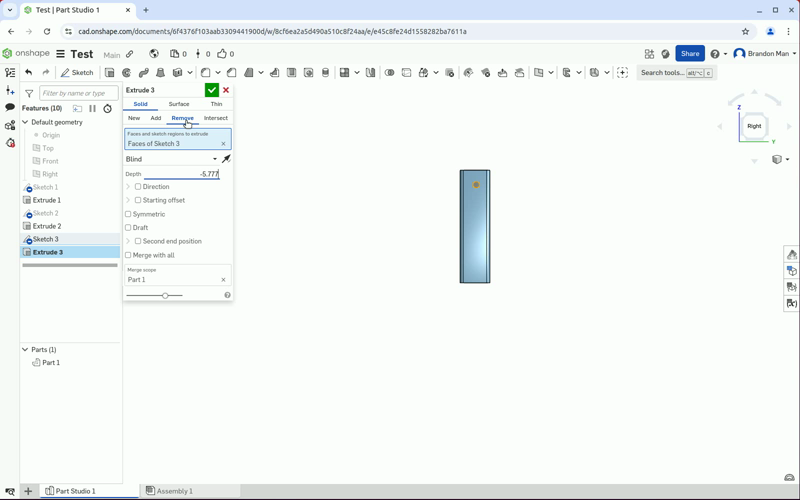
key(tab, 6)
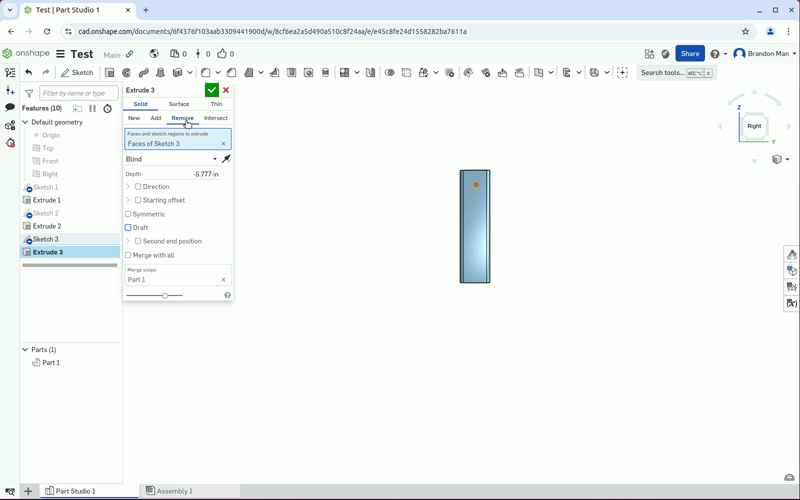
key(space)
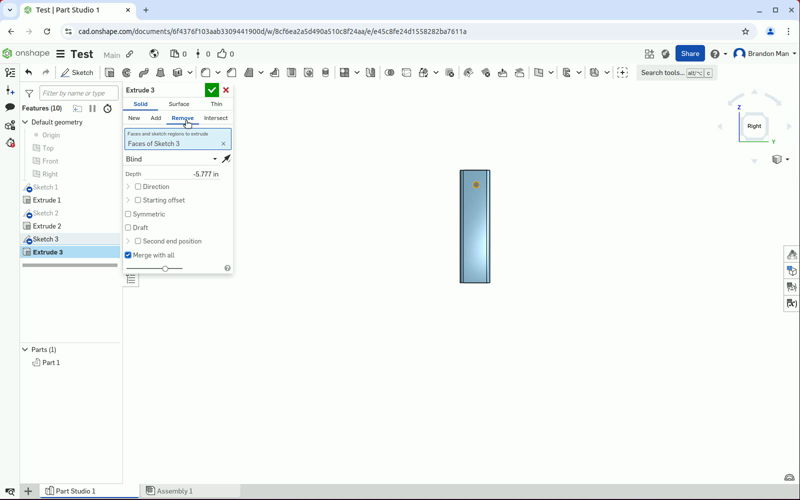
key(enter)
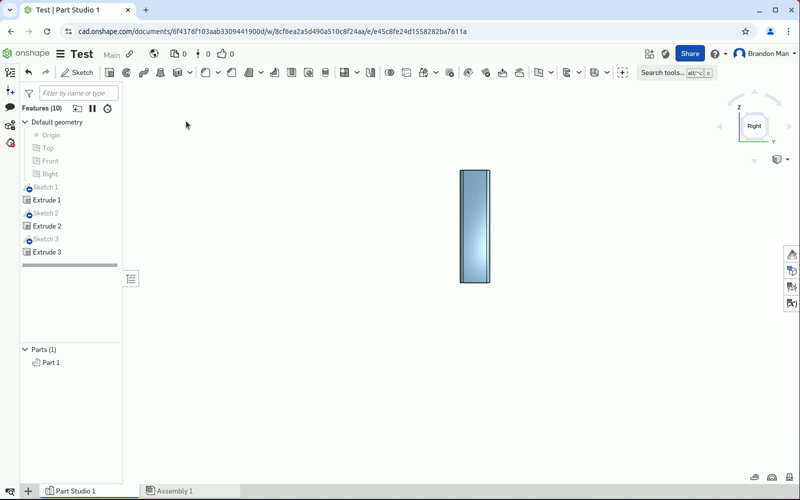
key(shift+h)
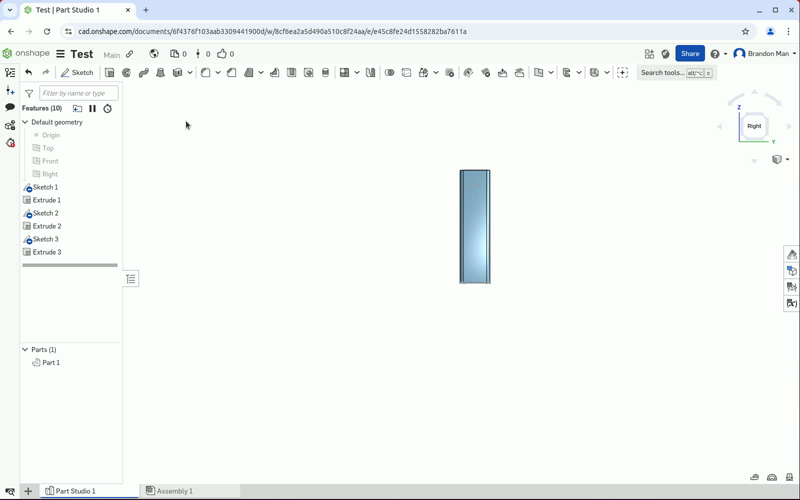
key(shift+h)
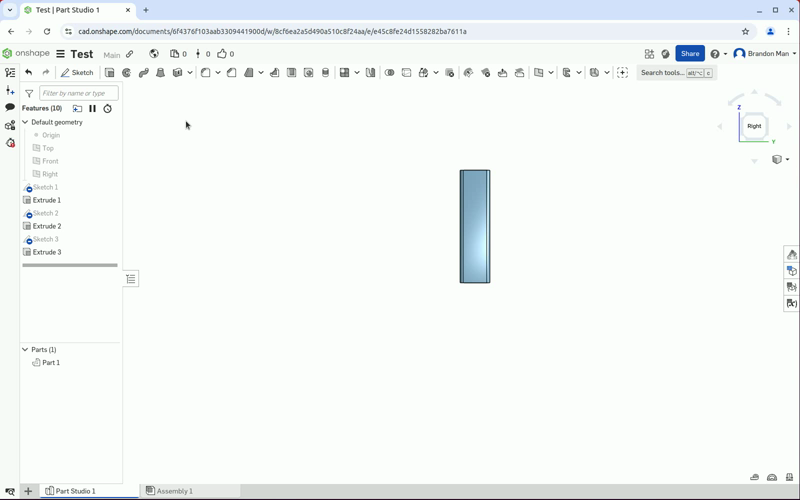
mouse_move(73, 189)
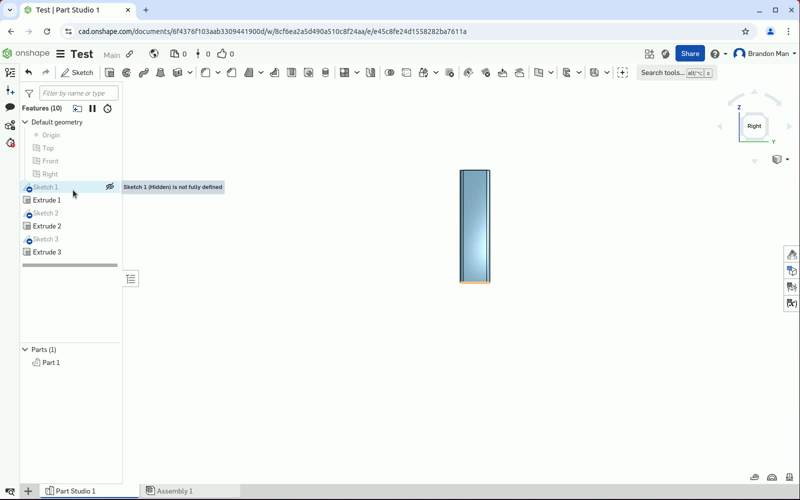
click(73, 189)
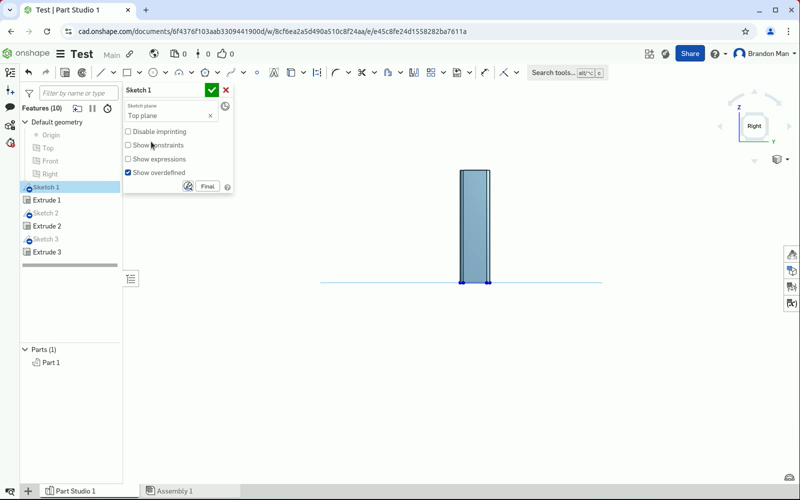
mouse_move(229, 92)
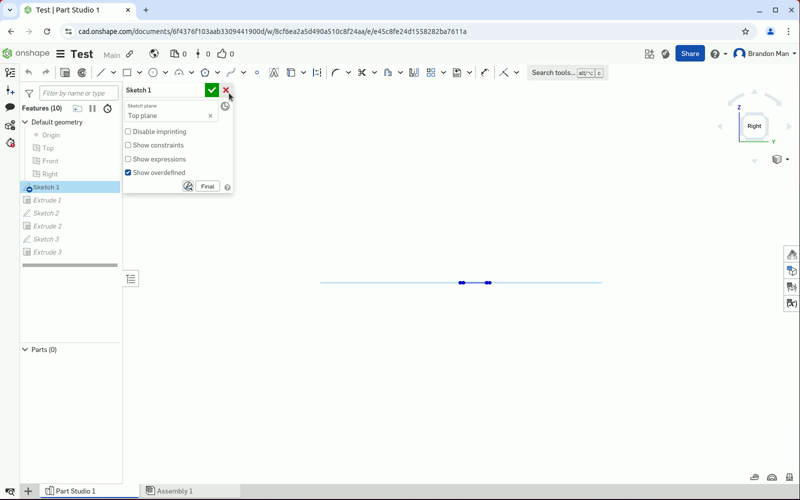
click(229, 92)
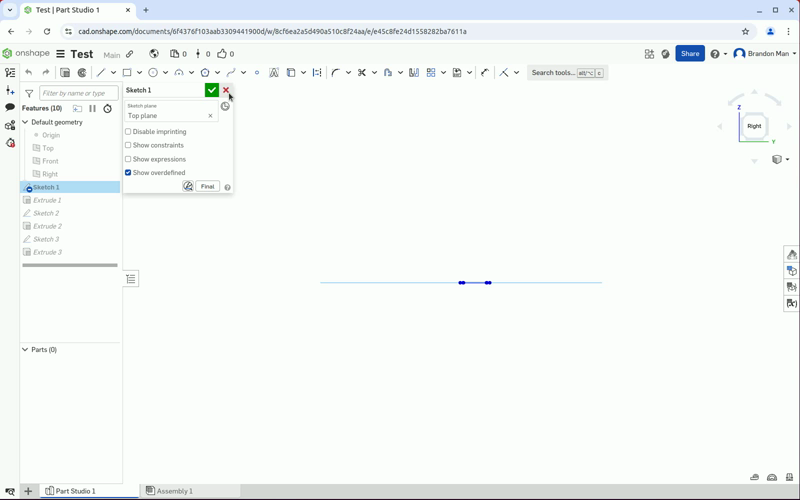
key(shift+s)
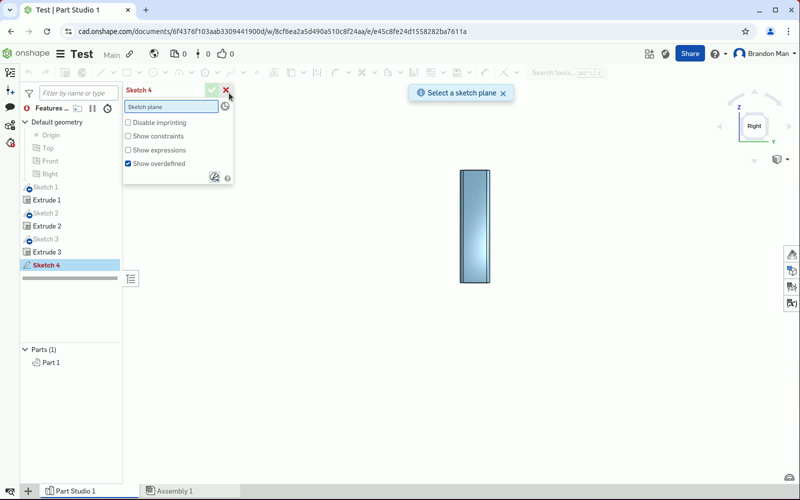
mouse_move(73, 176)
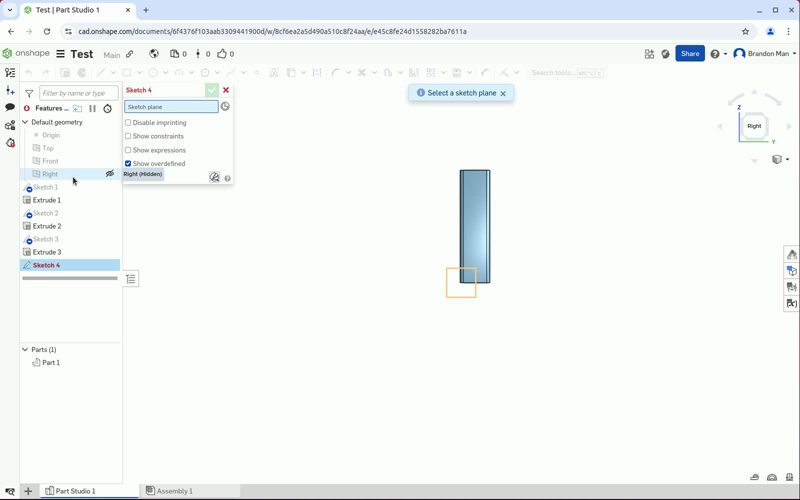
click(73, 176)
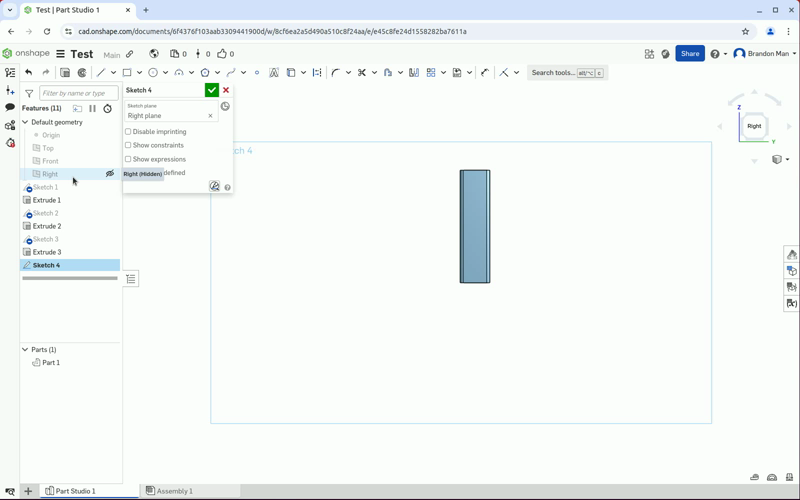
mouse_move(73, 352)
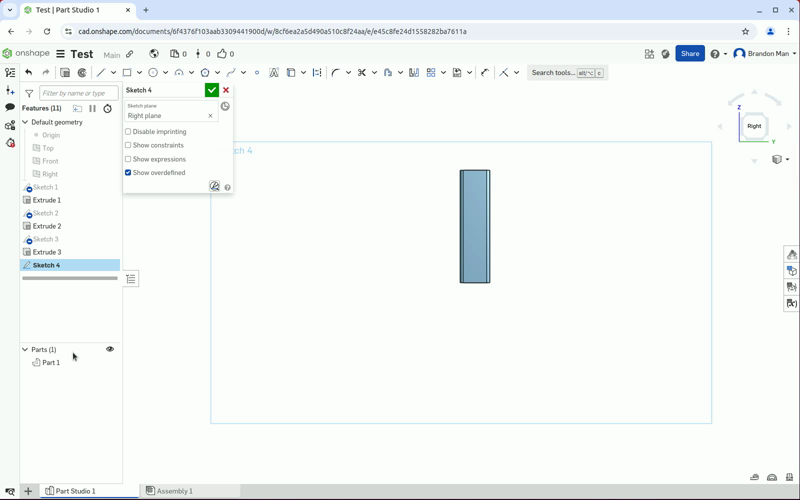
key(y)
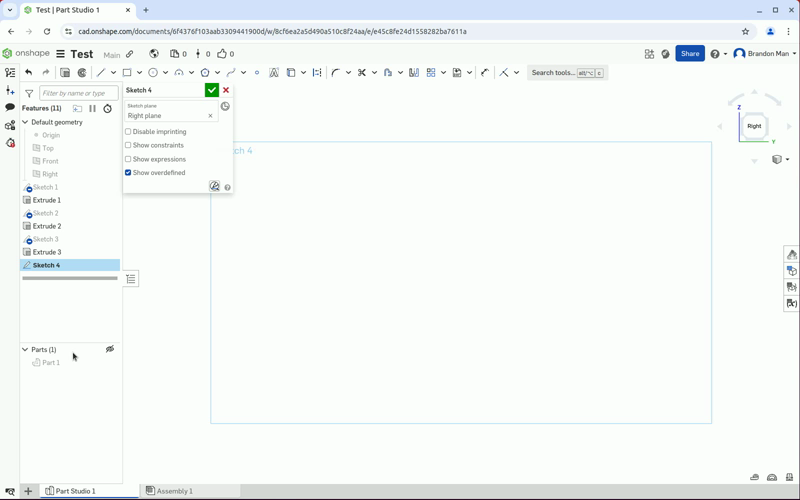
key(c)
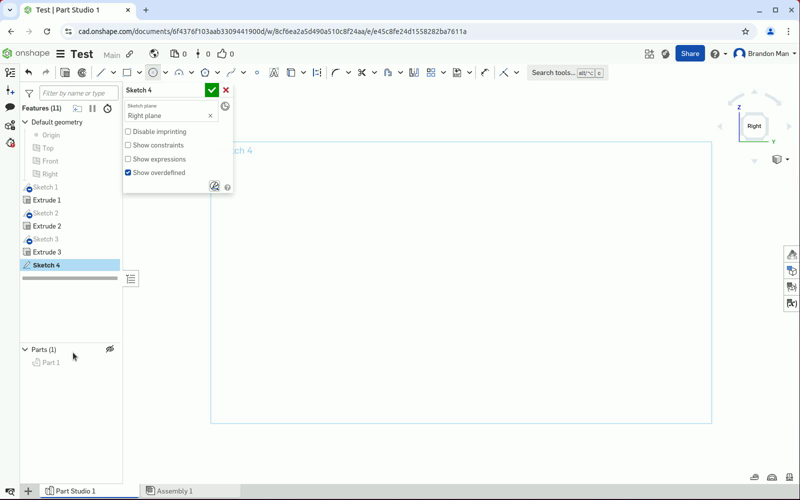
key_down(shift)
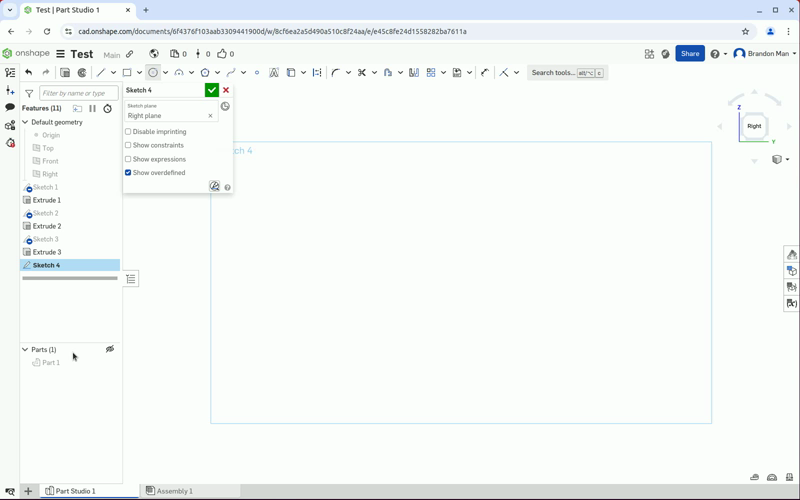
mouse_move(476, 196)
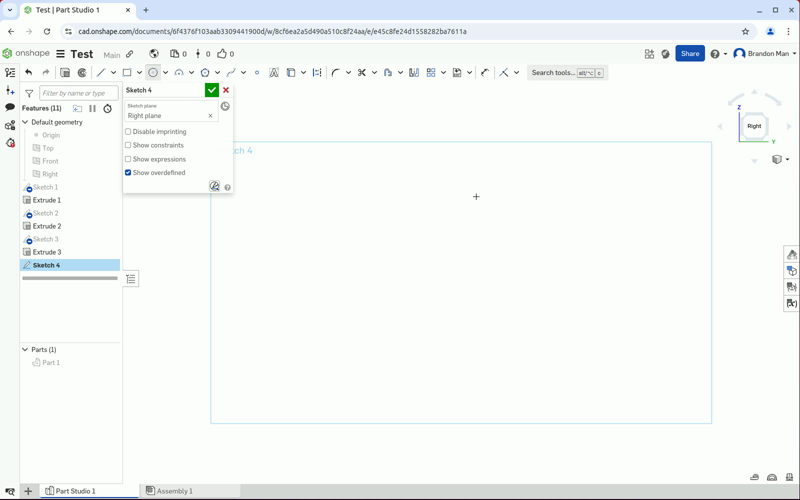
click(476, 196)
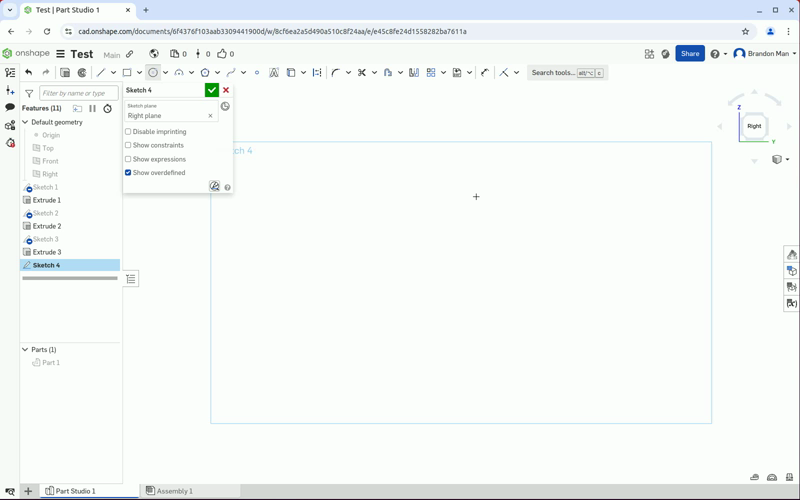
key_up(shift)
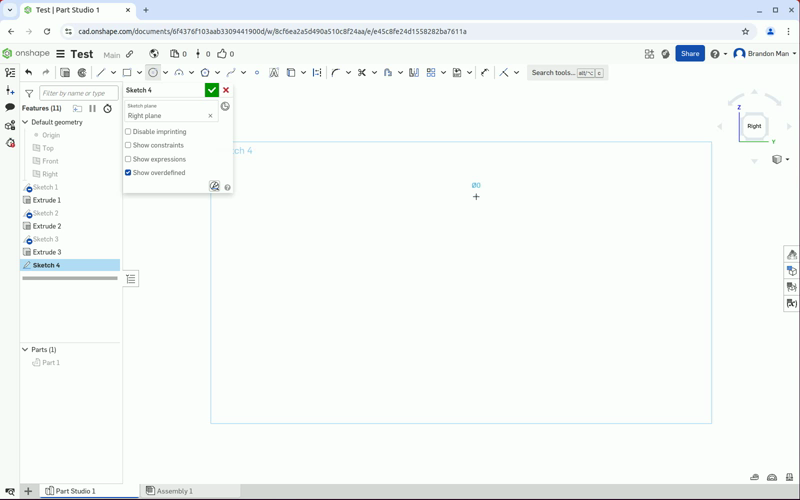
mouse_move(479, 196)
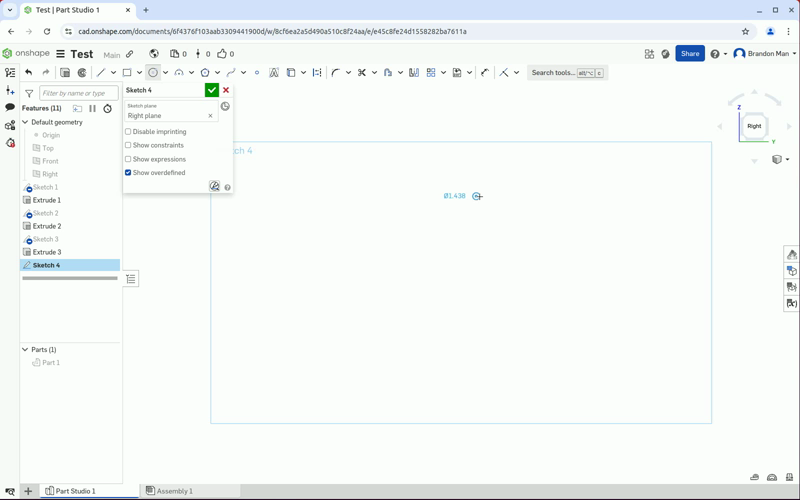
click(479, 196)
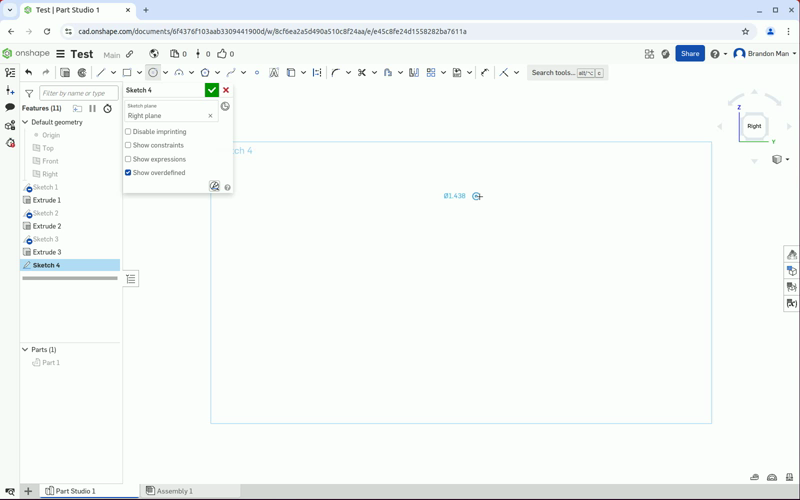
key(esc)
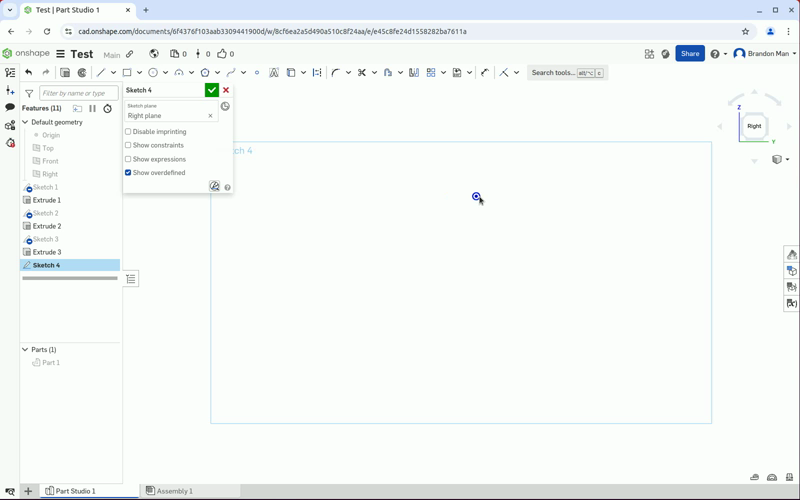
mouse_move(477, 194)
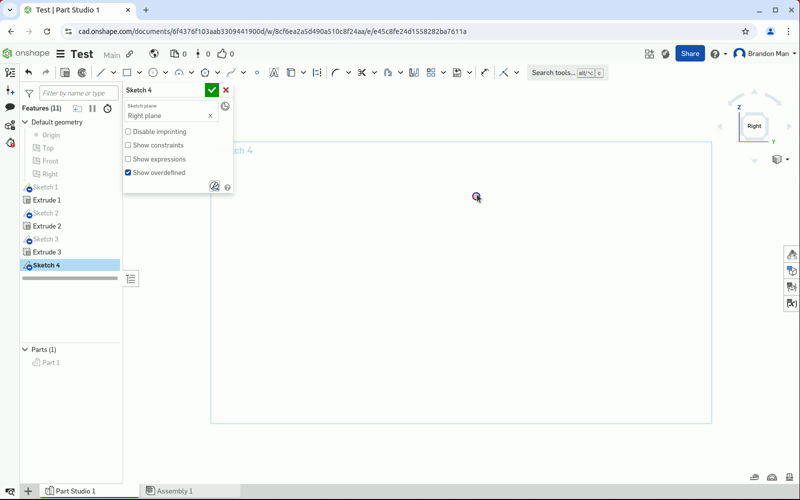
scroll(6)
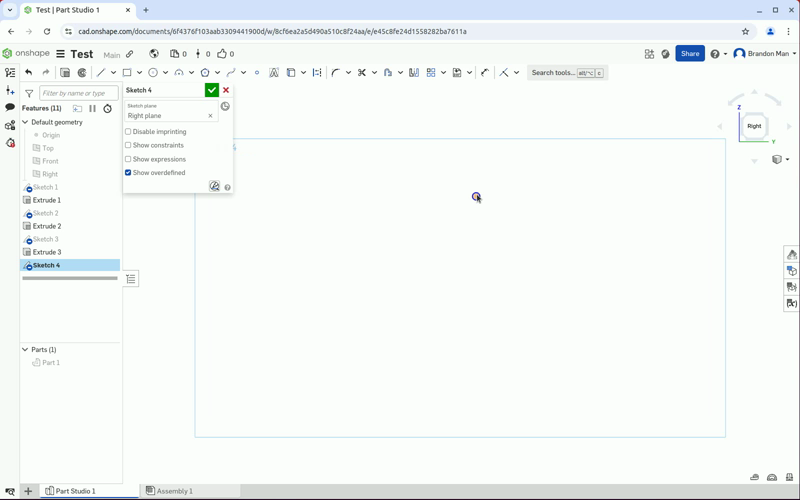
scroll(6)
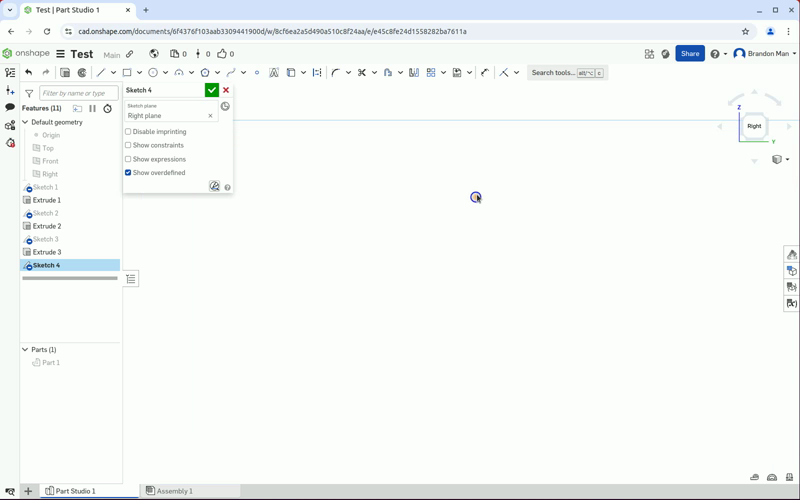
scroll(6)
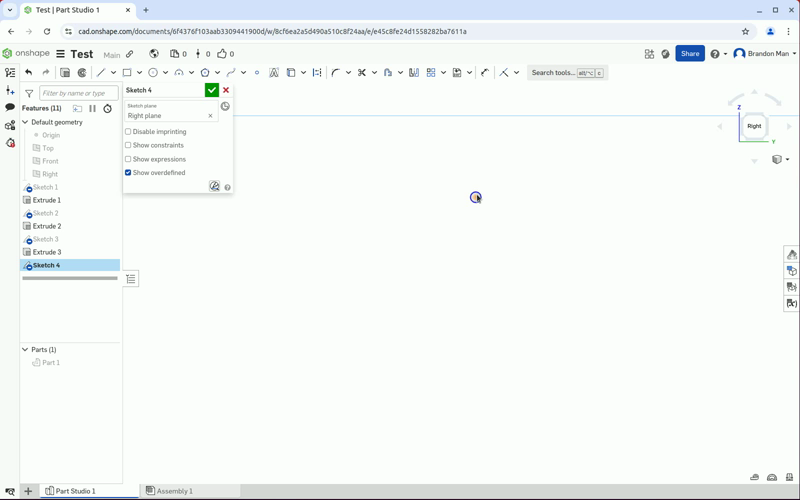
scroll(6)
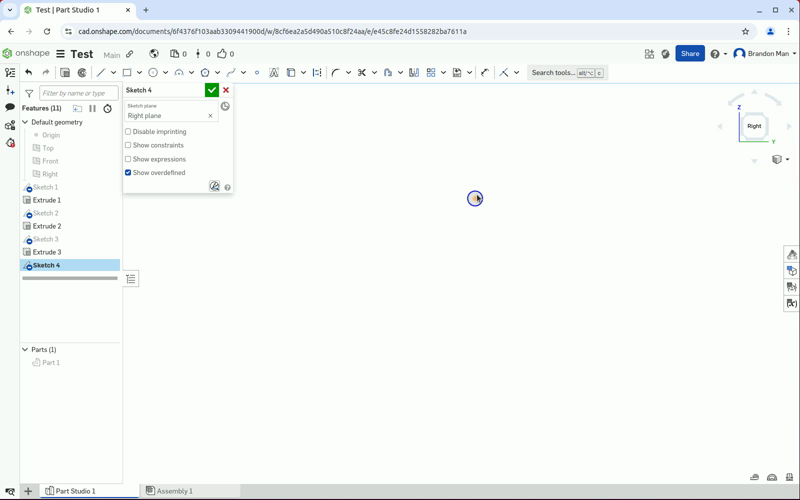
scroll(6)
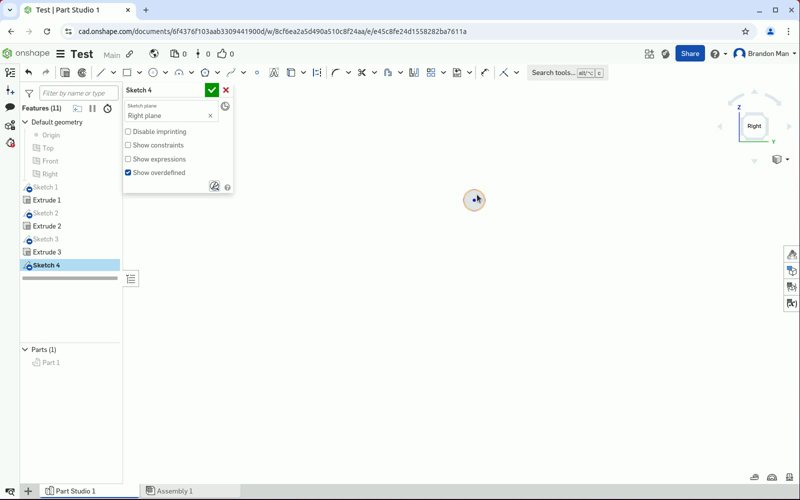
scroll(6)
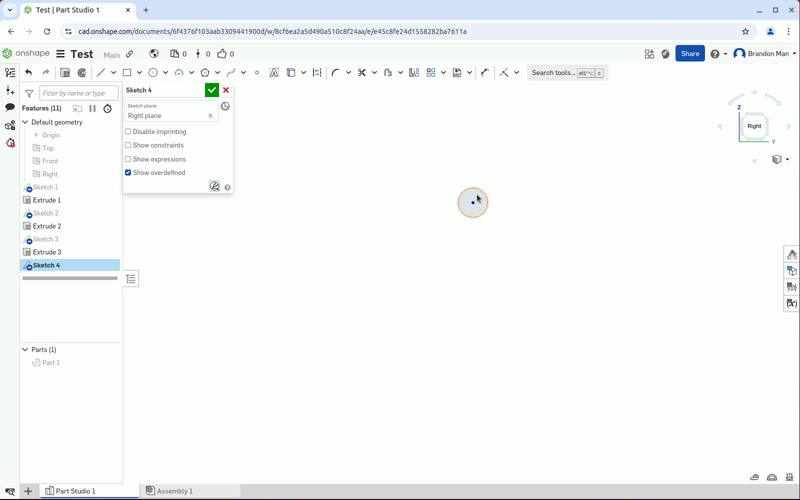
scroll(6)
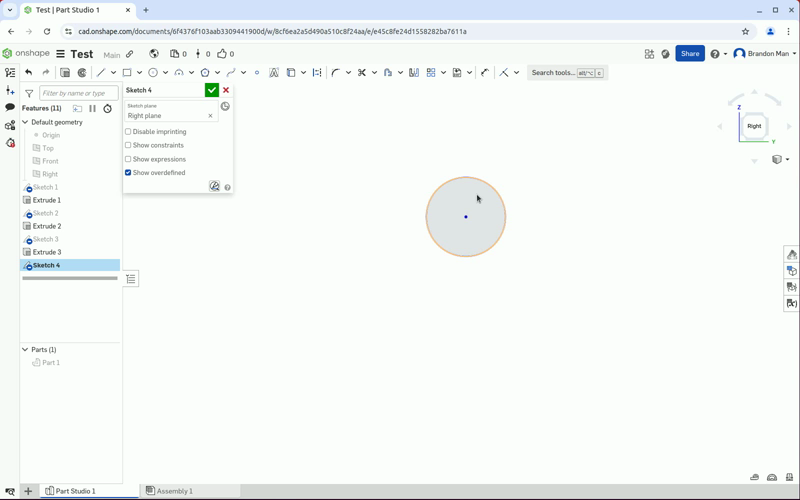
click(477, 194)
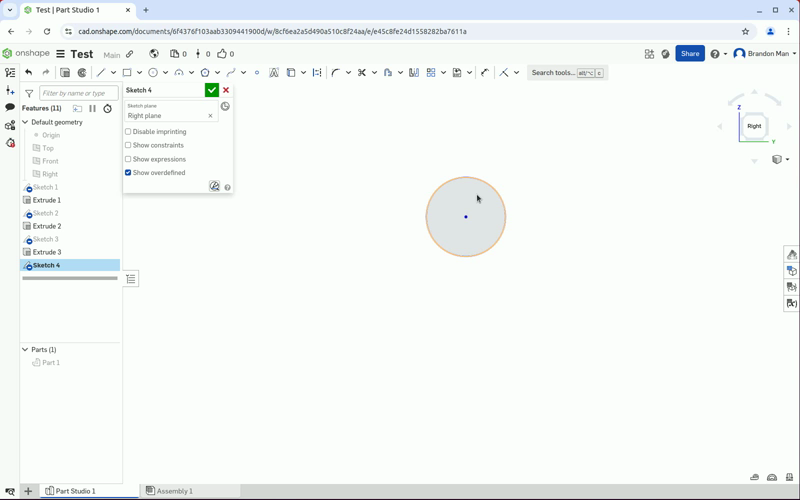
scroll(-6)
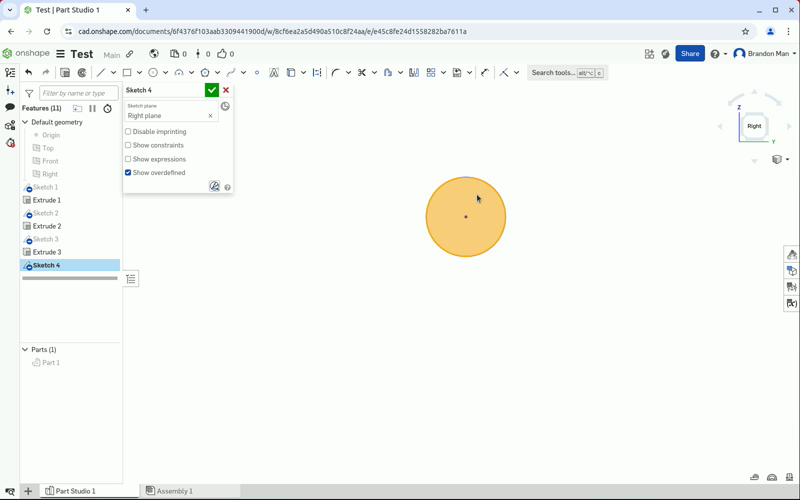
scroll(-6)
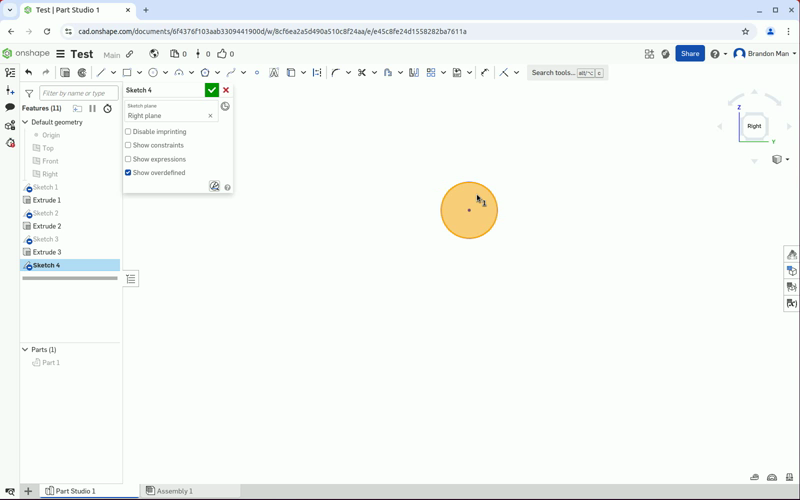
scroll(-6)
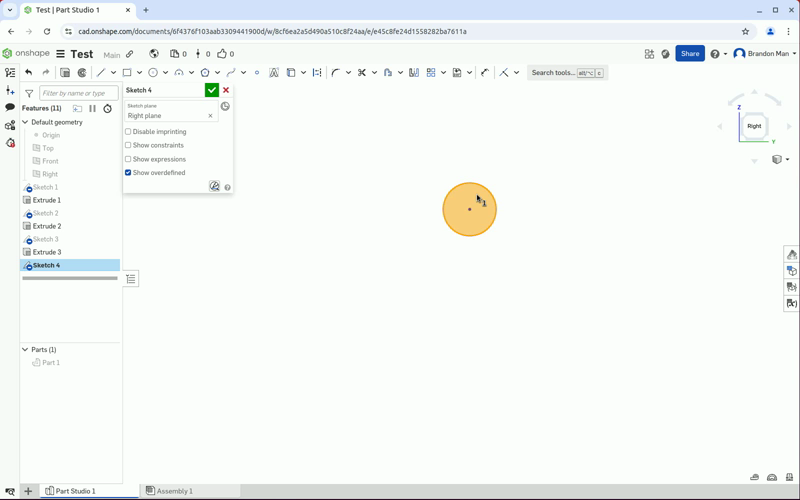
scroll(-6)
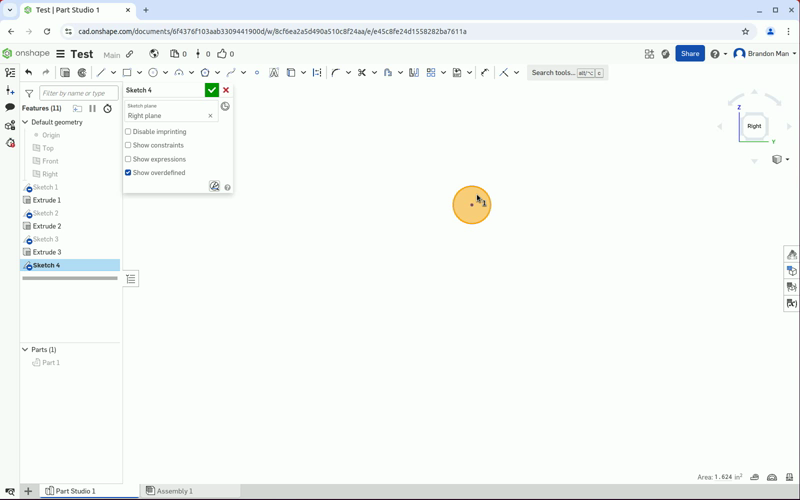
scroll(-6)
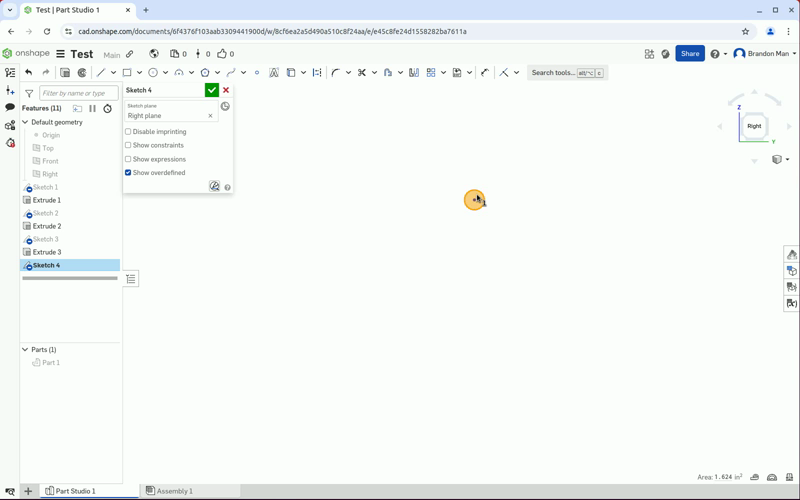
scroll(-6)
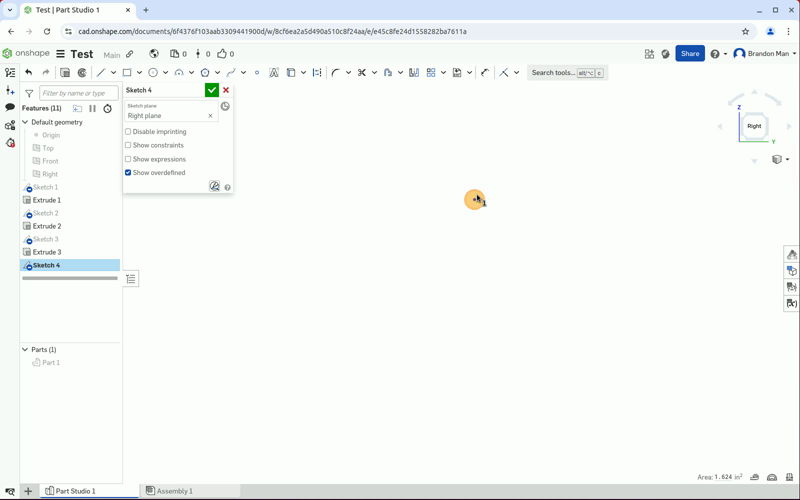
scroll(-6)
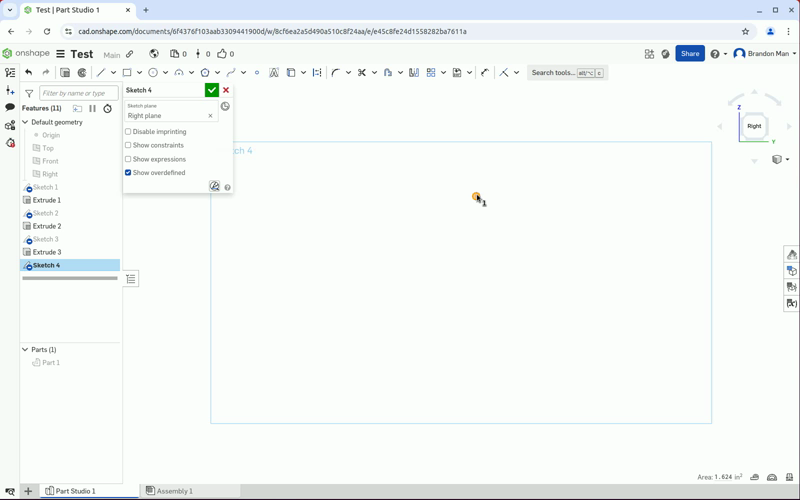
mouse_move(73, 352)
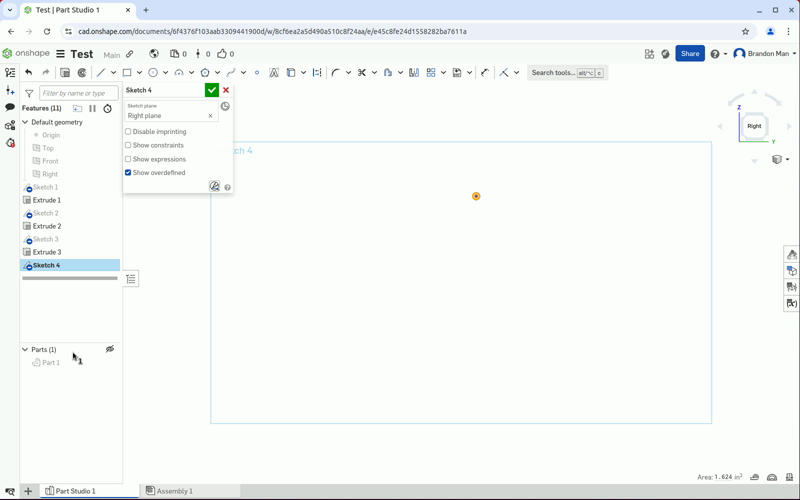
key(shift+y)
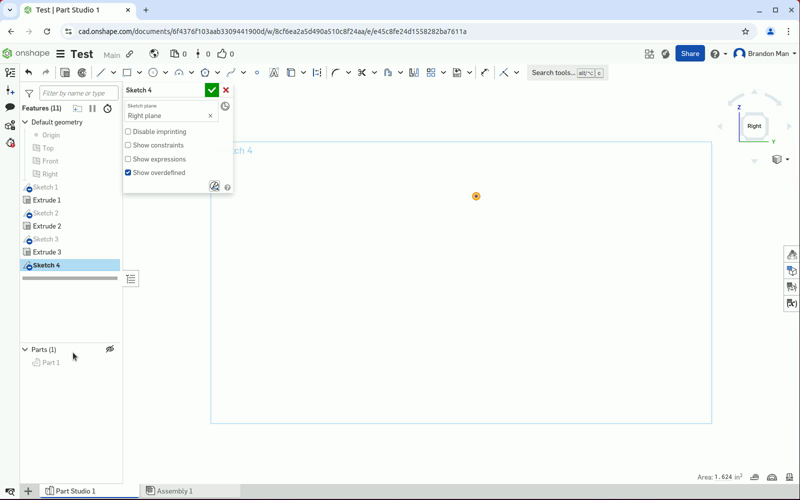
key(shift+e)
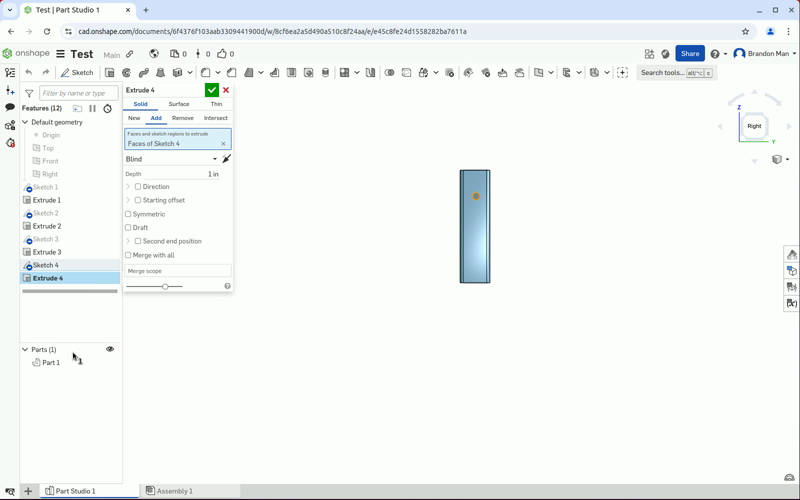
mouse_move(143, 106)
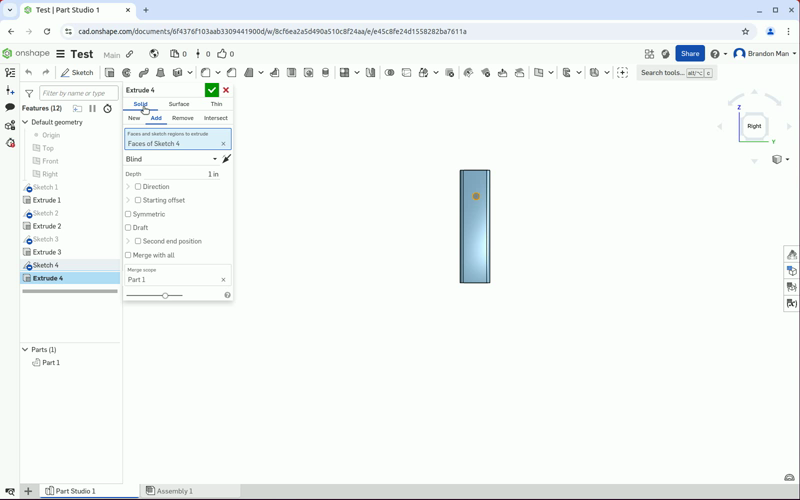
click(143, 106)
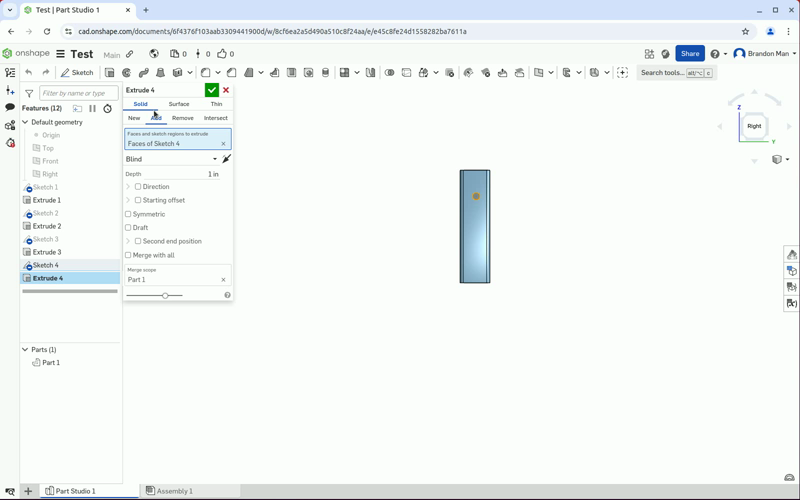
mouse_move(186, 120)
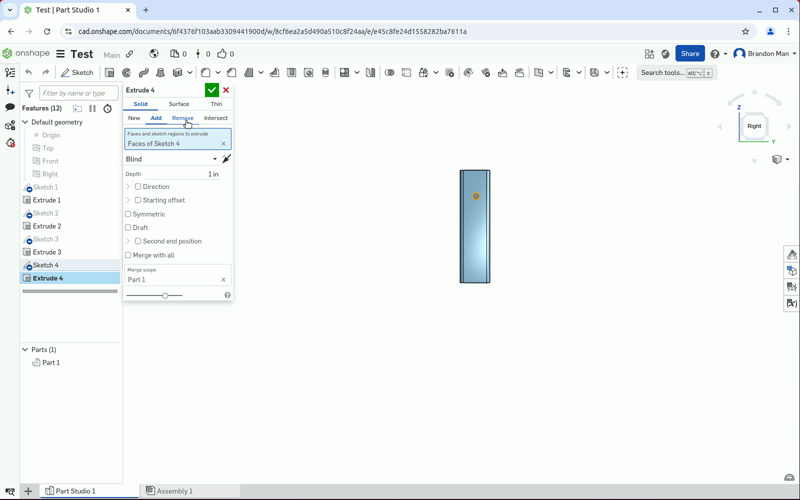
click(186, 120)
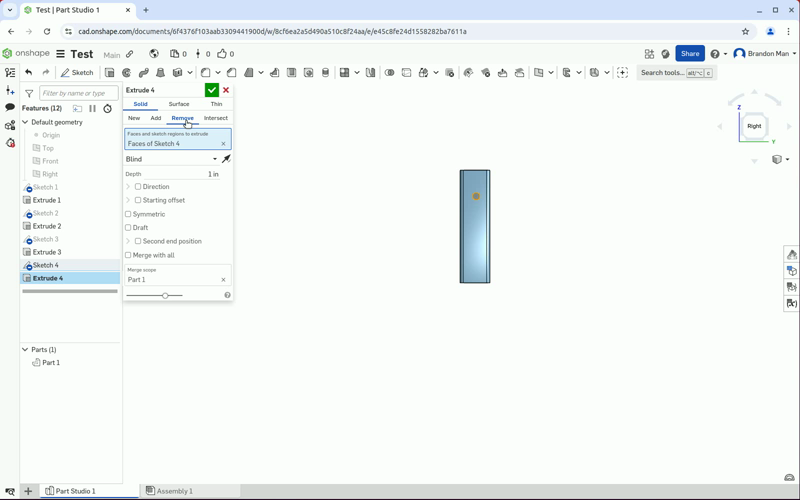
key(tab, 4)
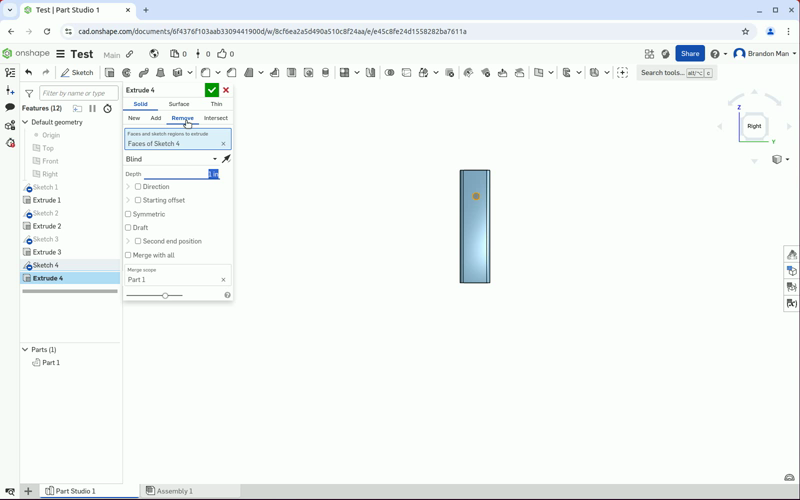
text(-5.777)
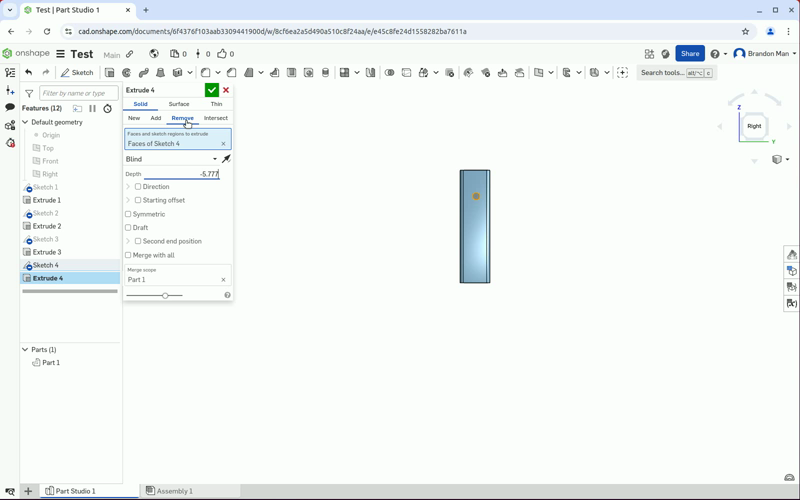
key(tab, 6)
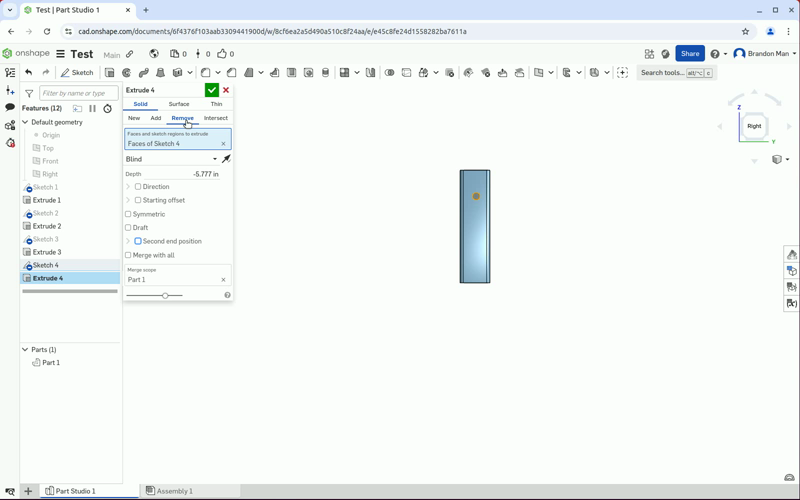
key(space)
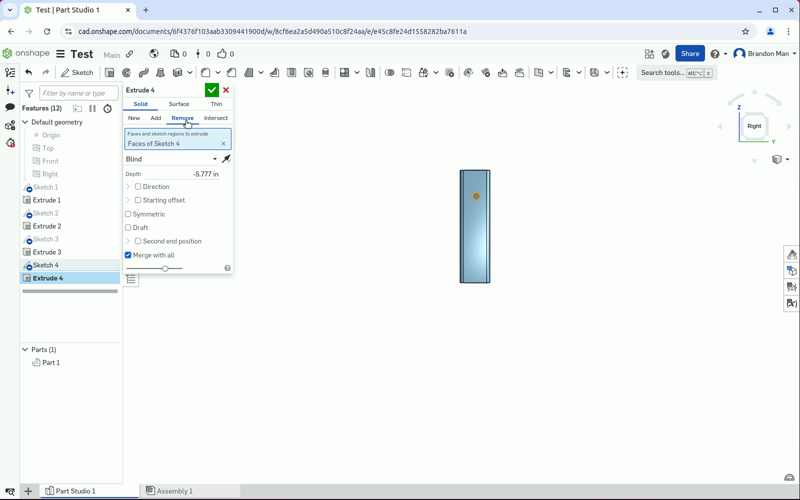
key(enter)
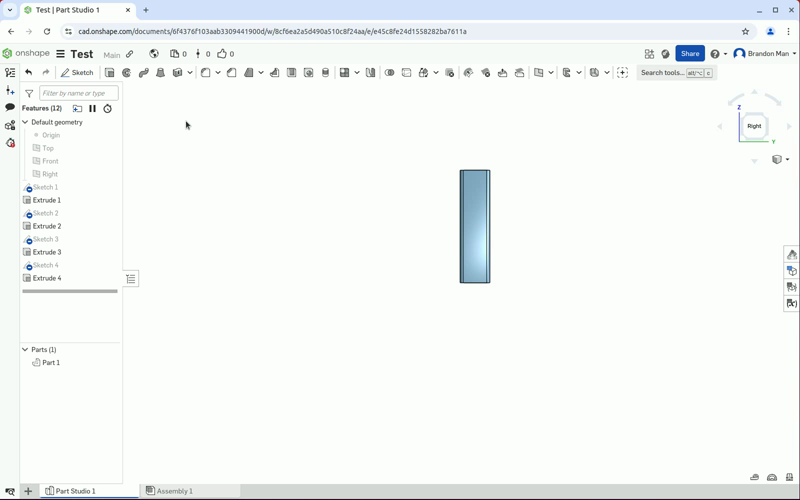
key(shift+h)
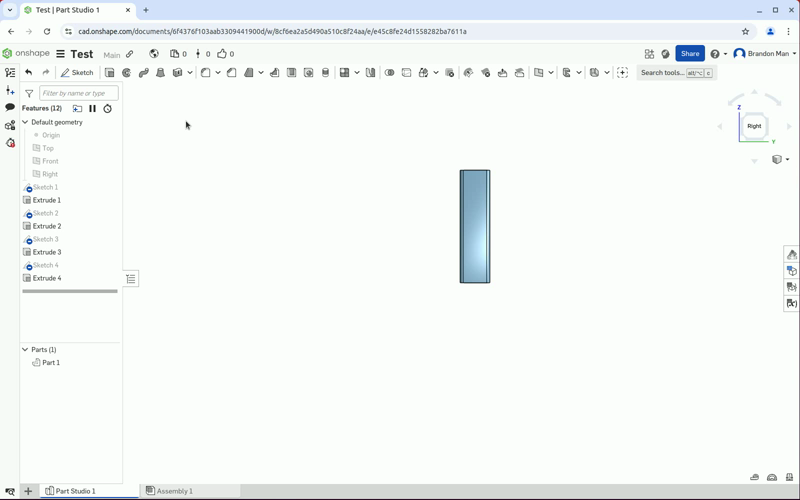
key(shift+h)
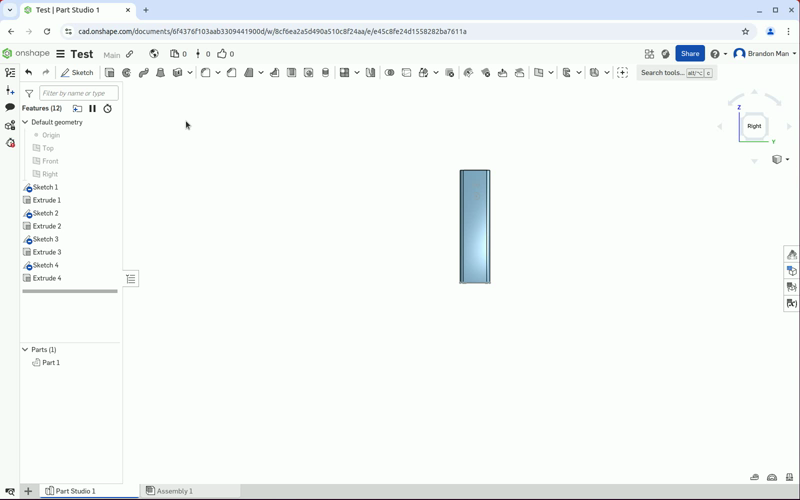
key(shift+7)
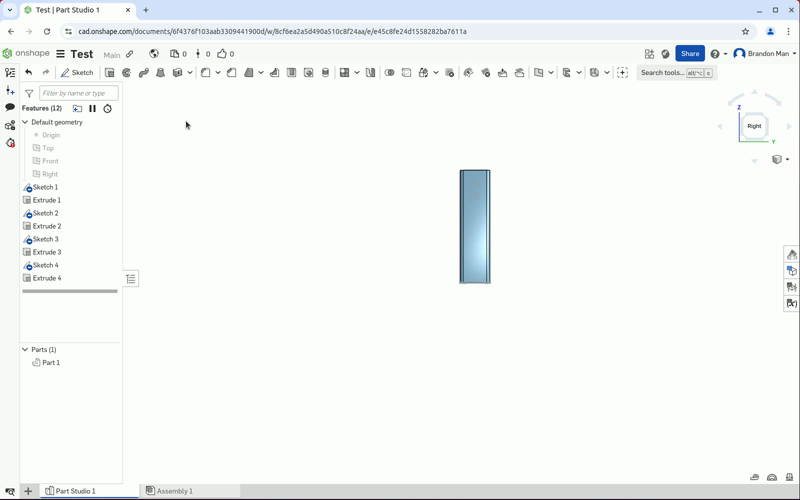
key(right, 2)
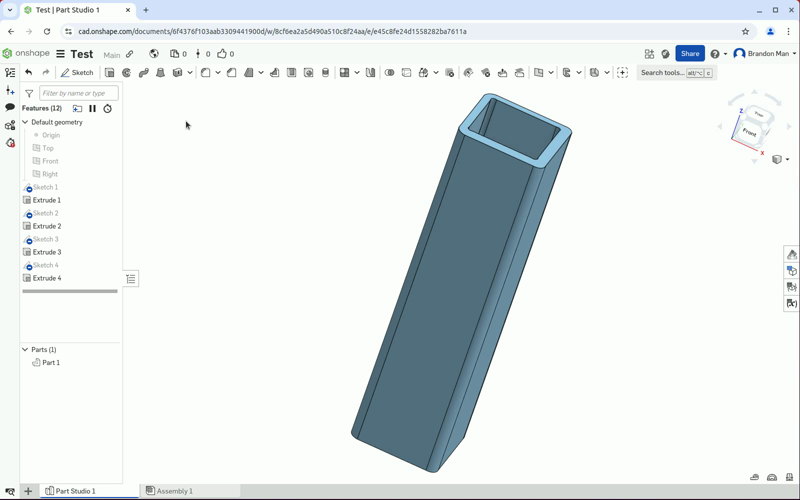
key(down, 2)
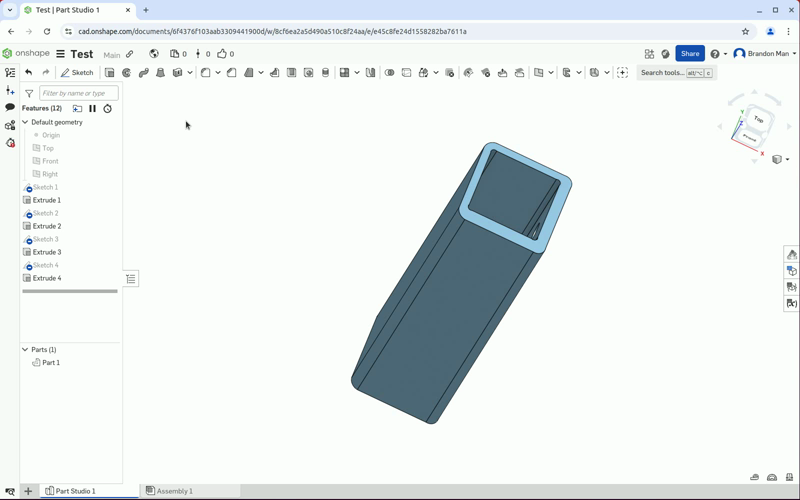
key(up, 2)
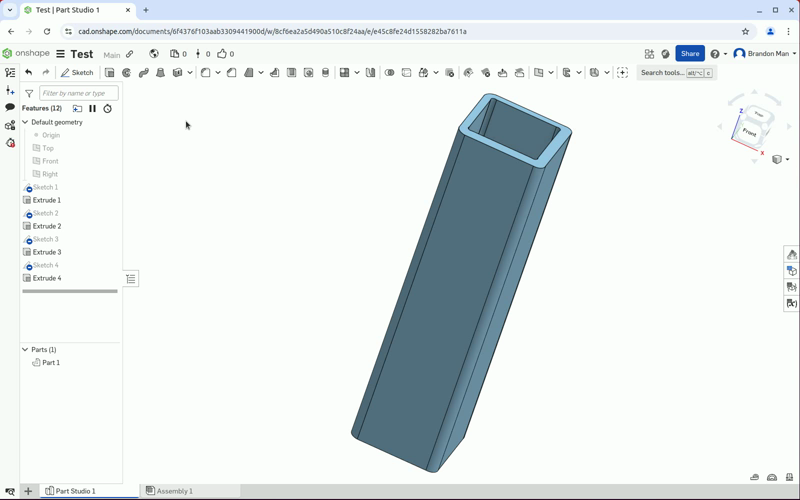
key(left, 2)
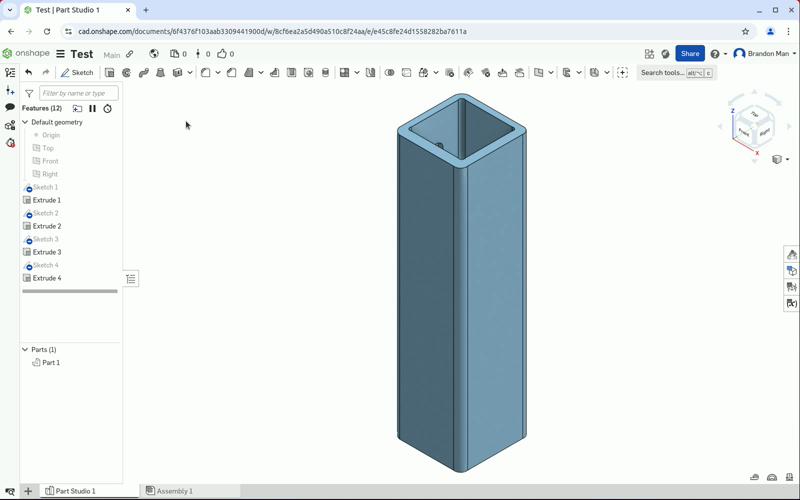
mouse_move(73, 189)
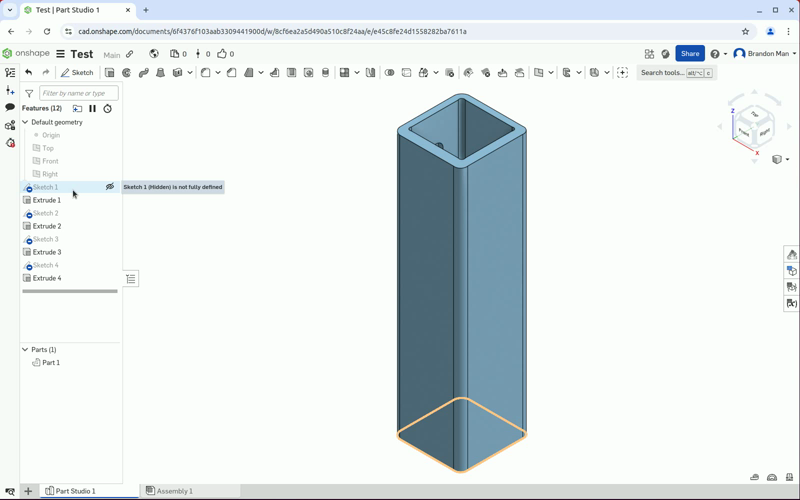
click(73, 189)